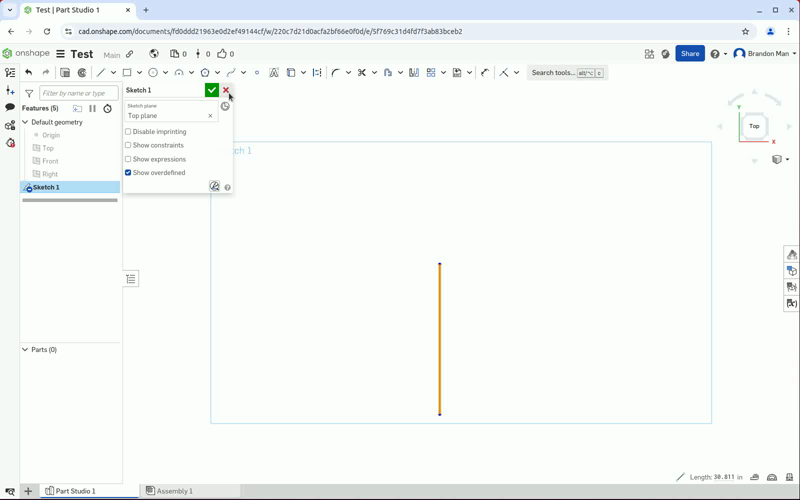
key(shift+h)
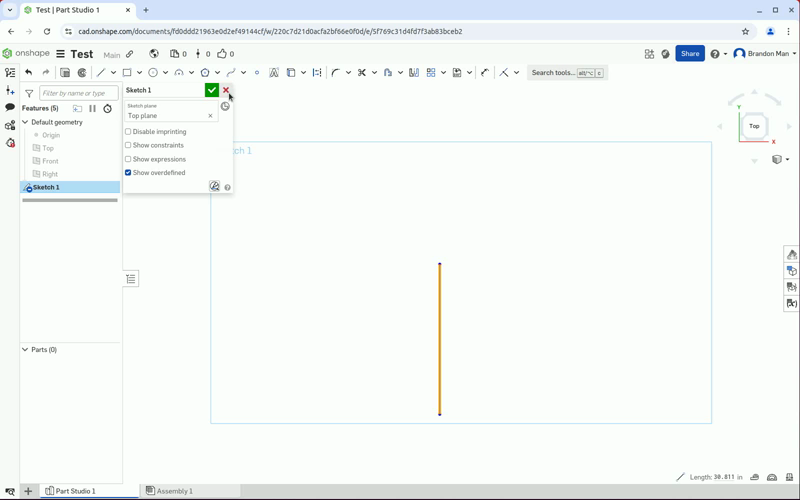
key(shift+s)
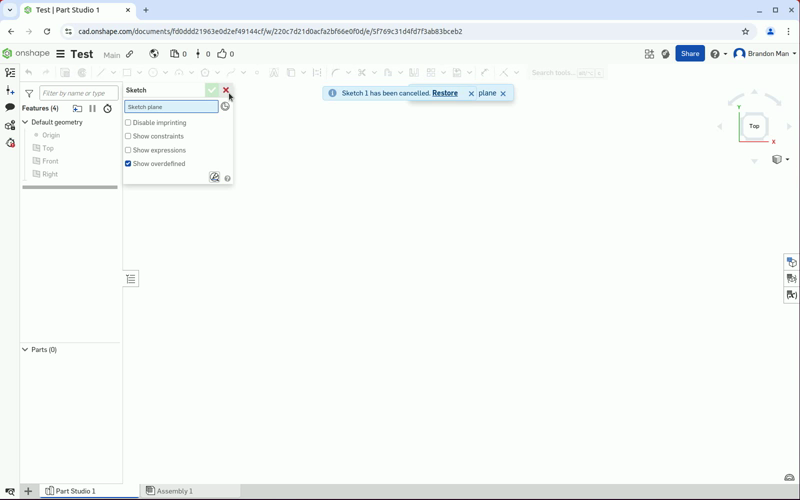
mouse_move(73, 150)
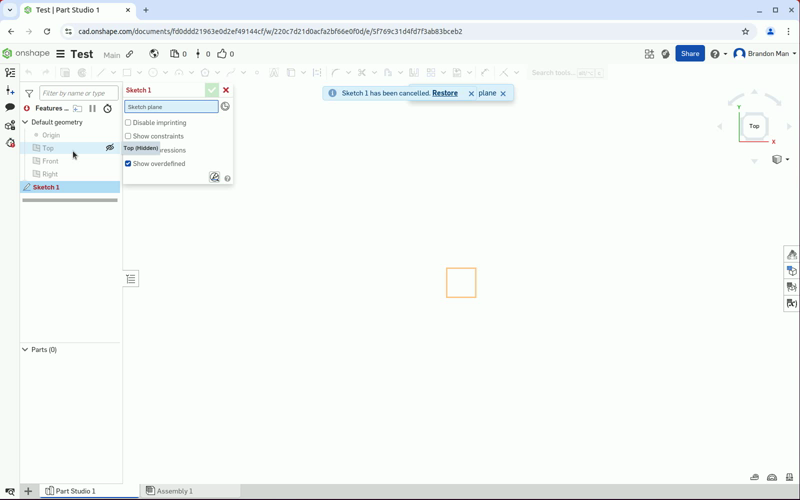
click(73, 150)
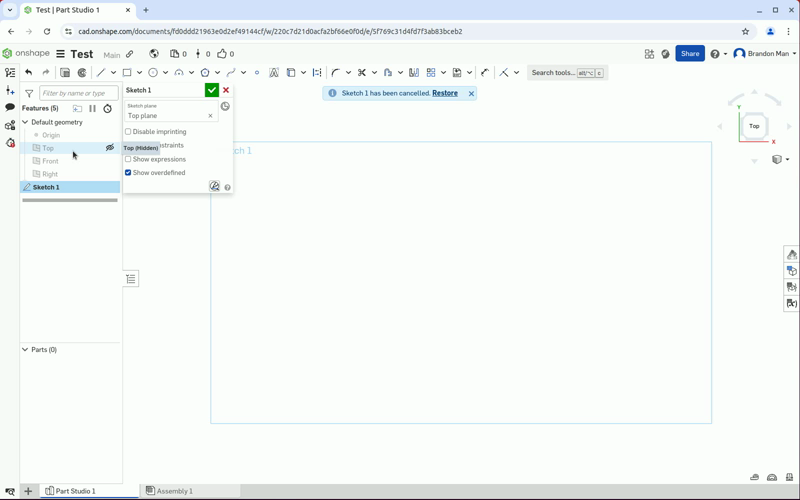
mouse_move(73, 352)
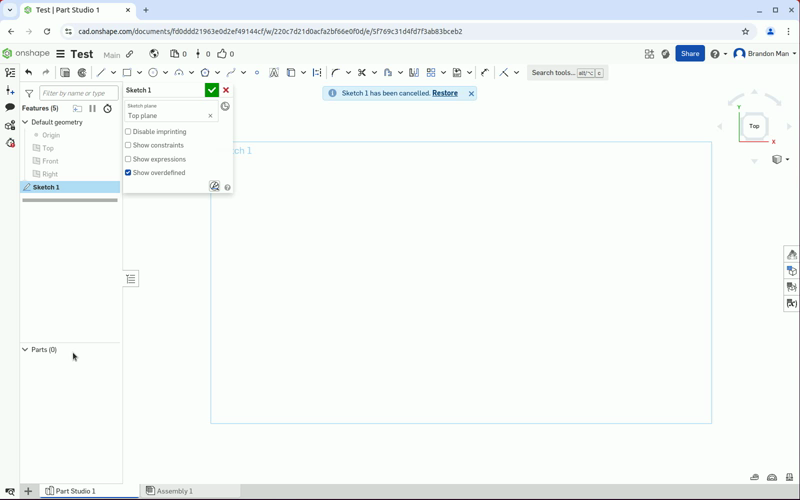
key(y)
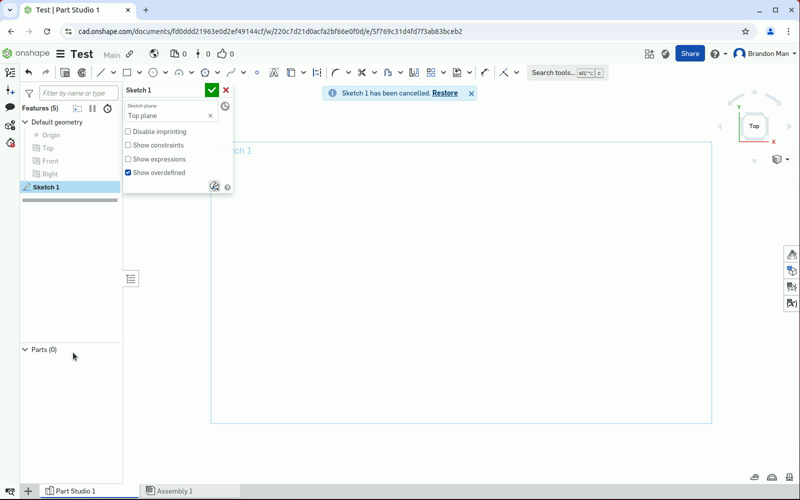
key(l)
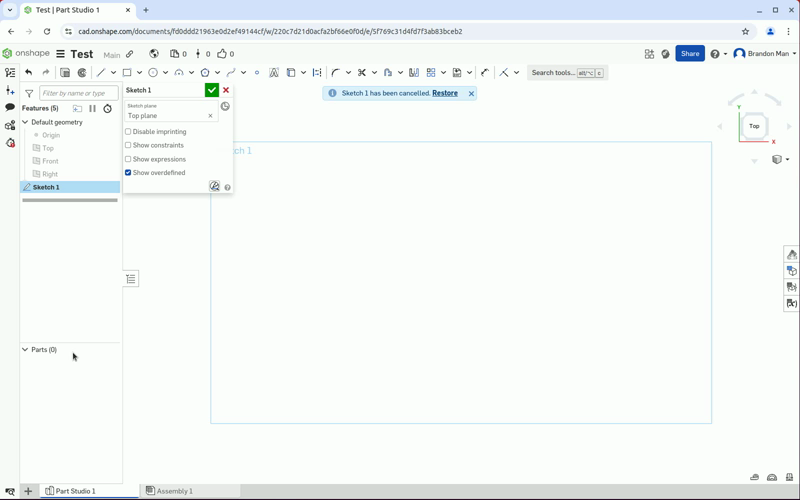
key_down(shift)
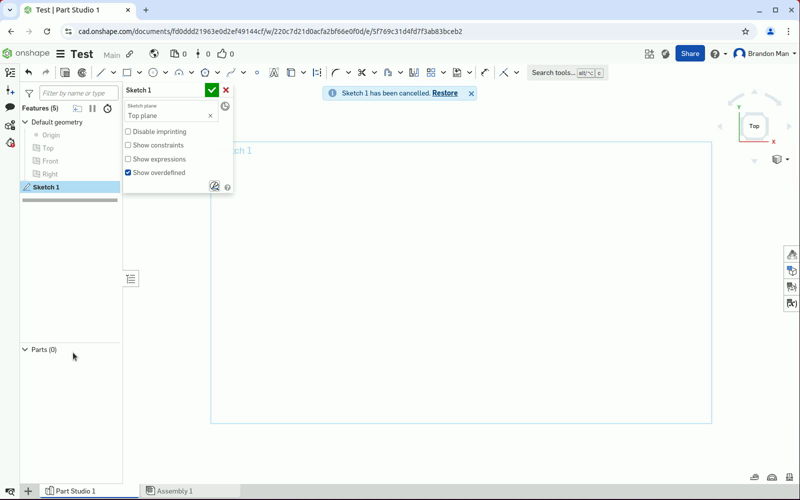
mouse_move(460, 282)
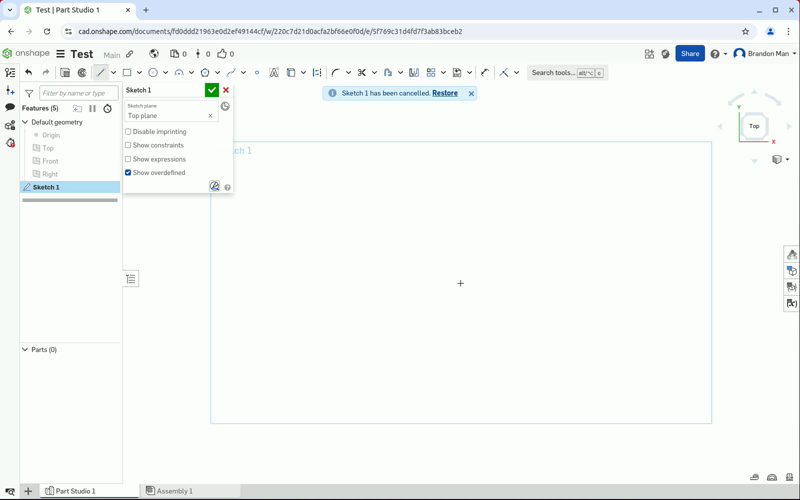
click(460, 282)
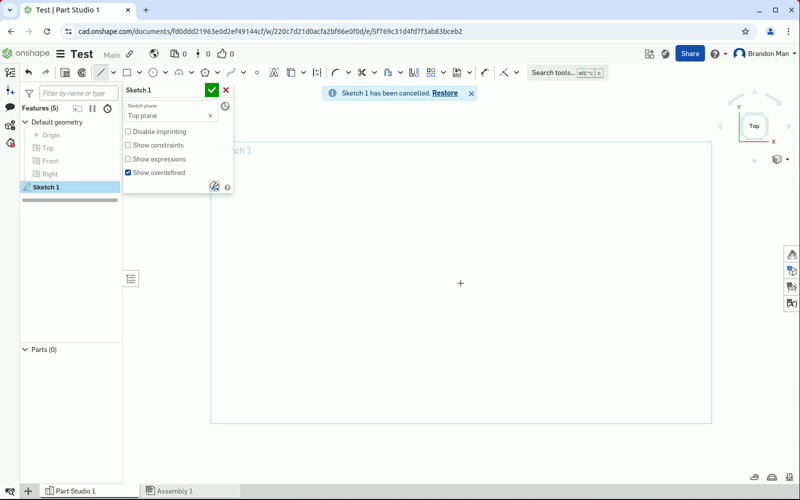
key_up(shift)
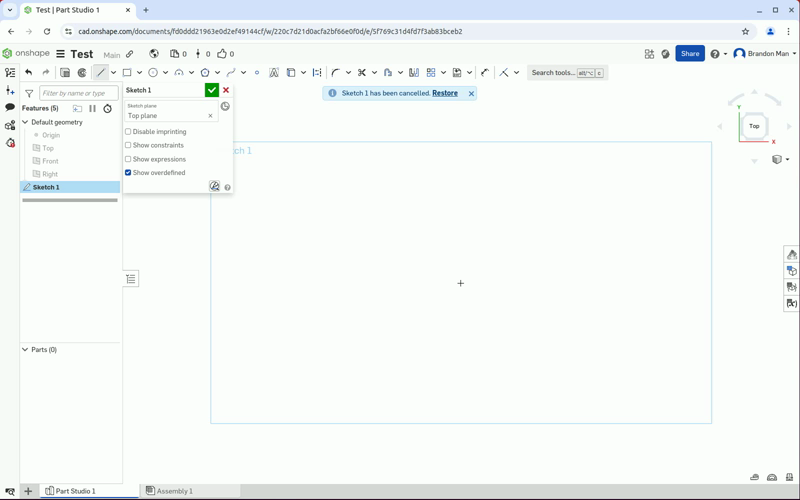
key_down(shift)
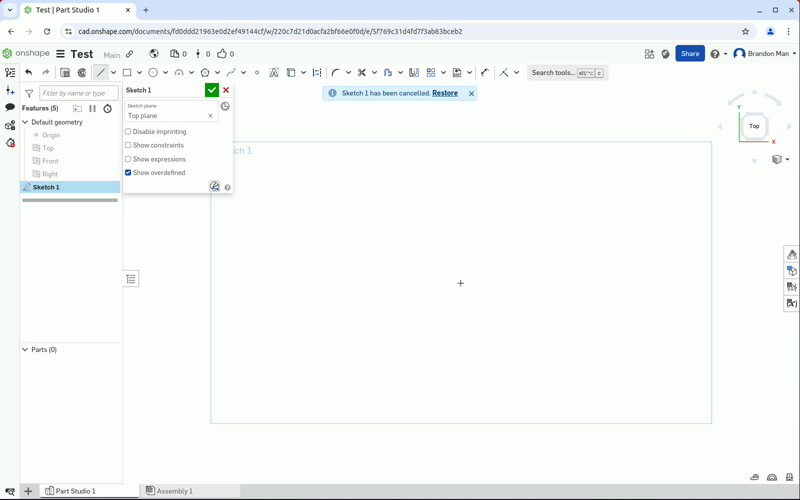
mouse_move(490, 282)
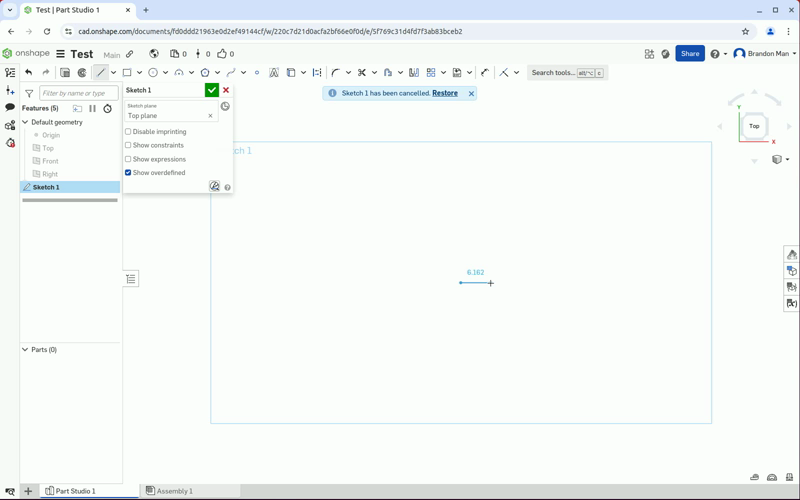
mouse_move(470, 282)
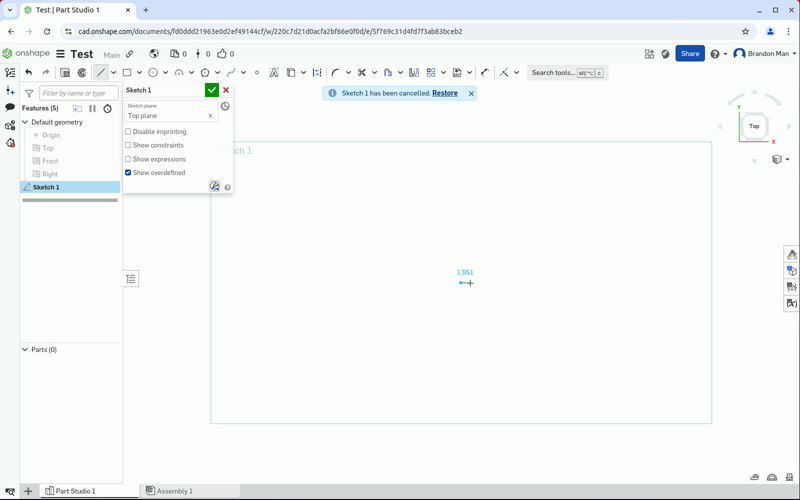
click(470, 282)
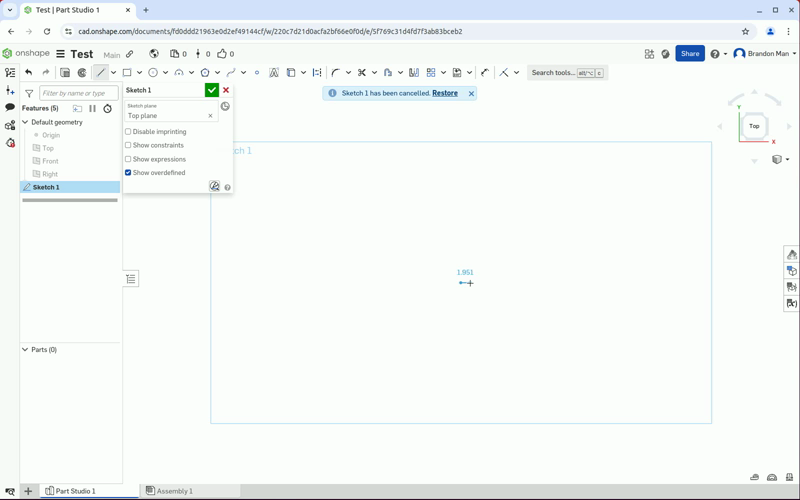
key_up(shift)
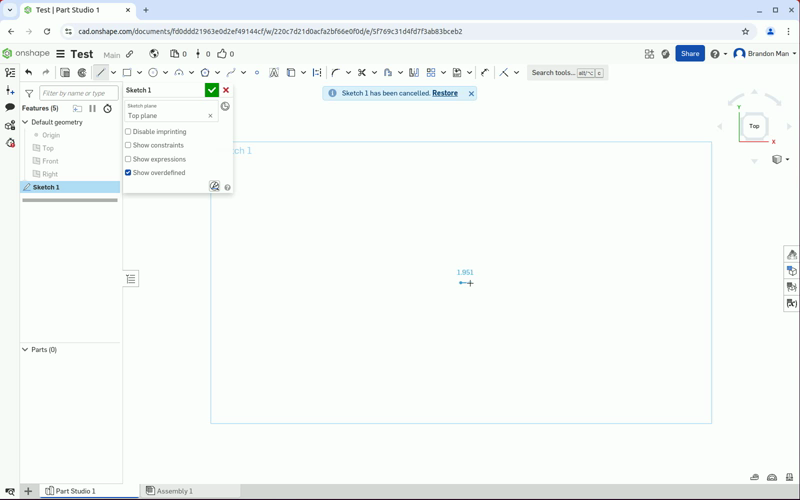
key_down(shift)
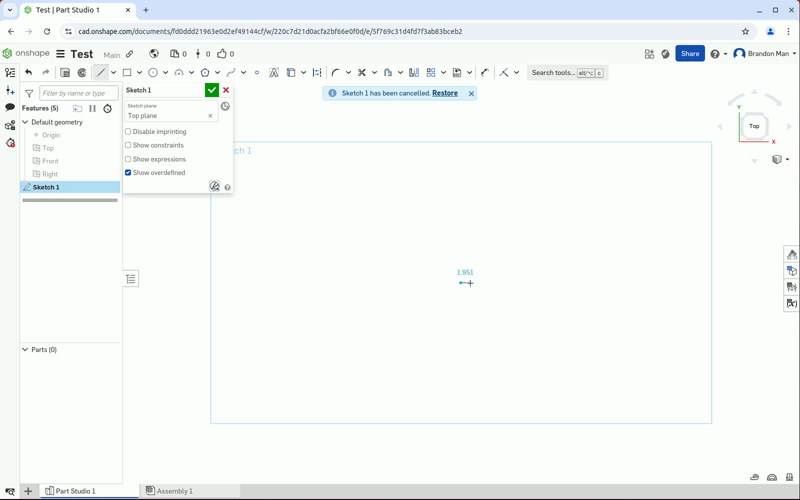
mouse_move(500, 282)
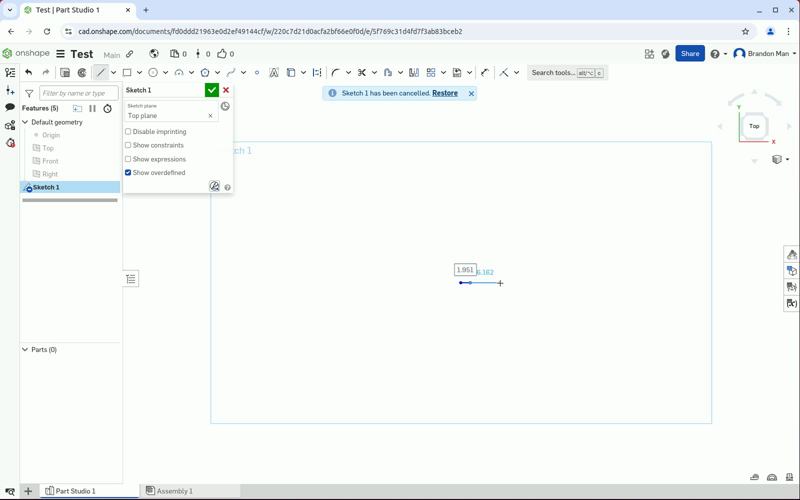
mouse_move(470, 269)
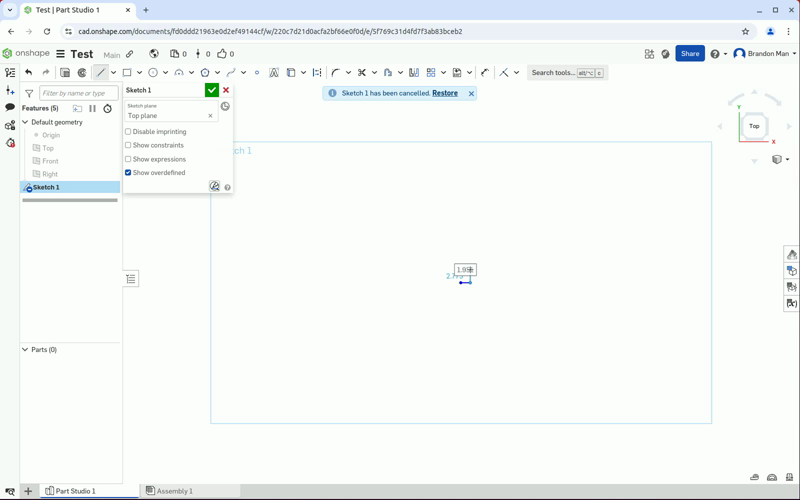
click(470, 269)
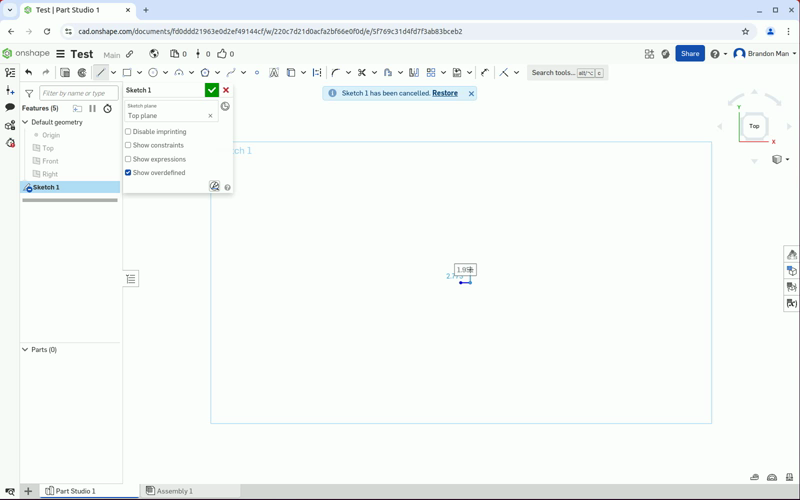
key_up(shift)
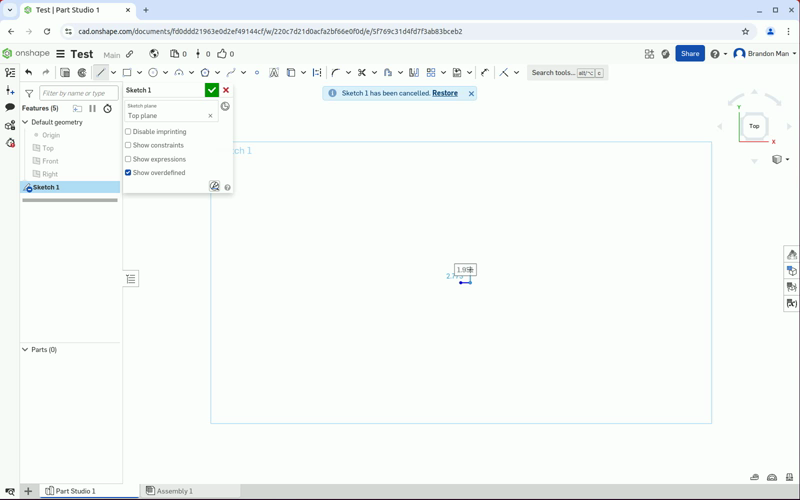
key_down(shift)
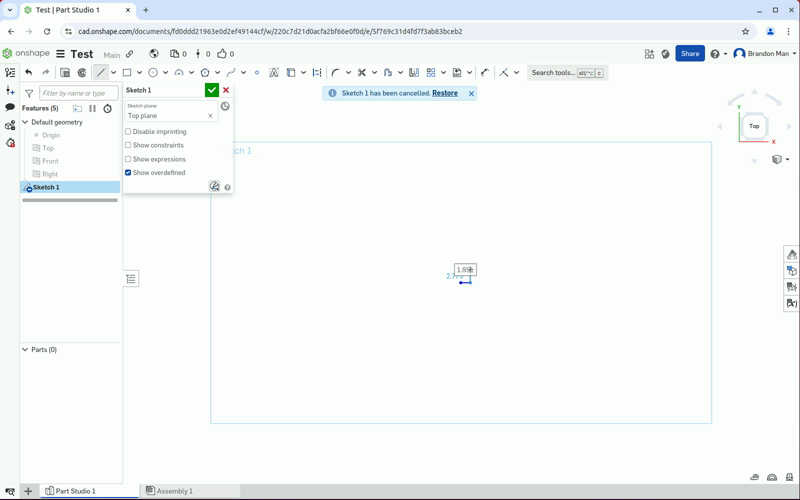
mouse_move(500, 269)
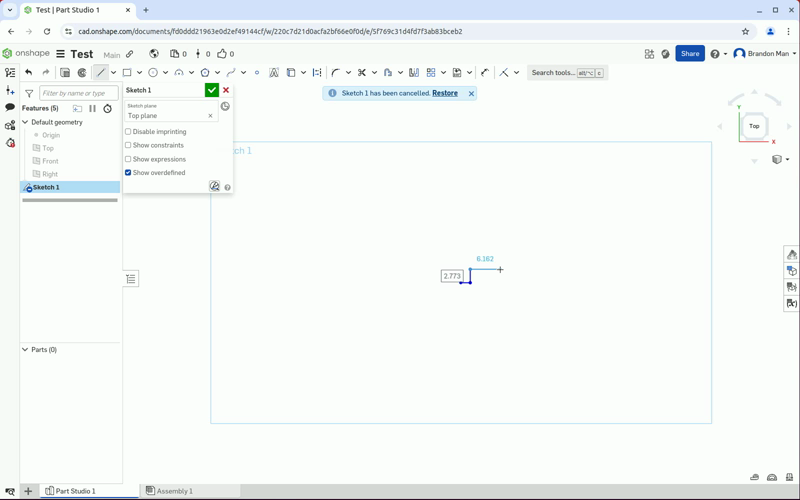
mouse_move(460, 269)
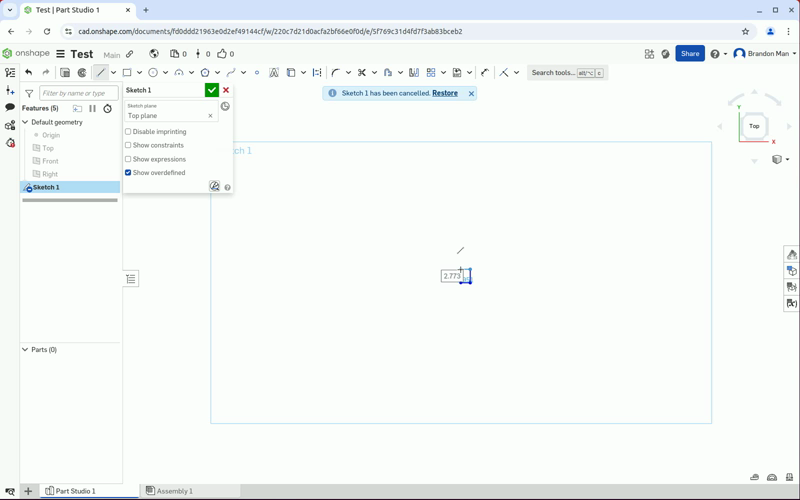
click(460, 269)
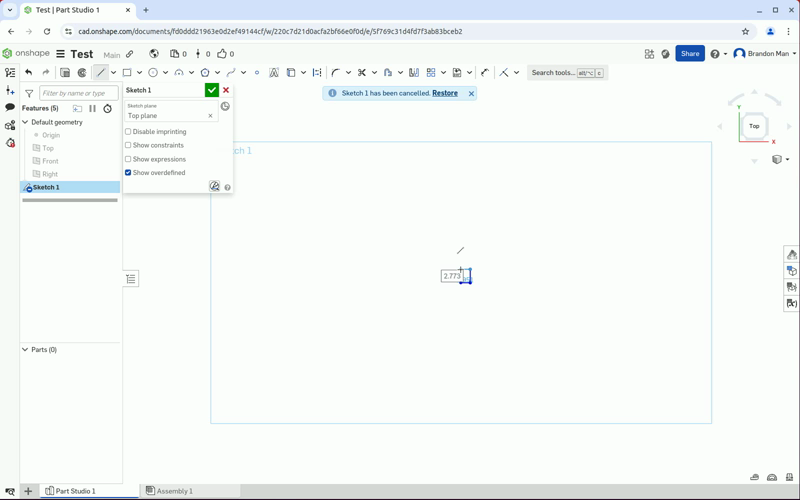
key_up(shift)
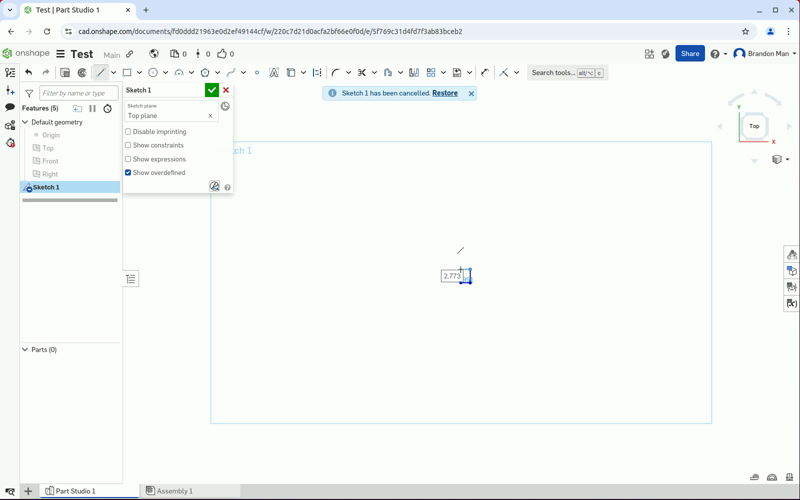
mouse_move(490, 269)
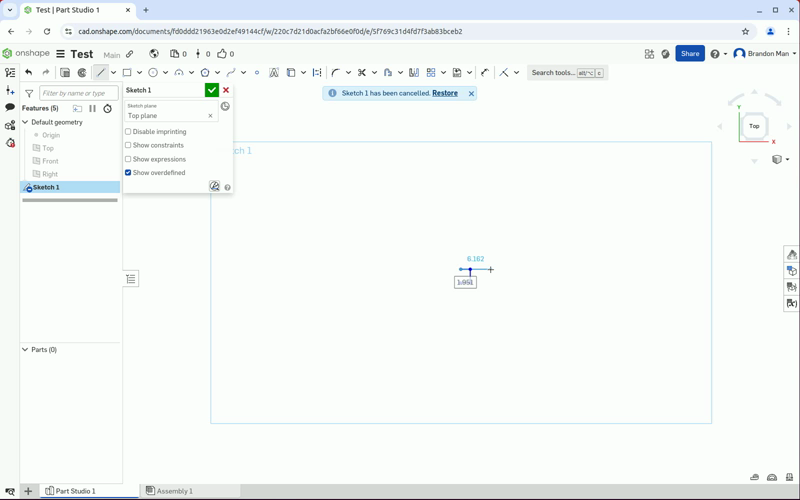
key_down(shift)
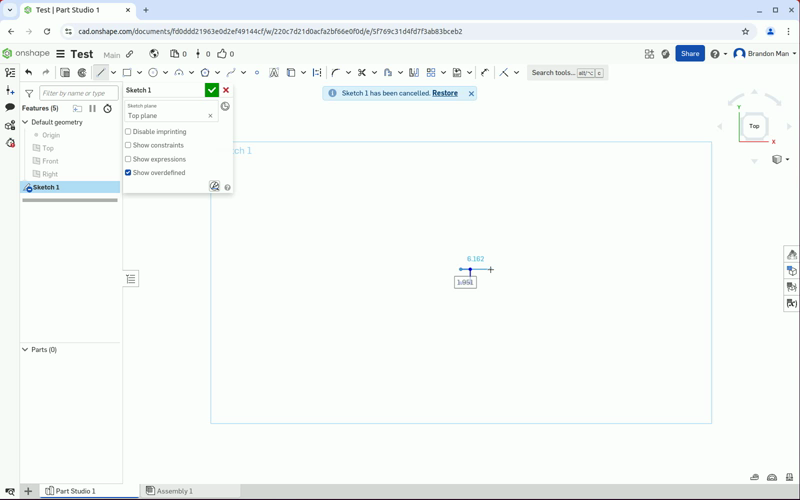
mouse_move(460, 282)
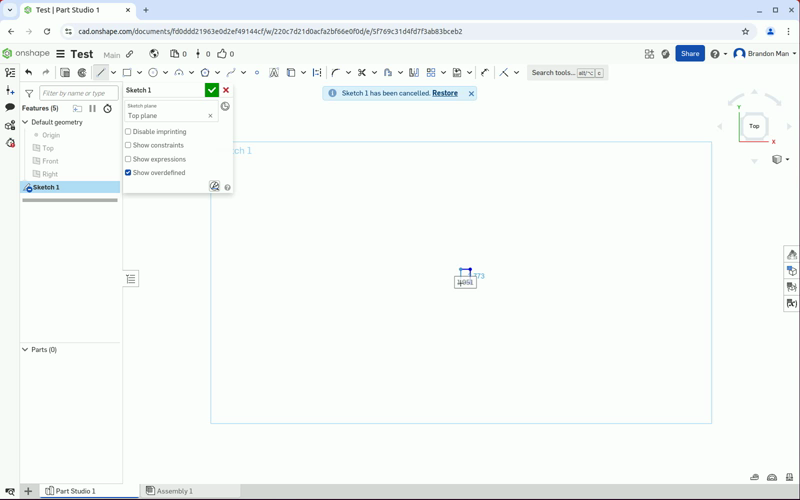
key_up(shift)
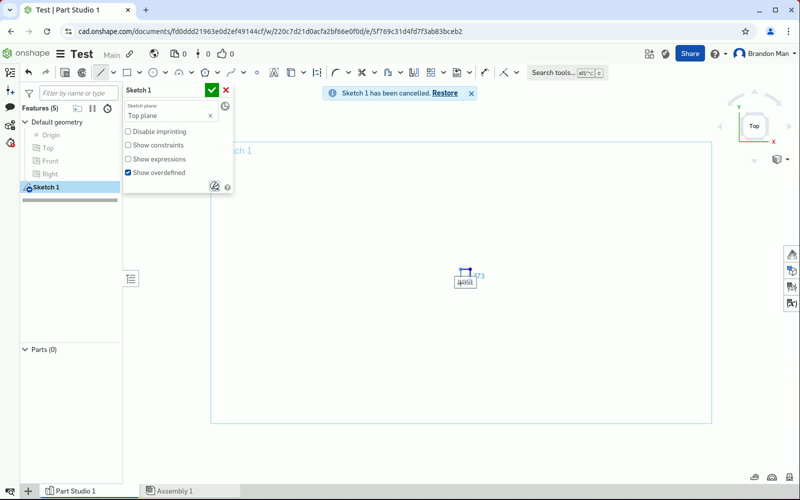
click(460, 282)
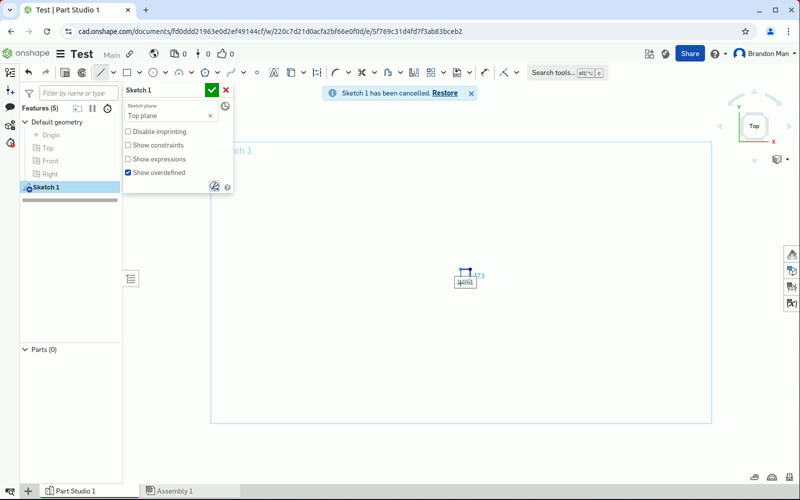
key(esc)
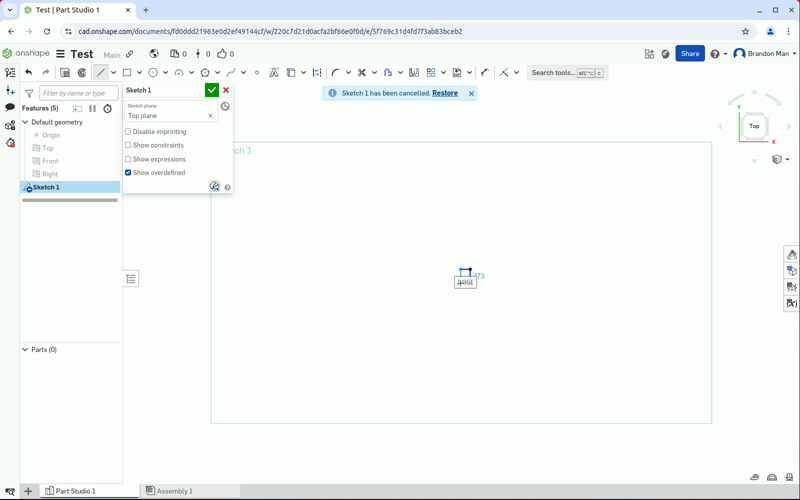
mouse_move(468, 270)
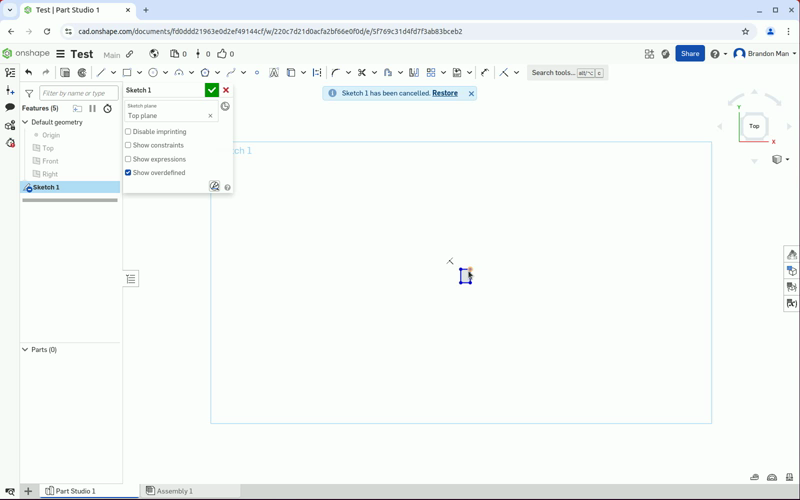
scroll(6)
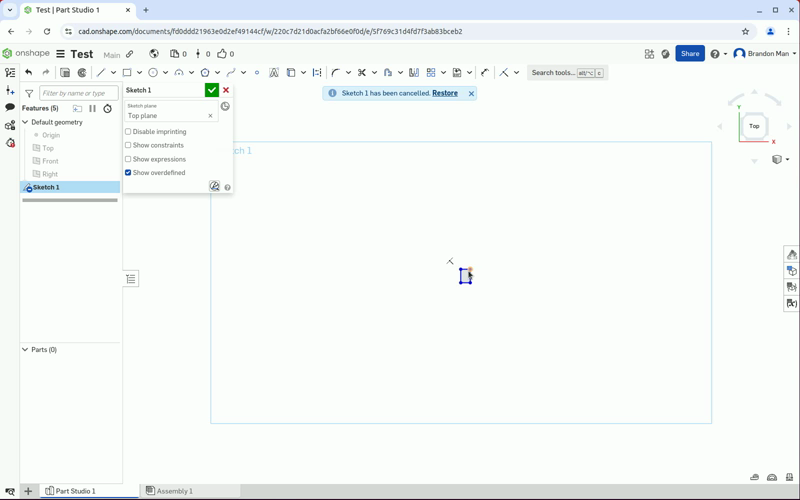
scroll(6)
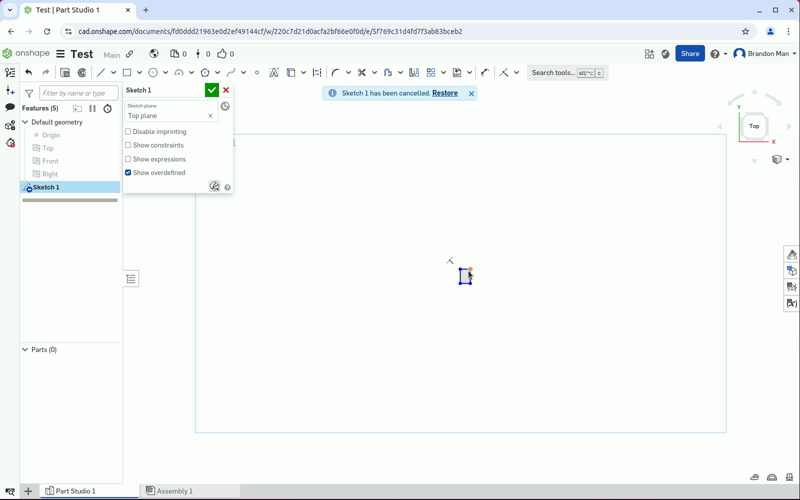
scroll(6)
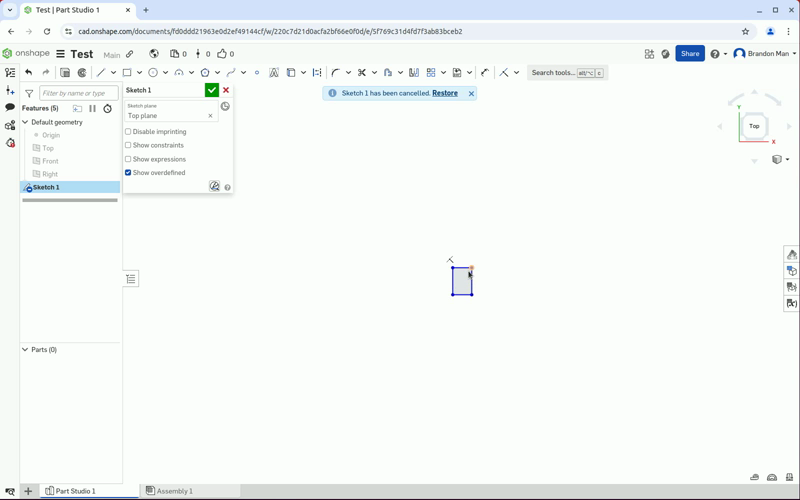
scroll(6)
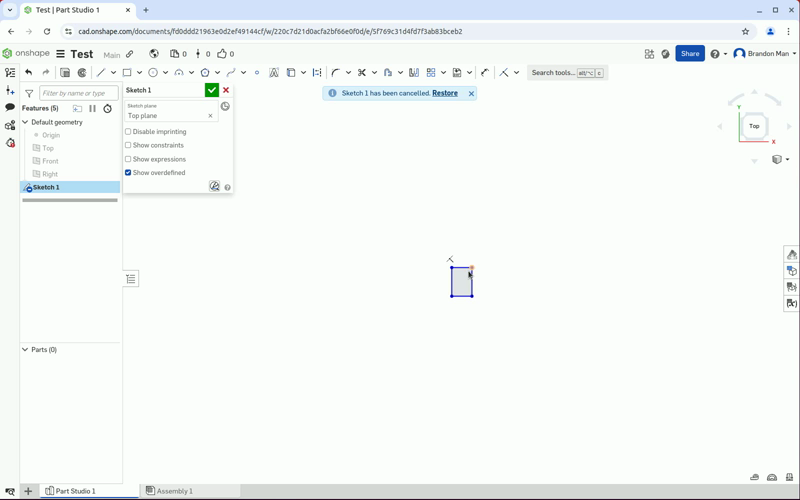
scroll(6)
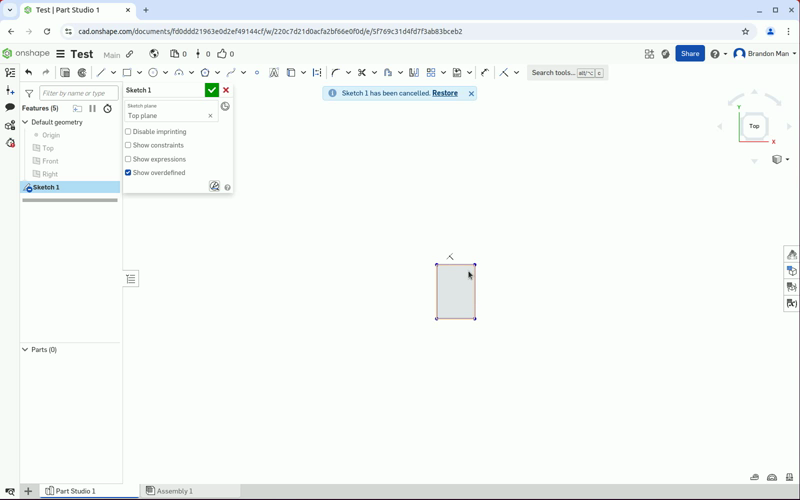
scroll(6)
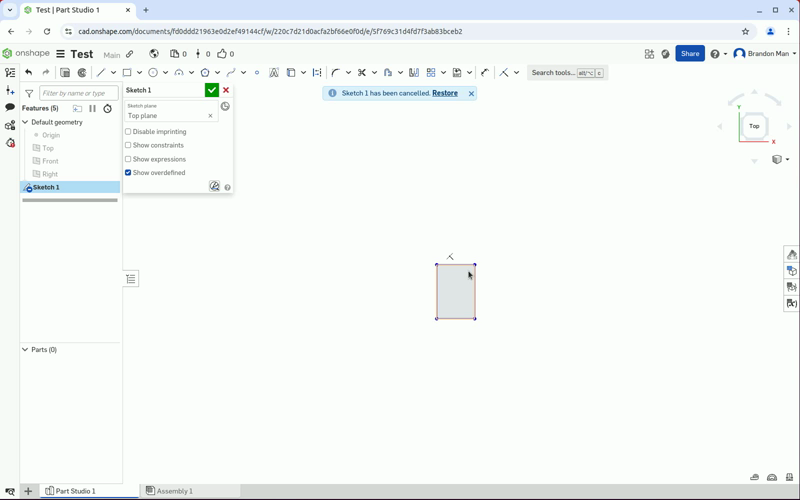
scroll(6)
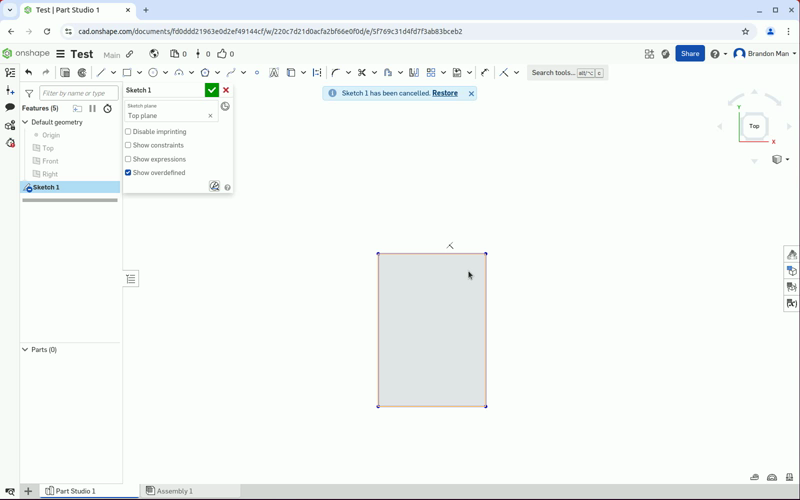
click(468, 270)
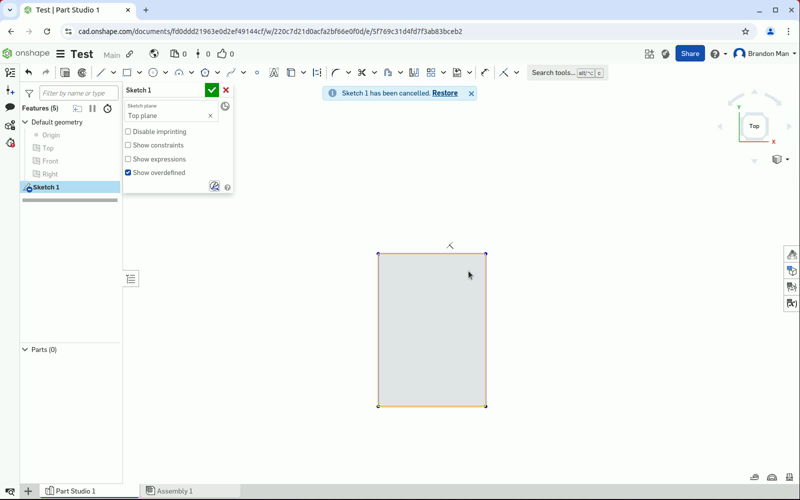
scroll(-6)
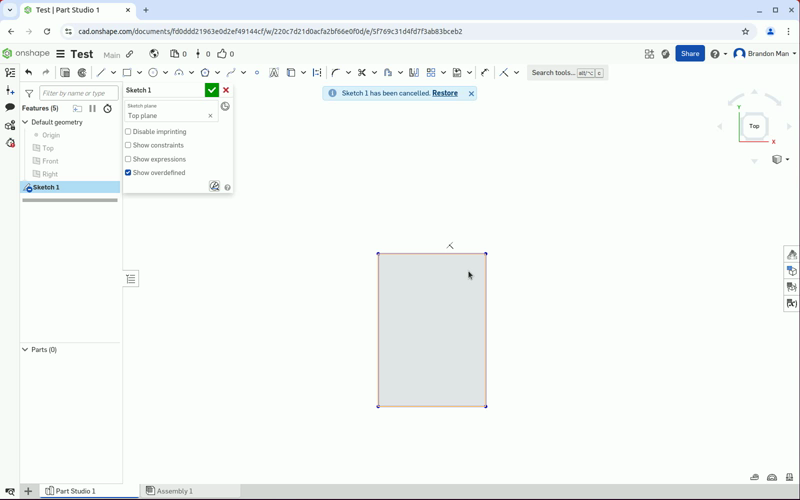
scroll(-6)
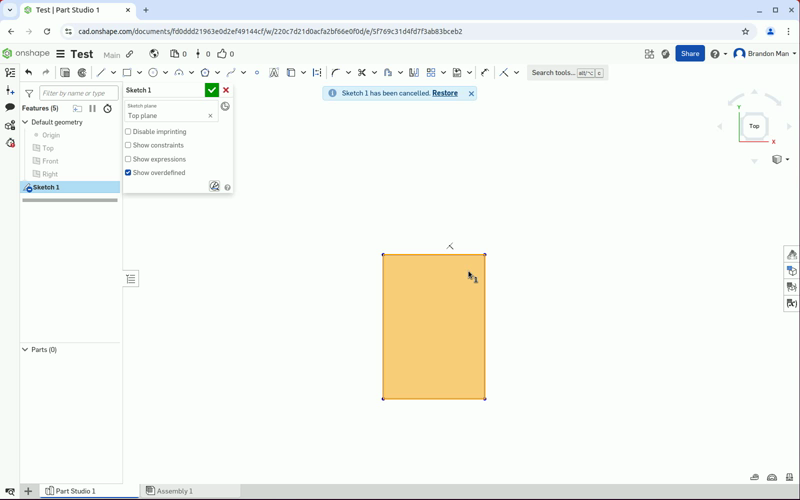
scroll(-6)
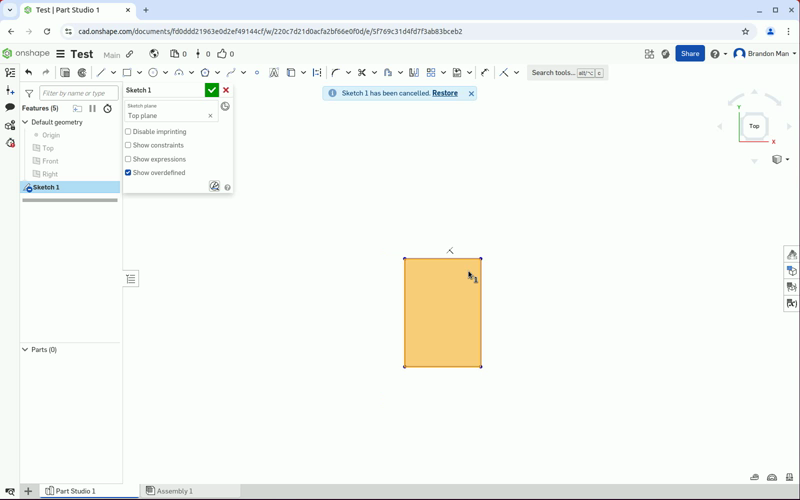
scroll(-6)
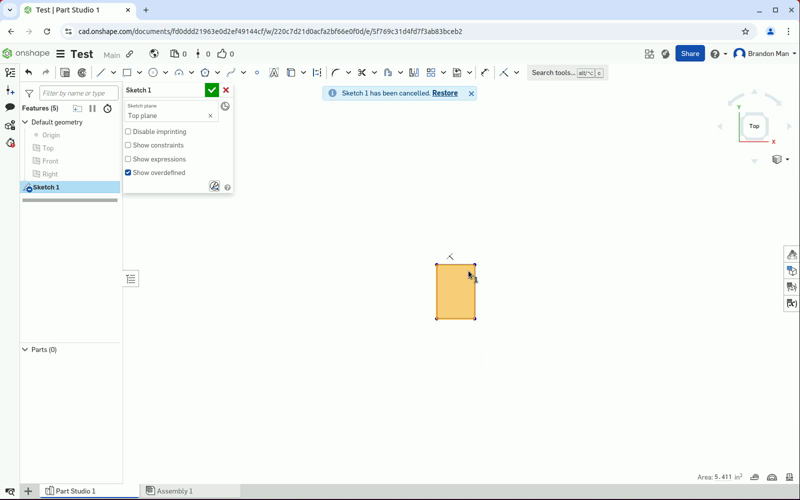
scroll(-6)
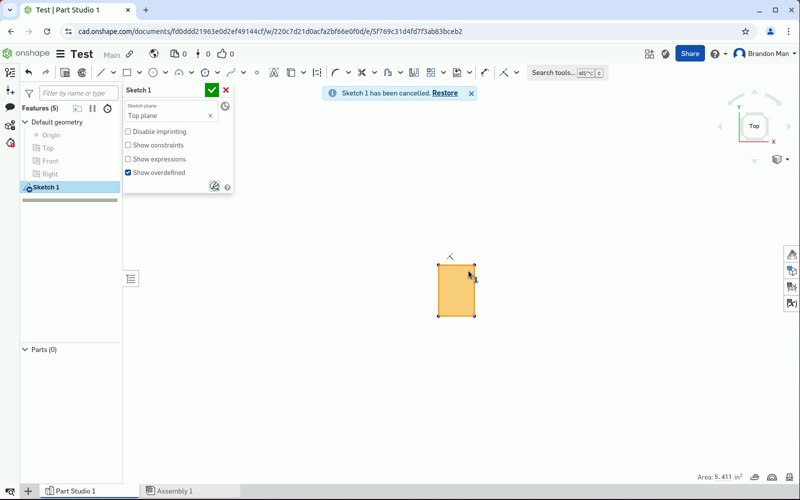
scroll(-6)
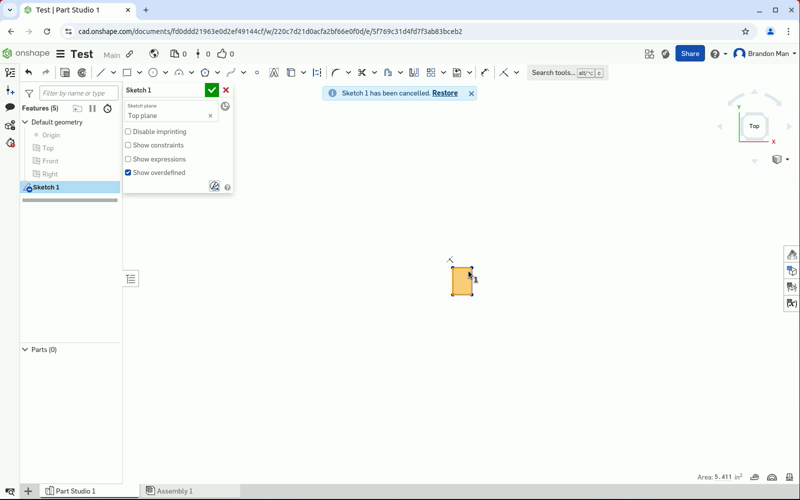
scroll(-6)
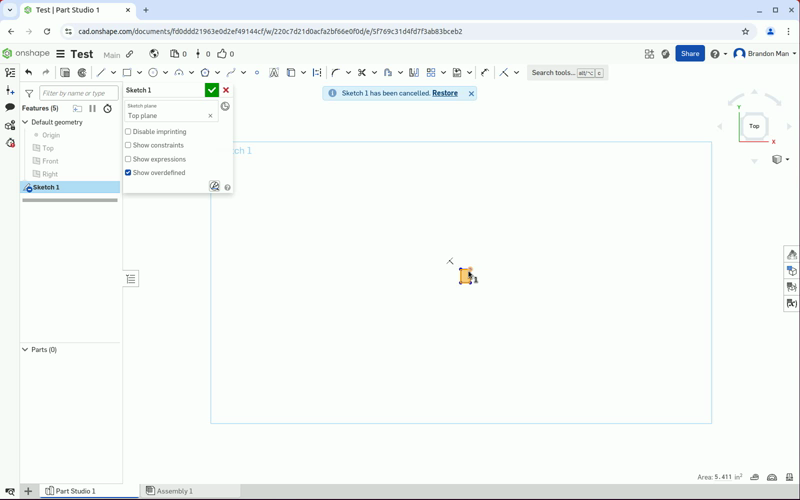
mouse_move(73, 352)
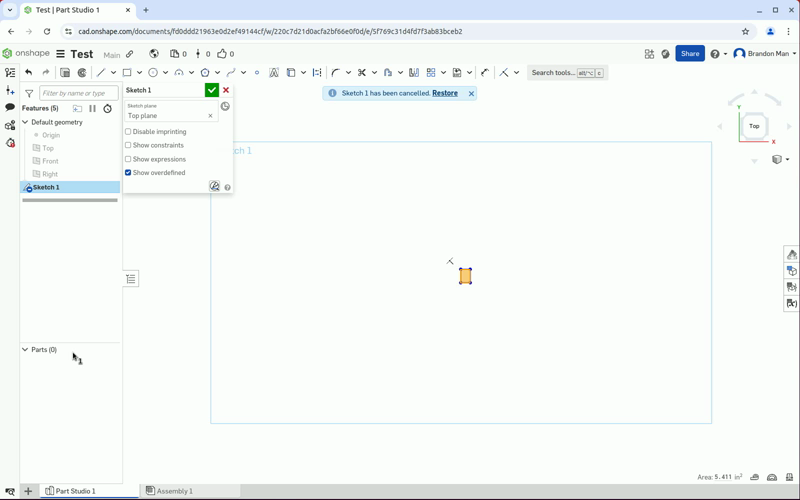
key(shift+y)
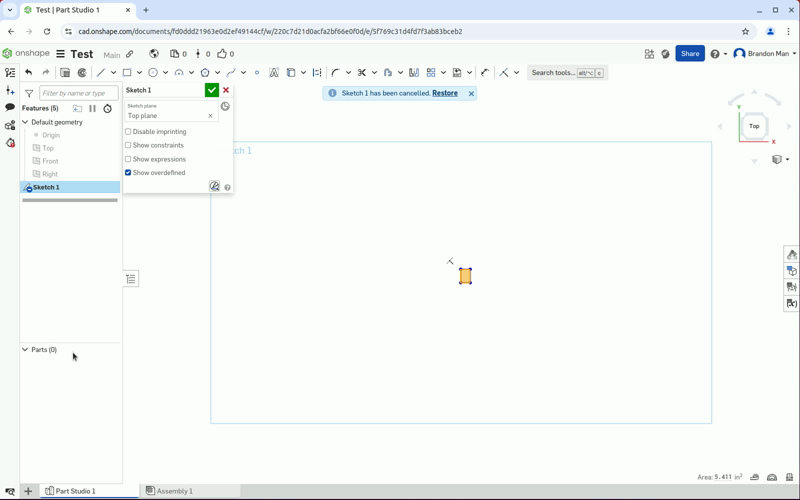
key(shift+e)
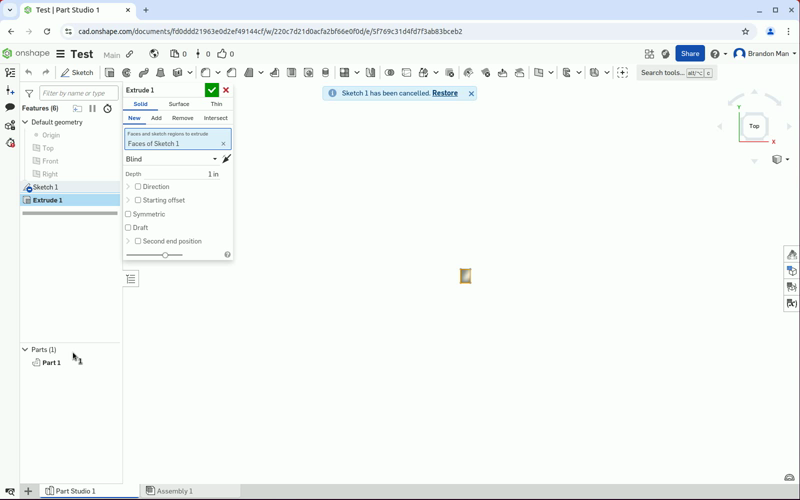
mouse_move(143, 106)
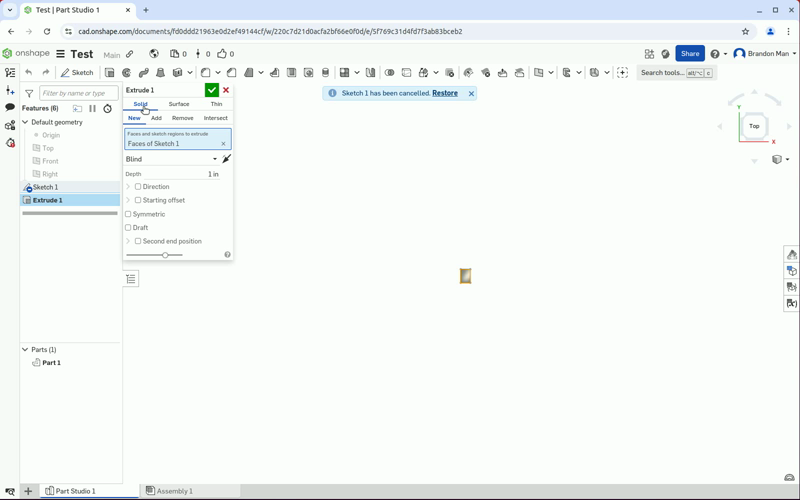
click(143, 106)
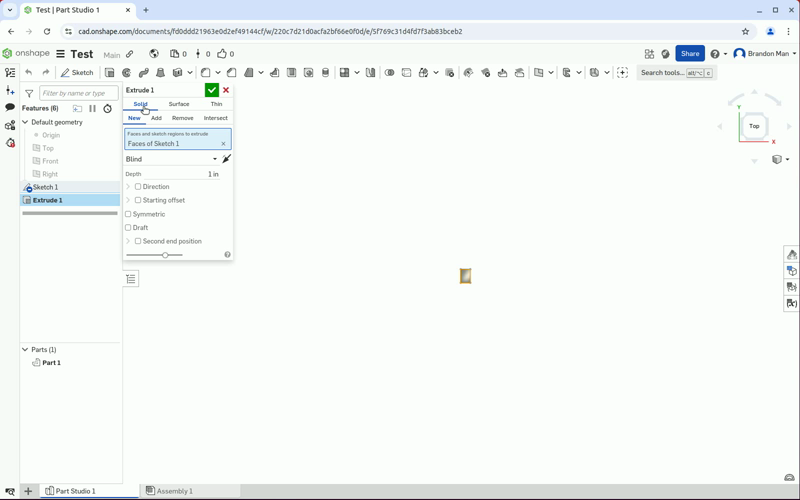
mouse_move(137, 120)
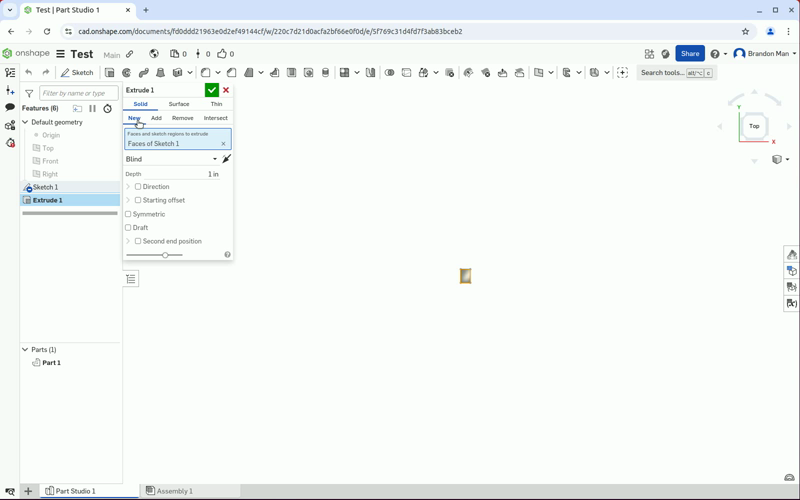
click(137, 120)
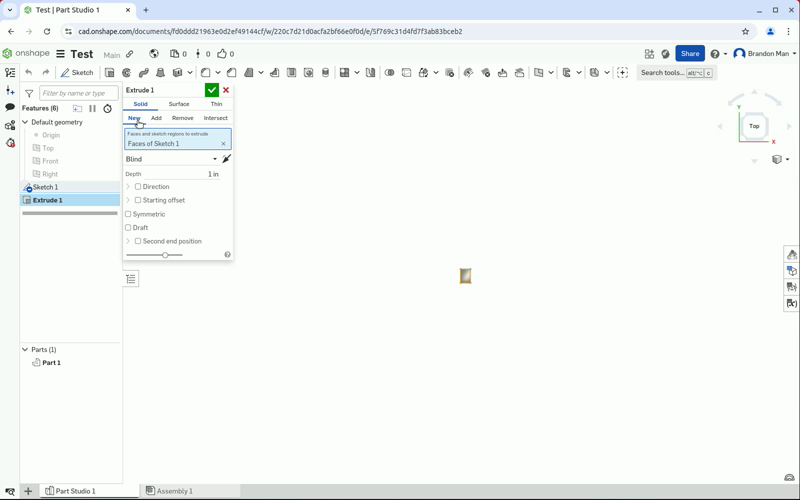
key(tab, 4)
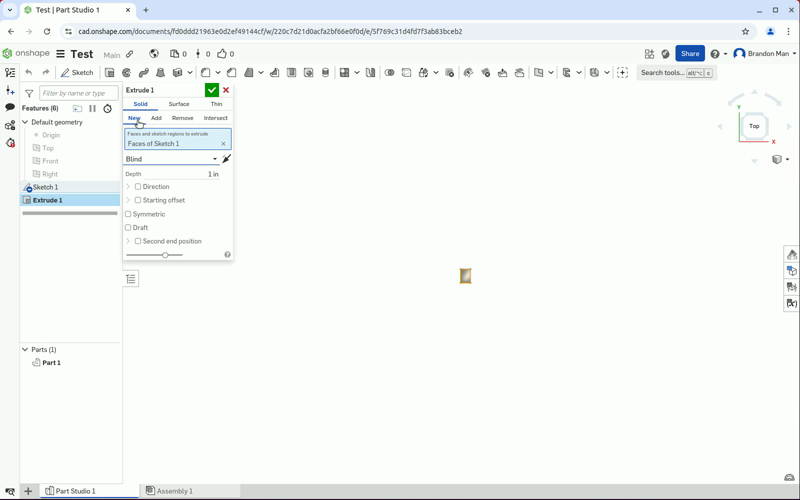
text(6.499)
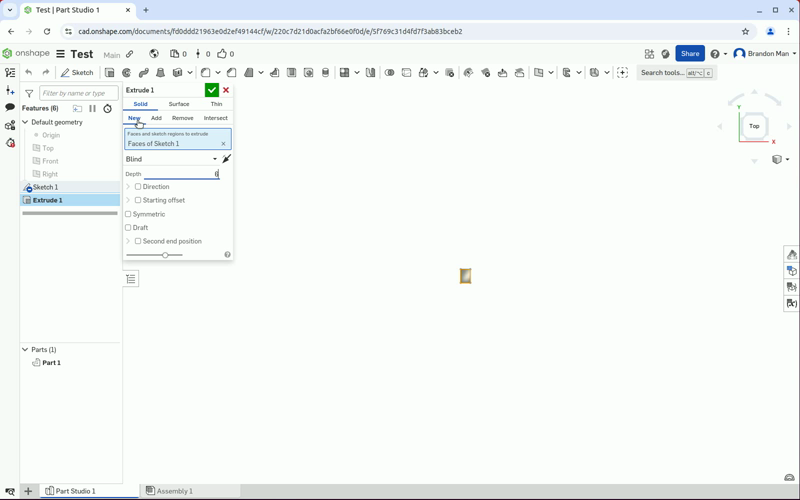
key(enter)
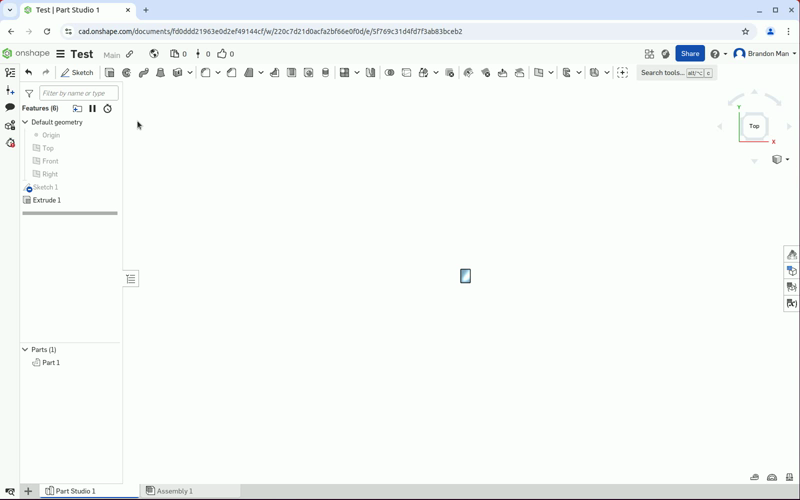
key(shift+h)
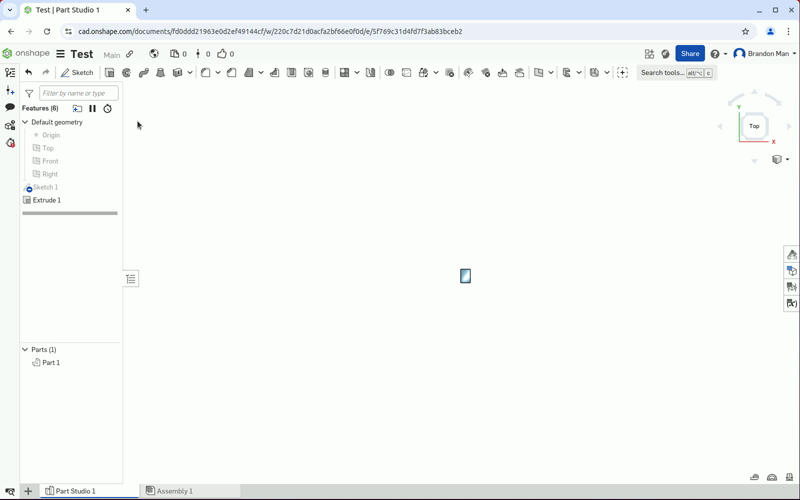
key(shift+h)
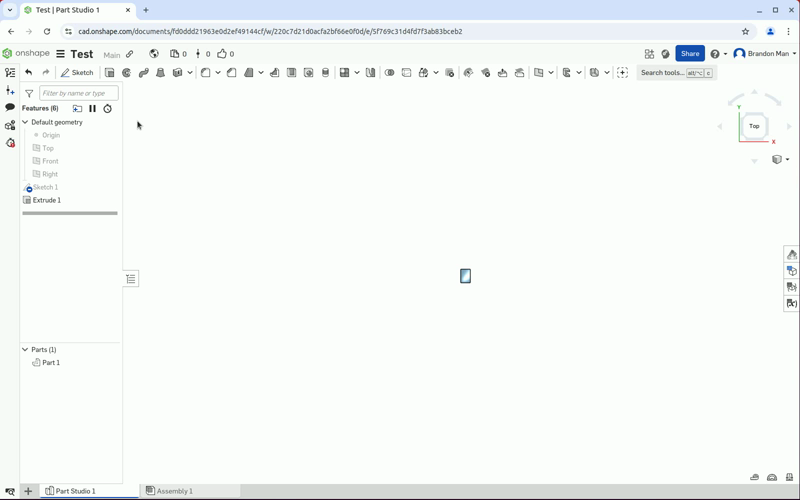
mouse_move(73, 189)
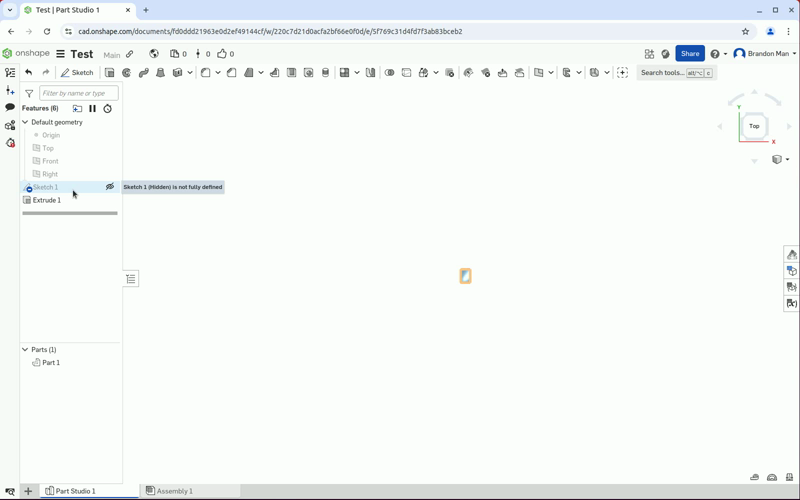
click(73, 189)
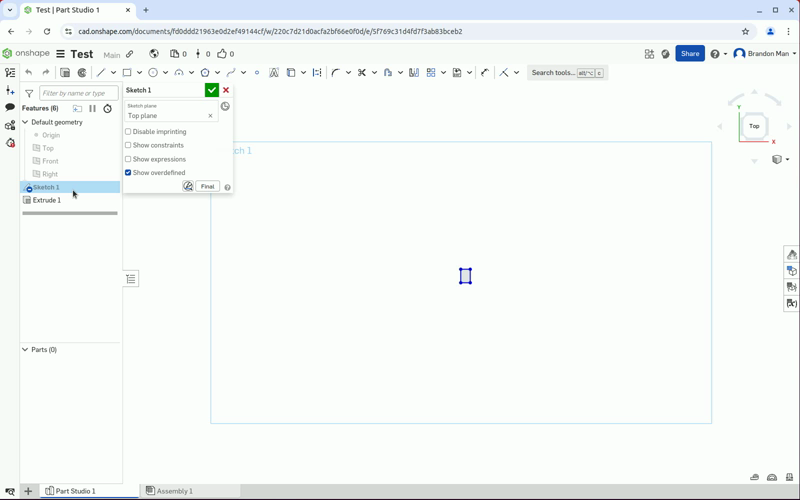
mouse_move(229, 92)
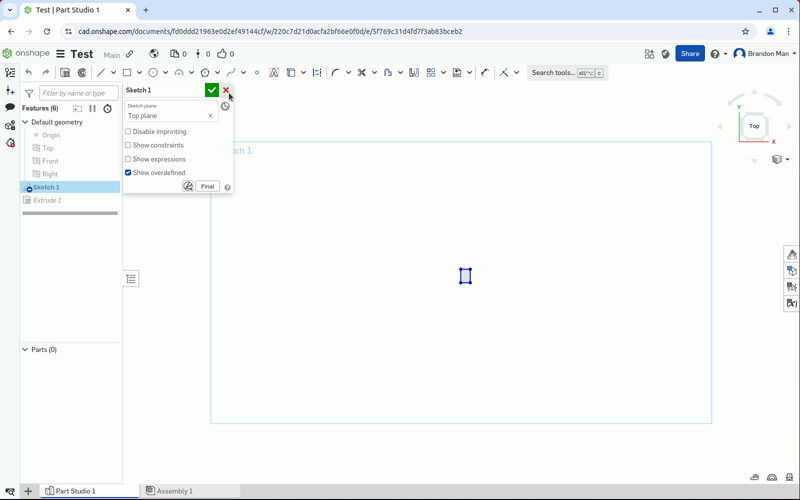
click(229, 92)
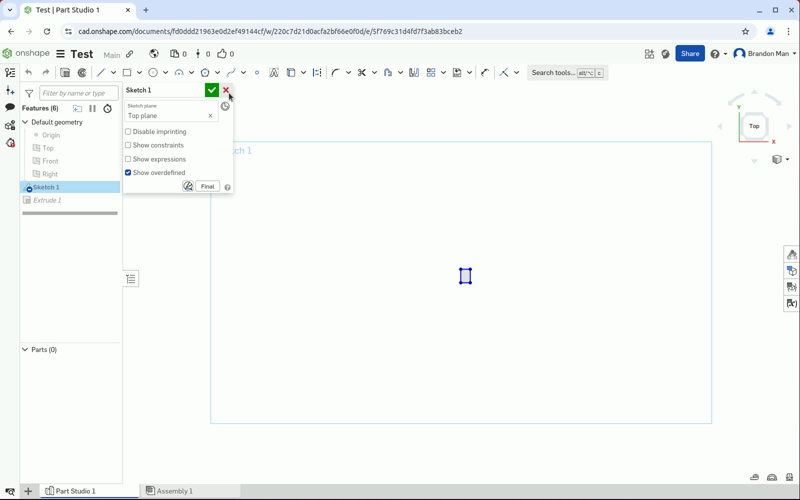
key(shift+s)
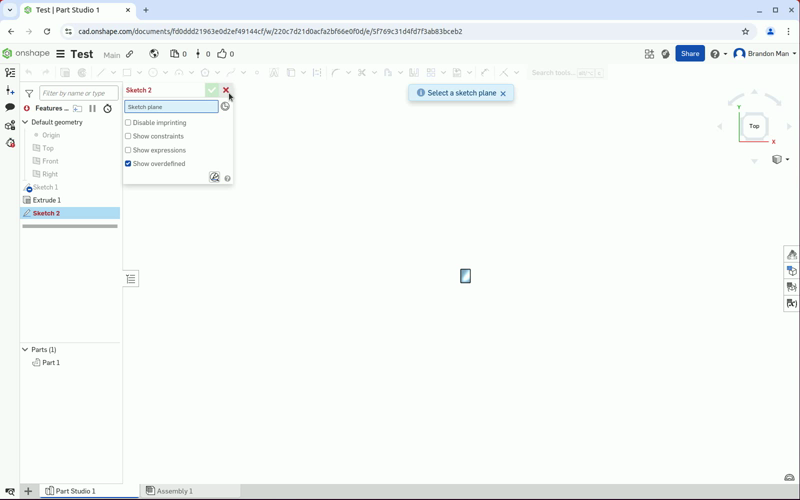
mouse_move(73, 150)
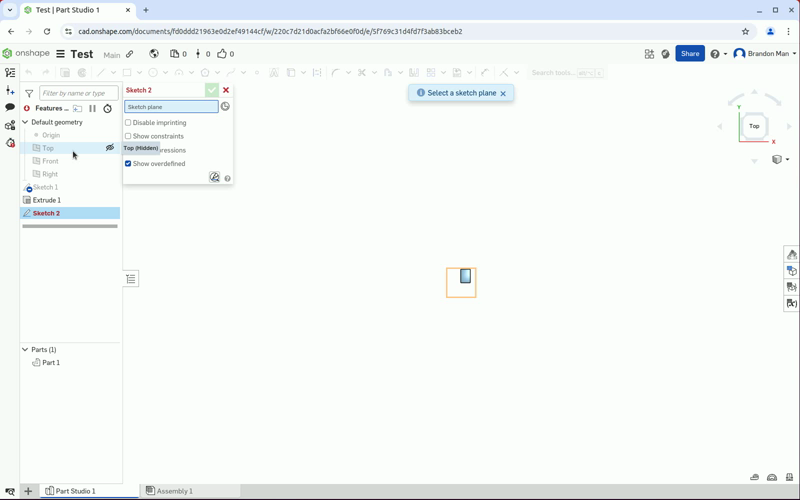
click(73, 150)
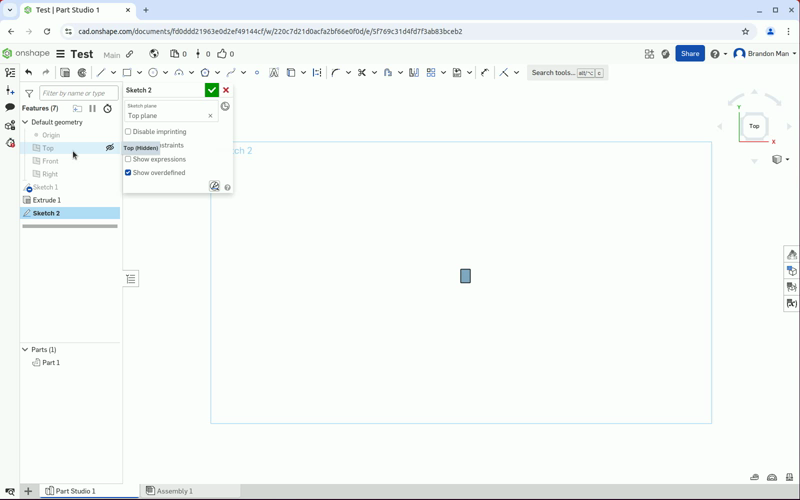
mouse_move(73, 352)
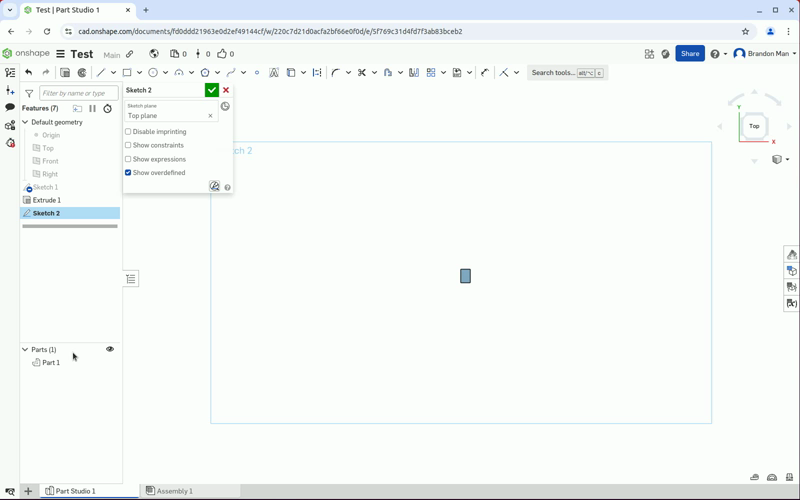
key(y)
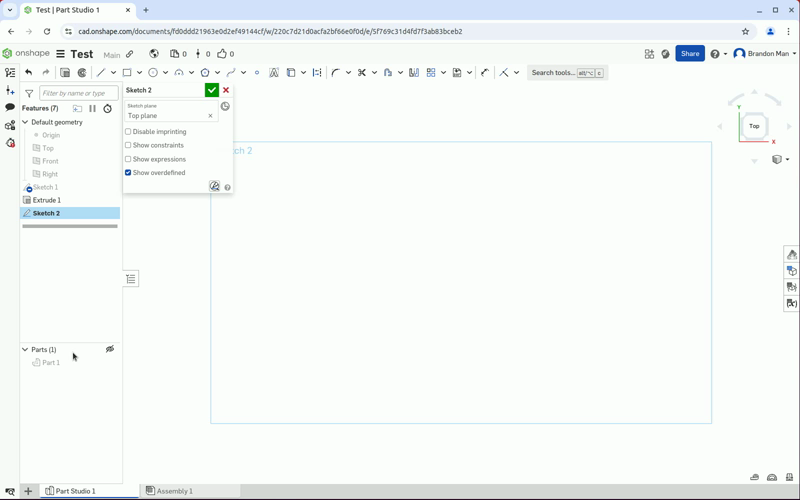
key(l)
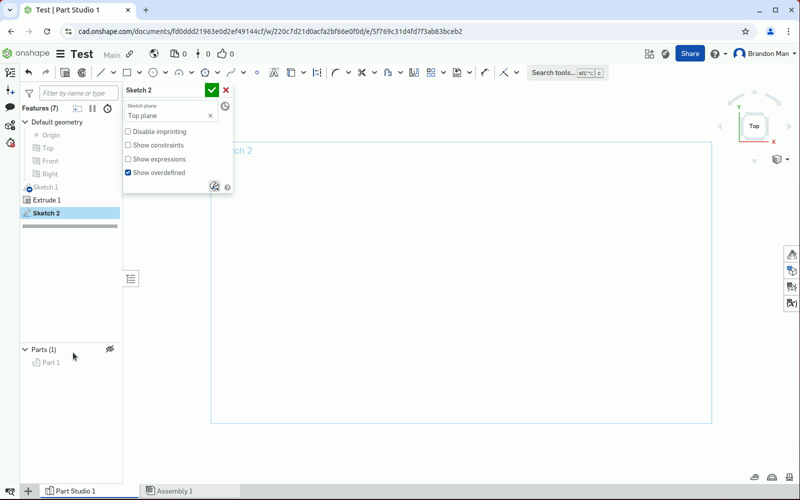
key_down(shift)
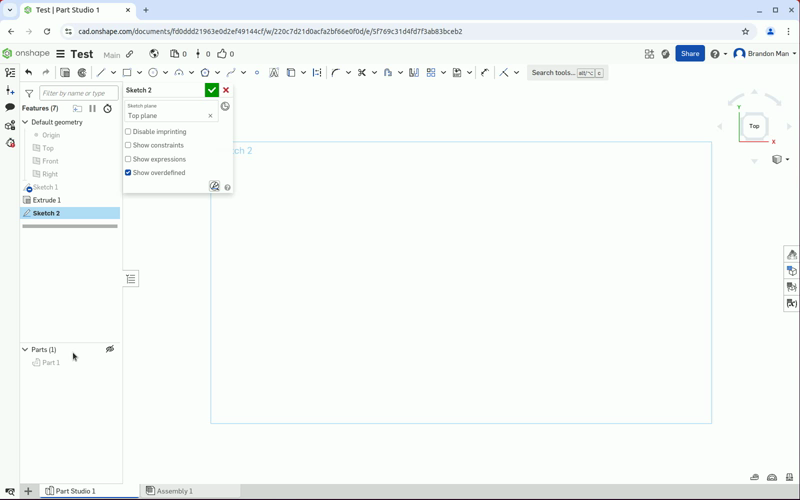
mouse_move(470, 282)
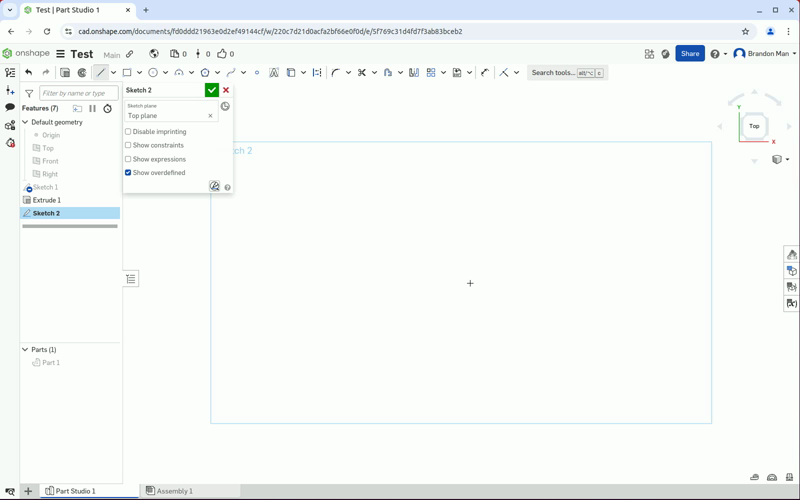
click(470, 282)
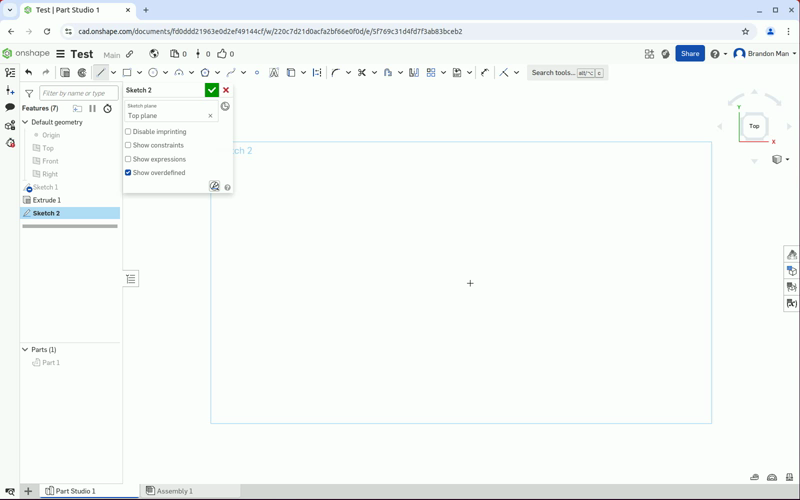
key_up(shift)
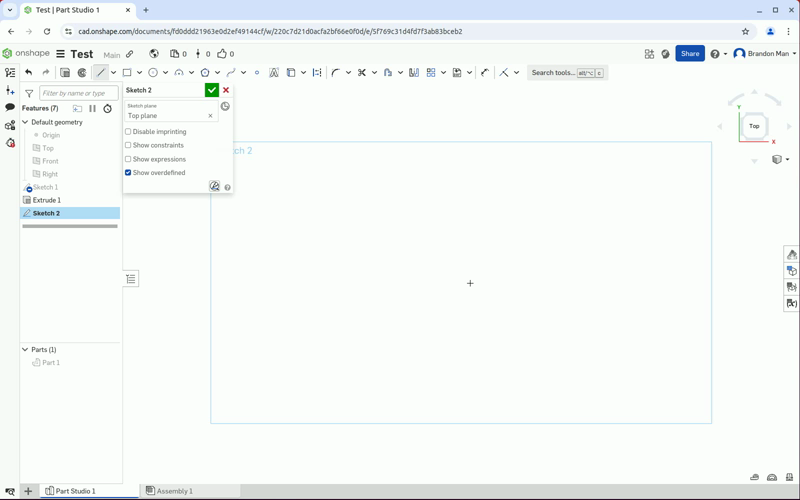
key_down(shift)
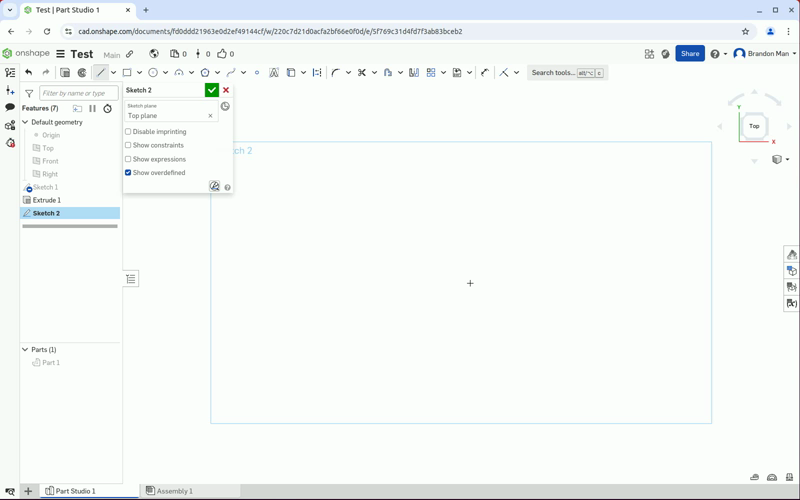
mouse_move(500, 282)
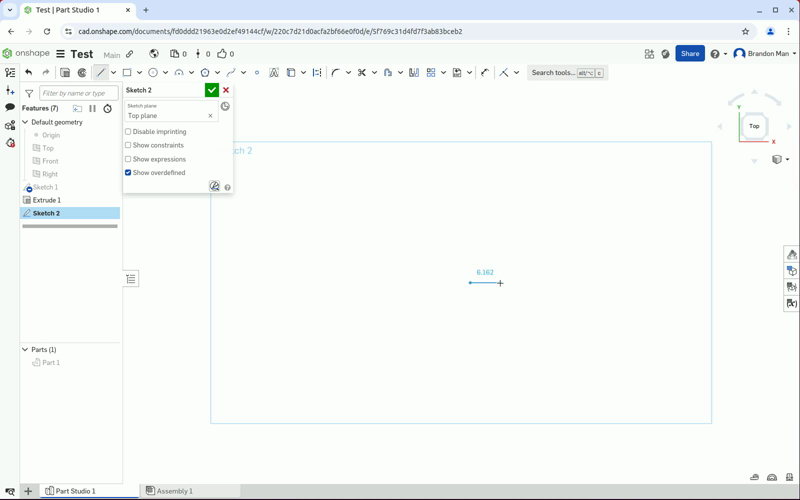
mouse_move(487, 282)
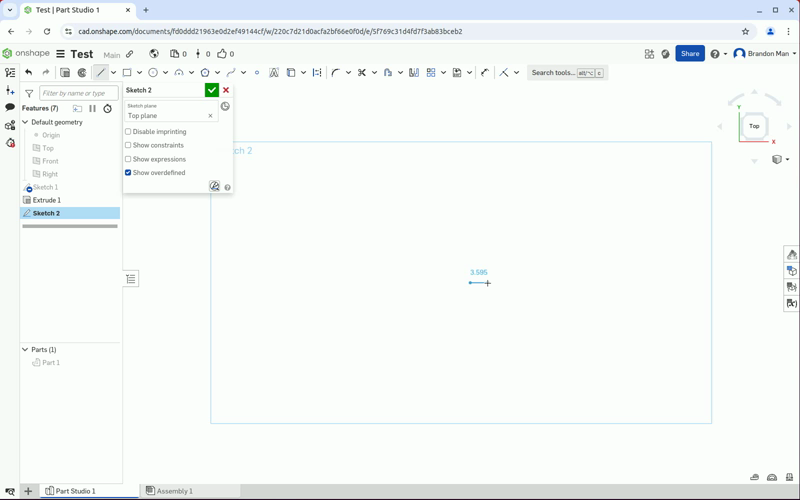
click(487, 282)
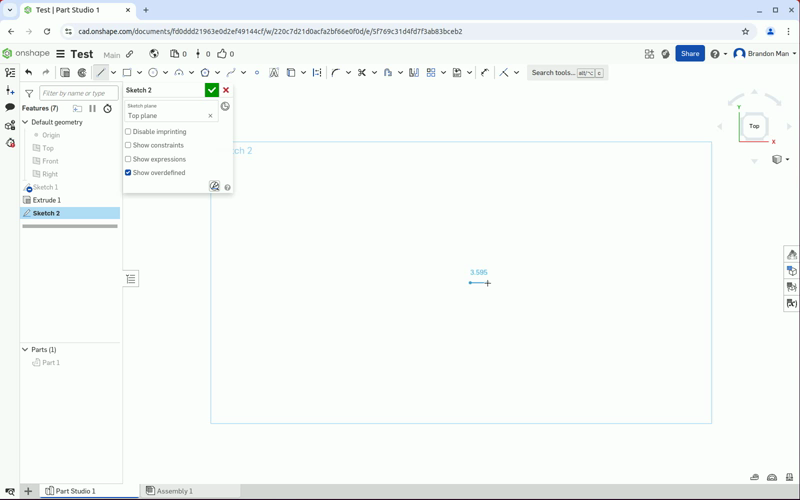
key_up(shift)
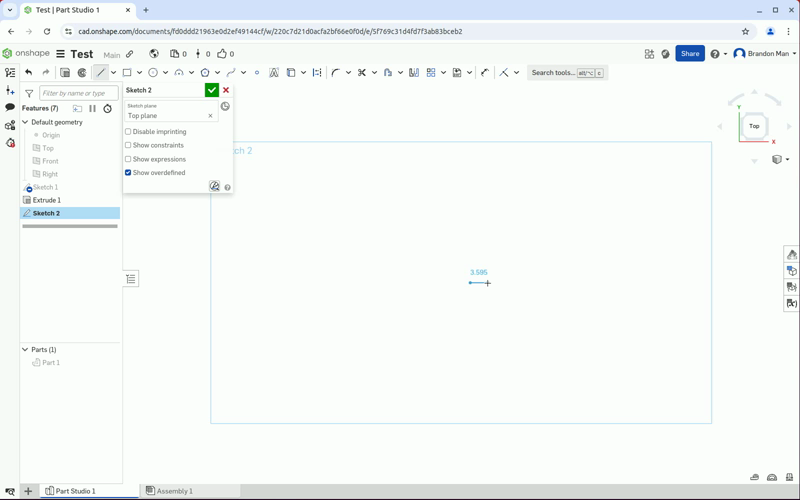
key_down(shift)
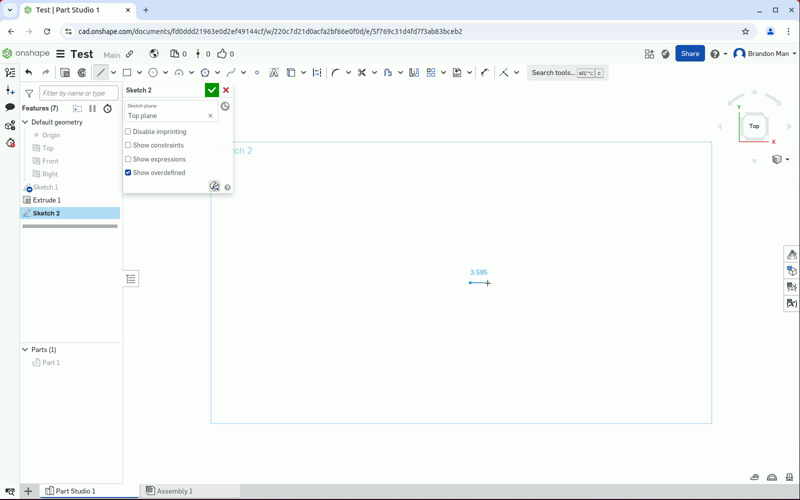
mouse_move(517, 282)
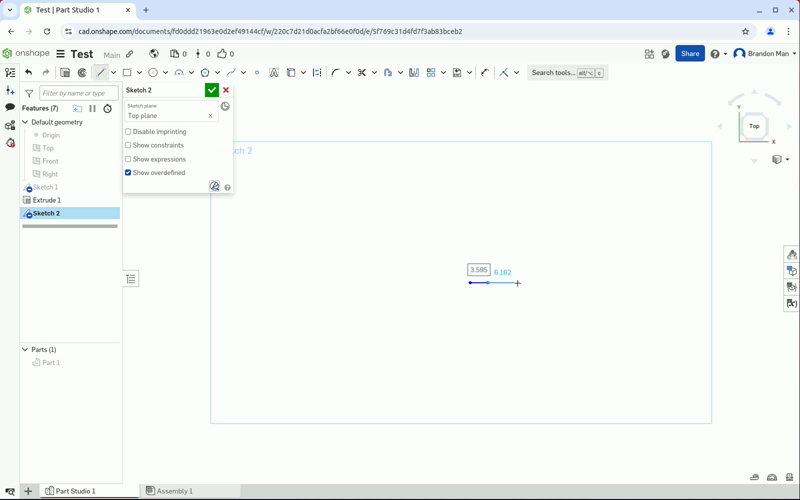
mouse_move(487, 268)
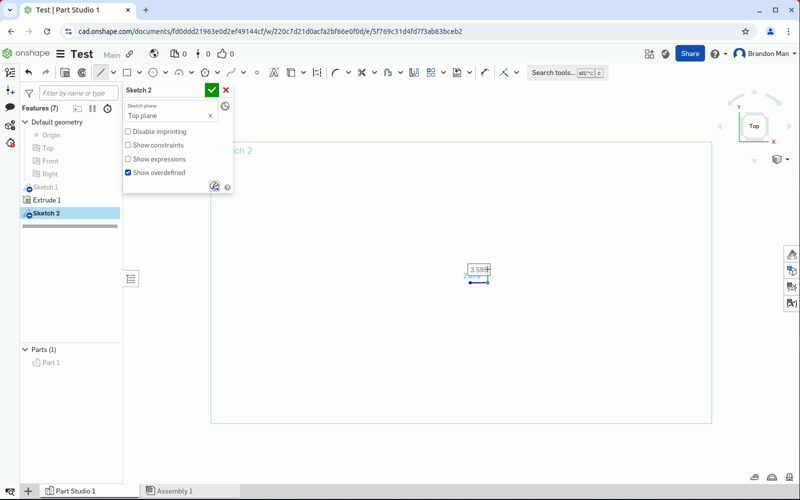
click(487, 268)
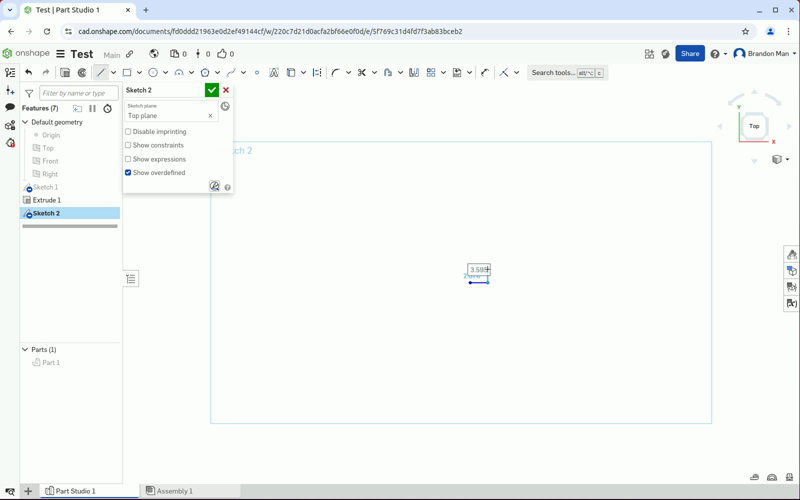
key_up(shift)
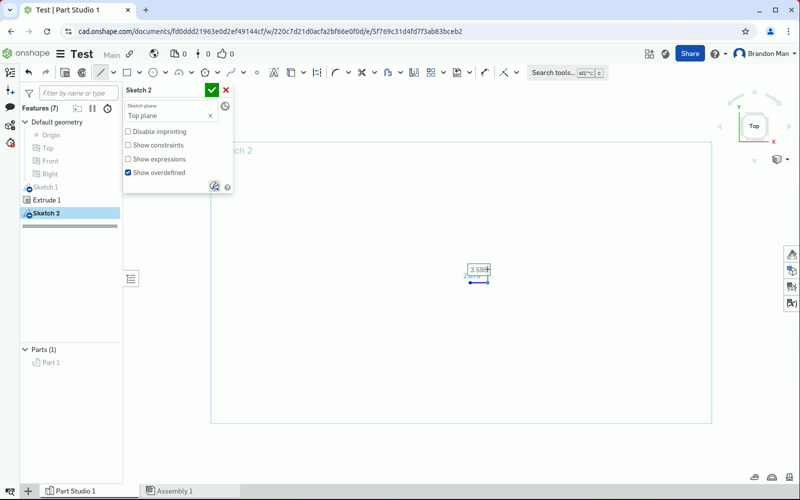
key_down(shift)
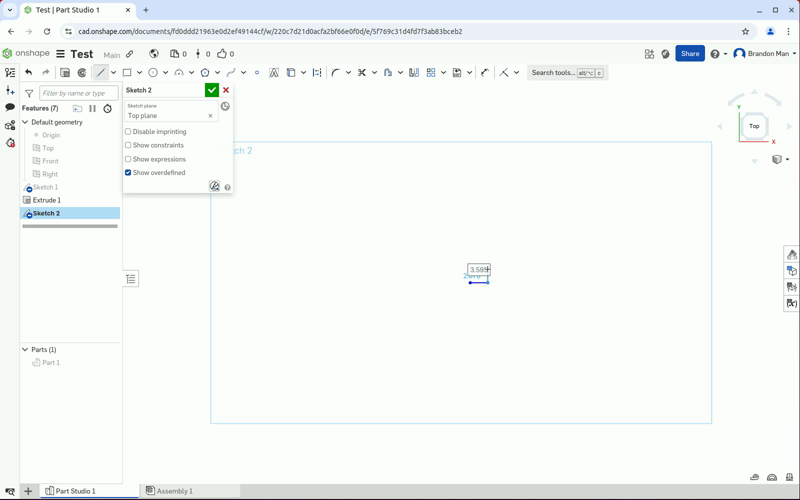
mouse_move(517, 268)
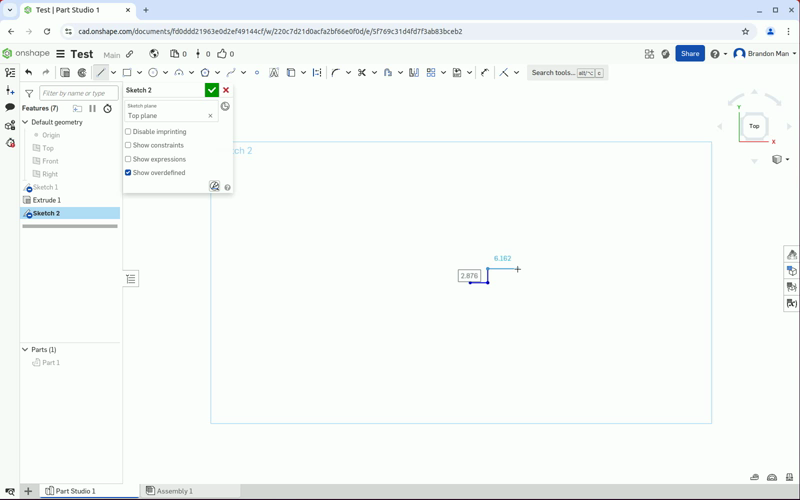
mouse_move(470, 268)
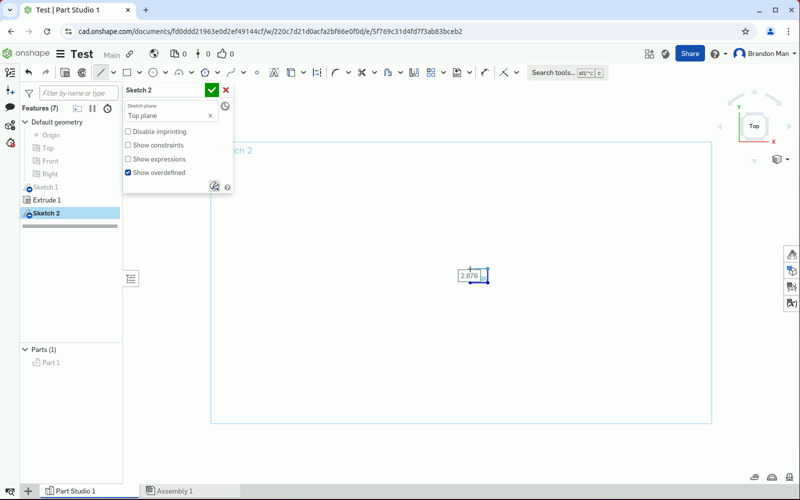
click(470, 268)
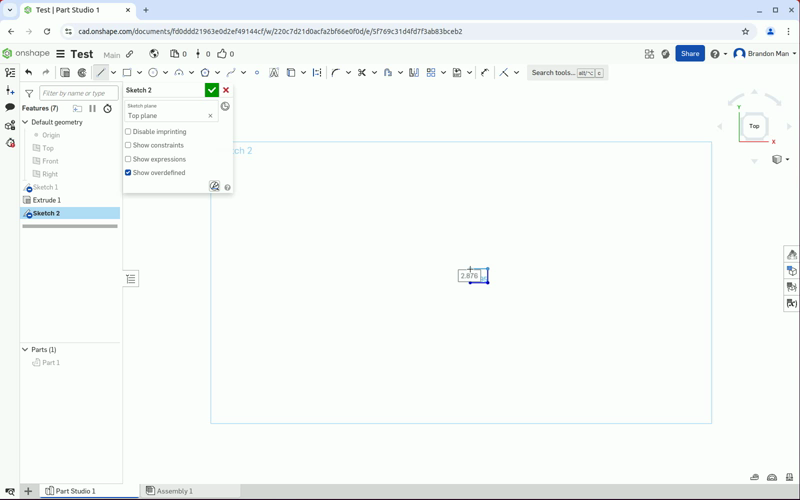
key_up(shift)
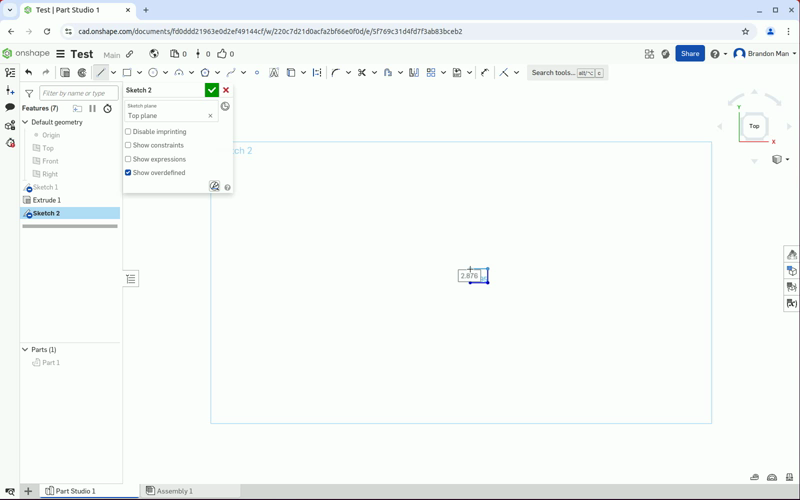
mouse_move(500, 268)
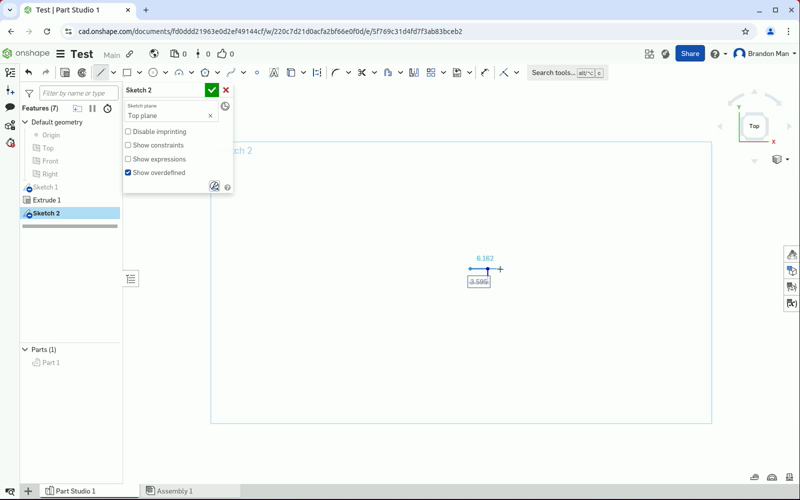
key_down(shift)
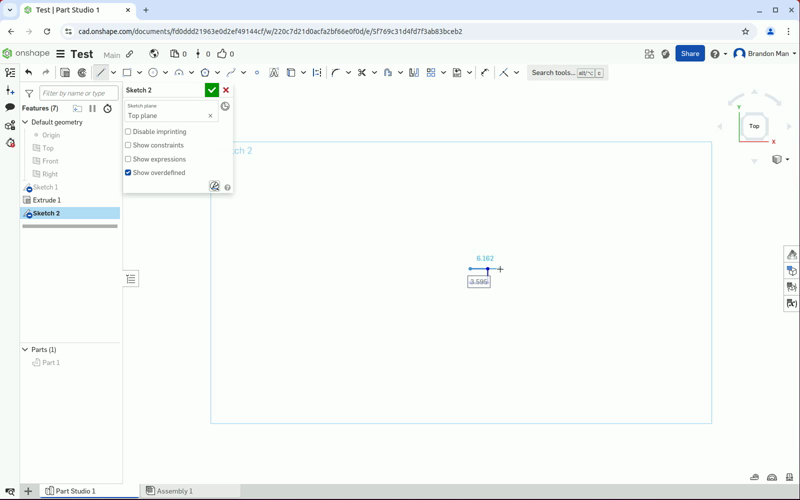
mouse_move(470, 282)
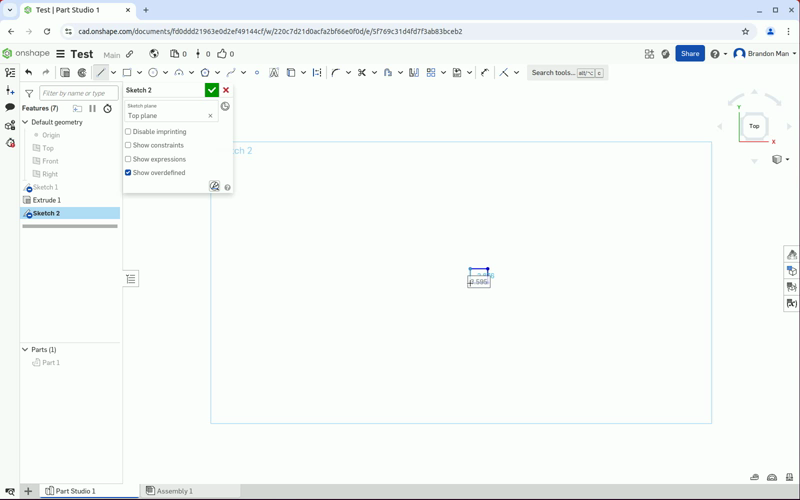
key_up(shift)
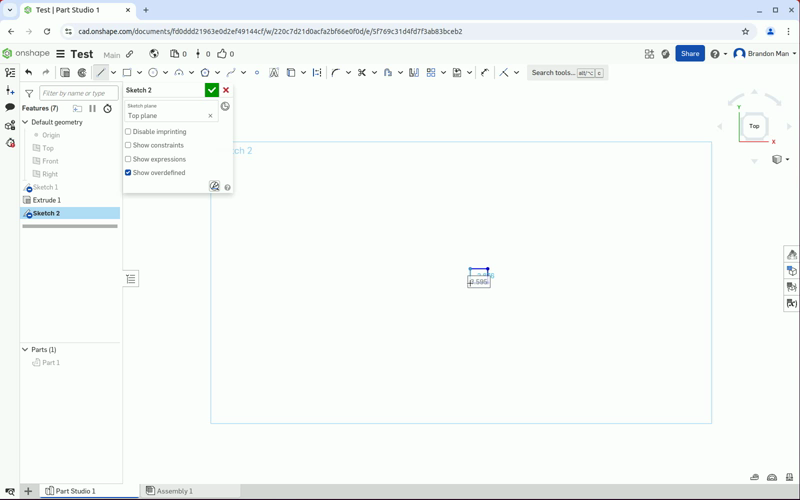
click(470, 282)
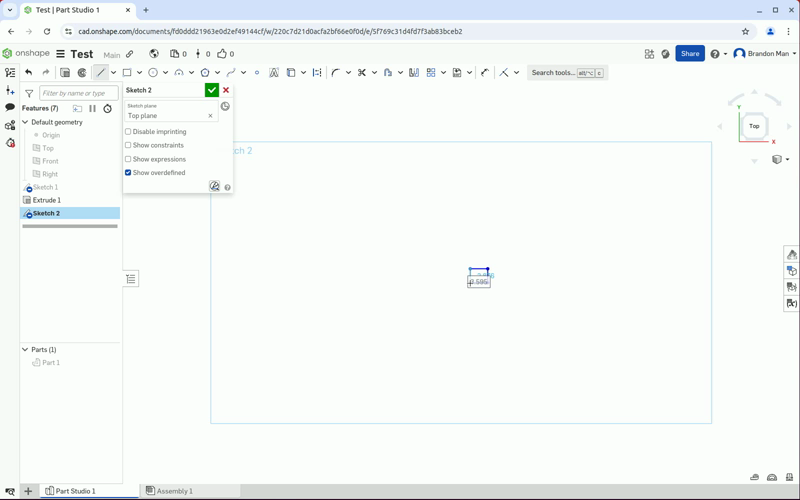
key(esc)
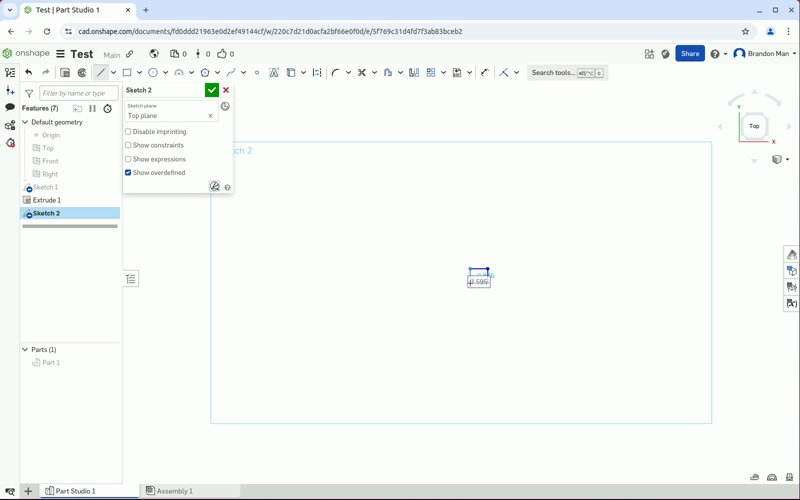
mouse_move(470, 271)
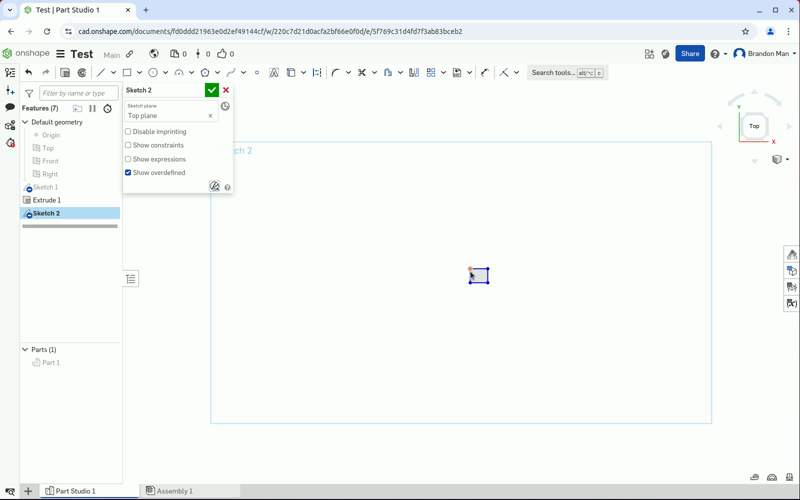
scroll(6)
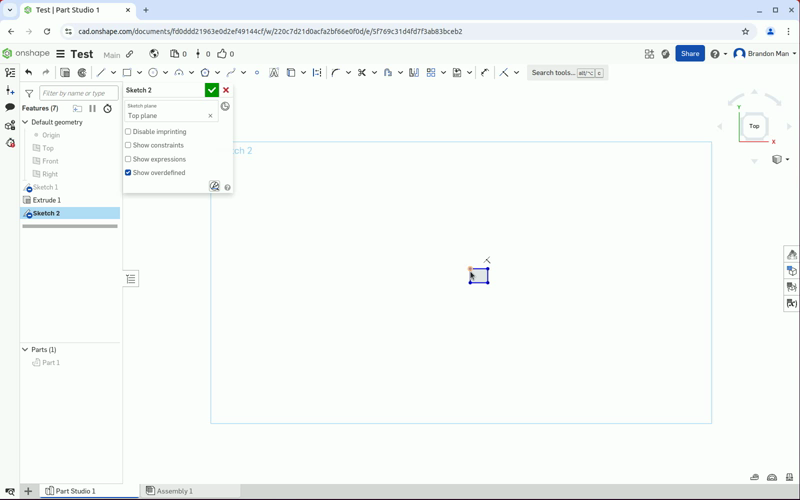
scroll(6)
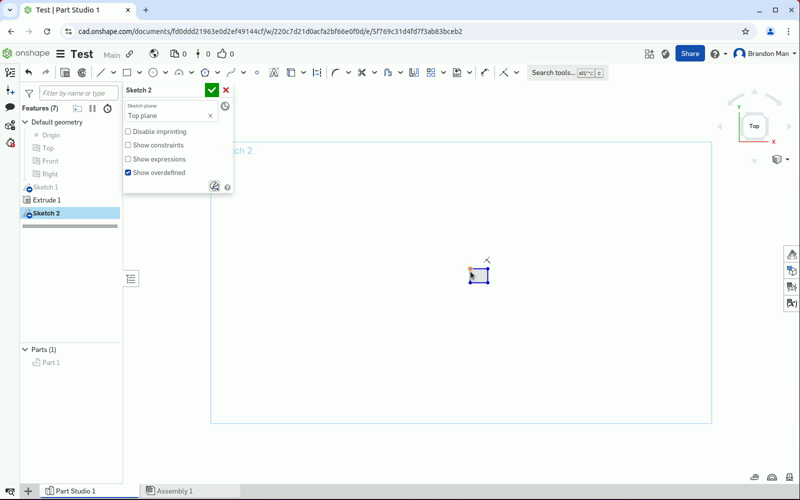
scroll(6)
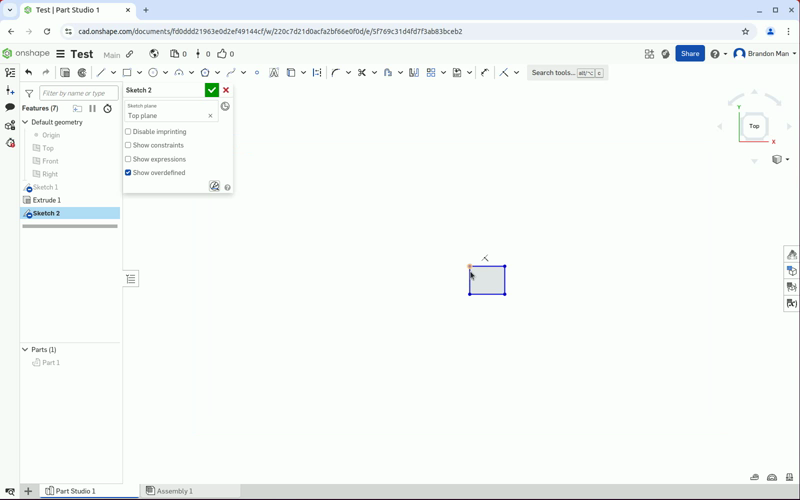
scroll(6)
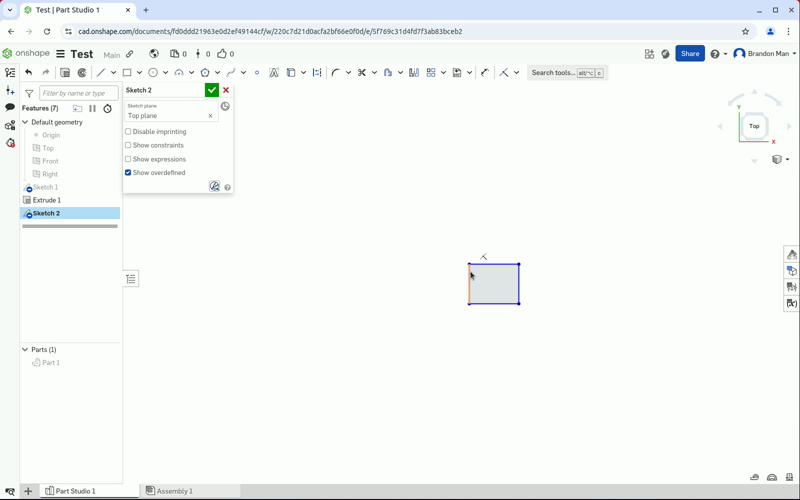
scroll(6)
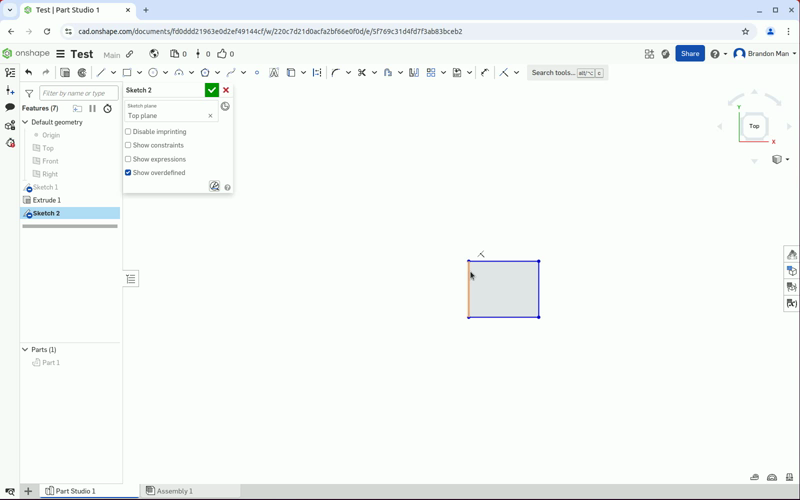
scroll(6)
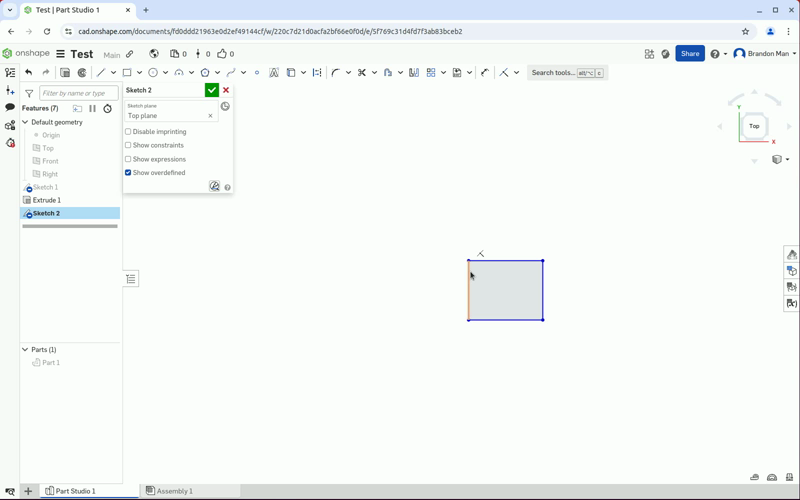
scroll(6)
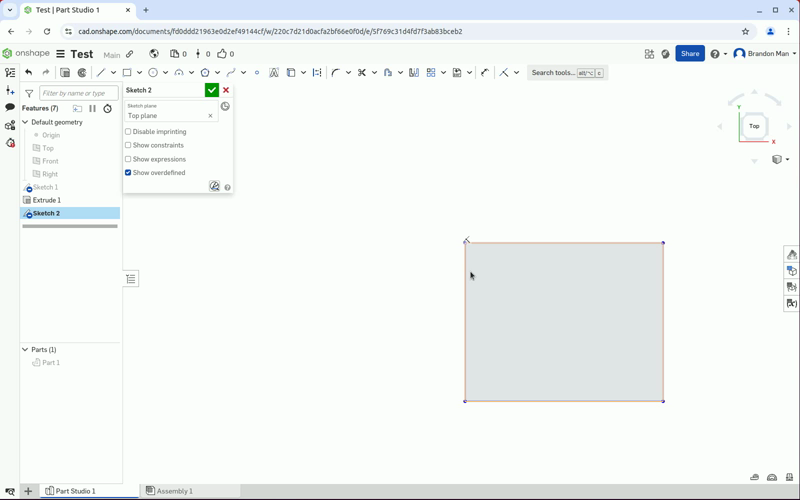
click(470, 271)
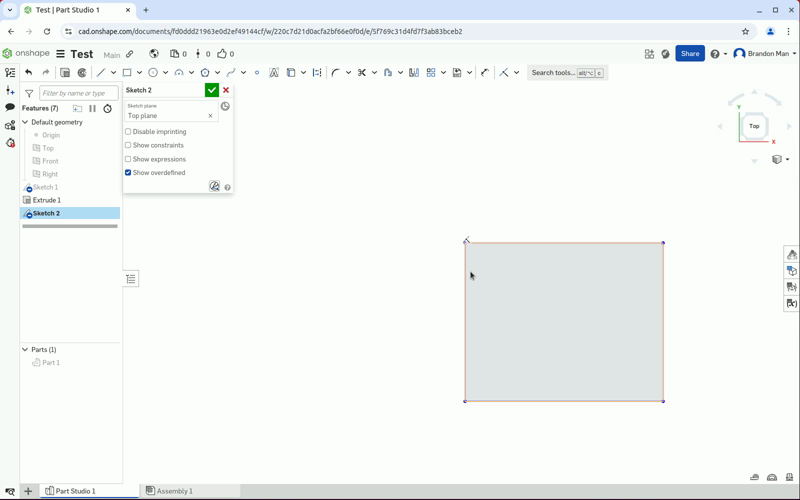
scroll(-6)
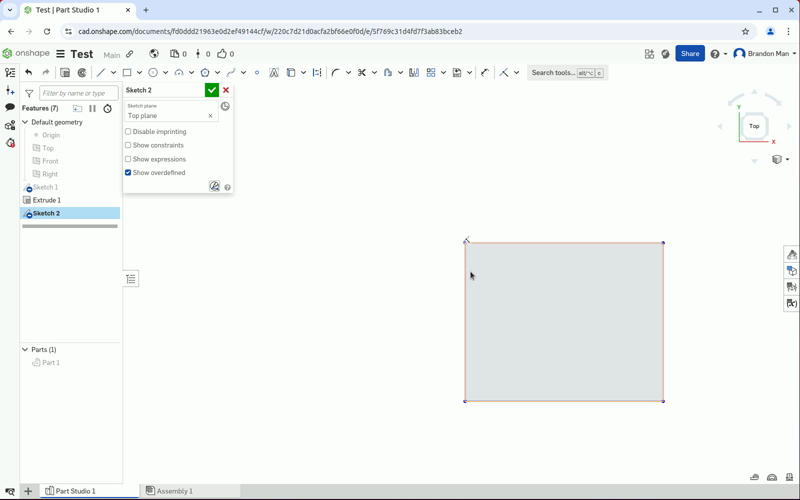
scroll(-6)
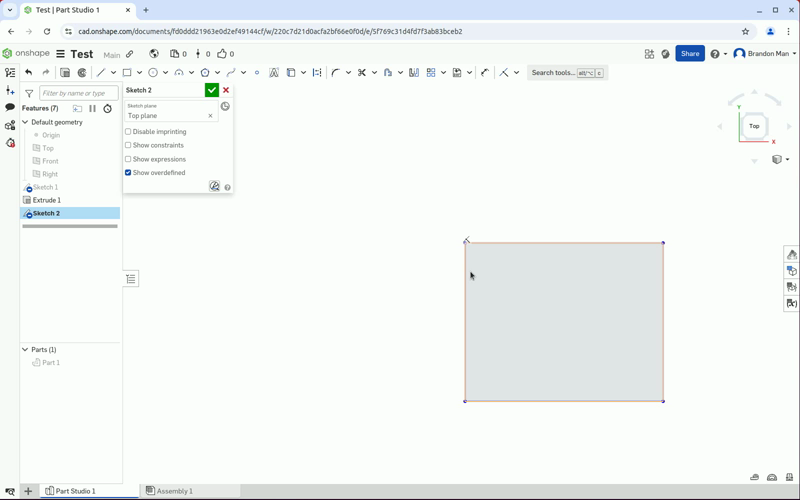
scroll(-6)
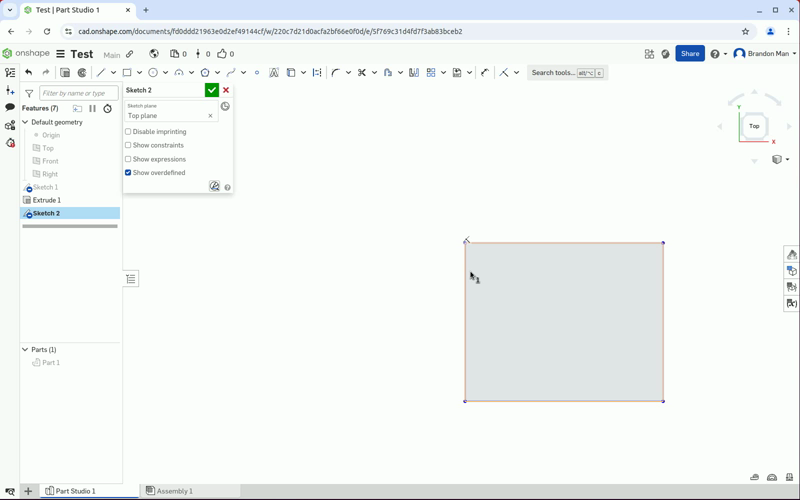
scroll(-6)
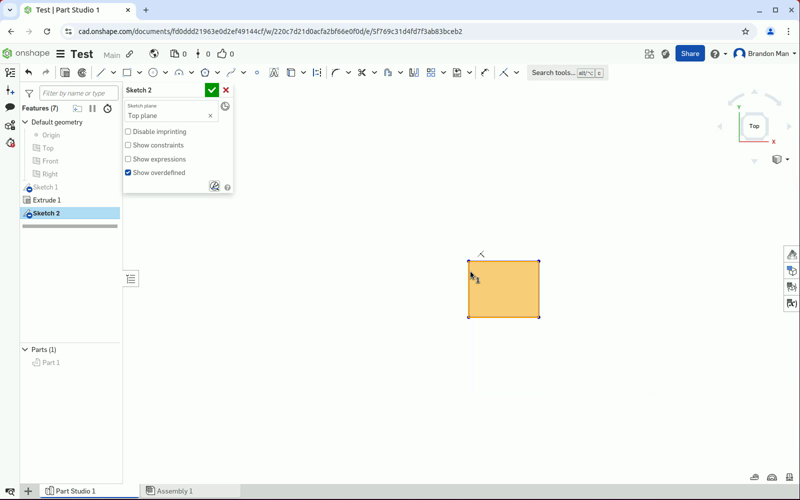
scroll(-6)
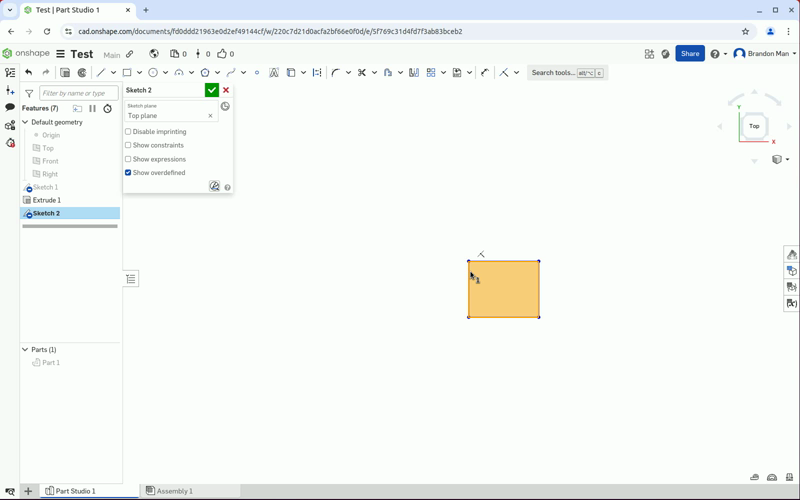
scroll(-6)
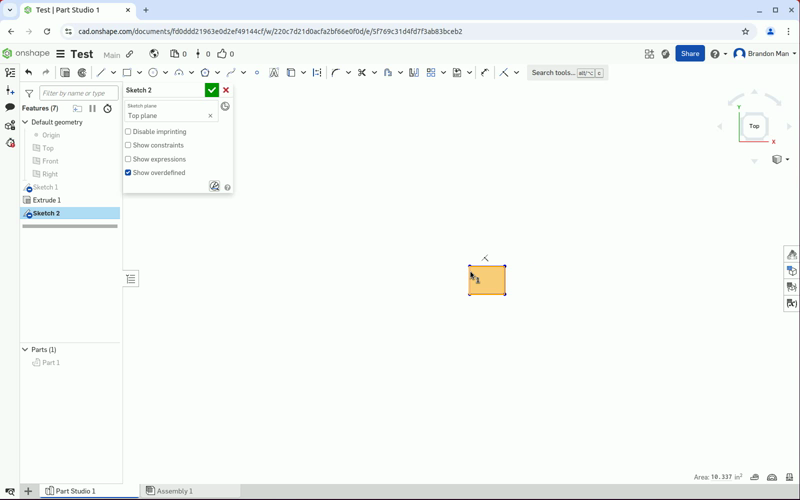
scroll(-6)
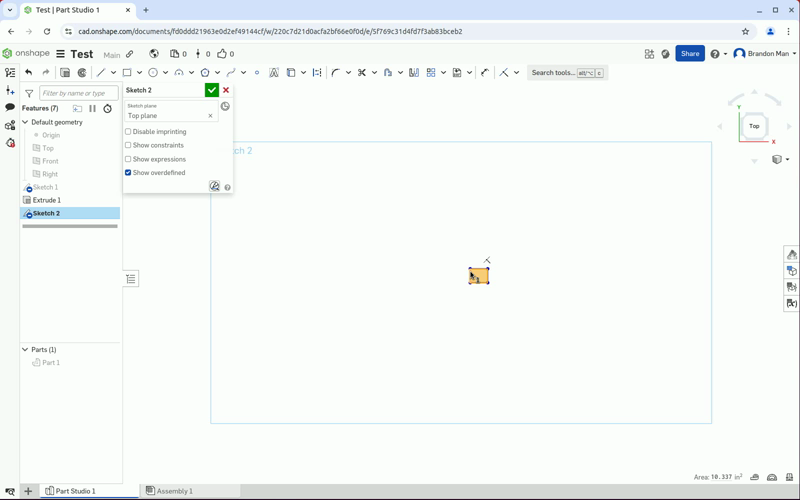
mouse_move(73, 352)
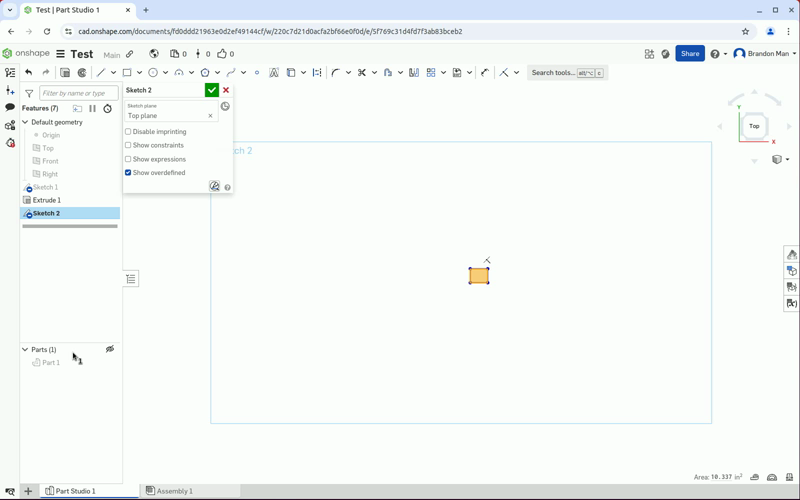
key(shift+y)
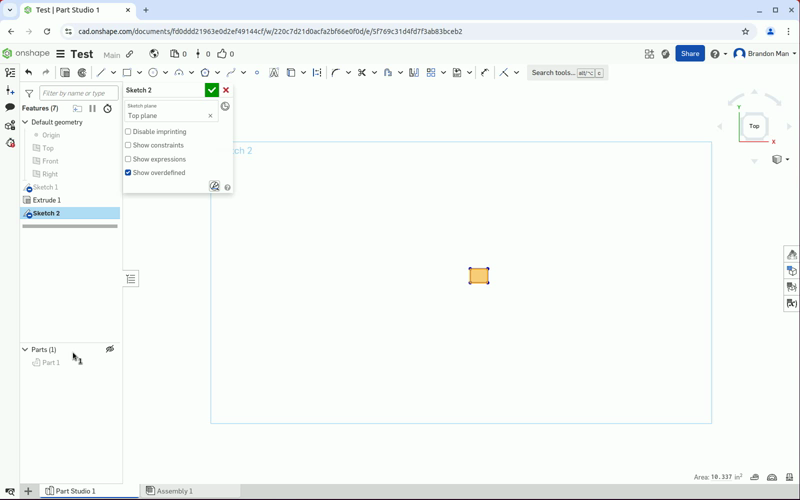
key(shift+e)
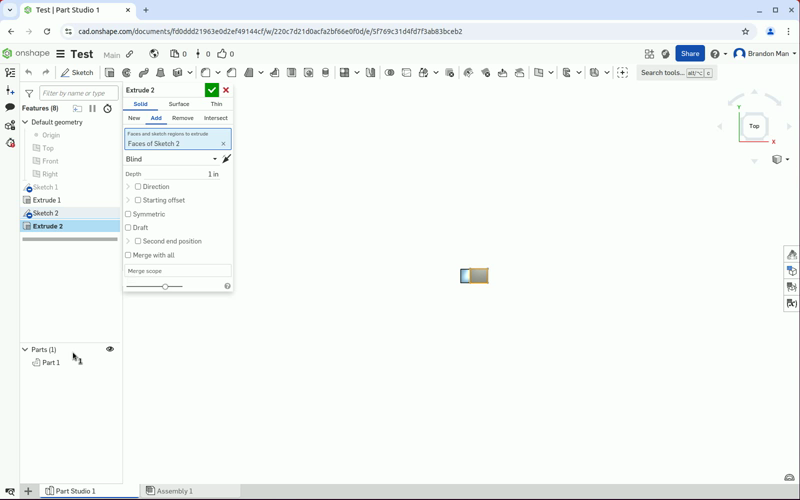
mouse_move(143, 106)
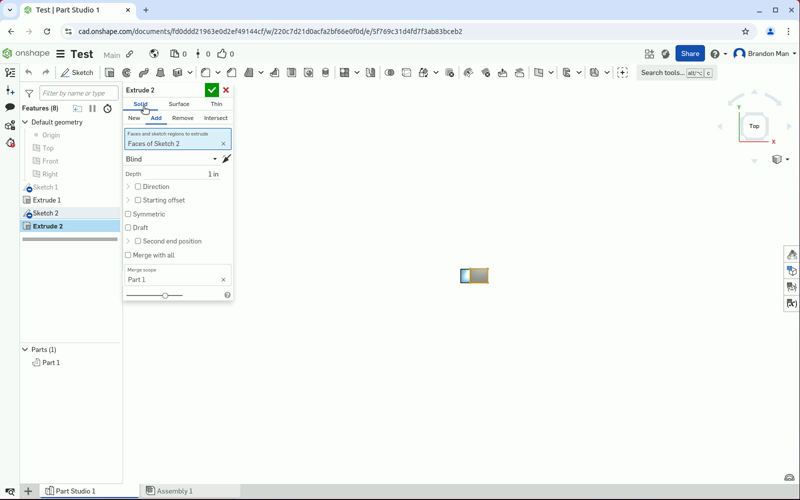
click(143, 106)
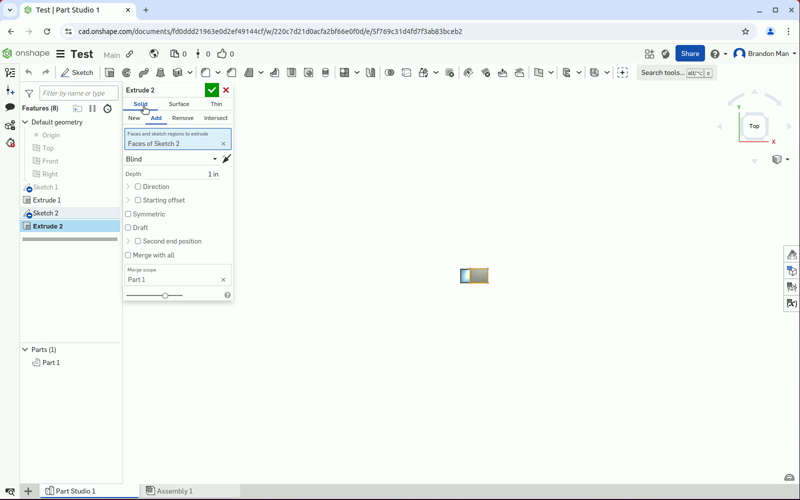
mouse_move(137, 120)
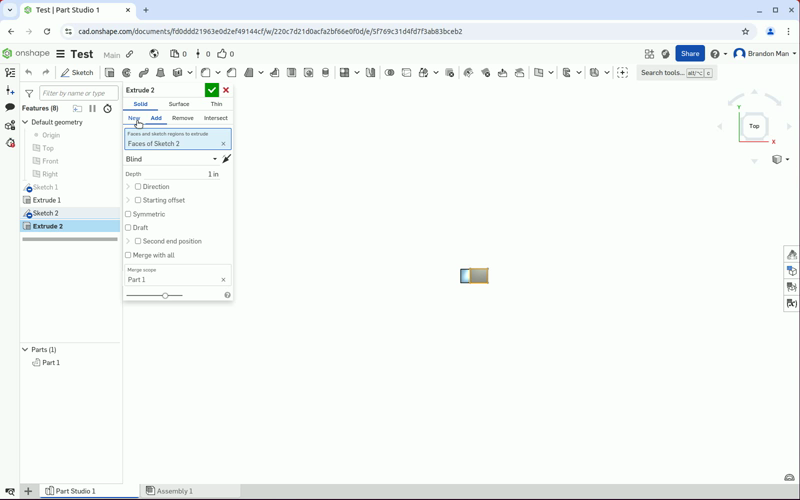
click(137, 120)
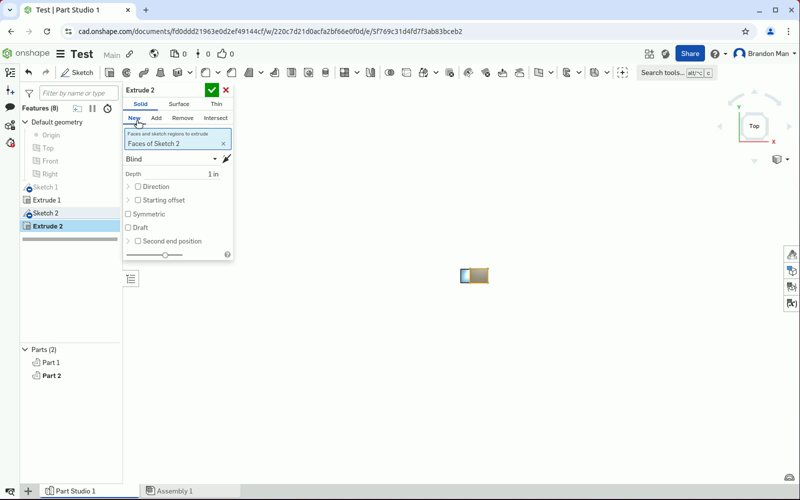
key(tab, 4)
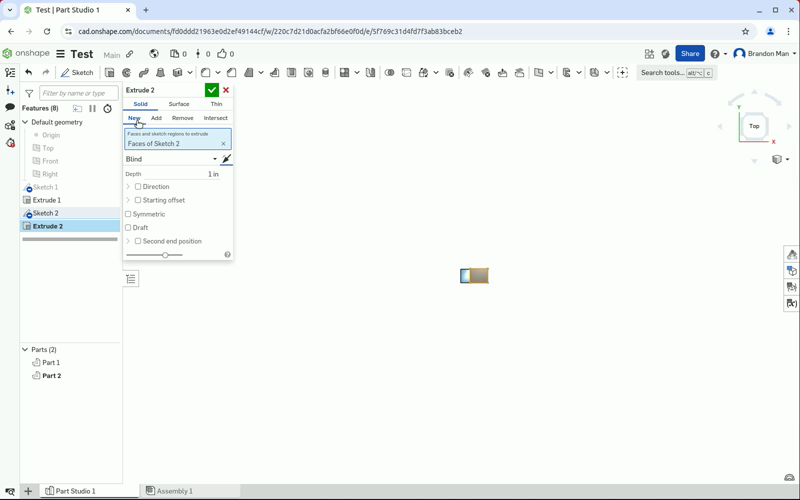
text(6.499)
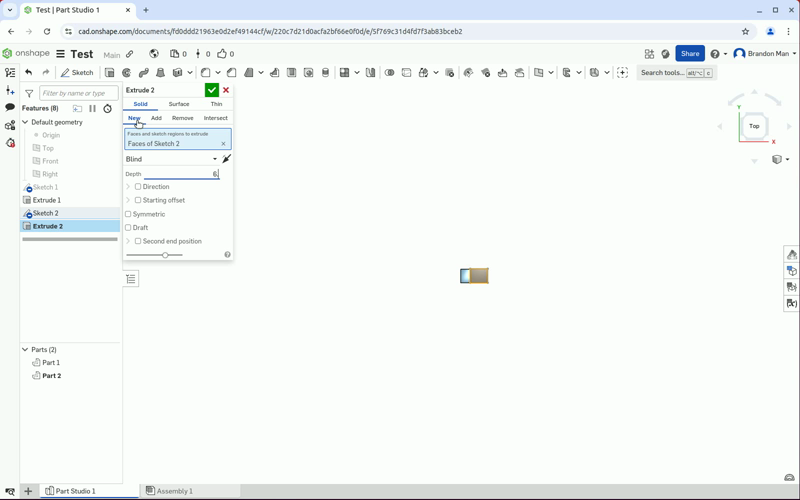
key(enter)
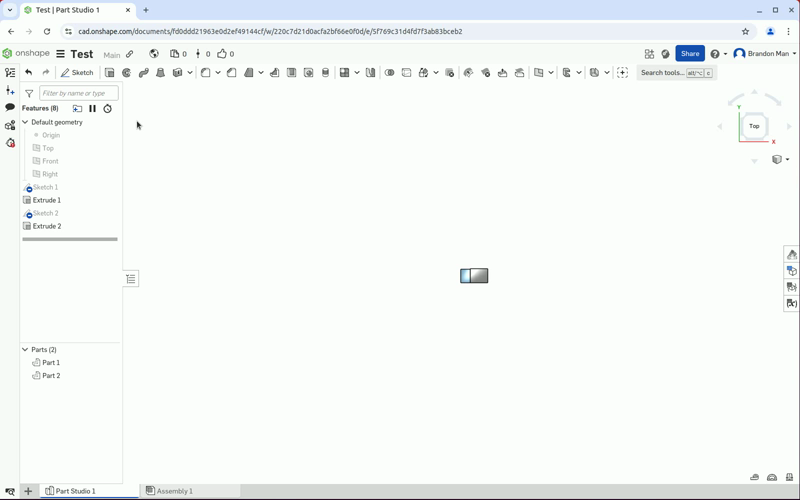
key(shift+h)
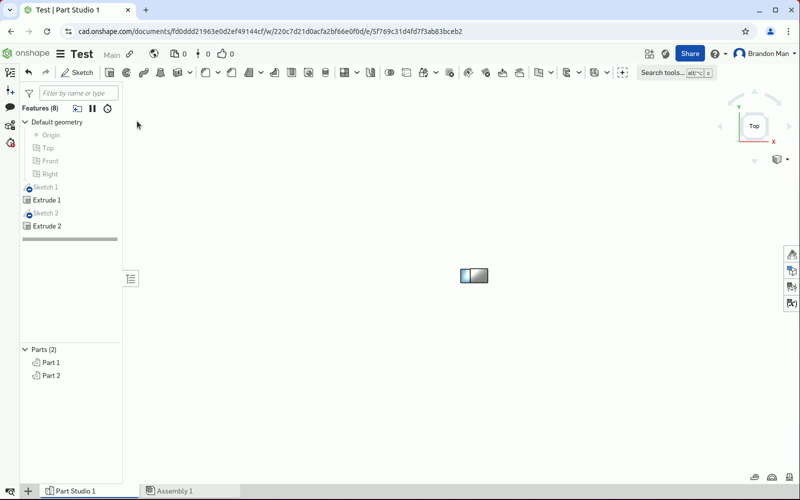
key(shift+h)
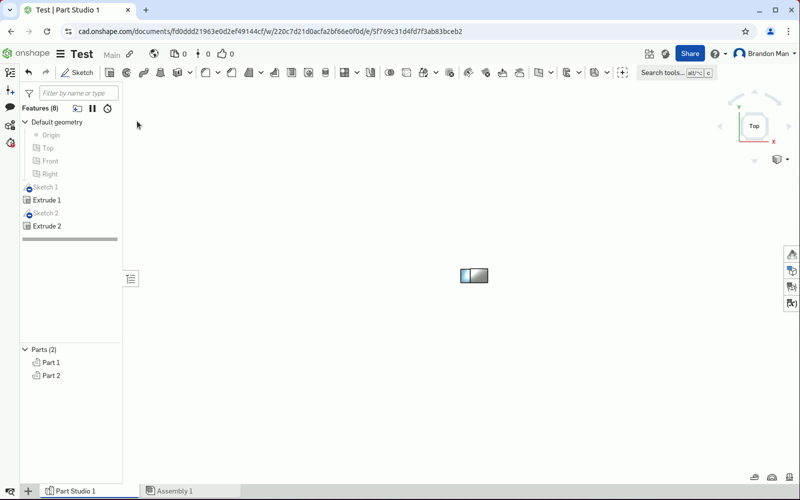
mouse_move(73, 189)
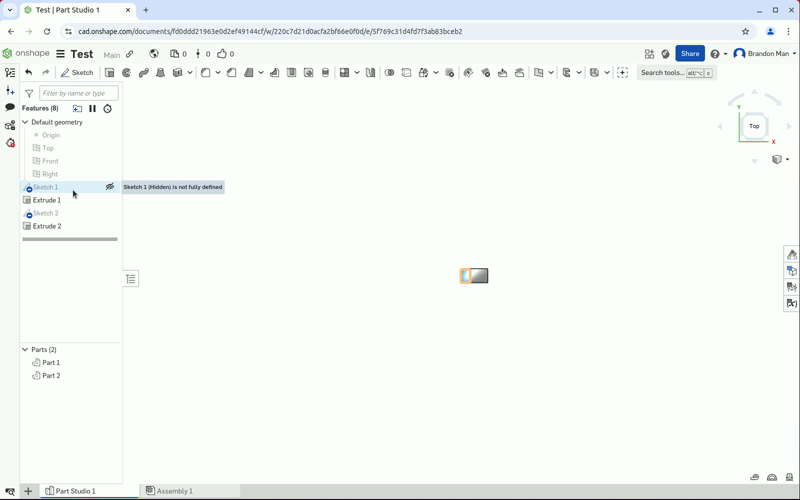
click(73, 189)
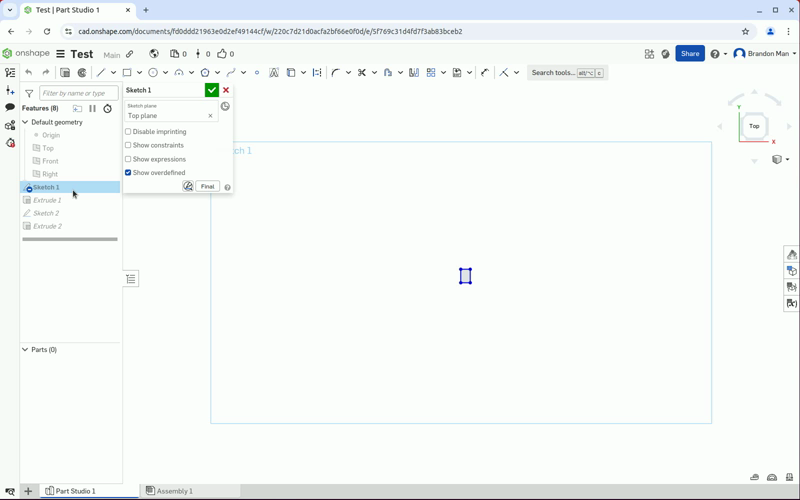
mouse_move(229, 92)
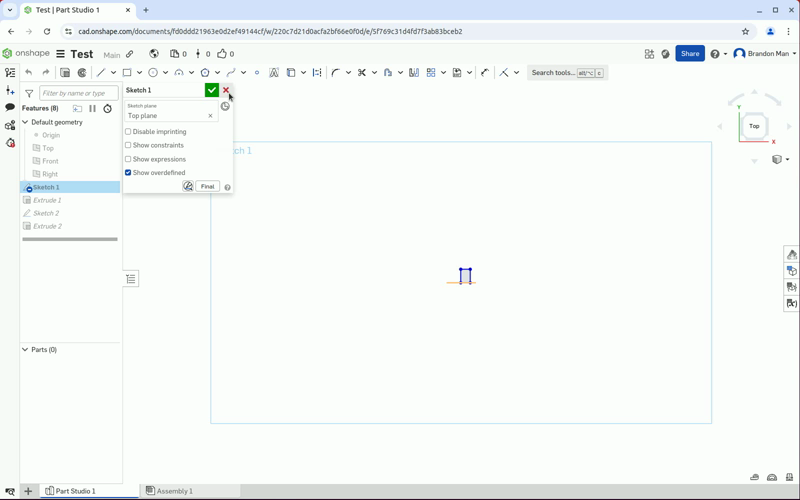
click(229, 92)
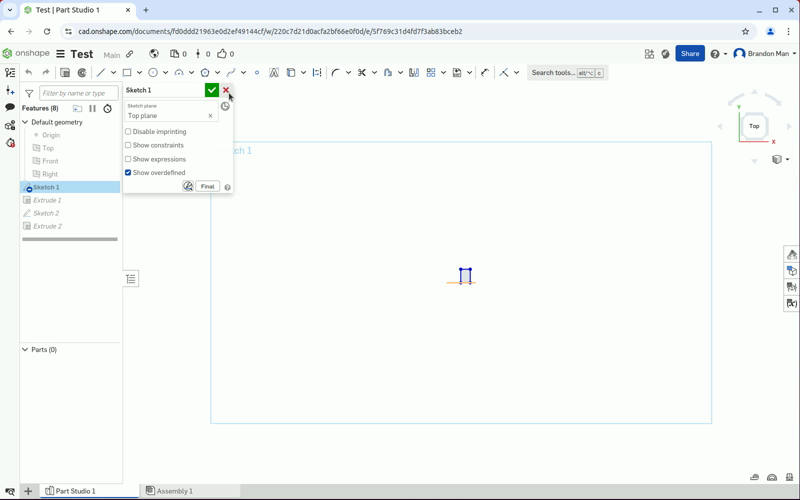
key(shift+s)
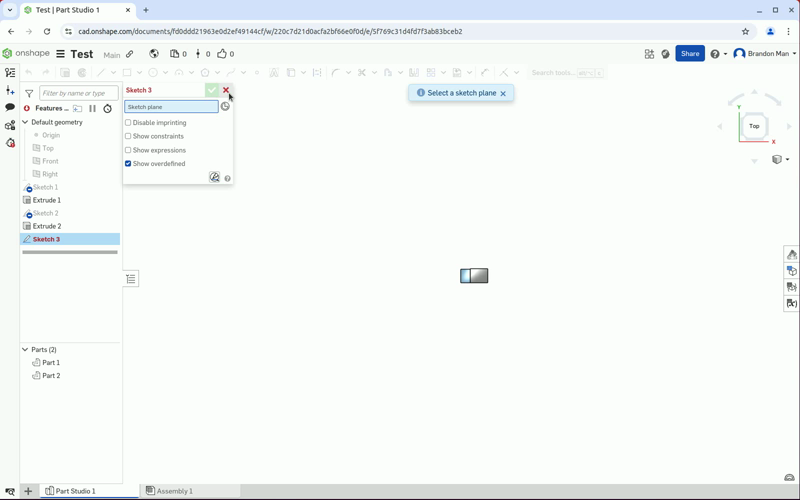
mouse_move(73, 150)
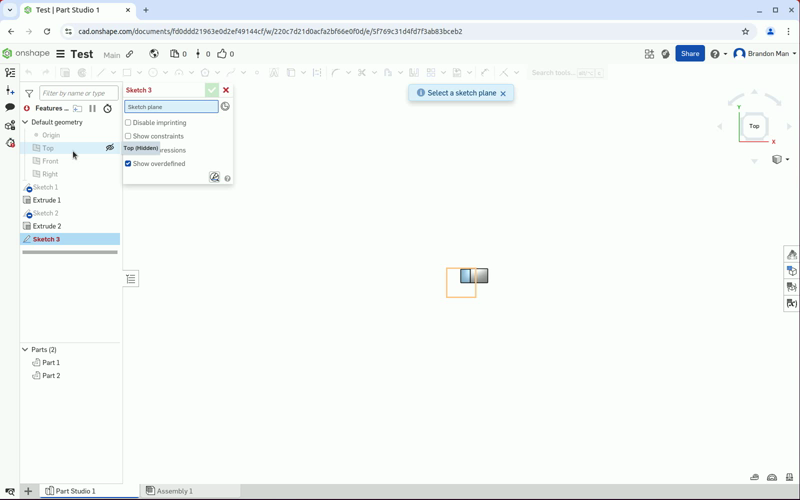
click(73, 150)
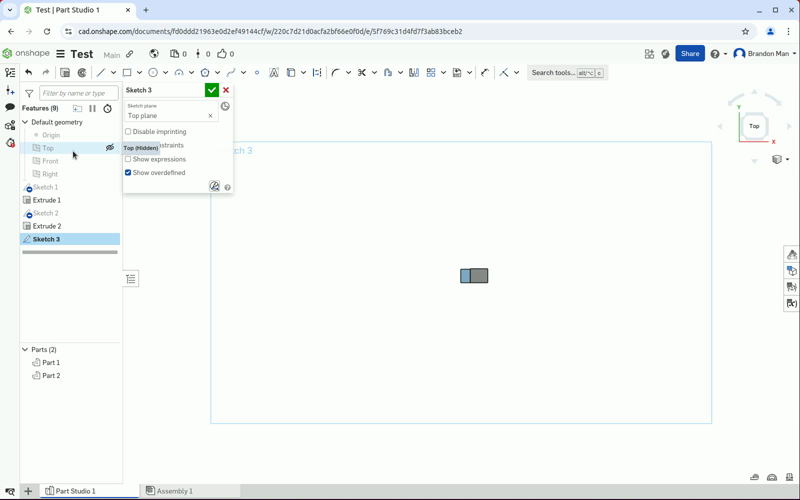
mouse_move(73, 352)
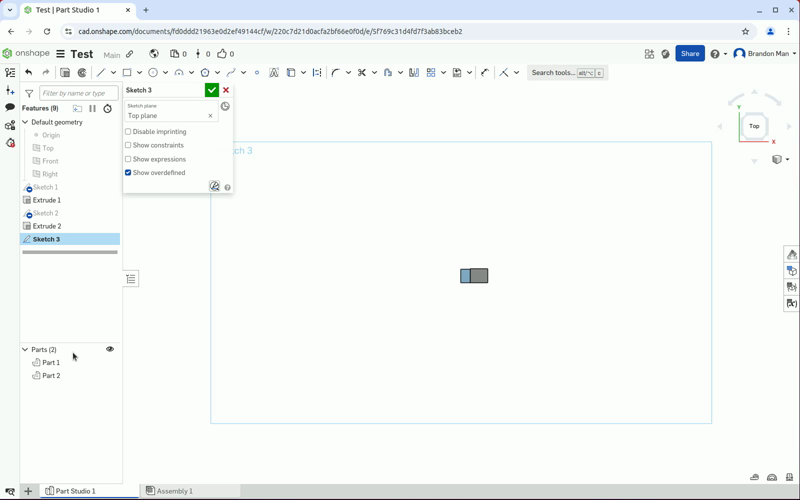
key(y)
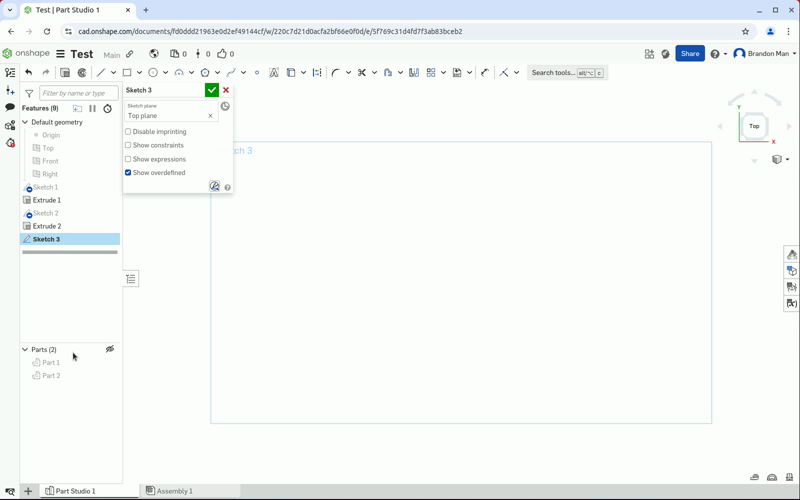
key(l)
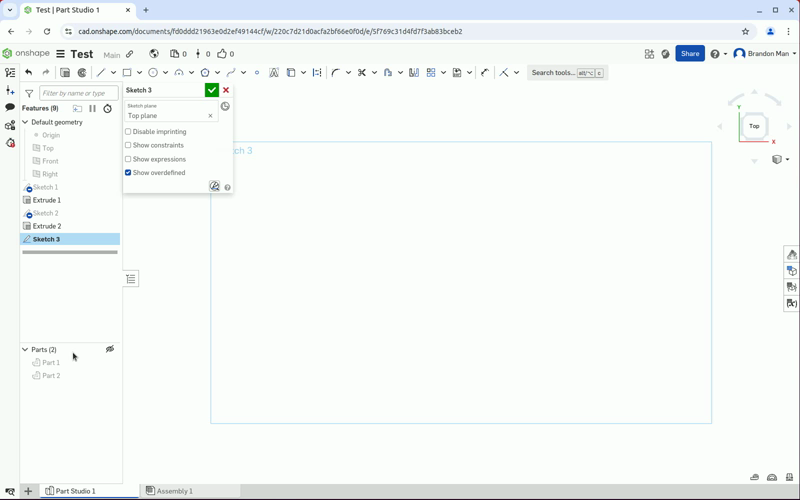
key_down(shift)
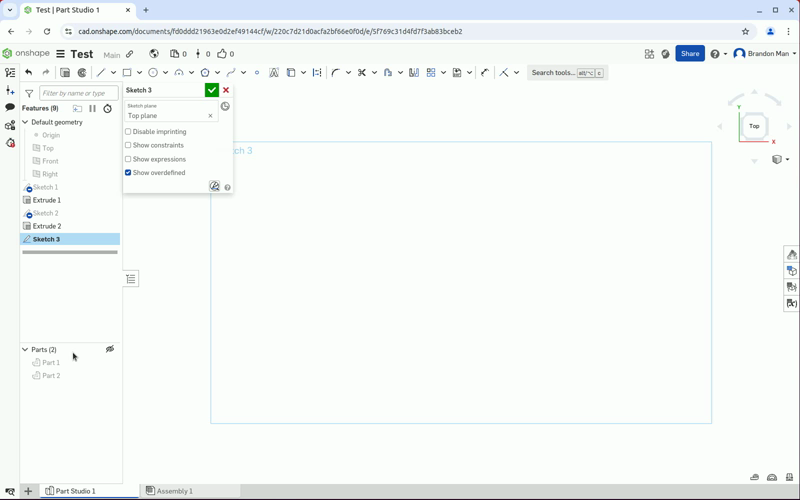
mouse_move(485, 282)
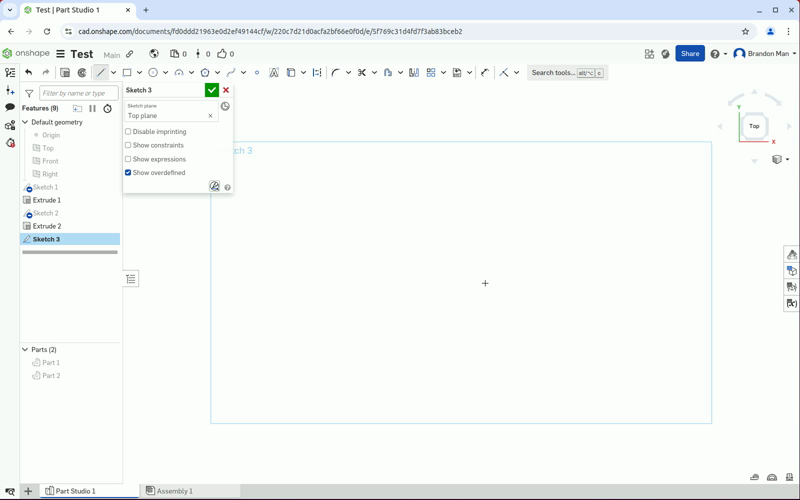
click(485, 282)
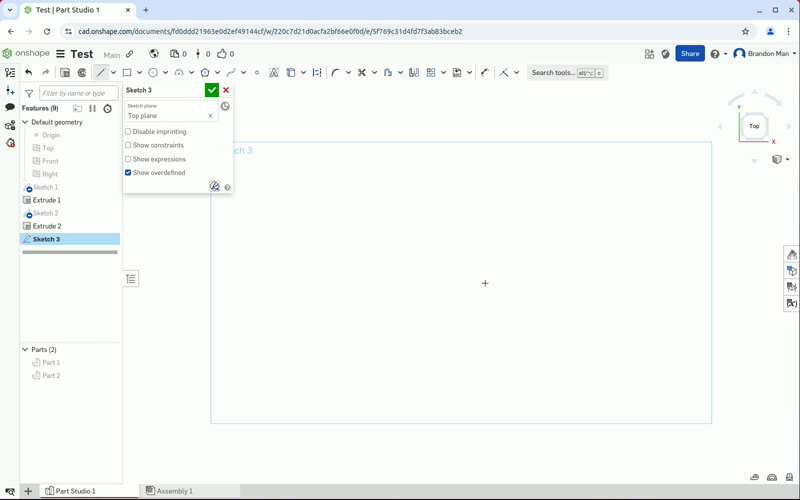
key_up(shift)
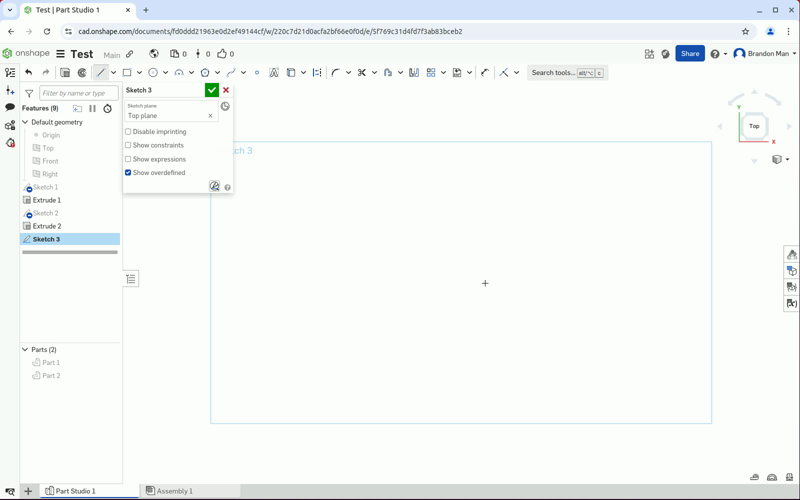
key_down(shift)
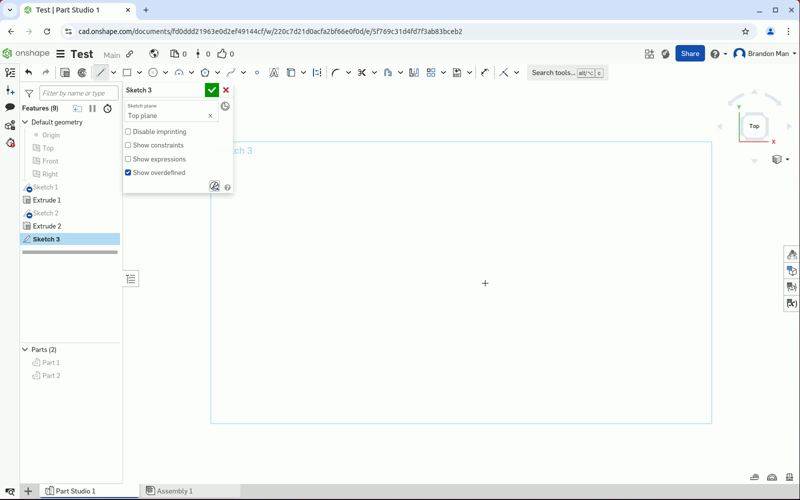
mouse_move(515, 282)
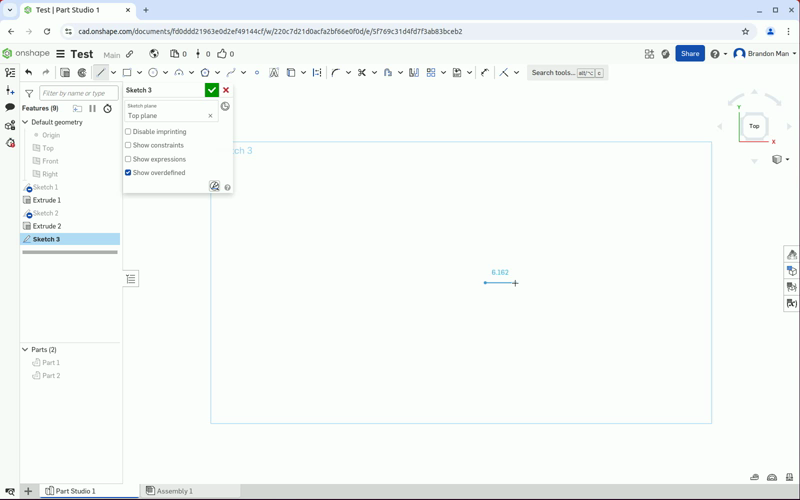
mouse_move(499, 282)
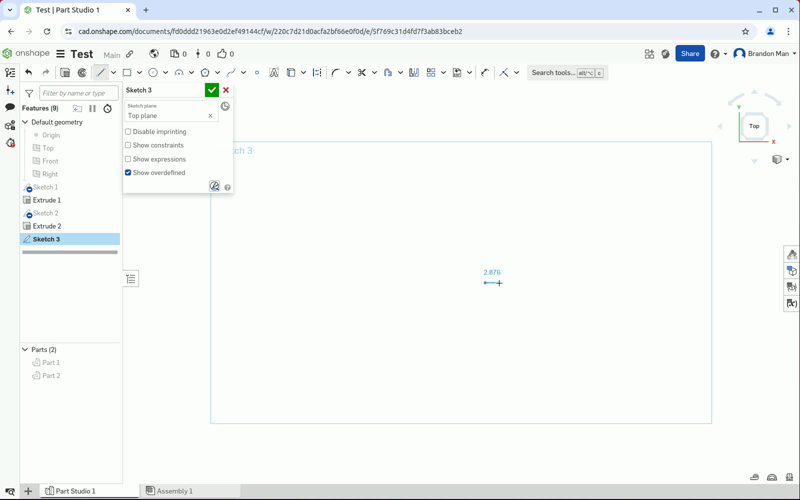
click(499, 282)
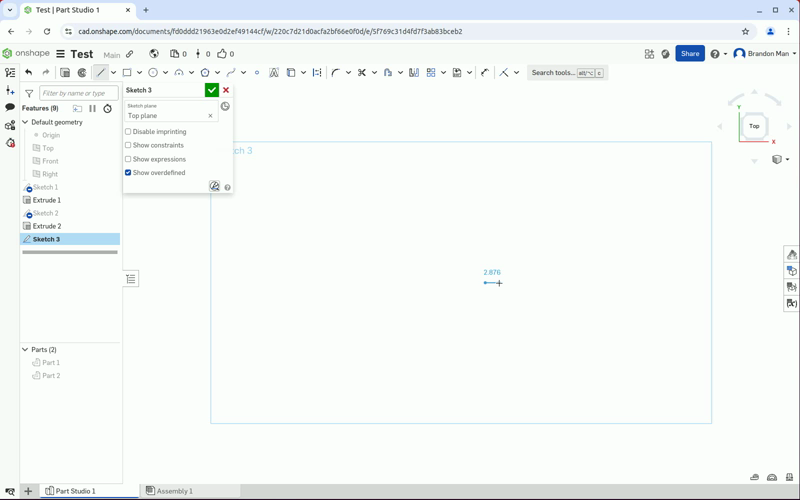
key_up(shift)
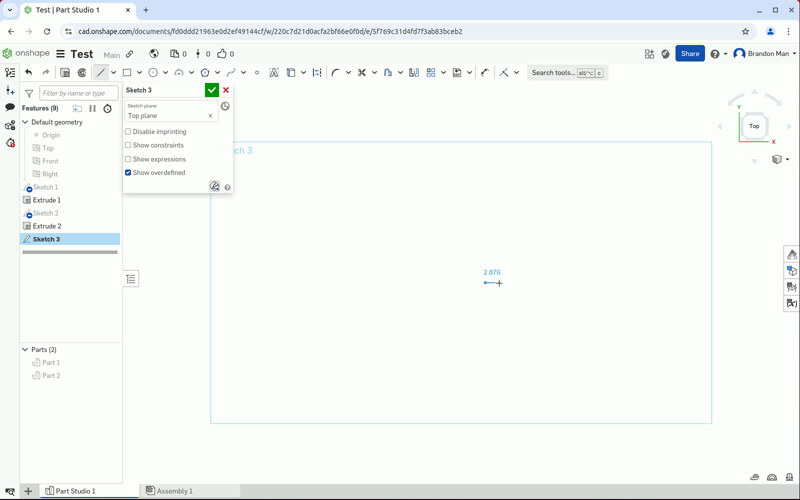
key_down(shift)
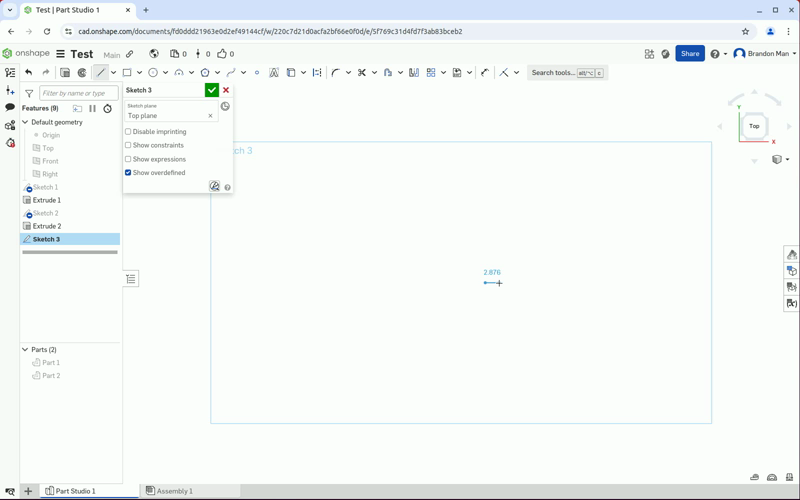
mouse_move(529, 282)
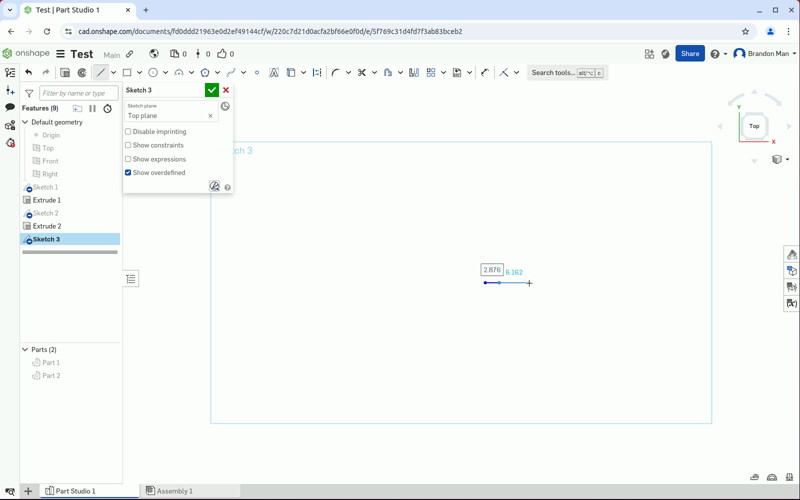
mouse_move(499, 269)
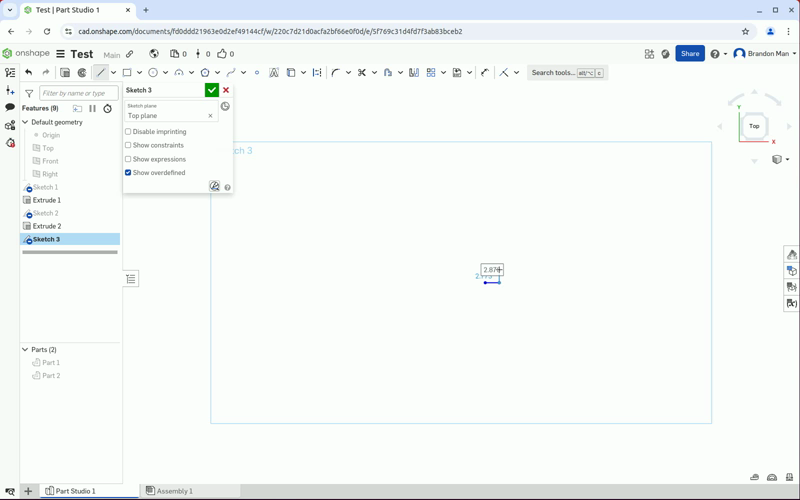
click(499, 269)
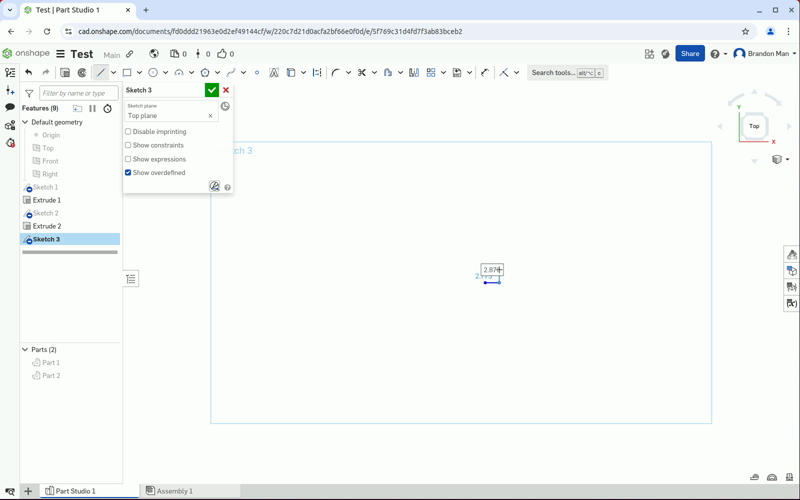
key_up(shift)
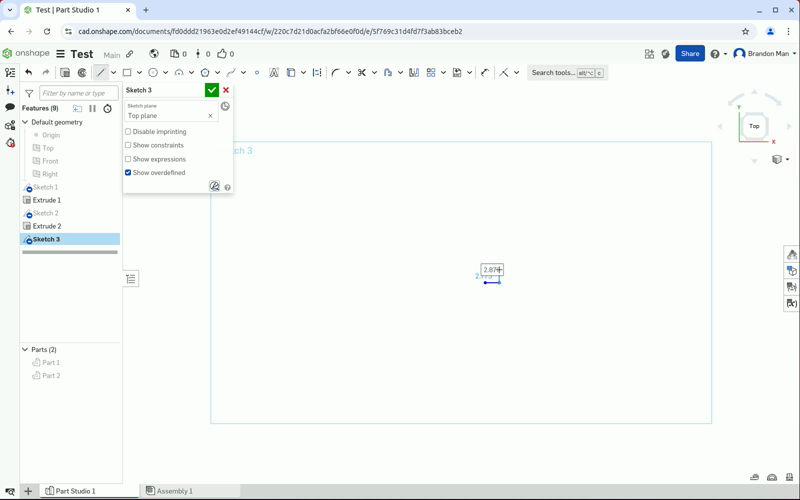
key_down(shift)
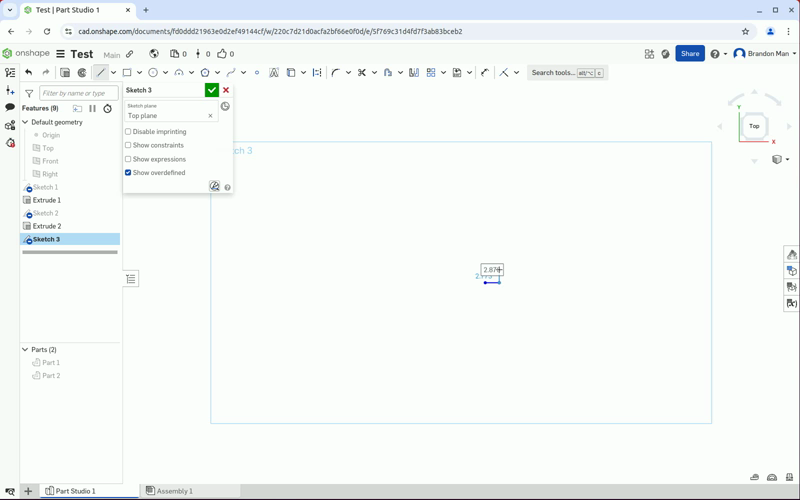
mouse_move(529, 269)
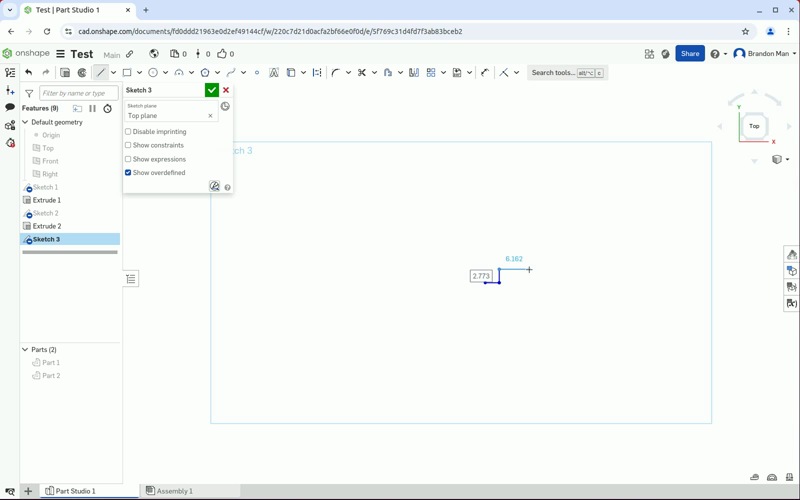
mouse_move(485, 269)
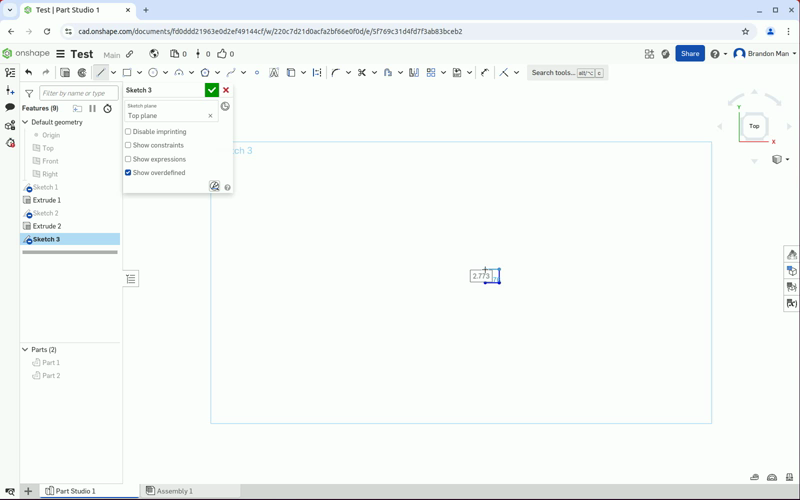
click(485, 269)
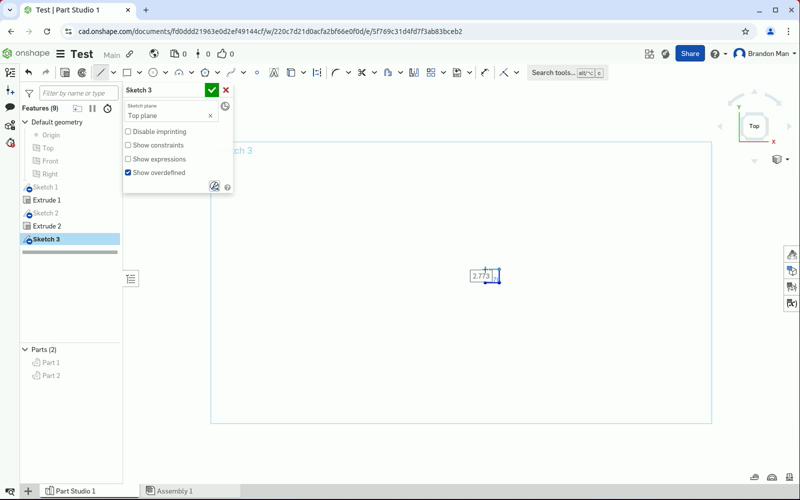
key_up(shift)
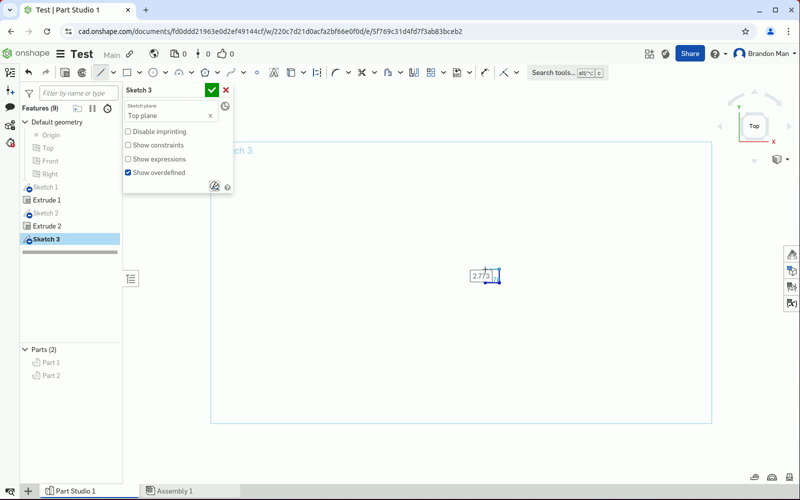
mouse_move(515, 269)
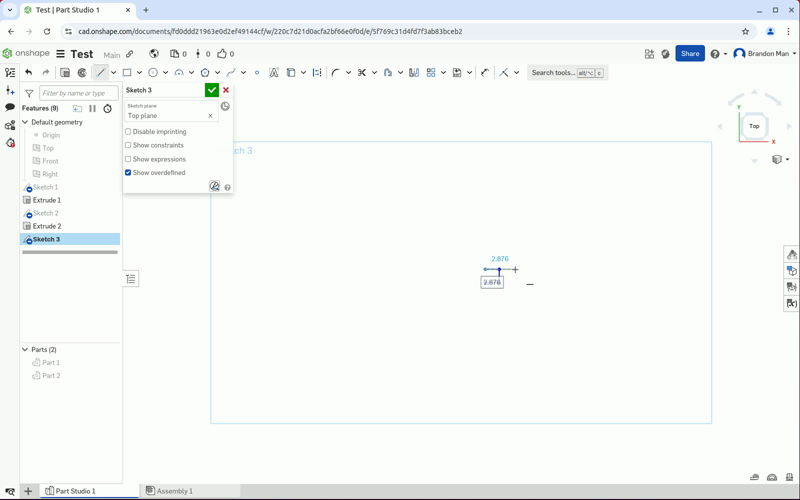
key_down(shift)
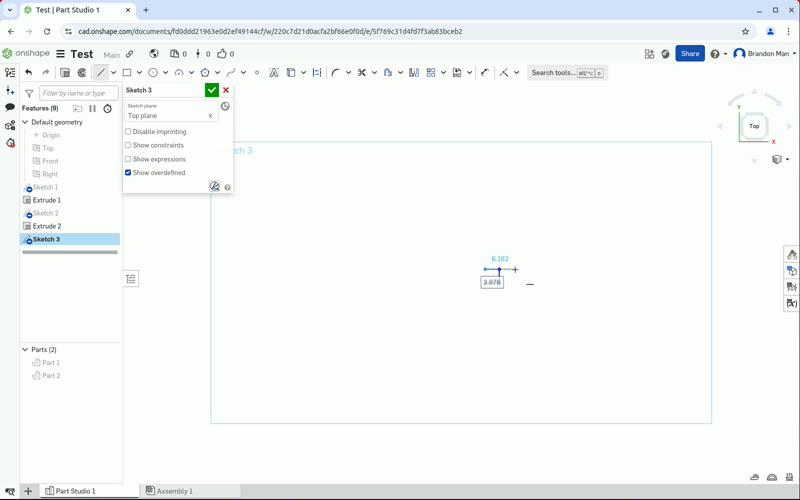
mouse_move(485, 282)
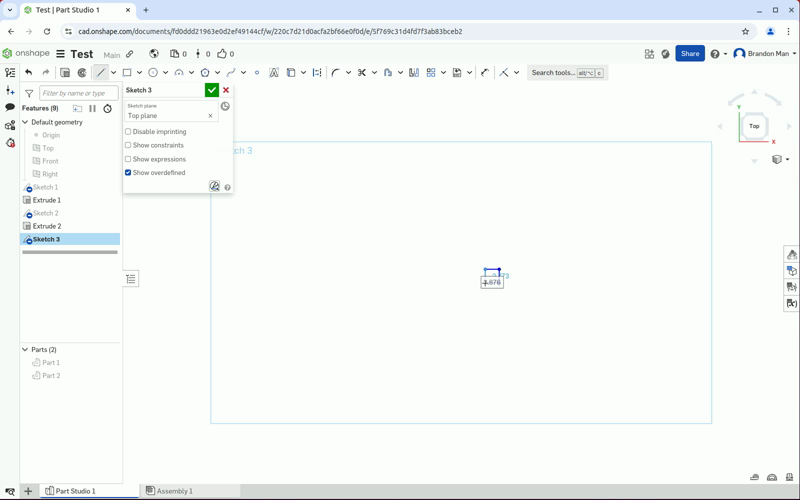
key_up(shift)
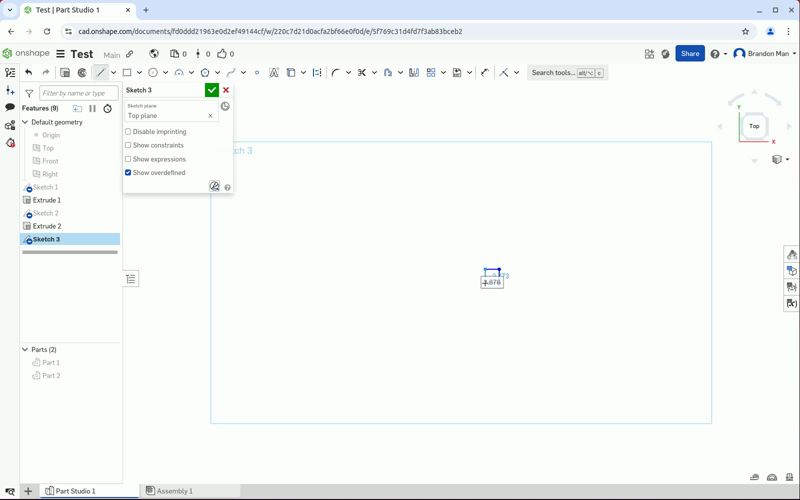
click(485, 282)
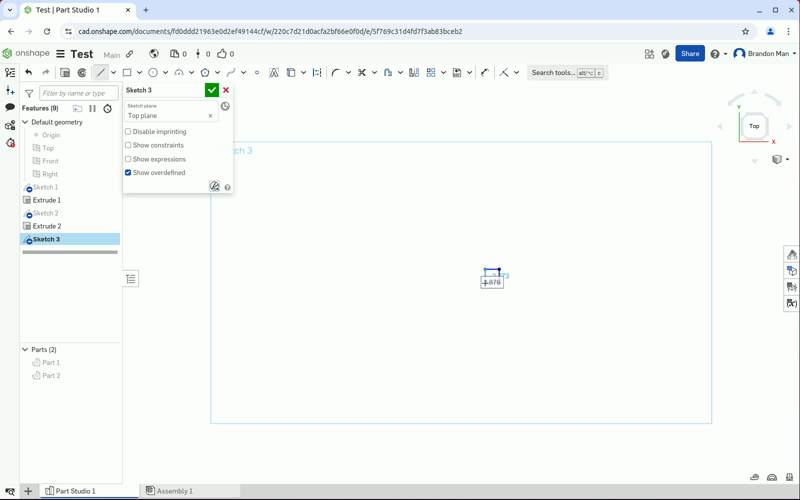
key(esc)
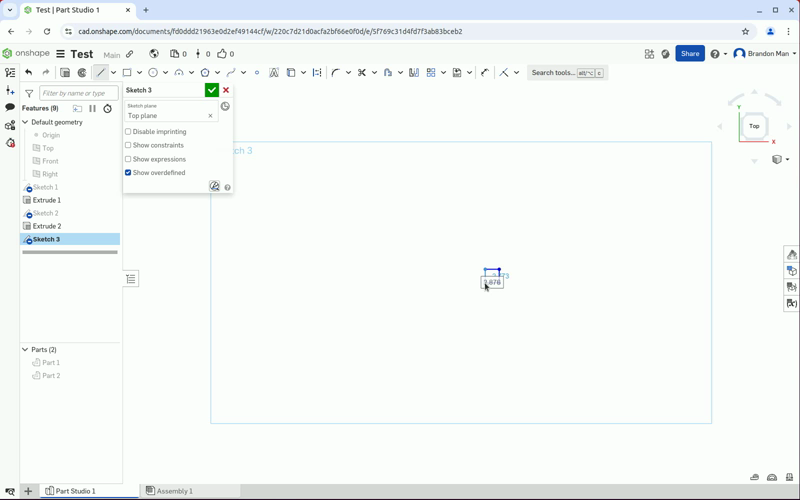
mouse_move(498, 270)
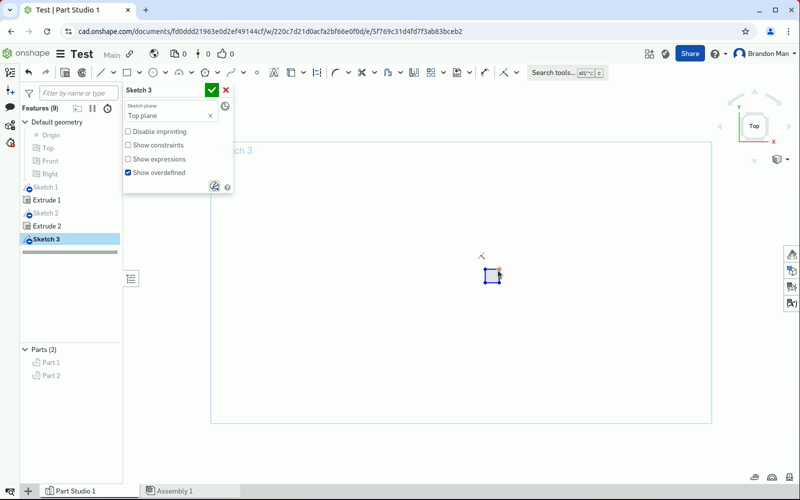
scroll(6)
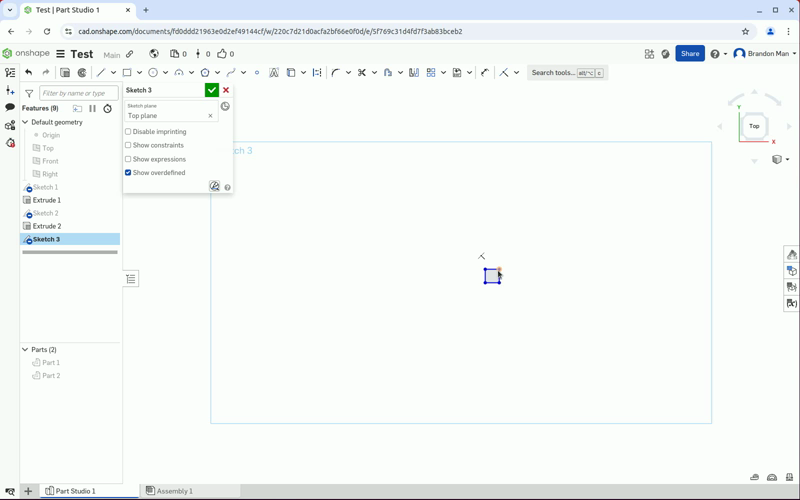
scroll(6)
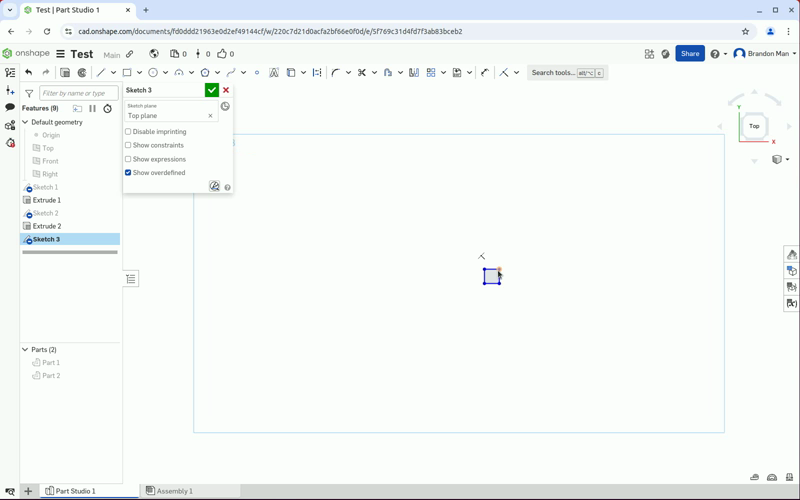
scroll(6)
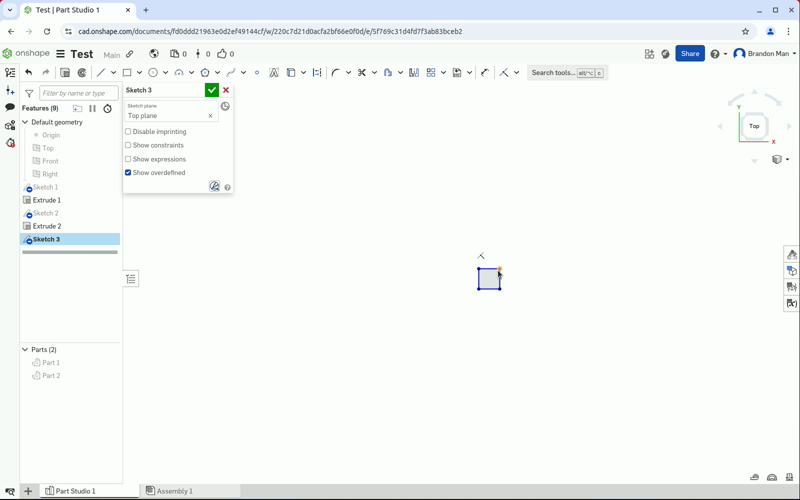
scroll(6)
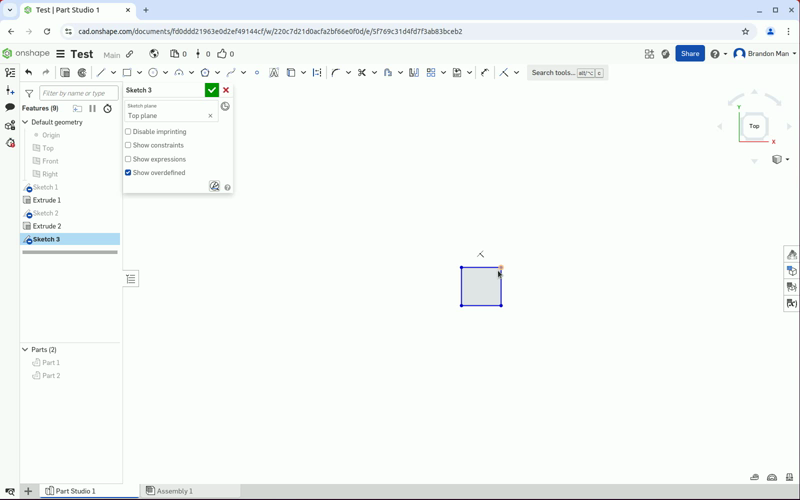
scroll(6)
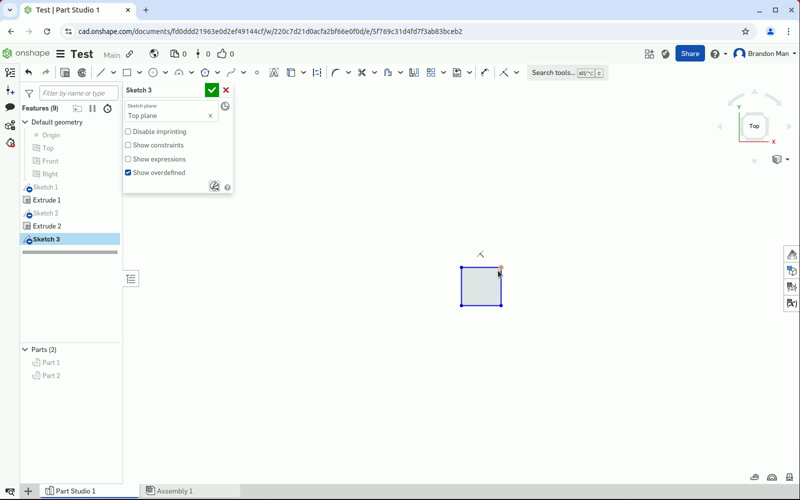
scroll(6)
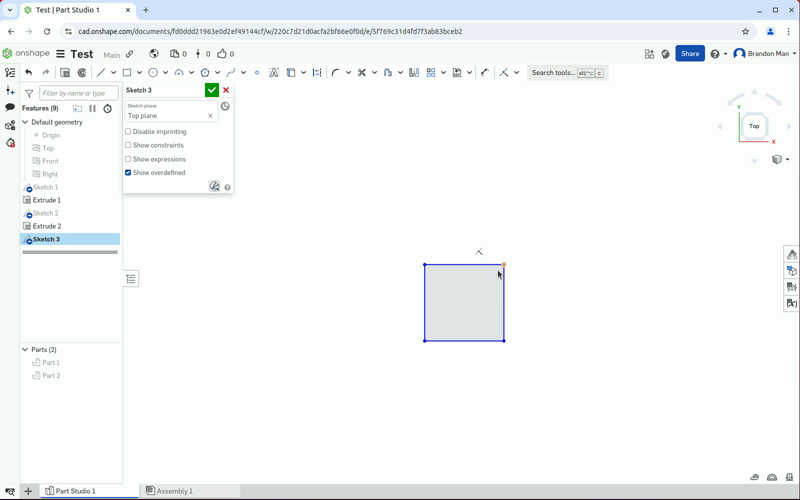
scroll(6)
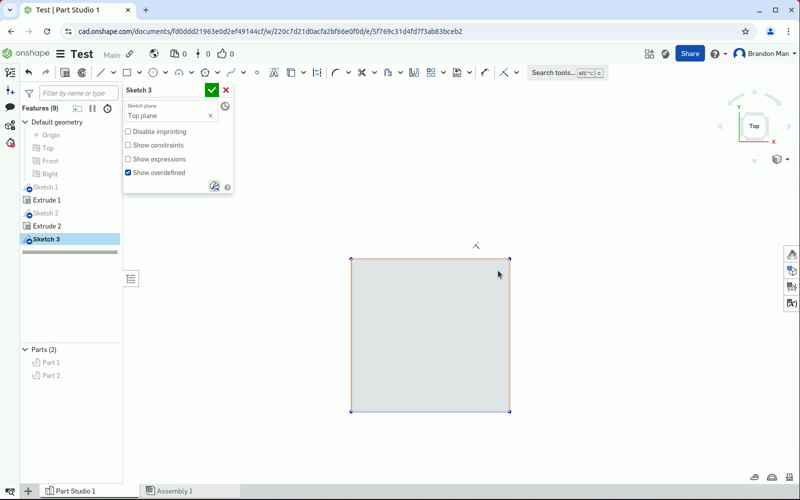
click(498, 270)
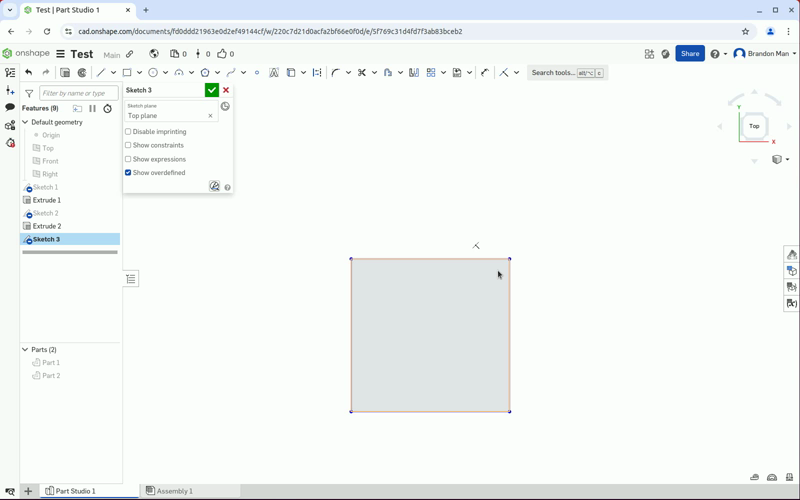
scroll(-6)
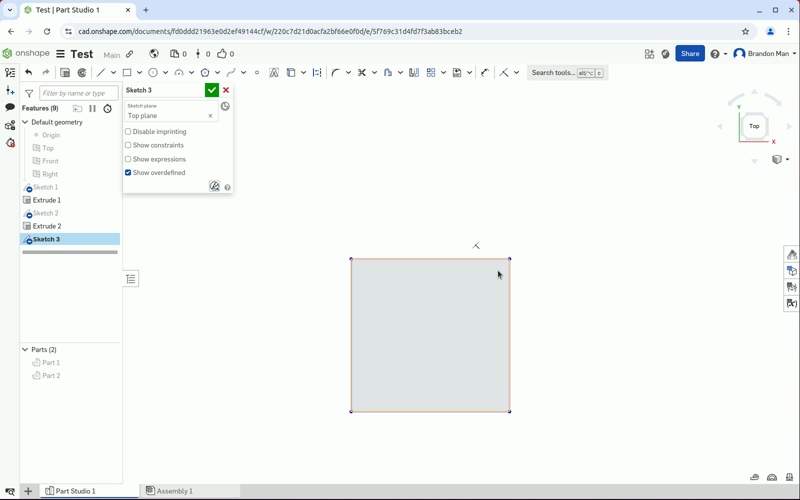
scroll(-6)
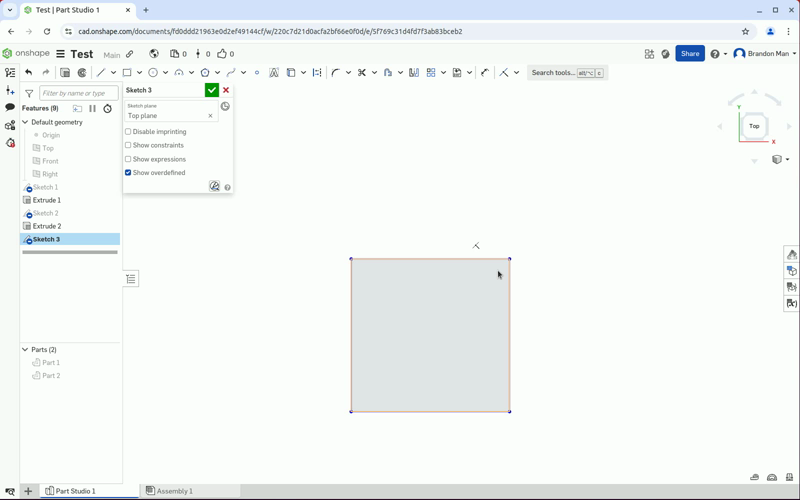
scroll(-6)
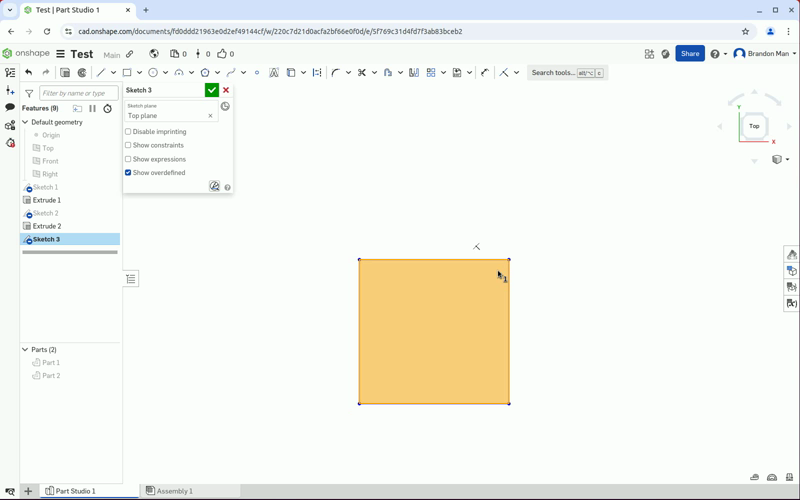
scroll(-6)
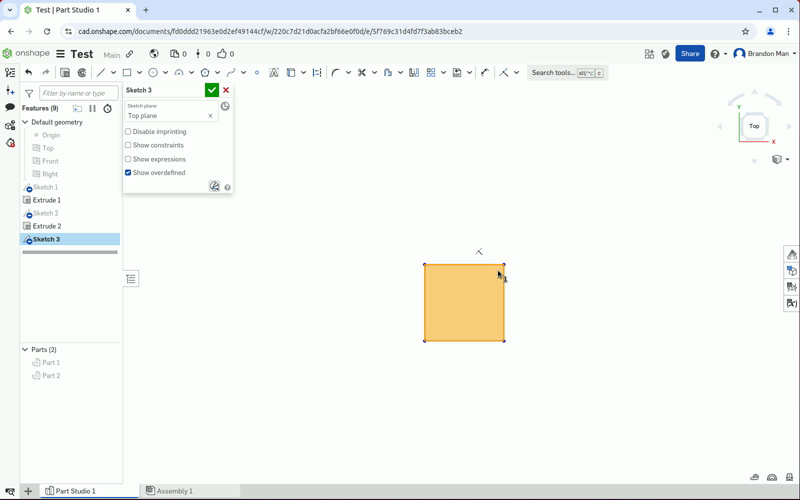
scroll(-6)
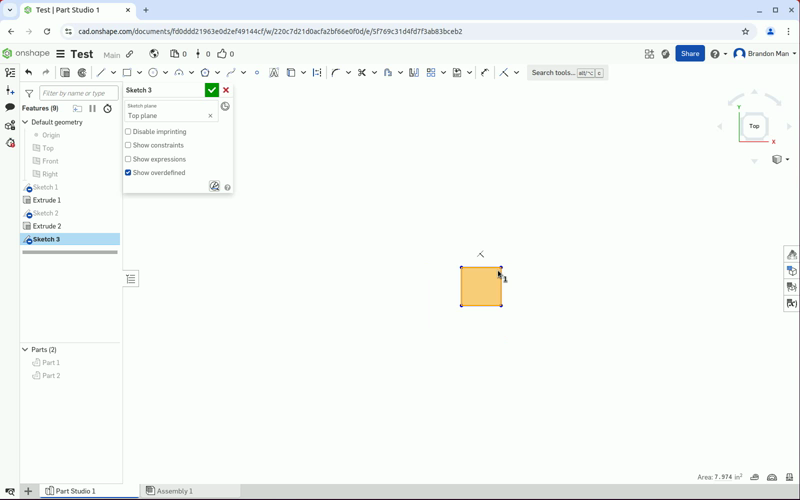
scroll(-6)
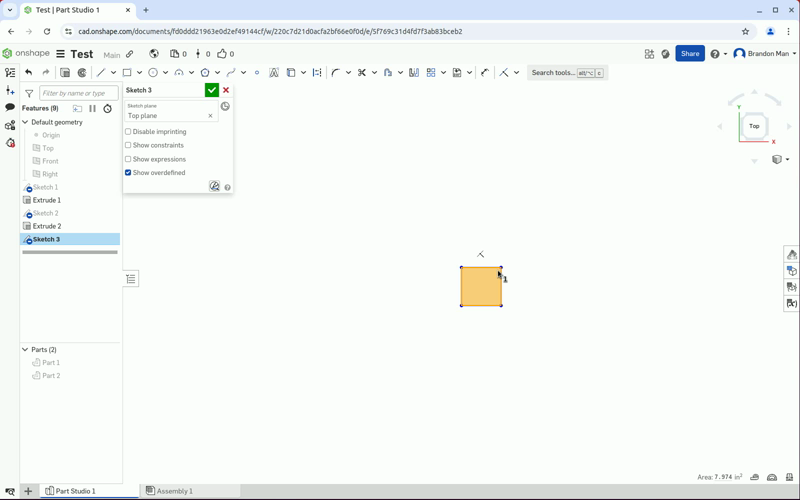
scroll(-6)
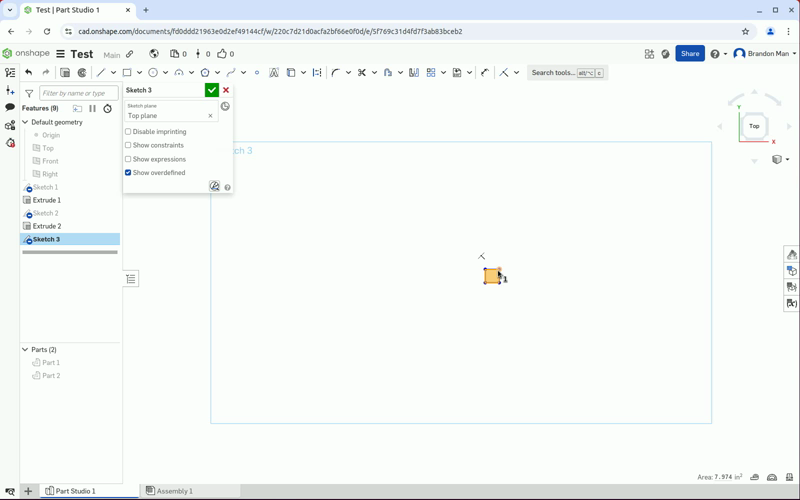
mouse_move(73, 352)
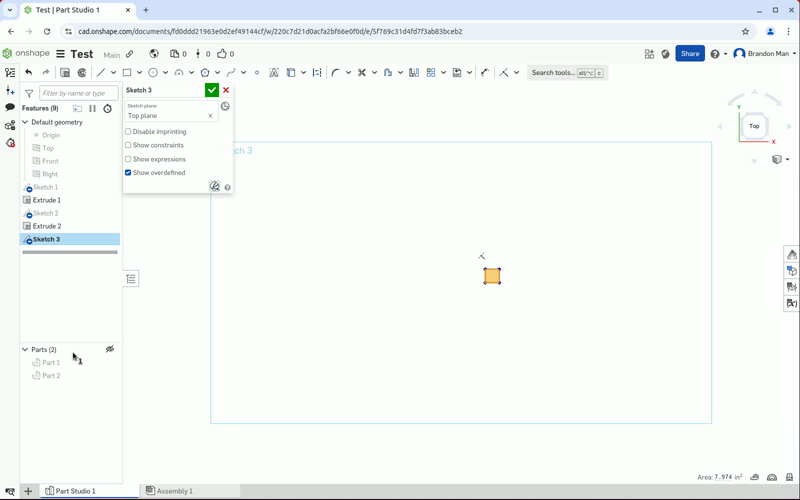
key(shift+y)
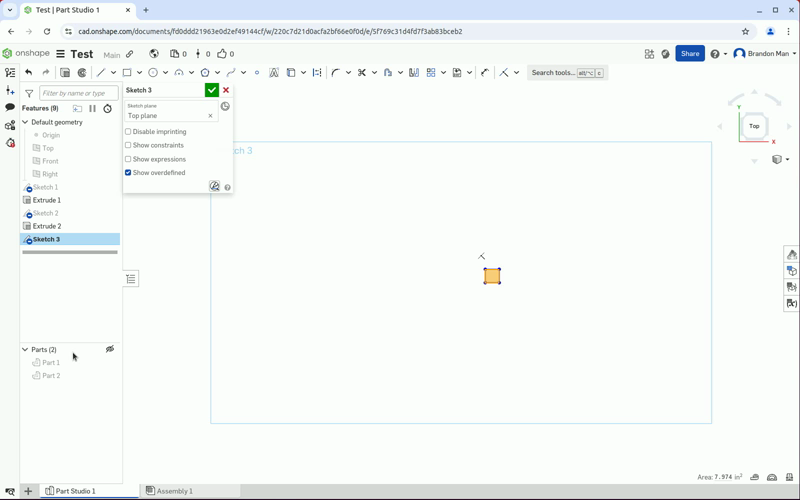
key(shift+e)
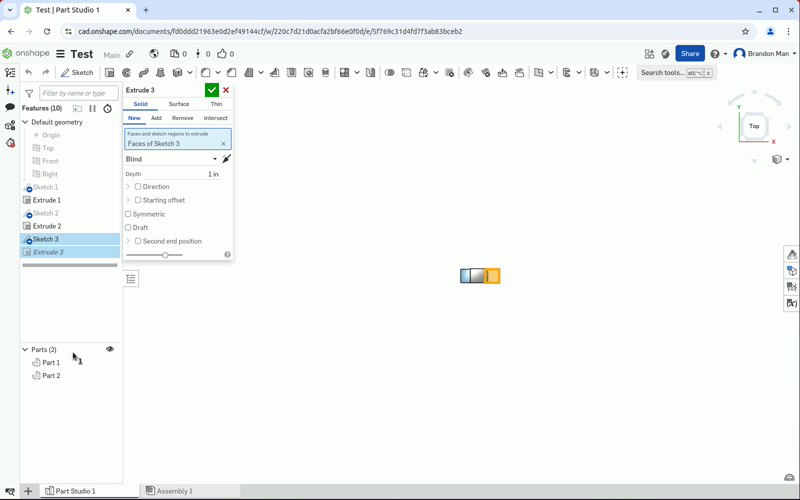
mouse_move(143, 106)
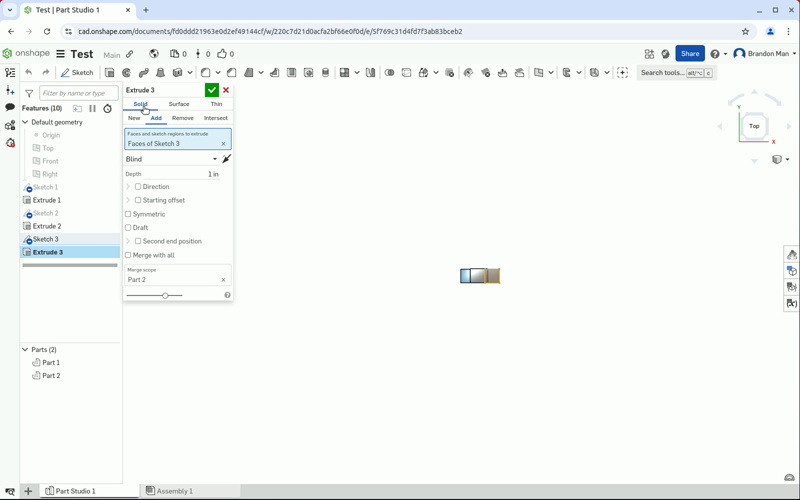
click(143, 106)
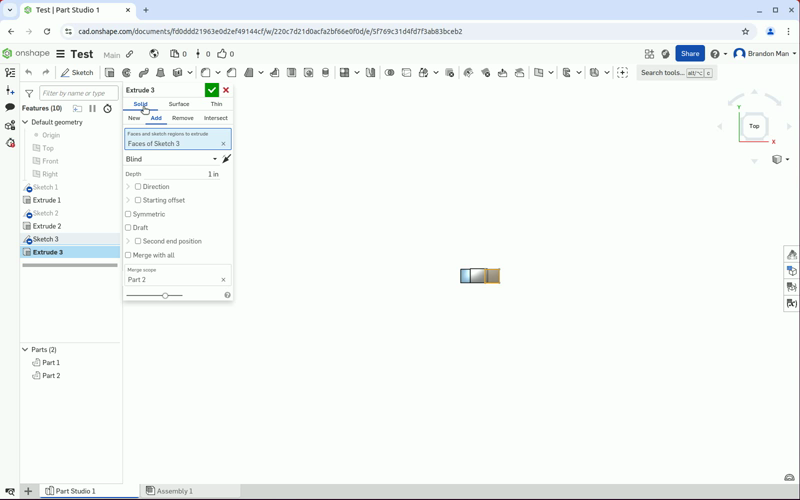
mouse_move(137, 120)
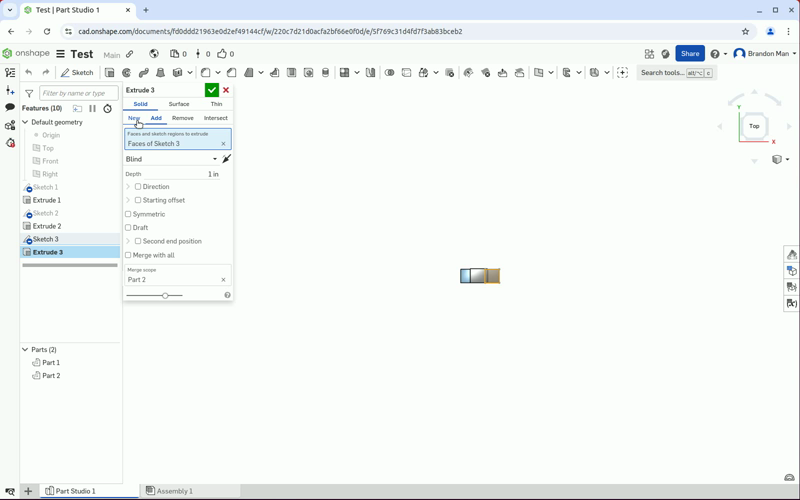
click(137, 120)
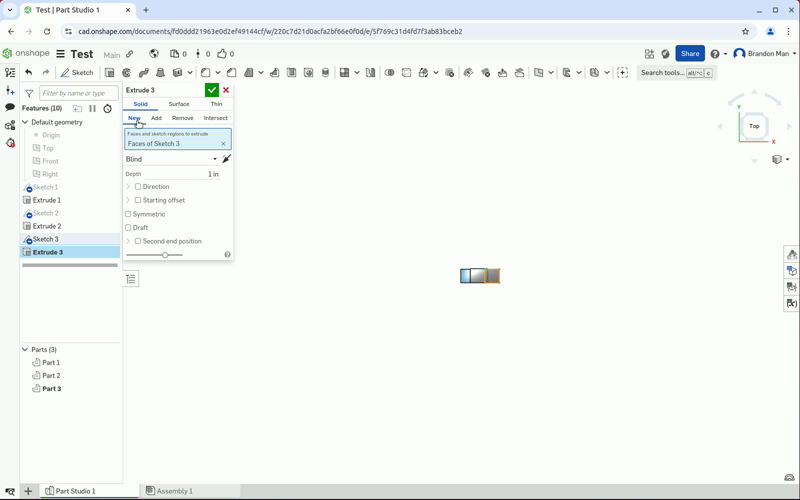
key(tab, 4)
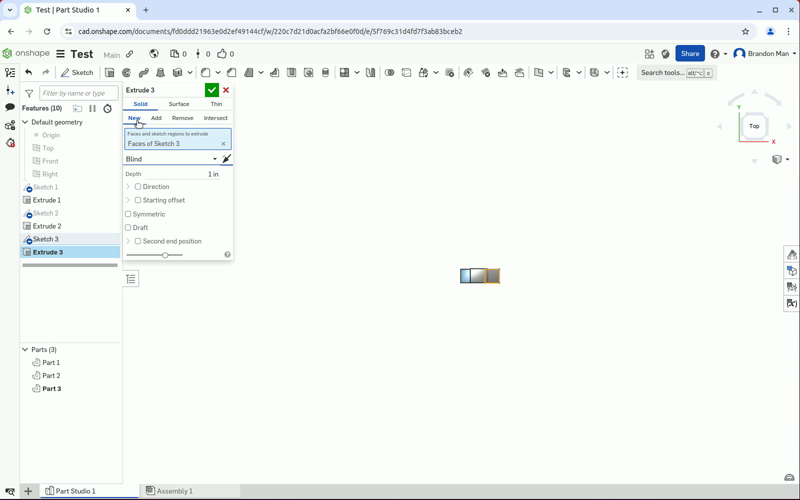
text(6.499)
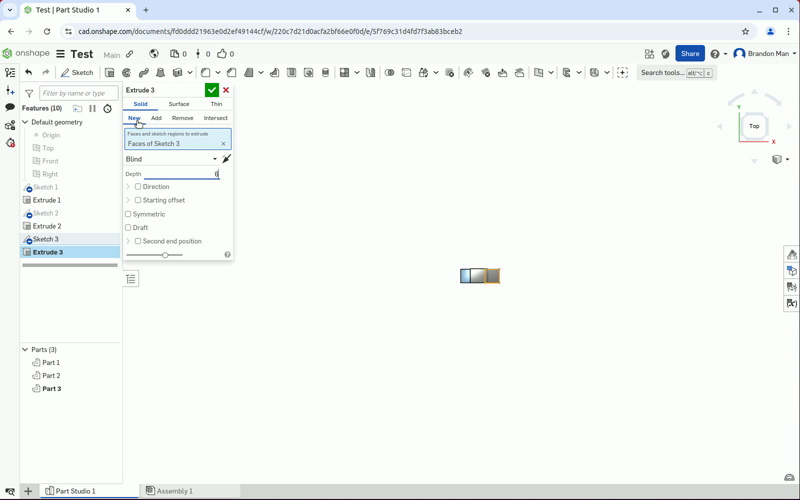
key(enter)
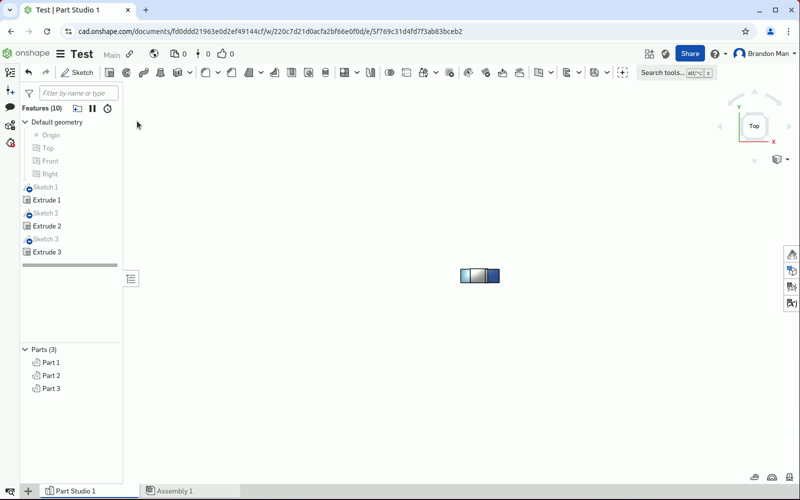
key(shift+h)
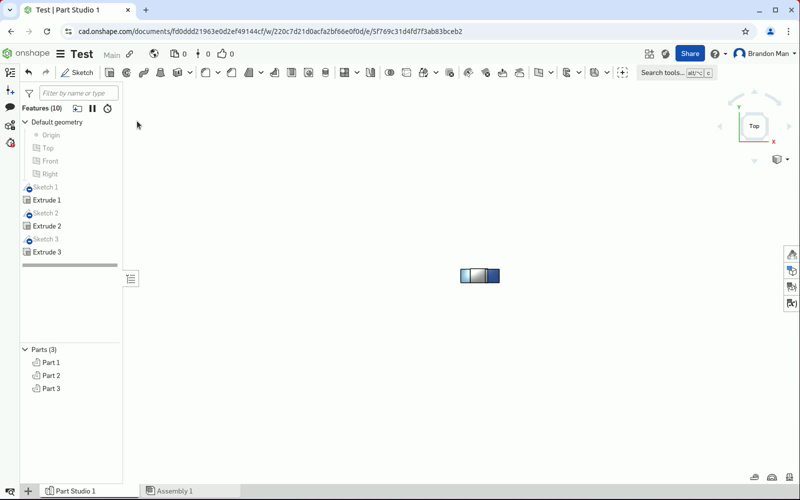
key(shift+h)
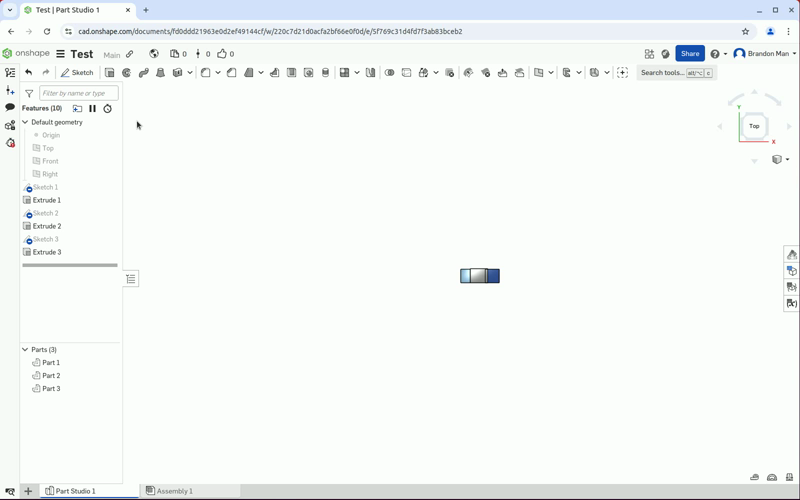
mouse_move(73, 189)
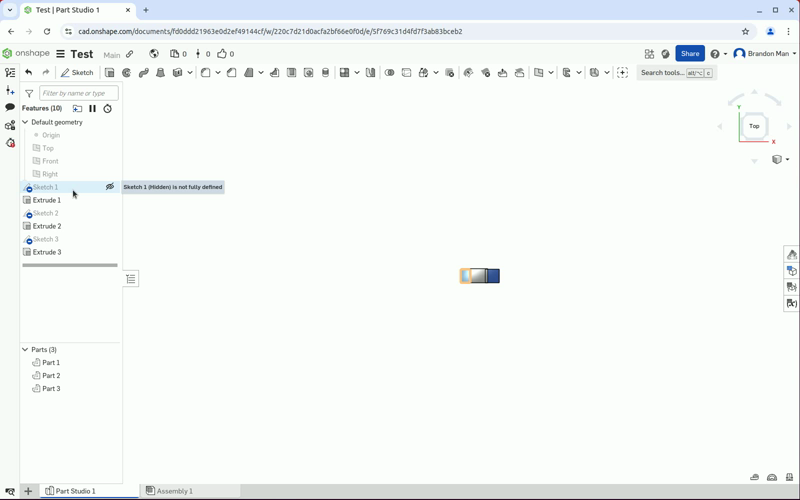
click(73, 189)
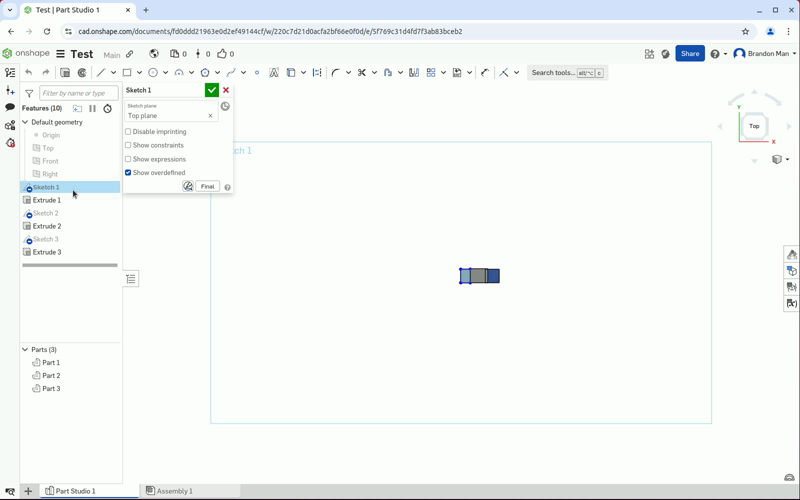
mouse_move(229, 92)
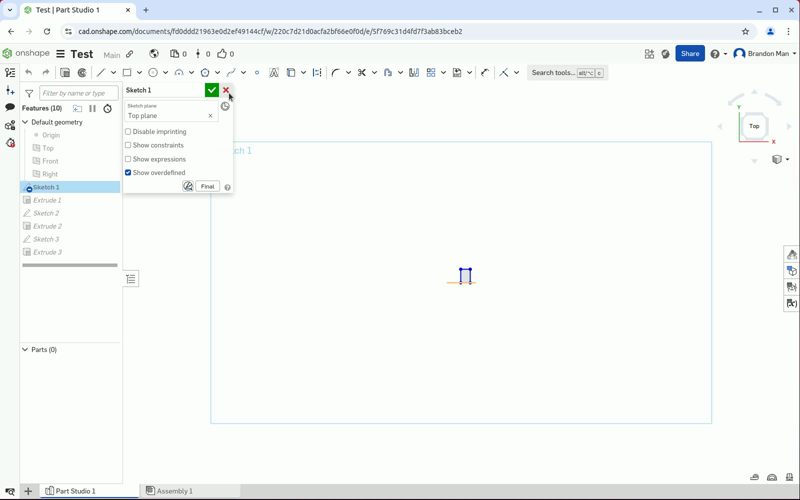
click(229, 92)
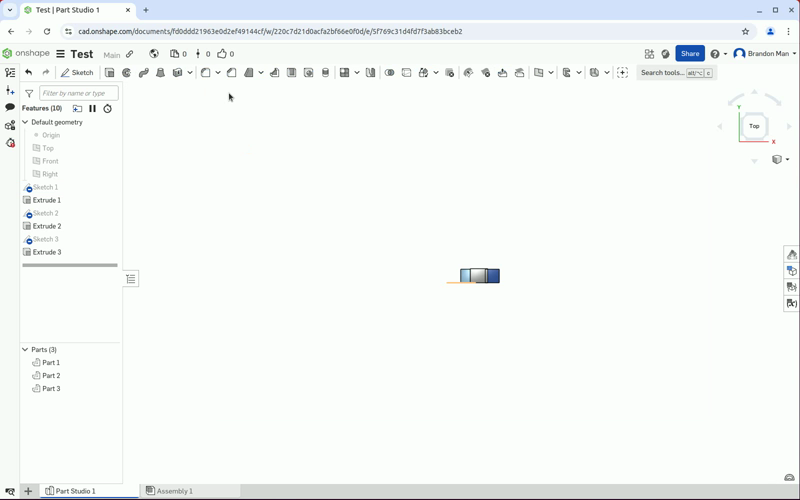
mouse_move(541, 75)
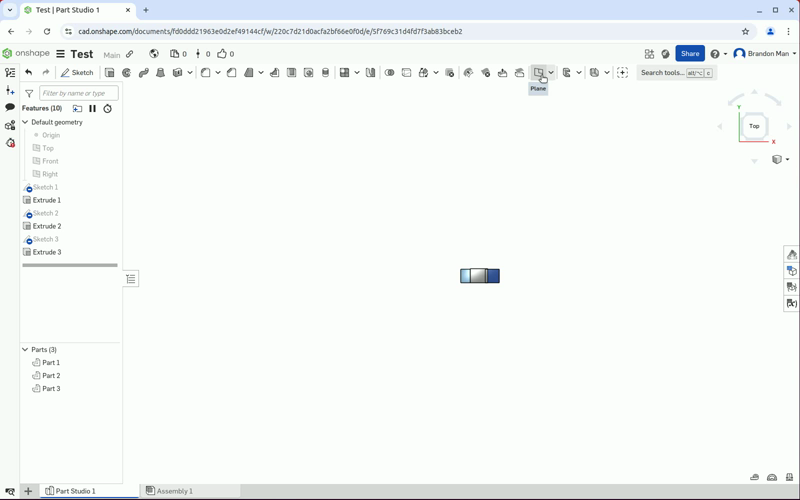
click(541, 75)
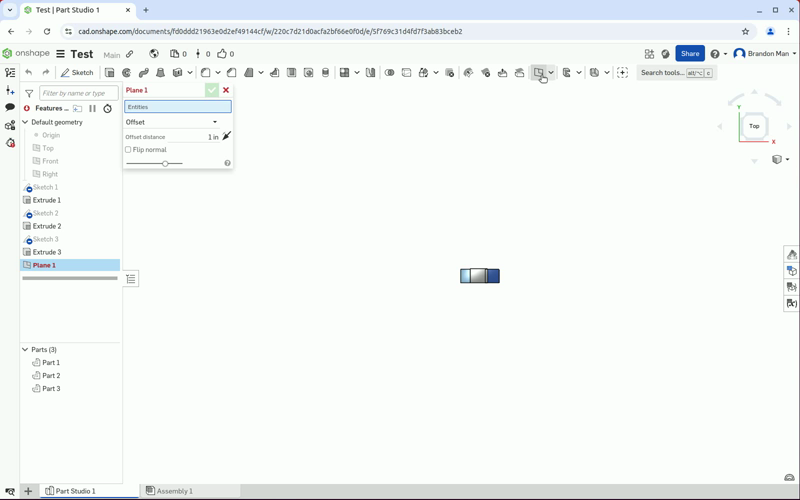
mouse_move(73, 150)
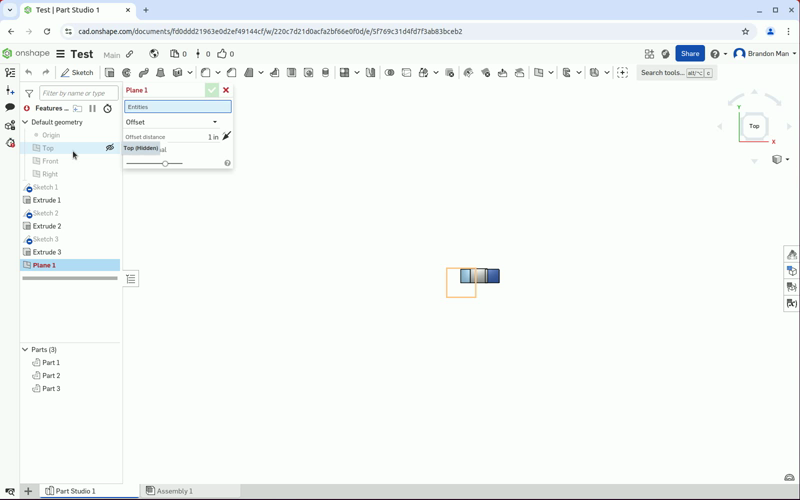
click(73, 150)
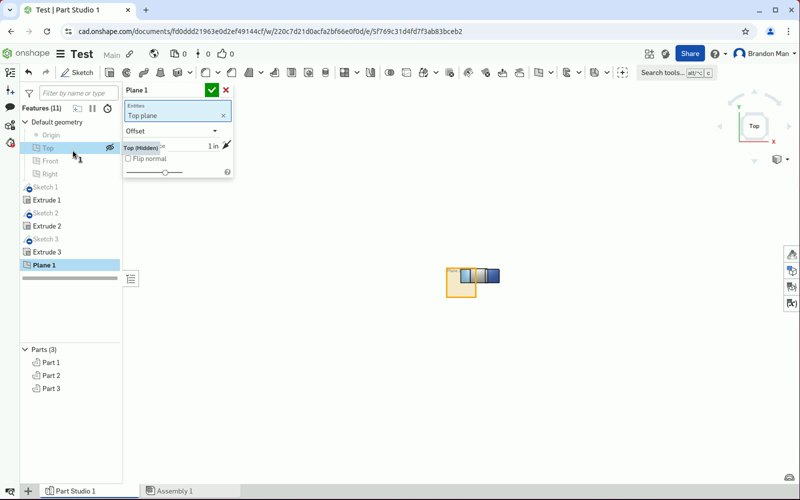
key(tab, 2)
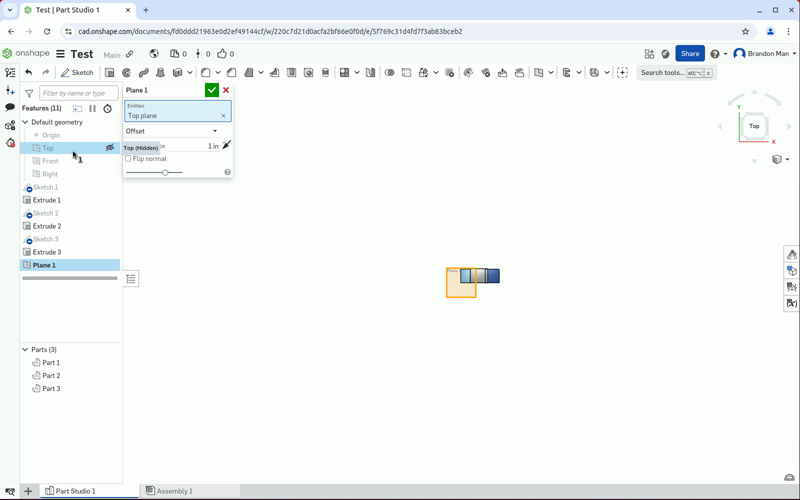
text(6.501)
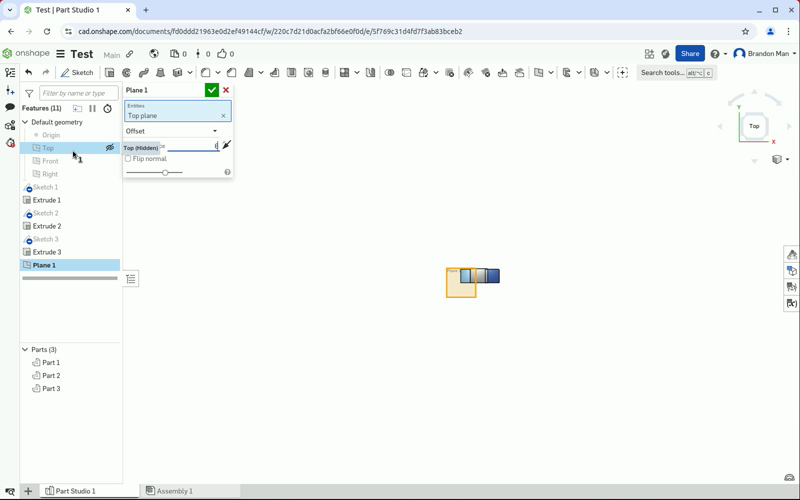
key(enter, 2)
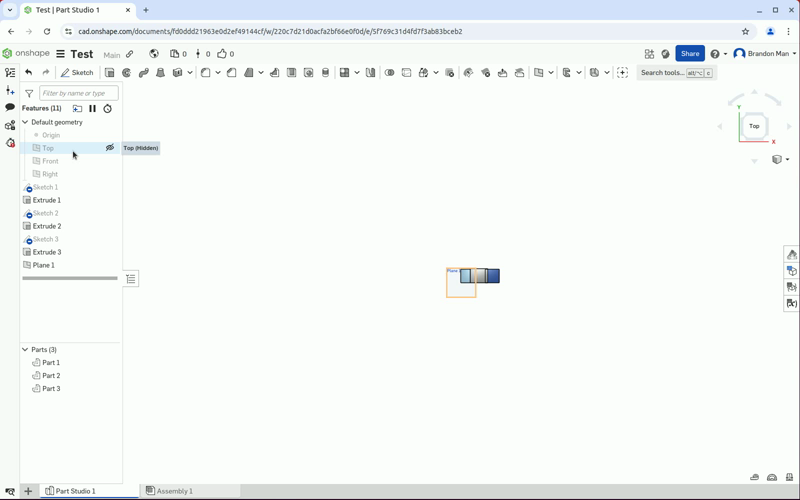
key(shift+s)
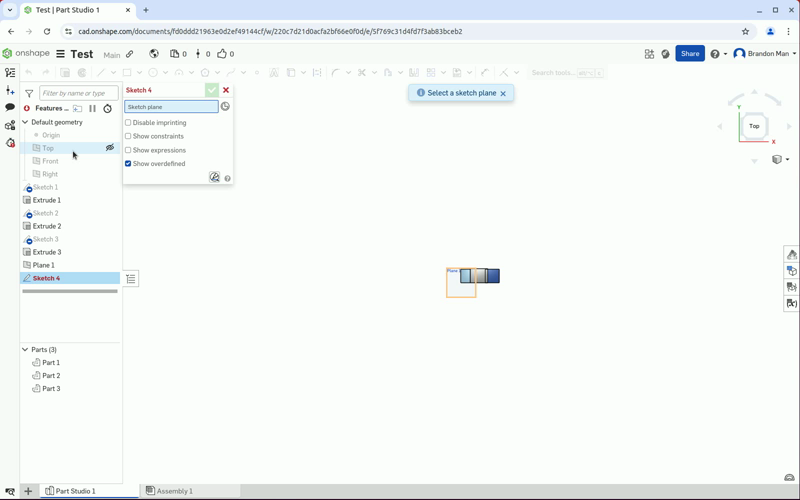
mouse_move(73, 267)
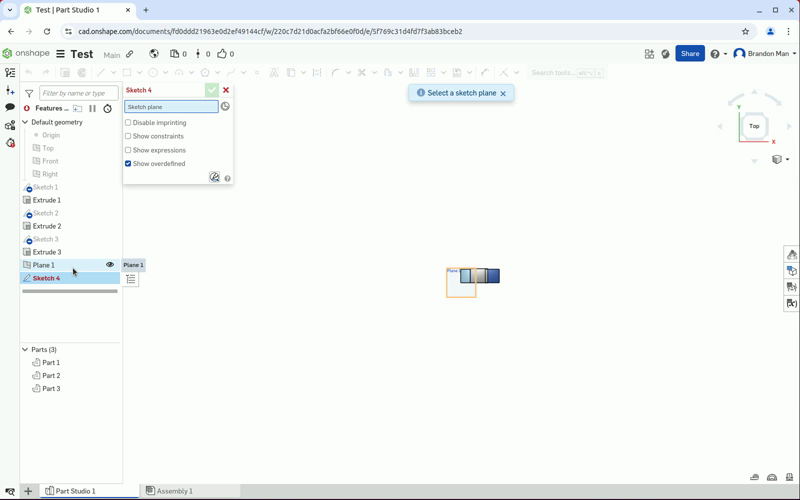
click(73, 267)
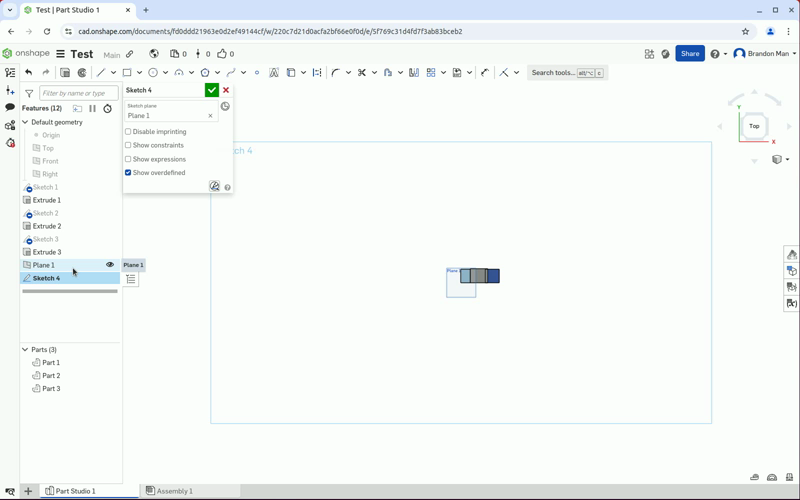
mouse_move(73, 352)
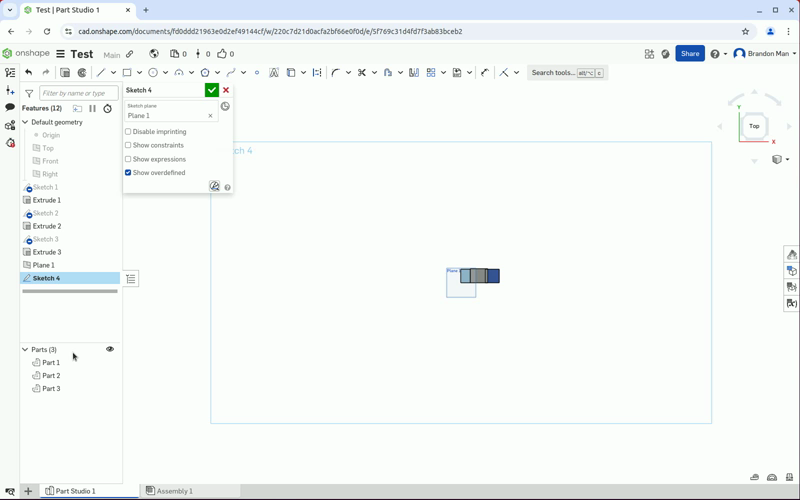
key(y)
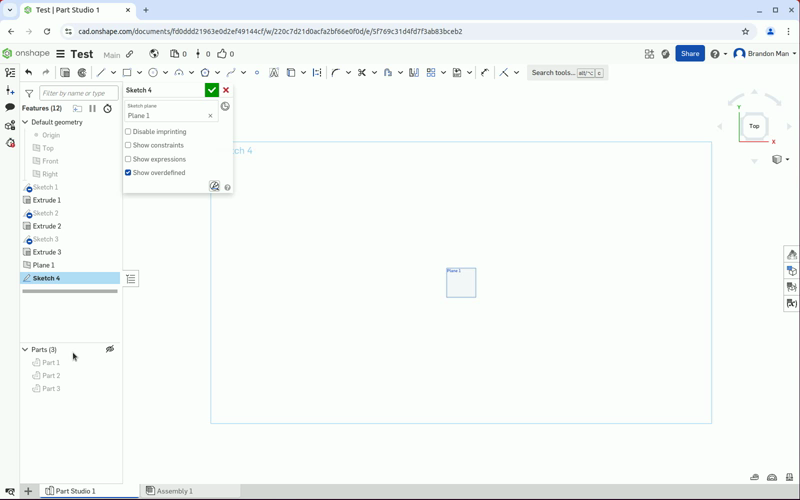
key(l)
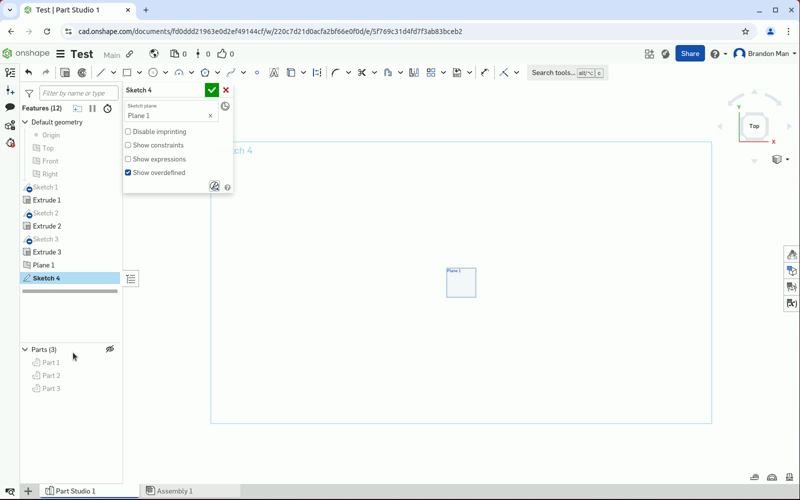
key_down(shift)
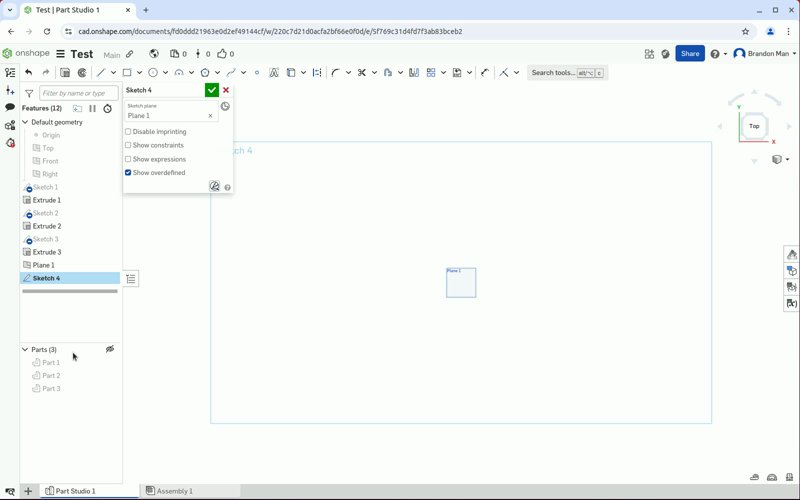
mouse_move(491, 279)
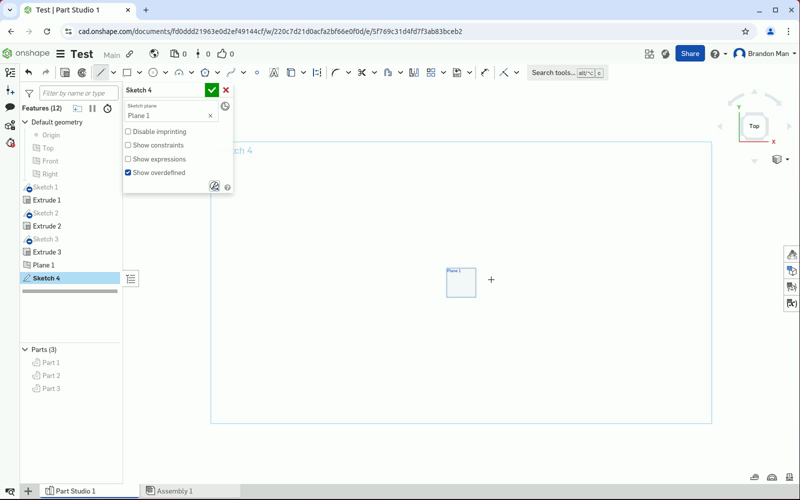
click(491, 279)
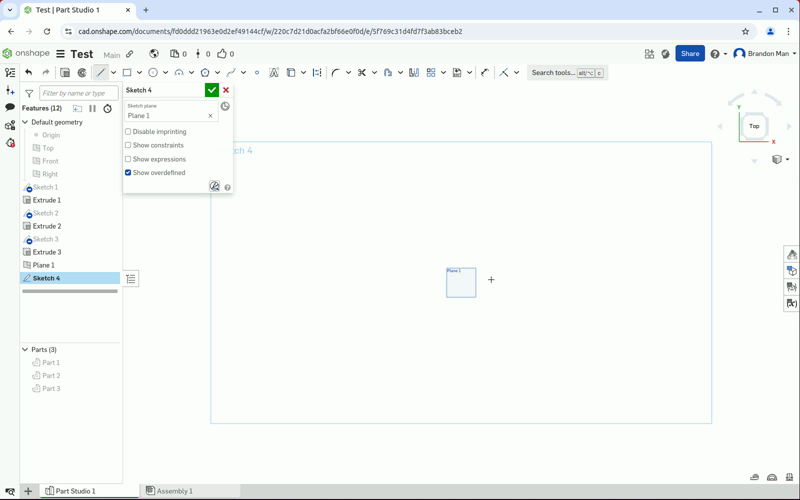
key_up(shift)
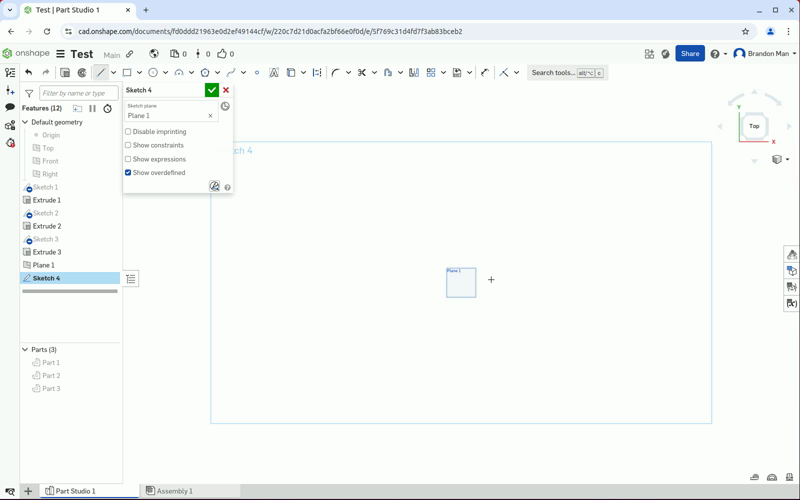
key_down(shift)
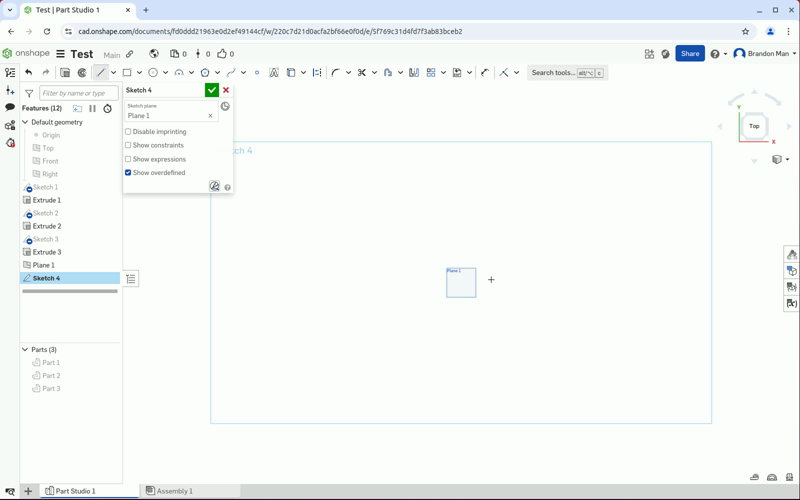
mouse_move(521, 279)
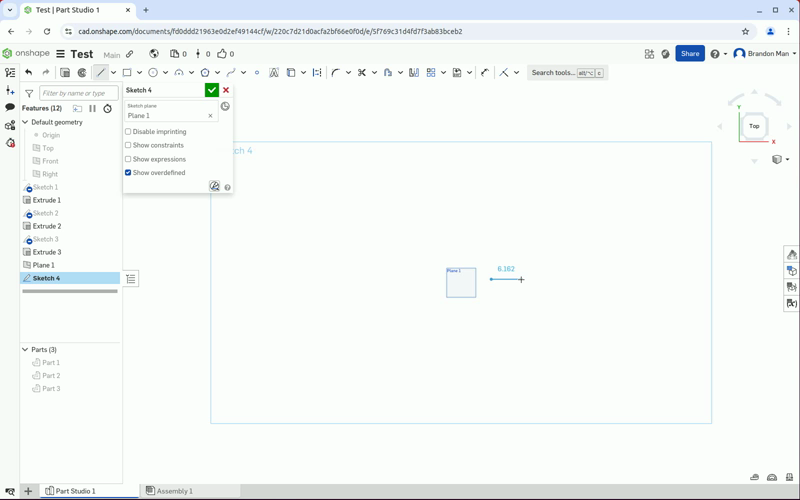
mouse_move(493, 279)
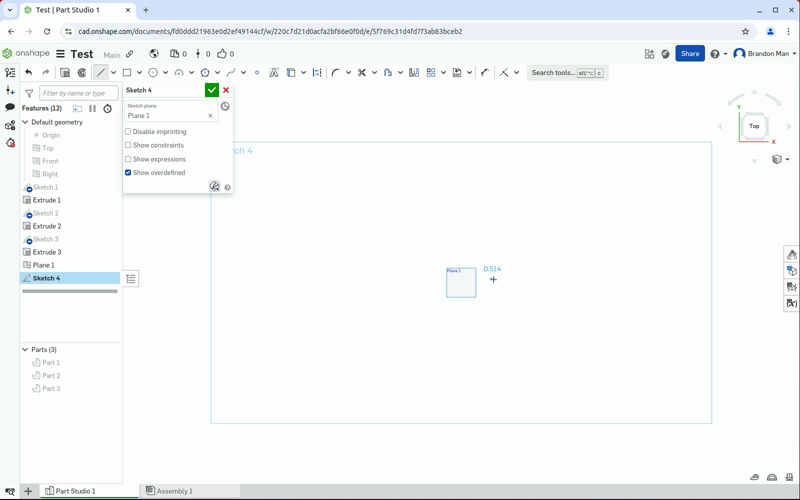
scroll(6)
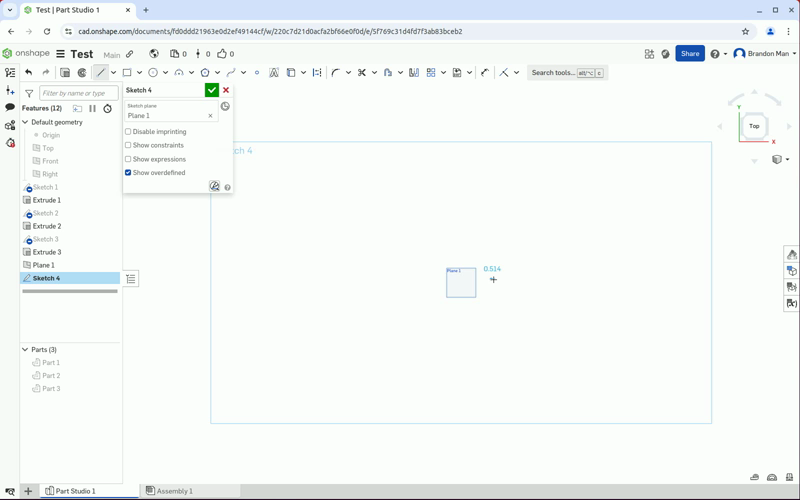
scroll(6)
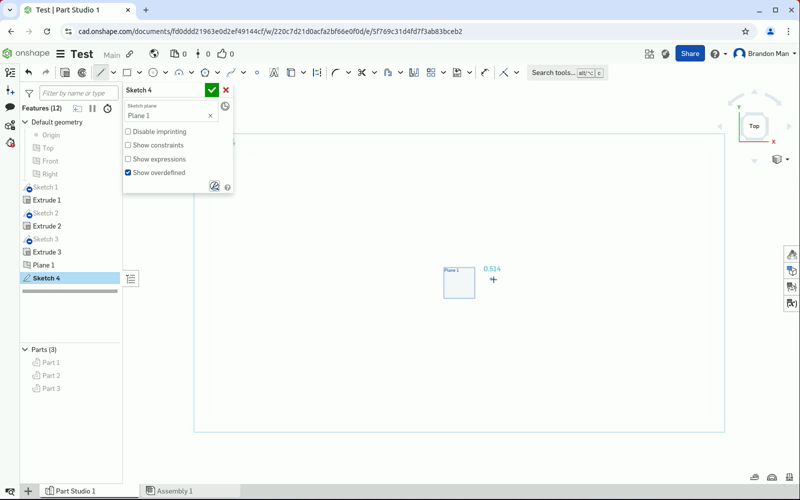
scroll(6)
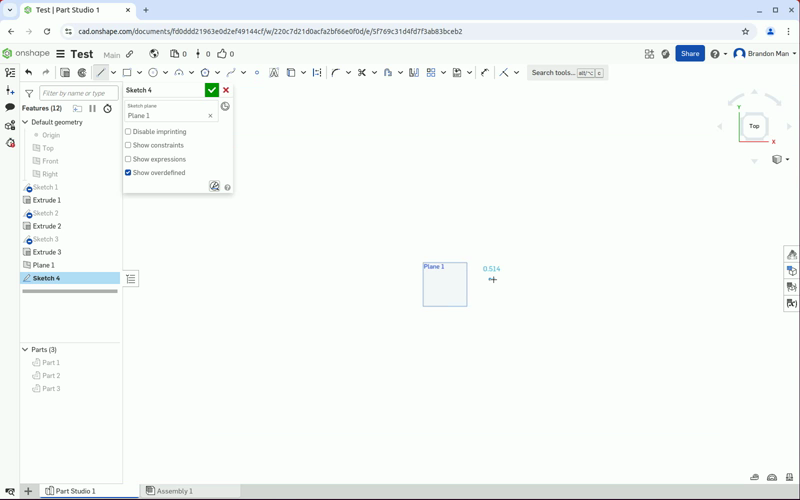
scroll(6)
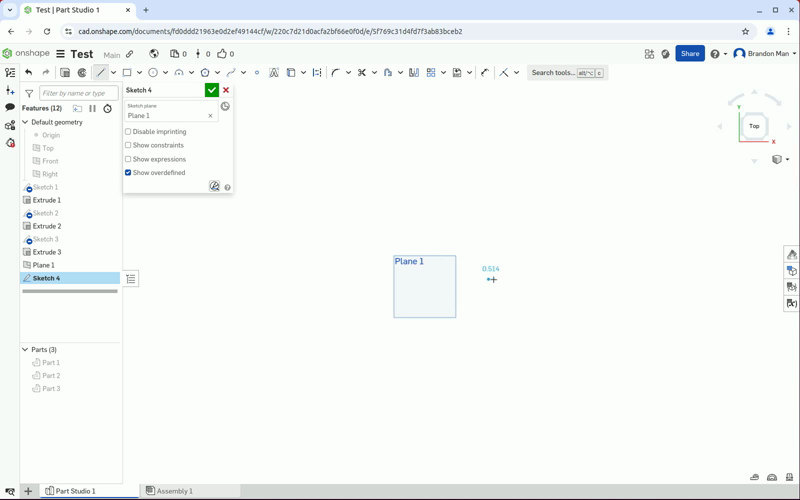
scroll(6)
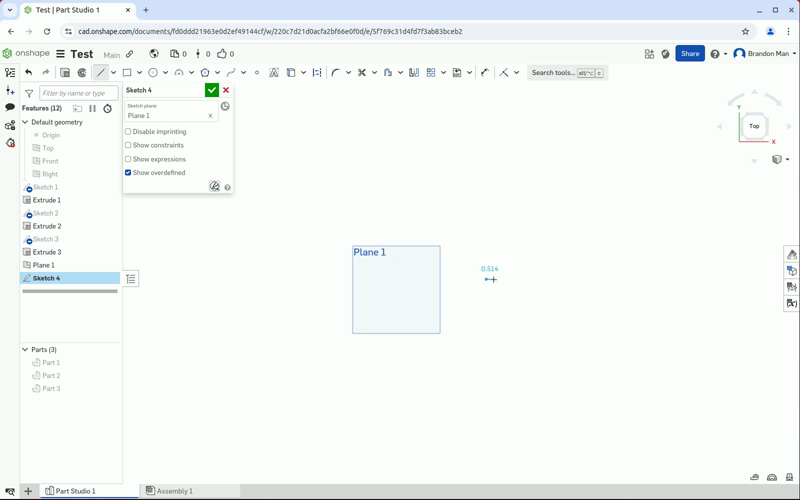
scroll(6)
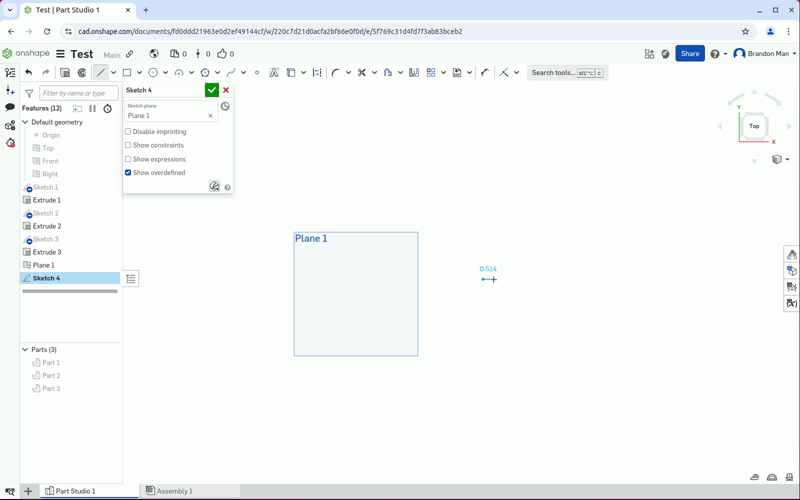
scroll(6)
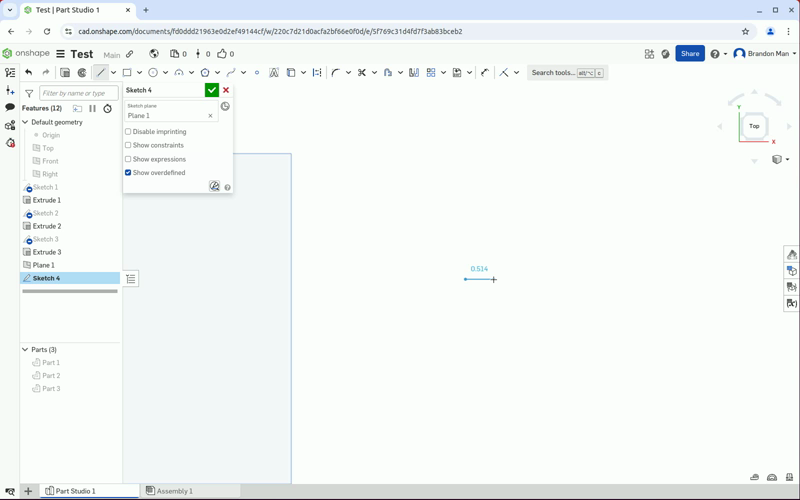
click(493, 279)
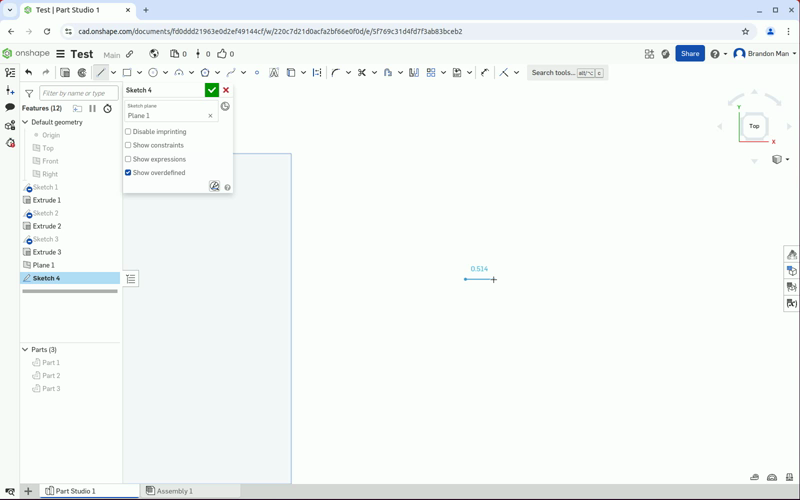
scroll(-6)
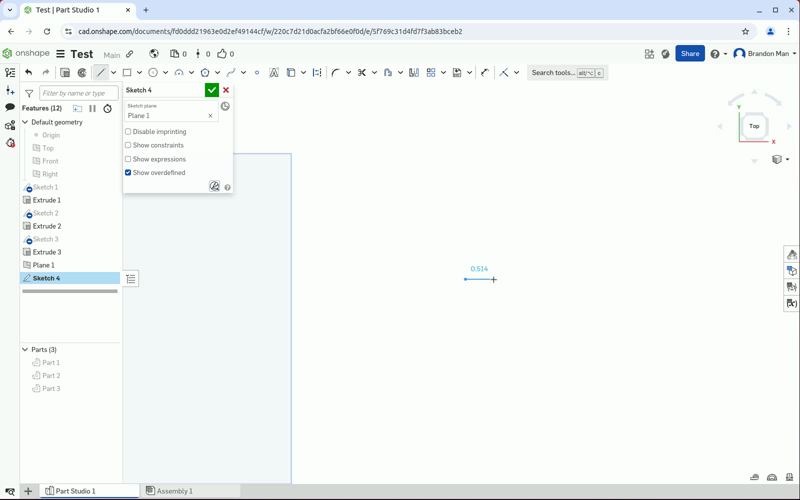
scroll(-6)
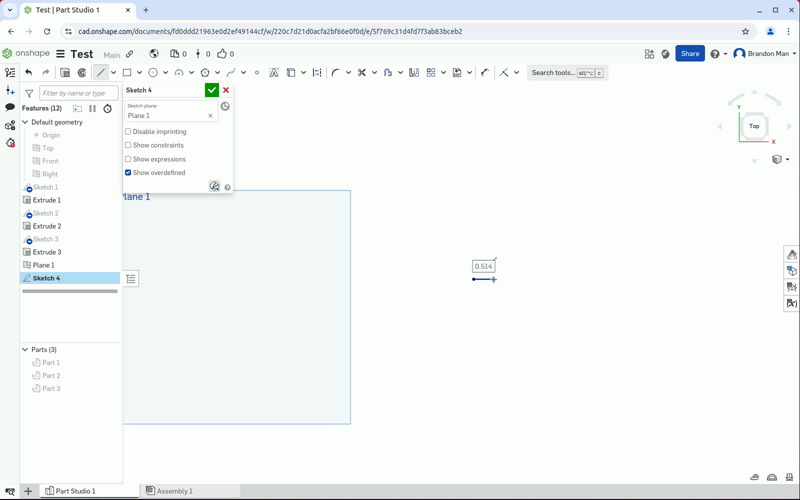
scroll(-6)
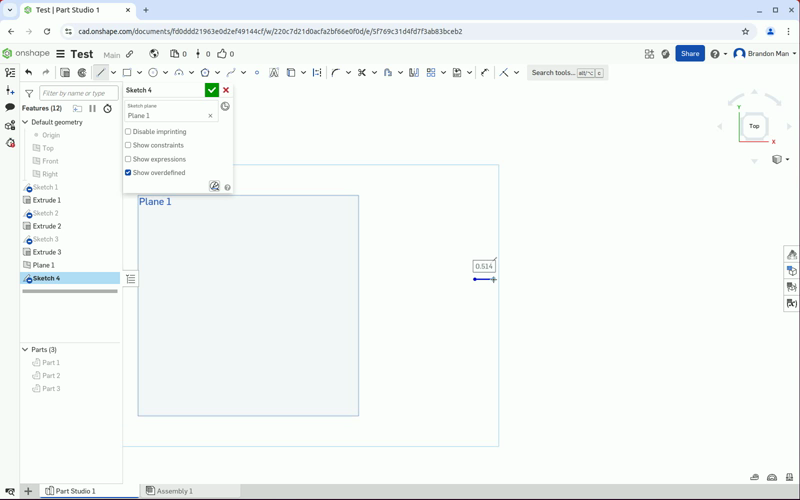
scroll(-6)
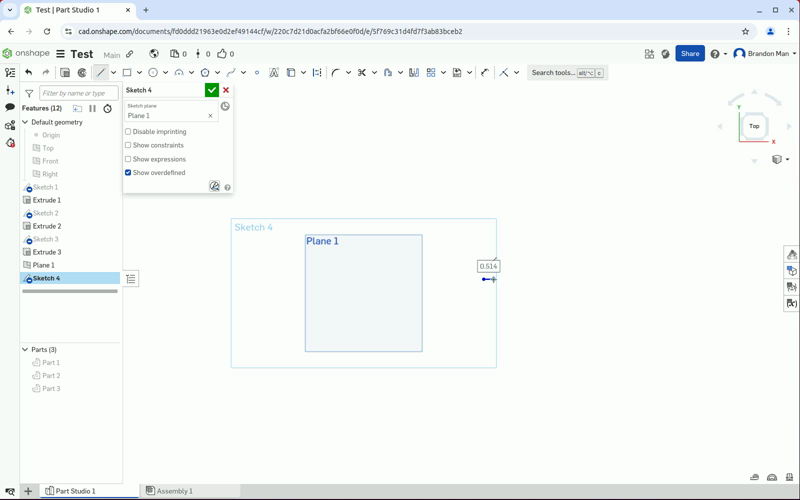
scroll(-6)
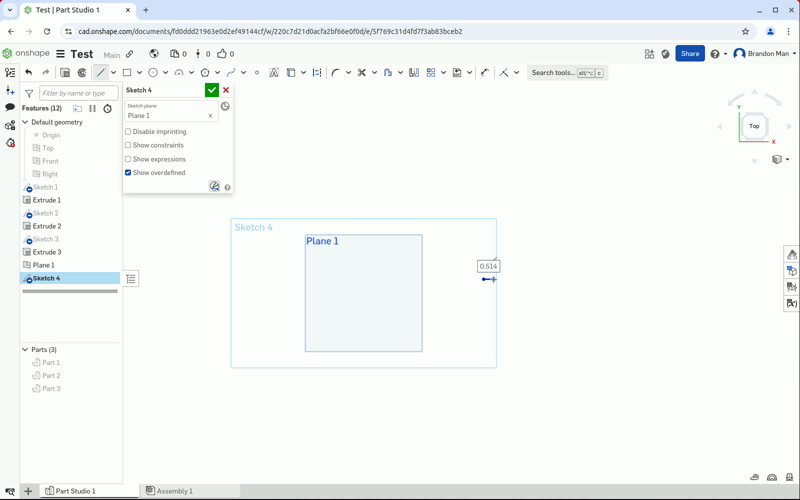
scroll(-6)
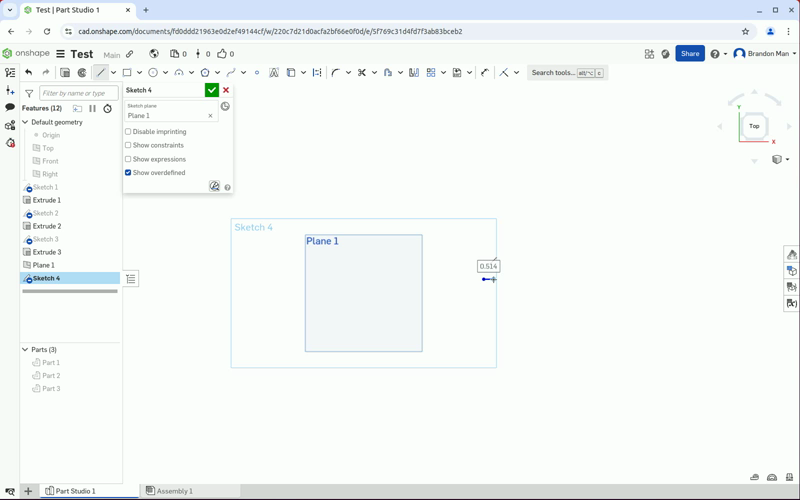
scroll(-6)
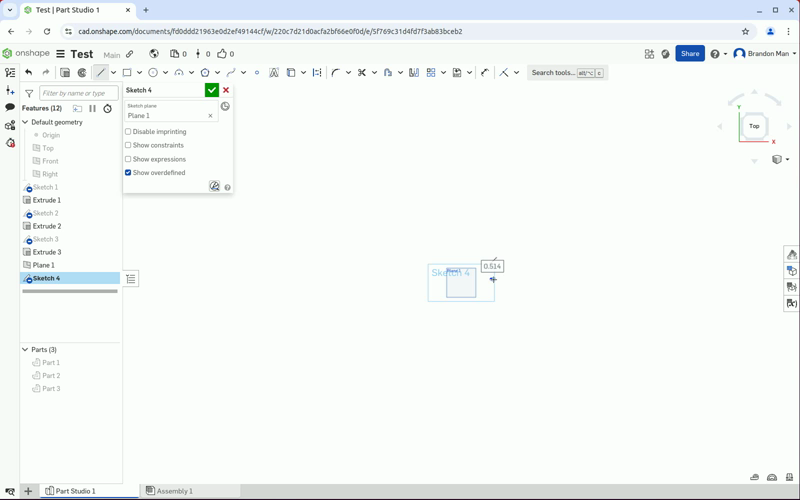
key_up(shift)
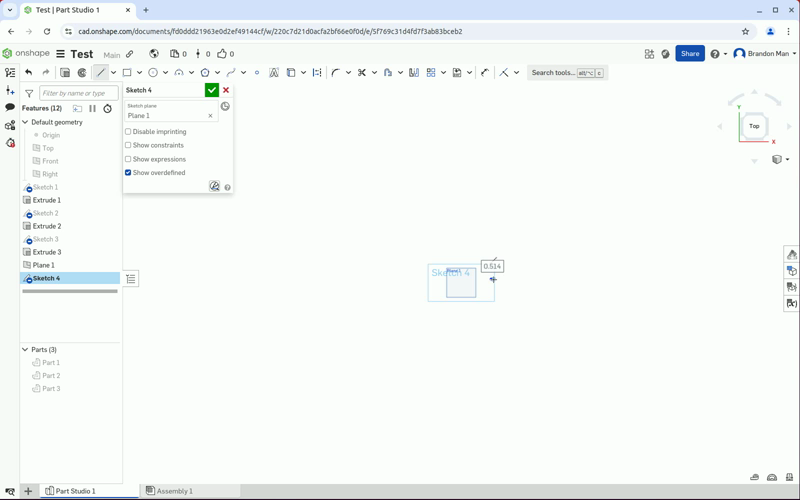
key_down(shift)
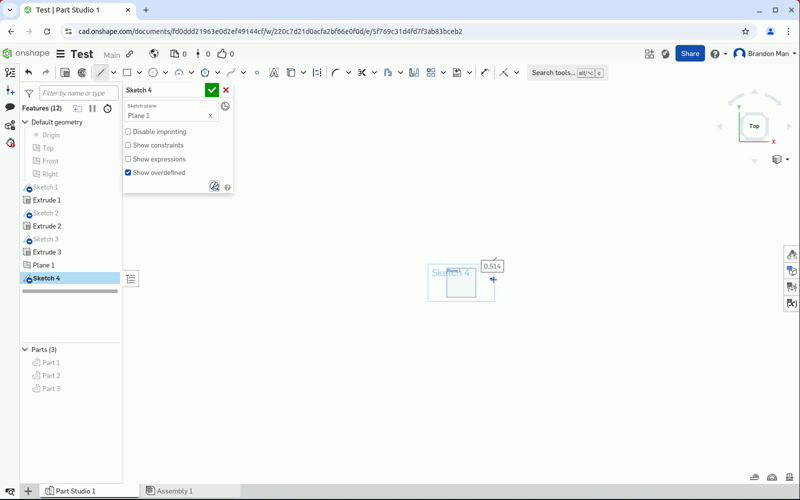
mouse_move(523, 279)
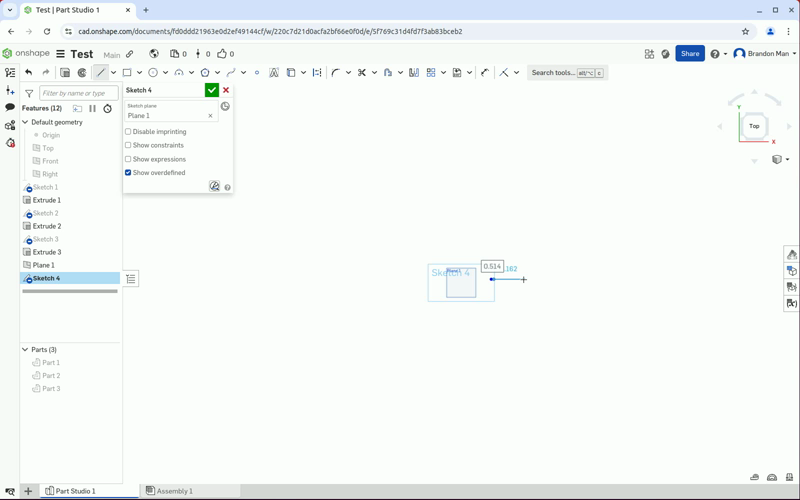
mouse_move(493, 272)
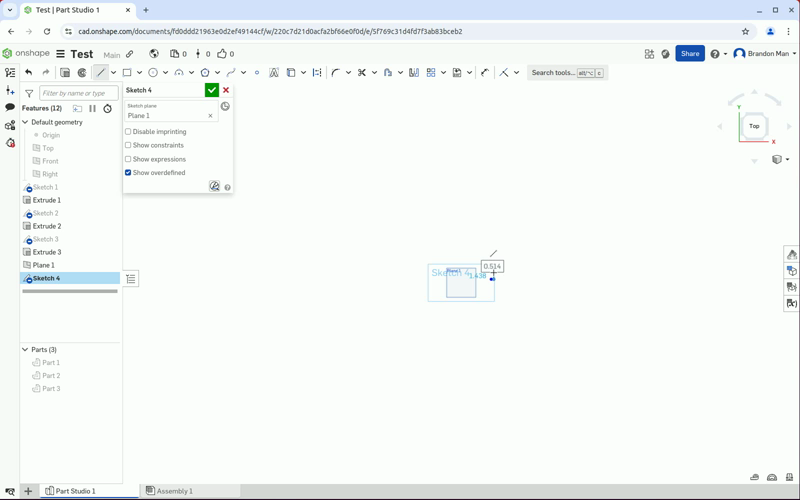
scroll(6)
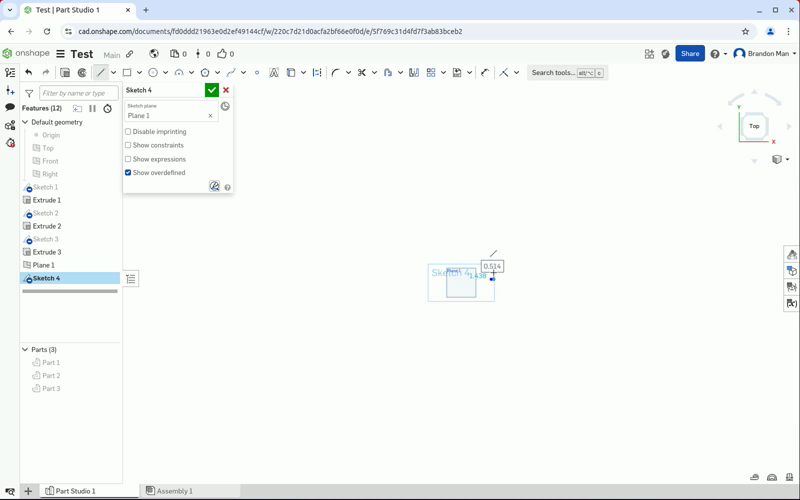
scroll(6)
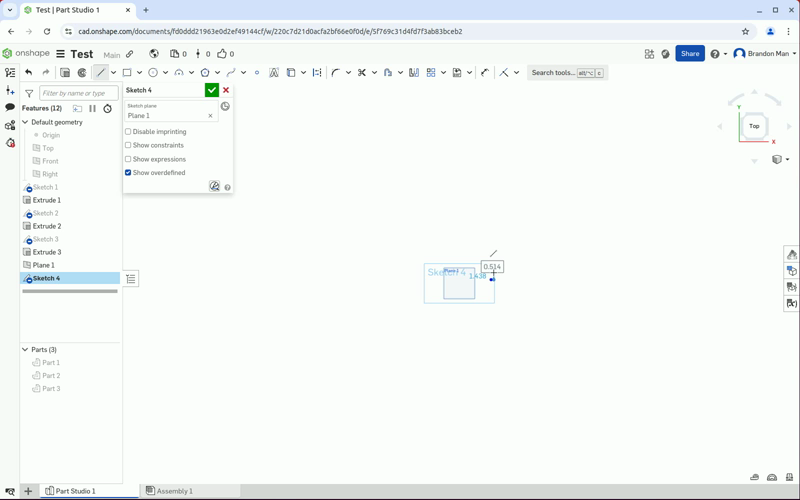
scroll(6)
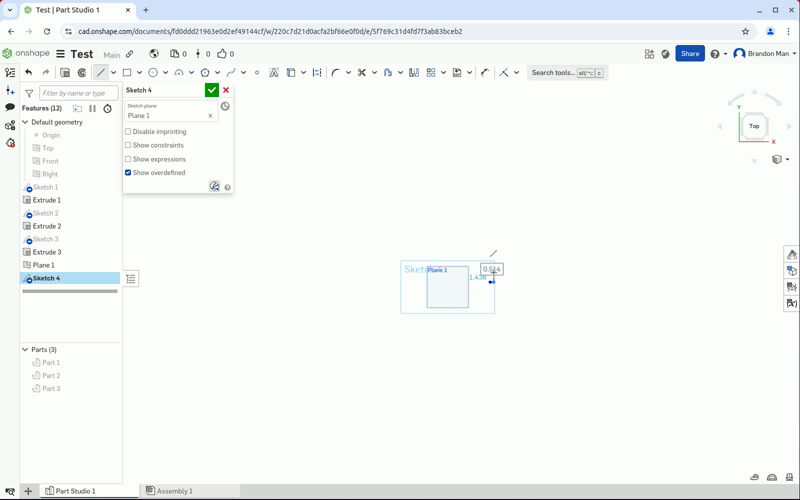
scroll(6)
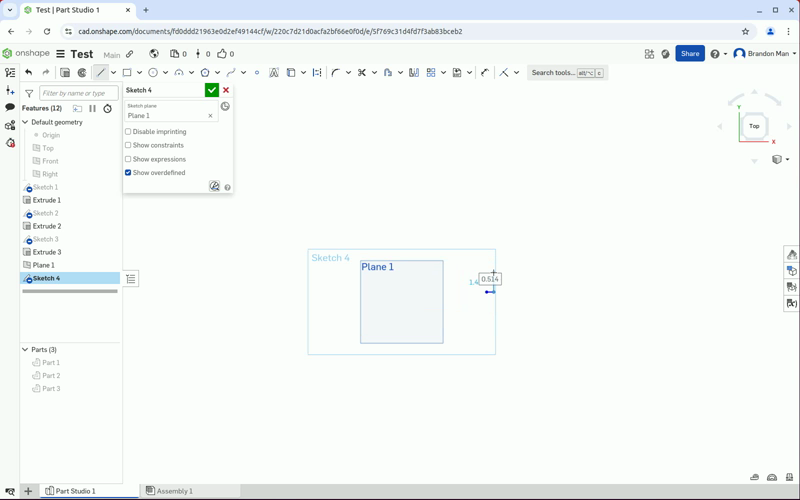
scroll(6)
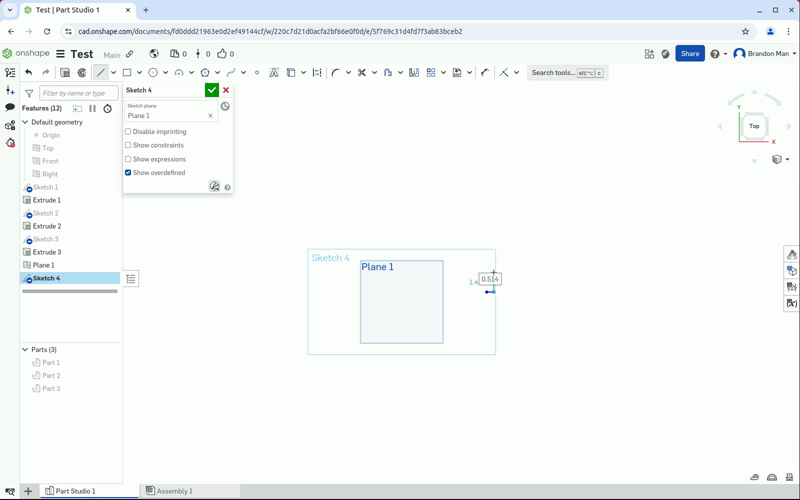
scroll(6)
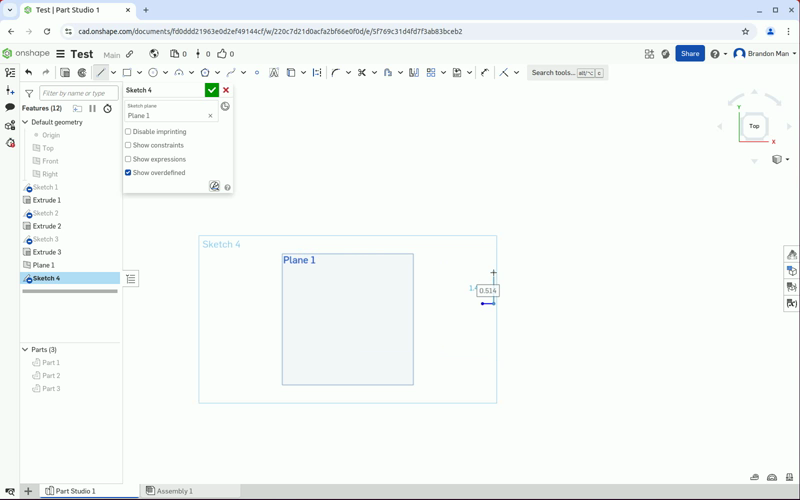
scroll(6)
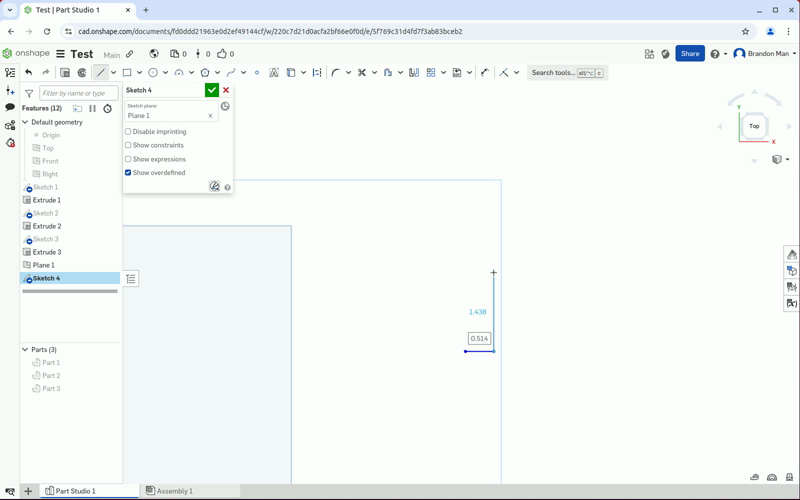
click(493, 272)
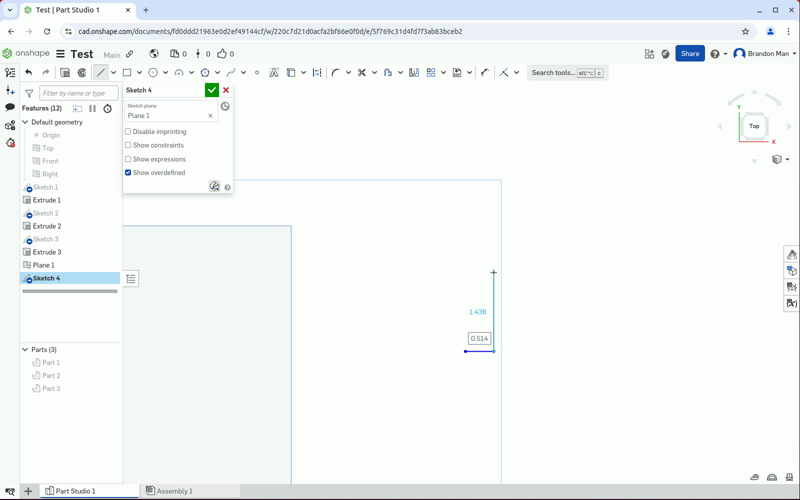
scroll(-6)
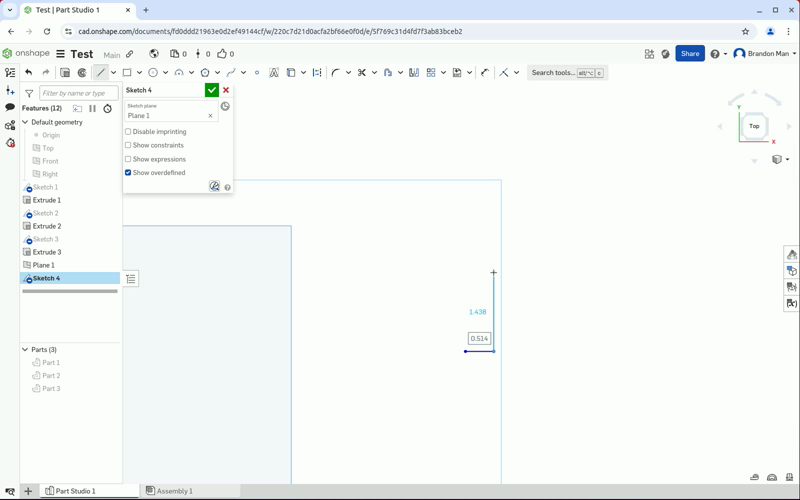
scroll(-6)
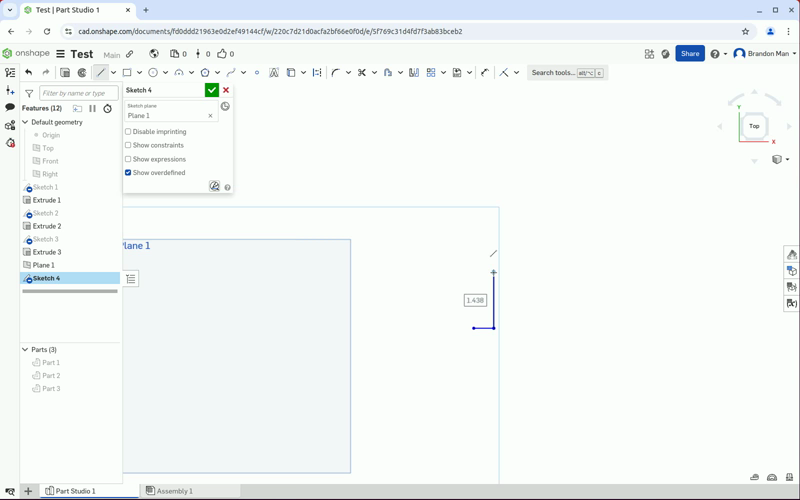
scroll(-6)
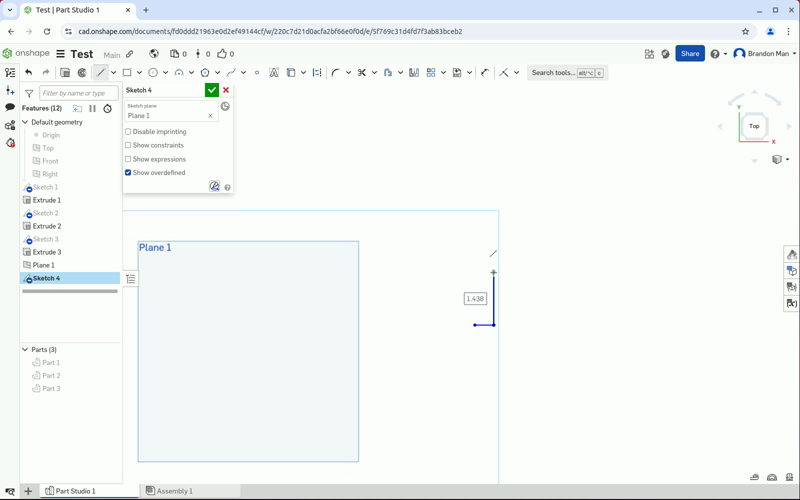
scroll(-6)
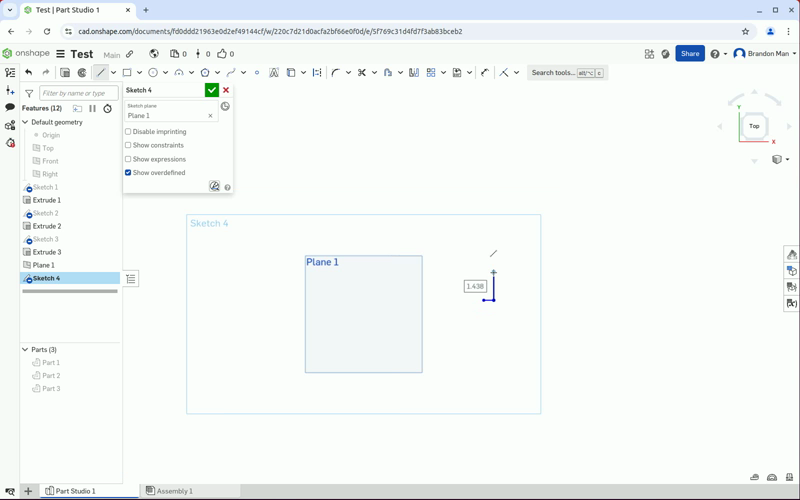
scroll(-6)
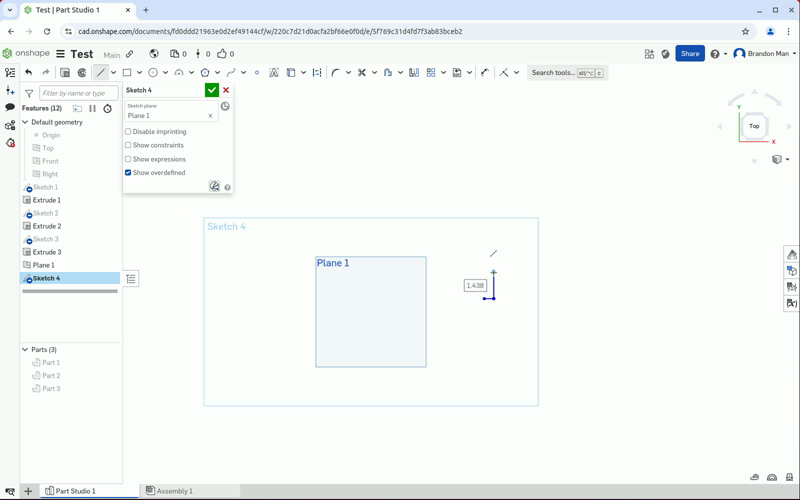
scroll(-6)
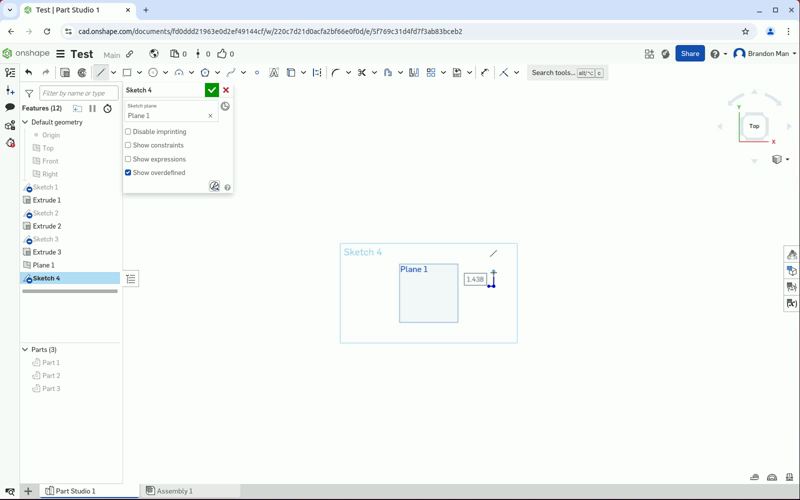
scroll(-6)
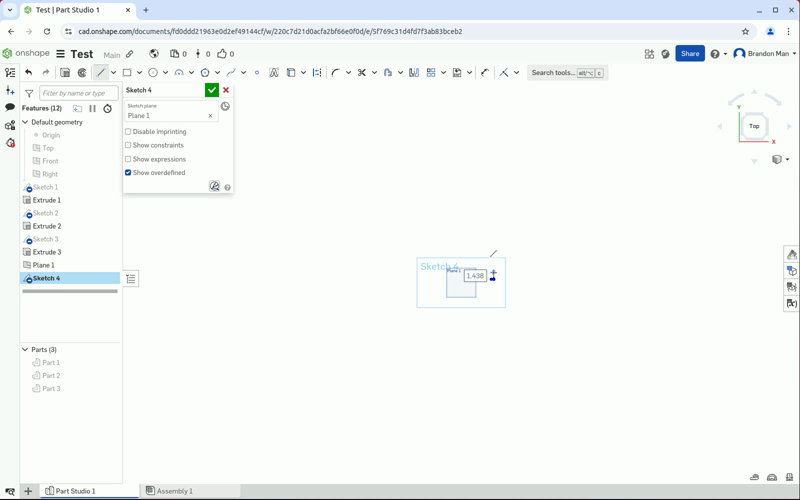
key_up(shift)
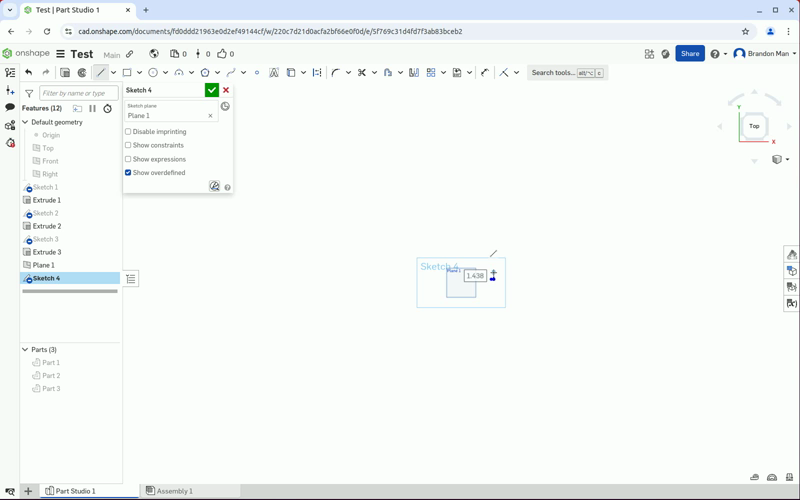
key_down(shift)
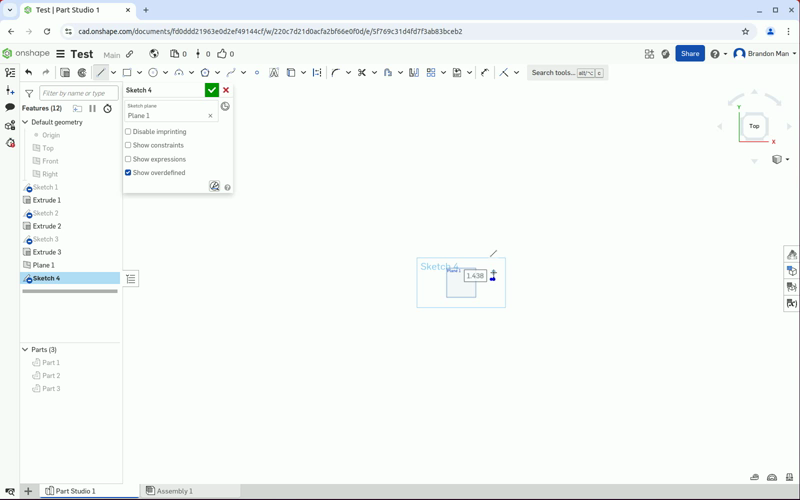
mouse_move(523, 272)
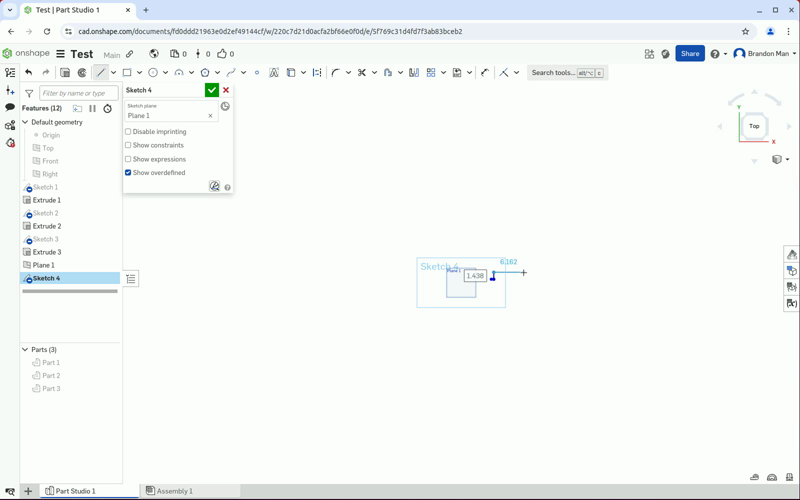
mouse_move(491, 272)
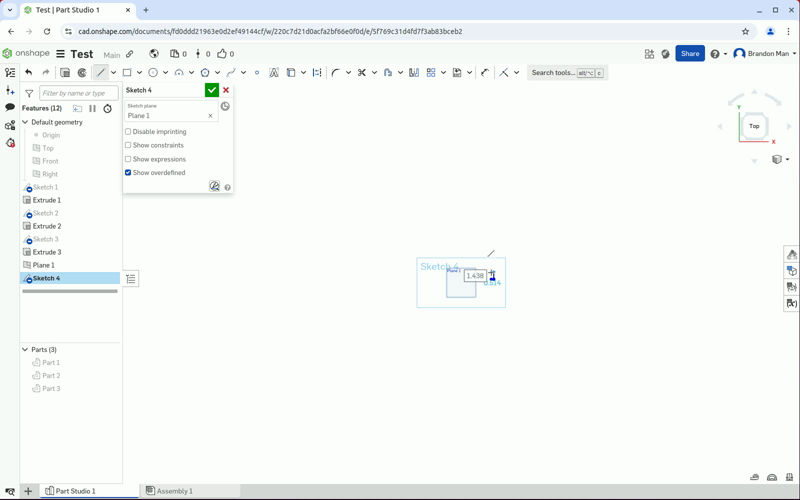
scroll(6)
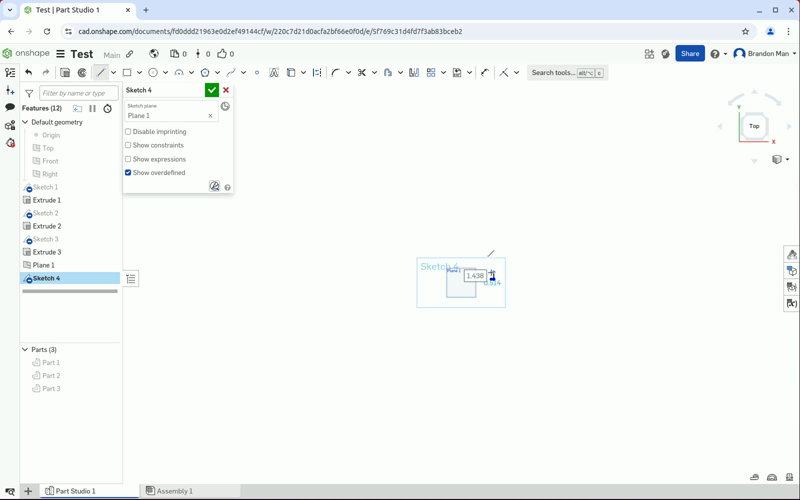
scroll(6)
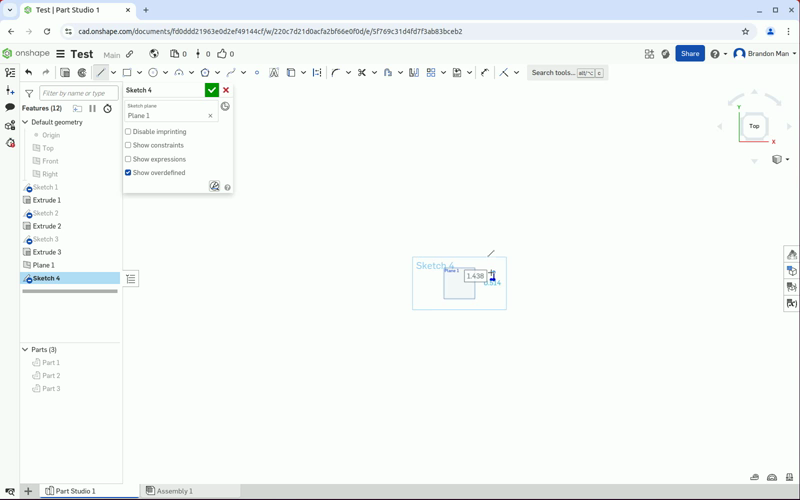
scroll(6)
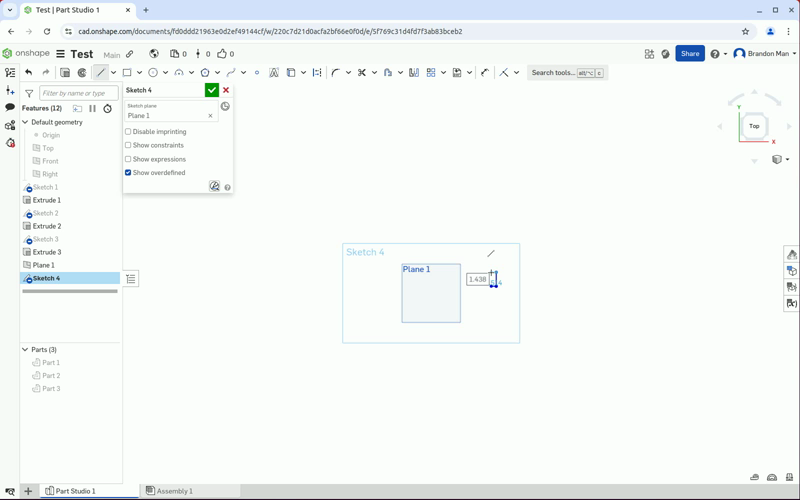
scroll(6)
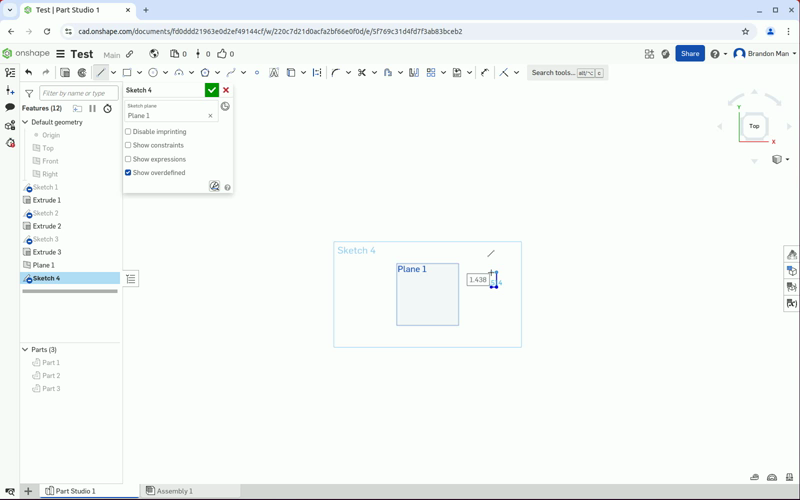
scroll(6)
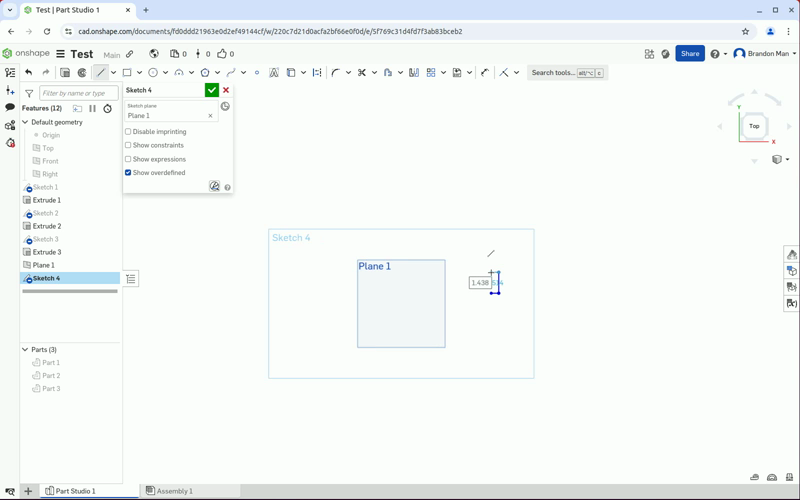
scroll(6)
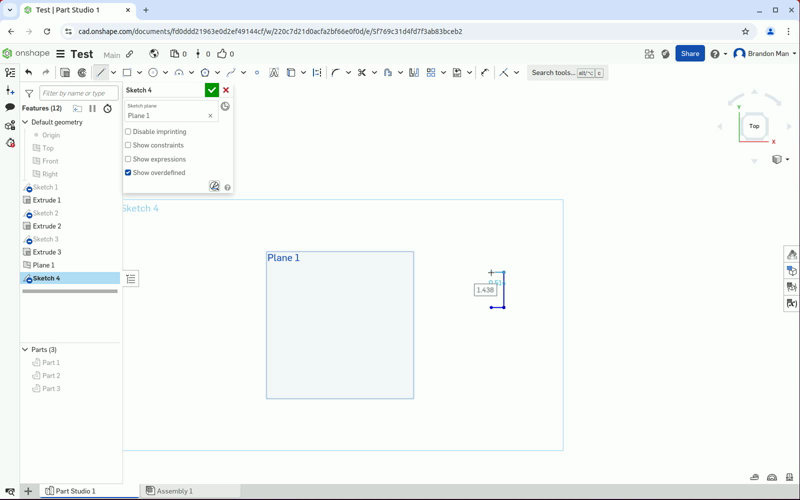
scroll(6)
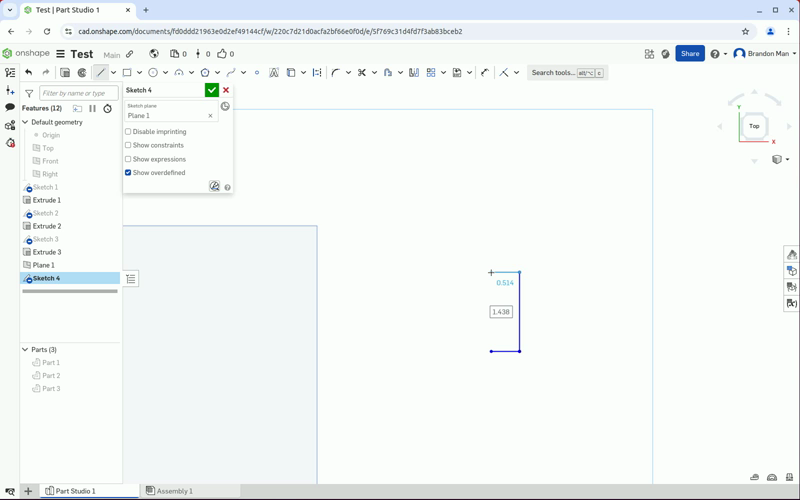
click(491, 272)
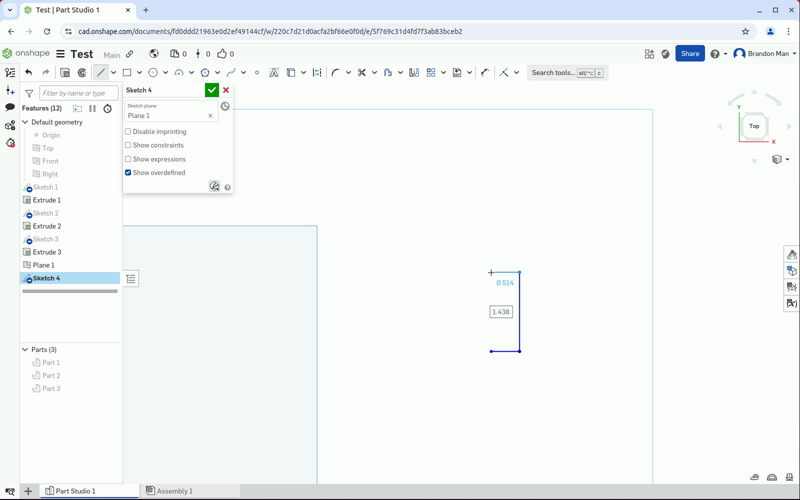
scroll(-6)
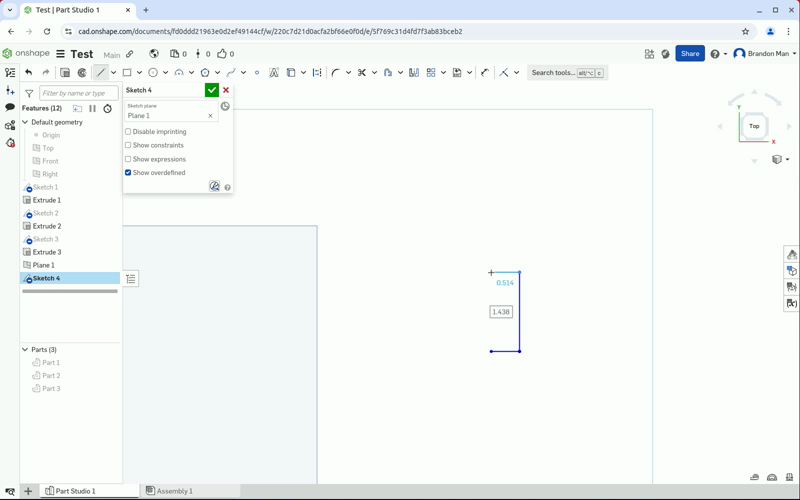
scroll(-6)
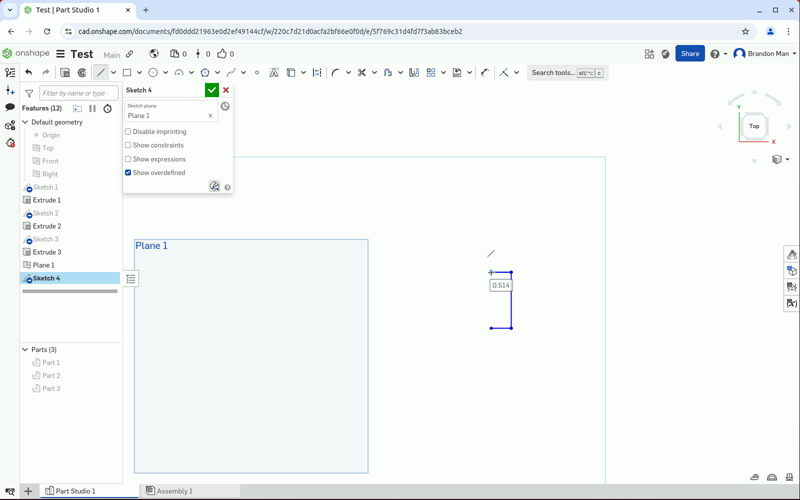
scroll(-6)
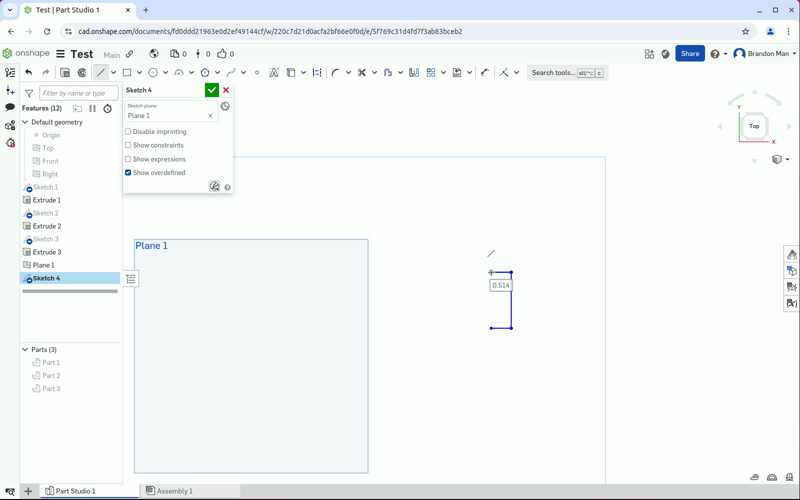
scroll(-6)
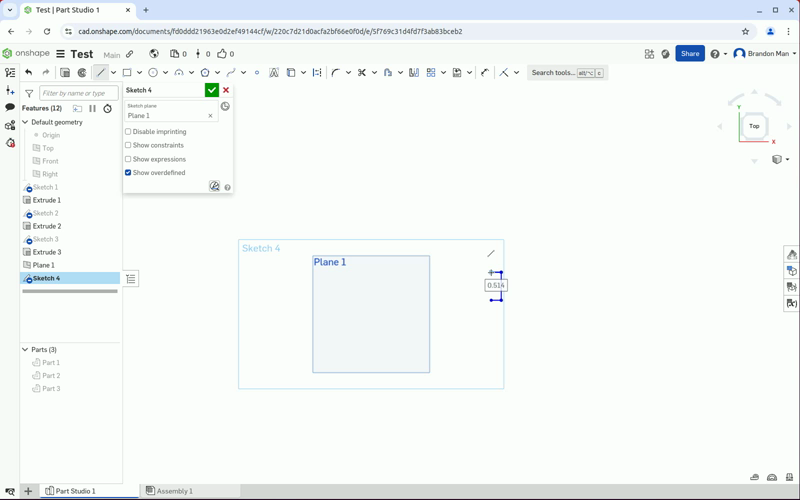
scroll(-6)
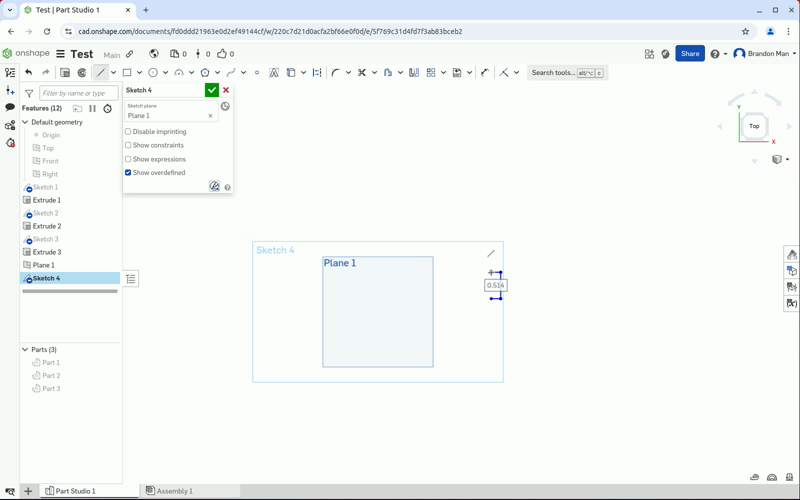
scroll(-6)
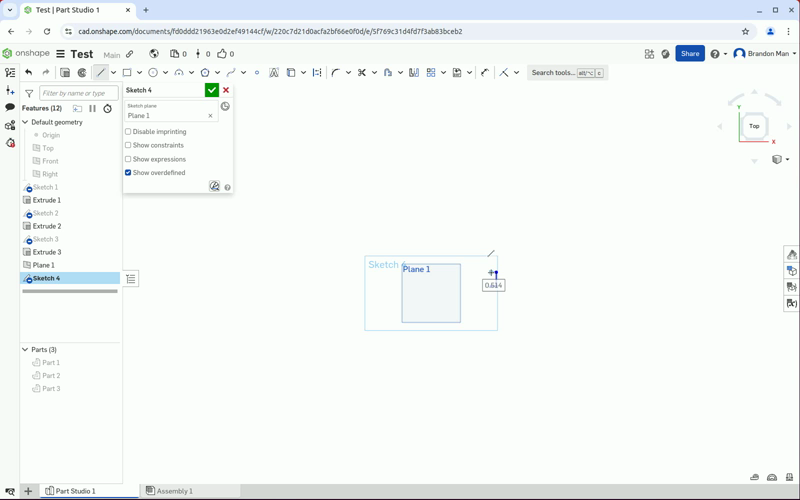
scroll(-6)
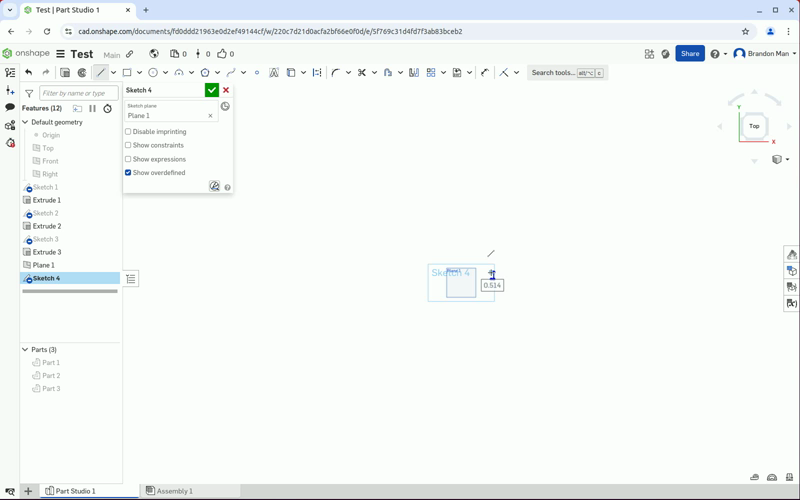
key_up(shift)
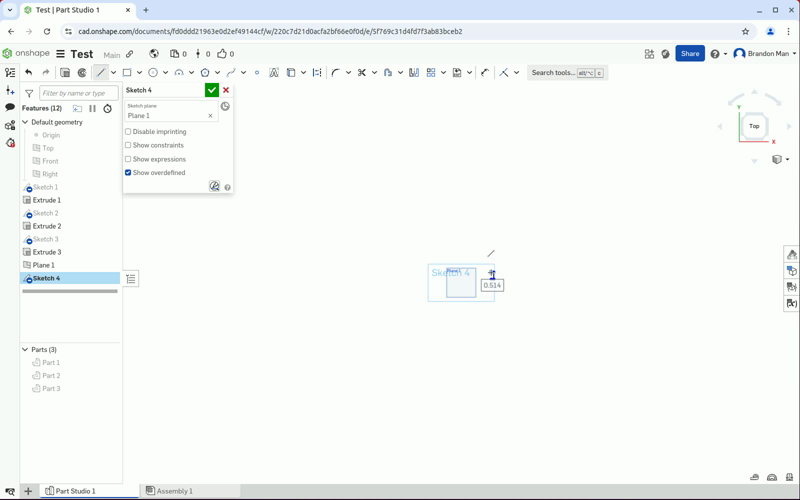
mouse_move(521, 272)
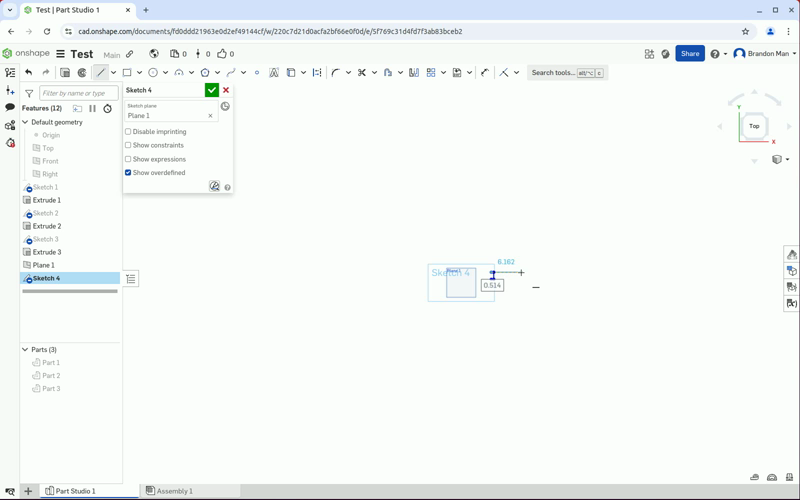
key_down(shift)
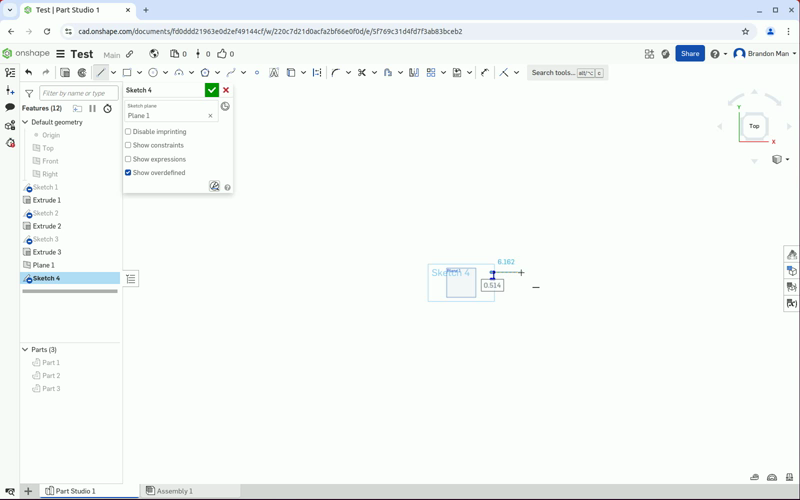
mouse_move(491, 279)
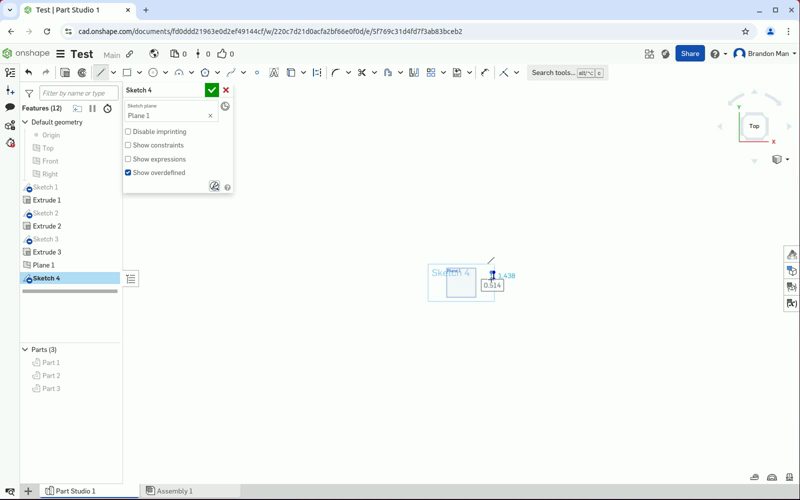
scroll(6)
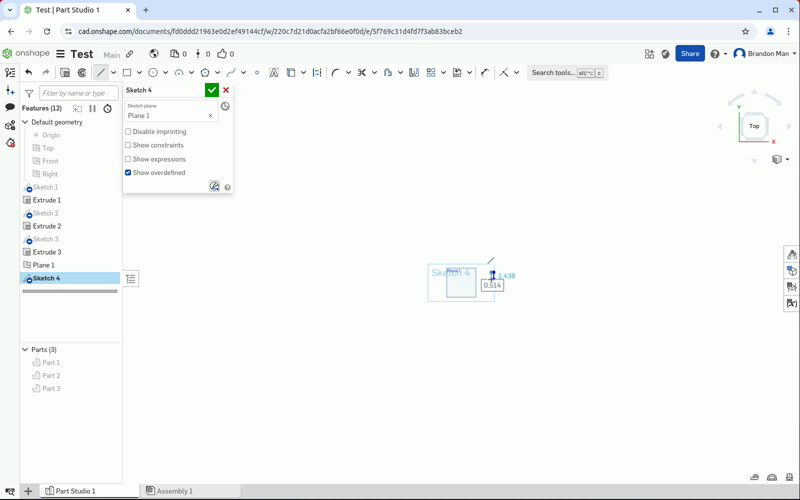
scroll(6)
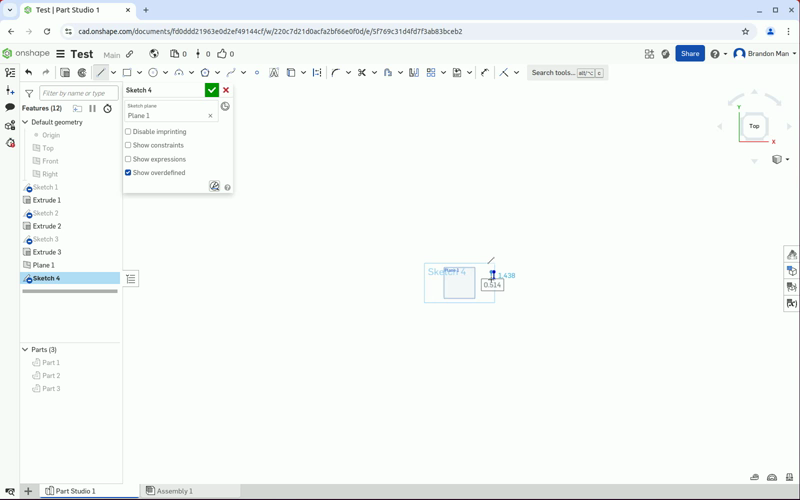
scroll(6)
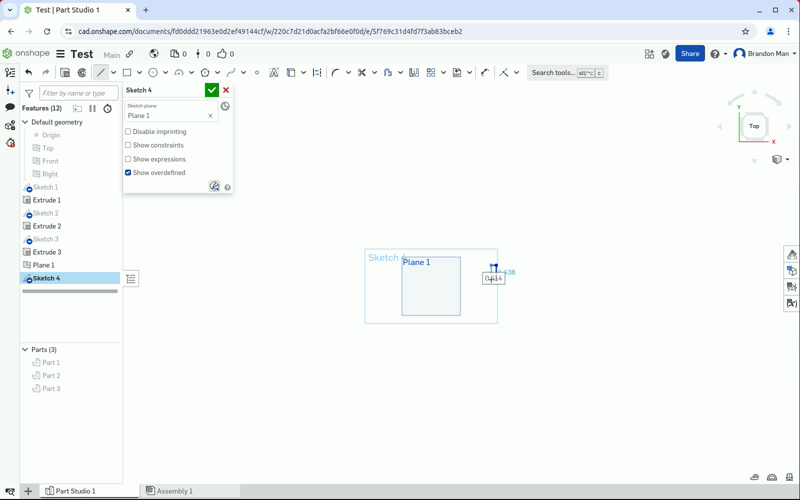
scroll(6)
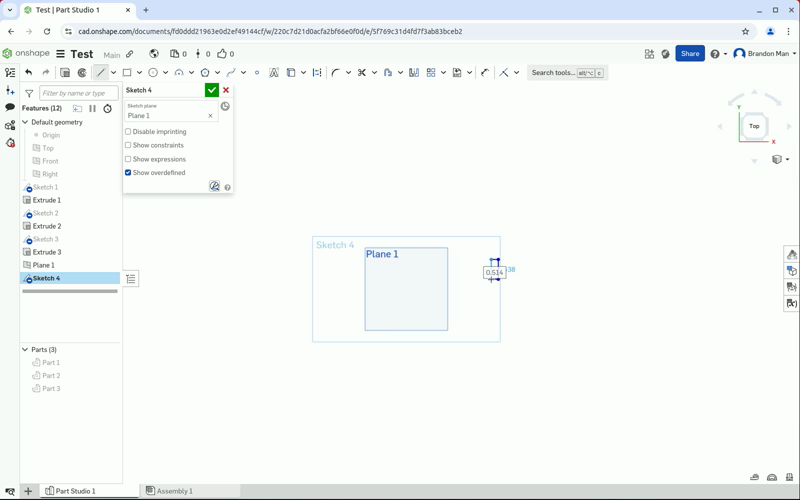
scroll(6)
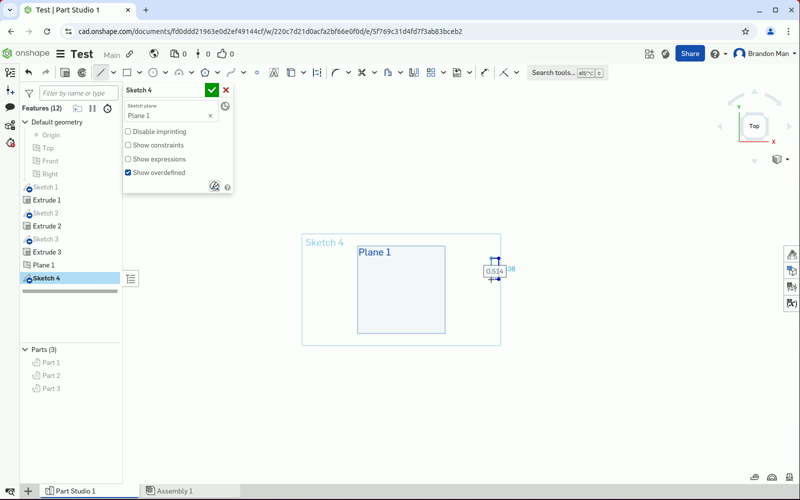
scroll(6)
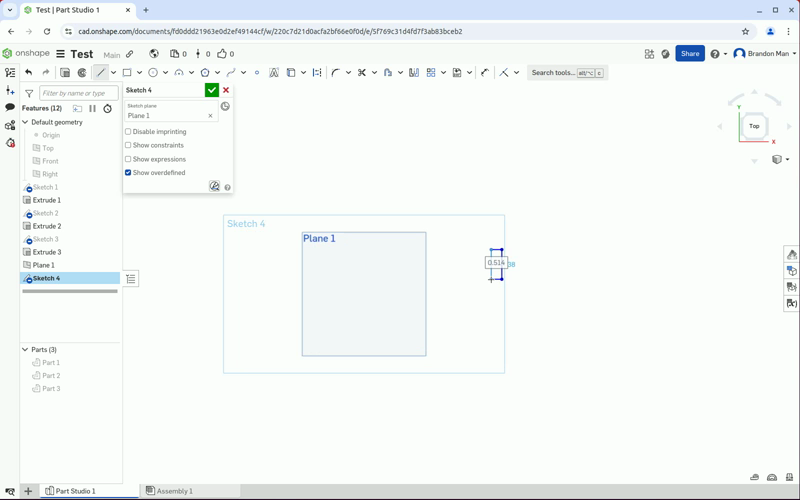
scroll(6)
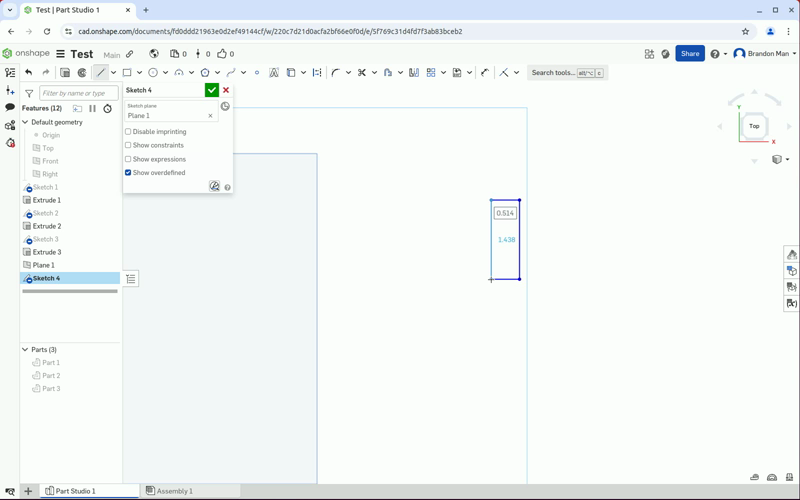
key_up(shift)
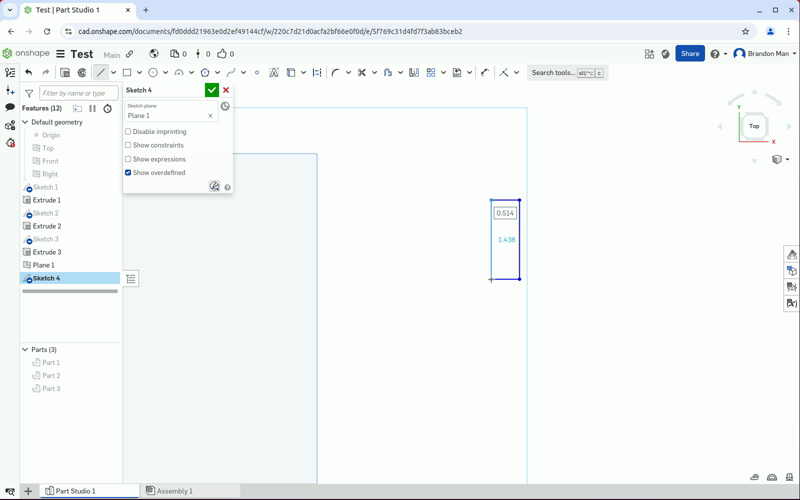
click(491, 279)
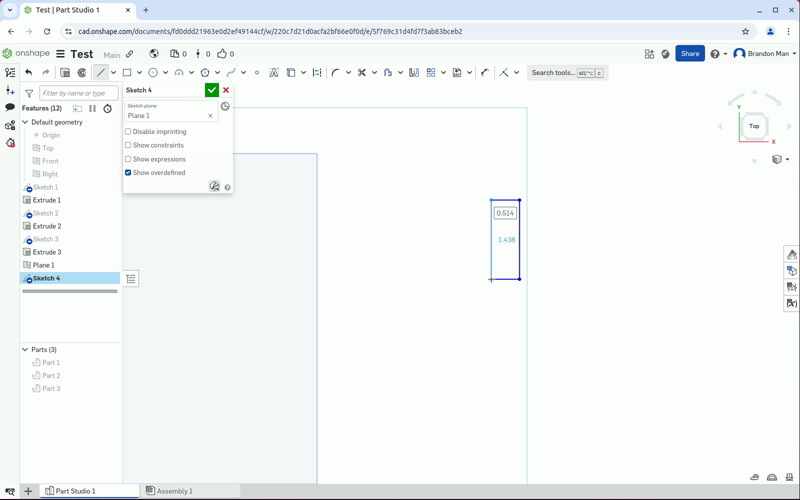
scroll(-6)
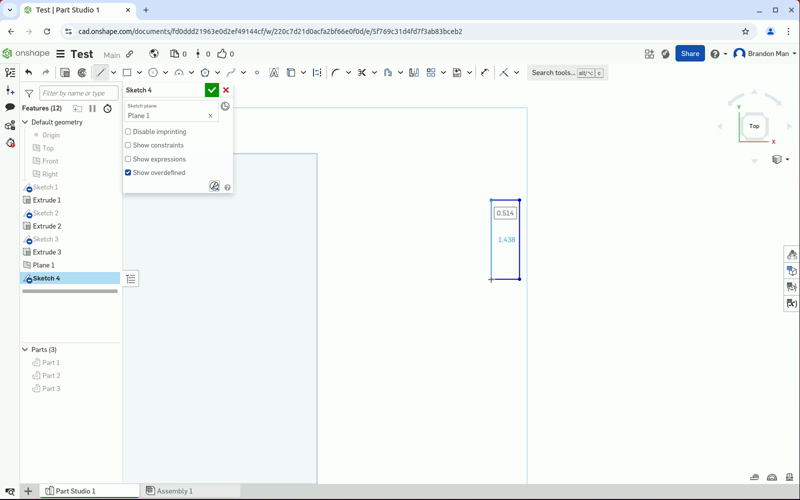
scroll(-6)
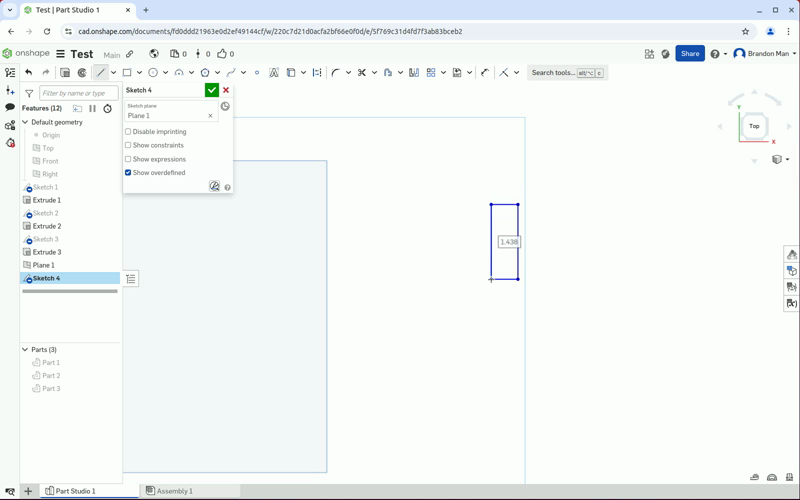
scroll(-6)
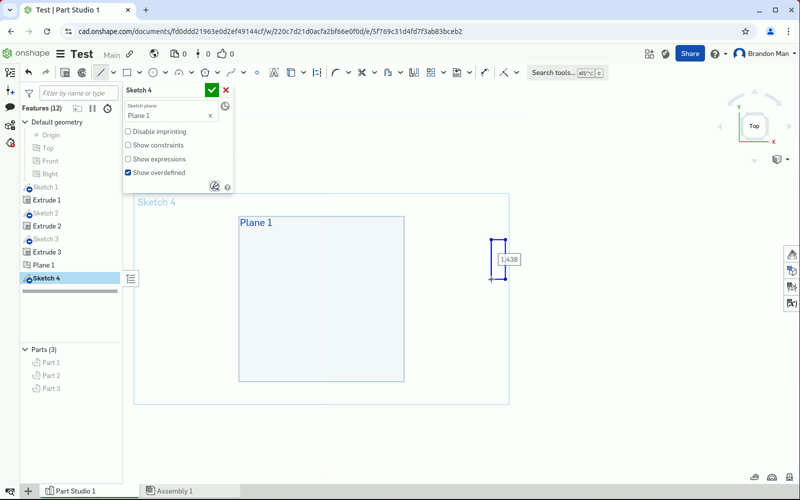
scroll(-6)
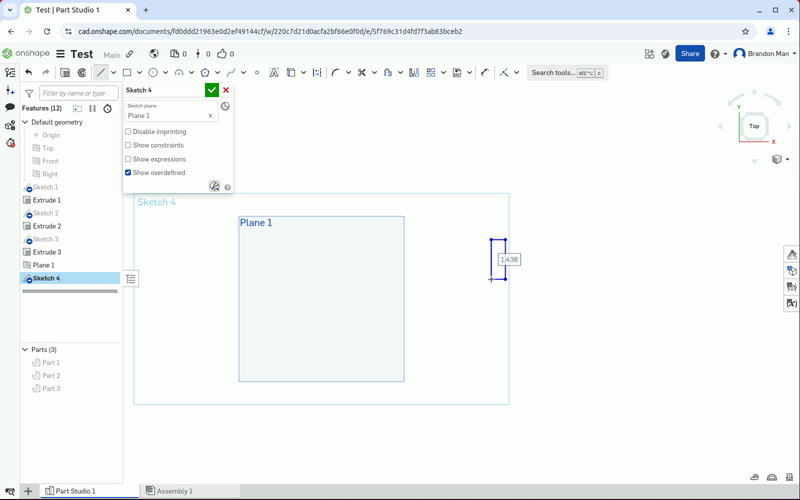
scroll(-6)
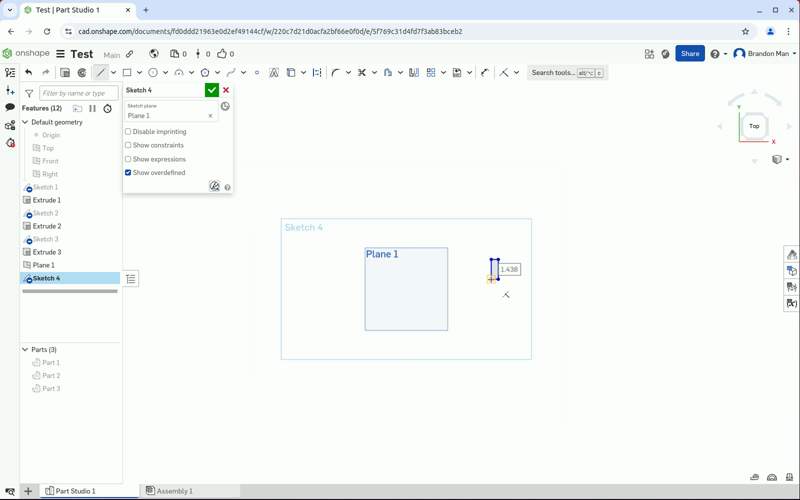
scroll(-6)
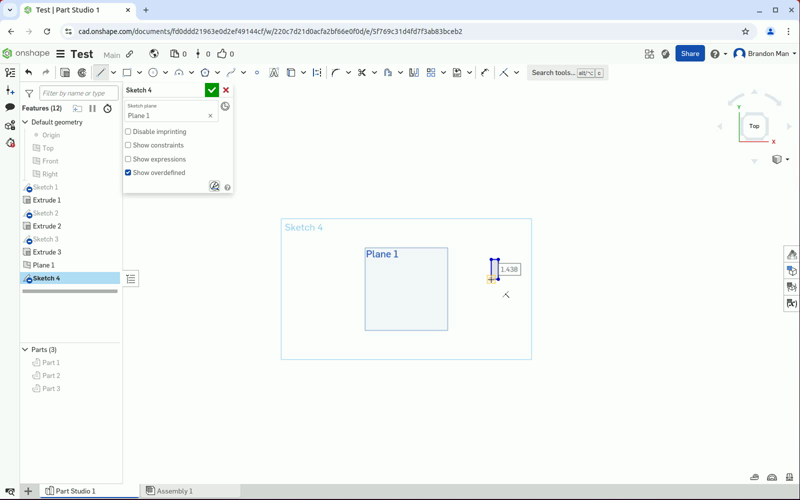
scroll(-6)
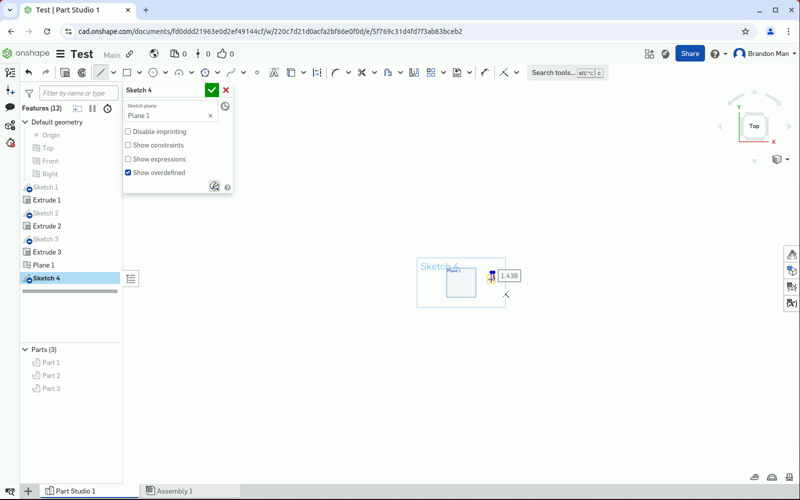
key(esc)
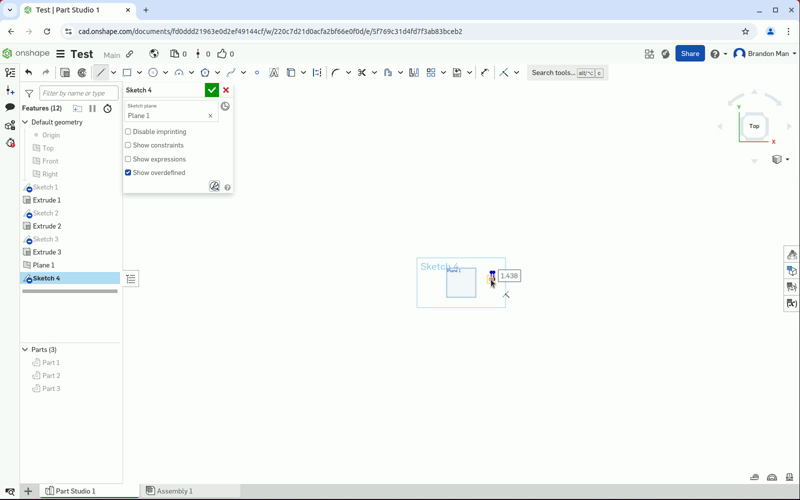
mouse_move(491, 273)
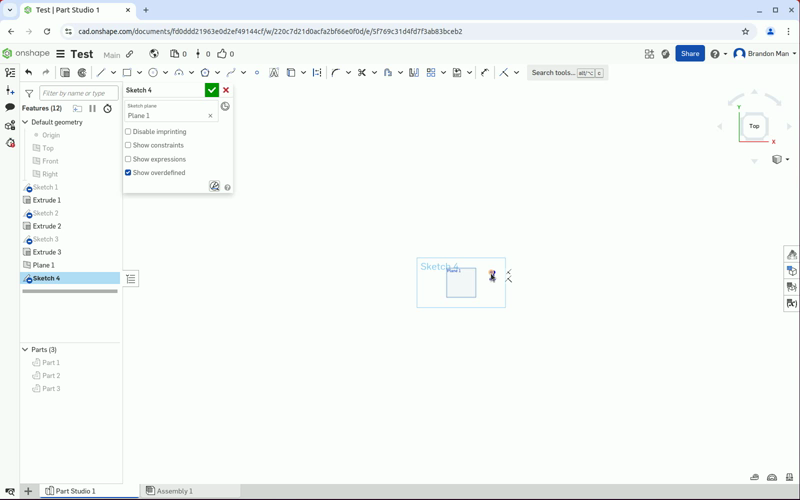
scroll(6)
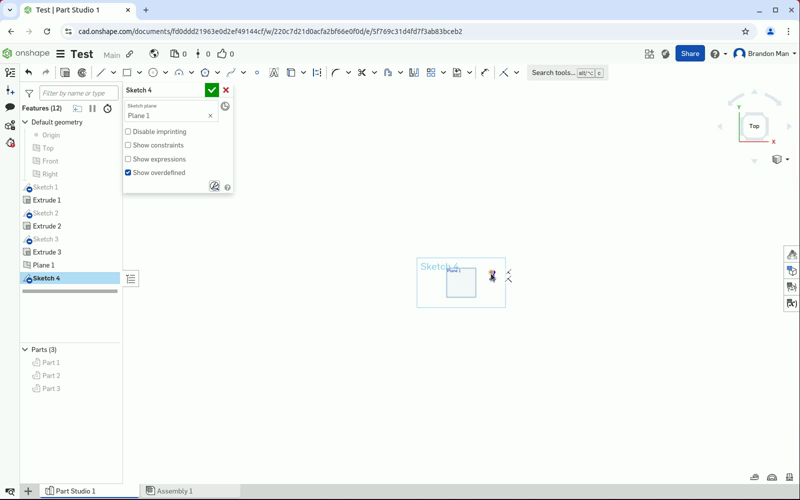
scroll(6)
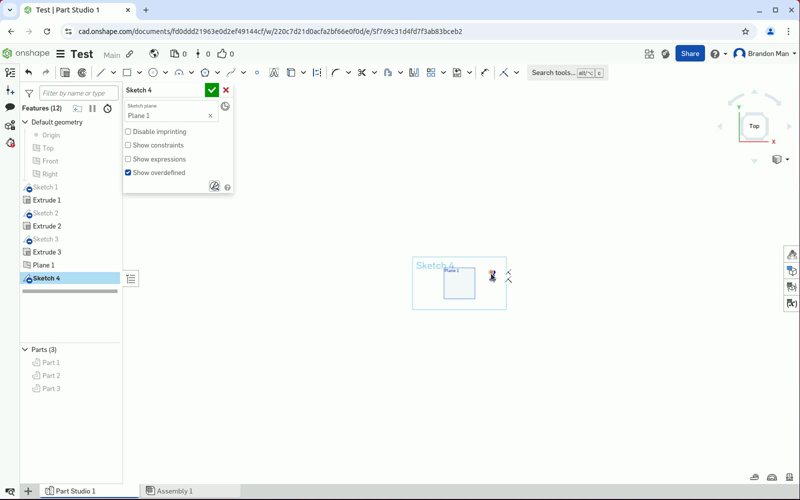
scroll(6)
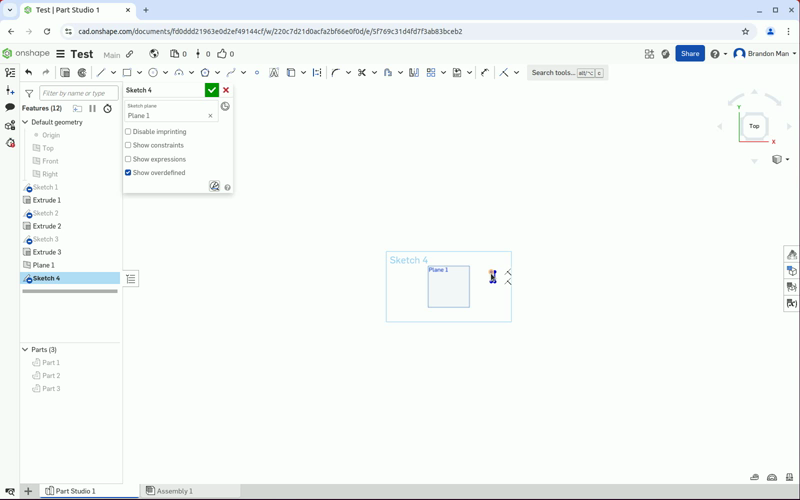
scroll(6)
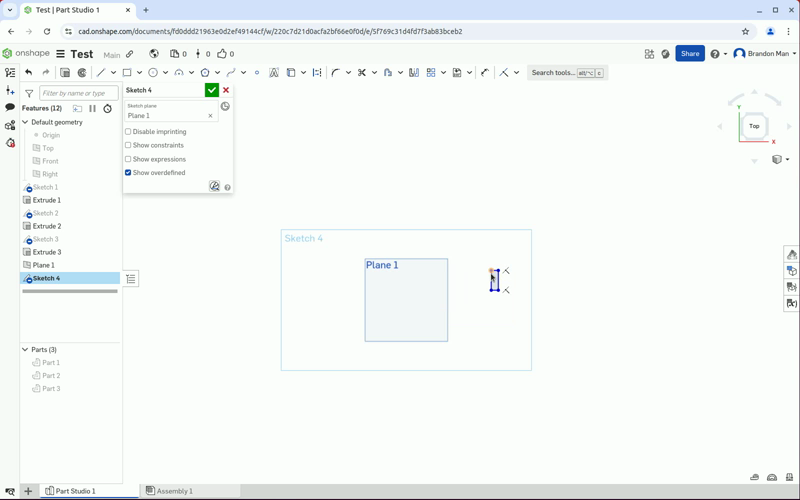
scroll(6)
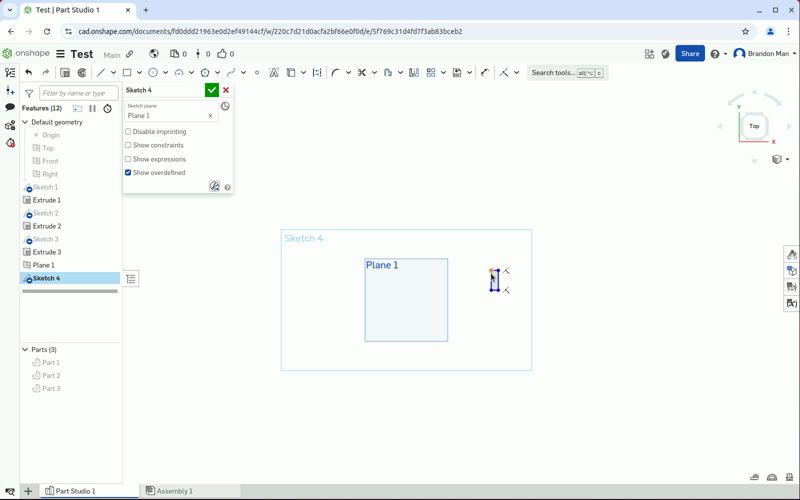
scroll(6)
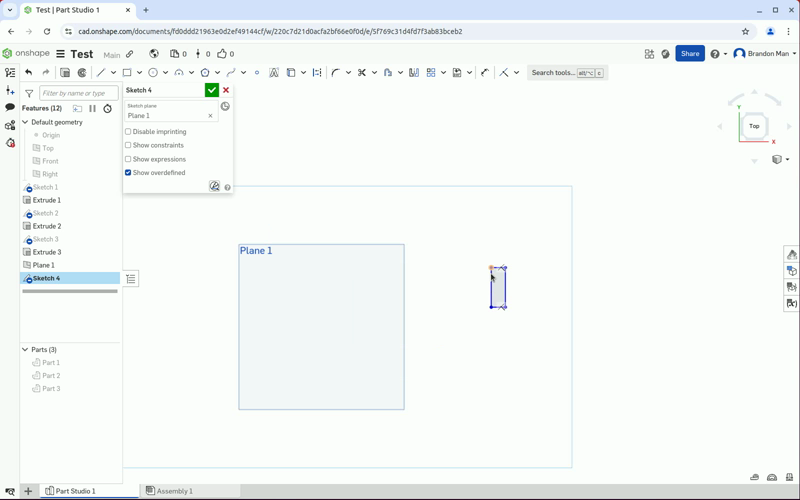
scroll(6)
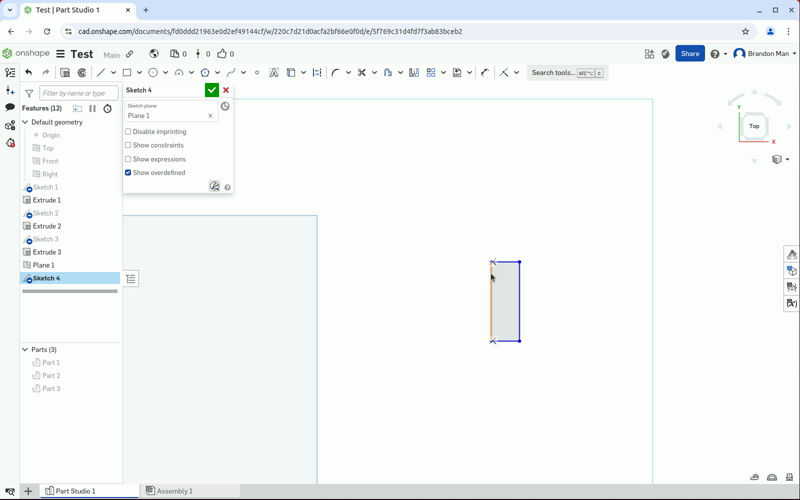
click(491, 273)
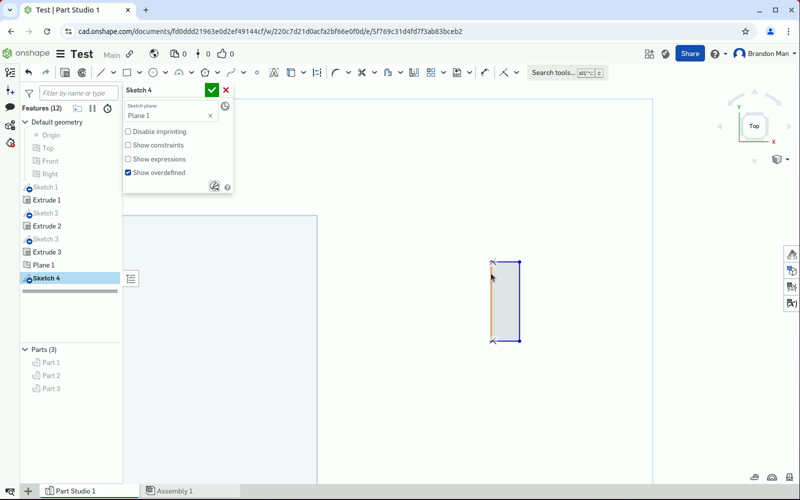
scroll(-6)
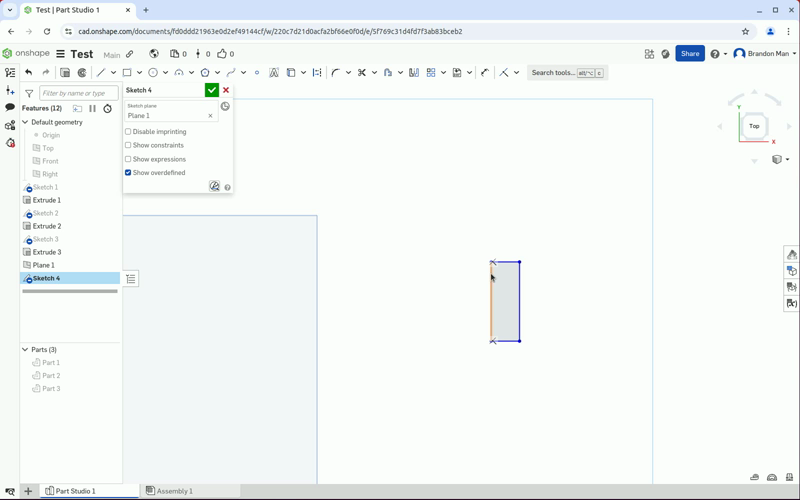
scroll(-6)
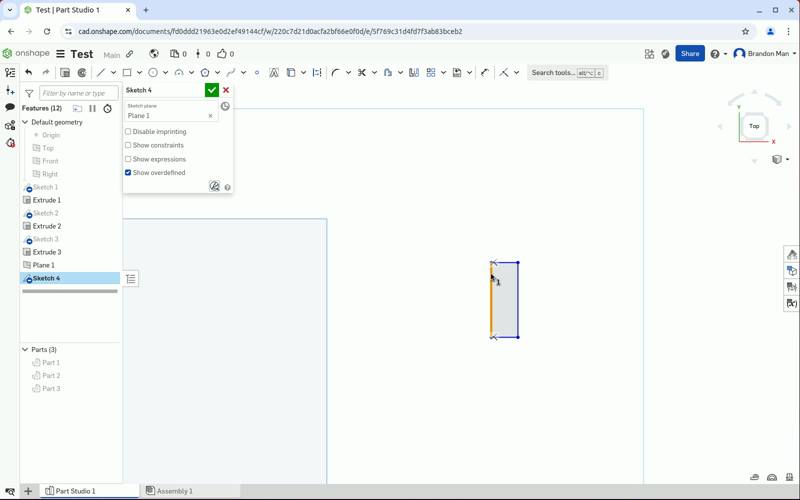
scroll(-6)
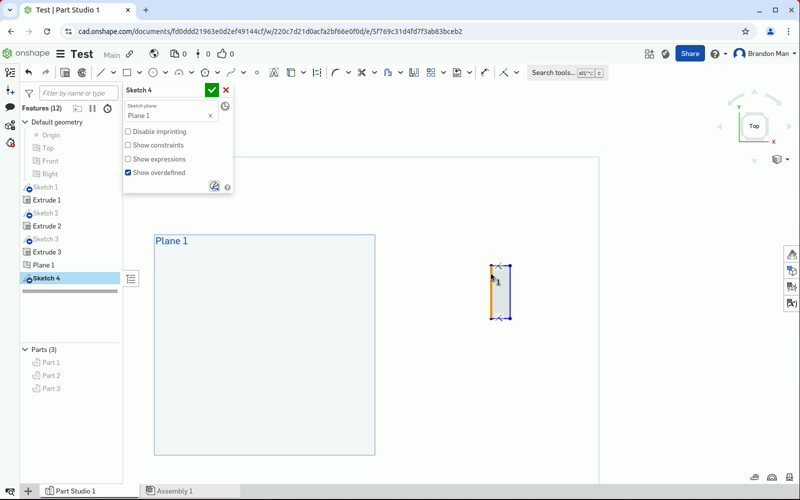
scroll(-6)
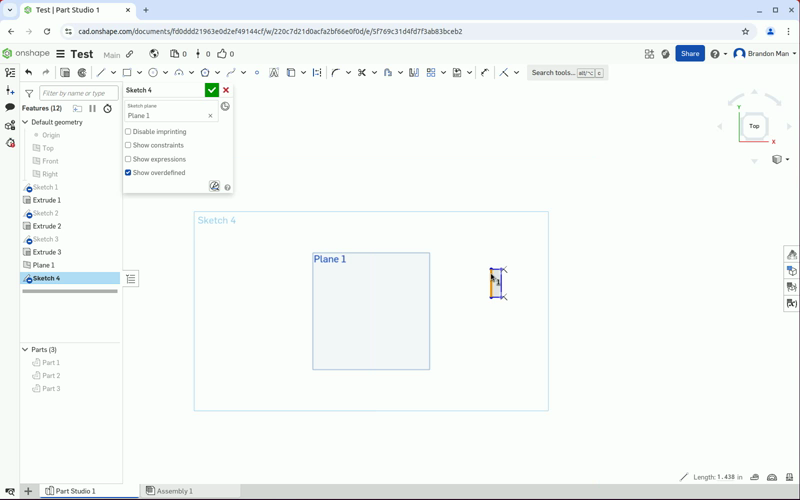
scroll(-6)
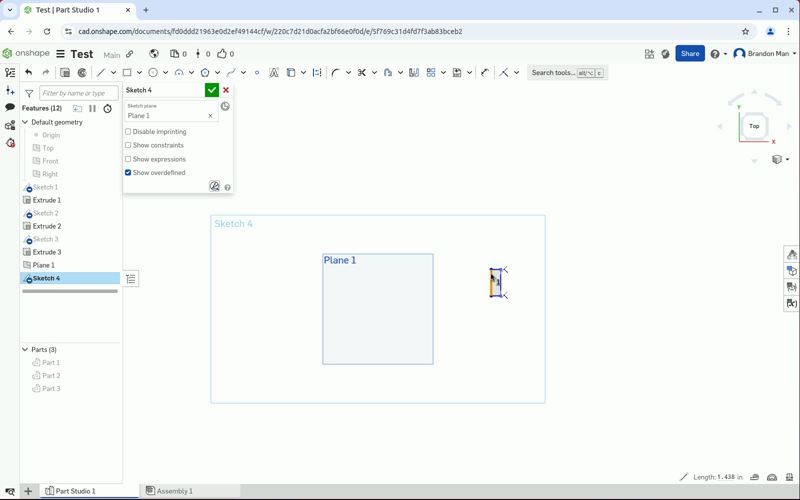
scroll(-6)
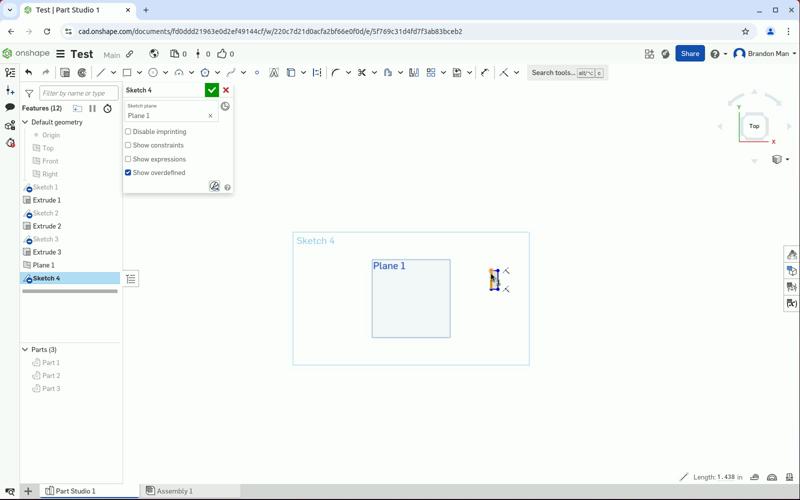
scroll(-6)
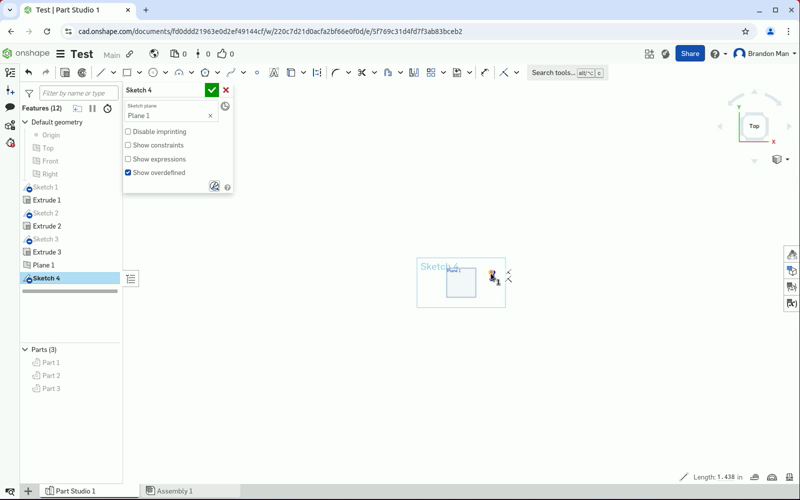
mouse_move(73, 352)
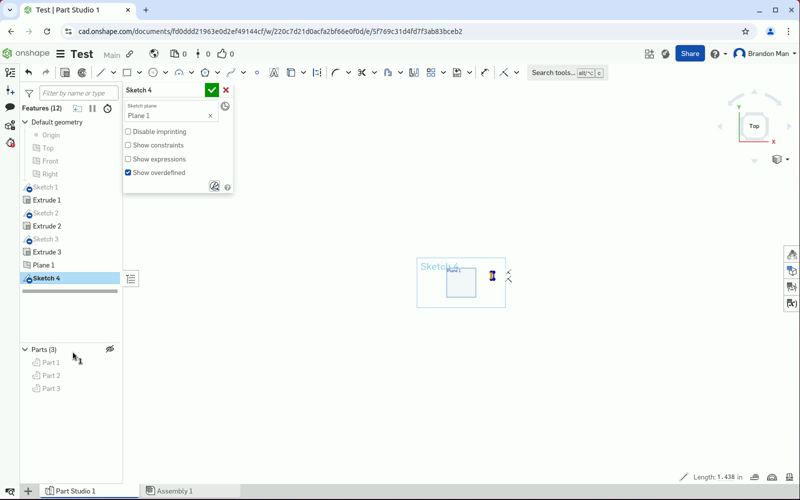
key(shift+y)
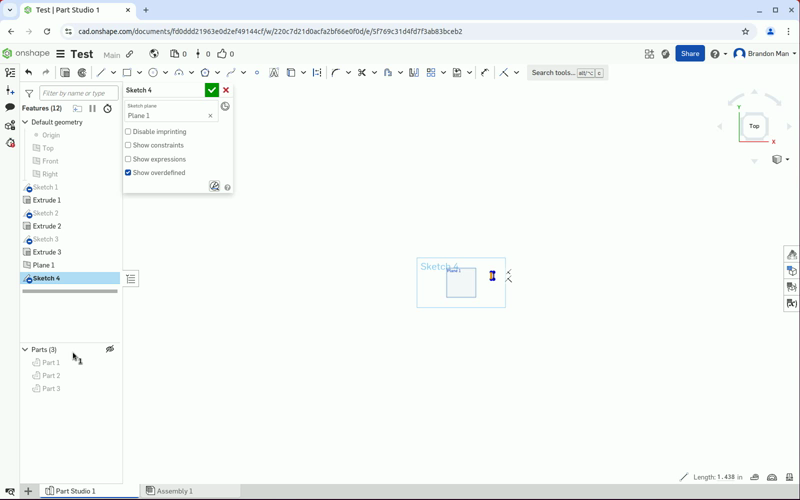
key(shift+e)
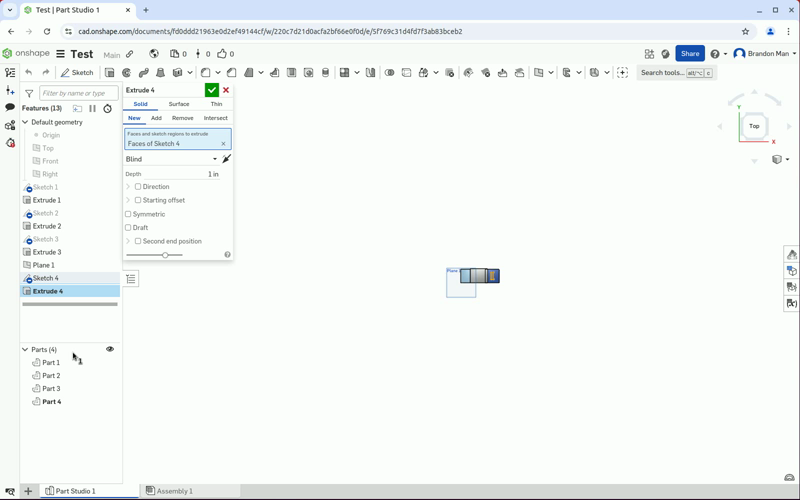
mouse_move(143, 106)
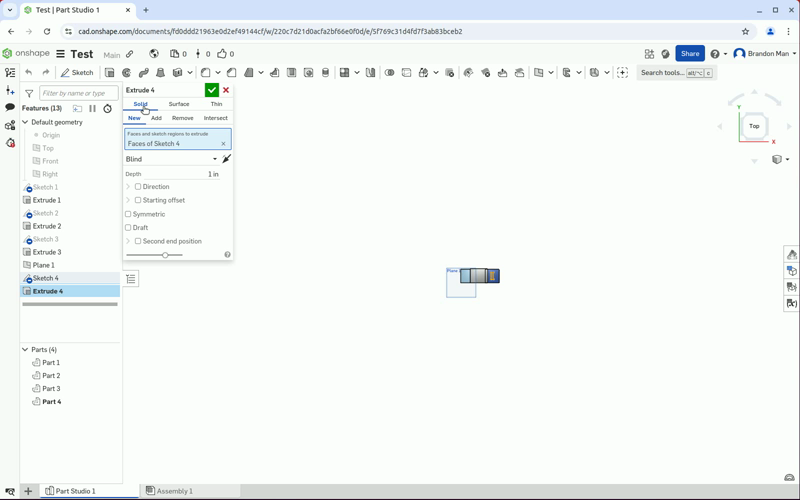
click(143, 106)
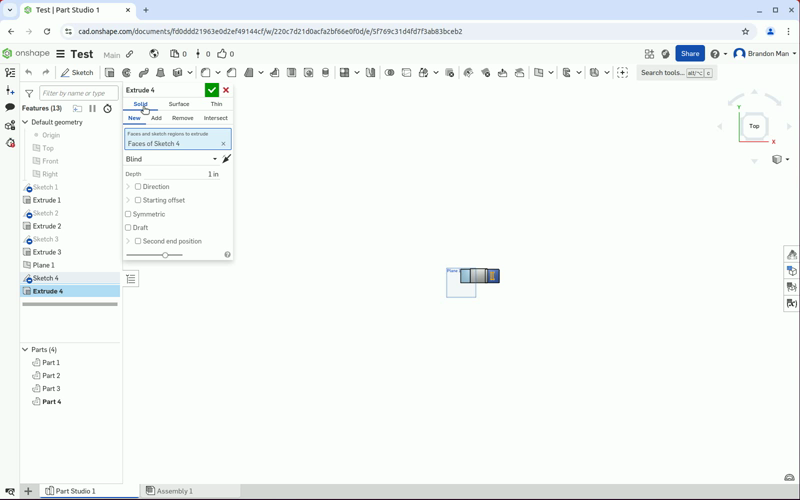
mouse_move(137, 120)
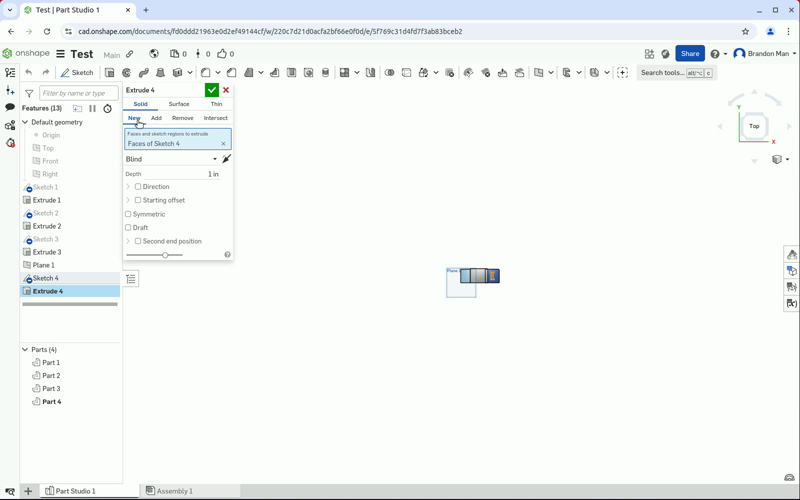
click(137, 120)
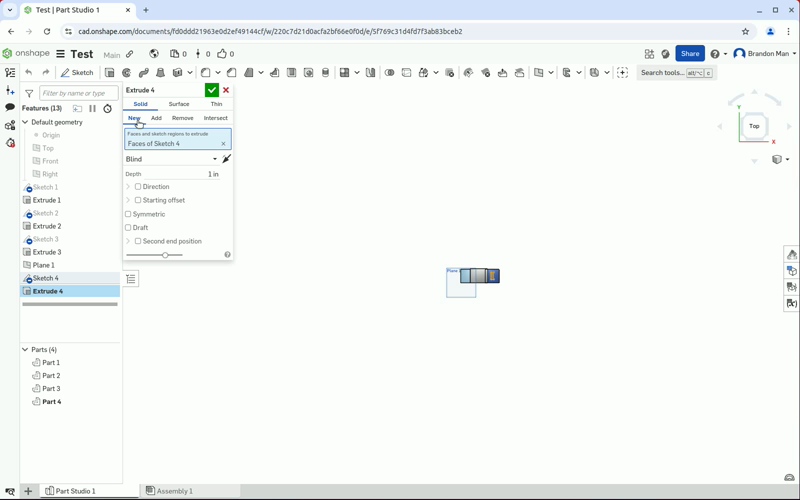
key(tab, 4)
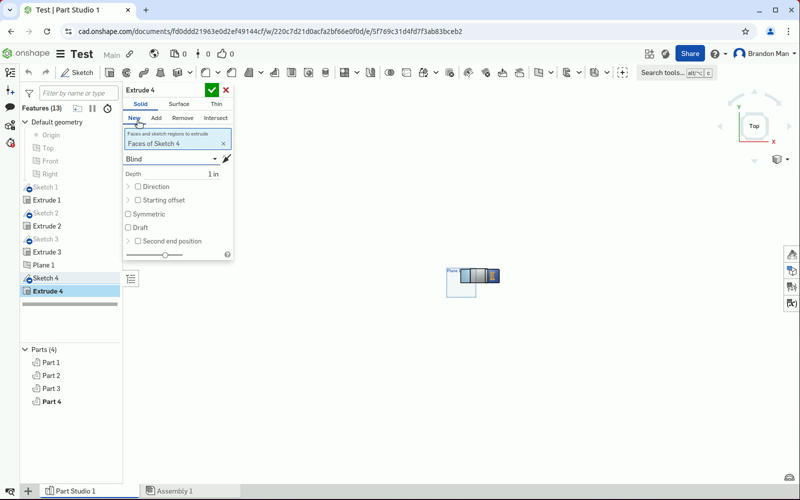
text(0.722)
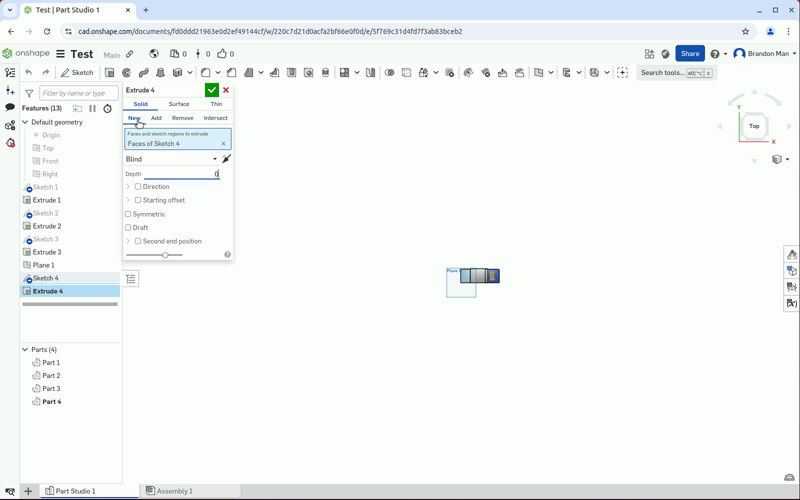
key(enter)
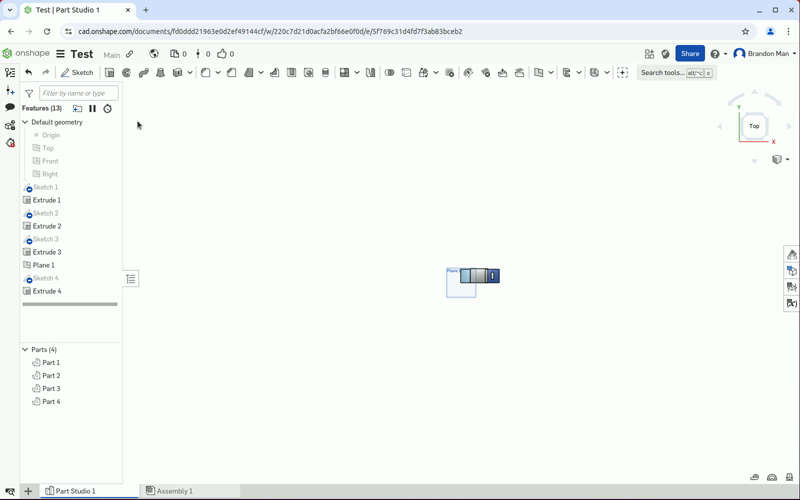
key(shift+h)
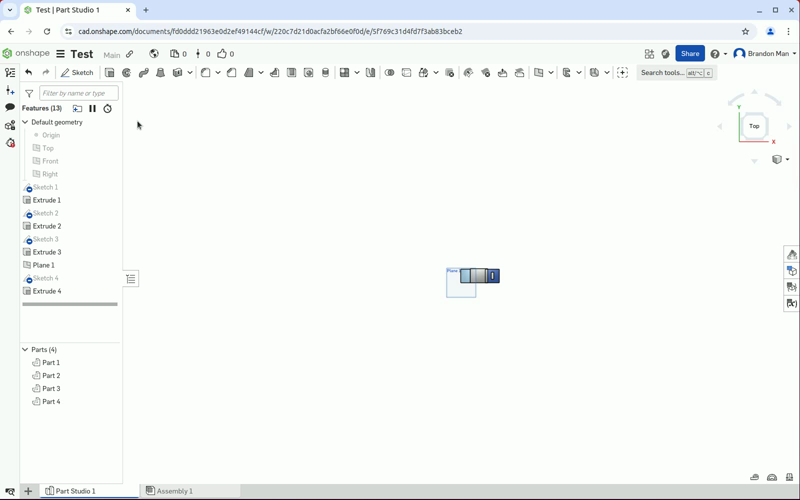
key(shift+h)
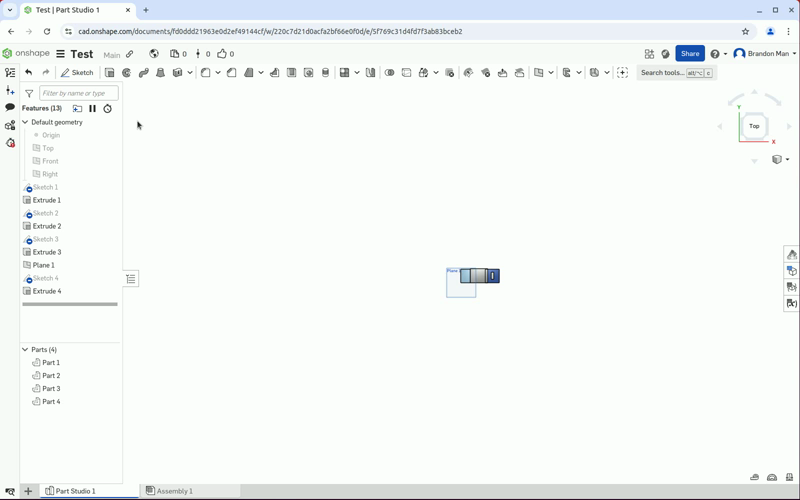
mouse_move(73, 189)
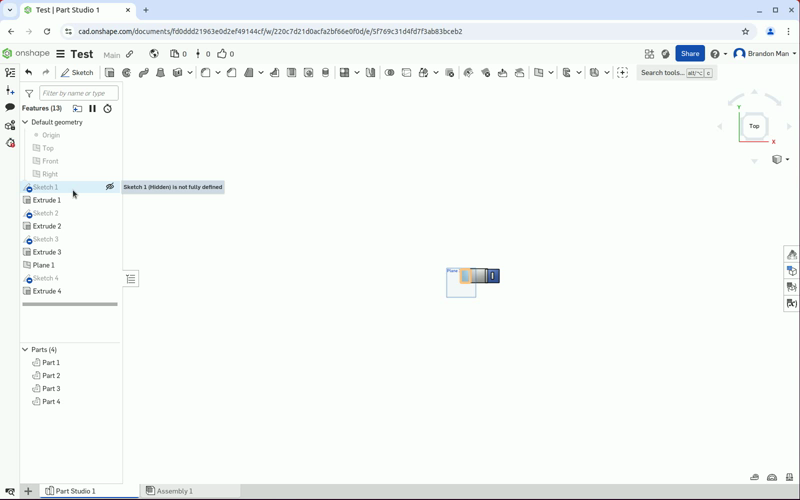
click(73, 189)
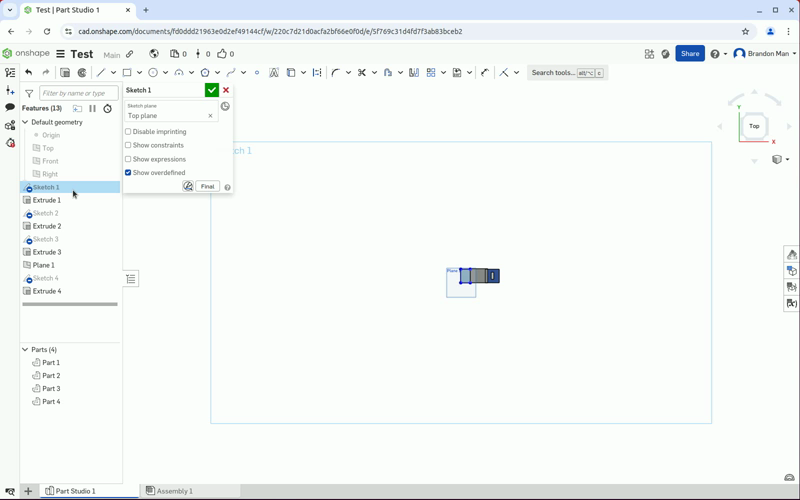
mouse_move(229, 92)
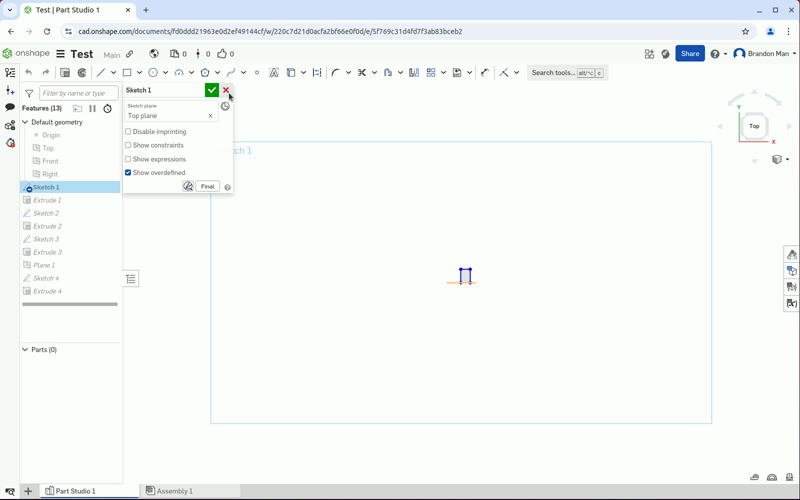
click(229, 92)
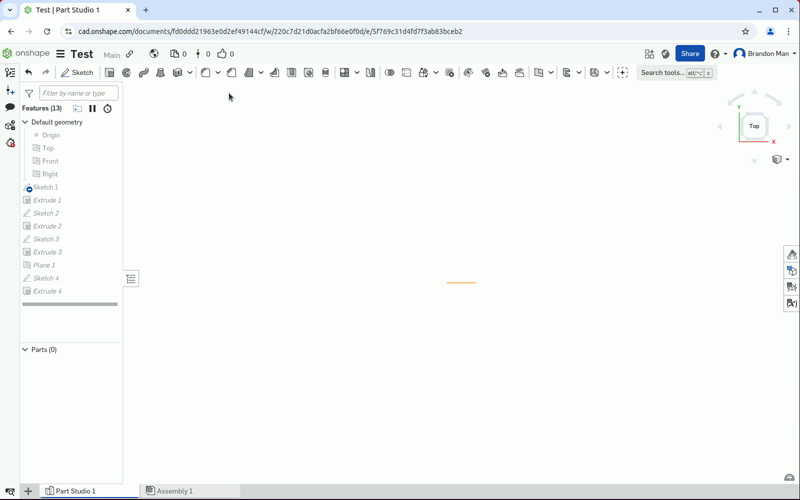
mouse_move(73, 352)
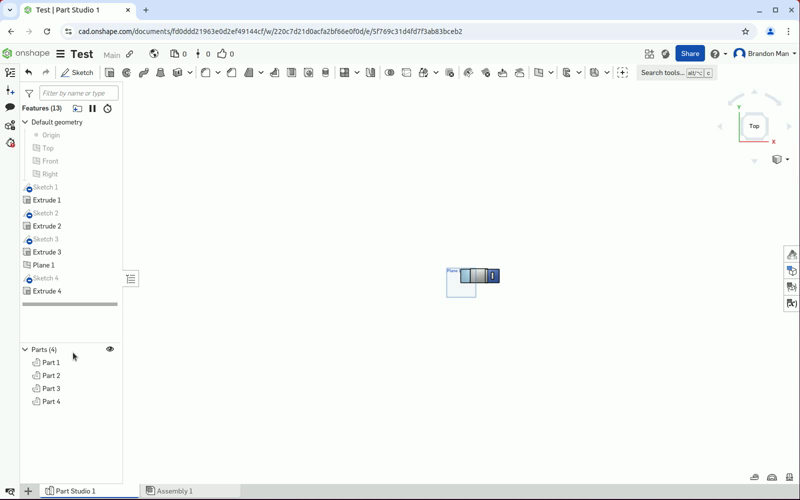
key(y)
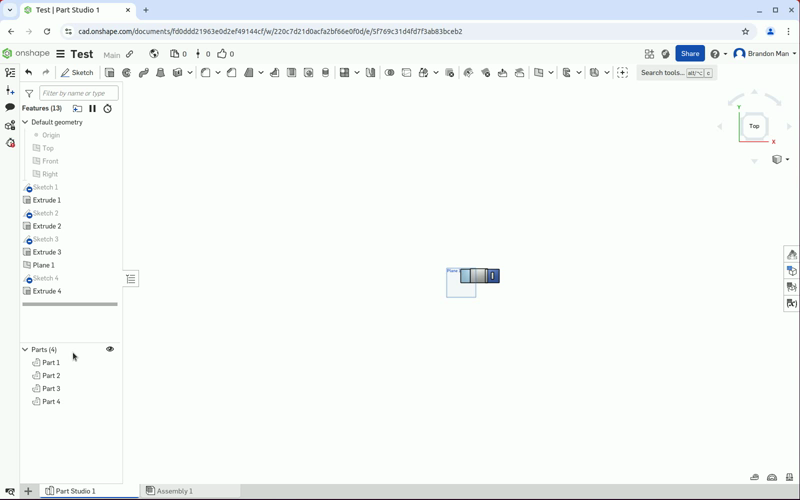
key(shift+p)
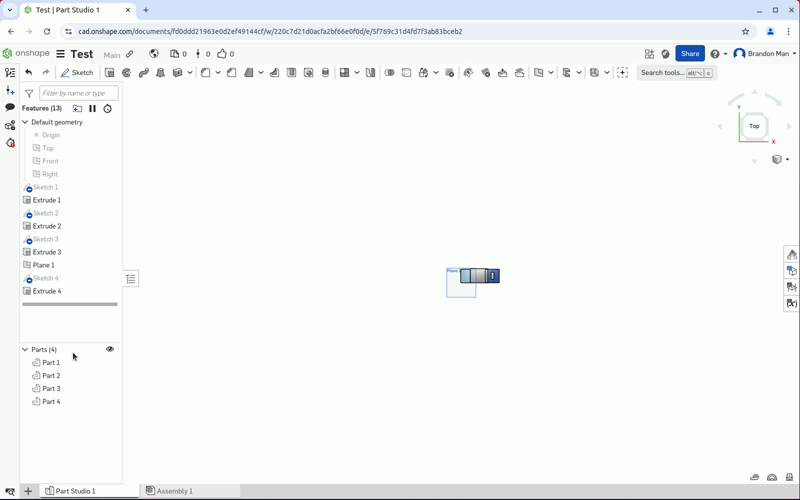
key(space)
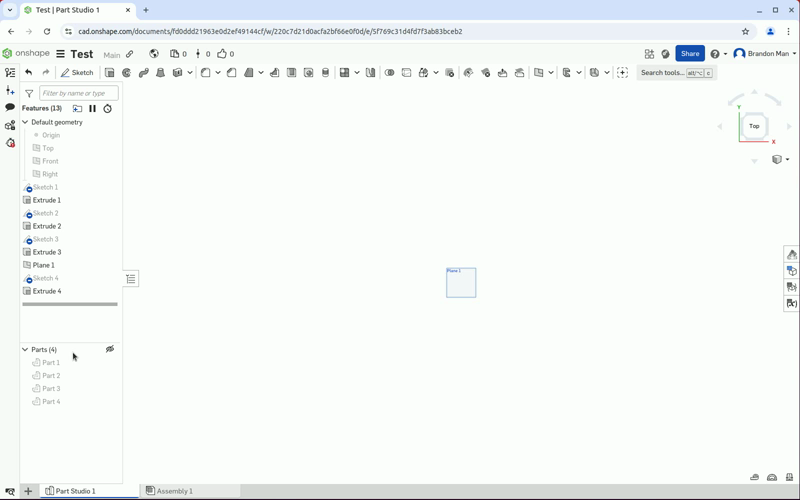
key_down(shift)
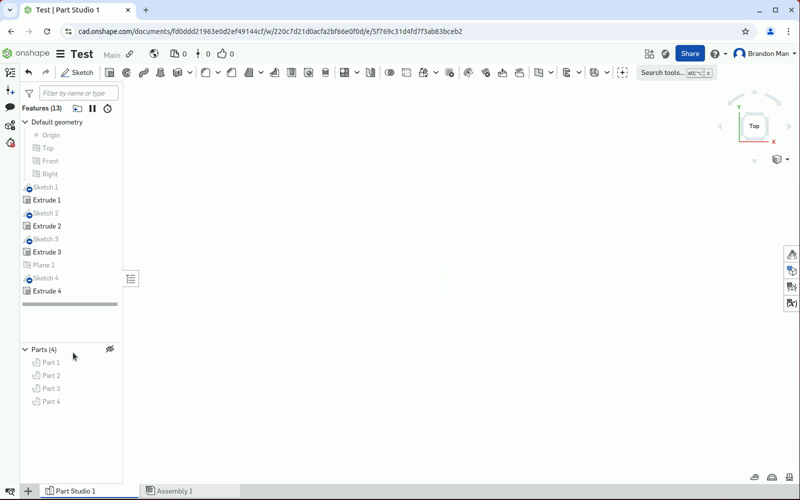
key(up)
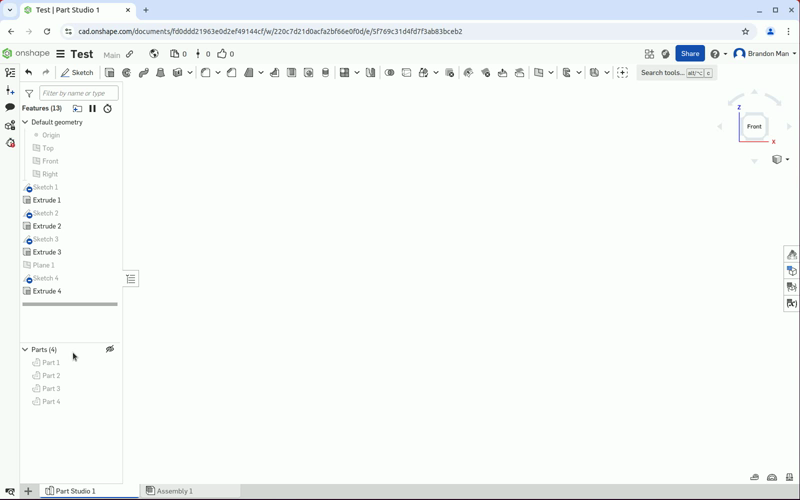
key_up(shift)
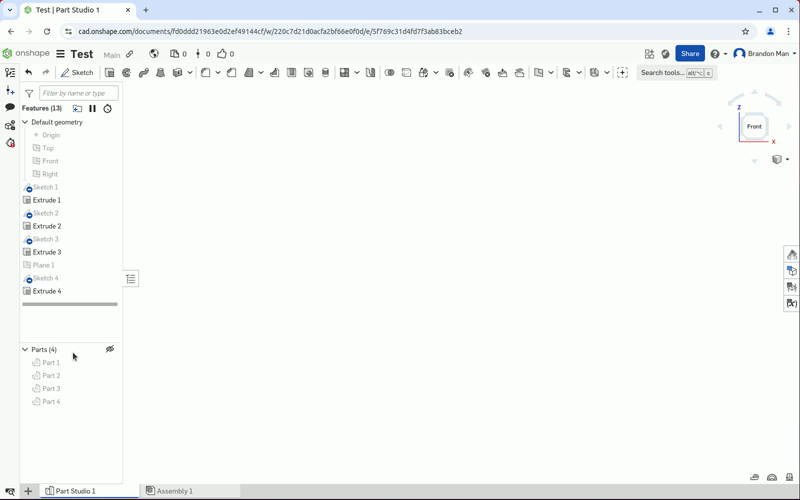
key(space)
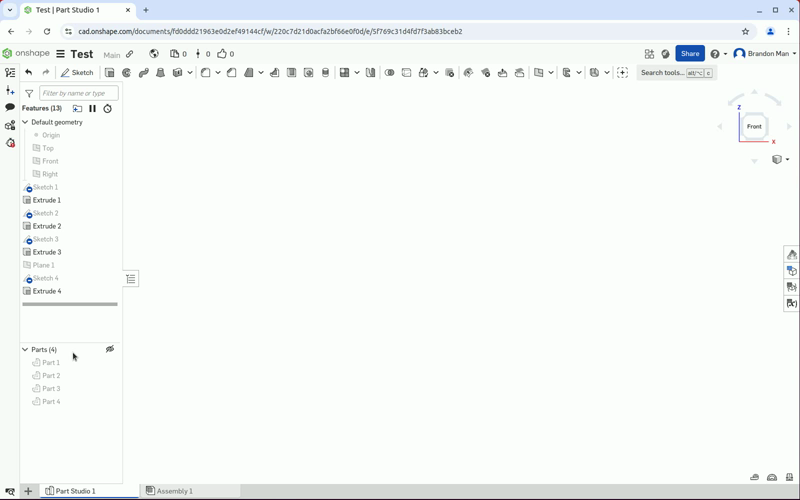
key_down(shift)
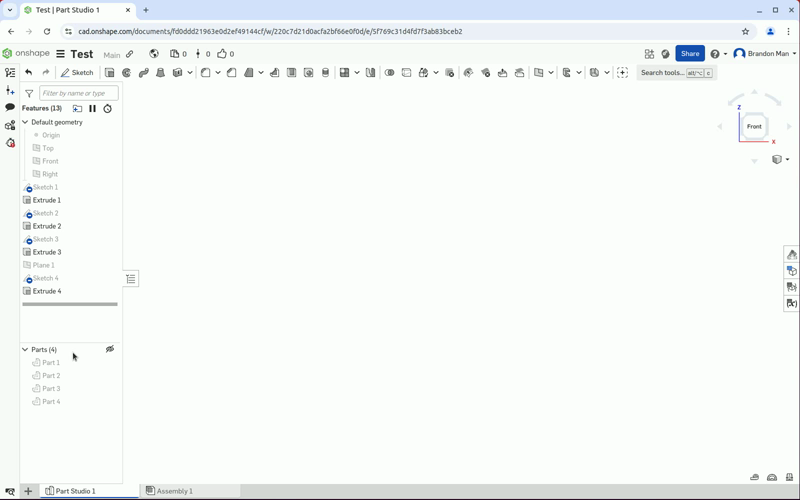
key(left)
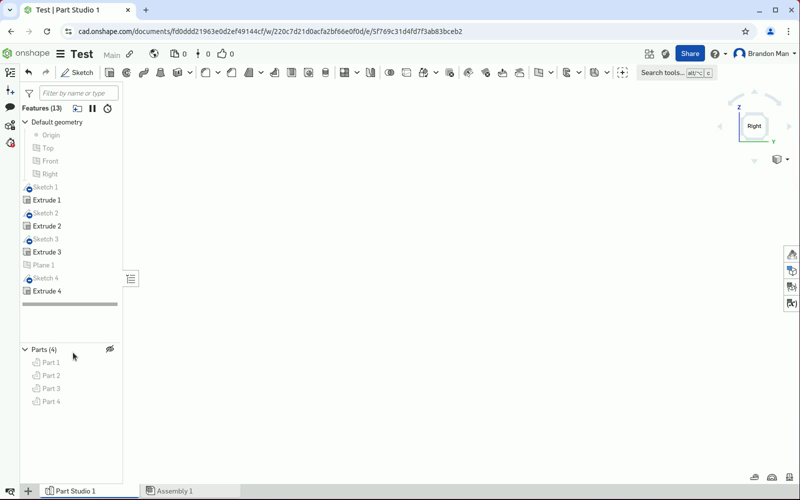
key_up(shift)
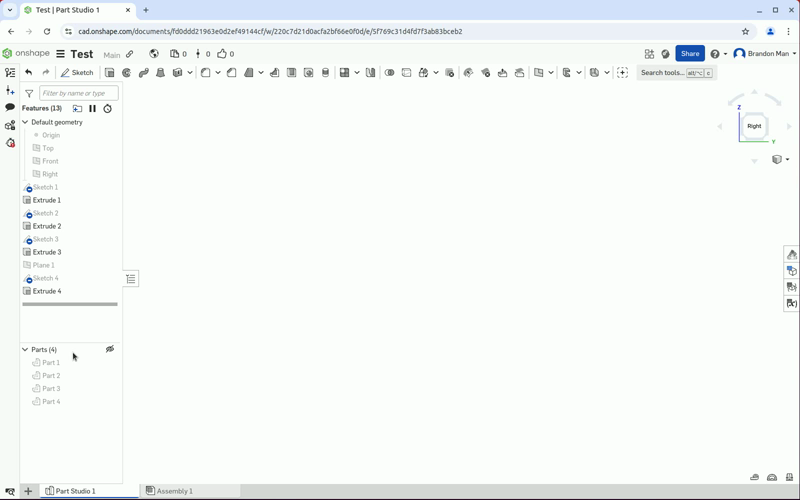
mouse_move(73, 352)
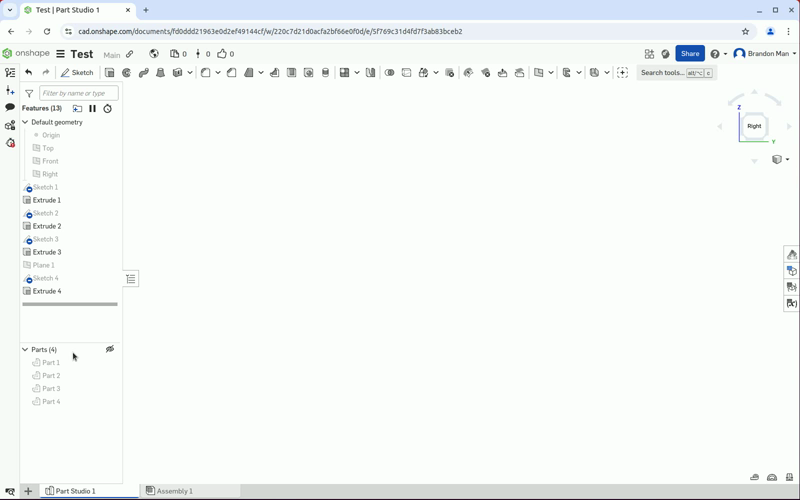
key(shift+y)
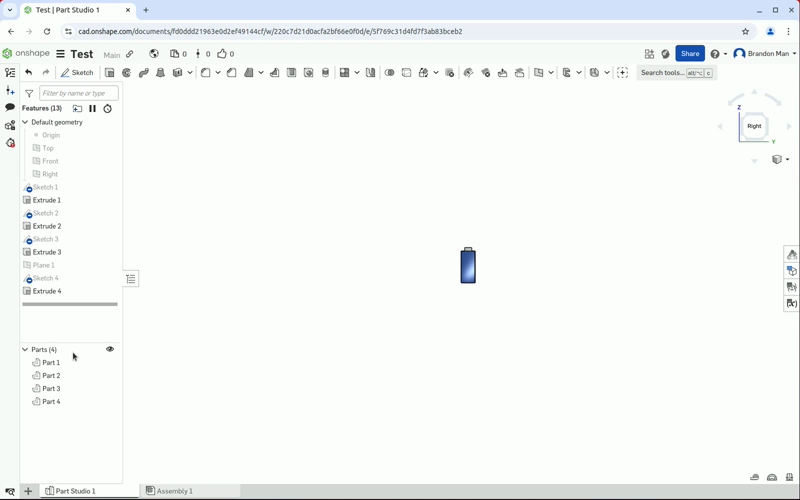
mouse_move(541, 75)
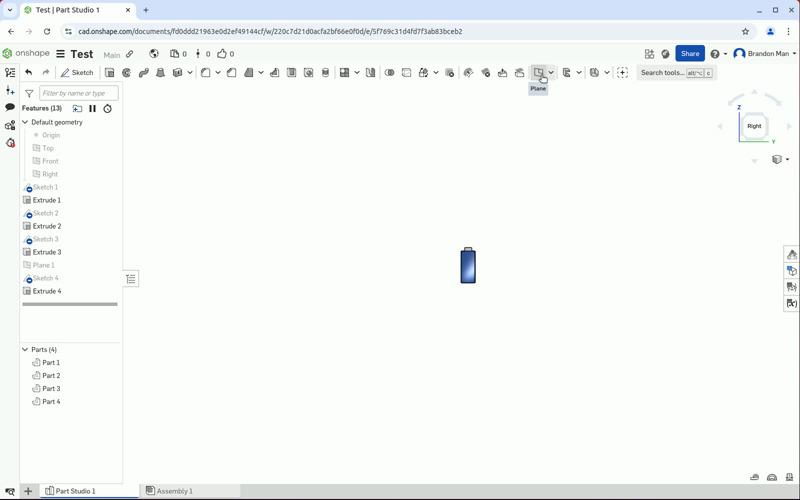
click(541, 75)
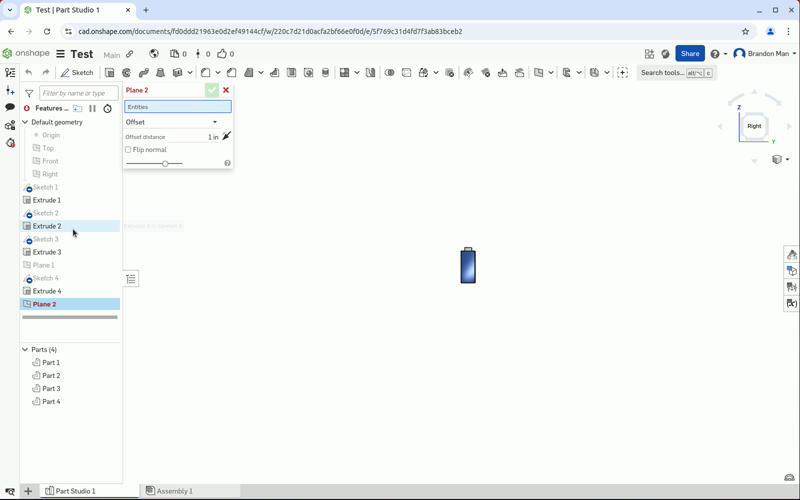
scroll(3)
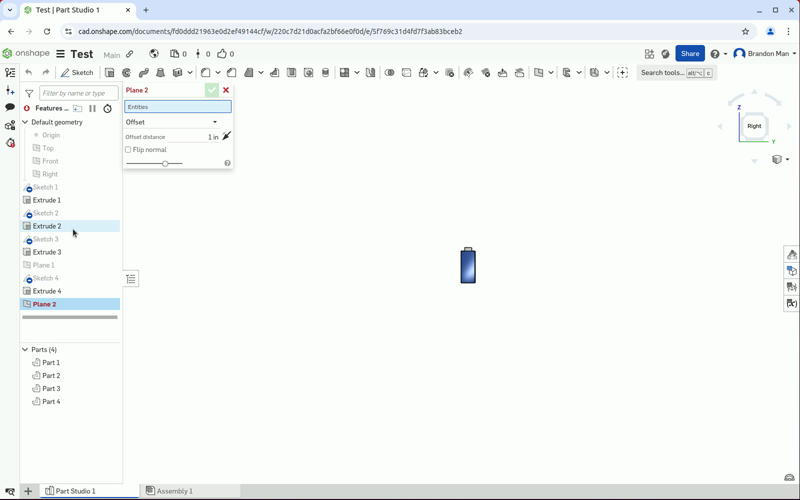
mouse_move(73, 176)
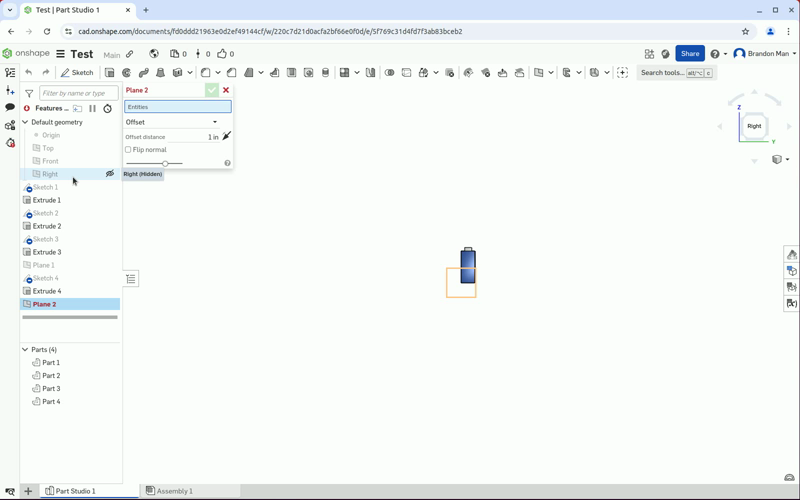
click(73, 176)
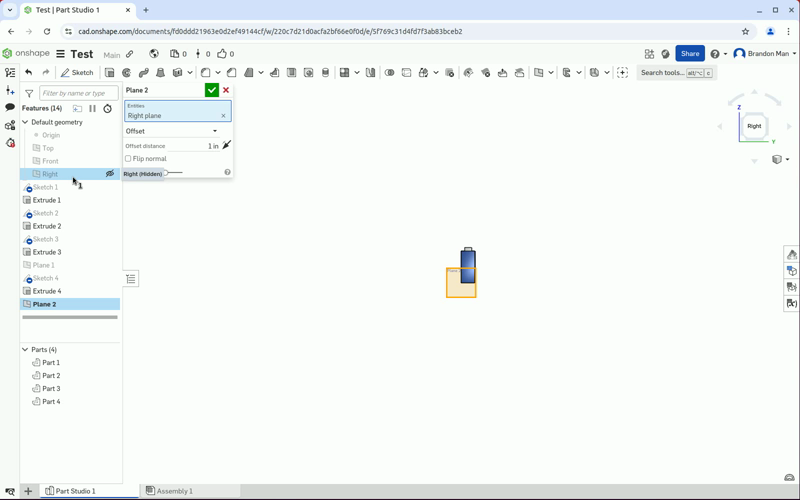
key(tab, 2)
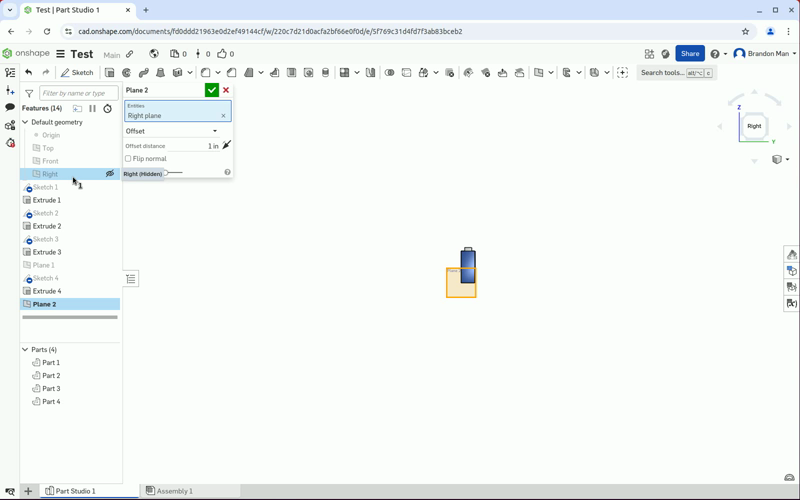
text(6.255)
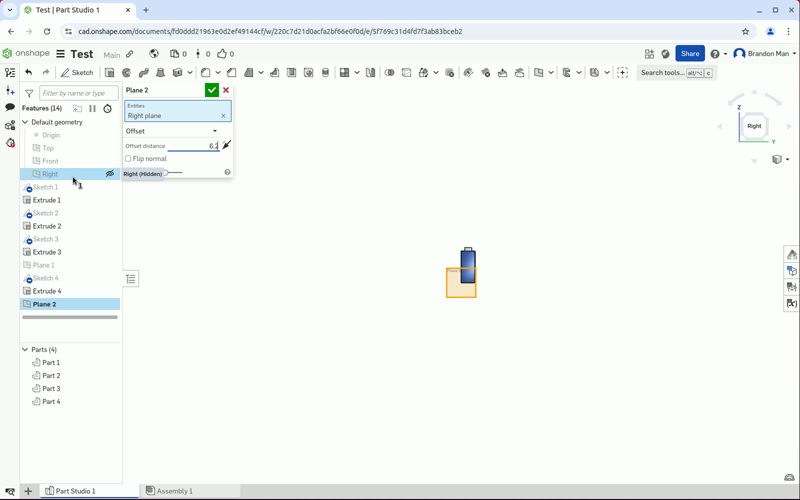
key(enter, 2)
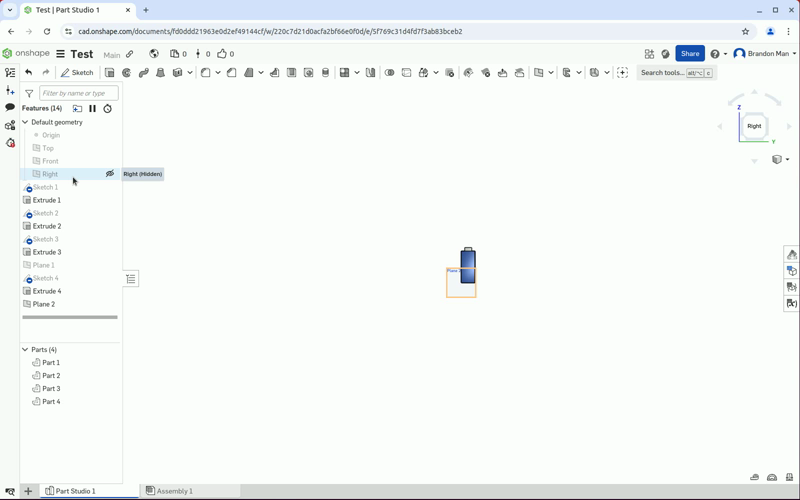
key(shift+s)
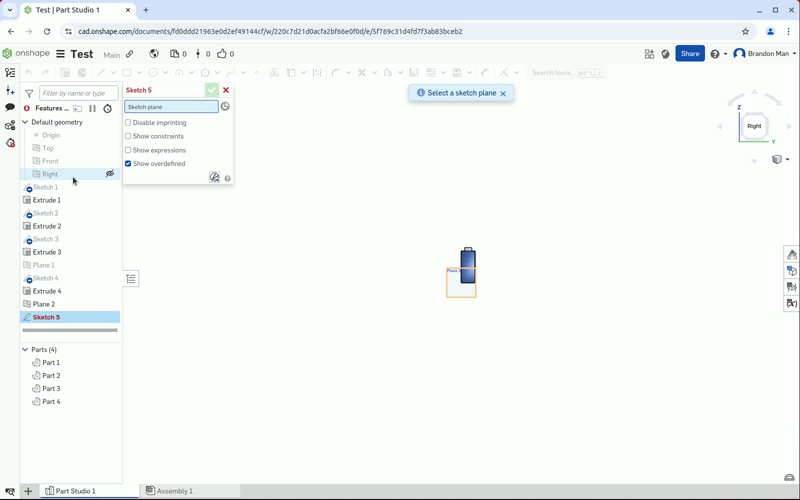
mouse_move(73, 306)
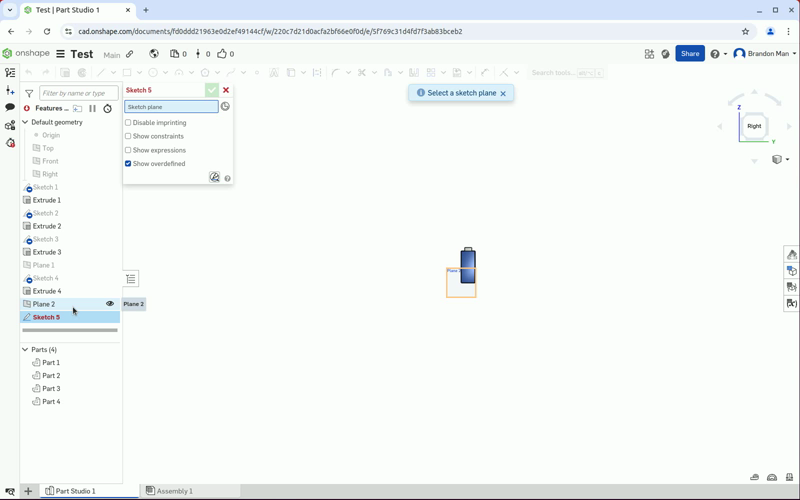
click(73, 306)
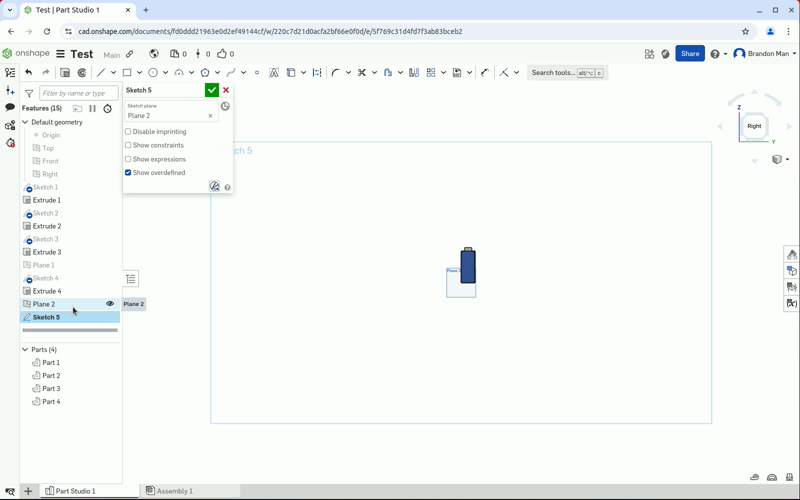
mouse_move(73, 352)
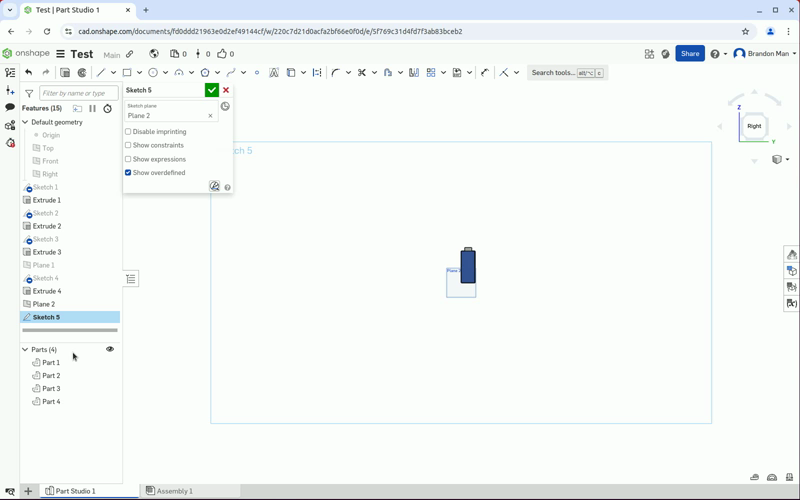
key(y)
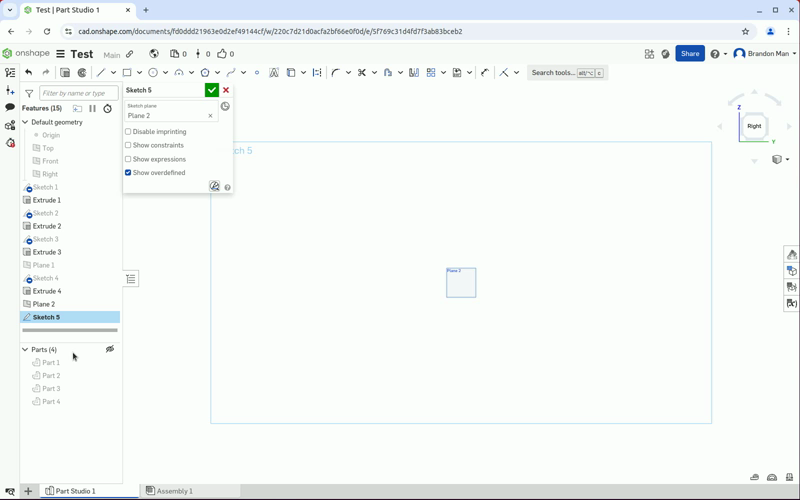
key(l)
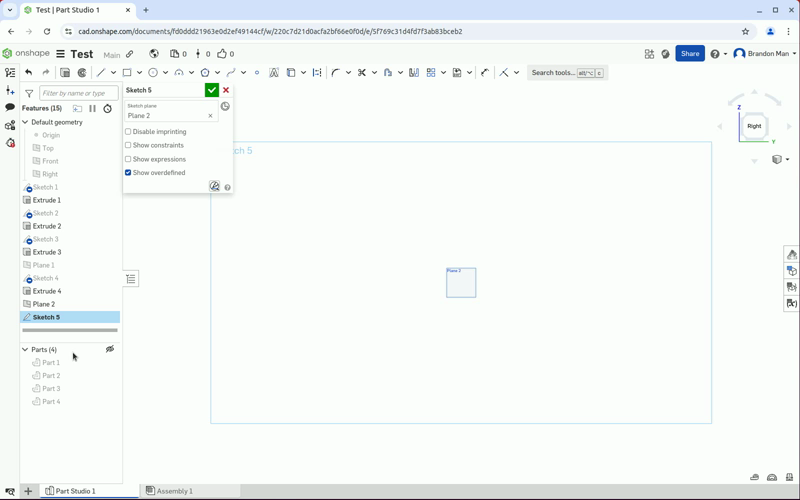
key_down(shift)
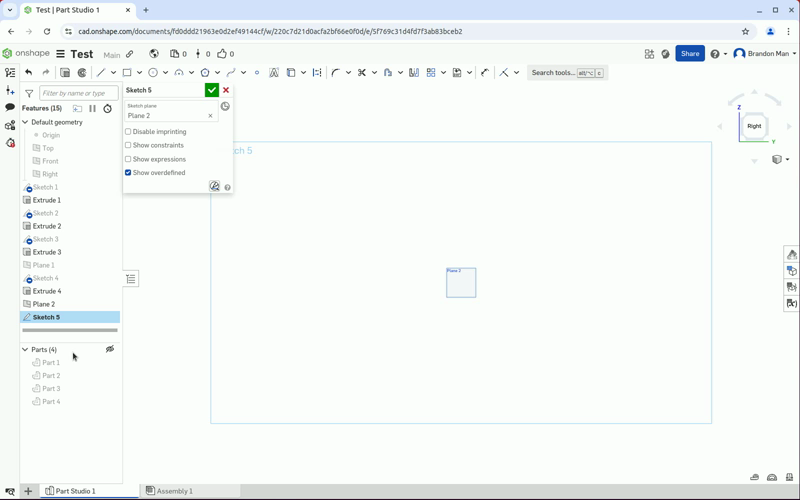
mouse_move(464, 250)
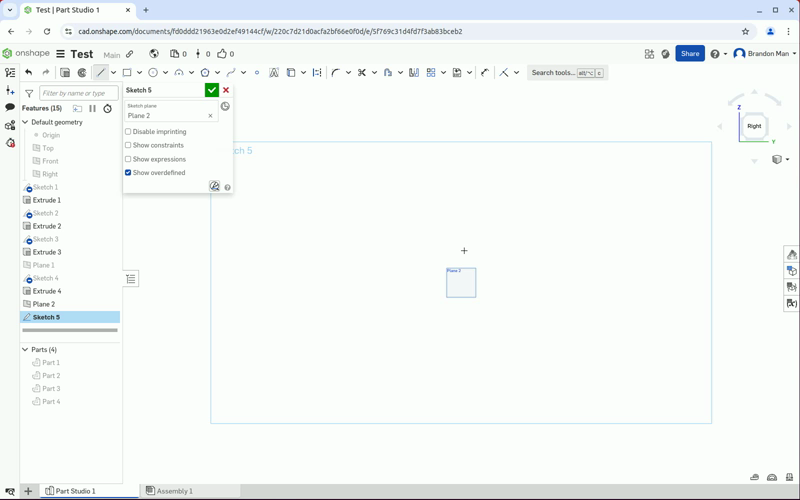
click(464, 250)
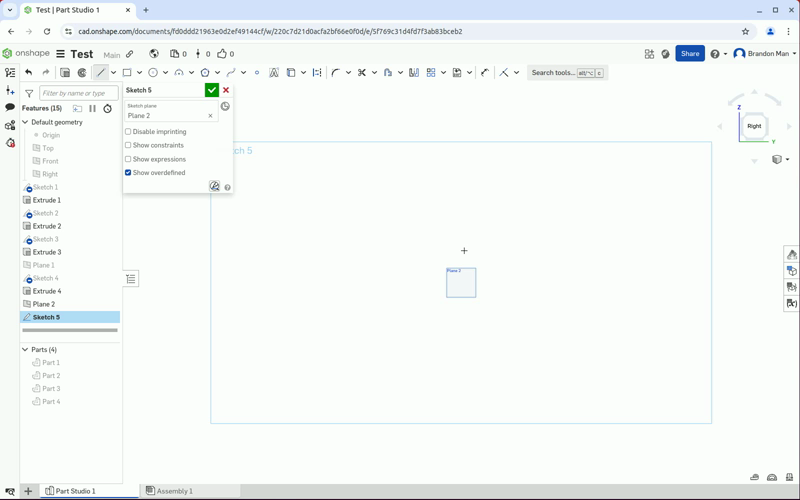
key_up(shift)
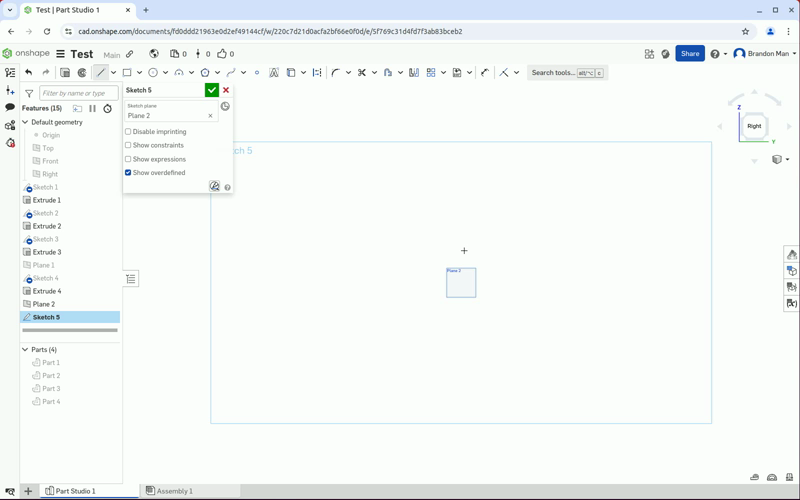
key_down(shift)
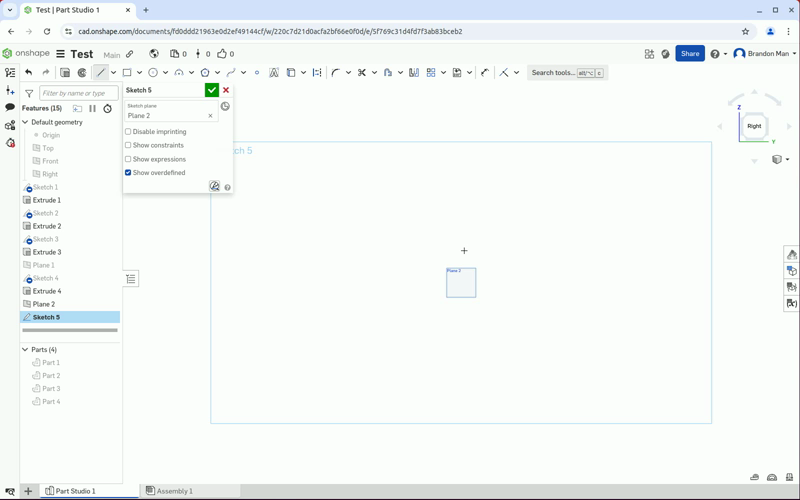
mouse_move(494, 250)
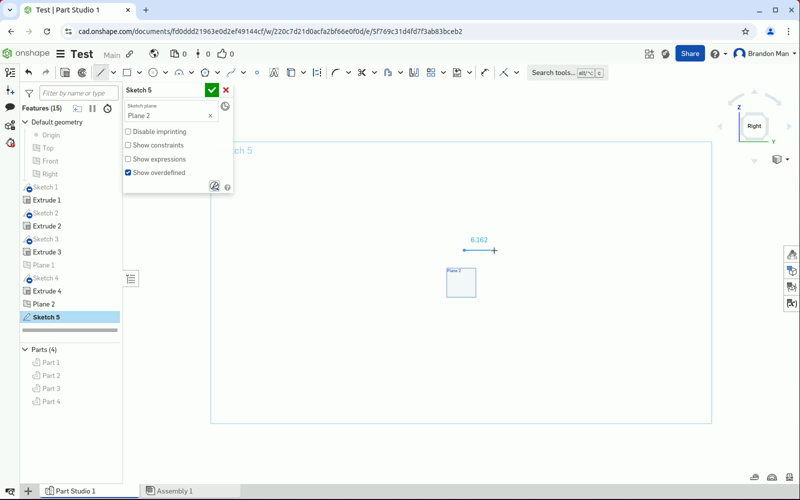
mouse_move(471, 250)
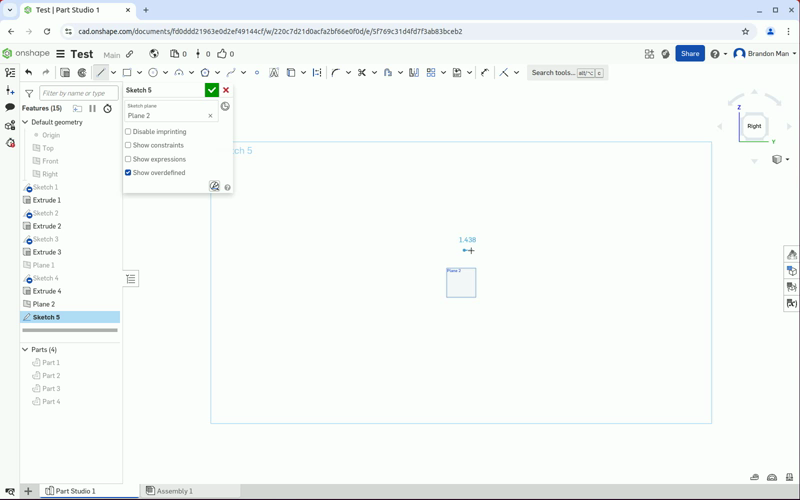
scroll(6)
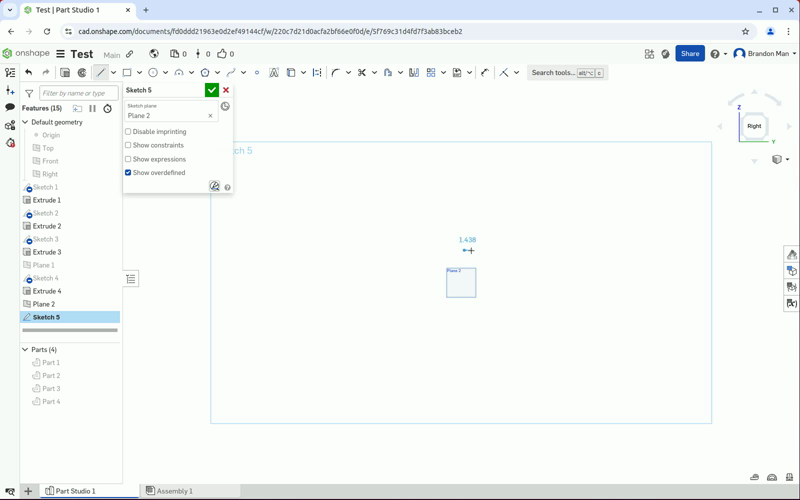
scroll(6)
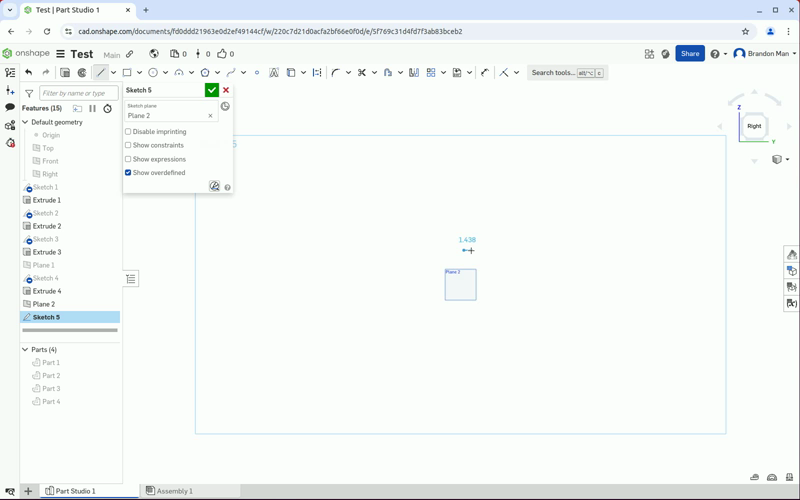
scroll(6)
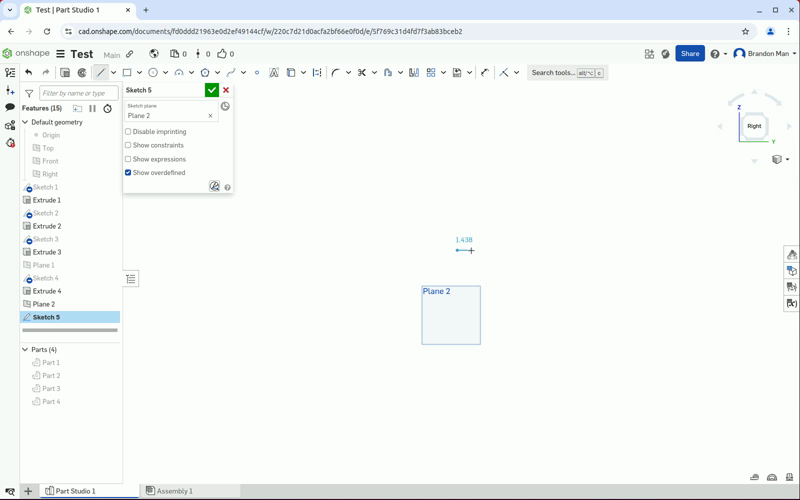
scroll(6)
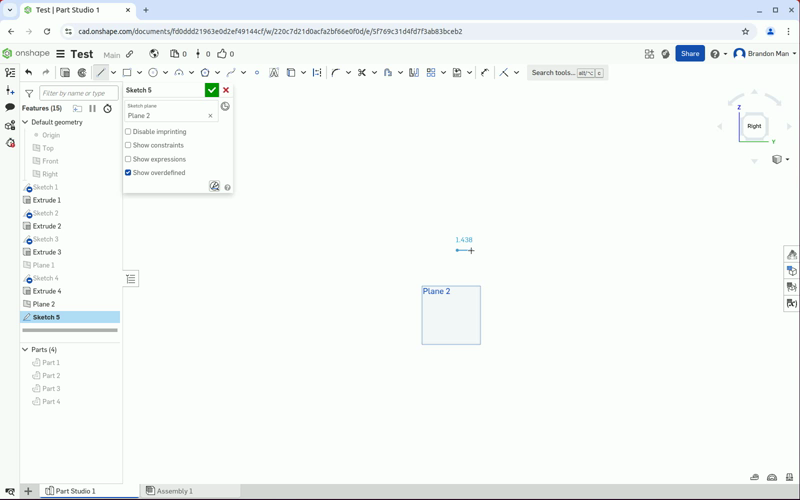
scroll(6)
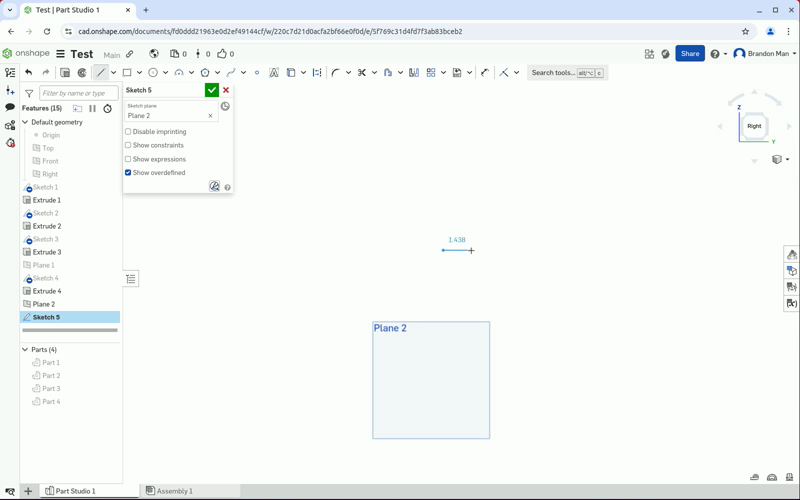
scroll(6)
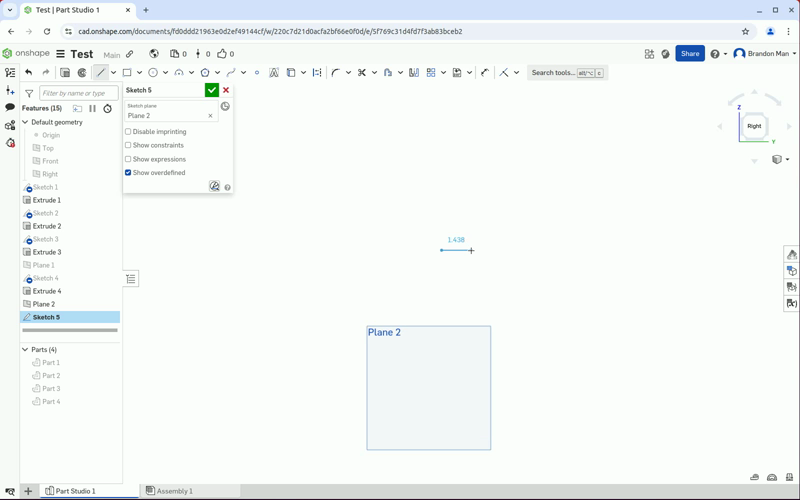
scroll(6)
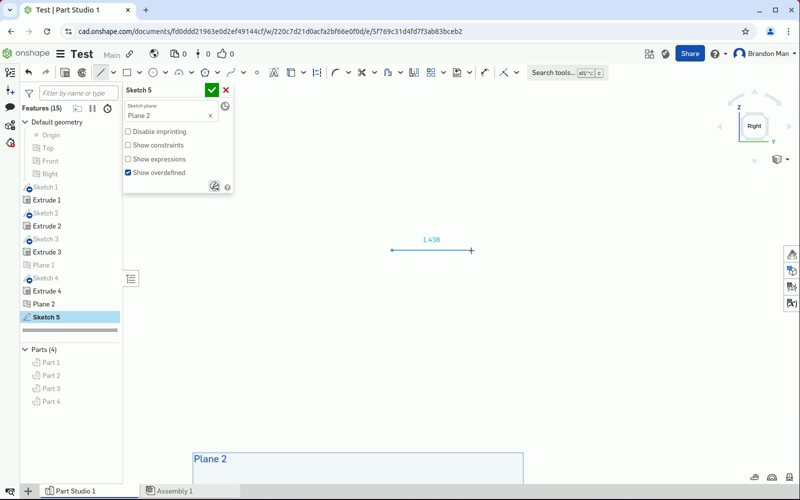
click(471, 250)
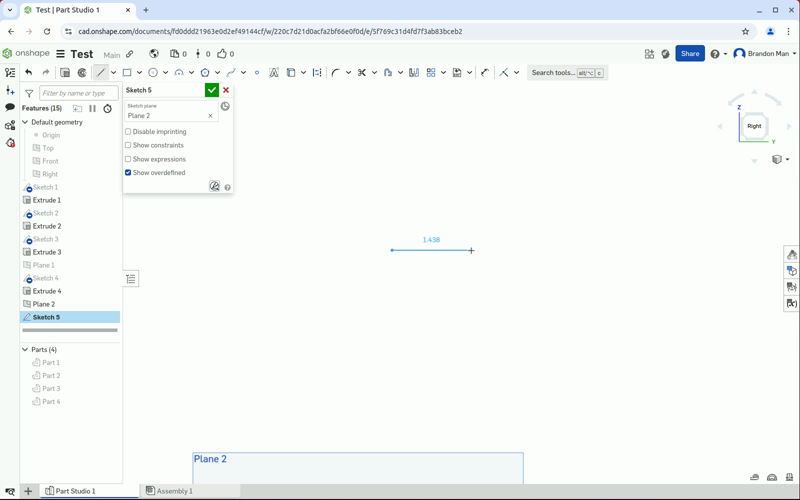
scroll(-6)
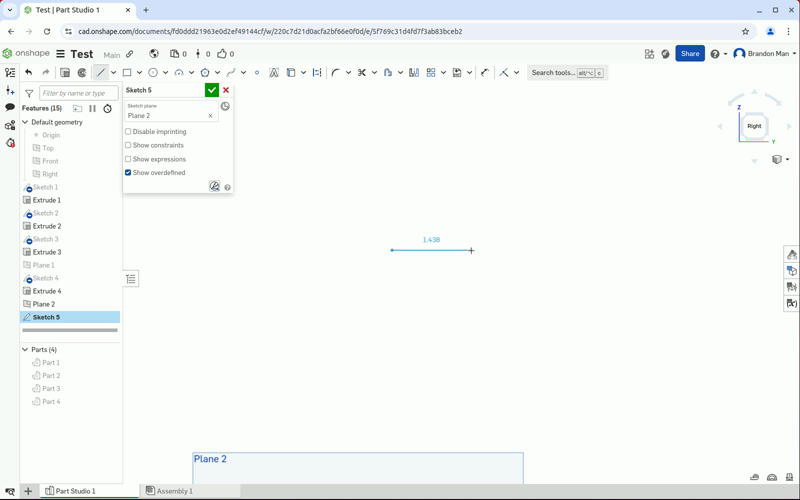
scroll(-6)
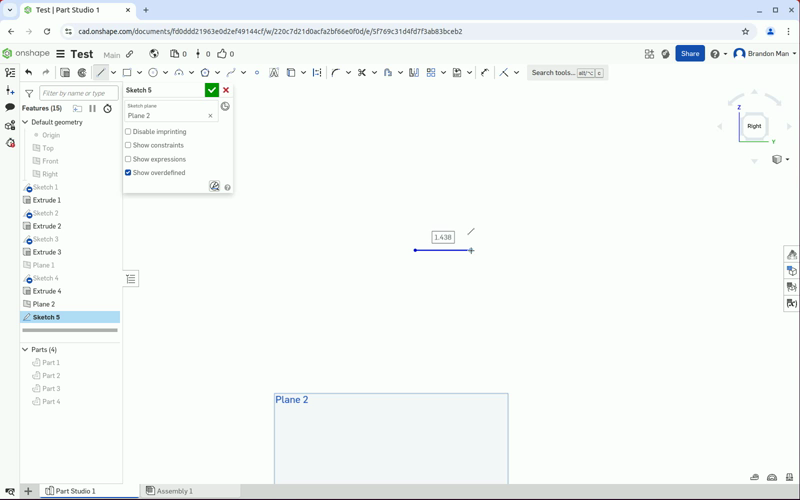
scroll(-6)
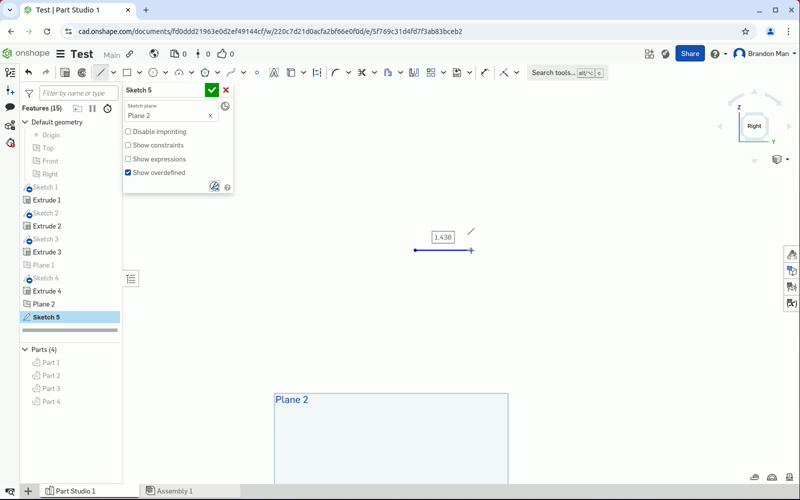
scroll(-6)
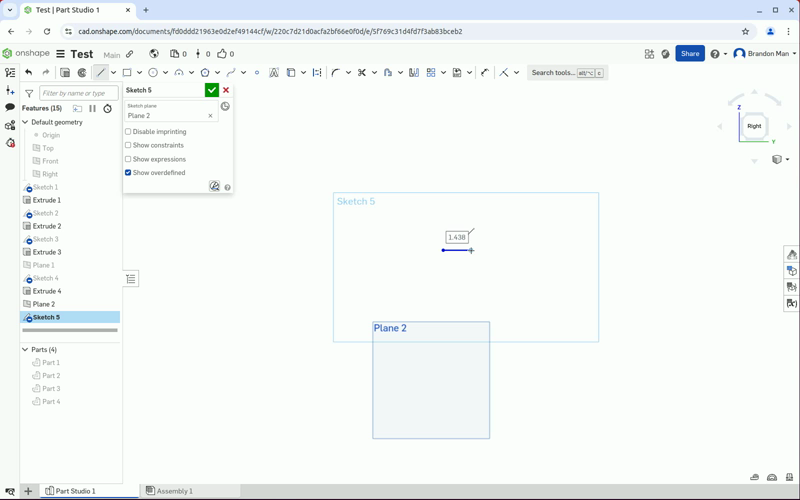
scroll(-6)
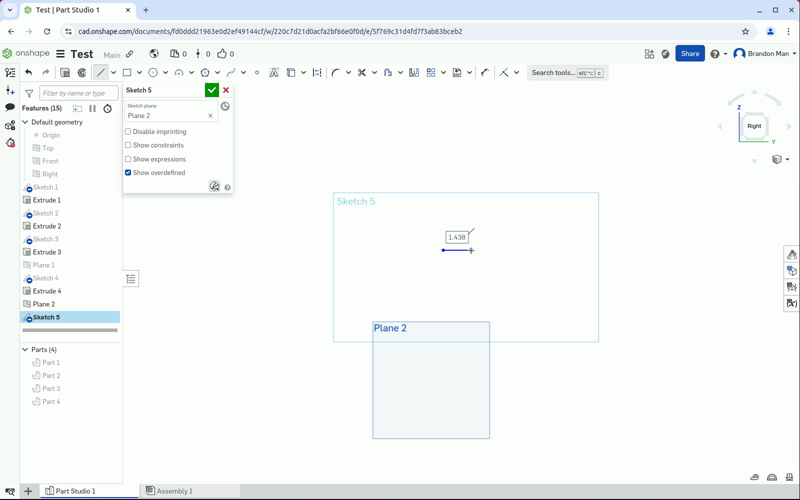
scroll(-6)
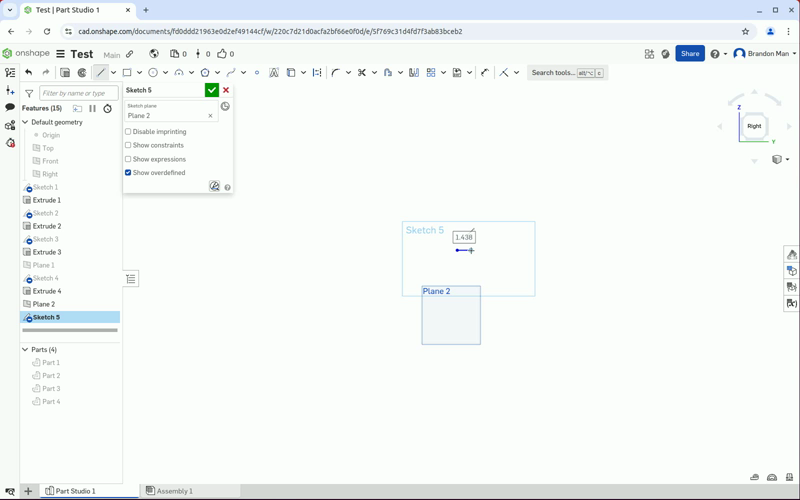
scroll(-6)
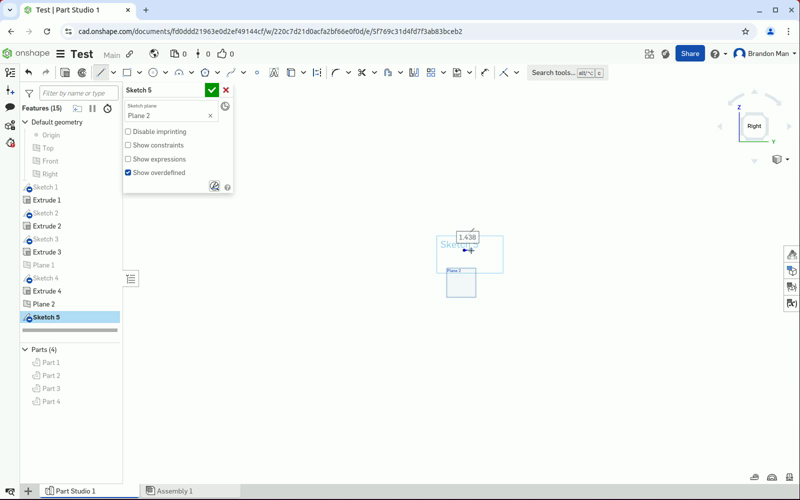
key_up(shift)
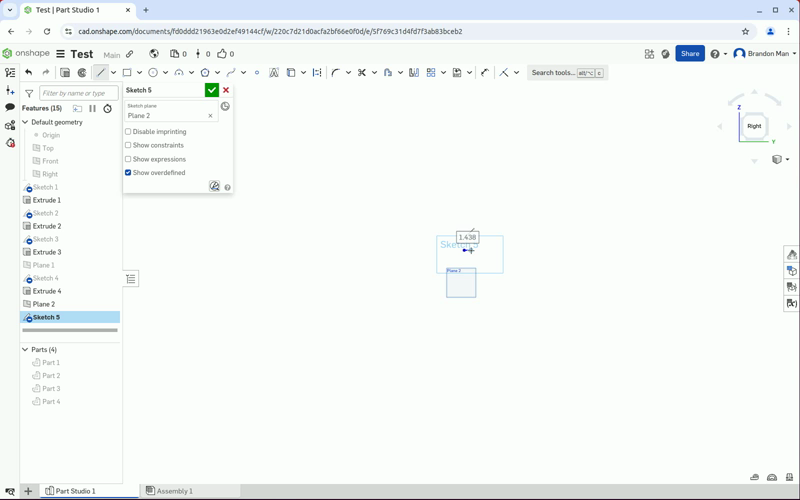
key_down(shift)
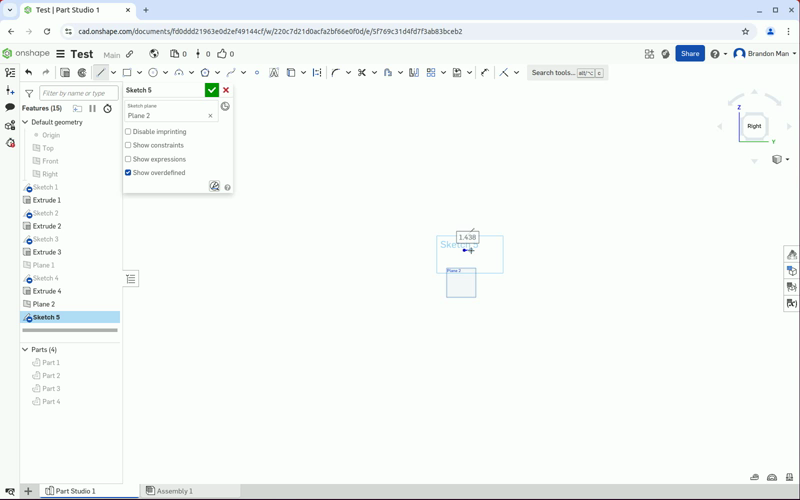
mouse_move(501, 250)
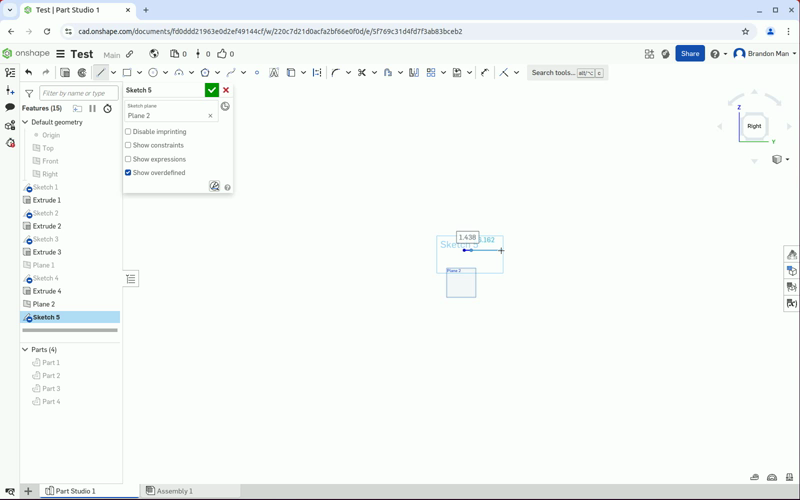
mouse_move(471, 247)
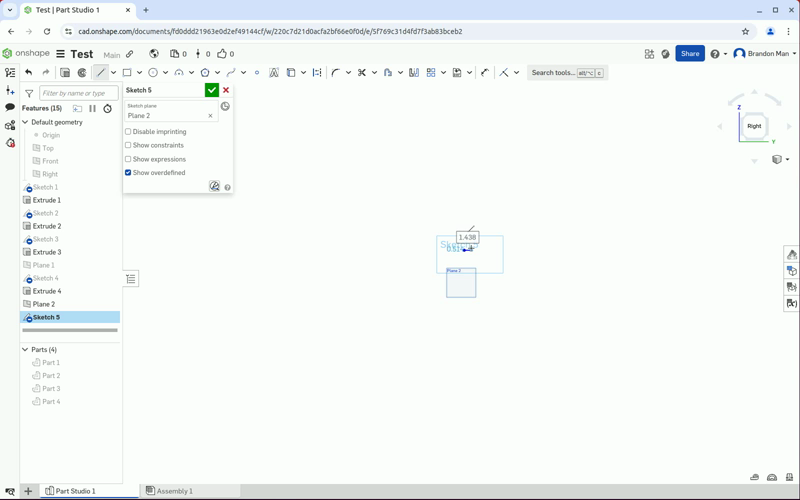
scroll(6)
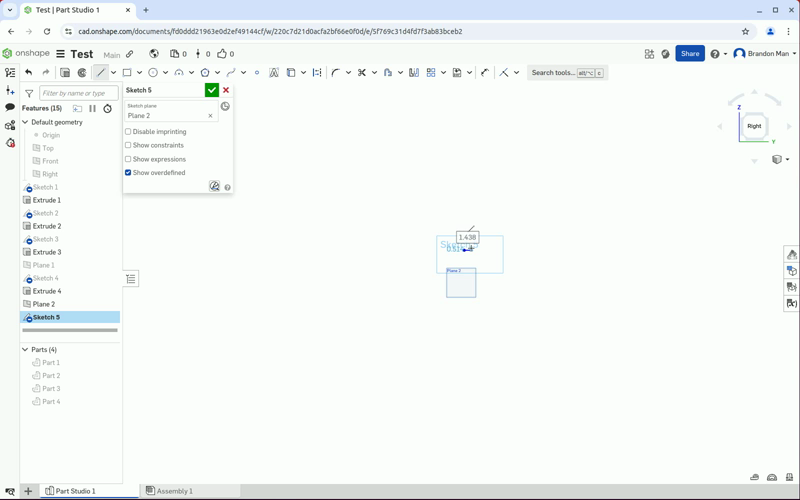
scroll(6)
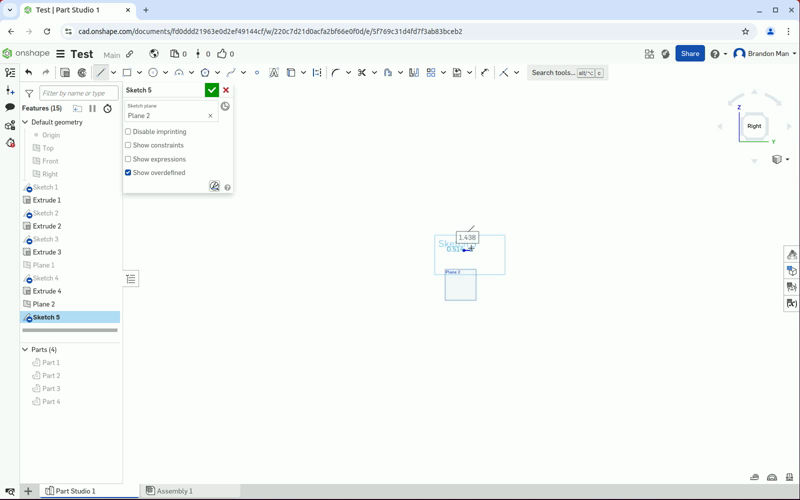
scroll(6)
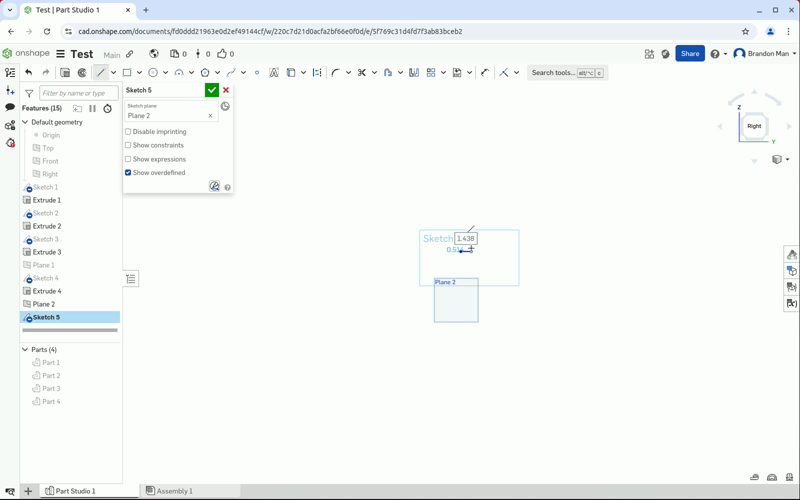
scroll(6)
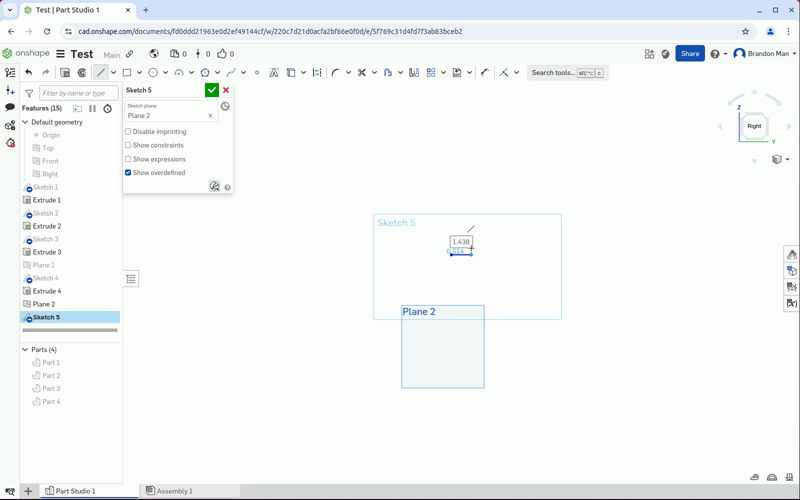
scroll(6)
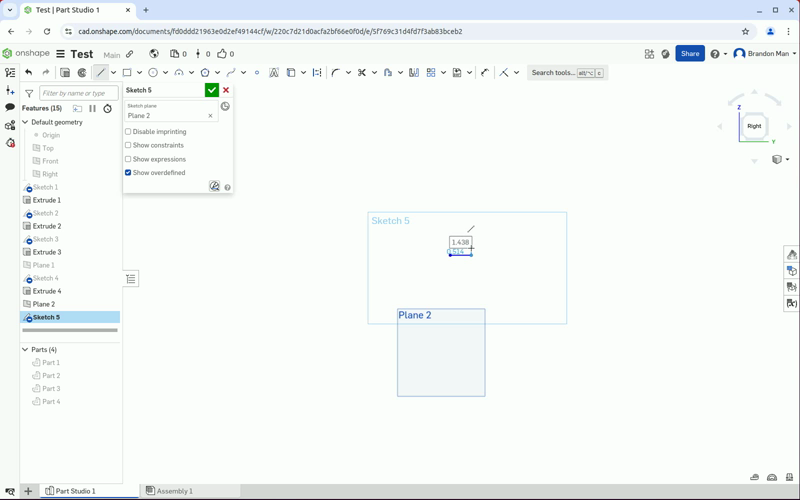
scroll(6)
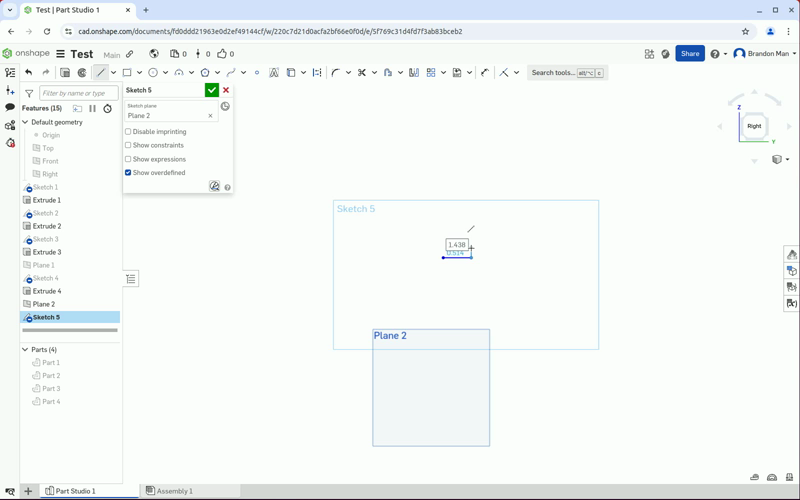
scroll(6)
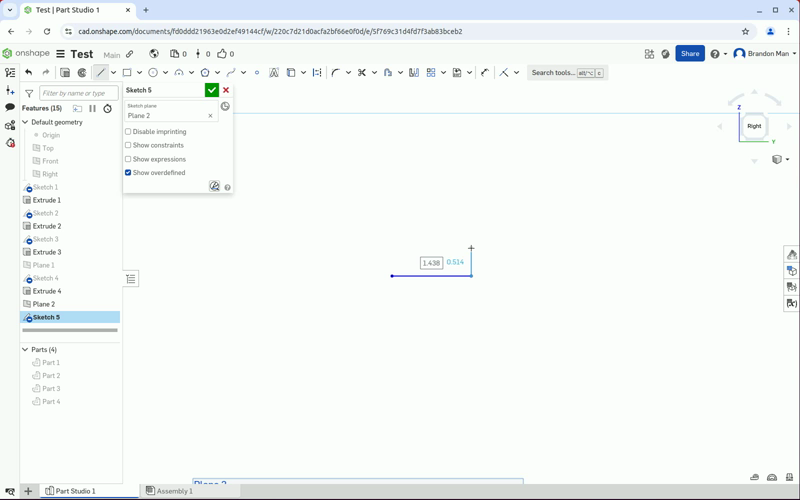
click(471, 247)
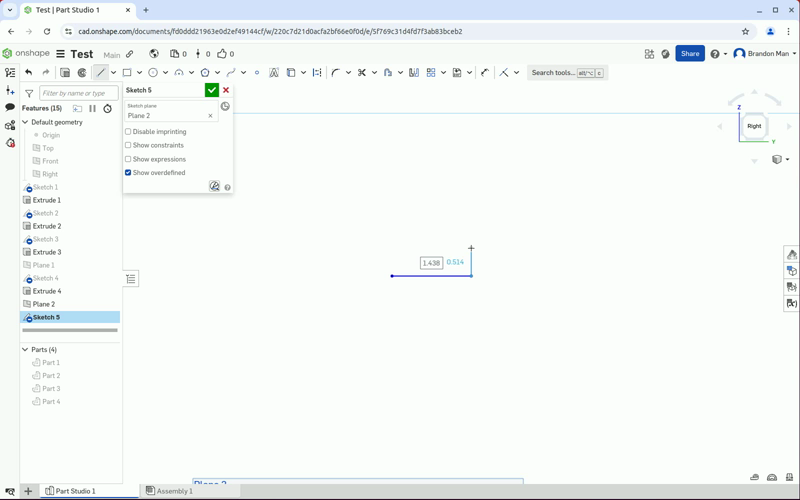
scroll(-6)
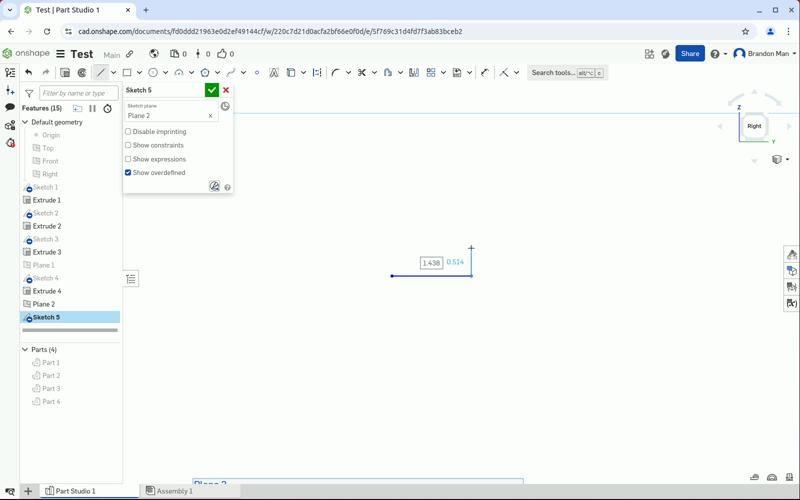
scroll(-6)
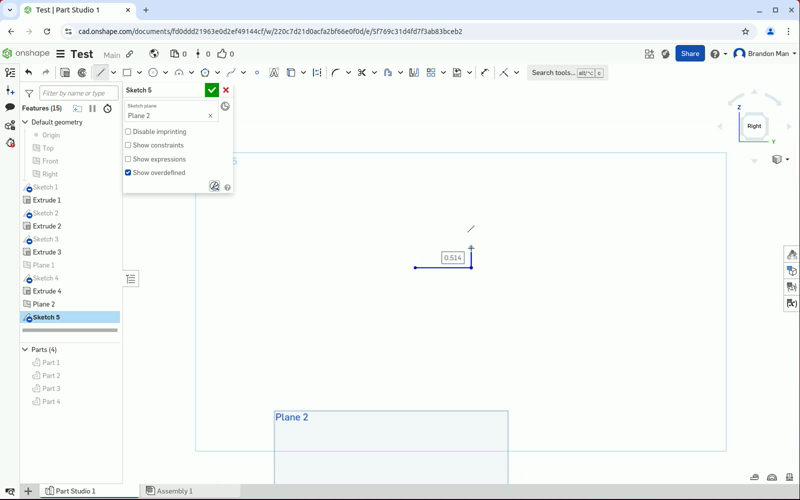
scroll(-6)
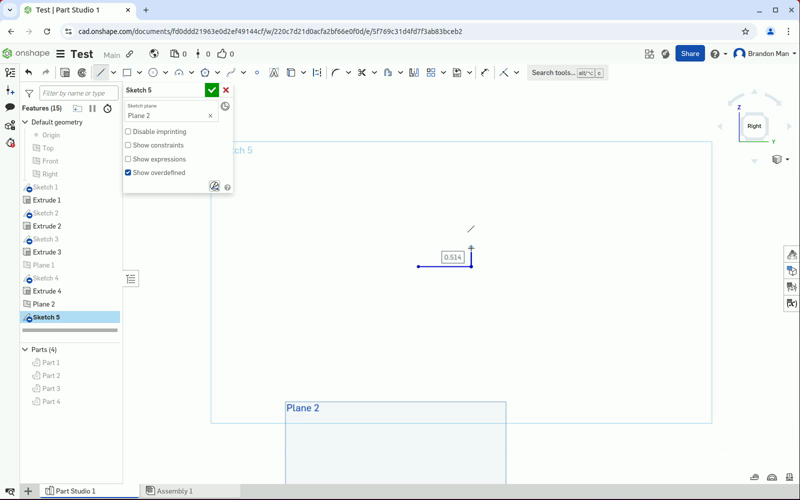
scroll(-6)
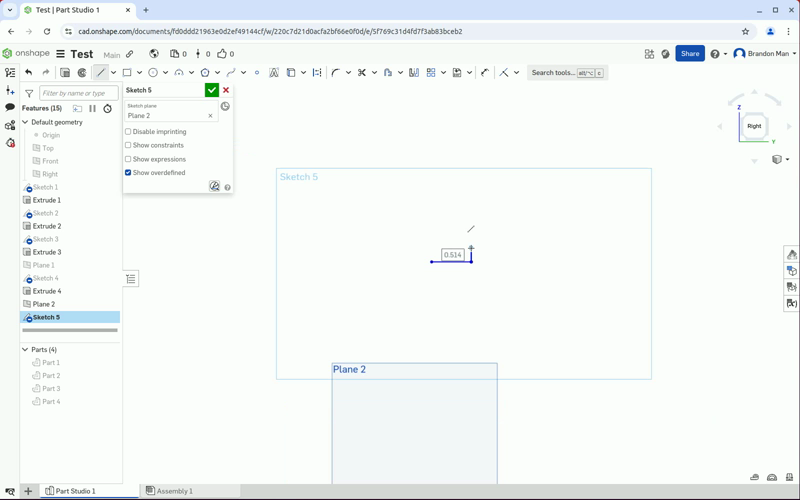
scroll(-6)
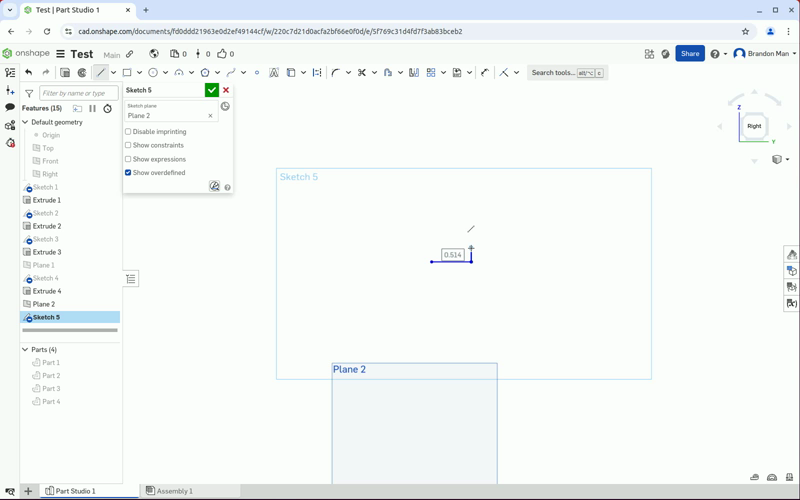
scroll(-6)
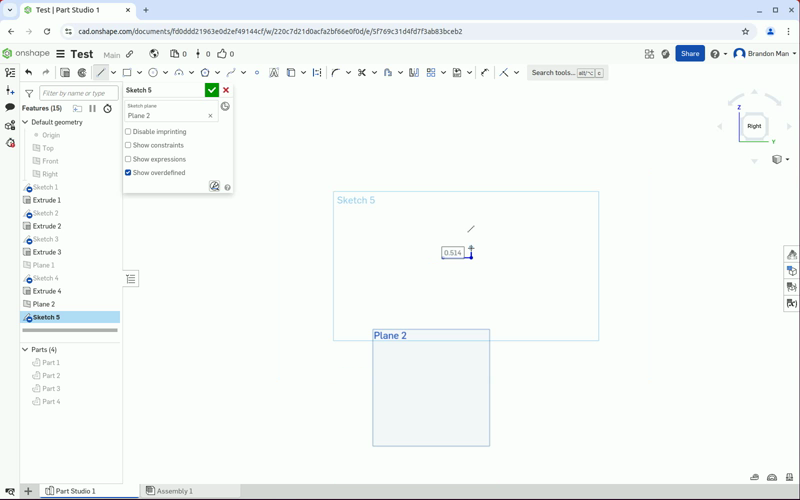
scroll(-6)
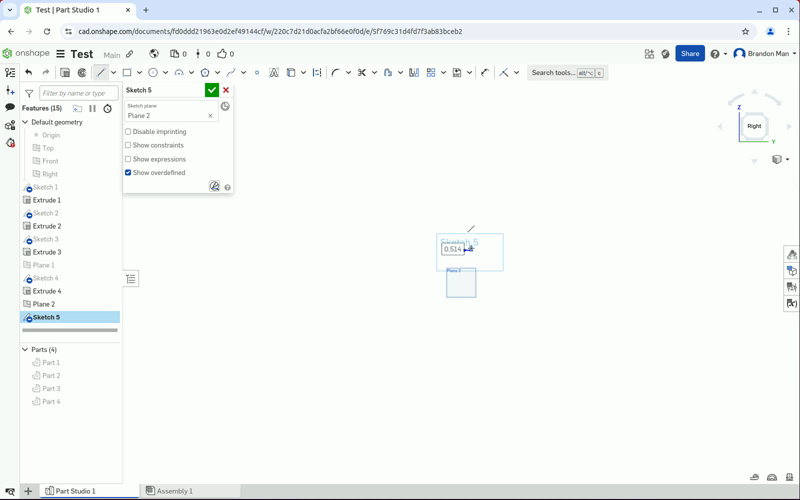
key_up(shift)
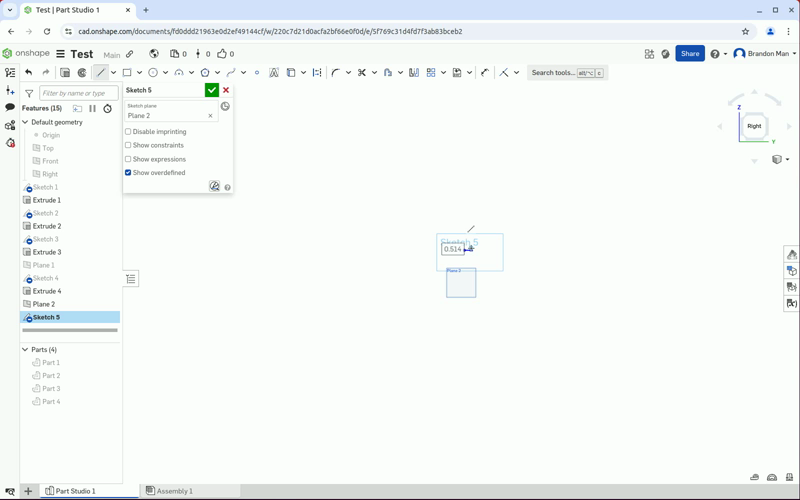
key_down(shift)
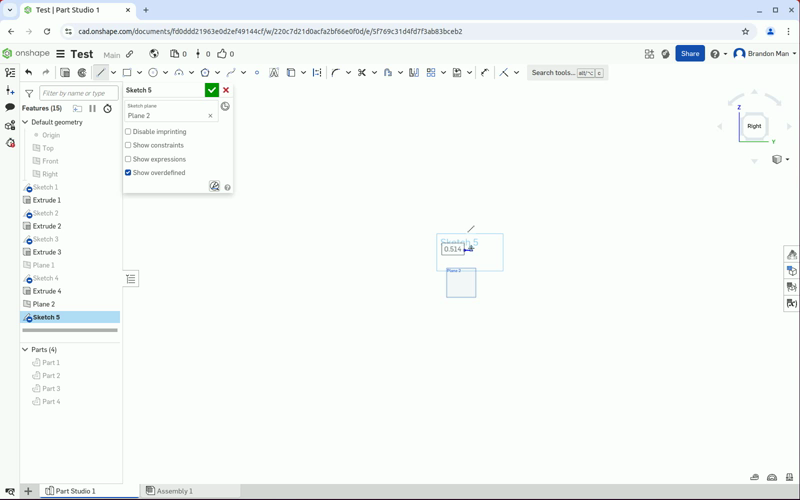
mouse_move(501, 247)
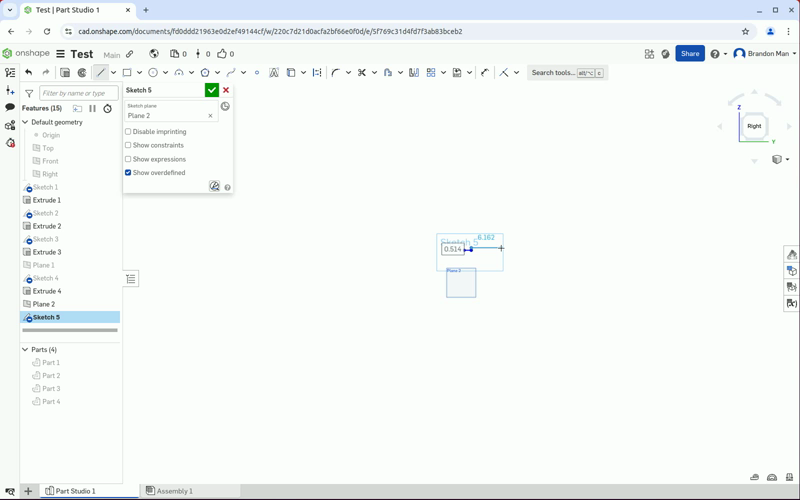
mouse_move(464, 247)
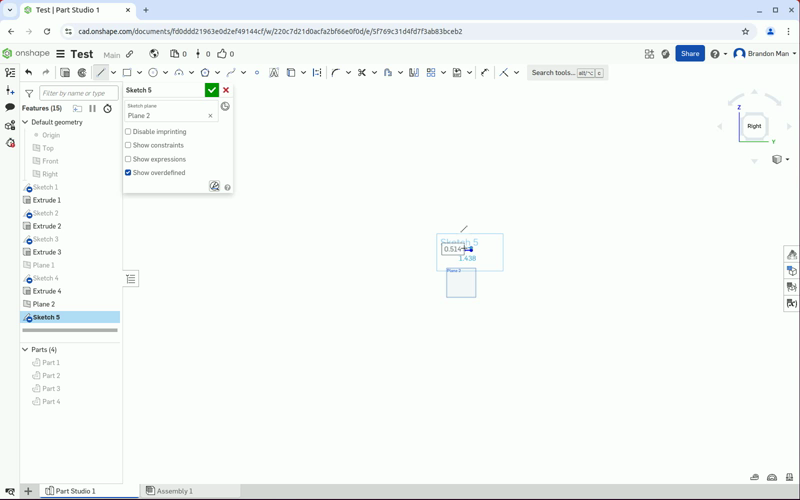
scroll(6)
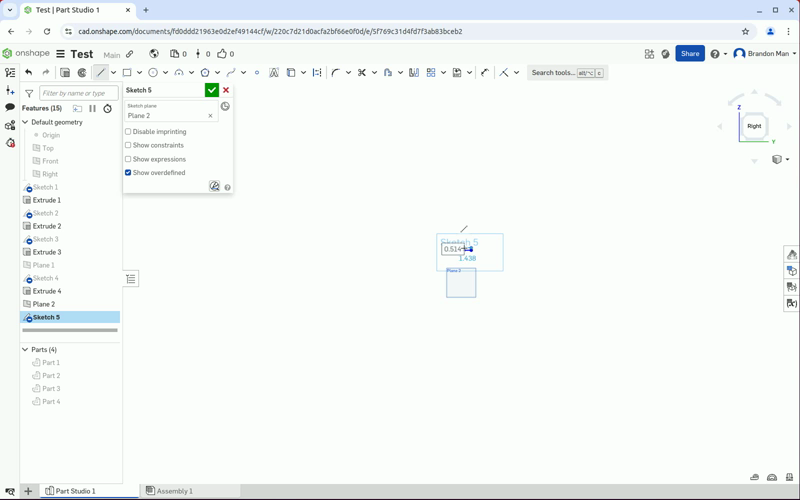
scroll(6)
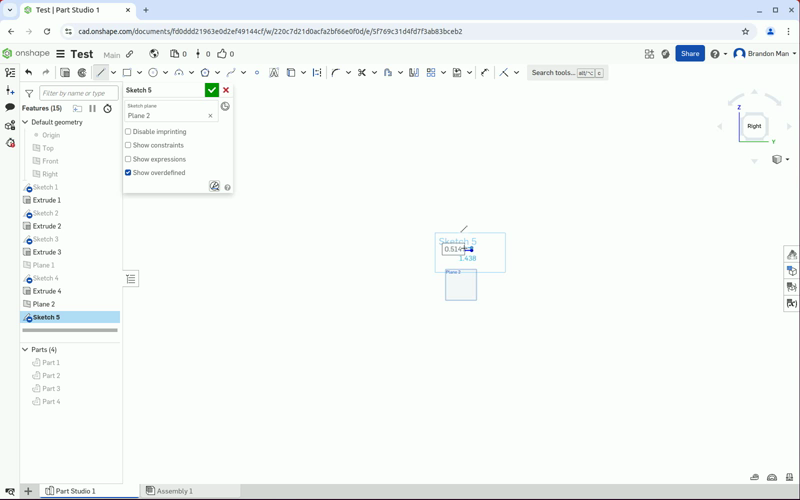
scroll(6)
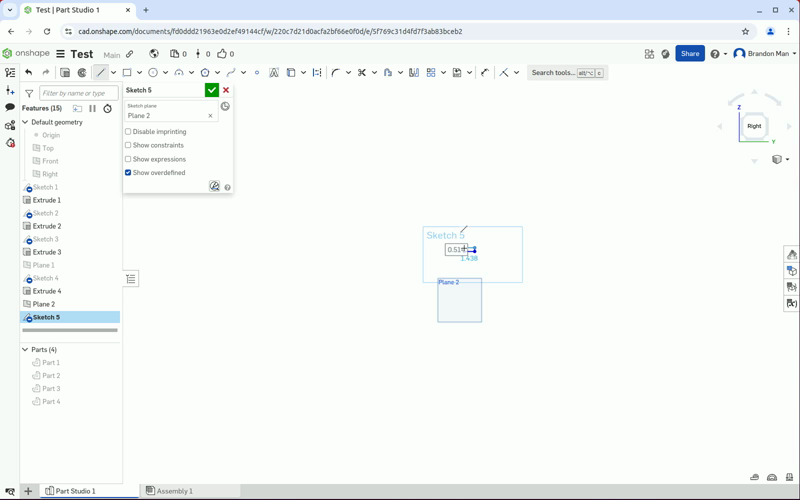
scroll(6)
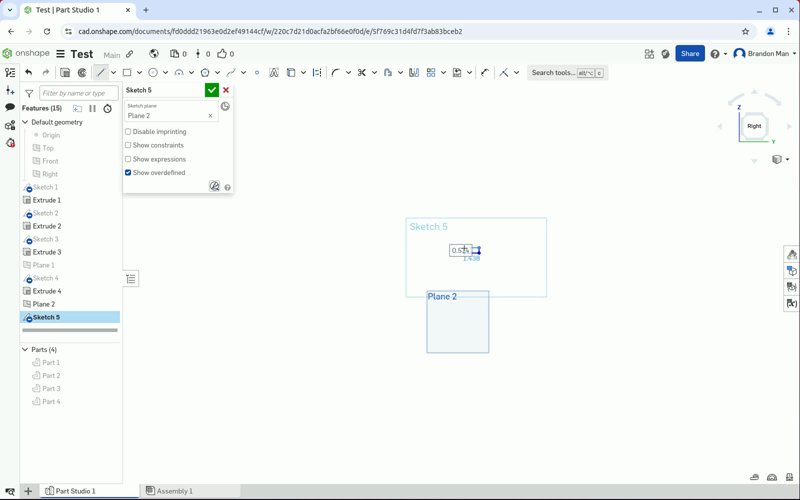
scroll(6)
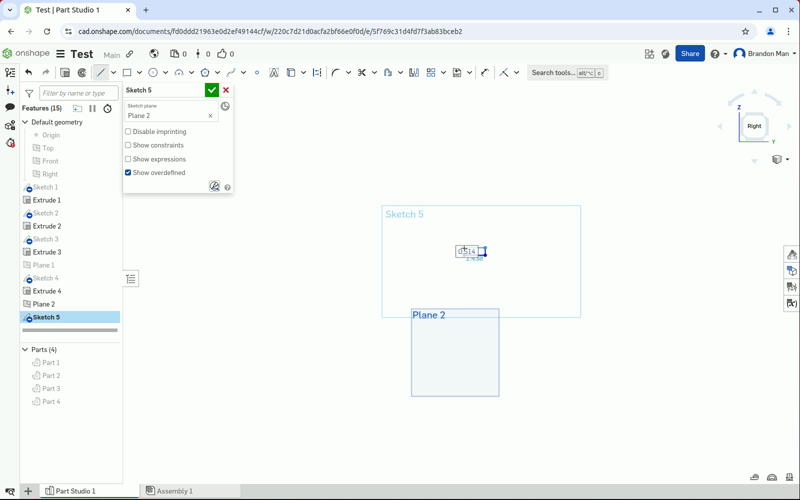
scroll(6)
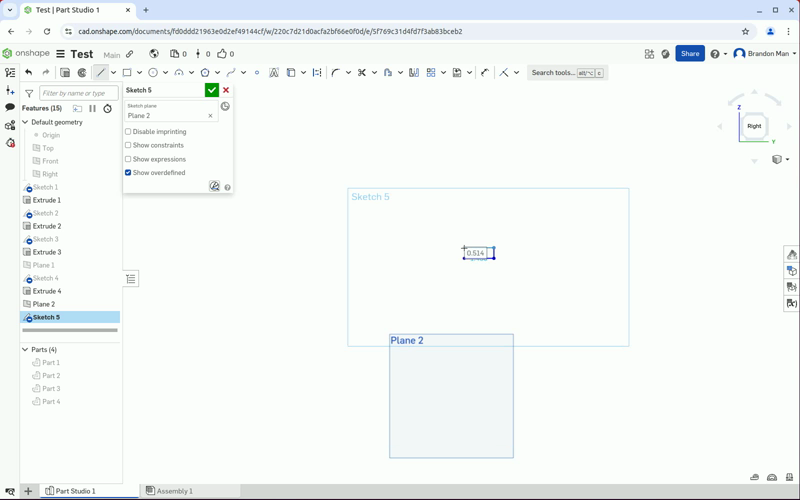
scroll(6)
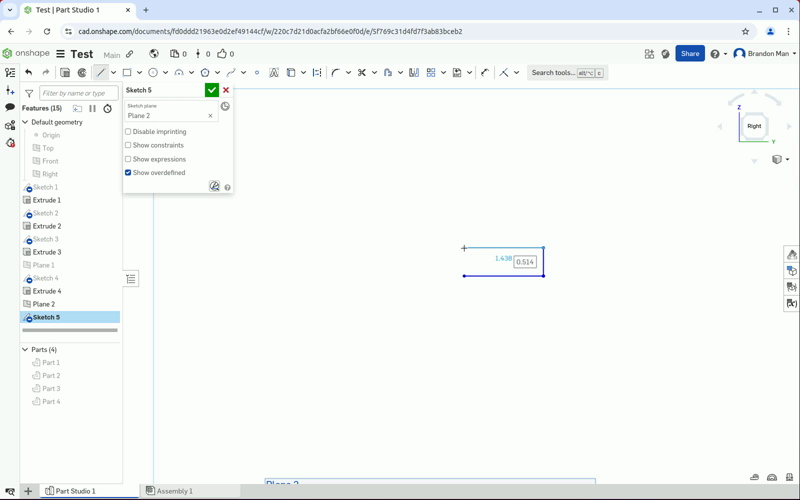
click(464, 247)
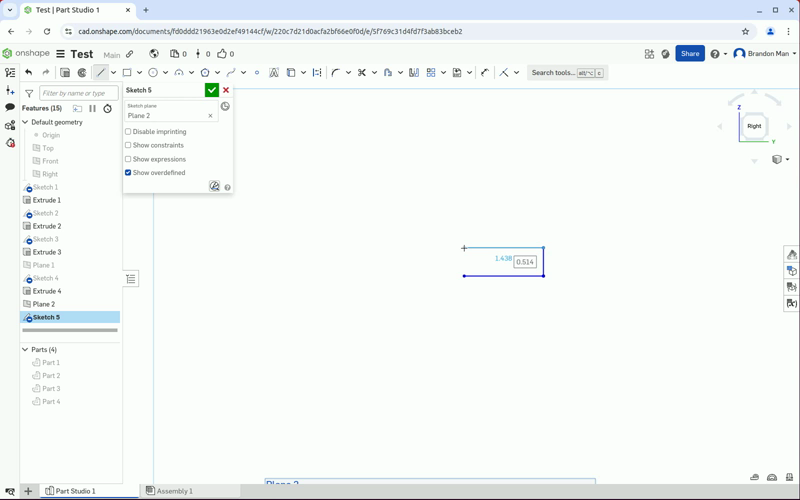
scroll(-6)
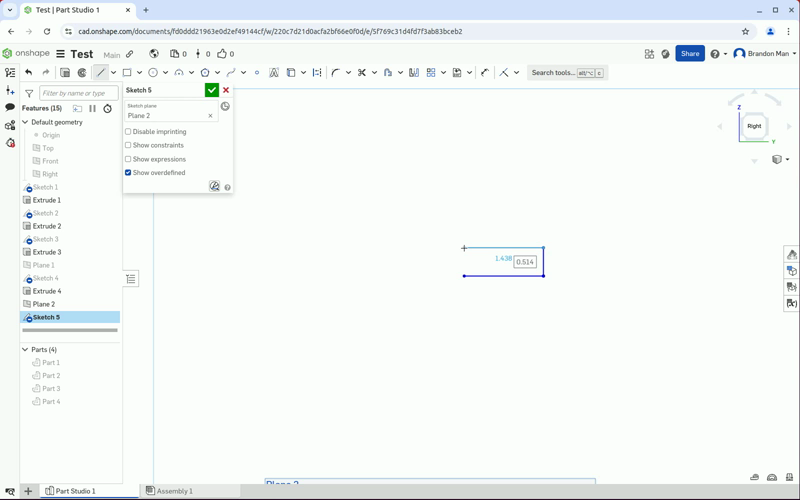
scroll(-6)
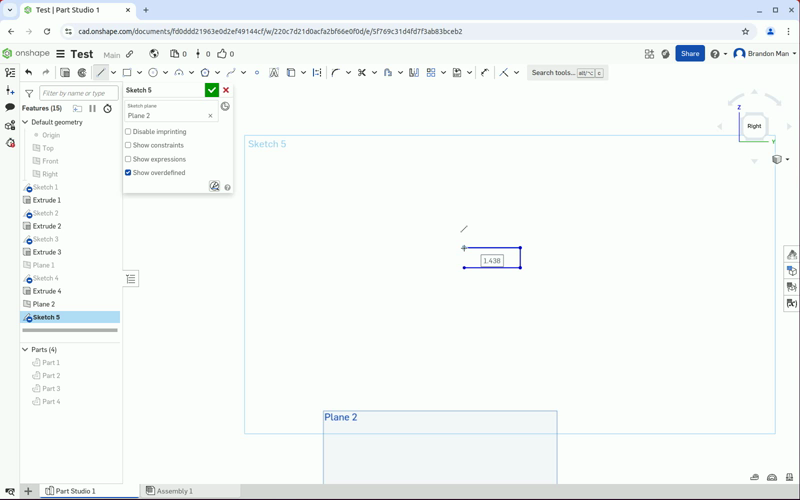
scroll(-6)
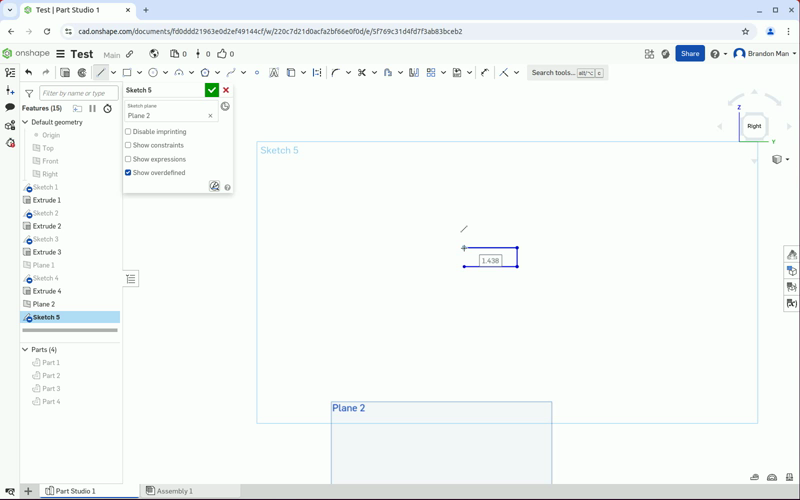
scroll(-6)
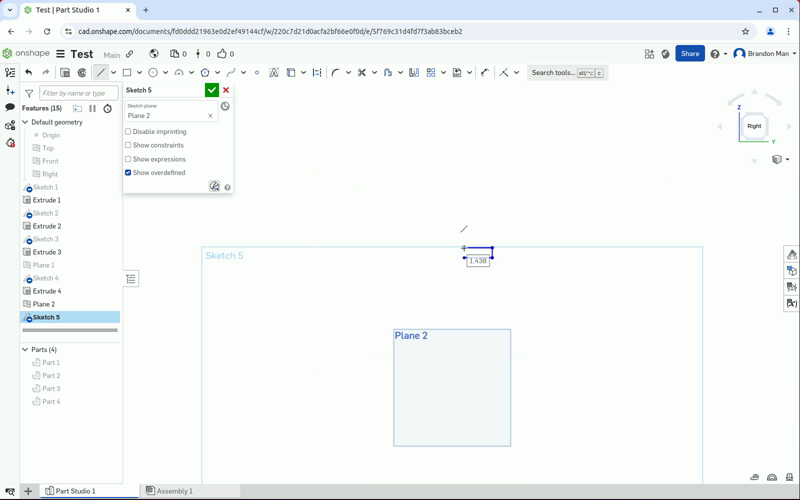
scroll(-6)
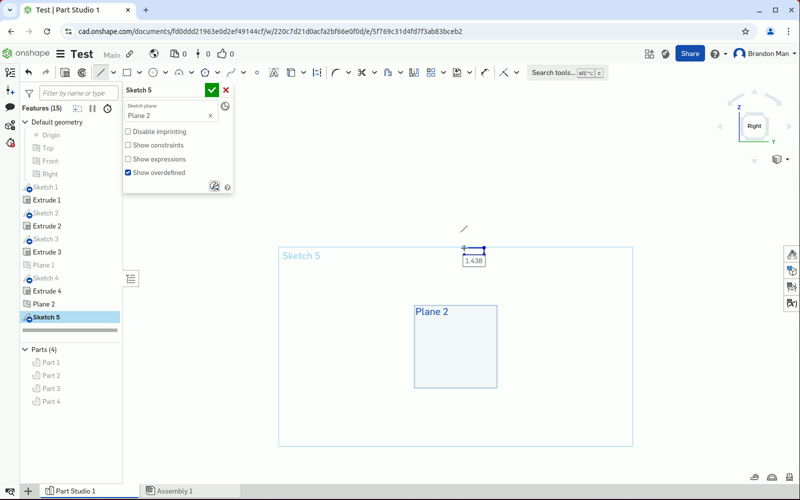
scroll(-6)
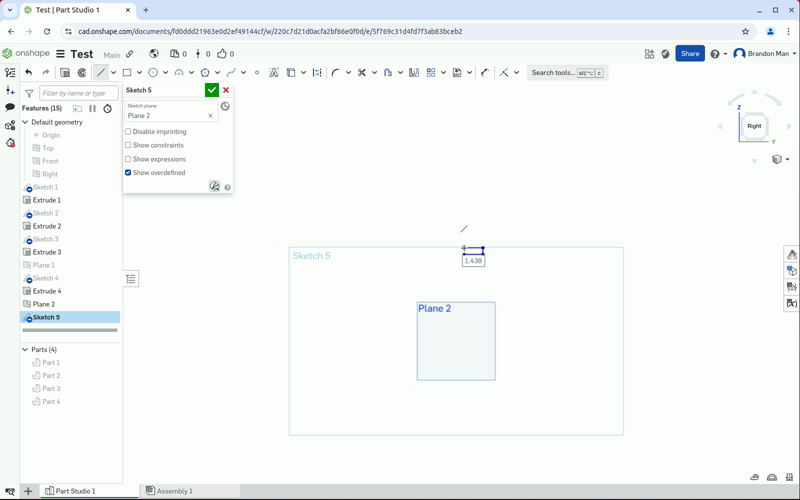
scroll(-6)
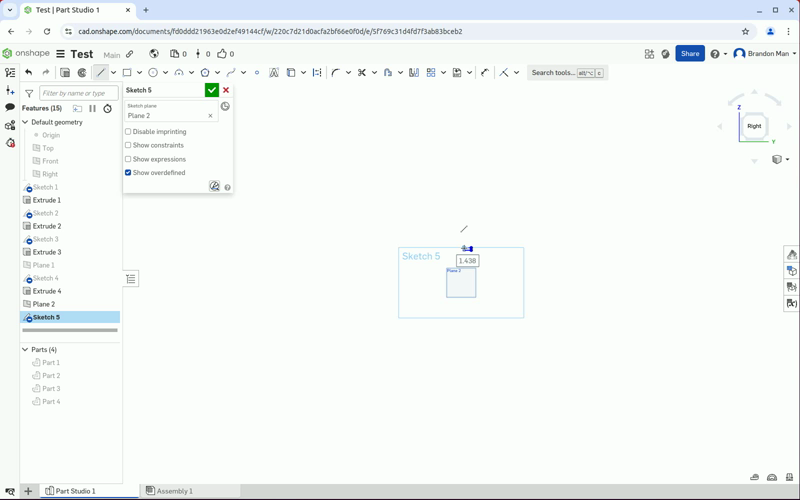
key_up(shift)
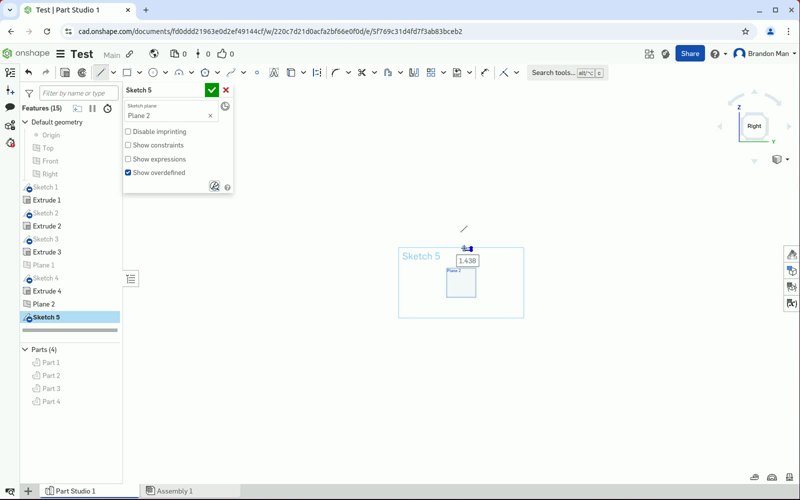
mouse_move(494, 247)
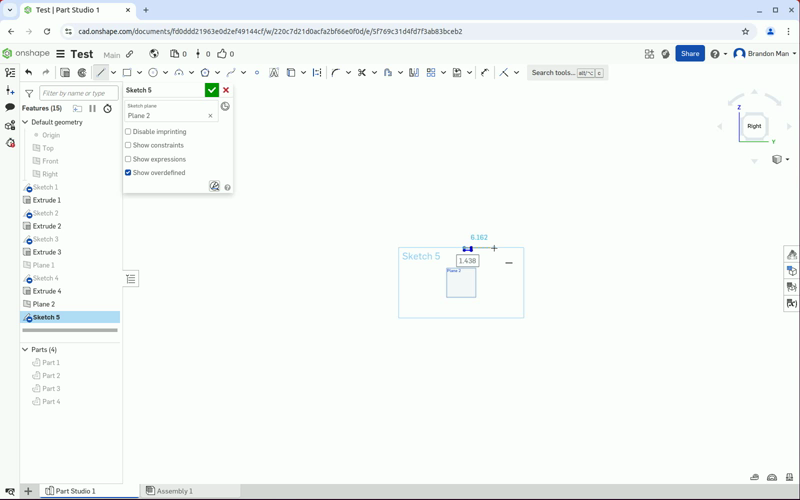
key_down(shift)
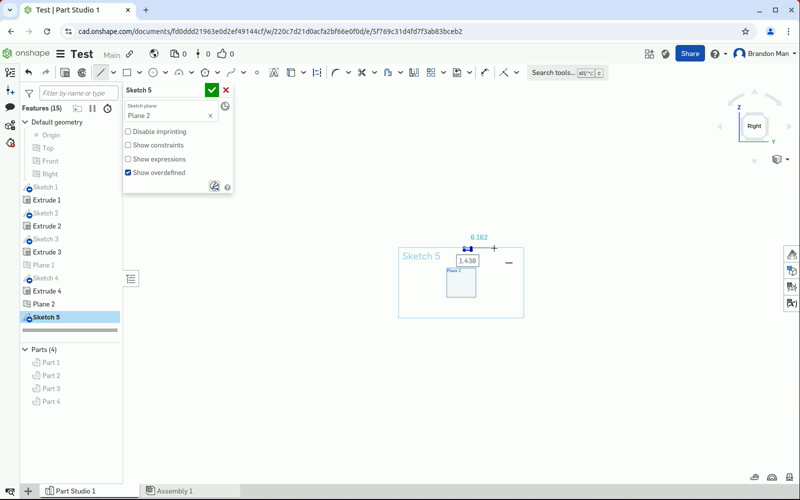
mouse_move(464, 250)
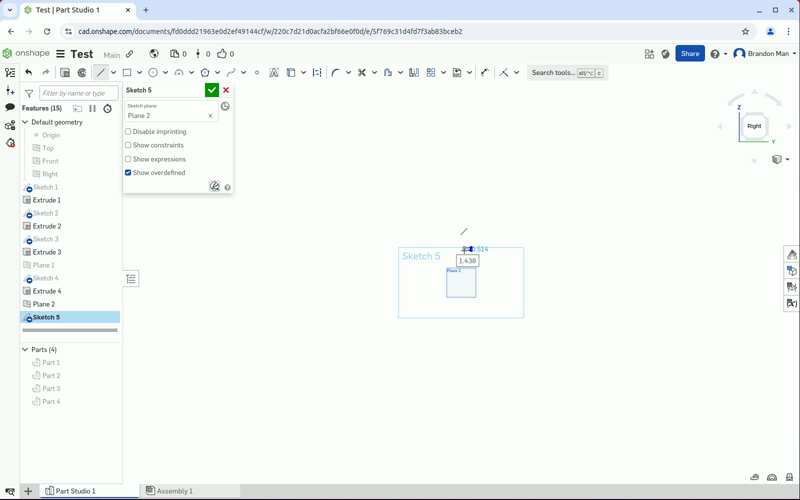
scroll(6)
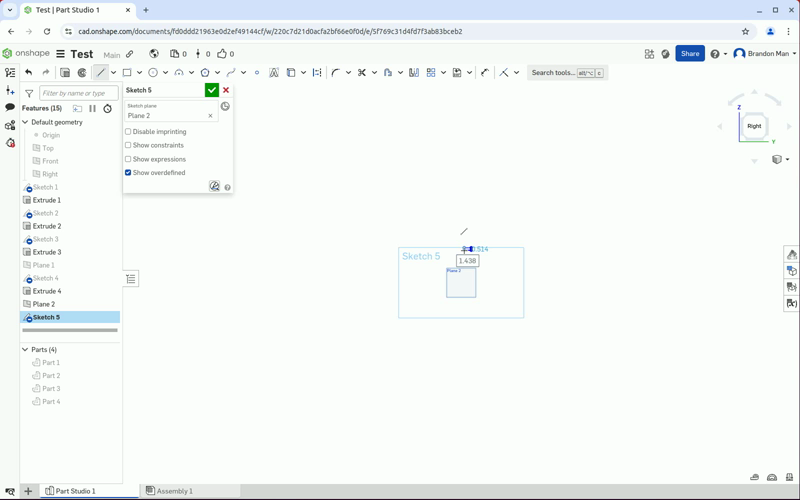
scroll(6)
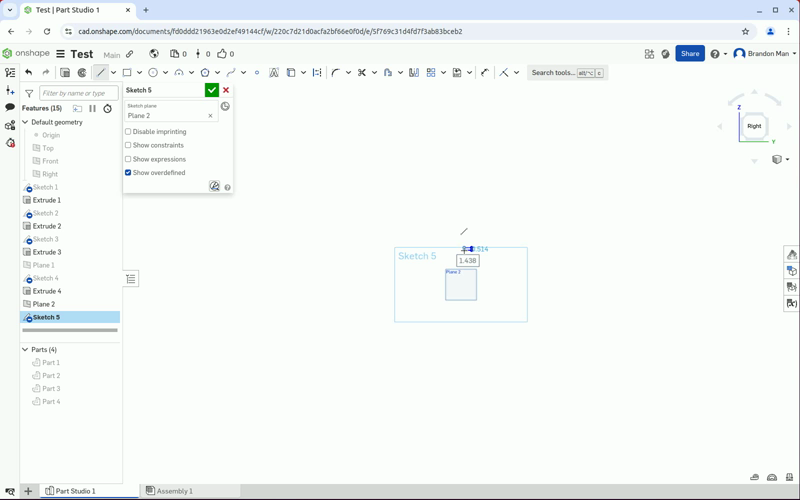
scroll(6)
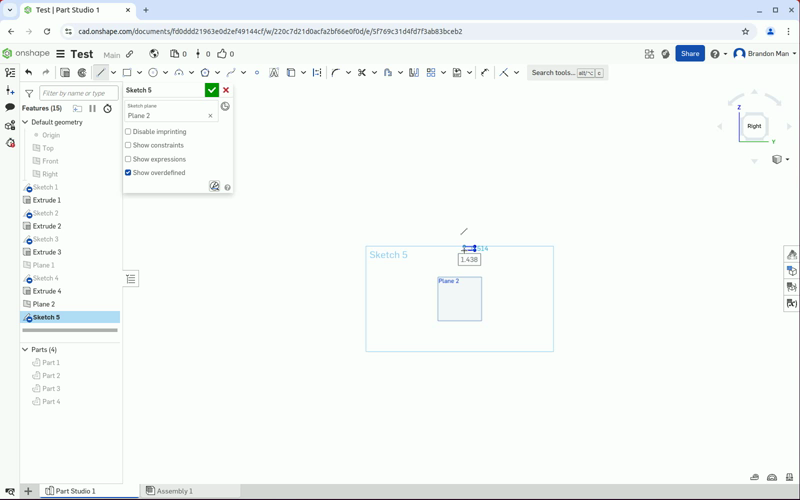
scroll(6)
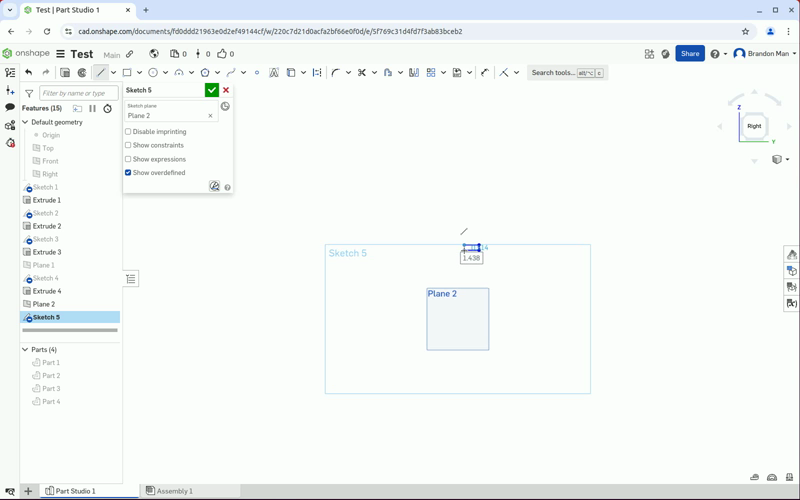
scroll(6)
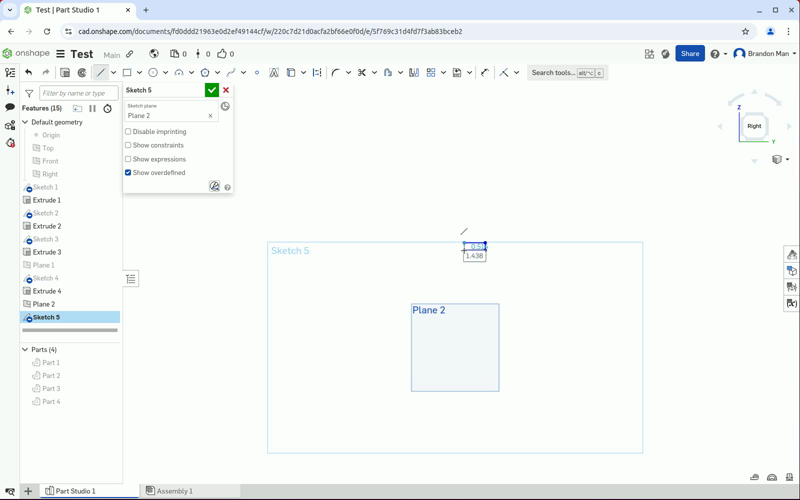
scroll(6)
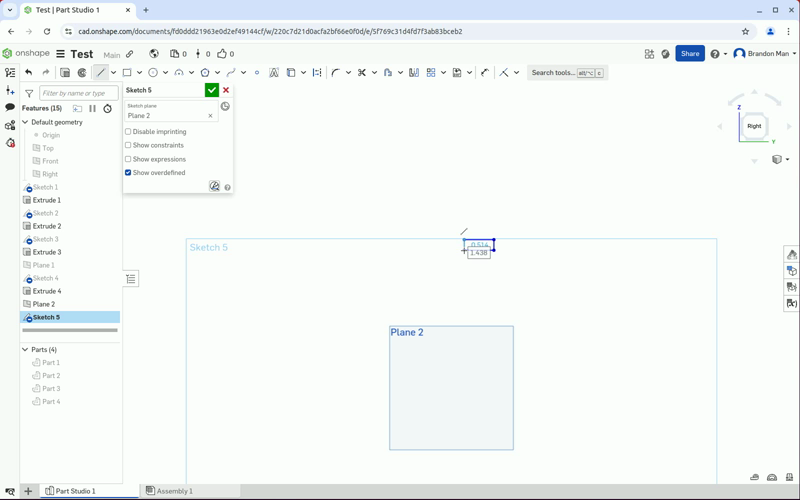
scroll(6)
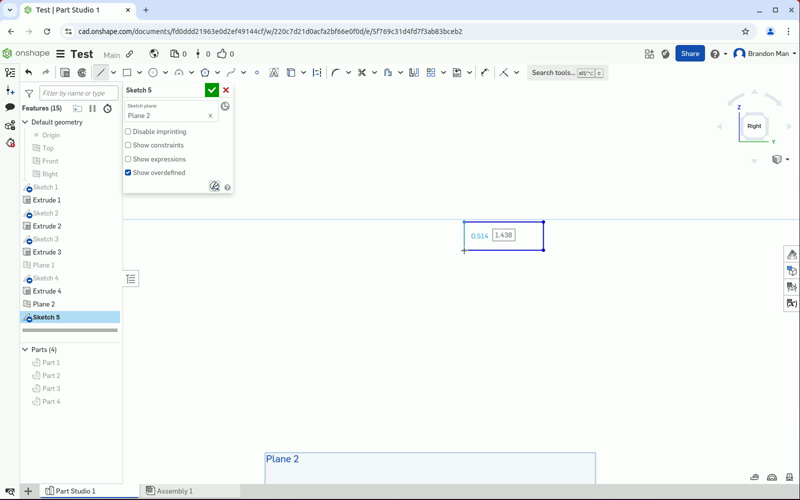
key_up(shift)
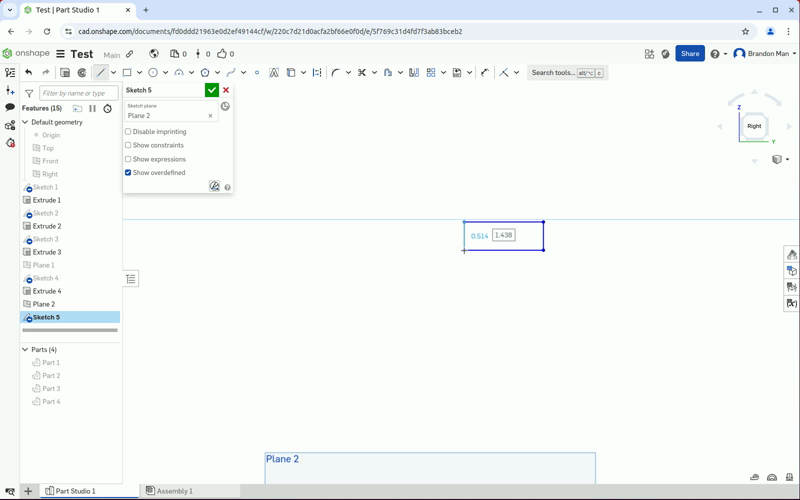
click(464, 250)
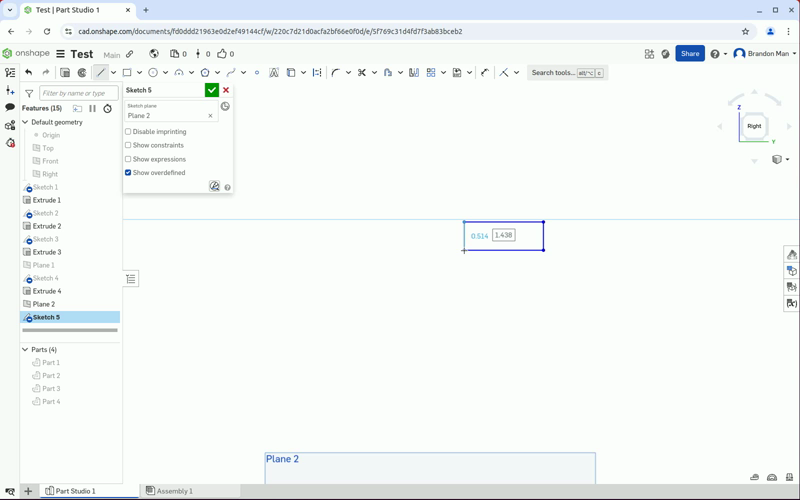
scroll(-6)
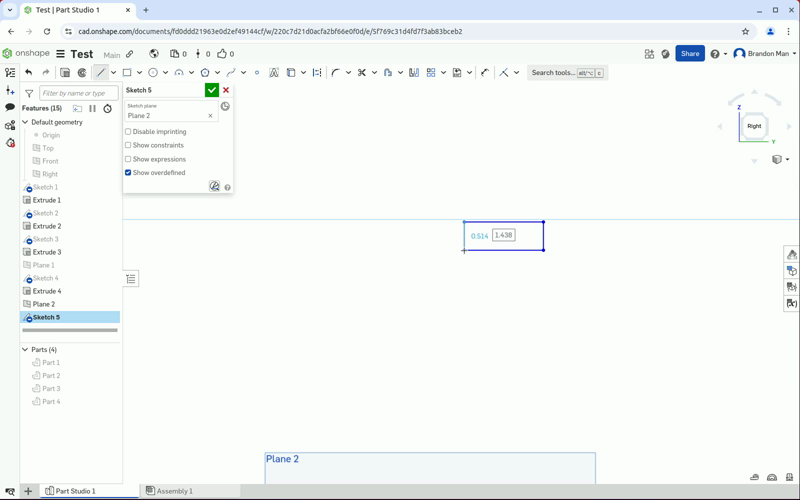
scroll(-6)
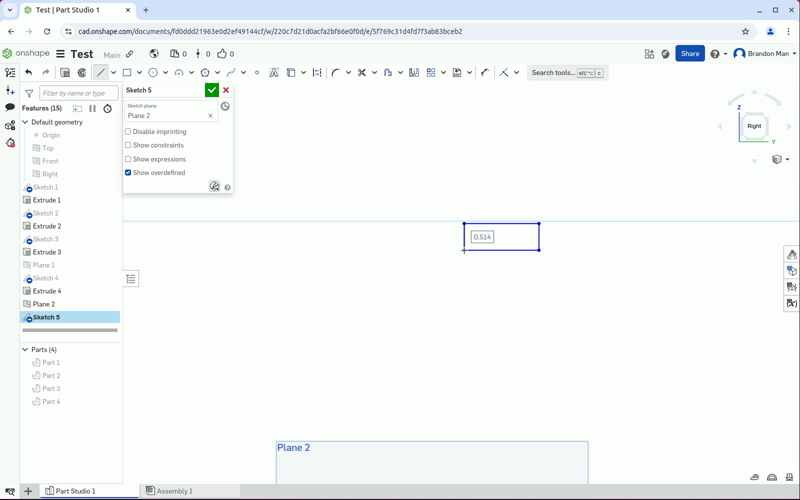
scroll(-6)
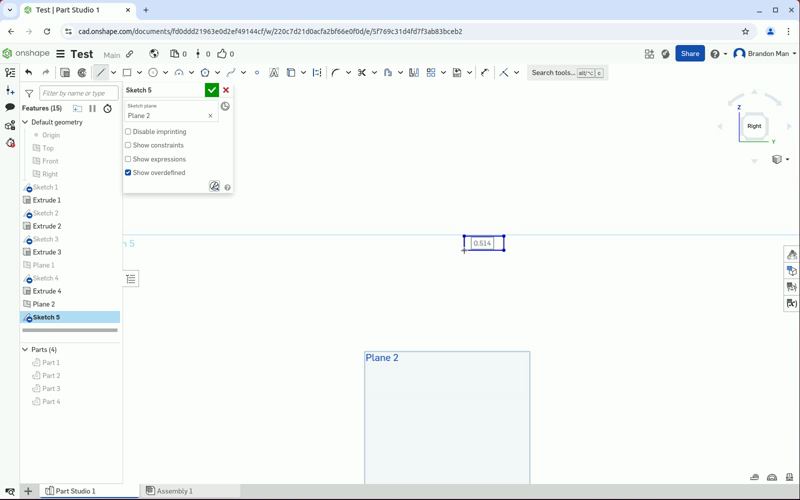
scroll(-6)
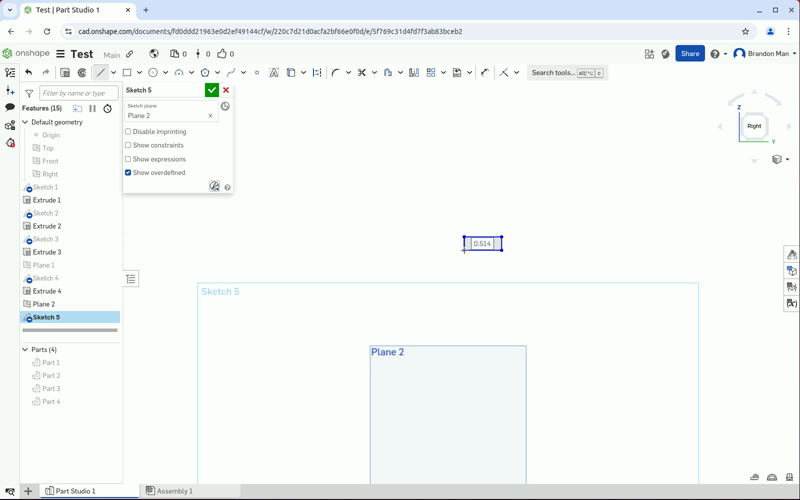
scroll(-6)
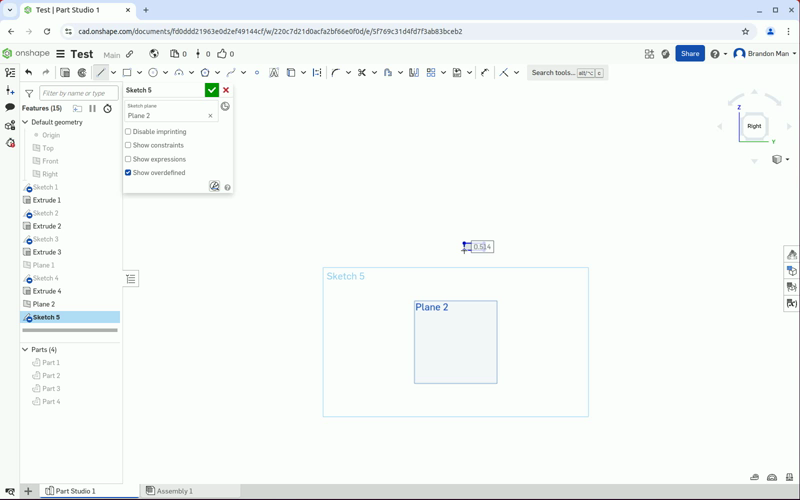
scroll(-6)
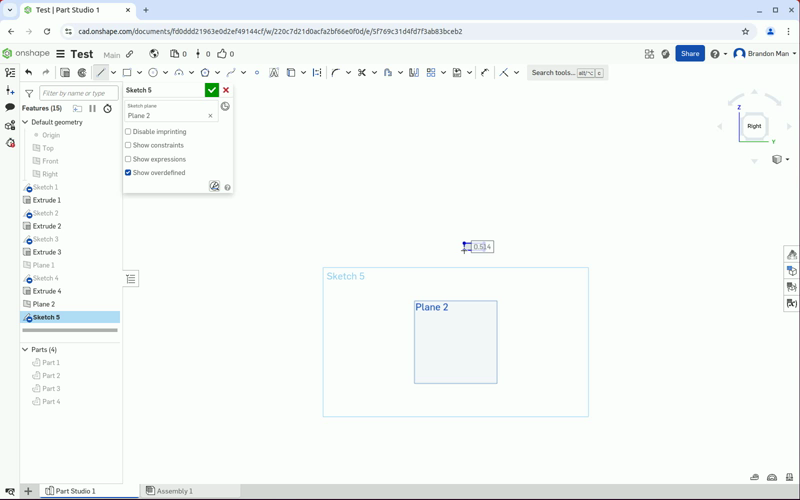
scroll(-6)
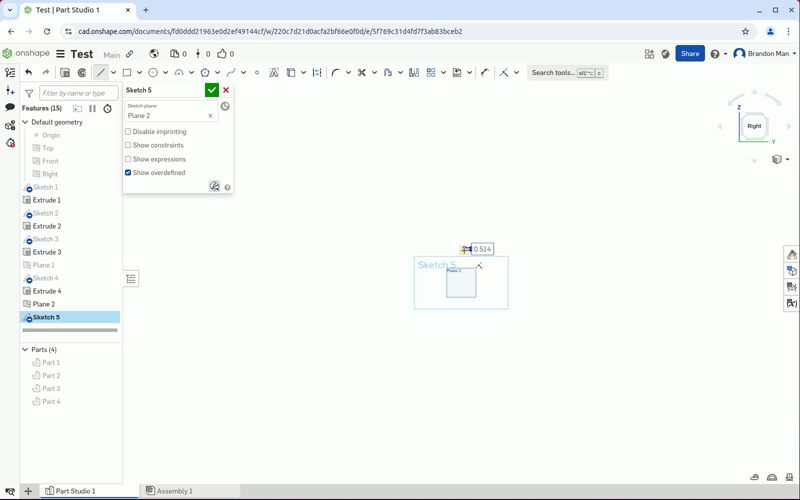
key(esc)
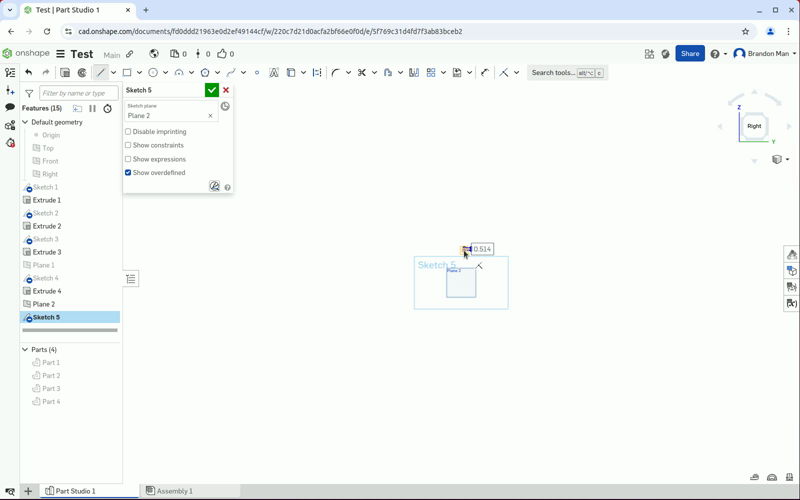
mouse_move(464, 250)
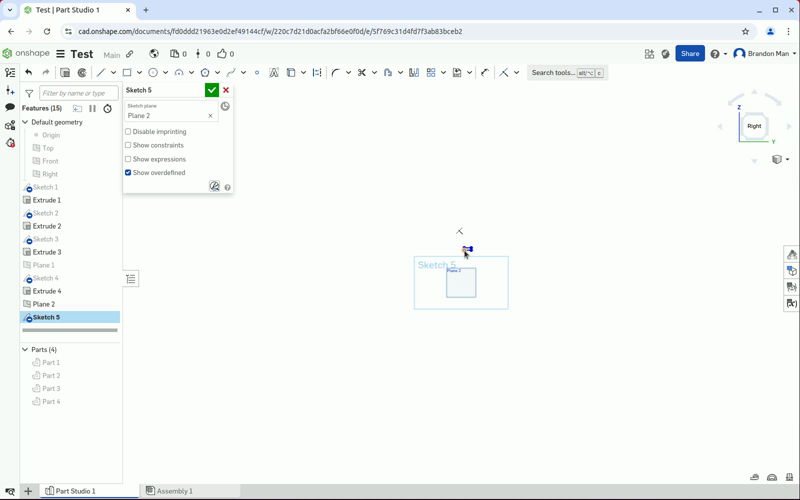
scroll(6)
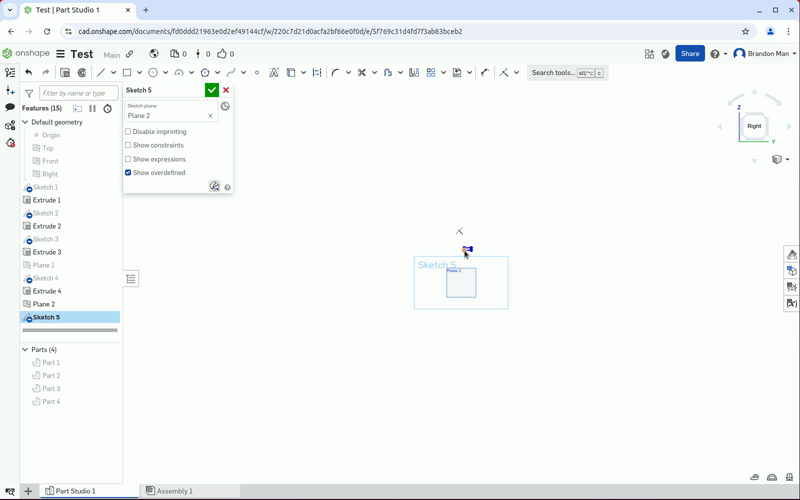
scroll(6)
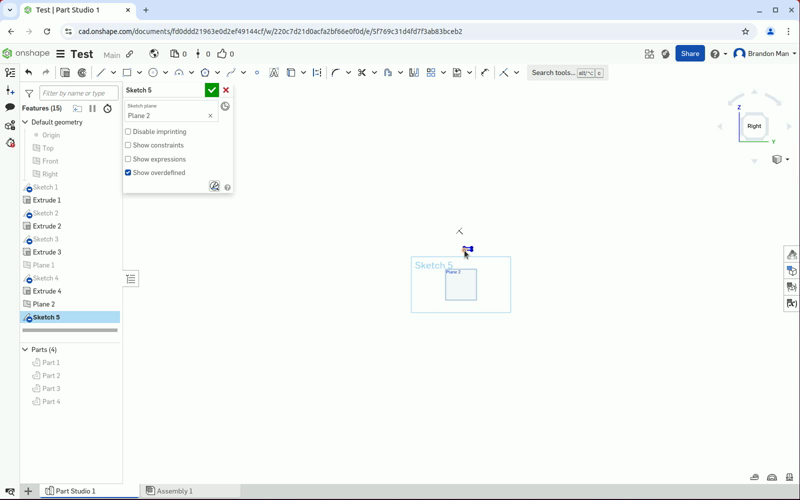
scroll(6)
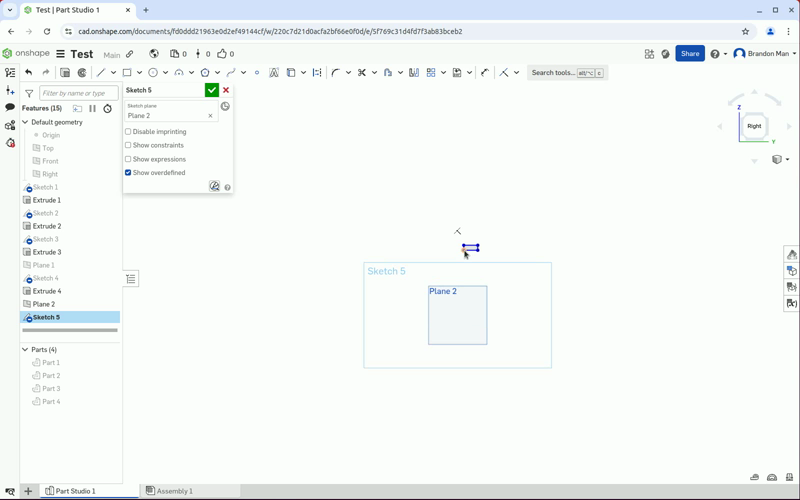
scroll(6)
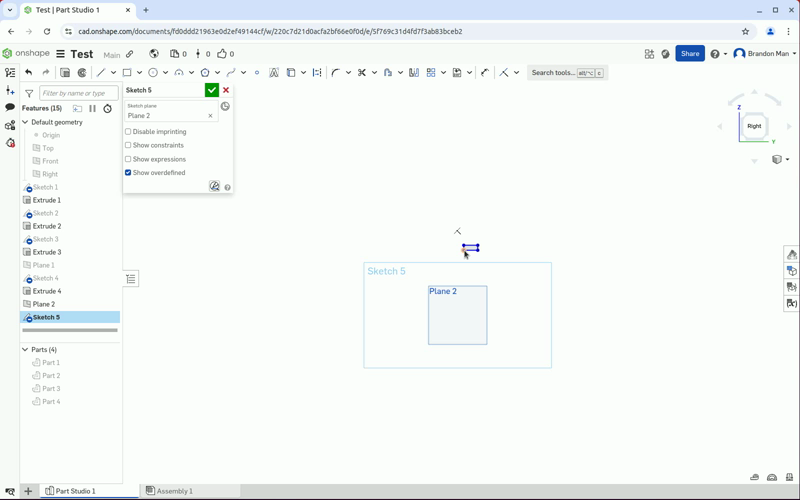
scroll(6)
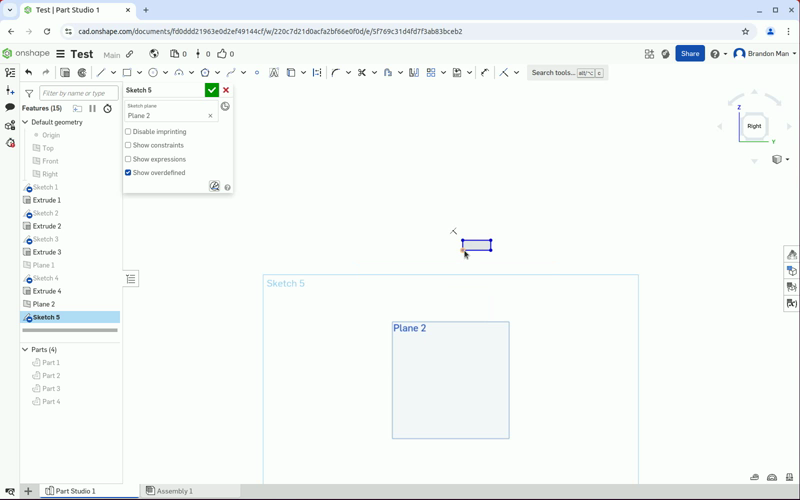
scroll(6)
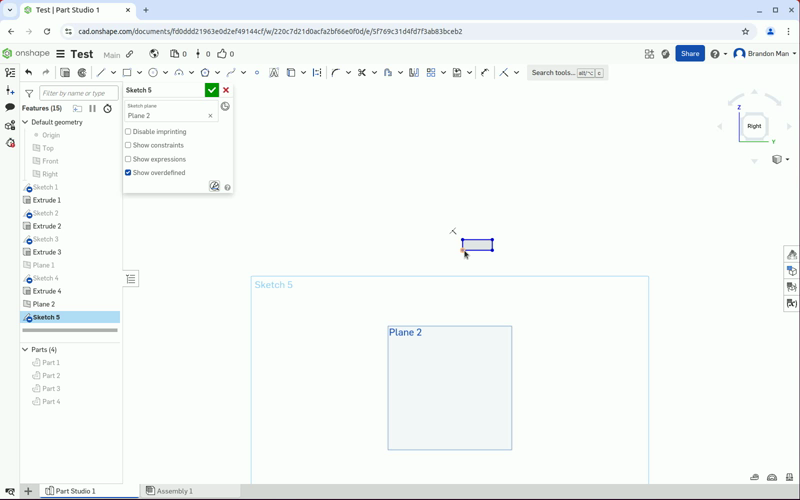
scroll(6)
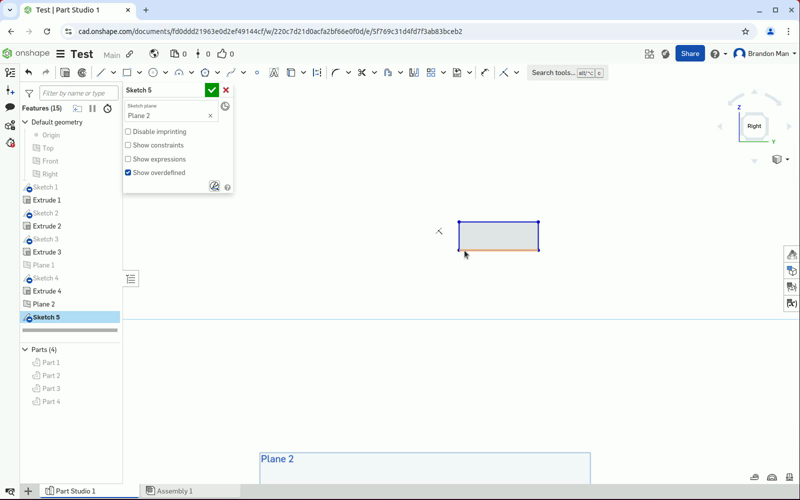
click(464, 250)
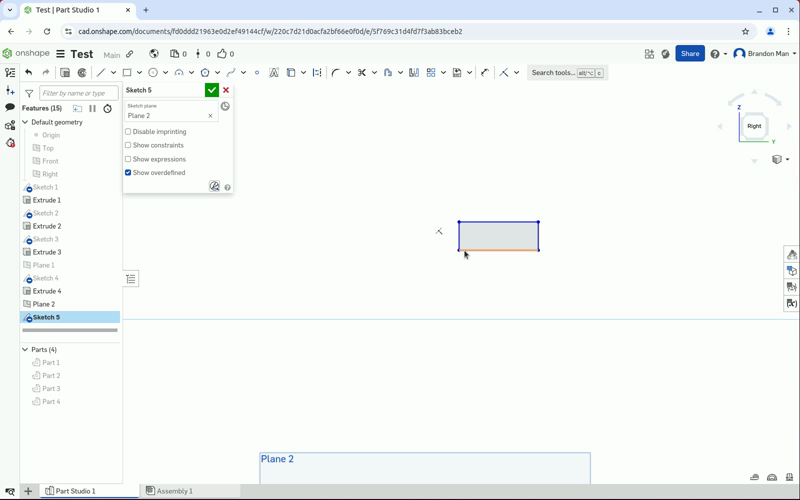
scroll(-6)
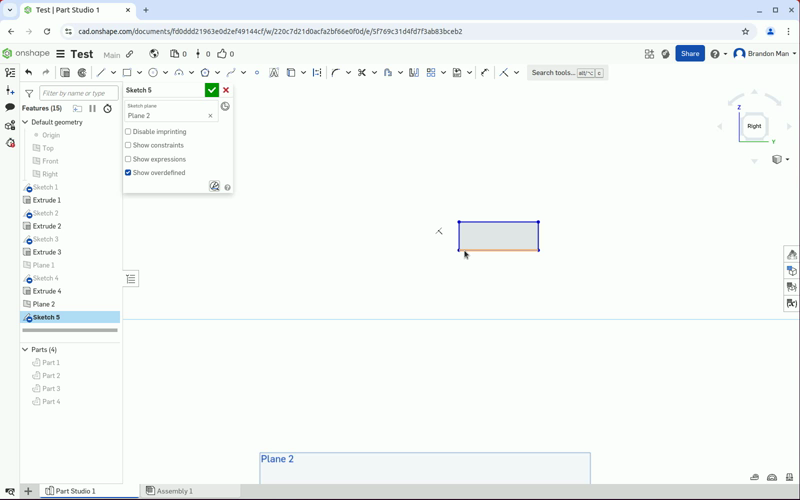
scroll(-6)
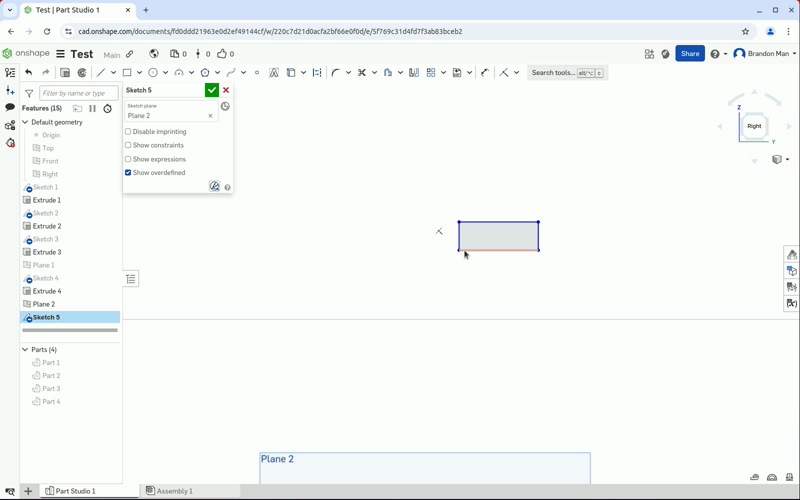
scroll(-6)
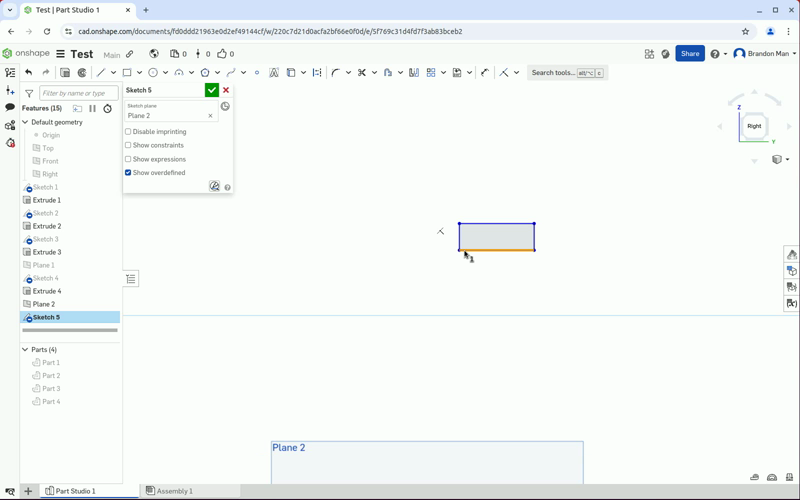
scroll(-6)
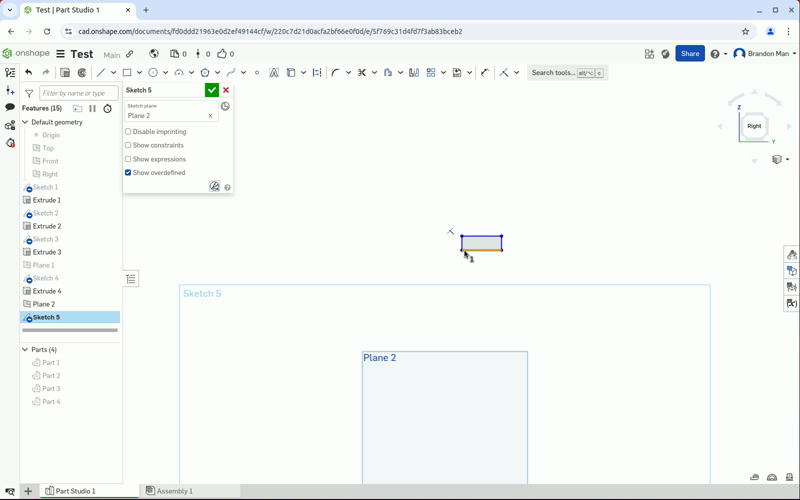
scroll(-6)
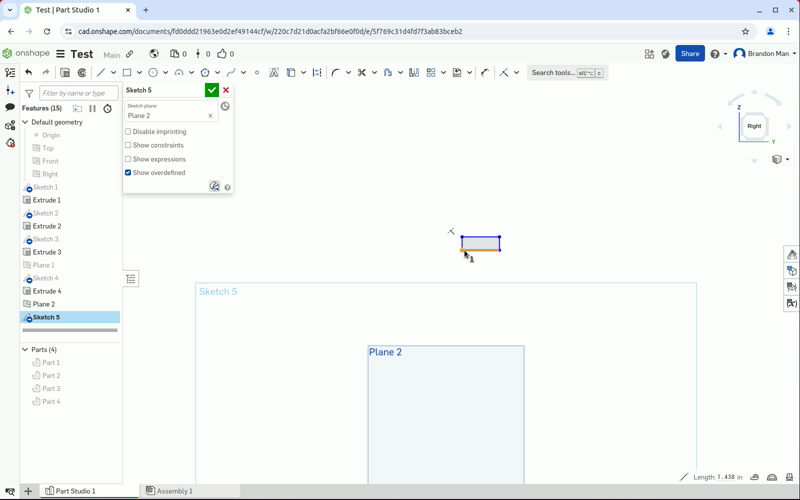
scroll(-6)
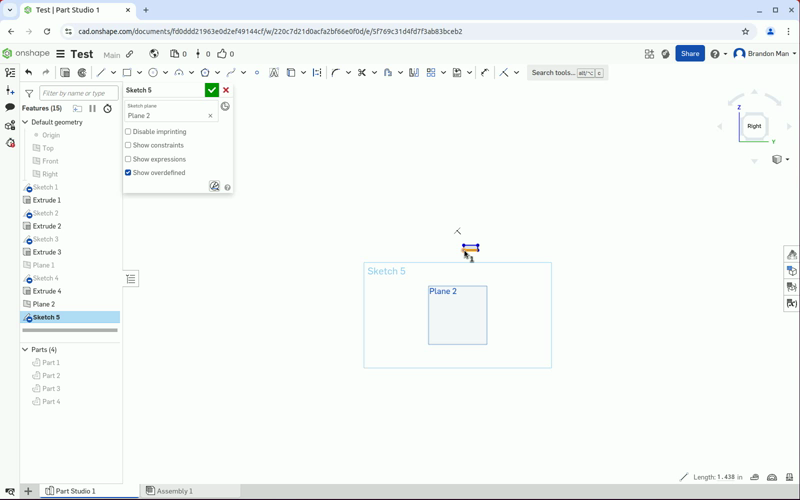
scroll(-6)
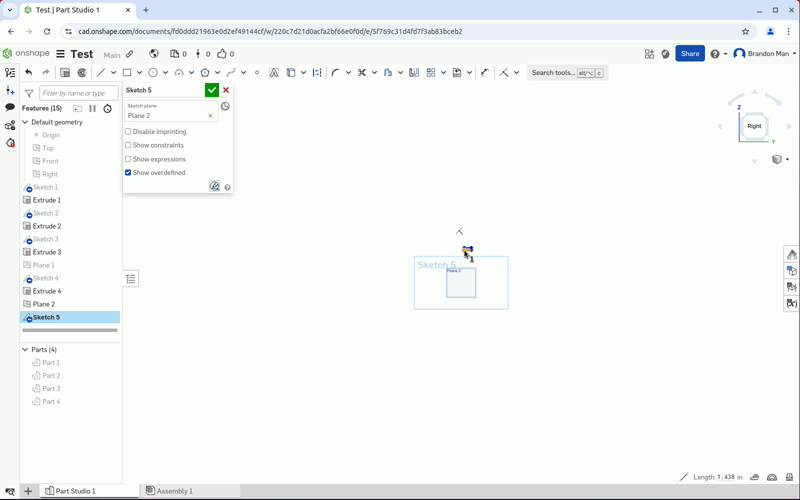
mouse_move(73, 352)
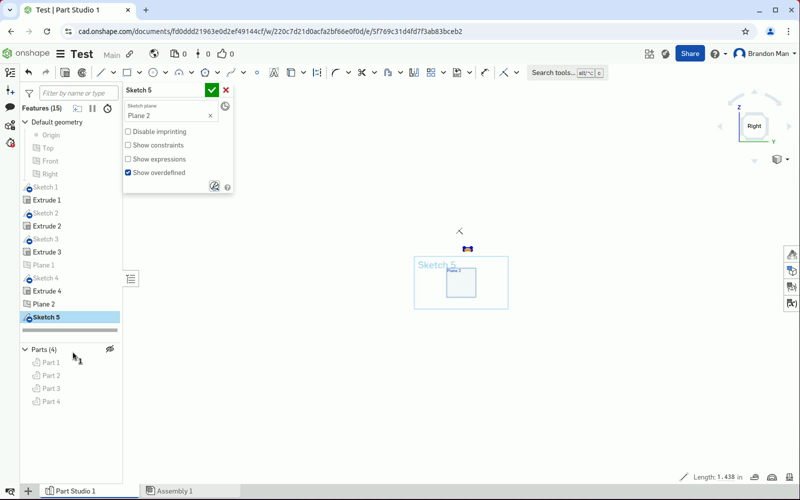
key(shift+y)
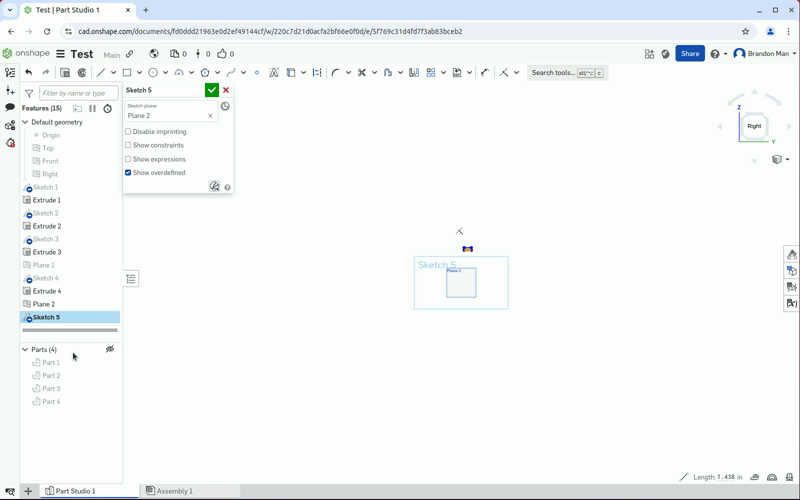
key(shift+e)
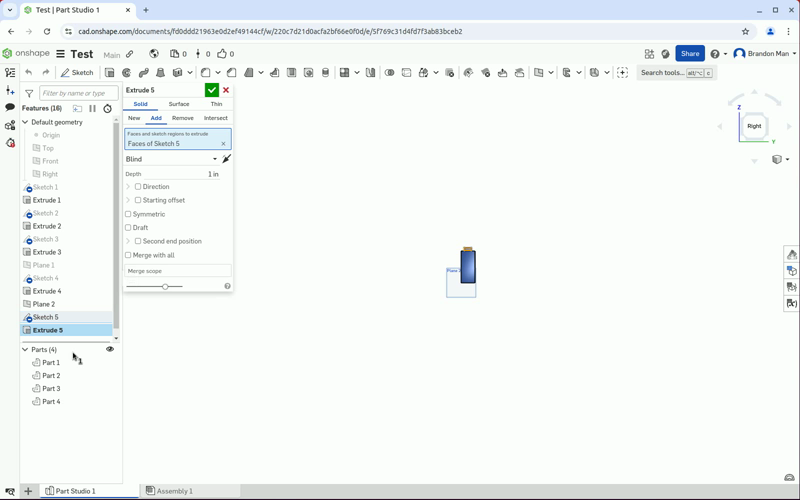
mouse_move(143, 106)
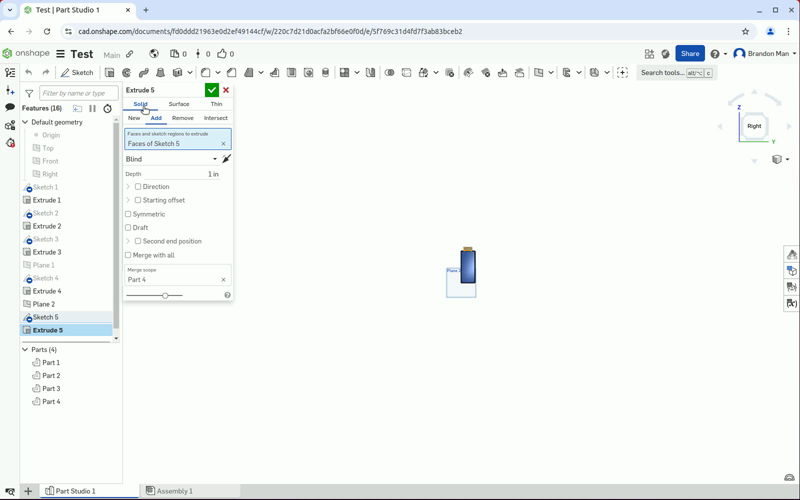
click(143, 106)
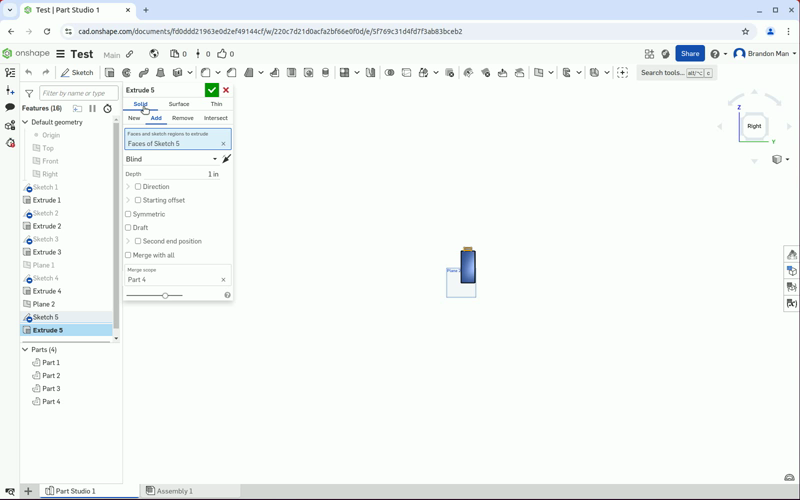
mouse_move(137, 120)
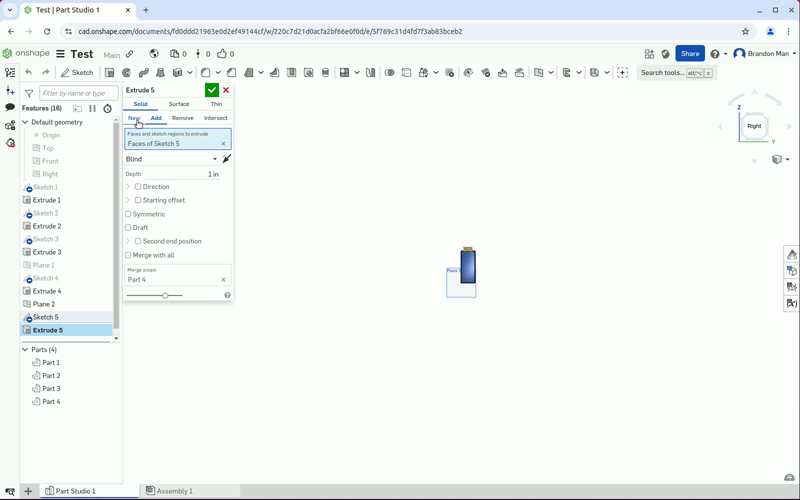
click(137, 120)
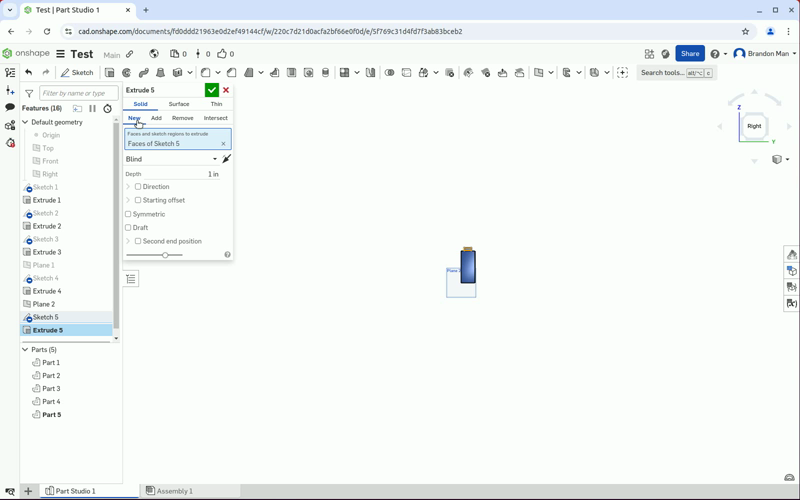
key(tab, 4)
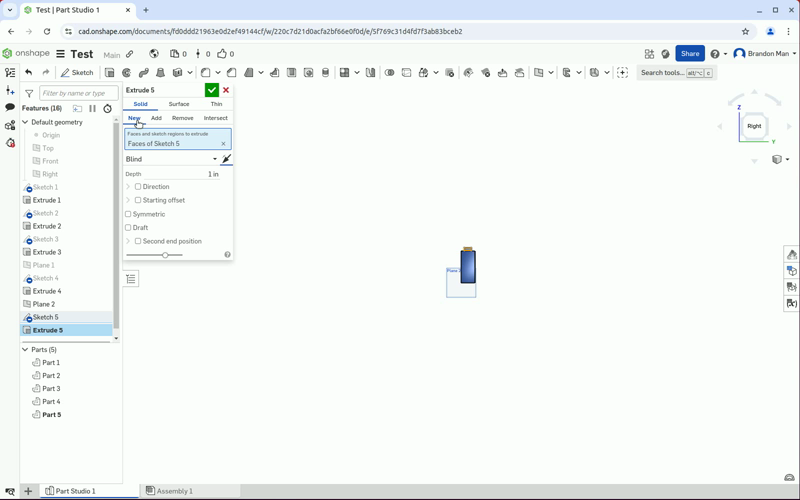
text(8.906)
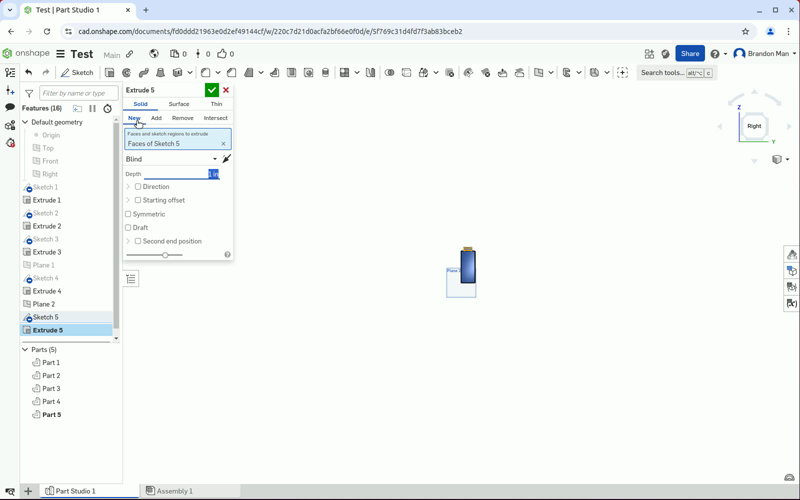
key(enter)
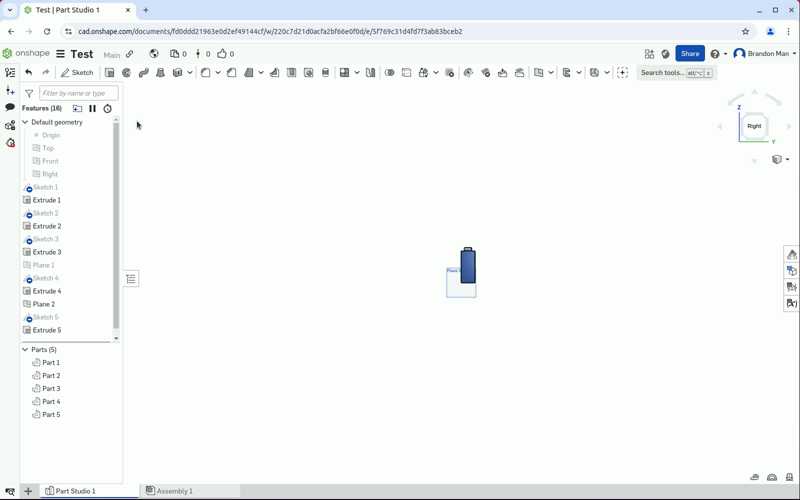
key(shift+h)
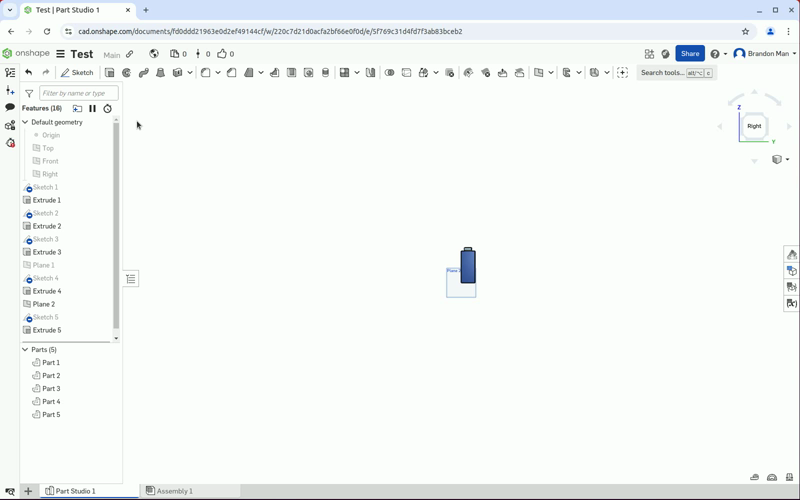
key(shift+h)
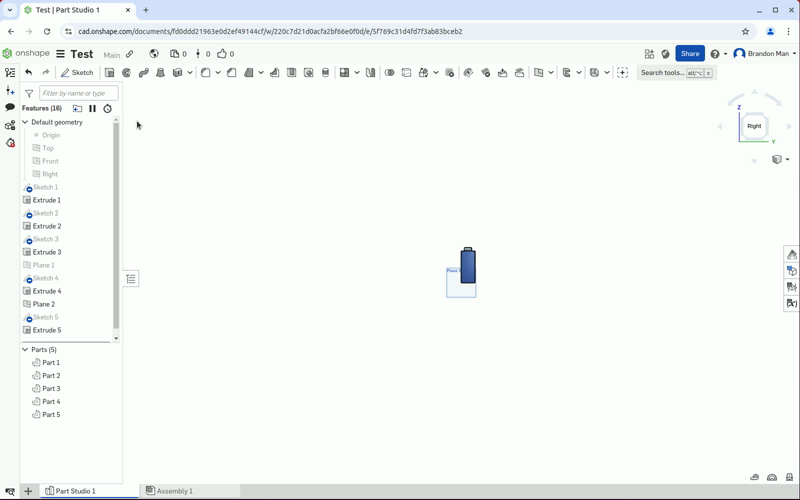
mouse_move(69, 189)
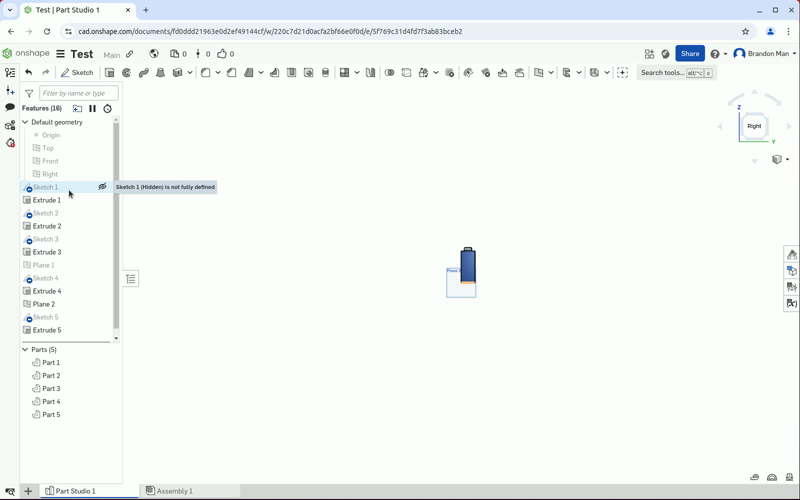
click(69, 189)
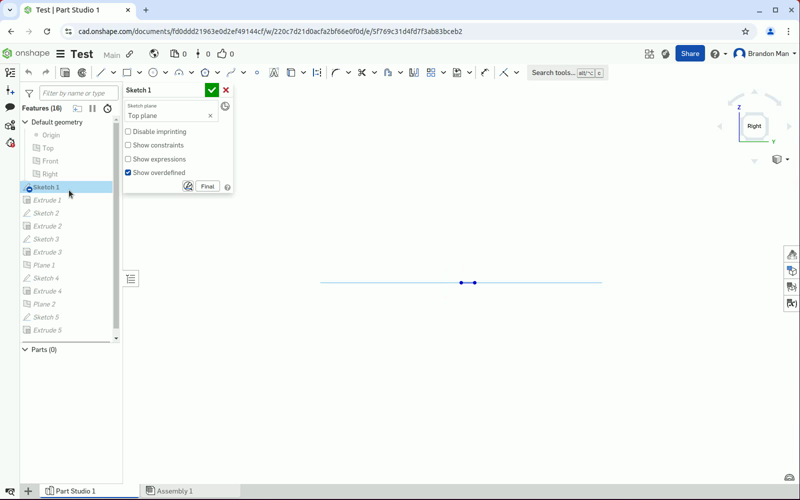
mouse_move(229, 92)
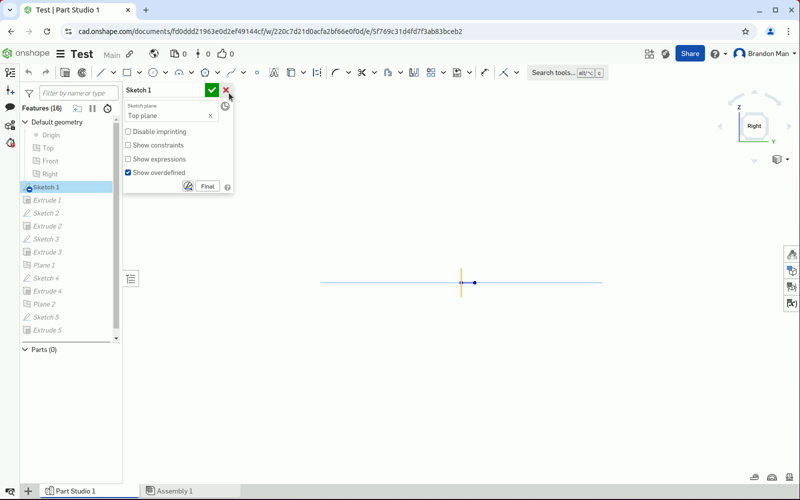
click(229, 92)
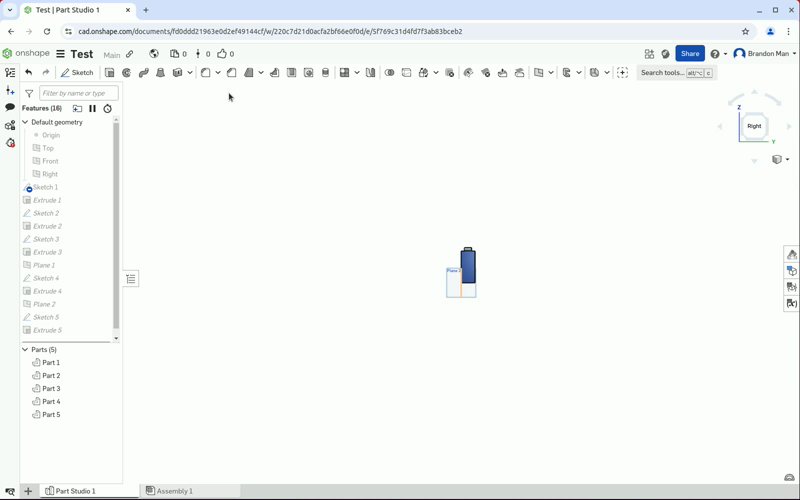
mouse_move(73, 352)
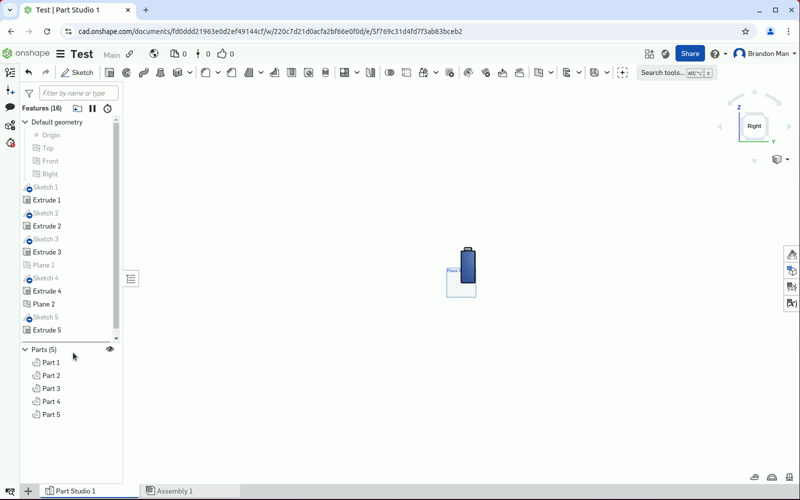
key(y)
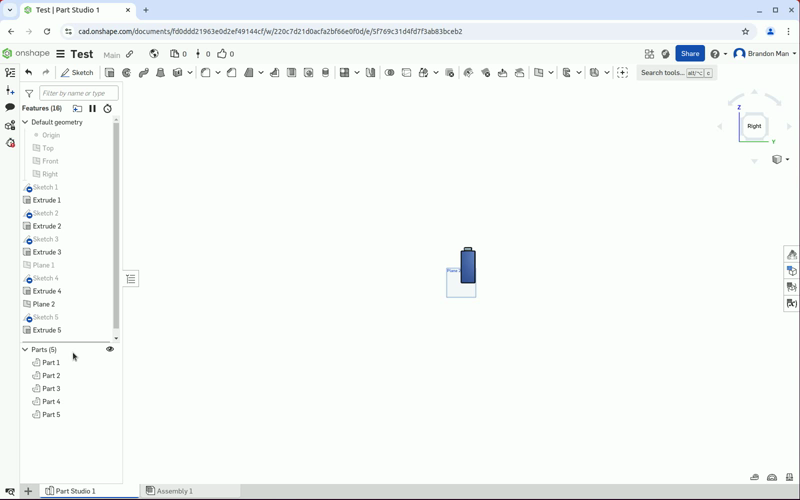
key(shift+p)
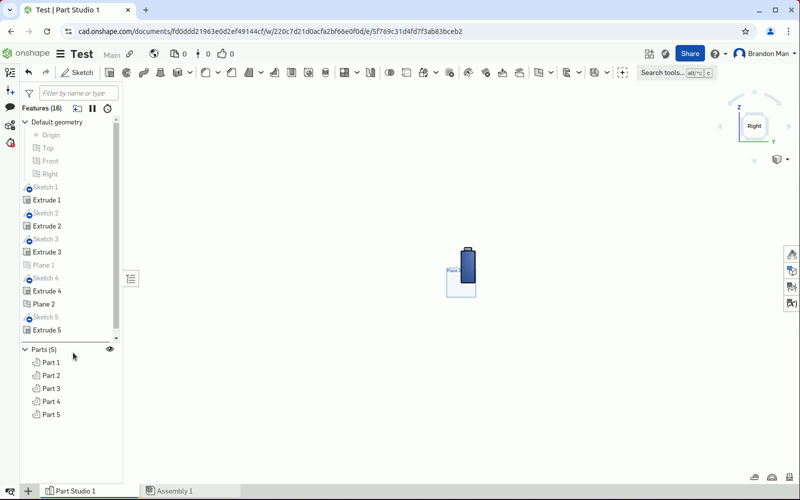
key(space)
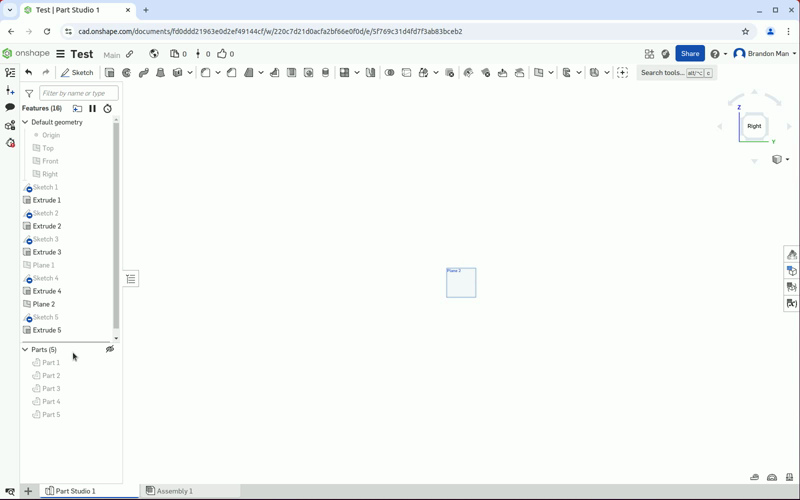
key_down(shift)
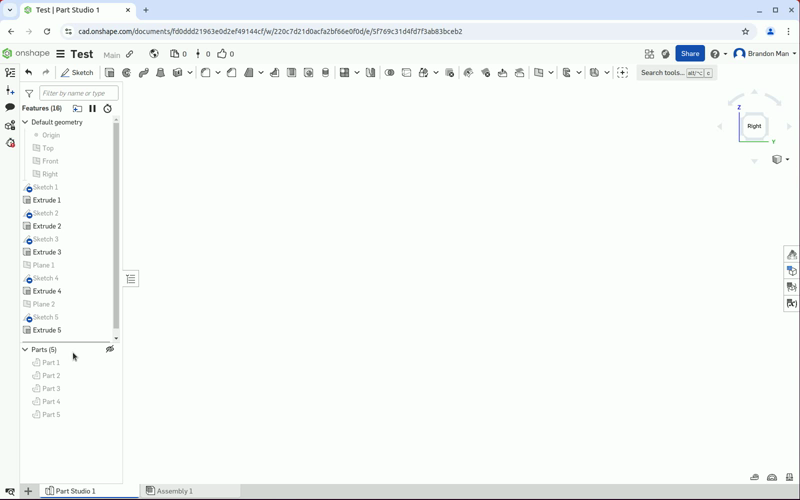
key(right)
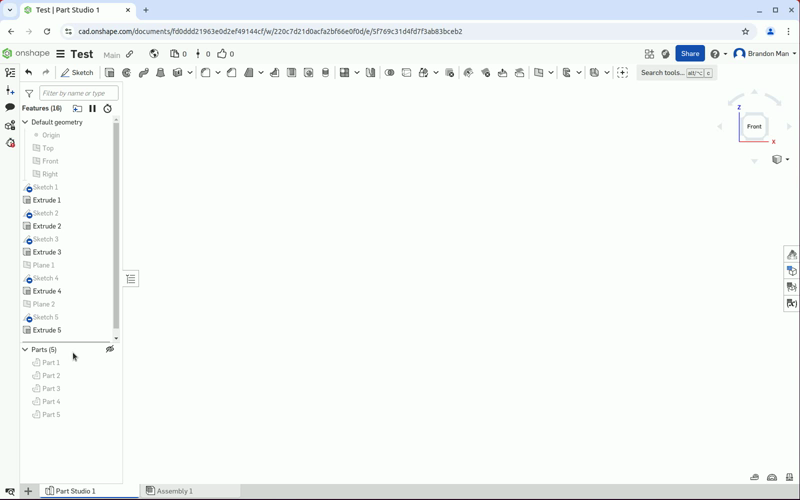
key_up(shift)
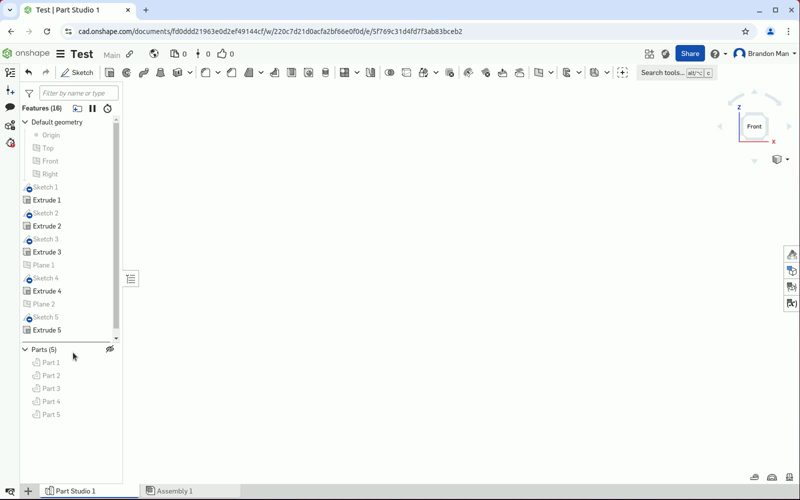
key(space)
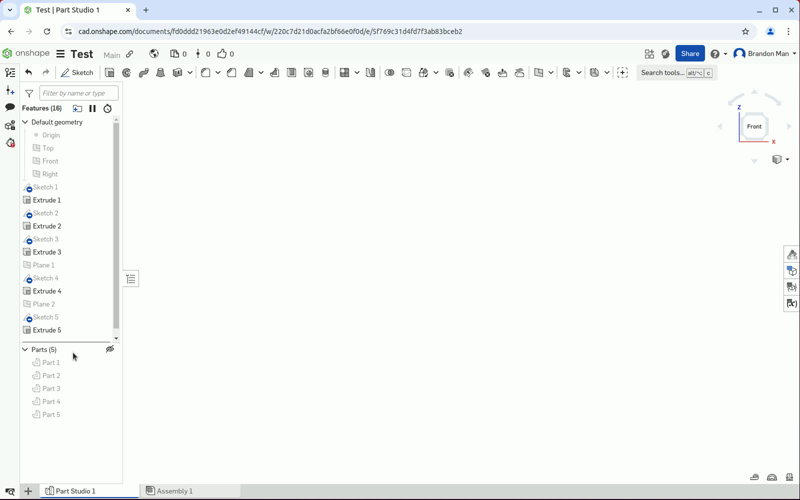
key_down(shift)
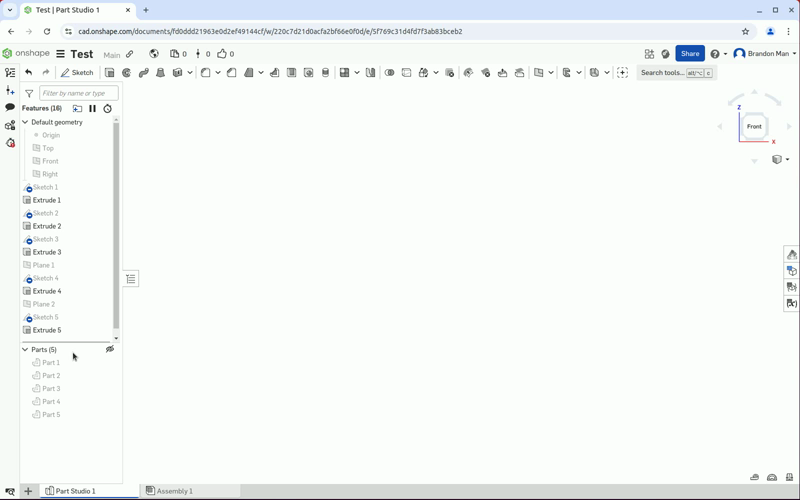
key(down)
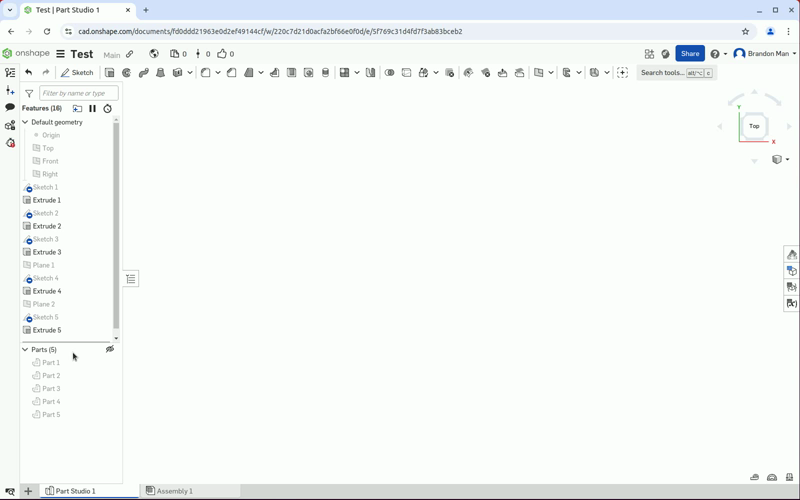
key_up(shift)
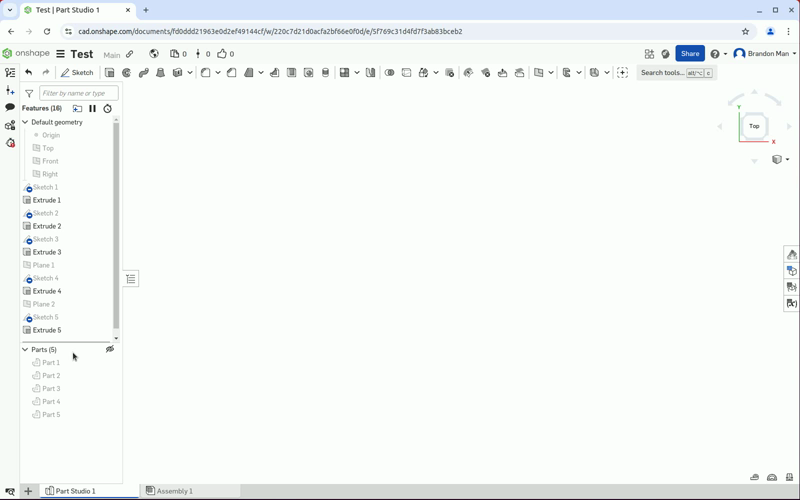
mouse_move(73, 352)
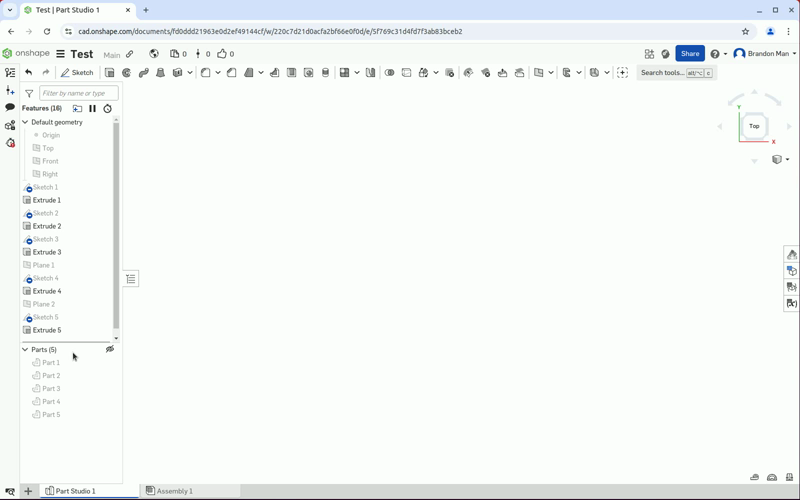
key(shift+y)
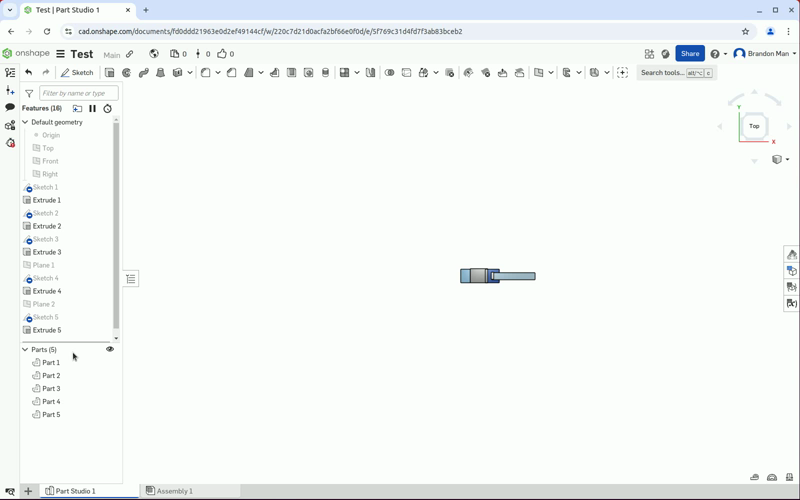
mouse_move(541, 75)
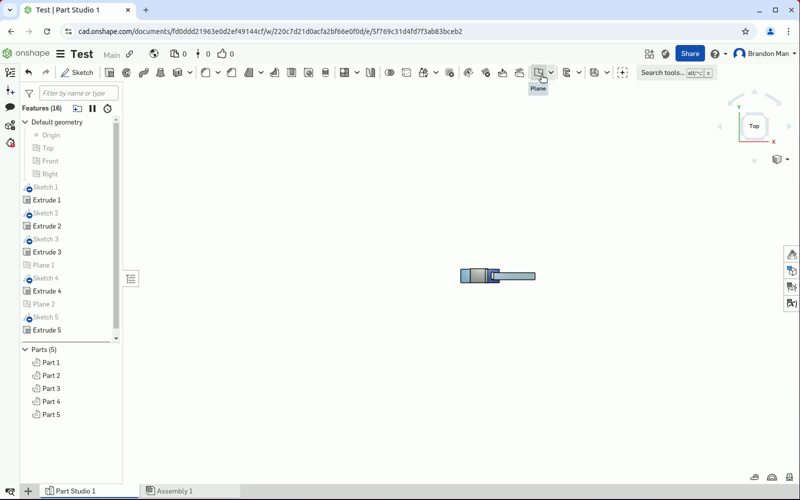
click(541, 75)
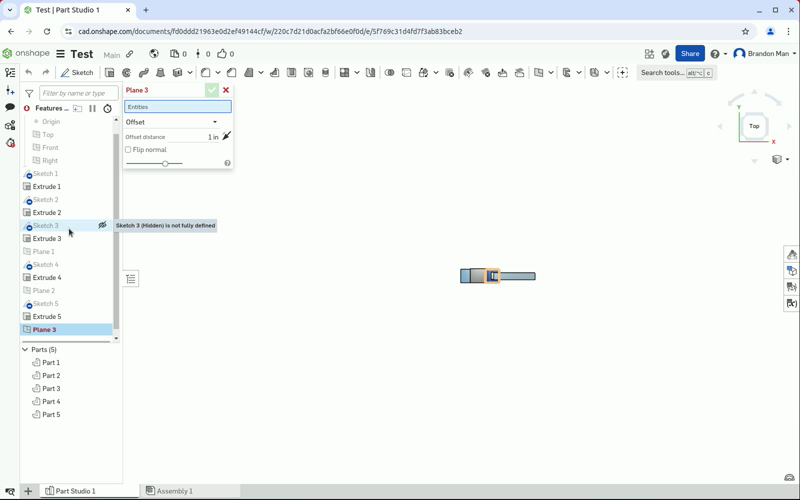
scroll(3)
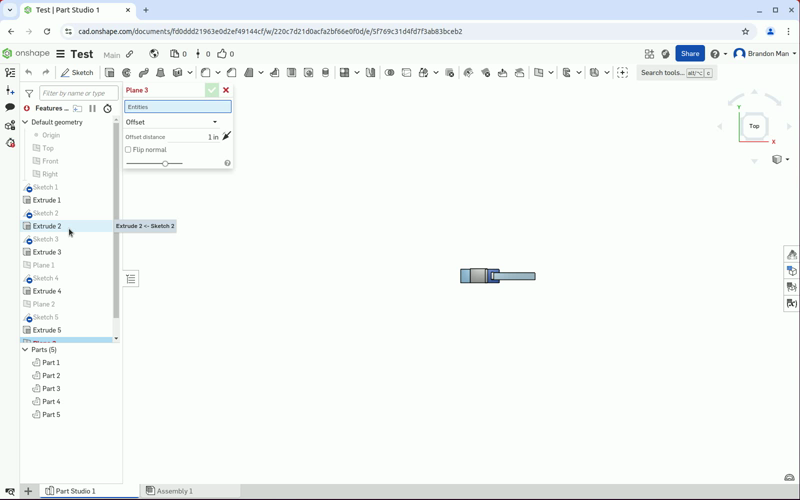
mouse_move(69, 150)
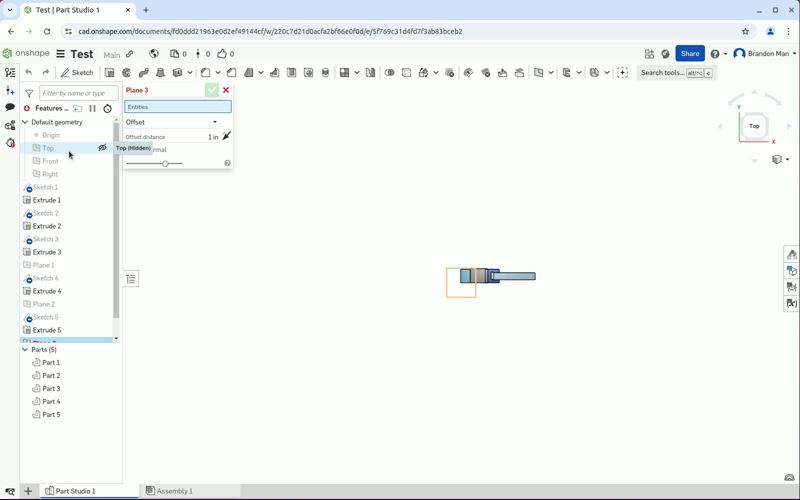
click(69, 150)
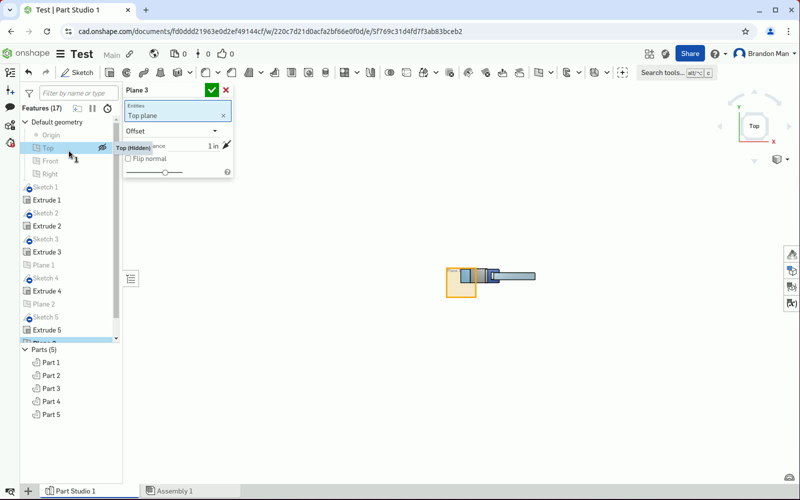
key(tab, 2)
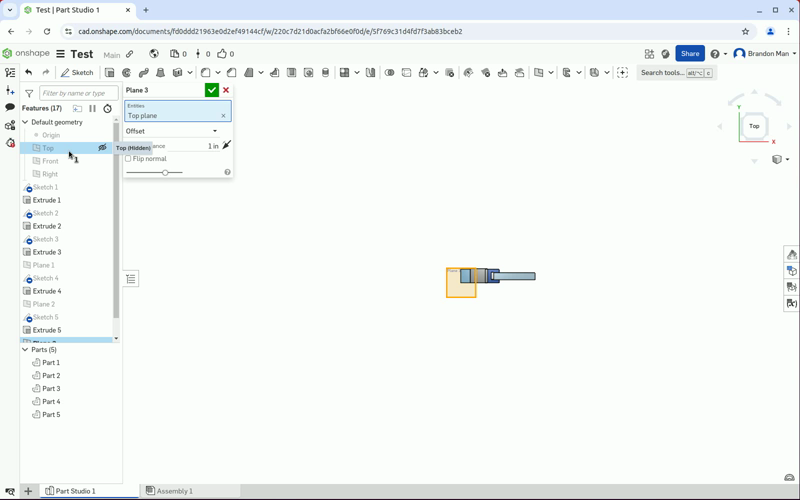
text(7.21)
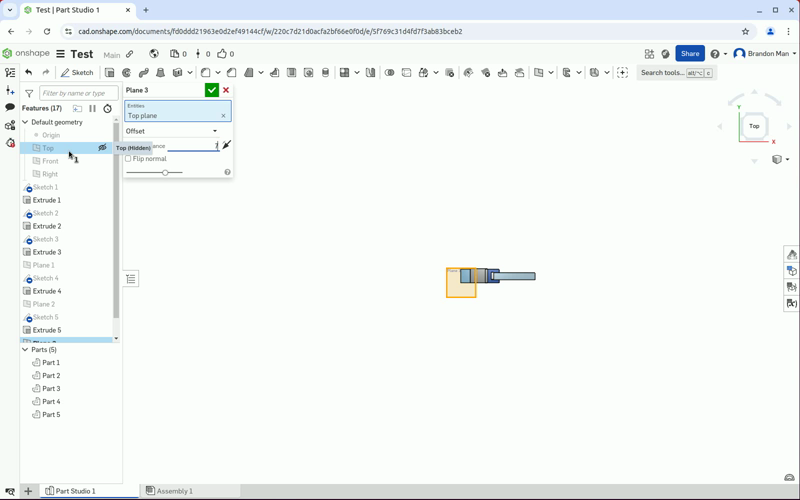
key(enter, 2)
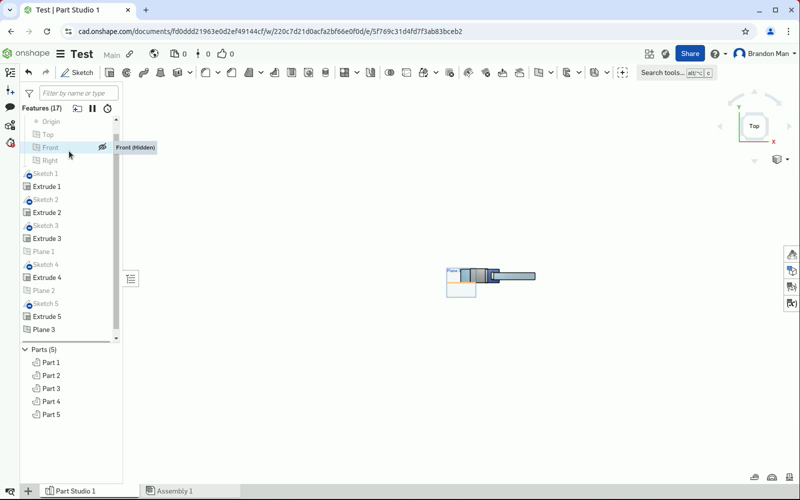
key(shift+s)
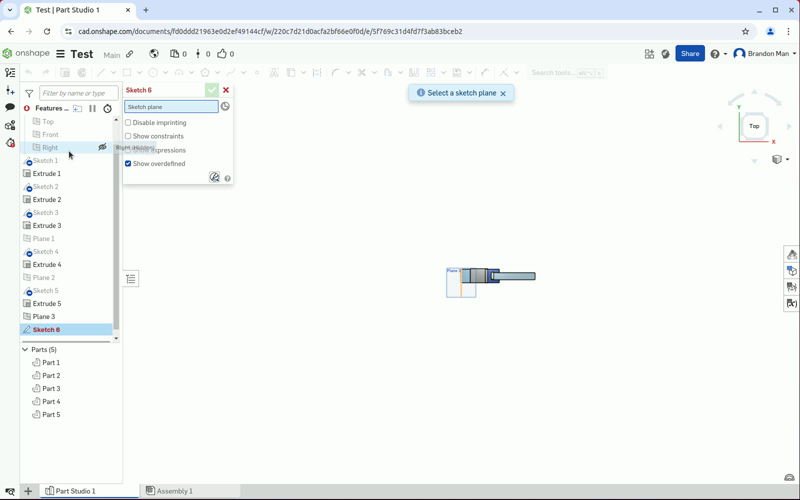
mouse_move(69, 319)
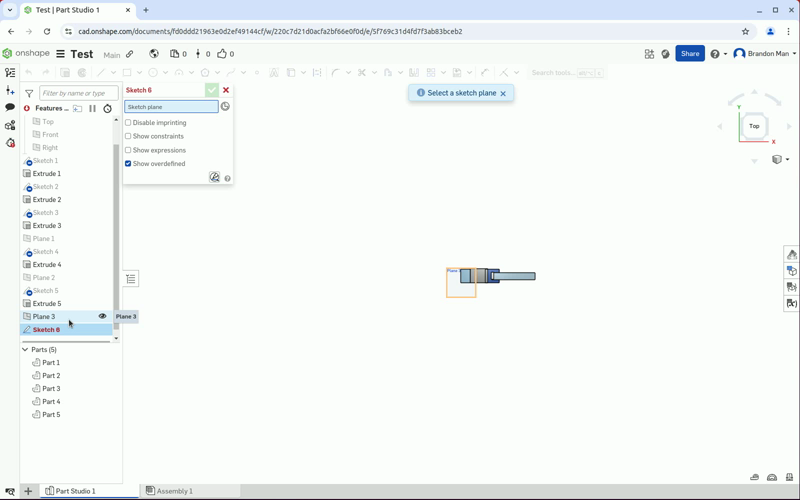
click(69, 319)
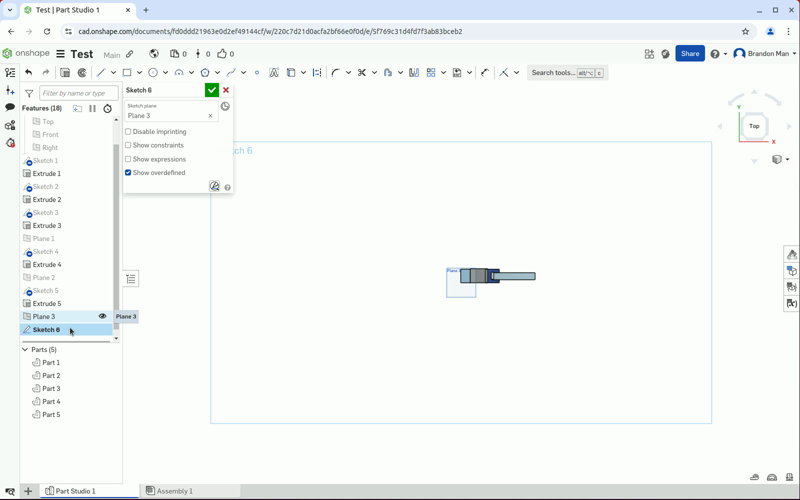
mouse_move(73, 352)
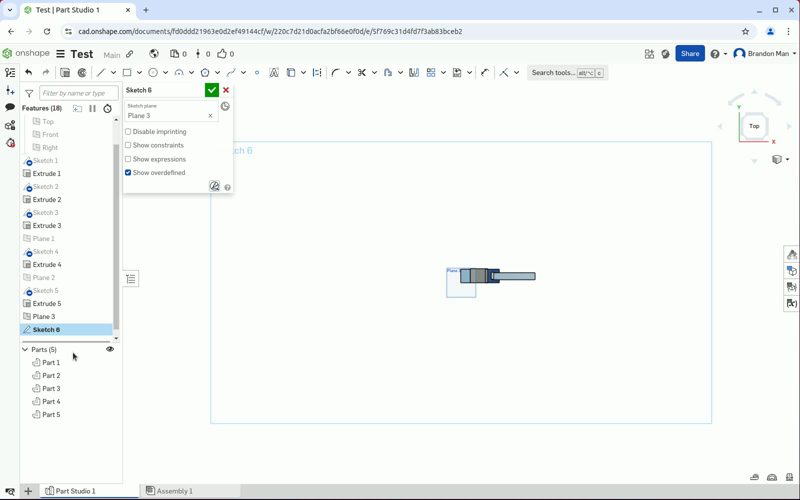
key(y)
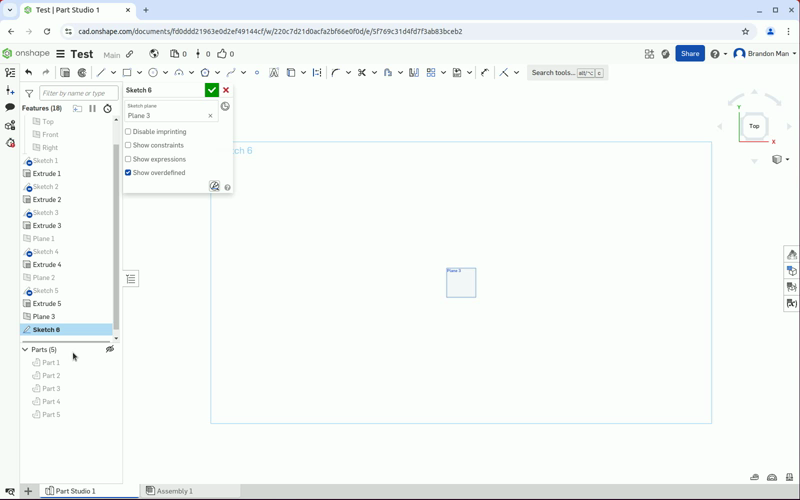
key(l)
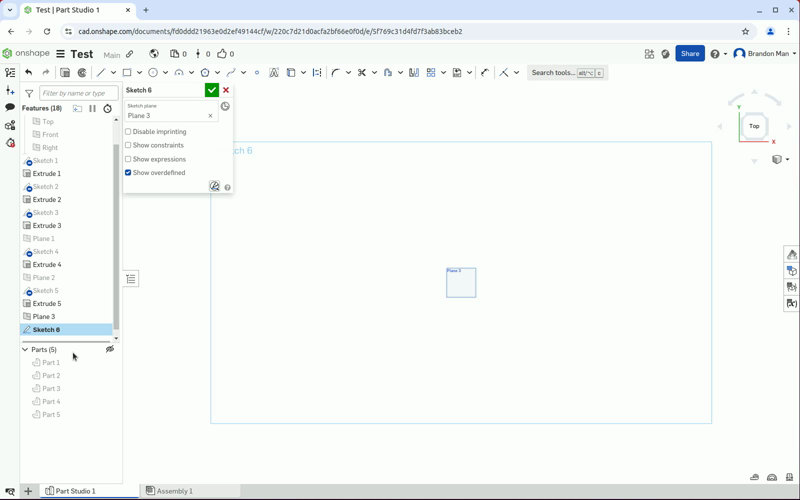
key_down(shift)
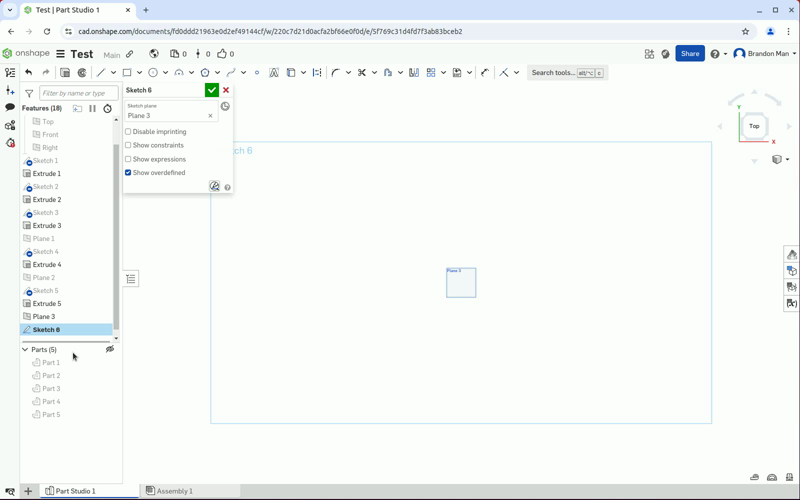
mouse_move(447, 279)
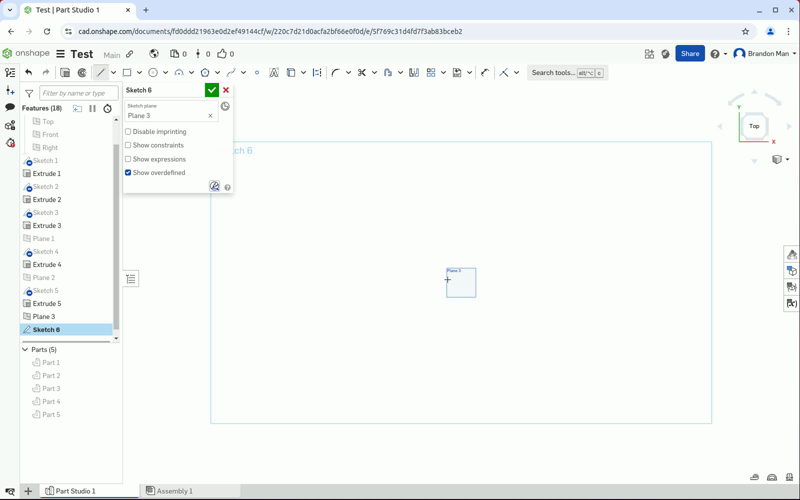
click(447, 279)
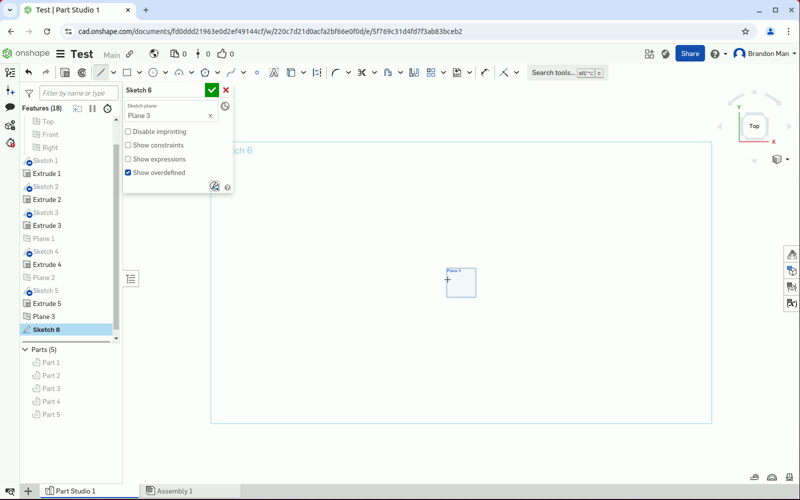
key_up(shift)
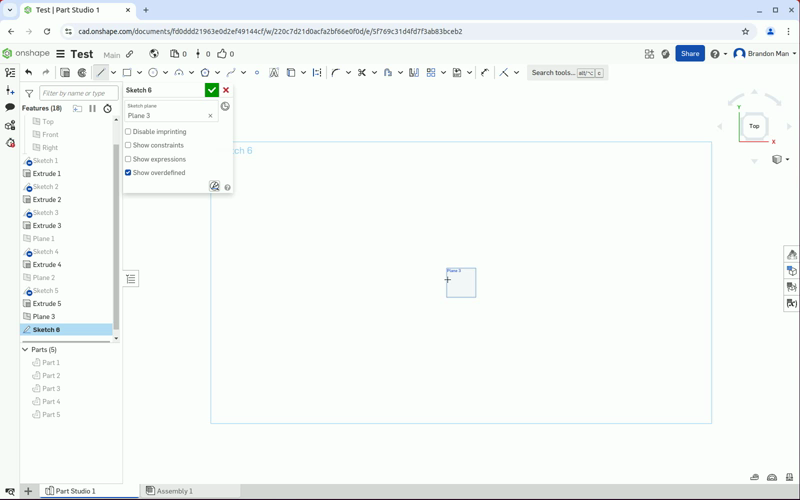
key_down(shift)
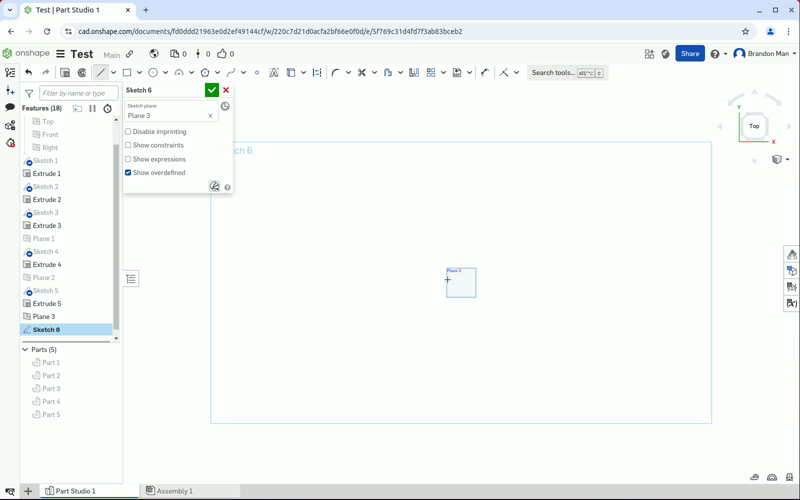
mouse_move(477, 279)
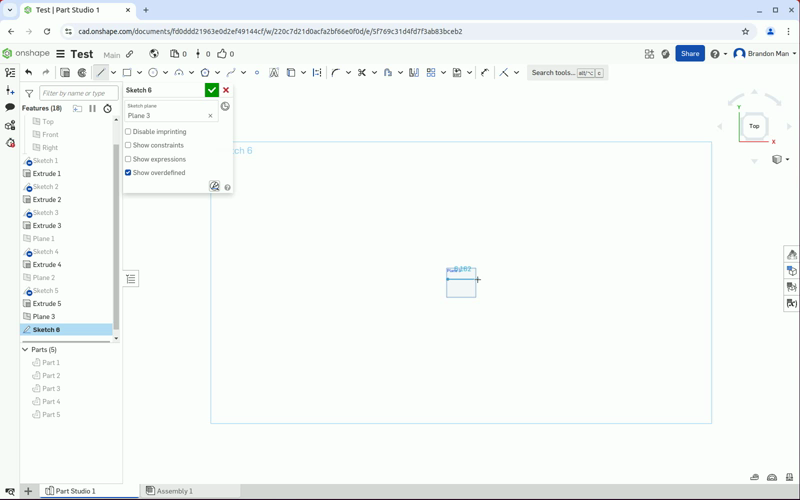
mouse_move(450, 279)
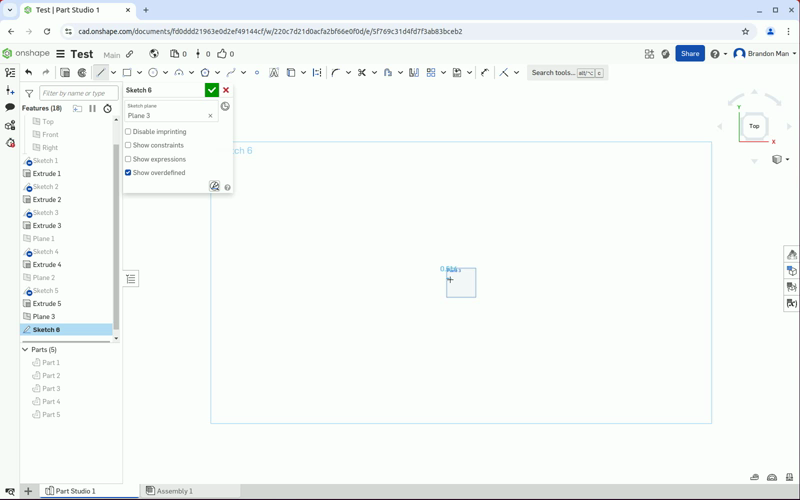
scroll(6)
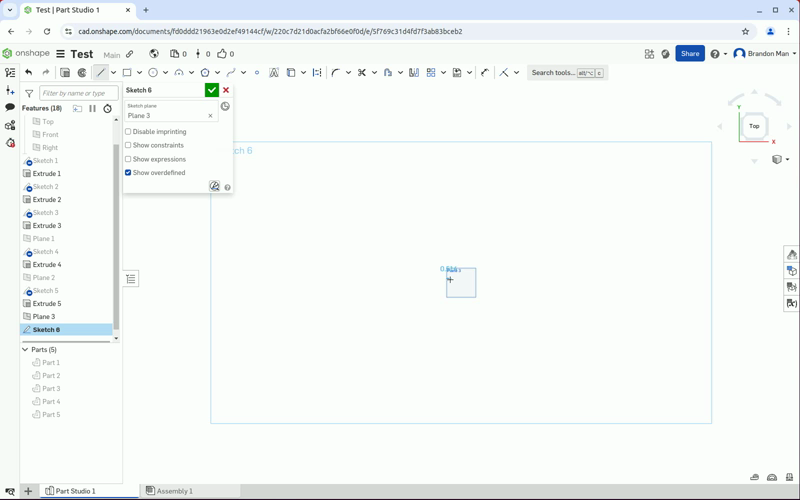
scroll(6)
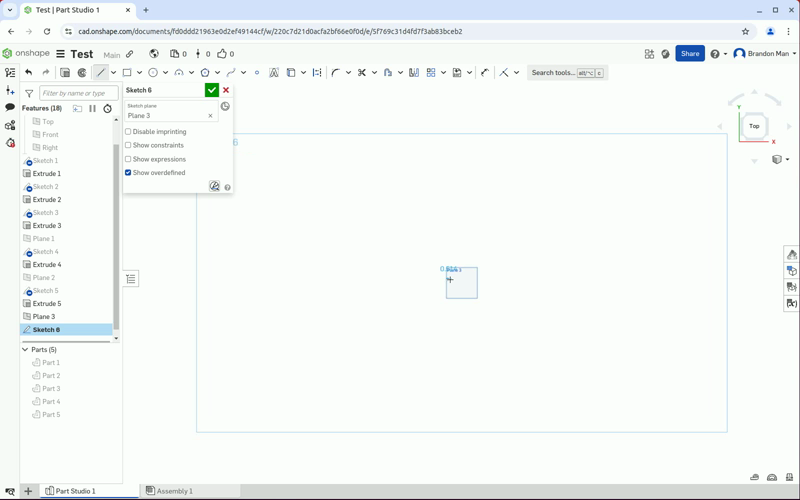
scroll(6)
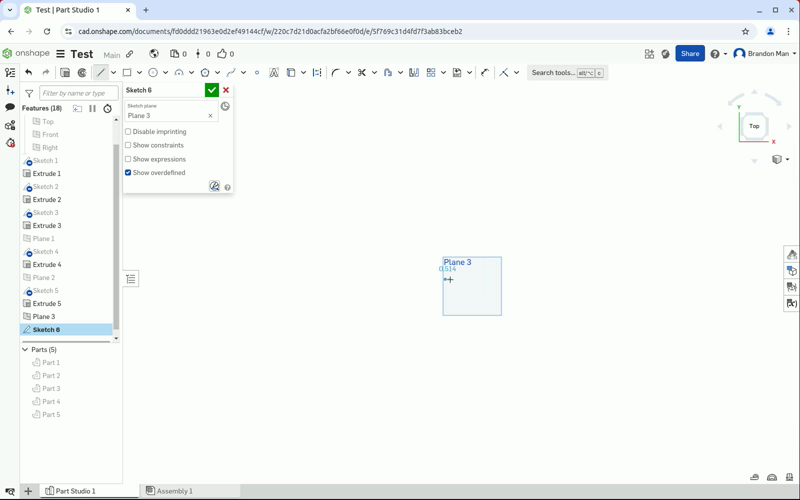
scroll(6)
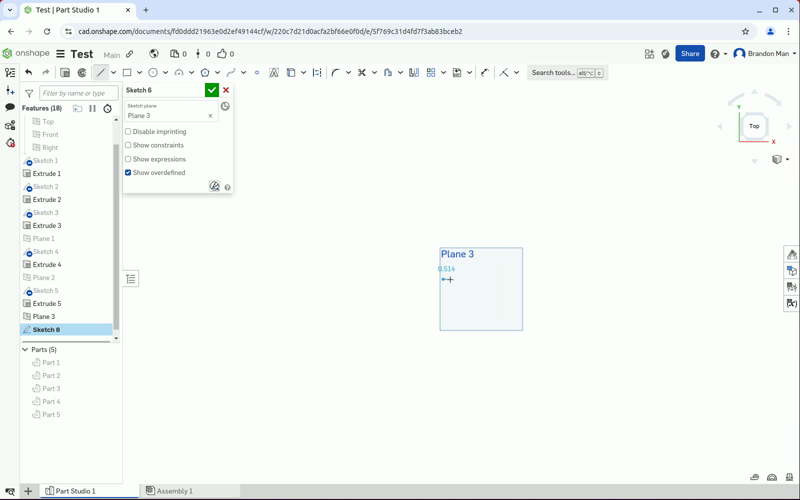
scroll(6)
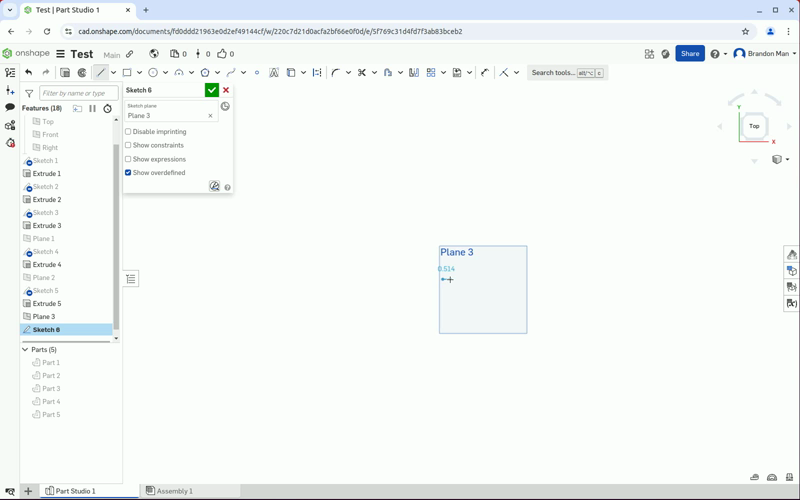
scroll(6)
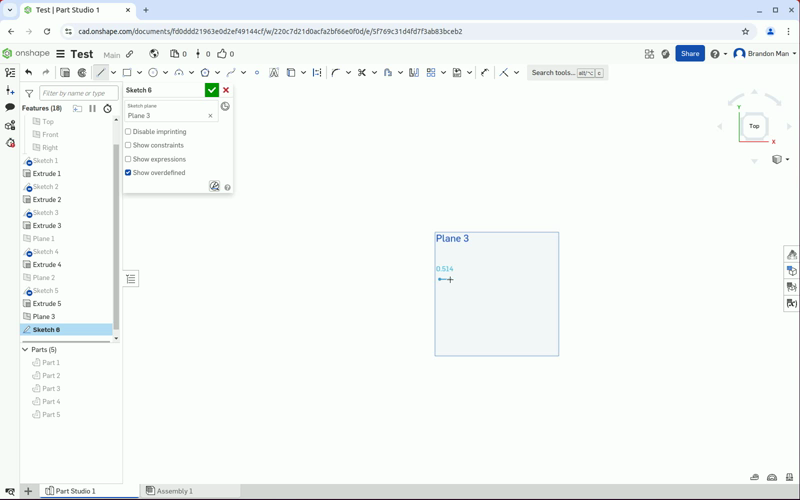
scroll(6)
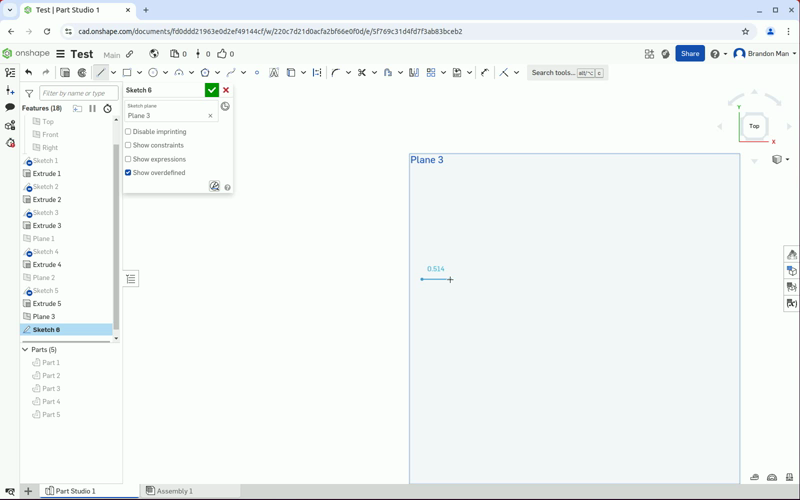
click(450, 279)
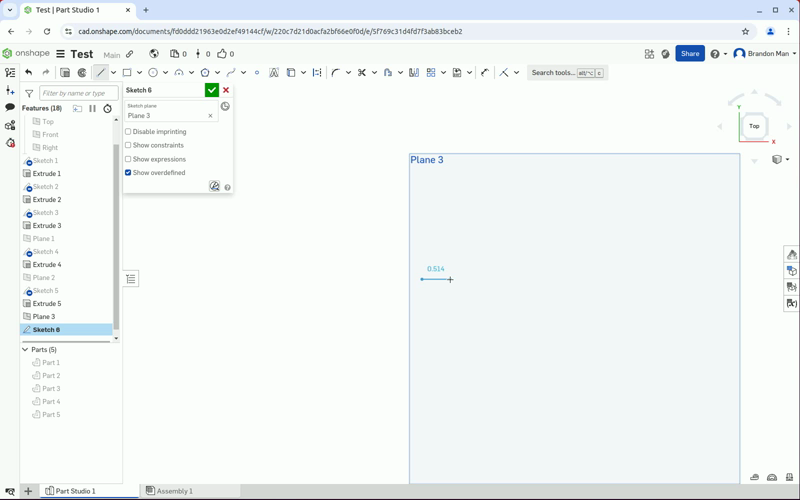
scroll(-6)
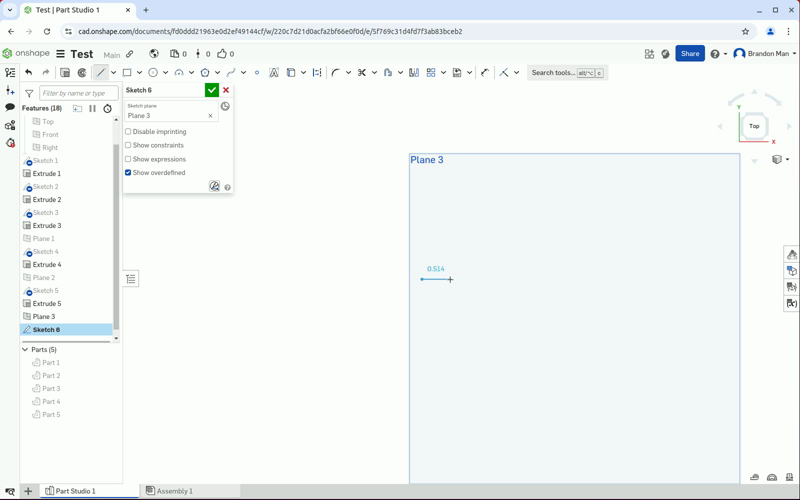
scroll(-6)
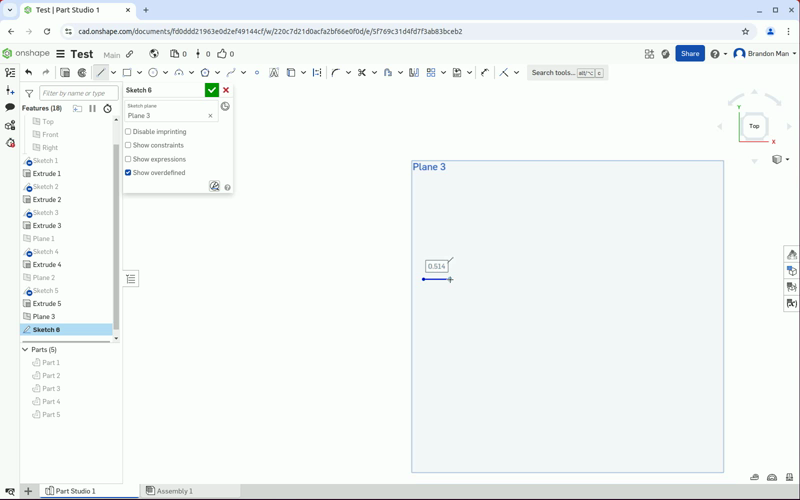
scroll(-6)
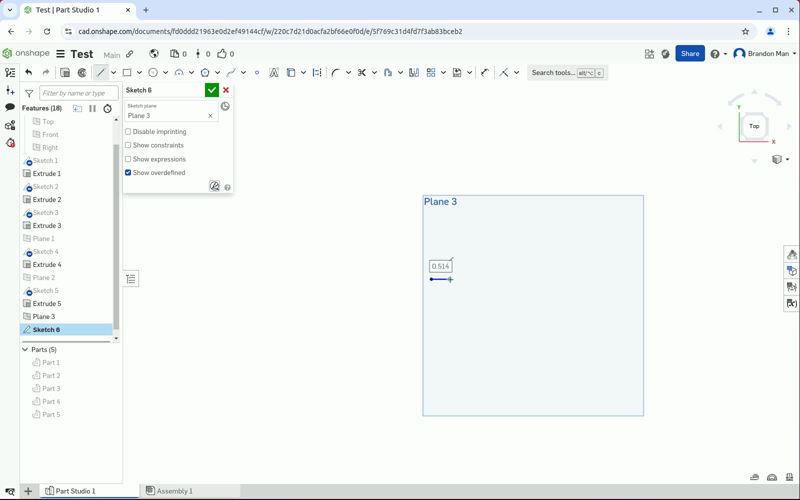
scroll(-6)
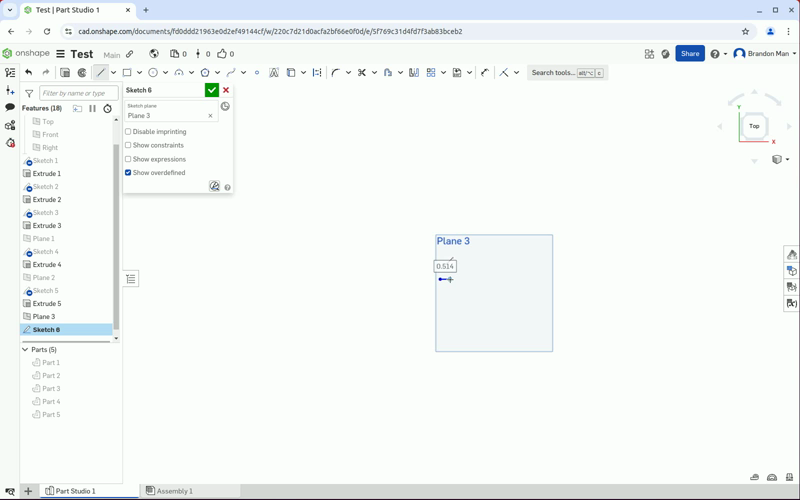
scroll(-6)
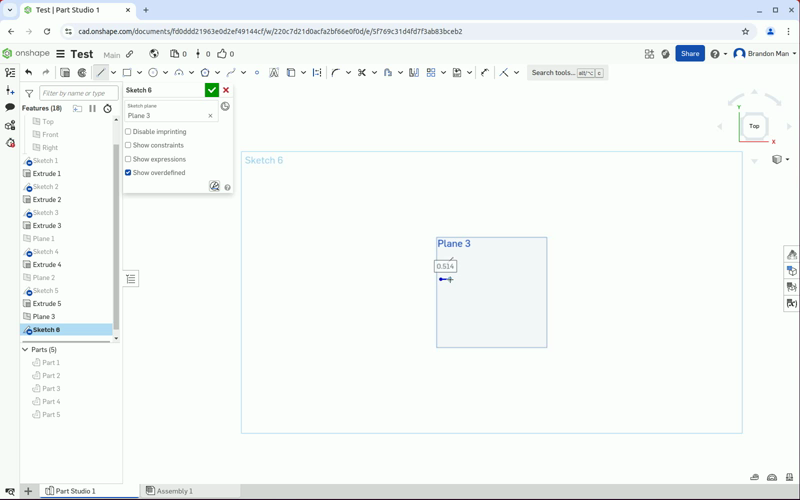
scroll(-6)
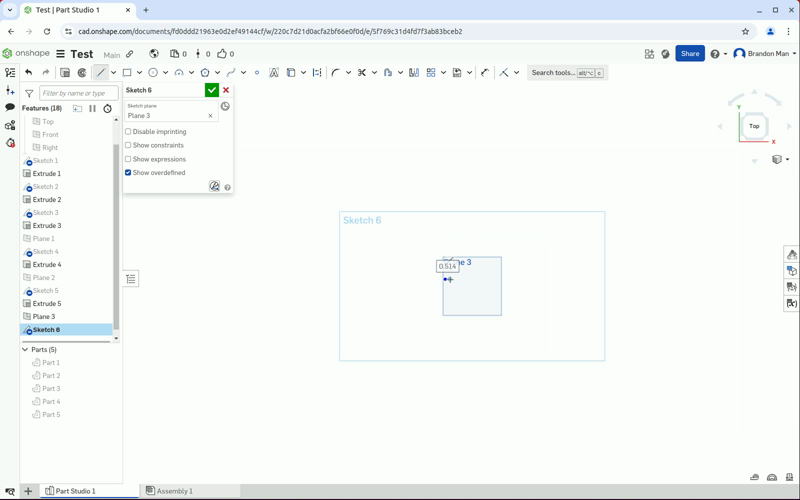
scroll(-6)
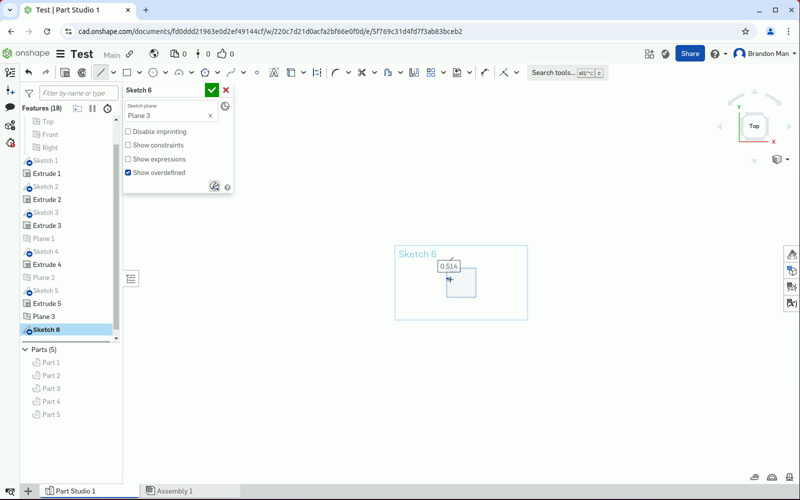
key_up(shift)
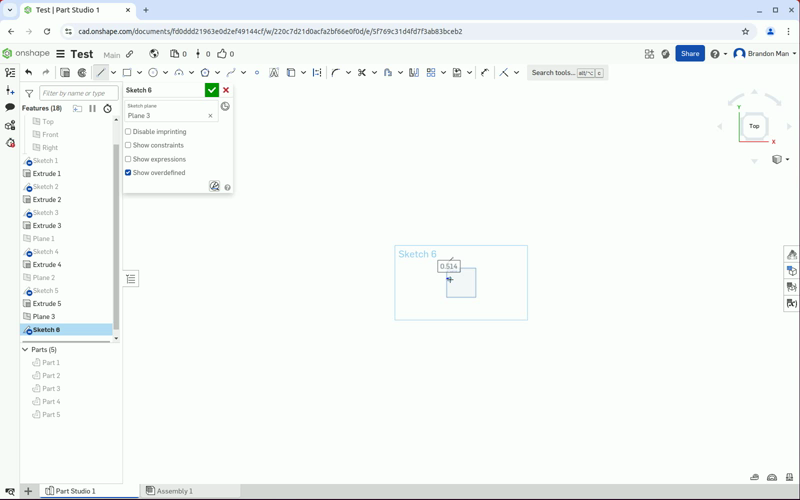
key_down(shift)
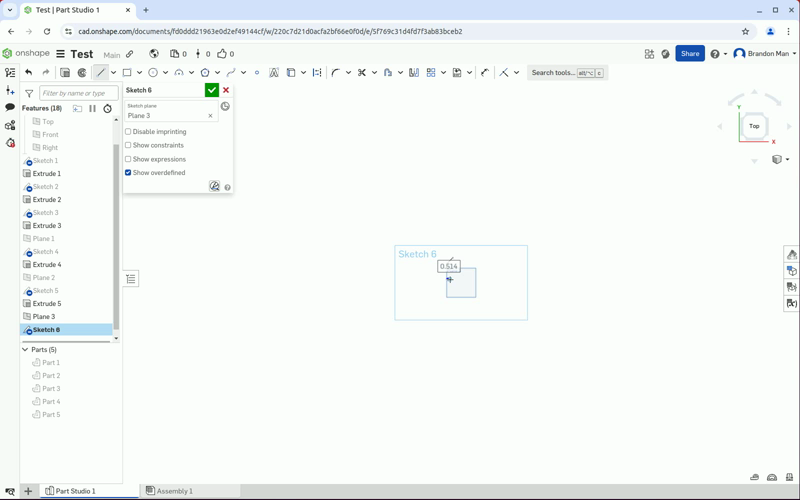
mouse_move(480, 279)
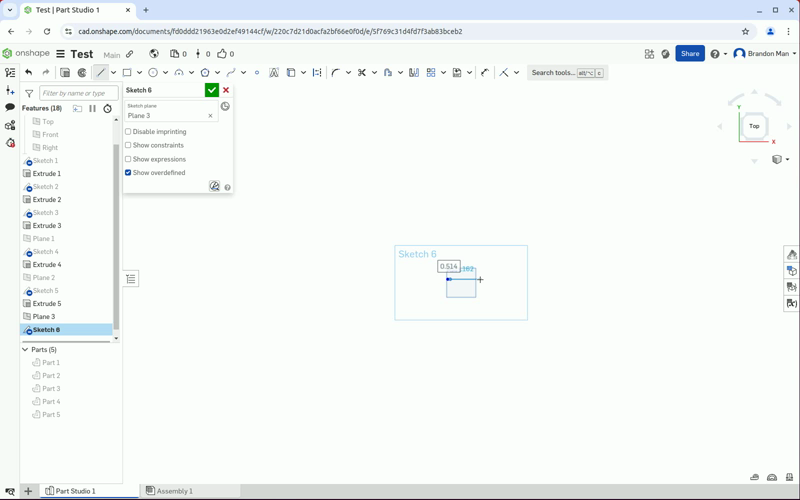
mouse_move(450, 272)
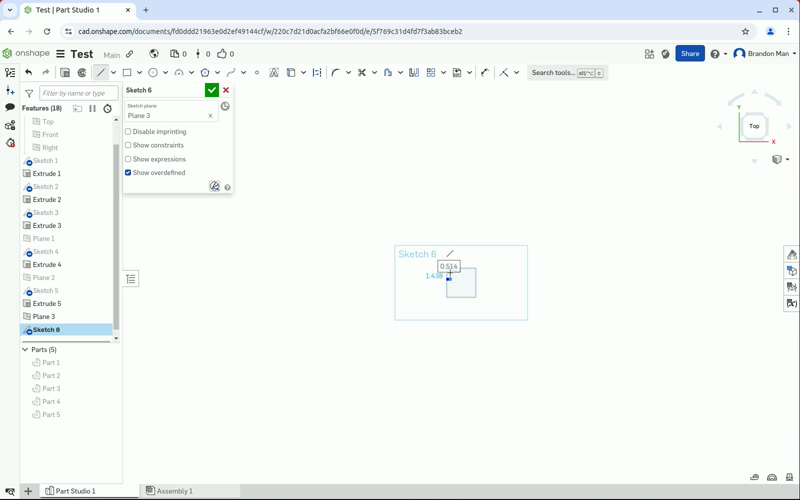
scroll(6)
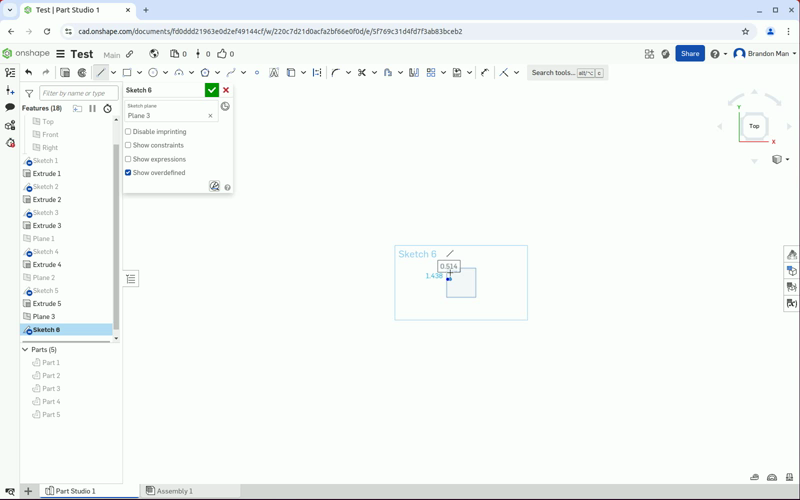
scroll(6)
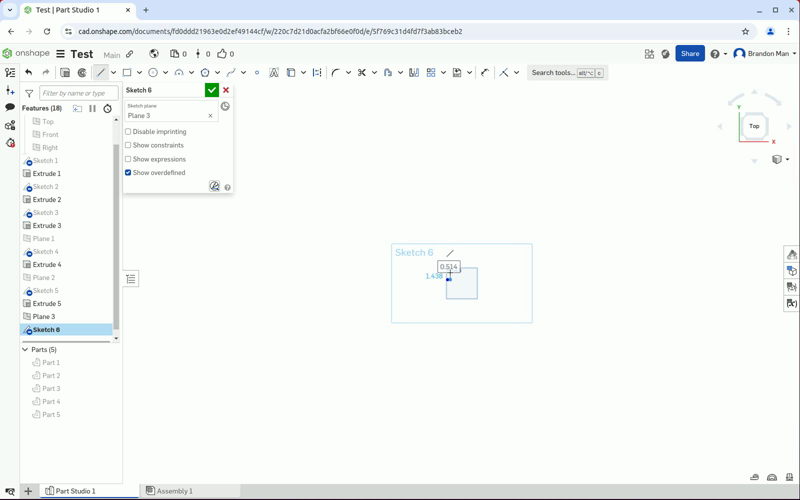
scroll(6)
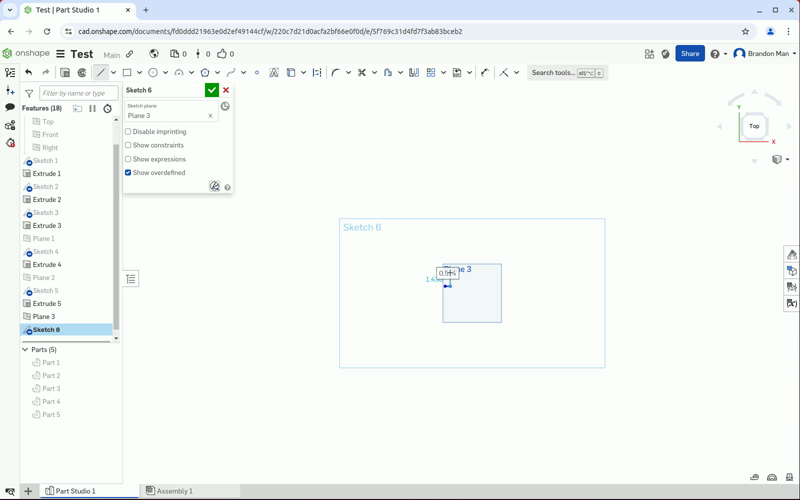
scroll(6)
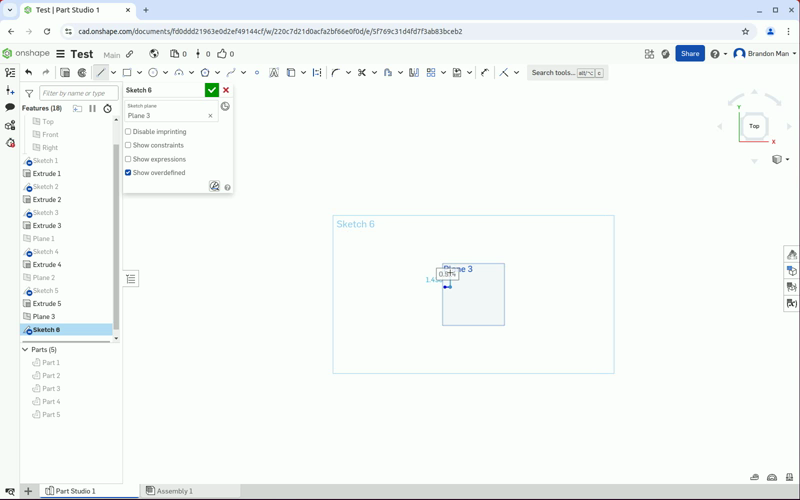
scroll(6)
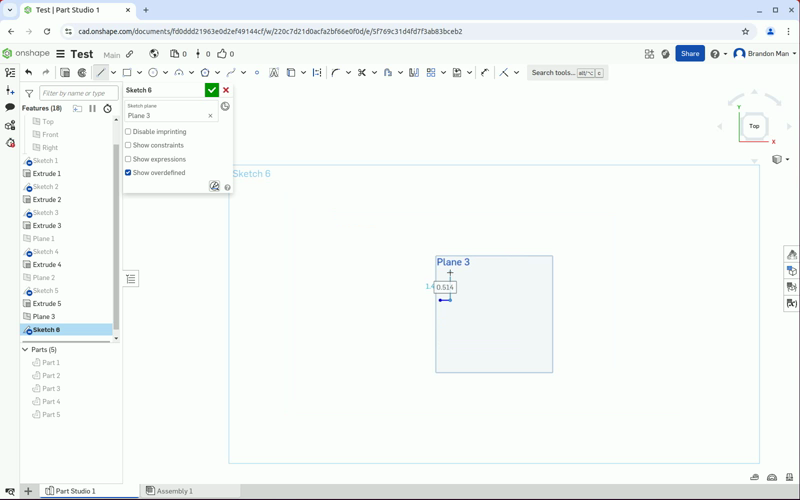
scroll(6)
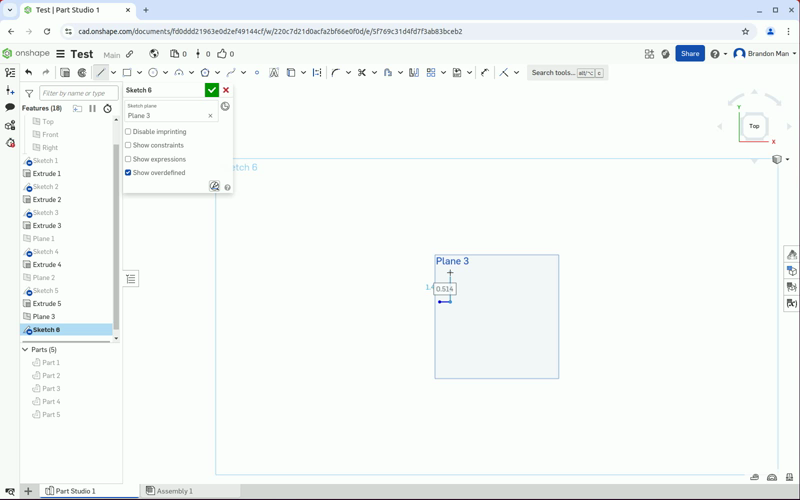
scroll(6)
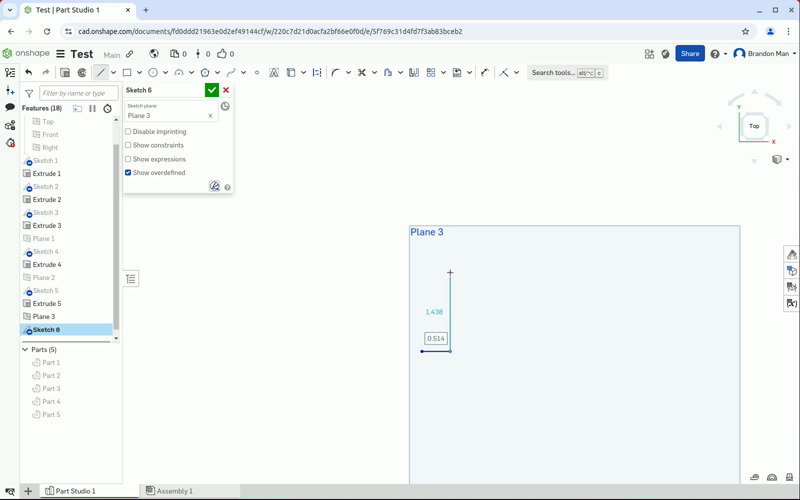
click(450, 272)
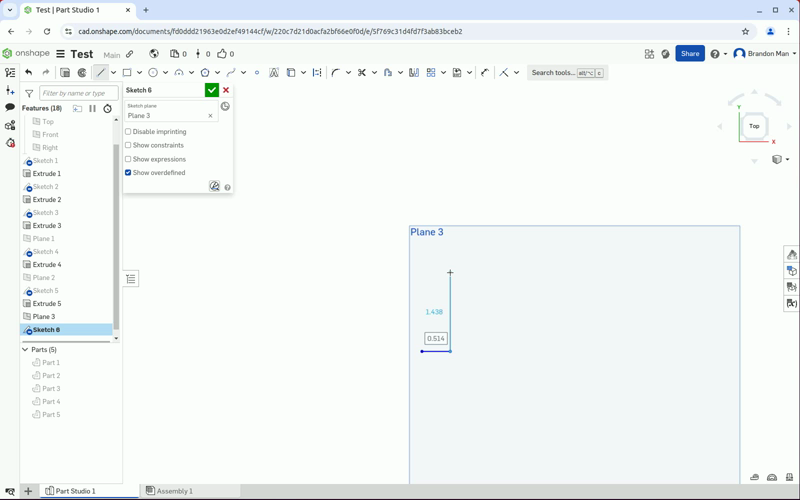
scroll(-6)
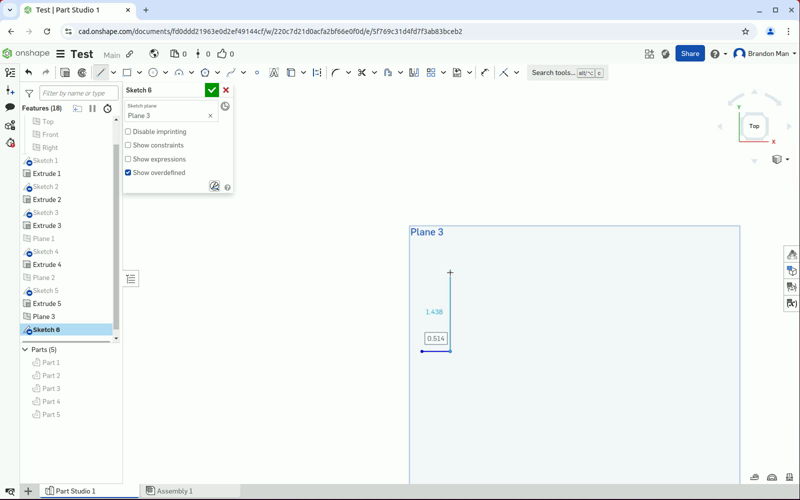
scroll(-6)
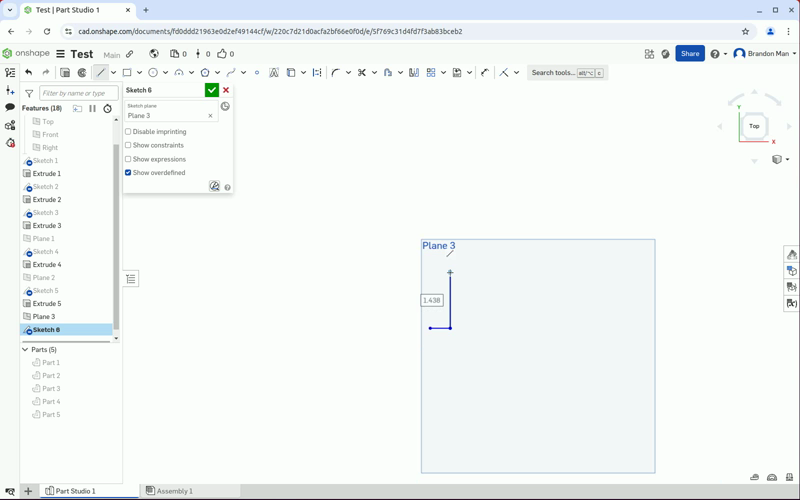
scroll(-6)
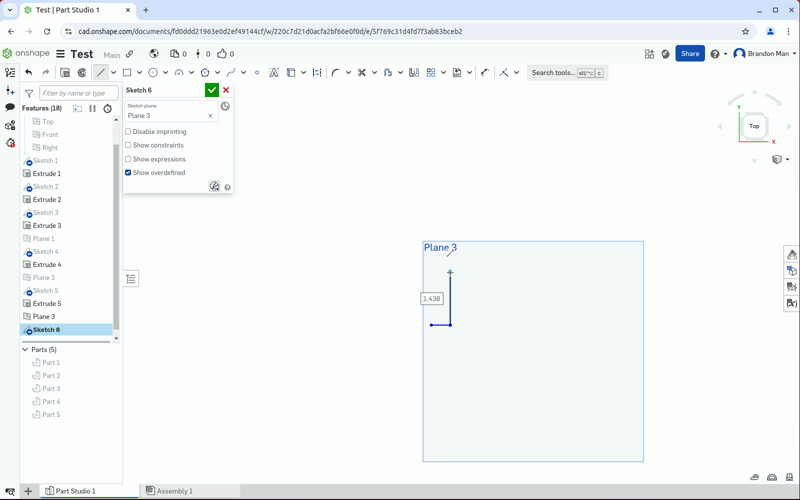
scroll(-6)
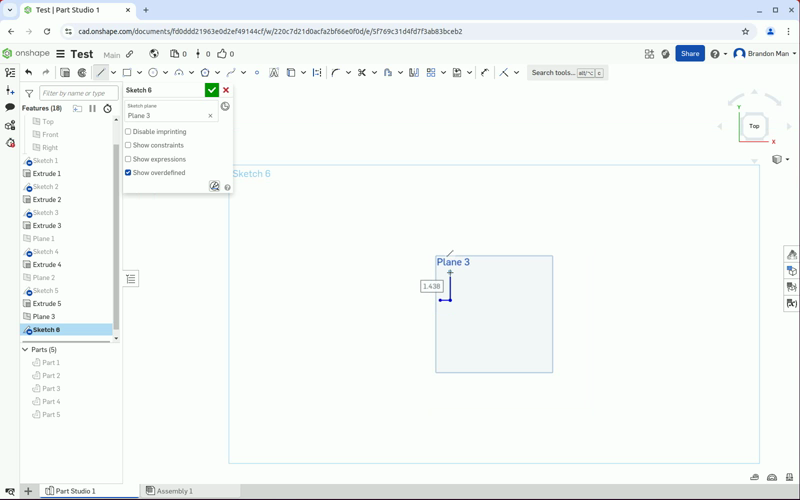
scroll(-6)
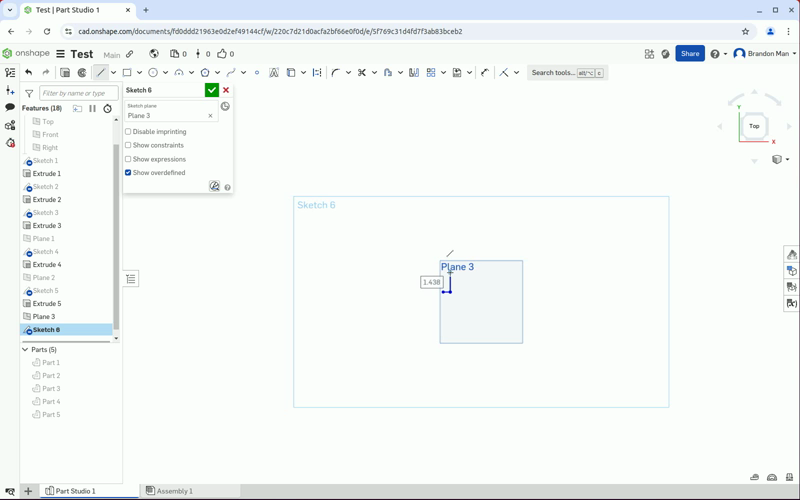
scroll(-6)
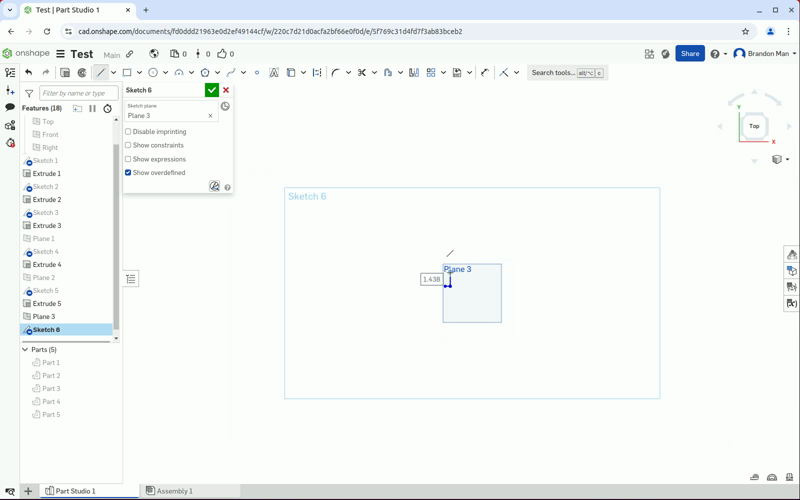
scroll(-6)
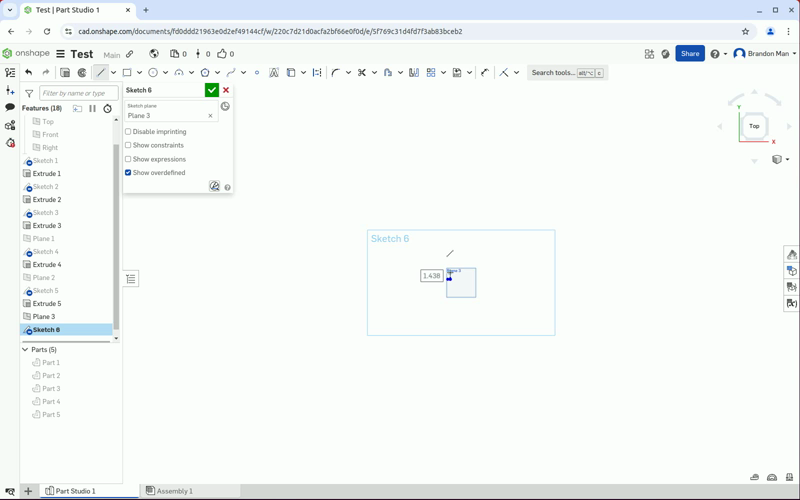
key_up(shift)
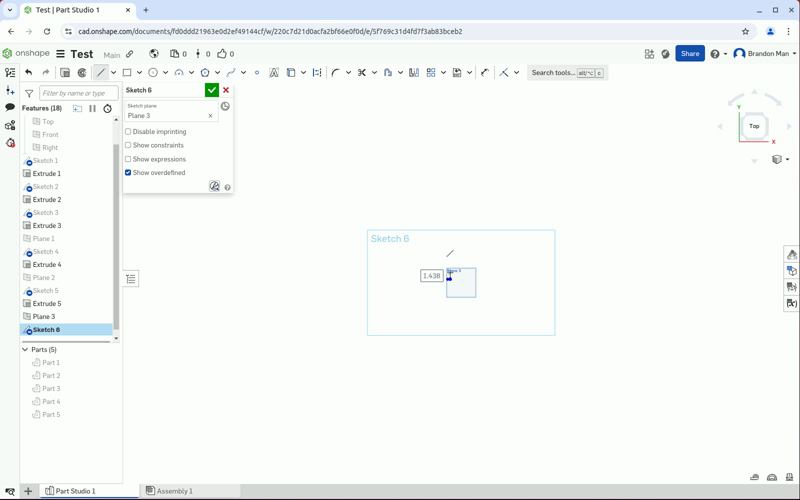
key_down(shift)
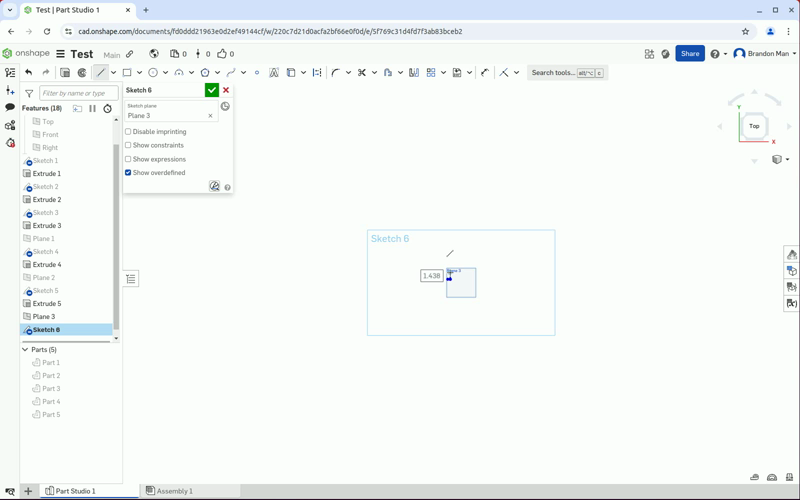
mouse_move(480, 272)
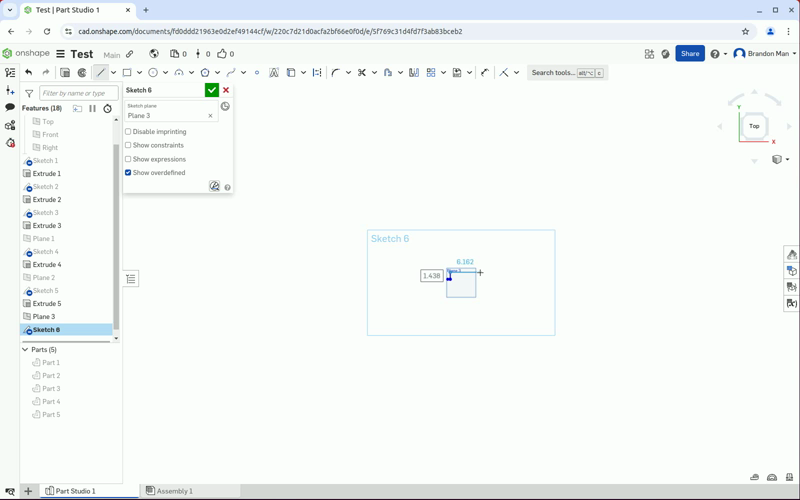
mouse_move(447, 272)
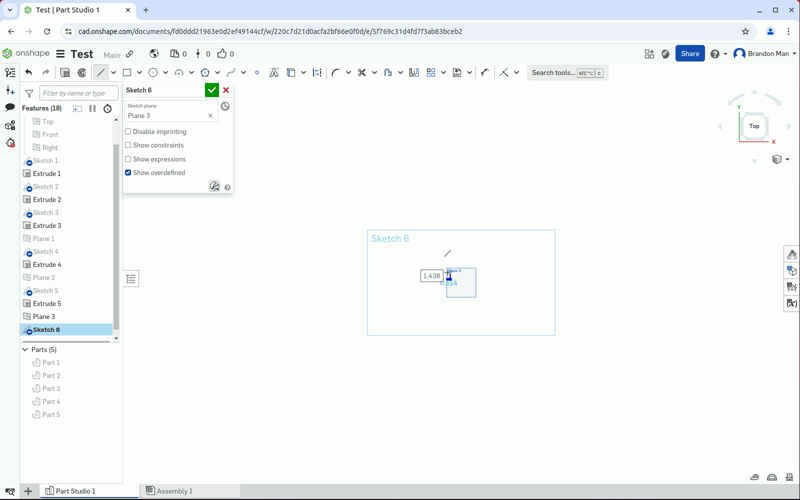
scroll(6)
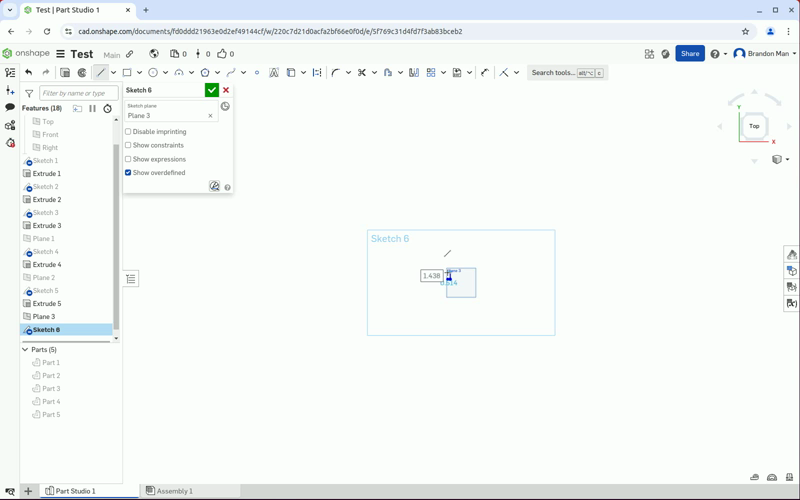
scroll(6)
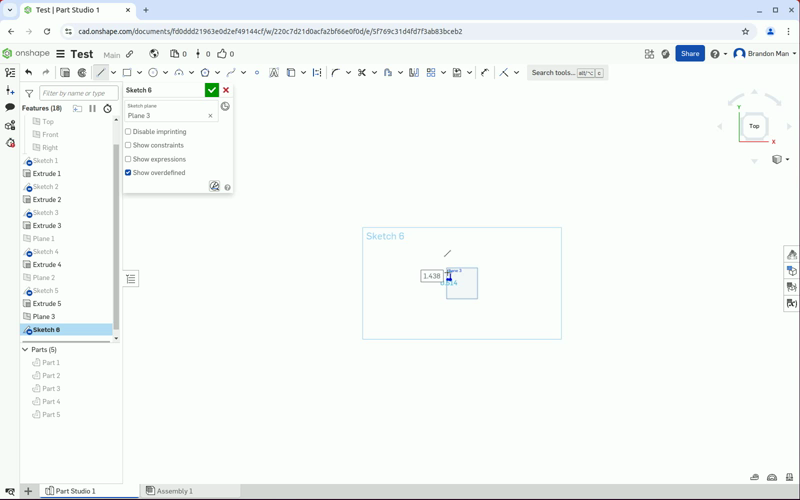
scroll(6)
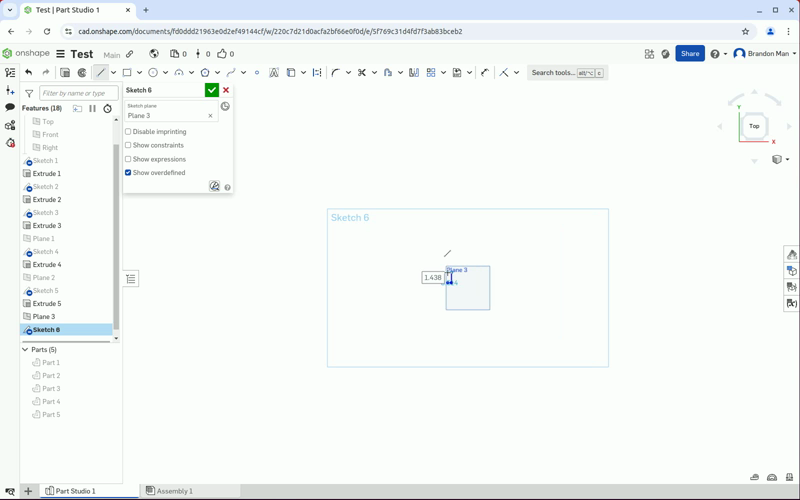
scroll(6)
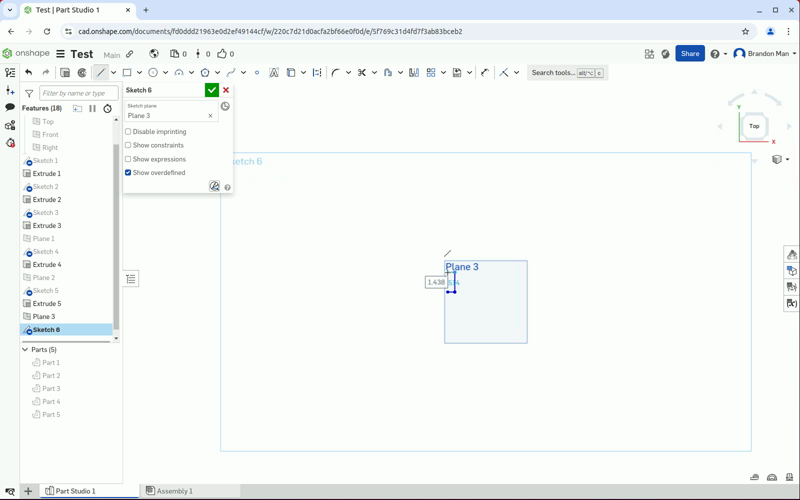
scroll(6)
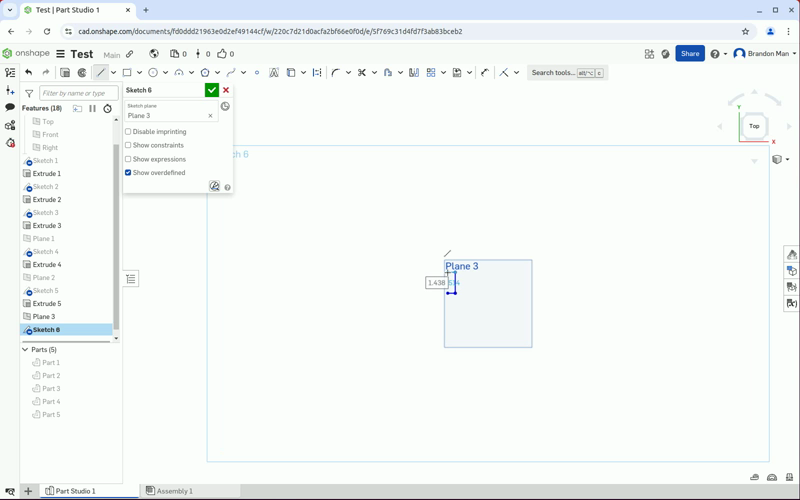
scroll(6)
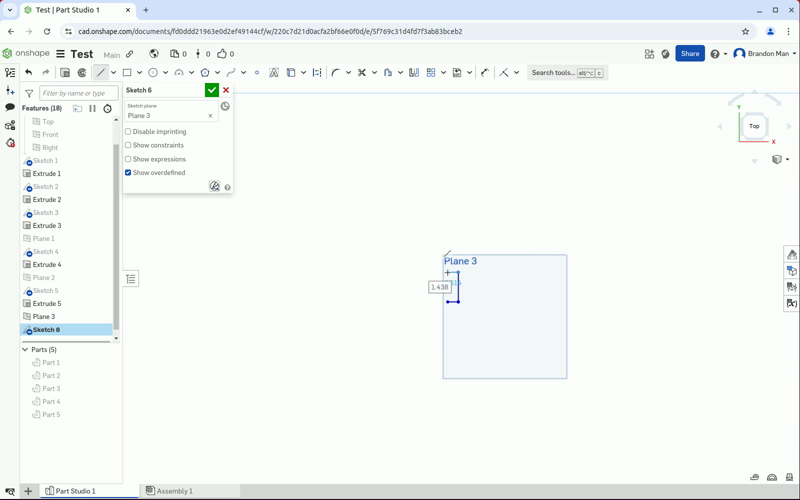
scroll(6)
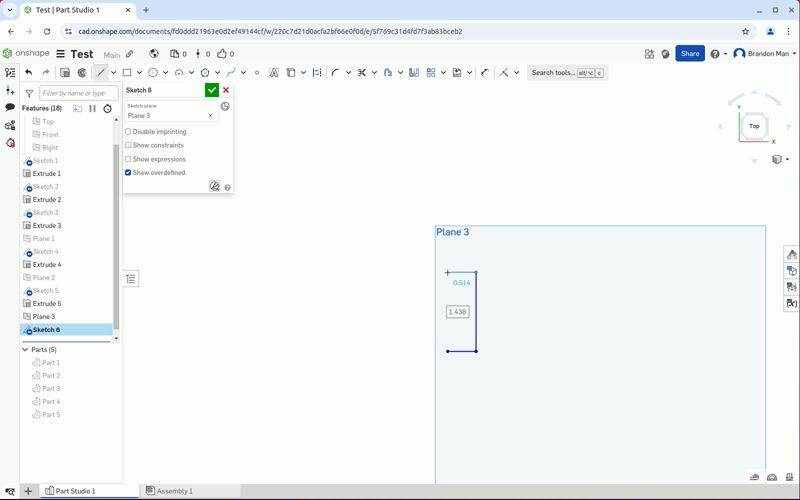
click(447, 272)
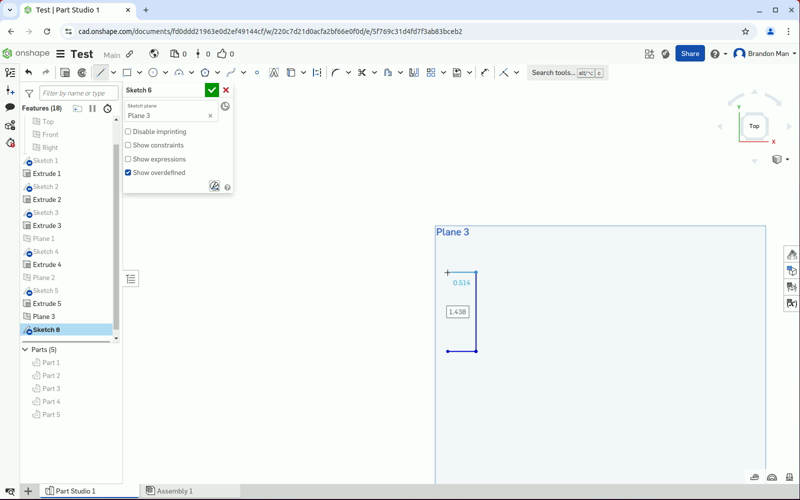
scroll(-6)
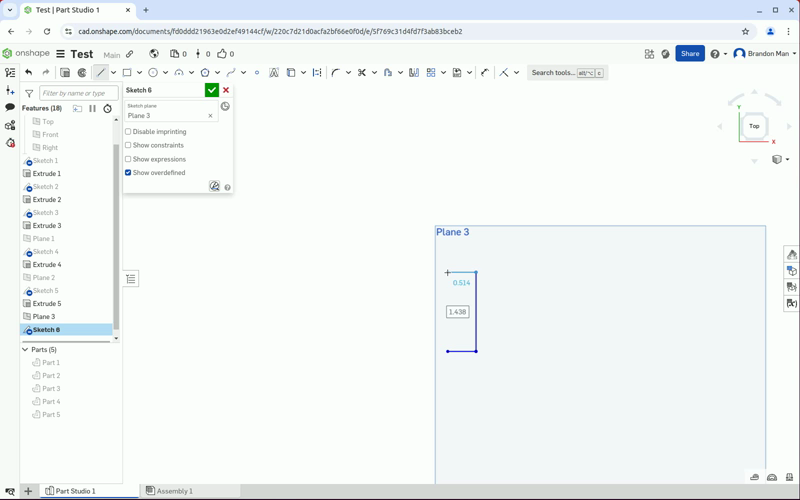
scroll(-6)
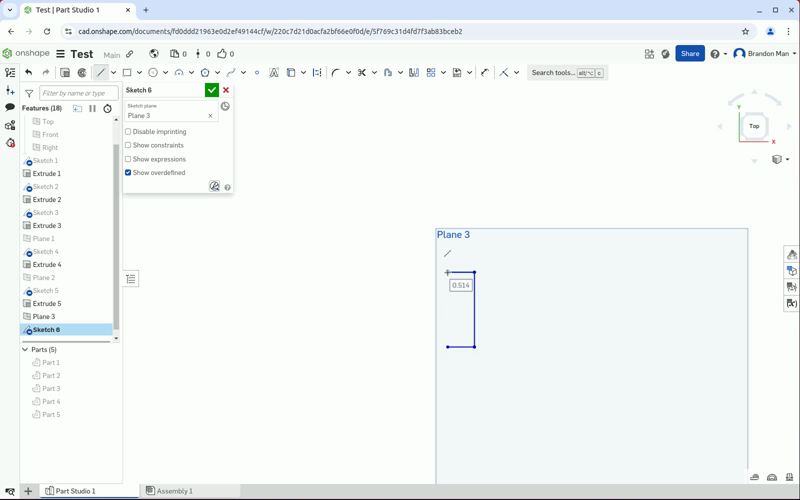
scroll(-6)
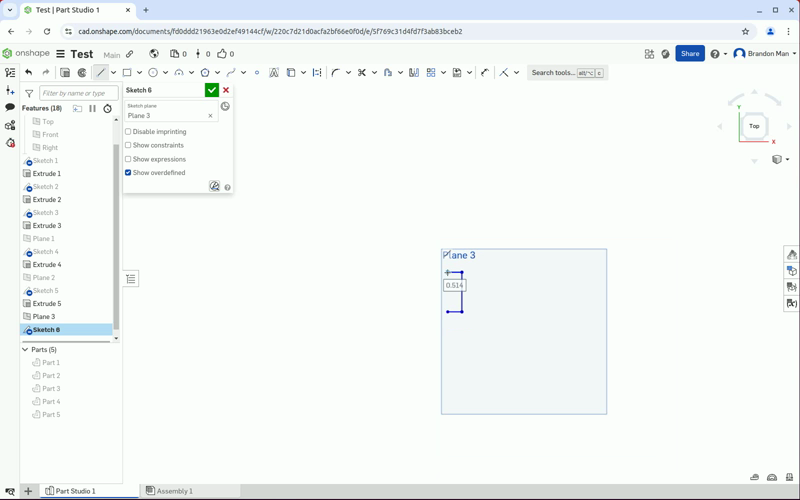
scroll(-6)
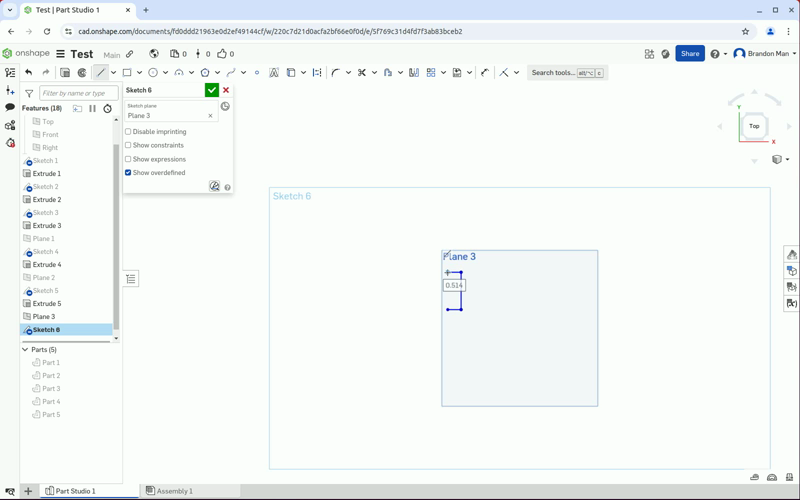
scroll(-6)
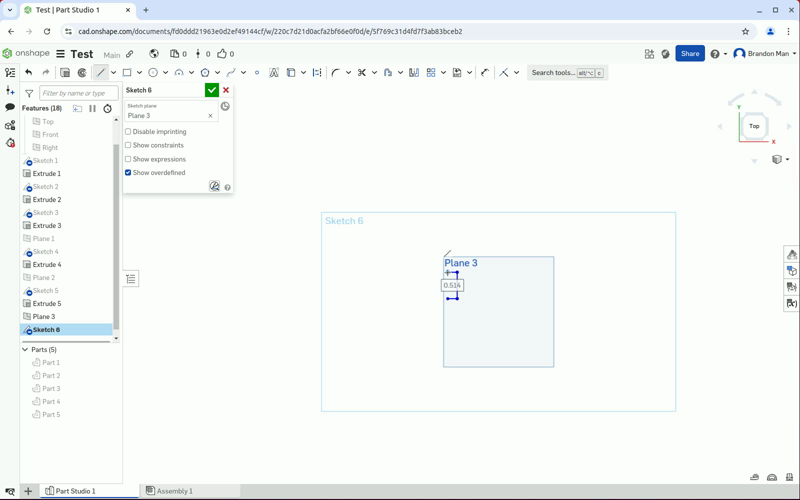
scroll(-6)
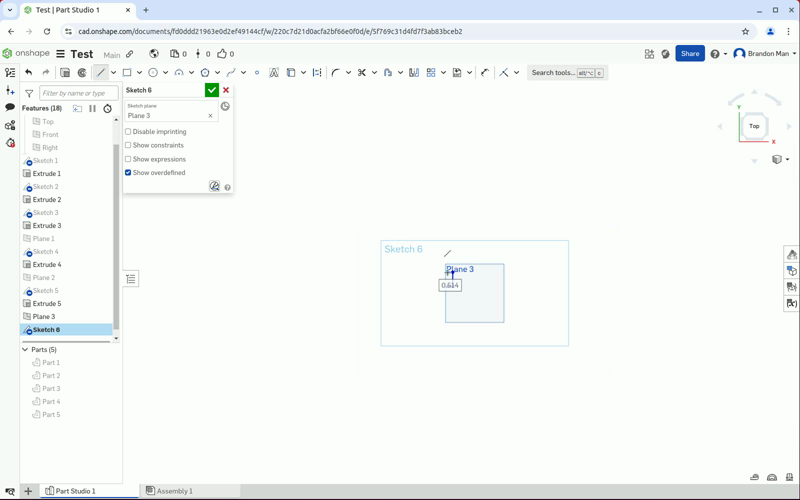
scroll(-6)
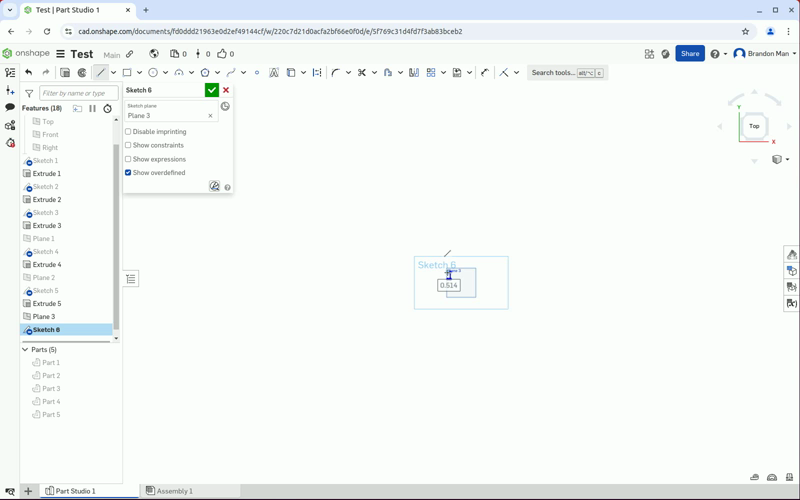
key_up(shift)
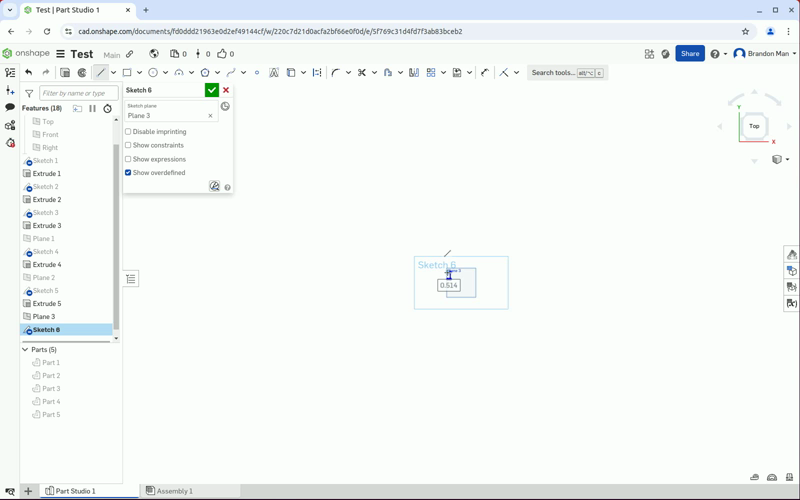
mouse_move(477, 272)
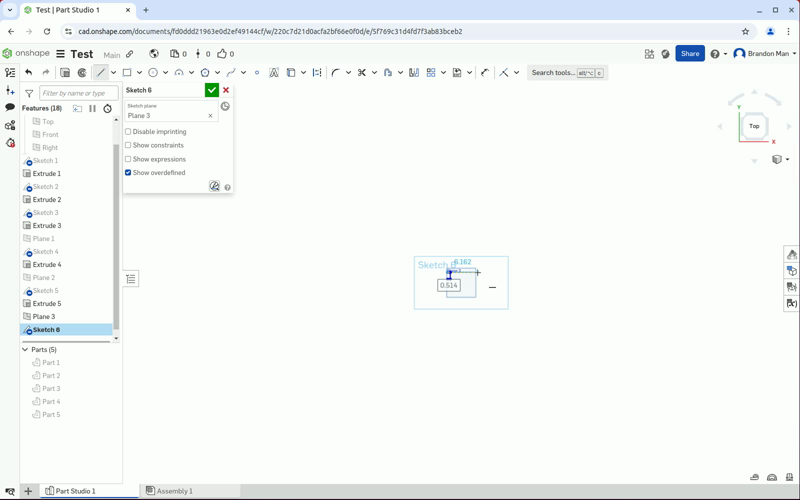
key_down(shift)
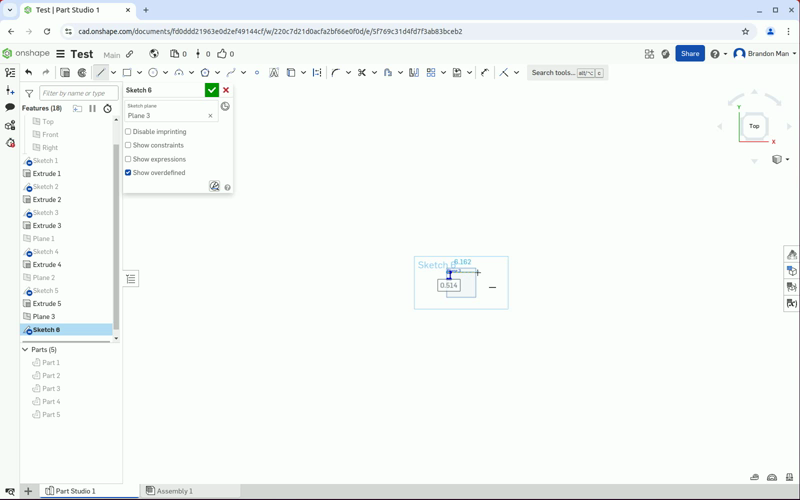
mouse_move(447, 279)
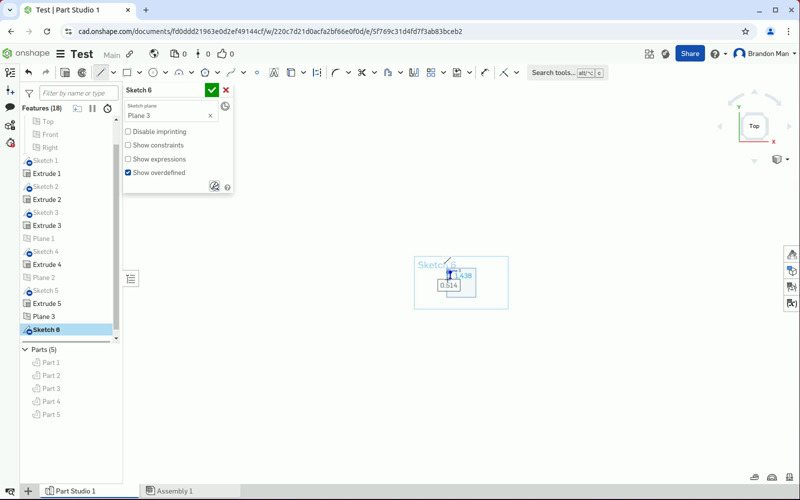
scroll(6)
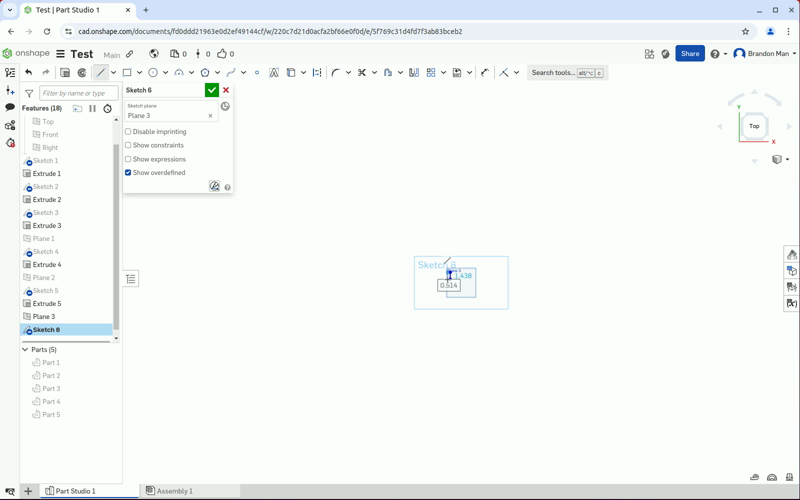
scroll(6)
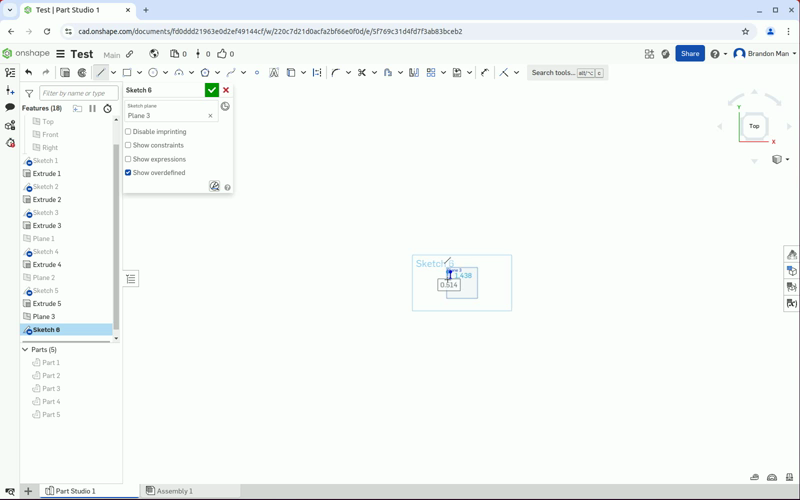
scroll(6)
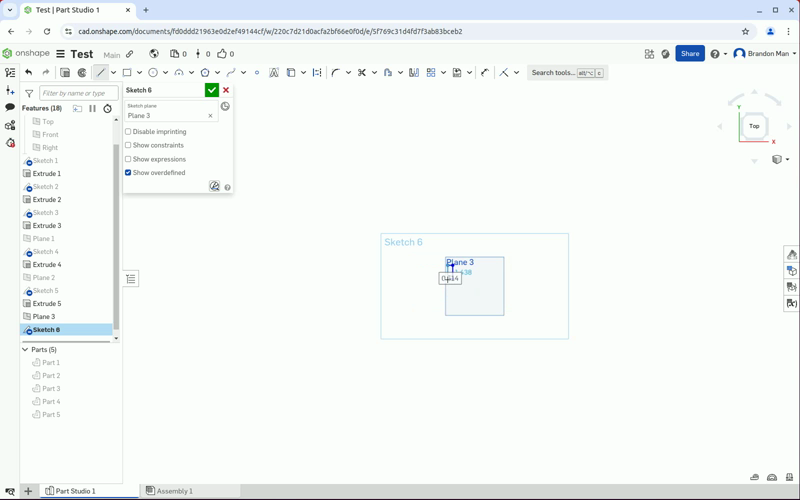
scroll(6)
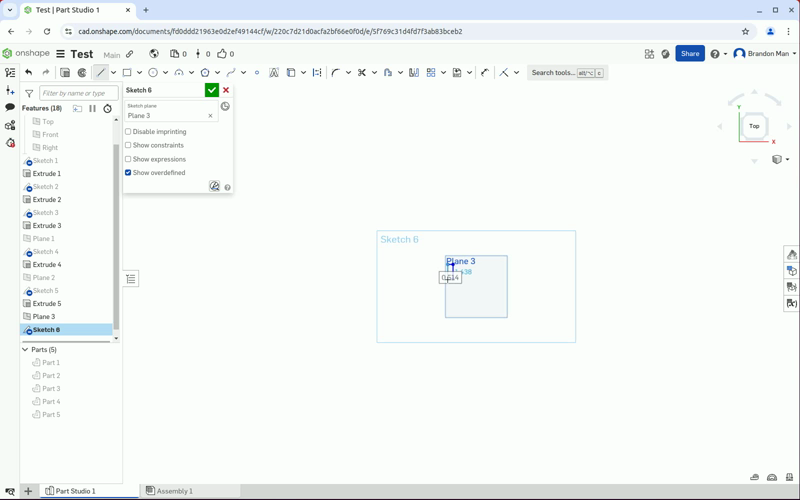
scroll(6)
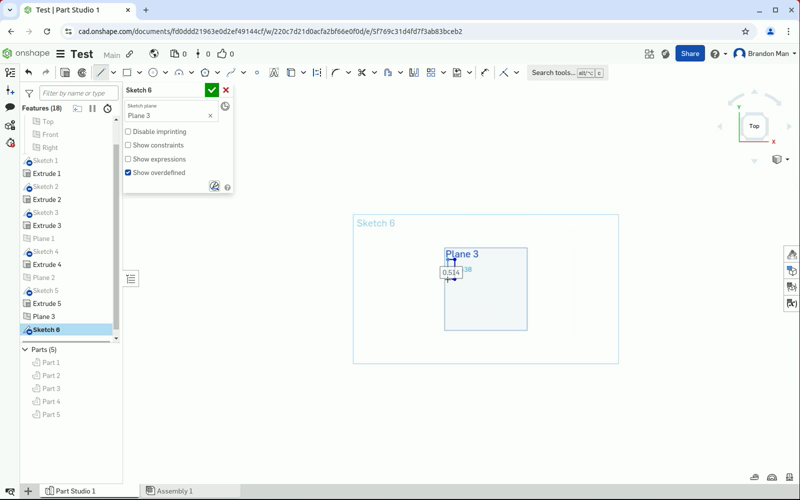
scroll(6)
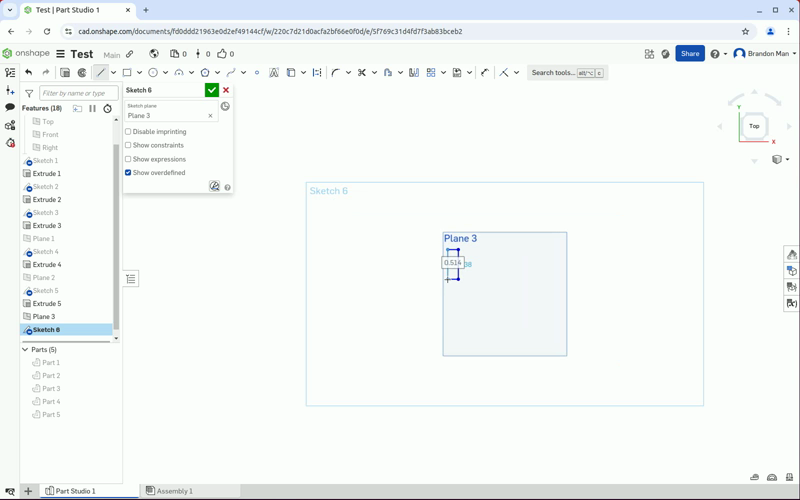
scroll(6)
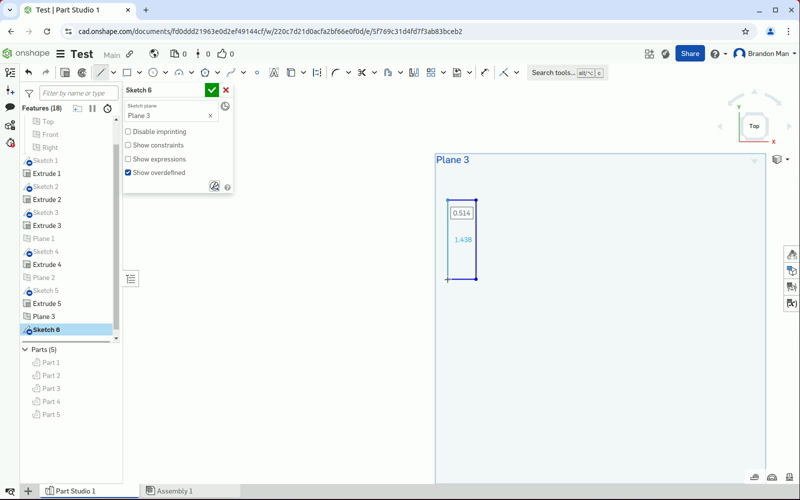
key_up(shift)
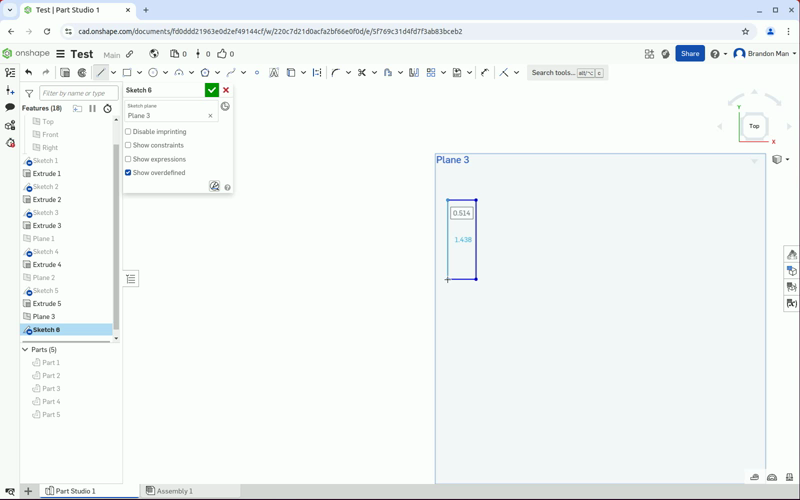
click(447, 279)
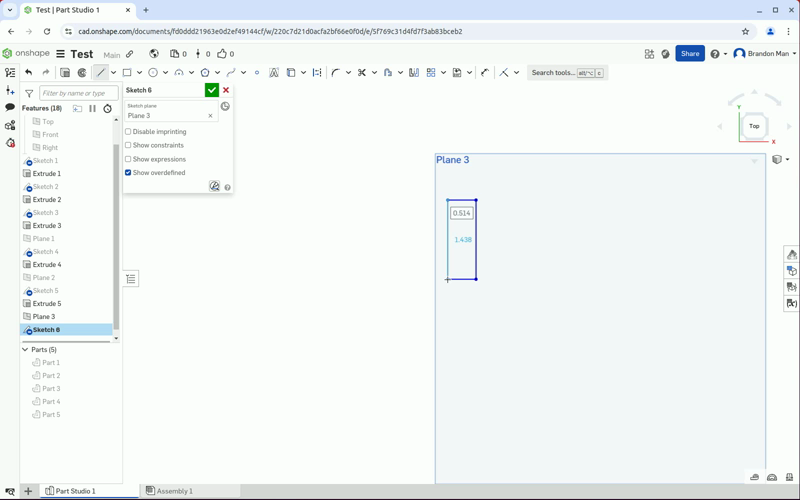
scroll(-6)
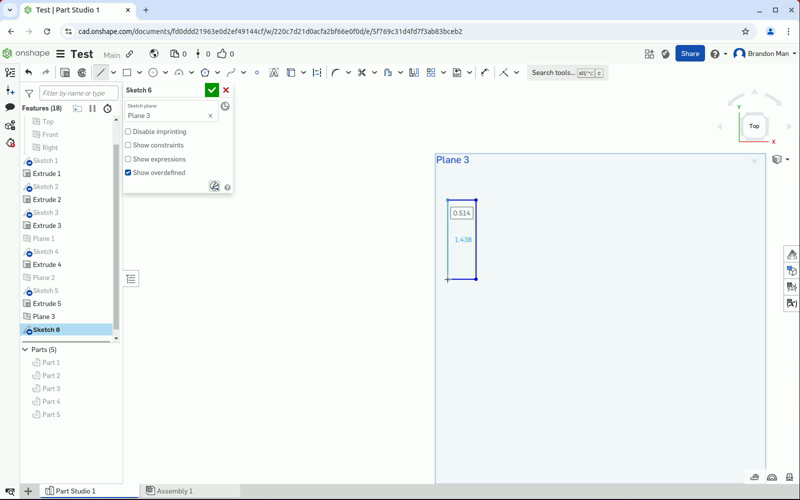
scroll(-6)
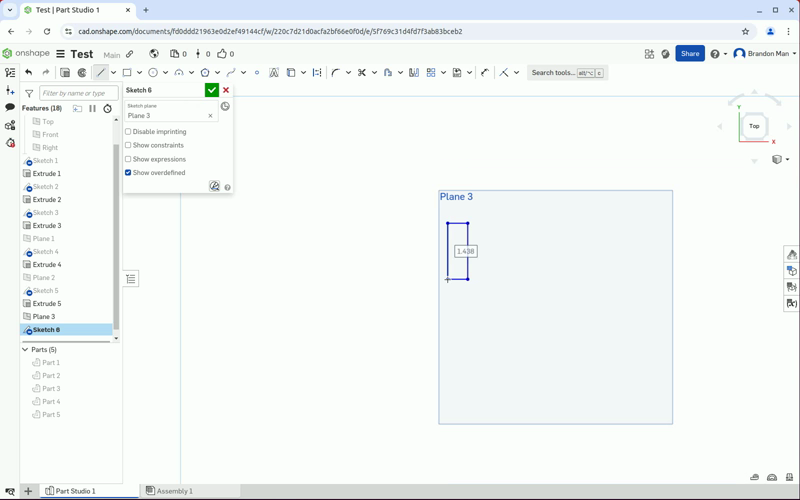
scroll(-6)
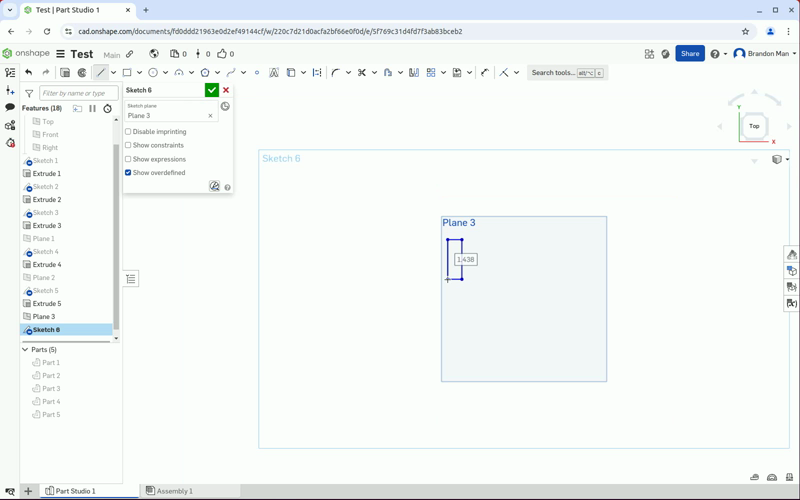
scroll(-6)
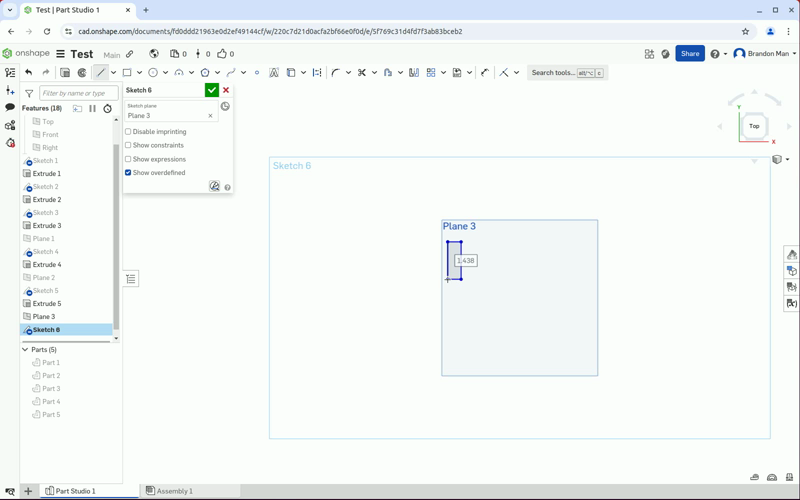
scroll(-6)
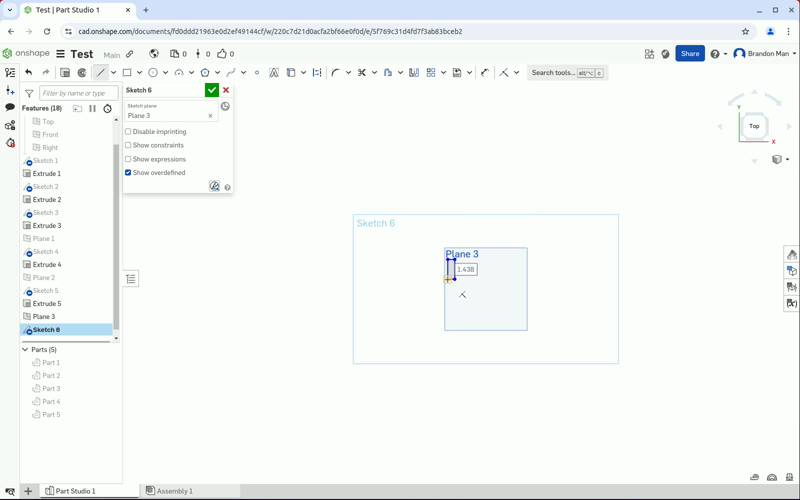
scroll(-6)
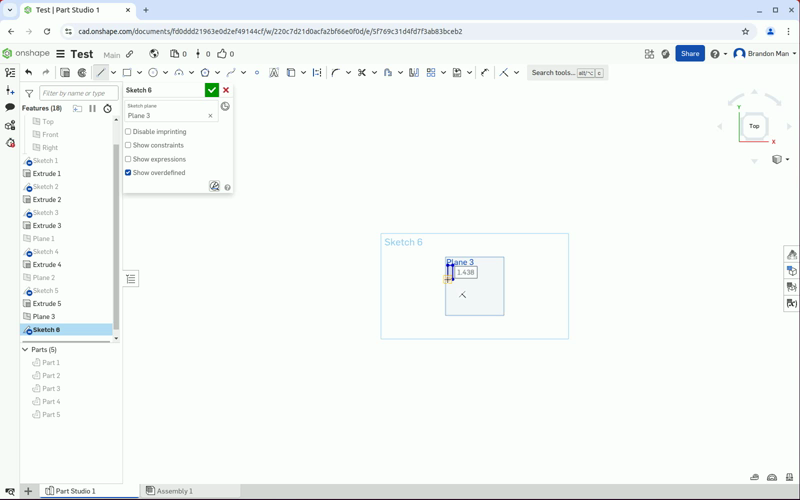
scroll(-6)
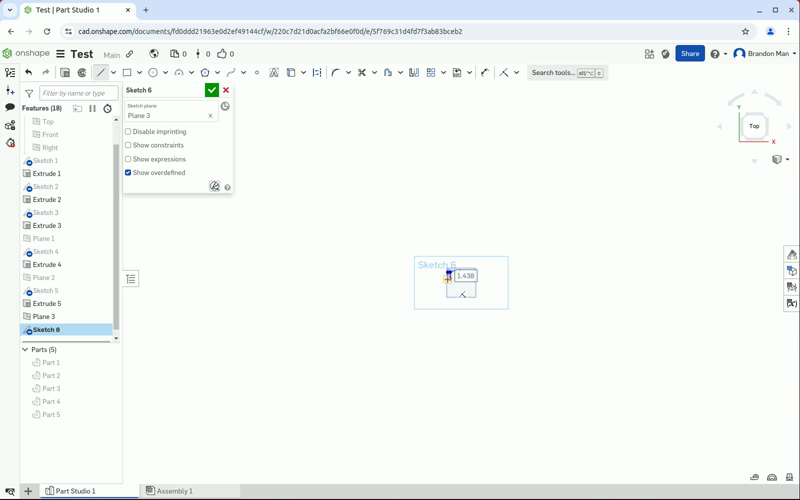
key(esc)
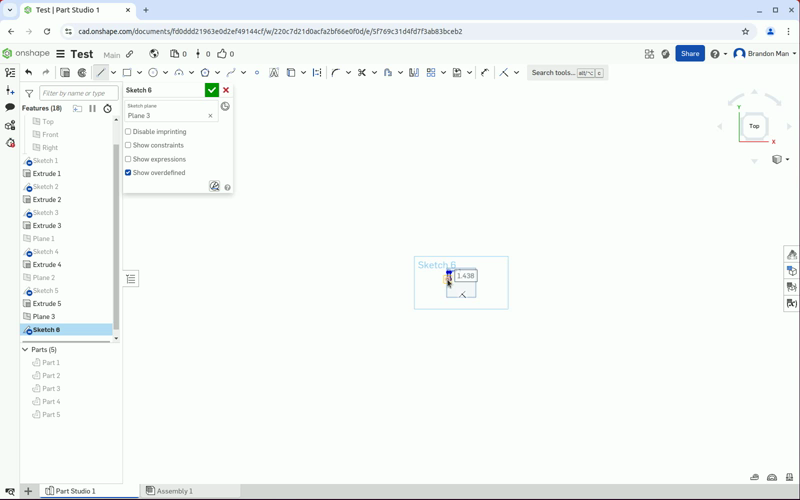
mouse_move(448, 273)
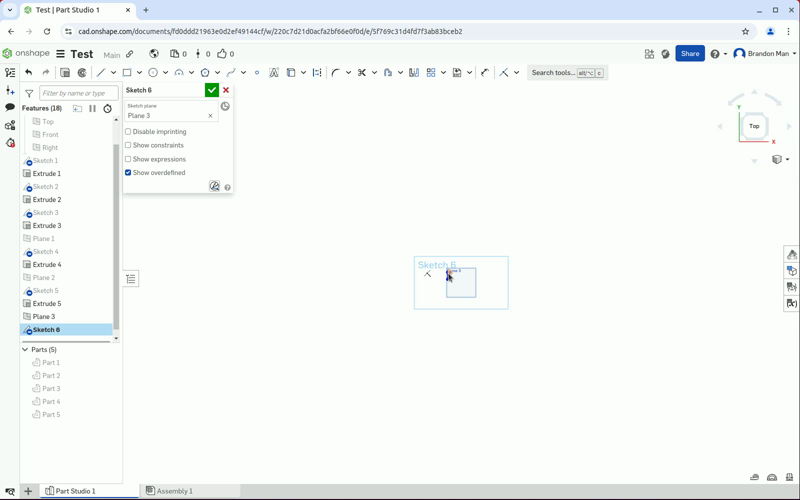
scroll(6)
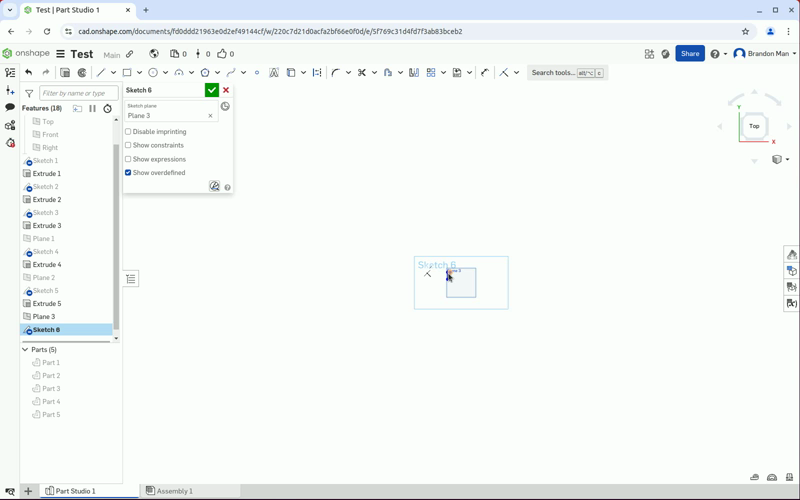
scroll(6)
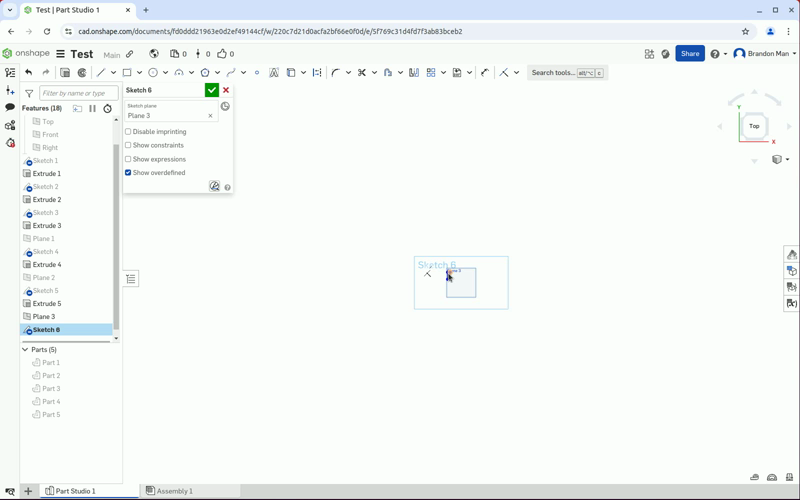
scroll(6)
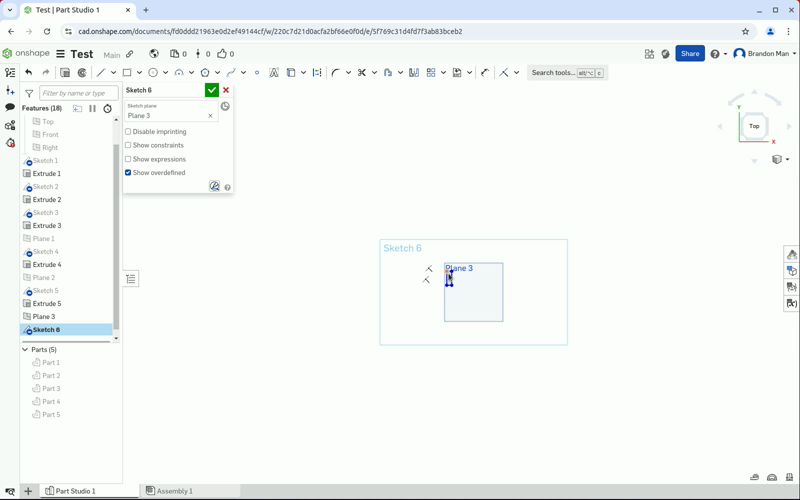
scroll(6)
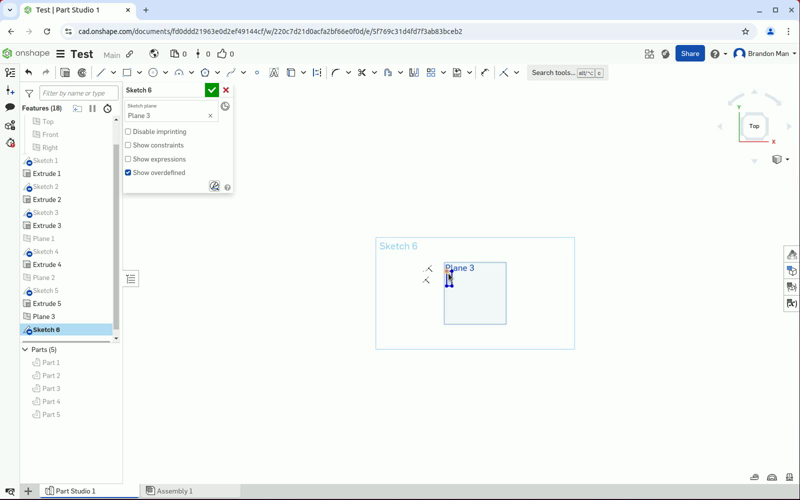
scroll(6)
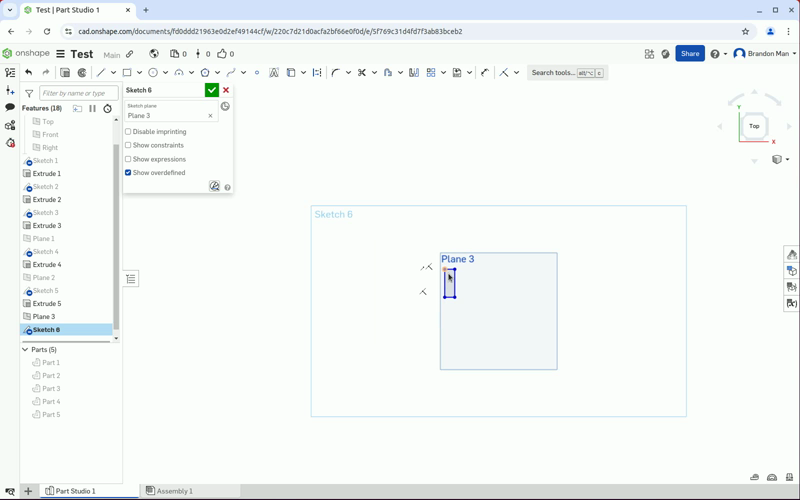
scroll(6)
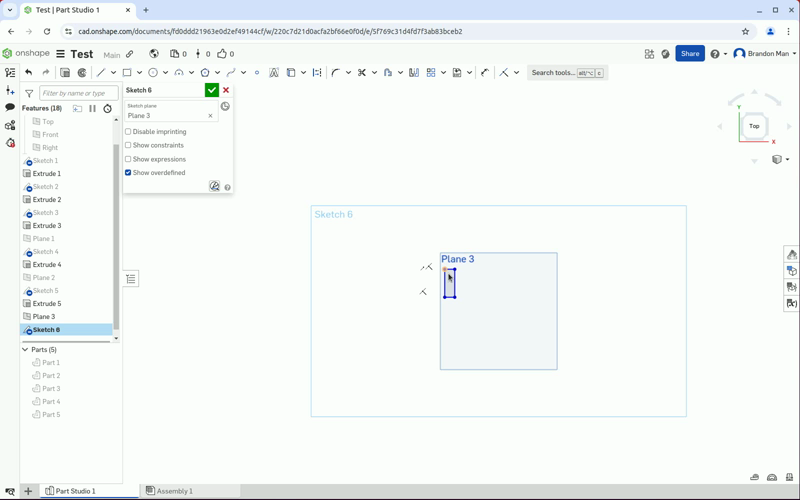
scroll(6)
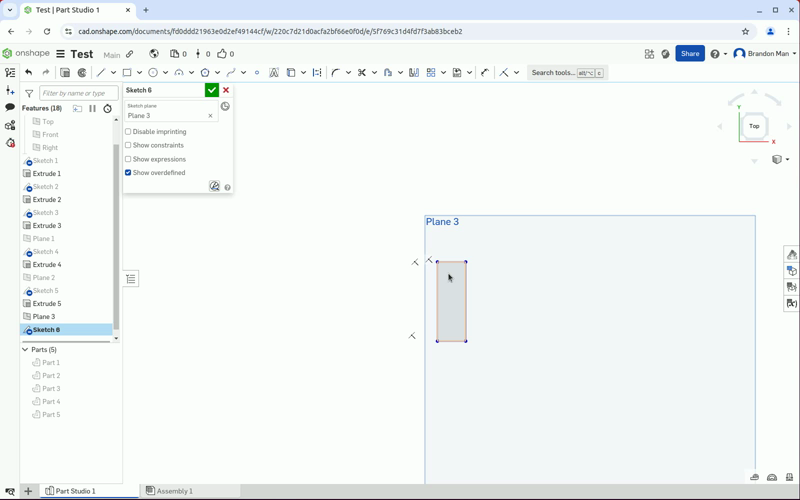
click(448, 273)
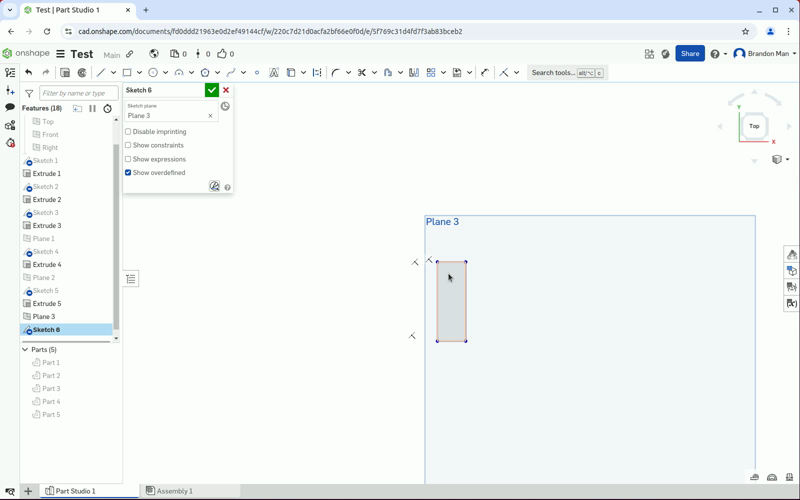
scroll(-6)
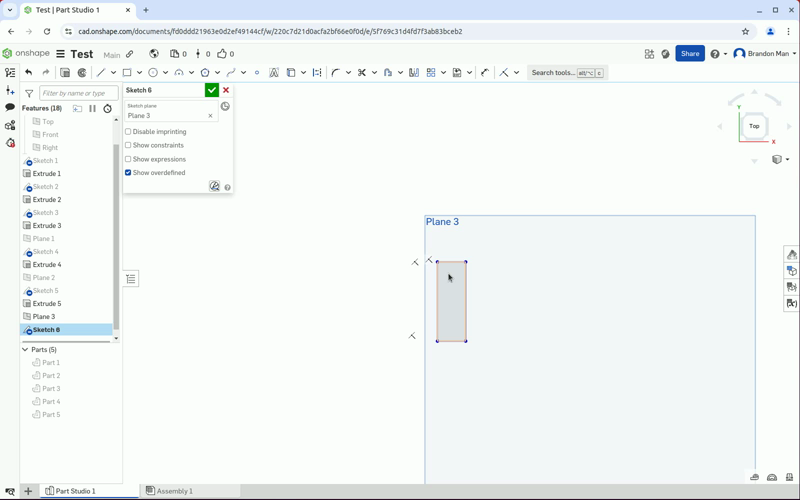
scroll(-6)
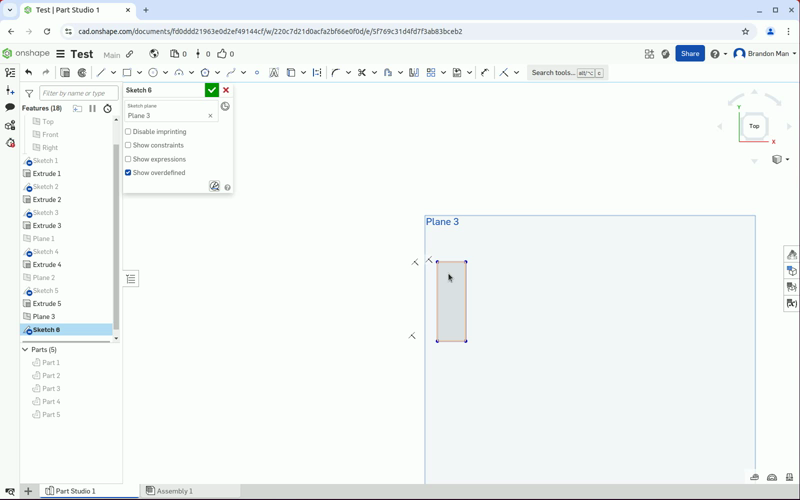
scroll(-6)
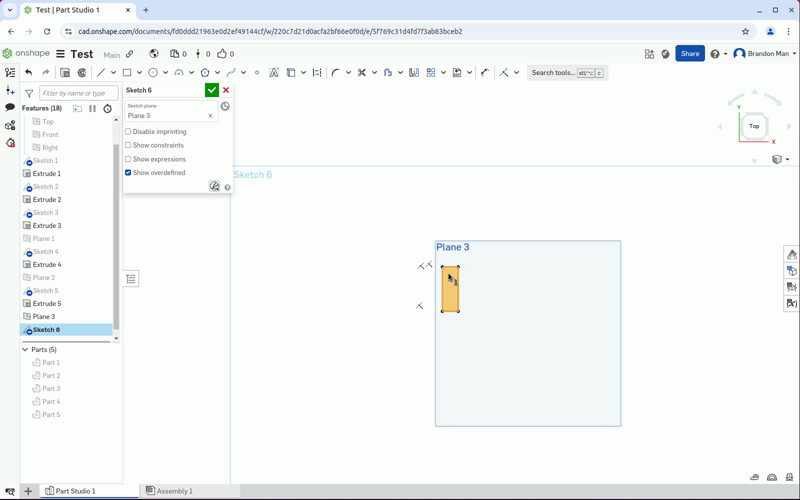
scroll(-6)
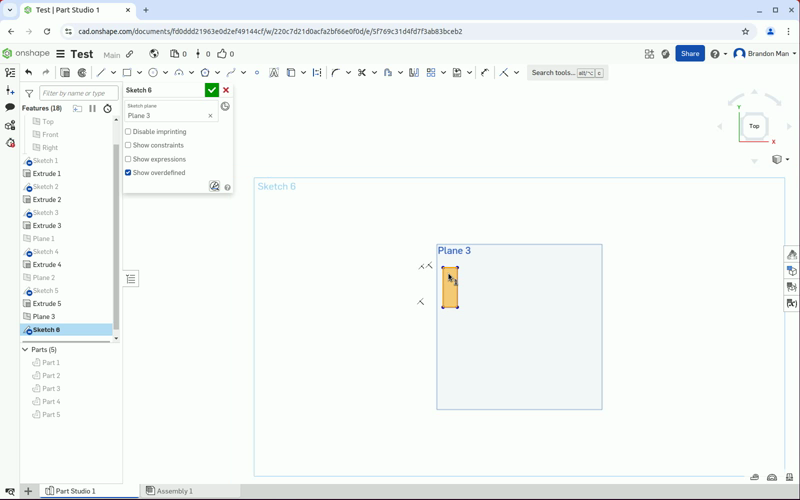
scroll(-6)
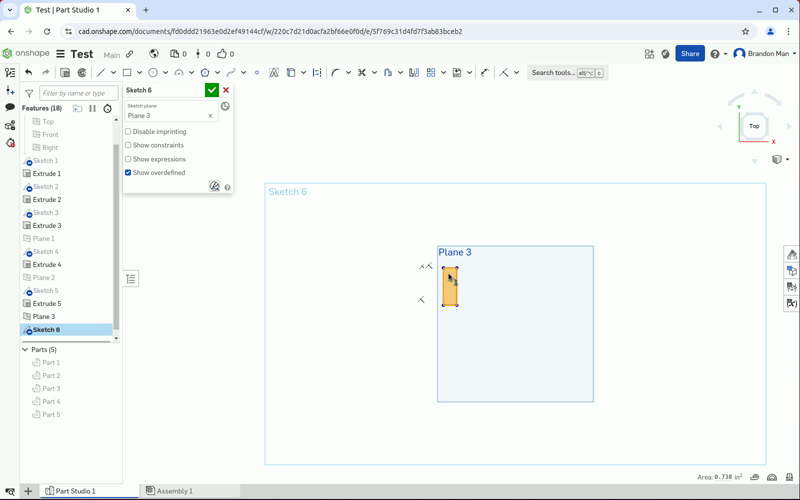
scroll(-6)
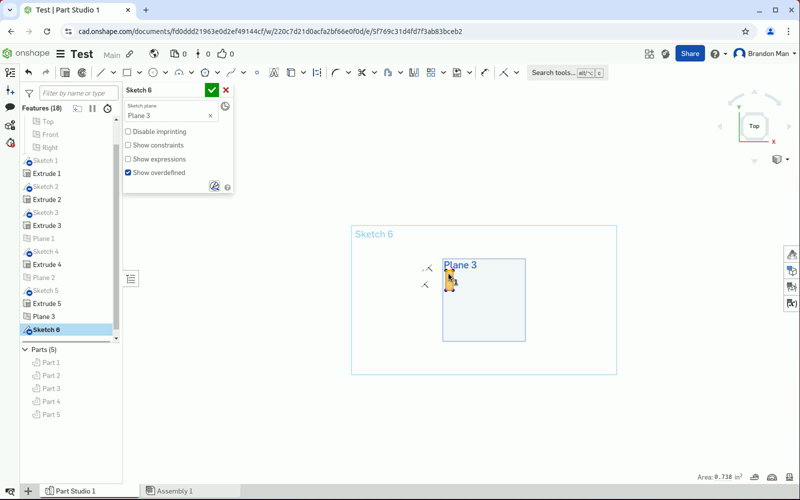
scroll(-6)
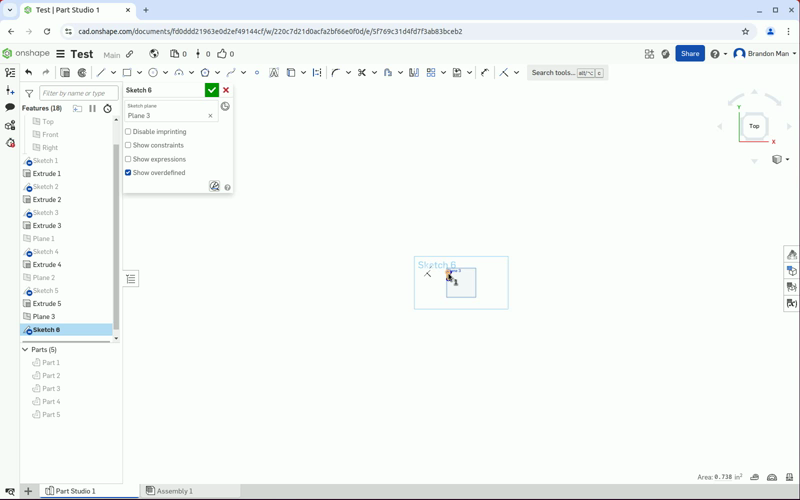
mouse_move(73, 352)
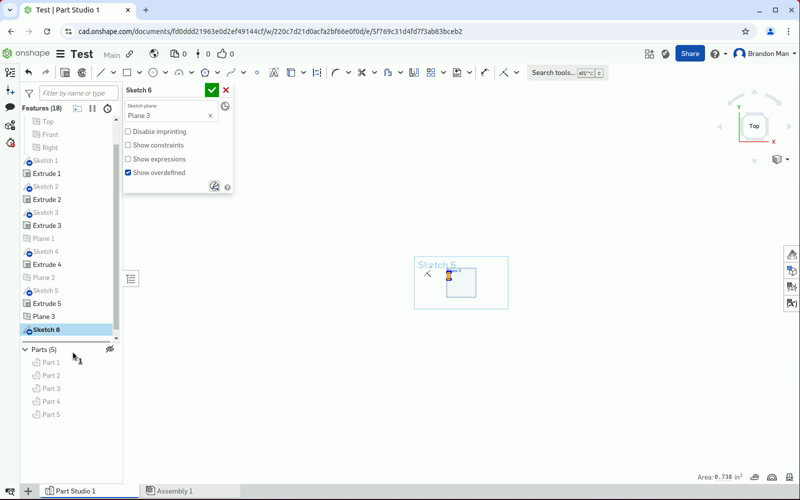
key(shift+y)
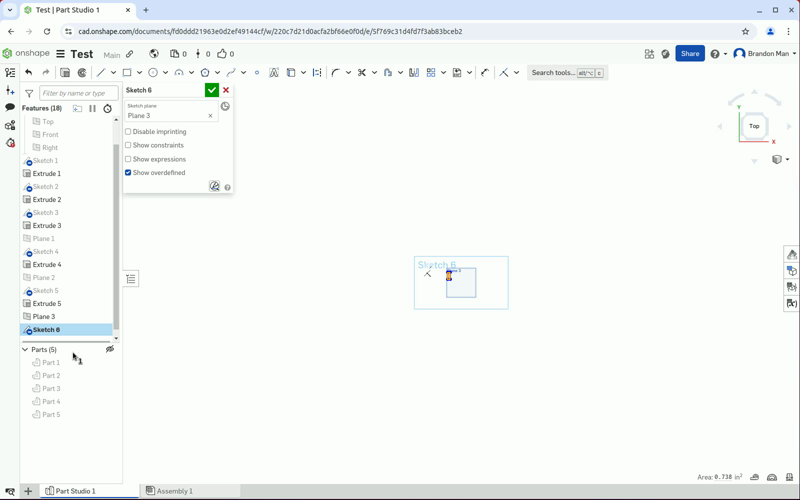
key(shift+e)
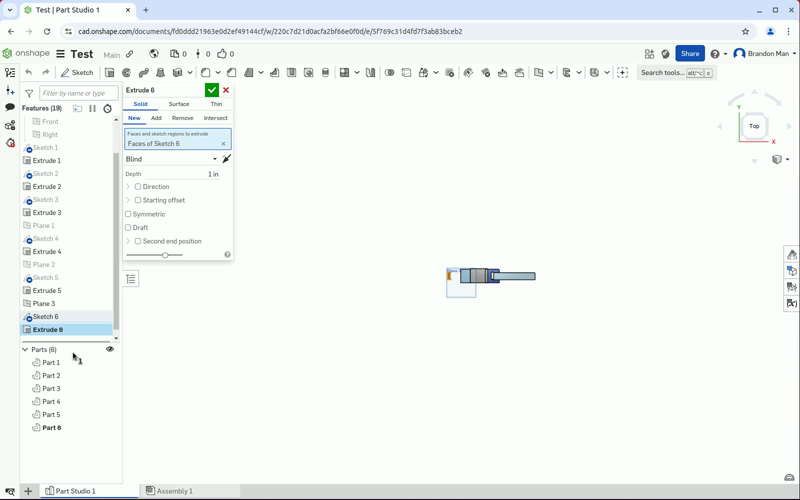
mouse_move(143, 106)
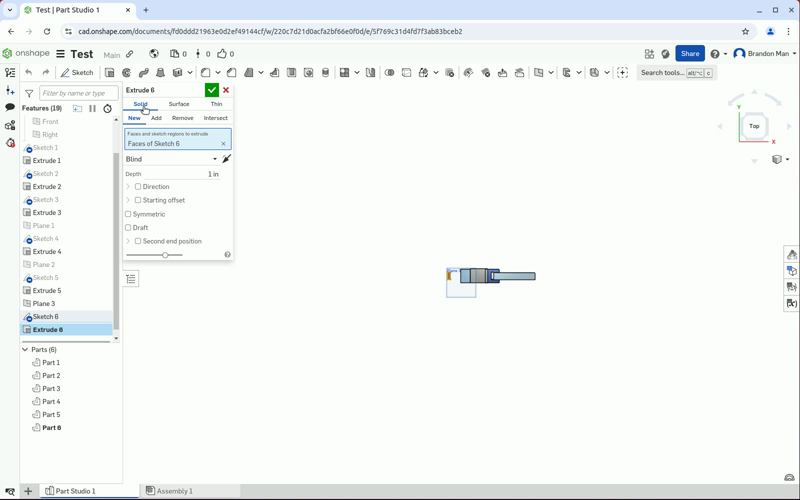
click(143, 106)
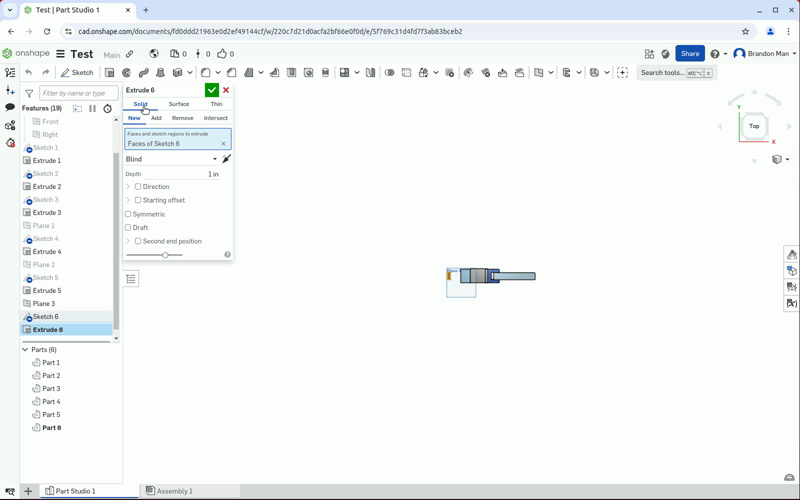
mouse_move(137, 120)
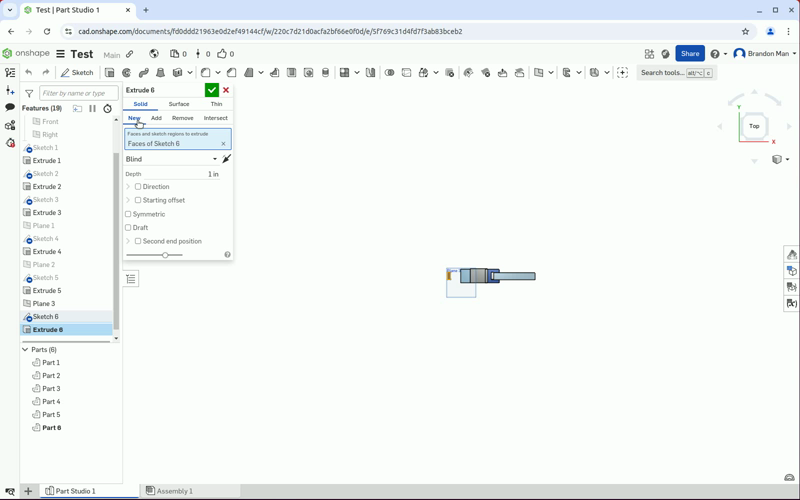
click(137, 120)
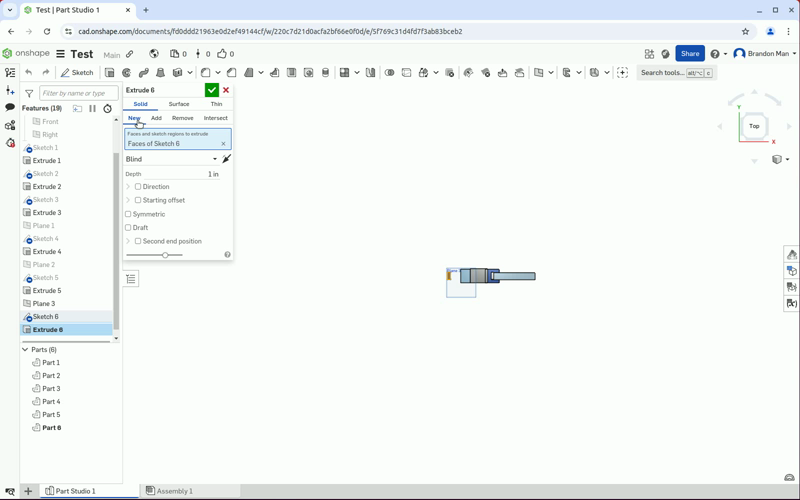
key(tab, 4)
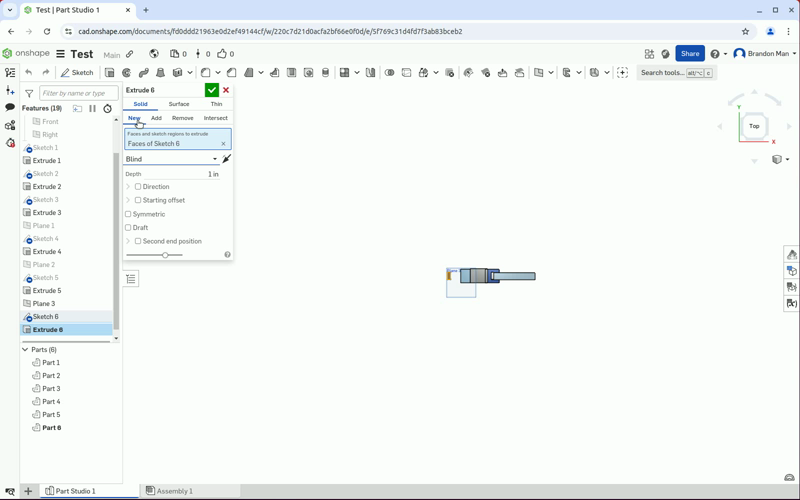
text(1.685)
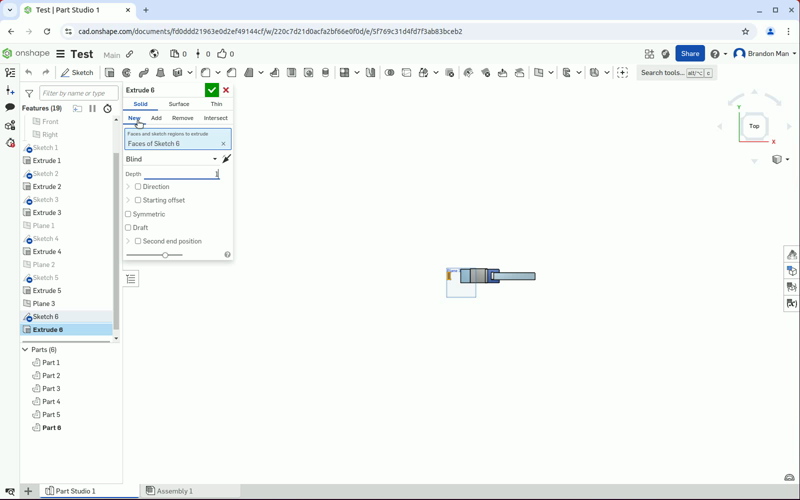
key(enter)
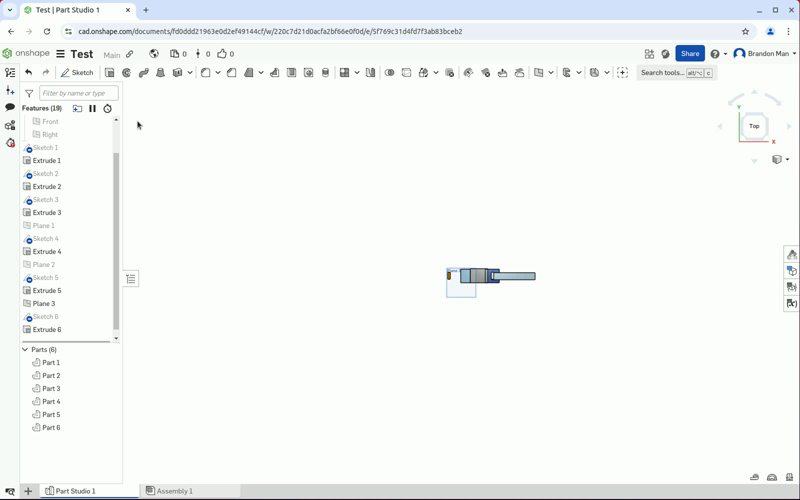
key(shift+h)
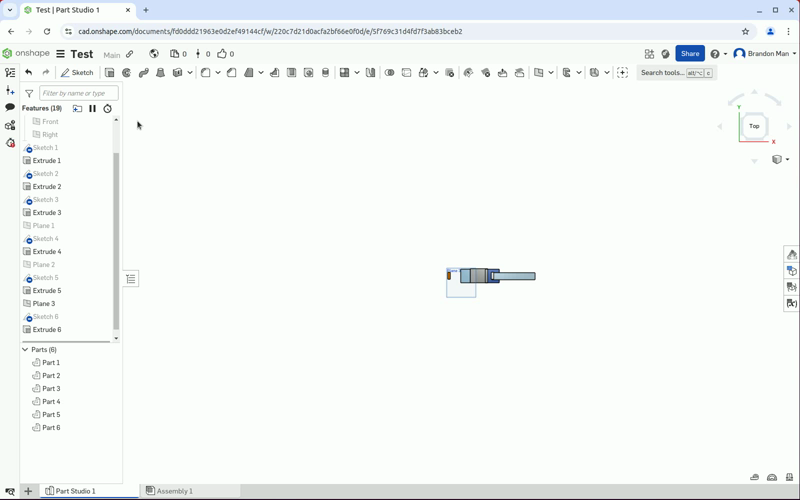
key(shift+h)
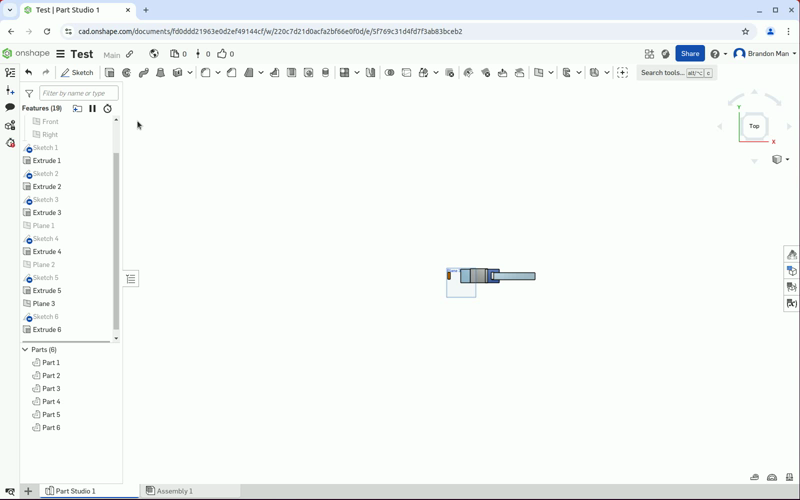
mouse_move(69, 150)
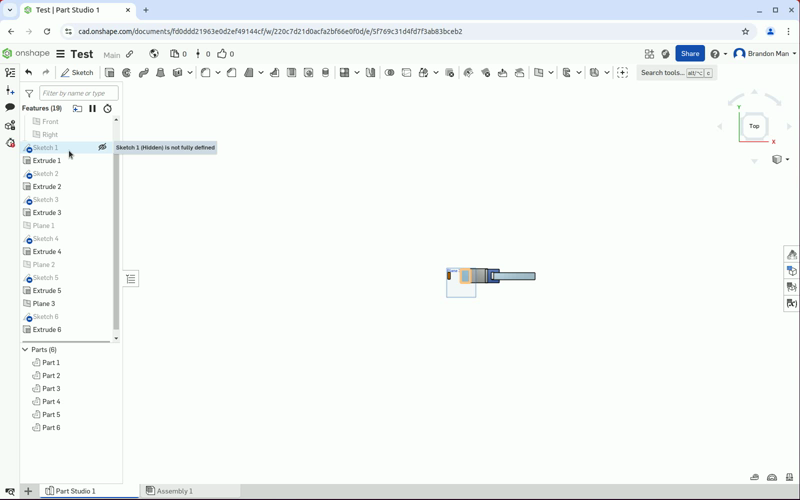
click(69, 150)
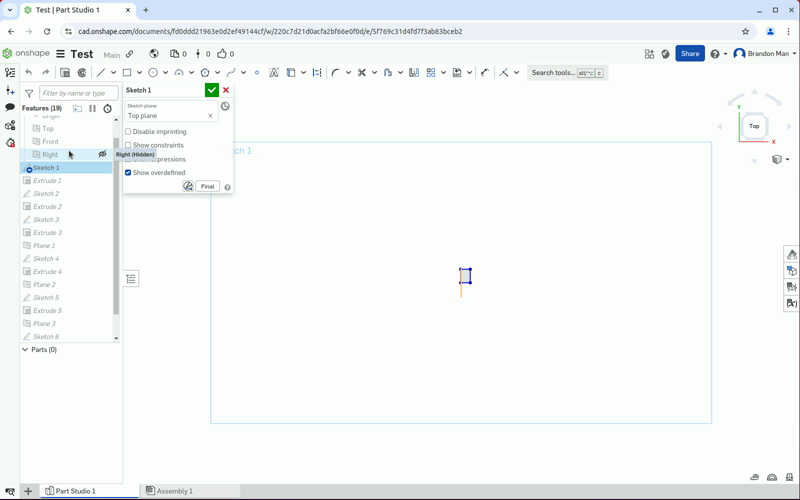
mouse_move(229, 92)
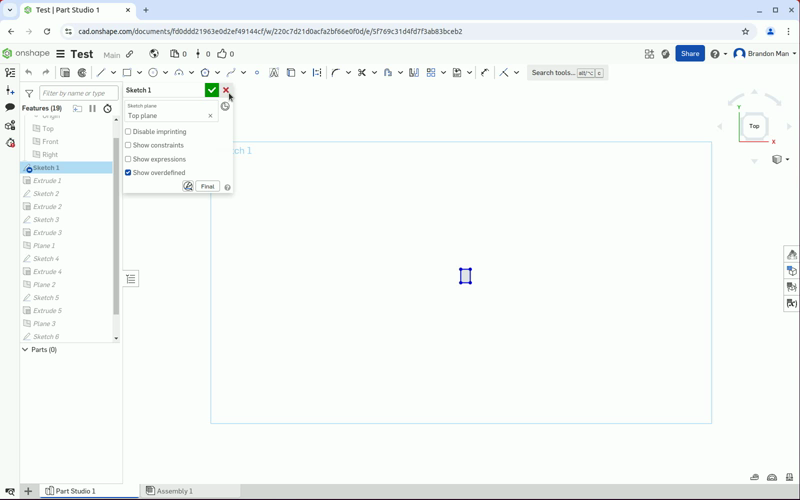
click(229, 92)
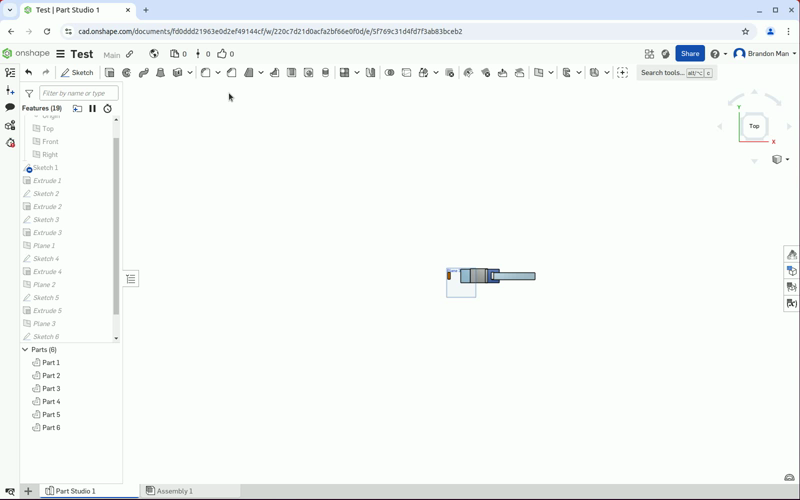
mouse_move(73, 352)
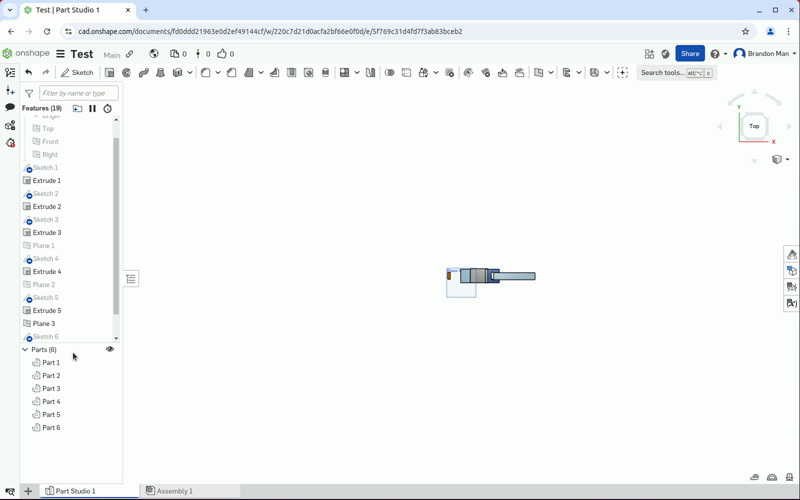
key(y)
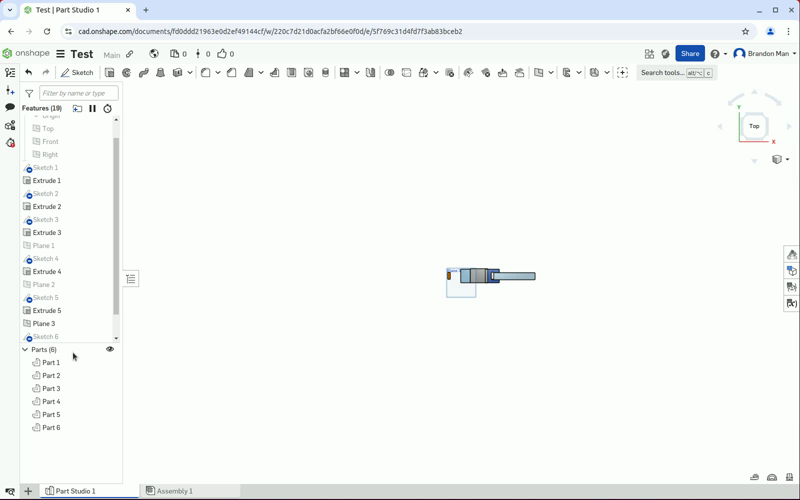
key(shift+p)
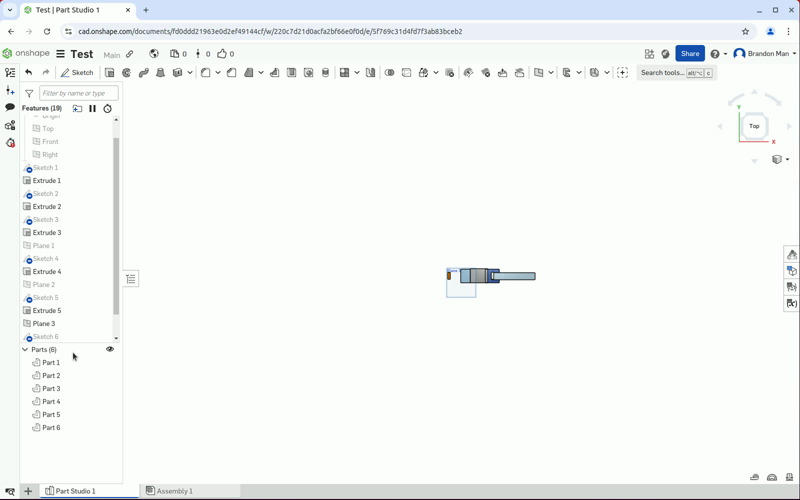
key(space)
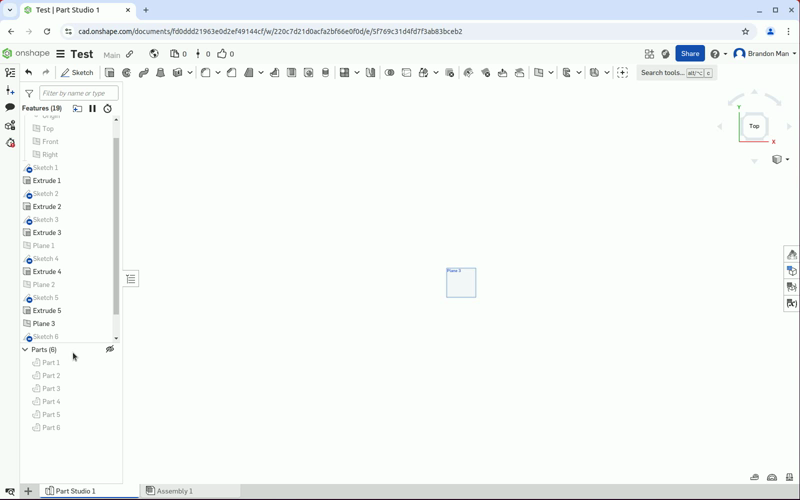
key_down(shift)
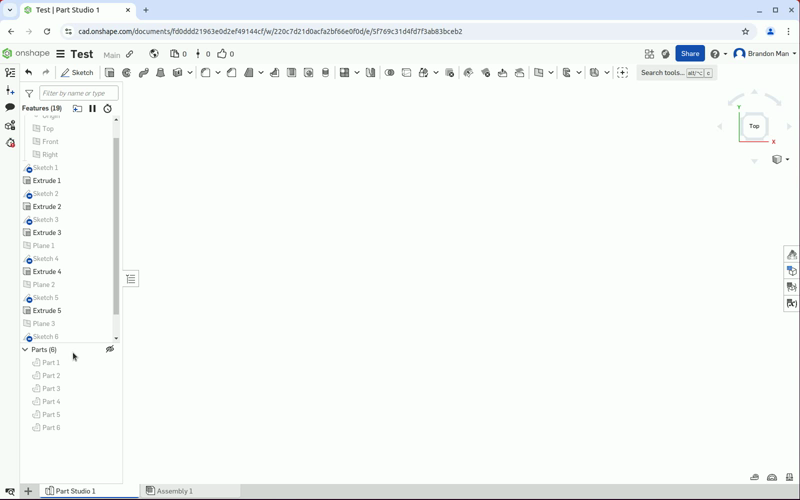
key(up)
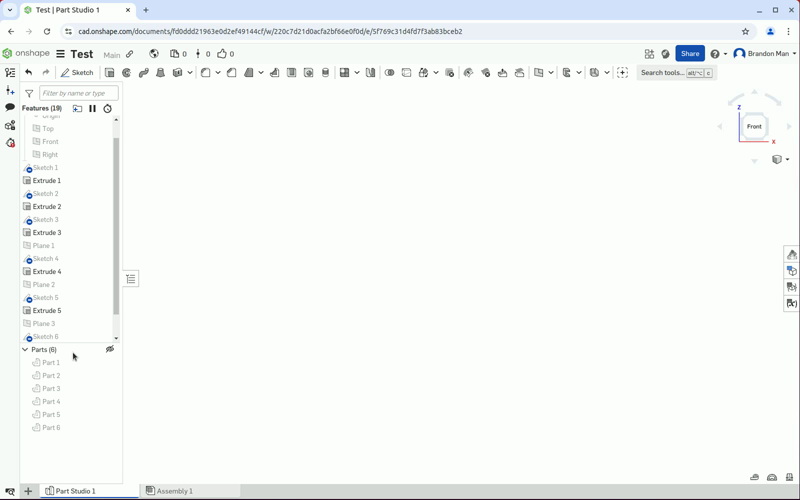
key_up(shift)
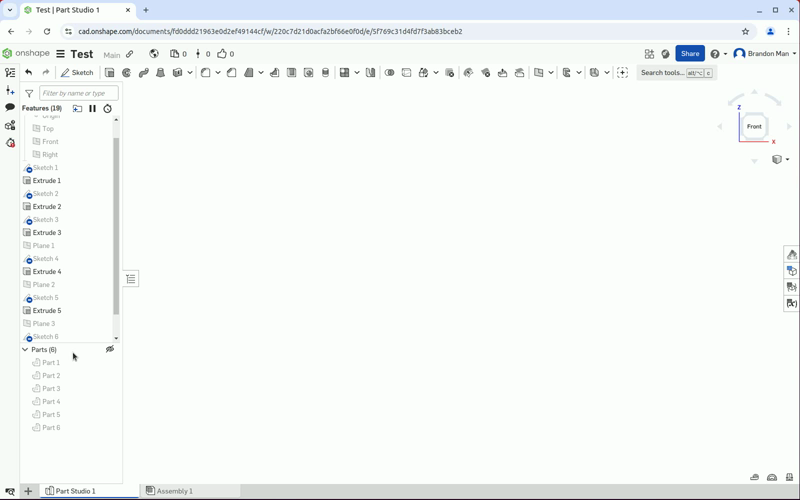
mouse_move(73, 352)
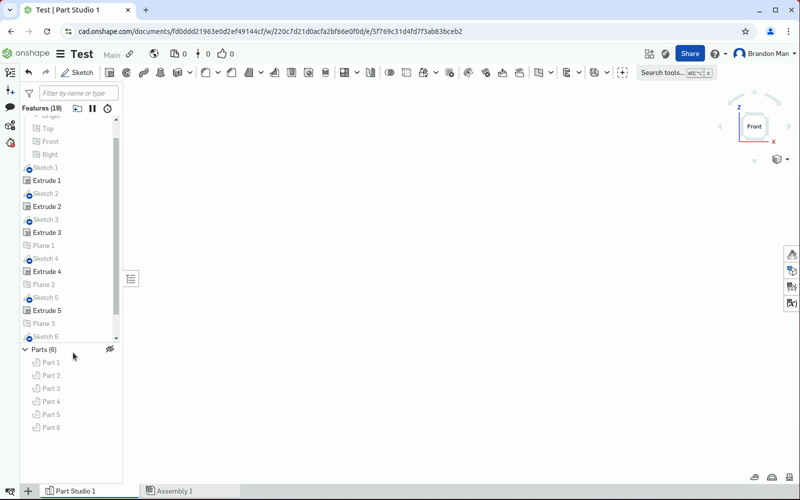
key(shift+y)
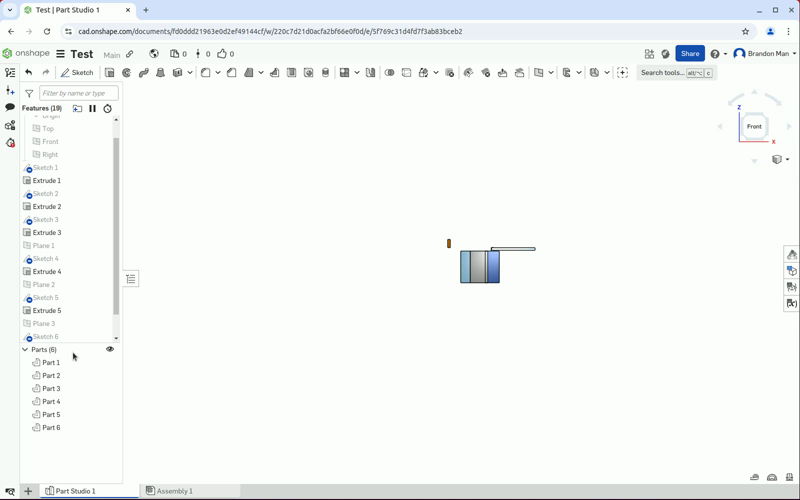
mouse_move(541, 75)
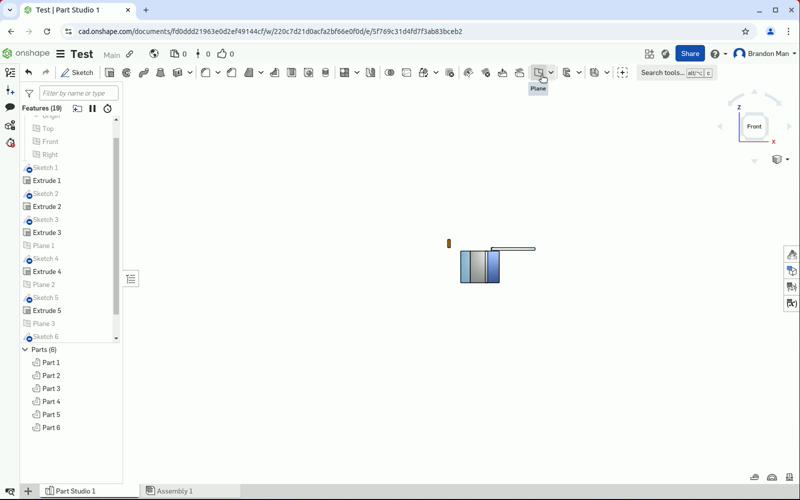
click(541, 75)
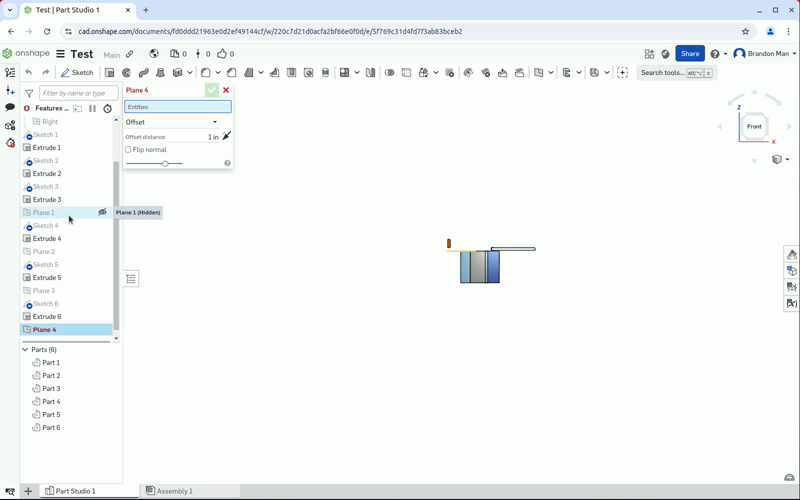
scroll(3)
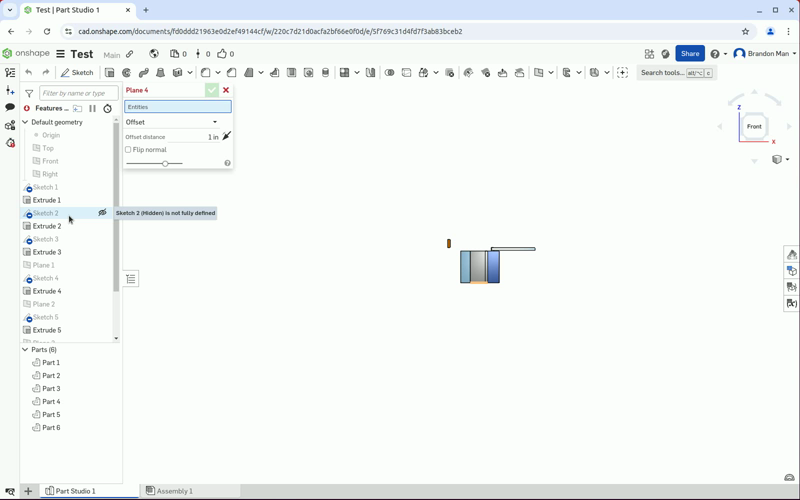
mouse_move(69, 163)
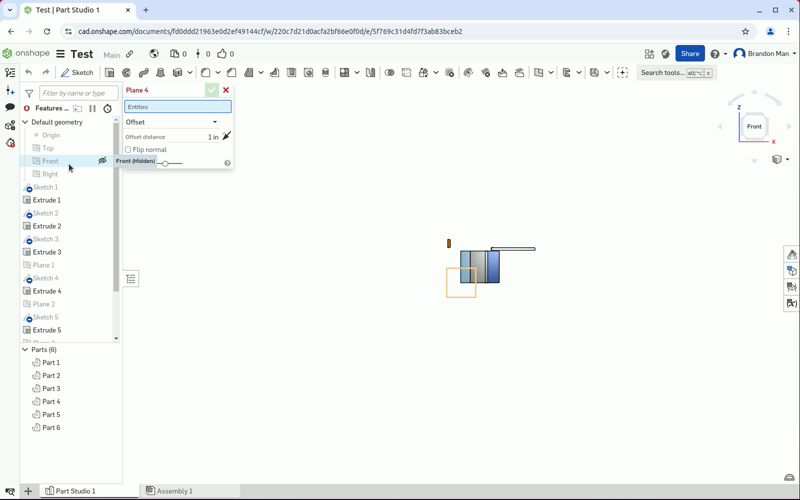
click(69, 163)
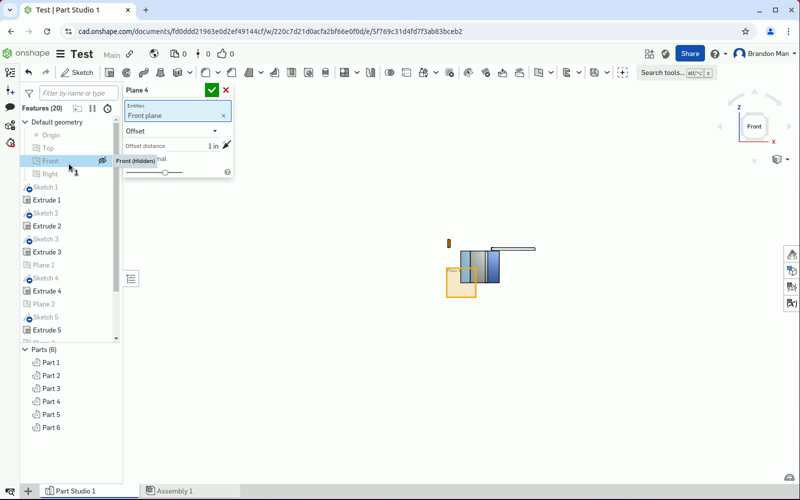
key(tab, 2)
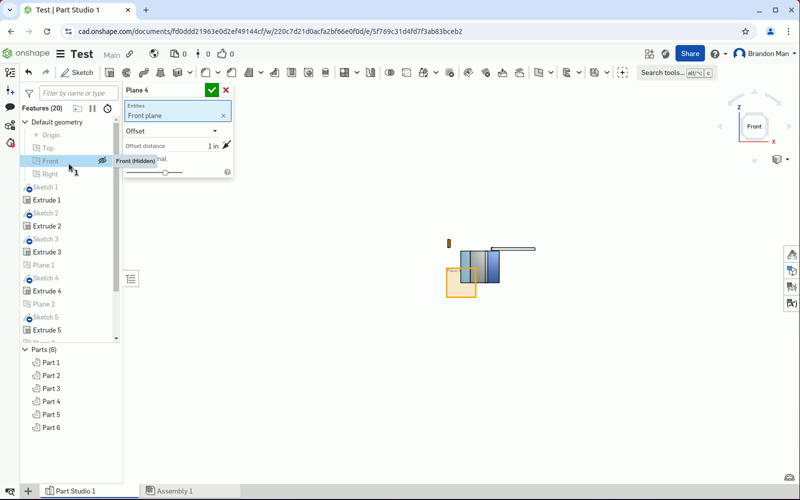
text(0.709)
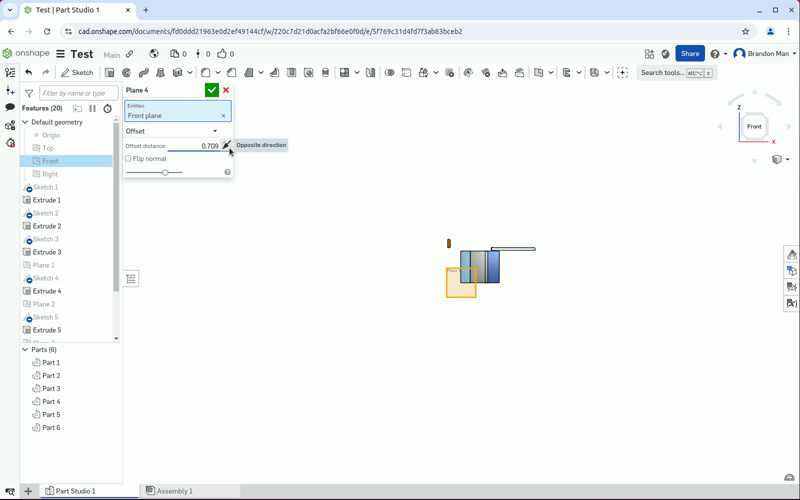
mouse_move(229, 147)
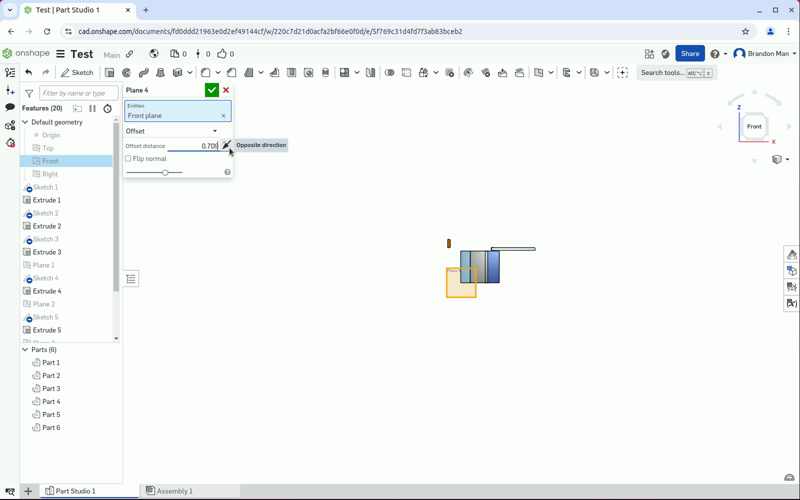
click(229, 147)
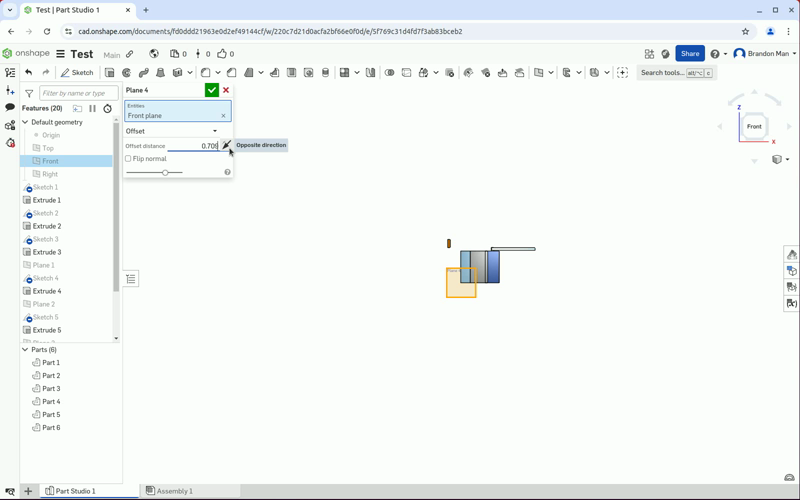
key(enter, 2)
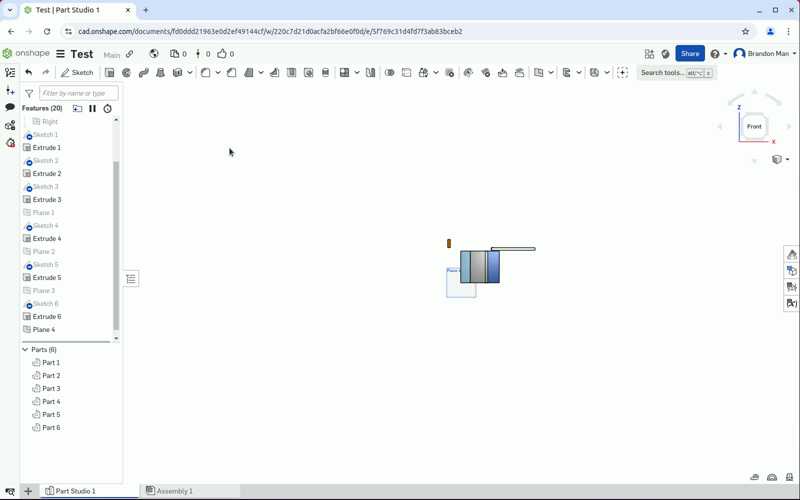
key(shift+s)
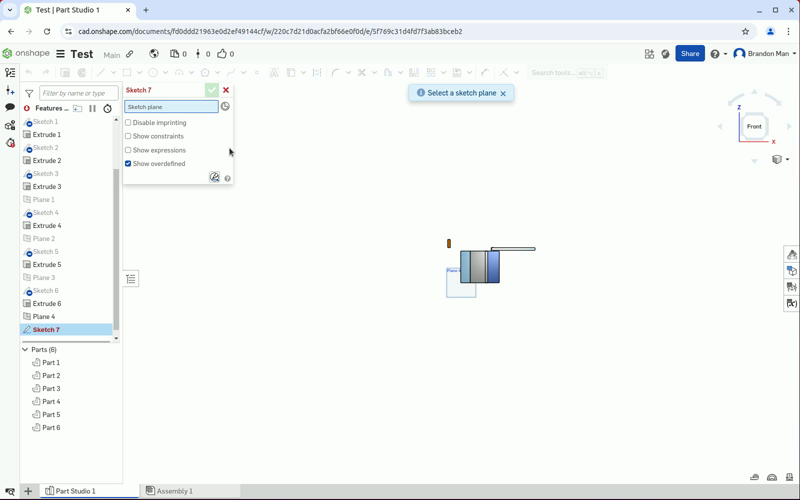
mouse_move(69, 319)
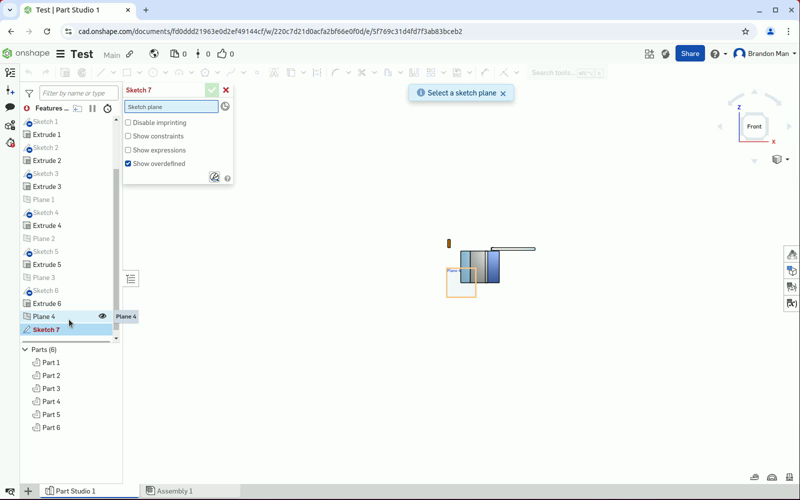
click(69, 319)
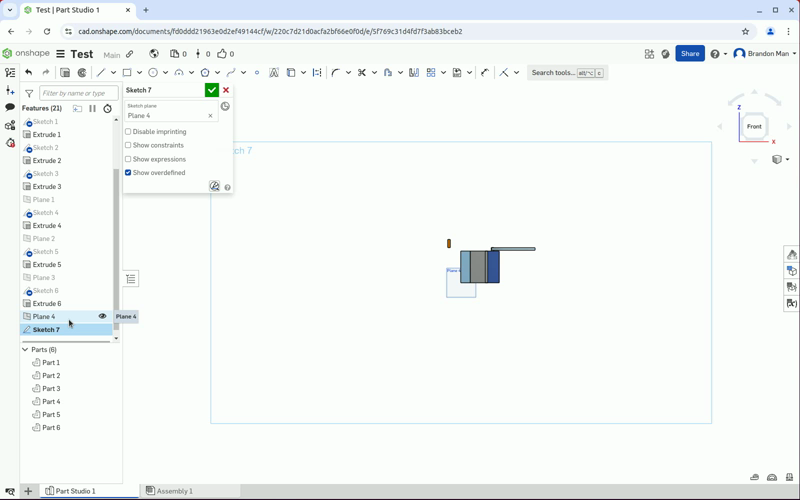
mouse_move(73, 352)
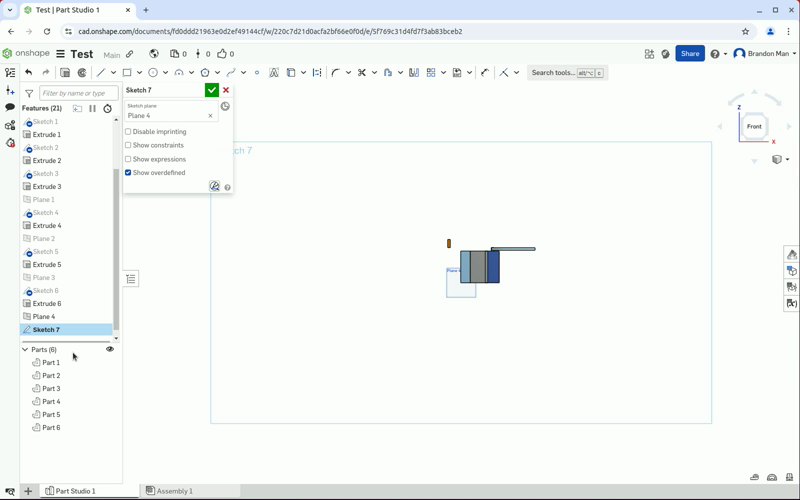
key(y)
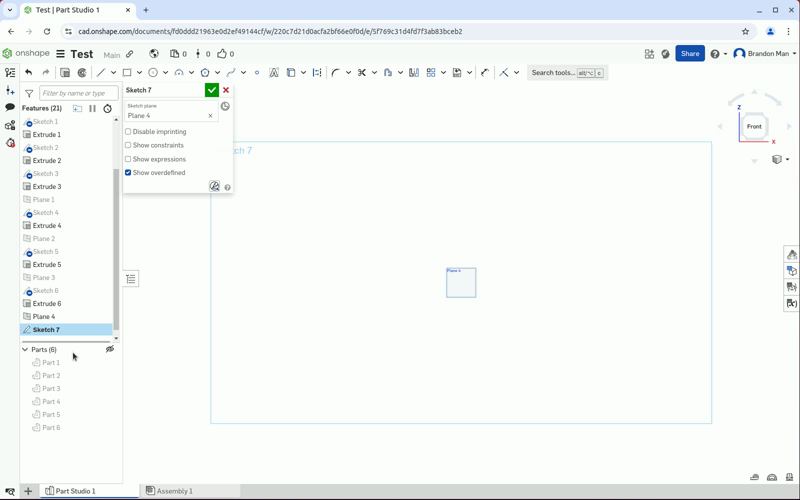
key(l)
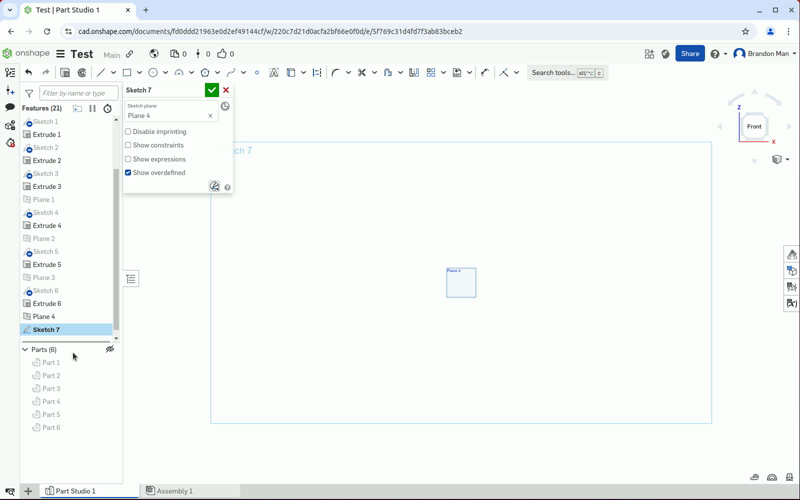
key_down(shift)
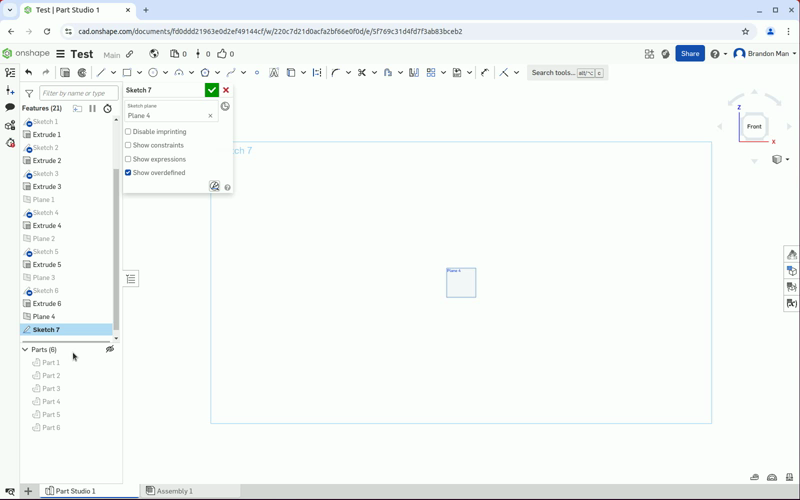
mouse_move(447, 245)
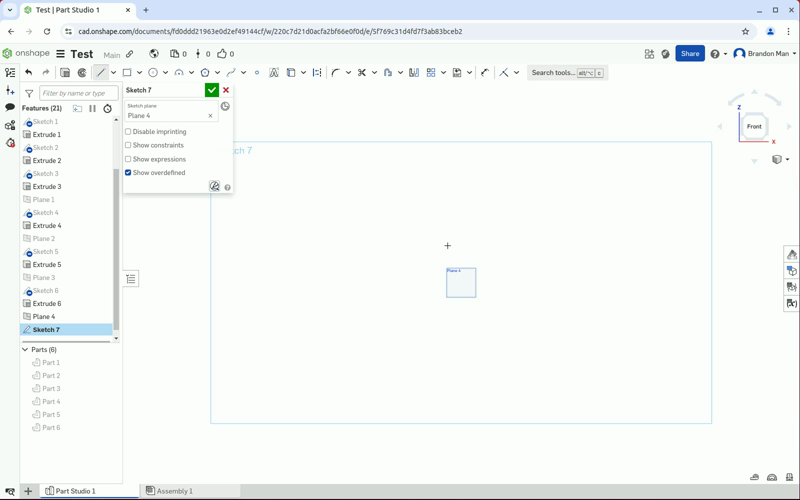
click(447, 245)
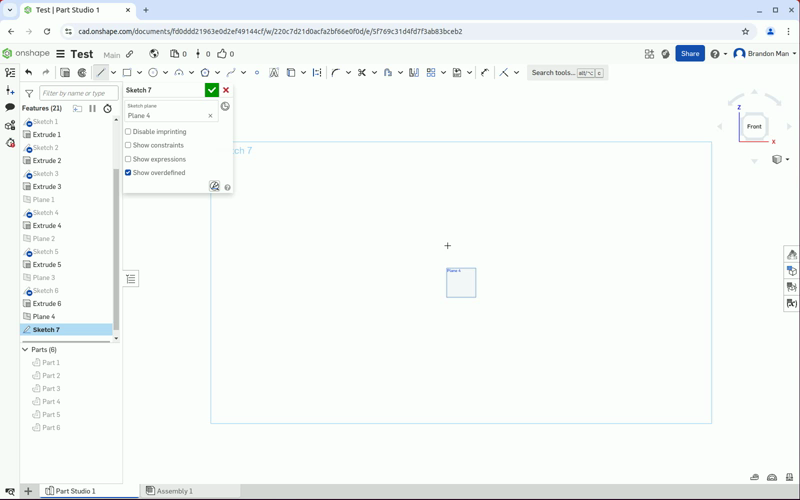
key_up(shift)
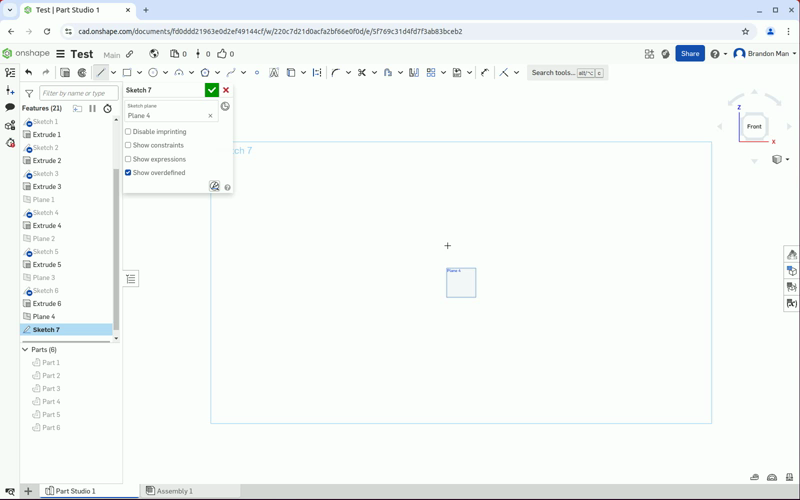
key_down(shift)
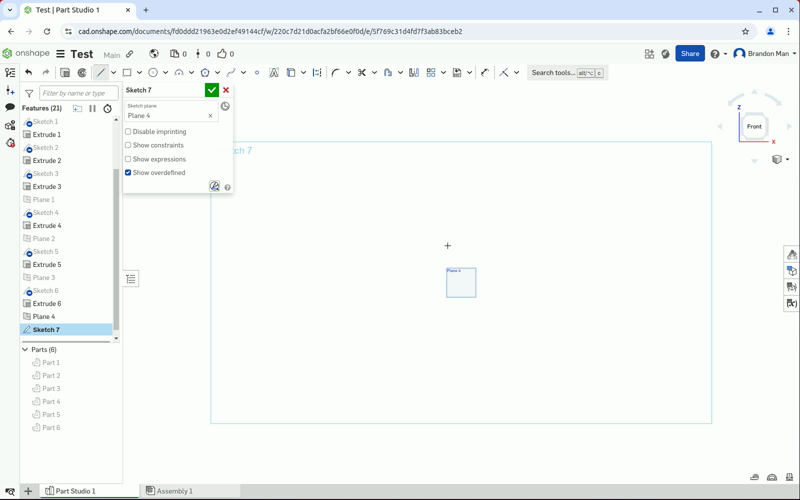
mouse_move(477, 245)
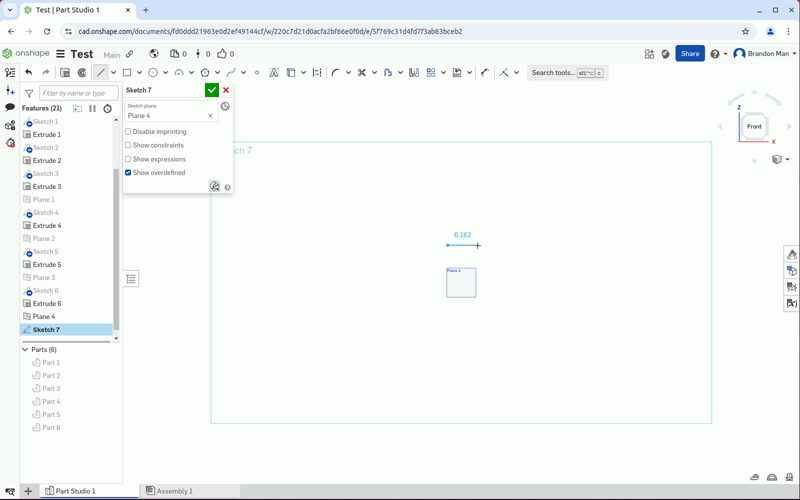
mouse_move(450, 245)
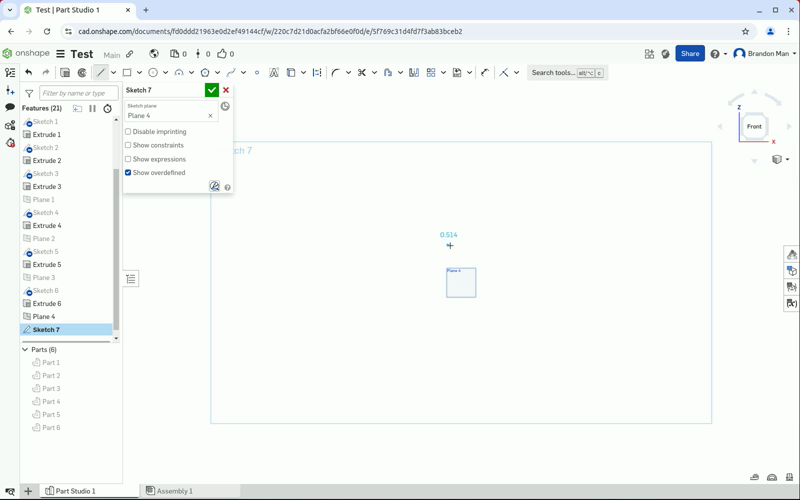
scroll(6)
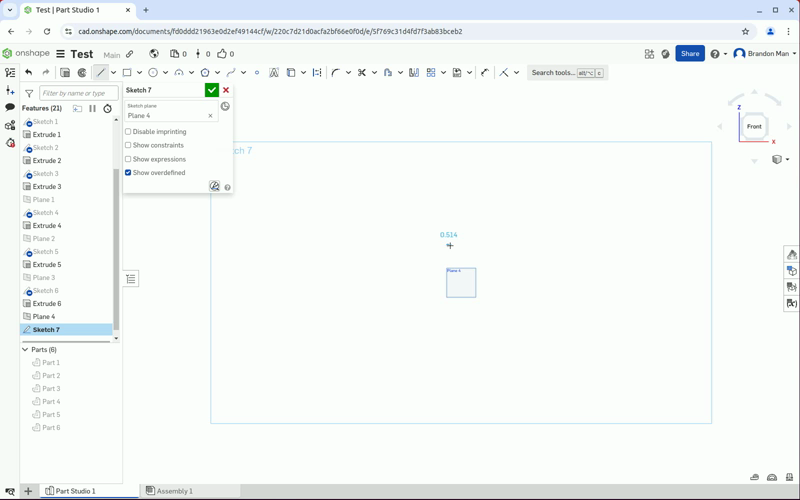
scroll(6)
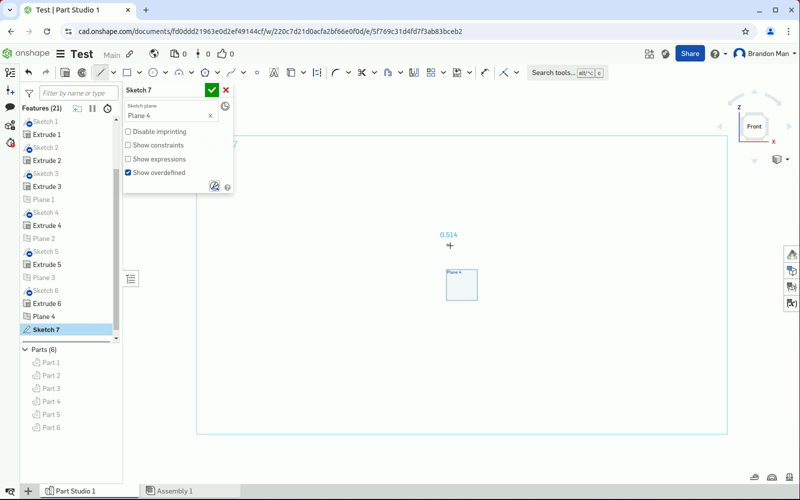
scroll(6)
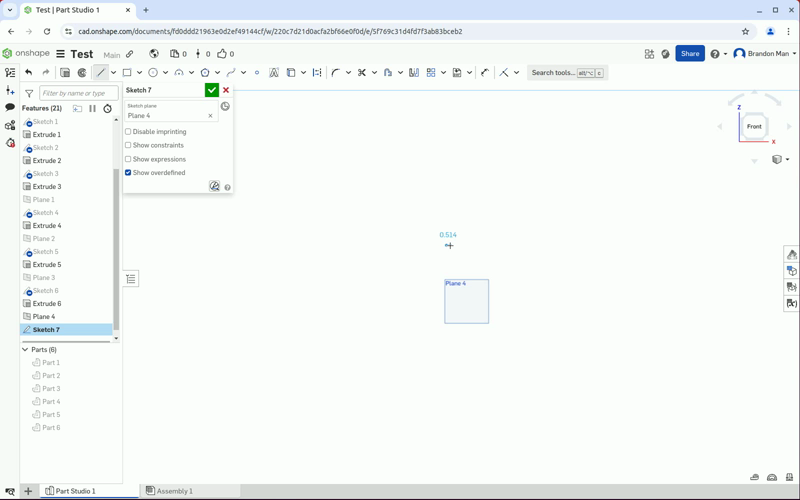
scroll(6)
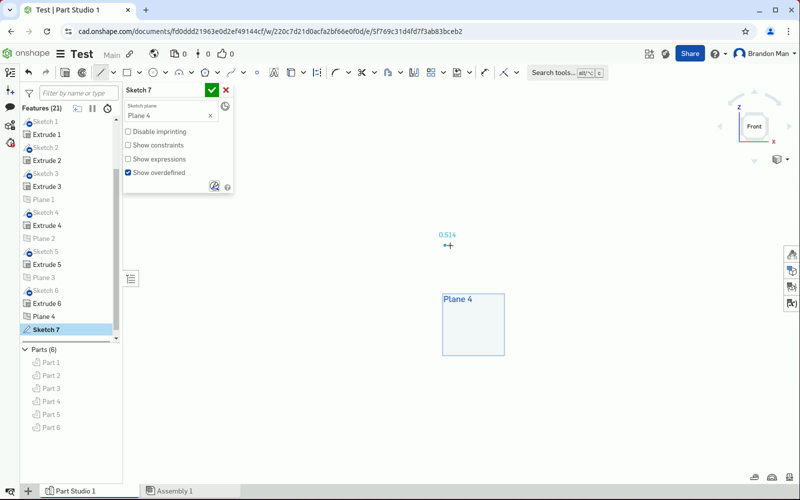
scroll(6)
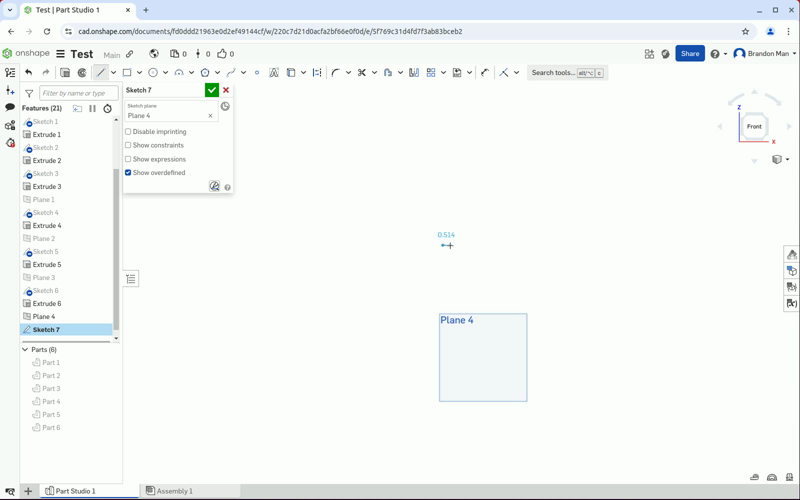
scroll(6)
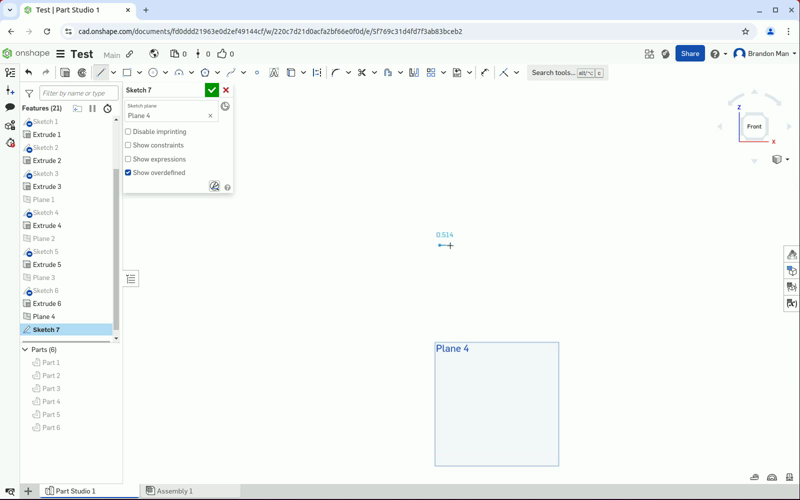
scroll(6)
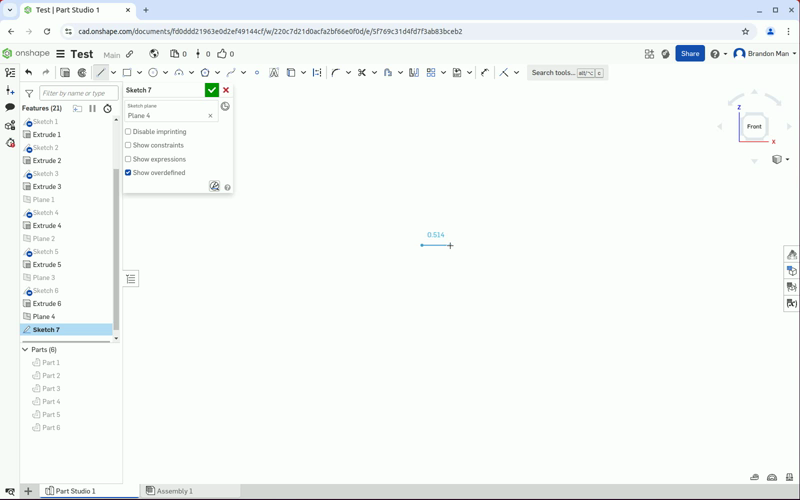
click(450, 245)
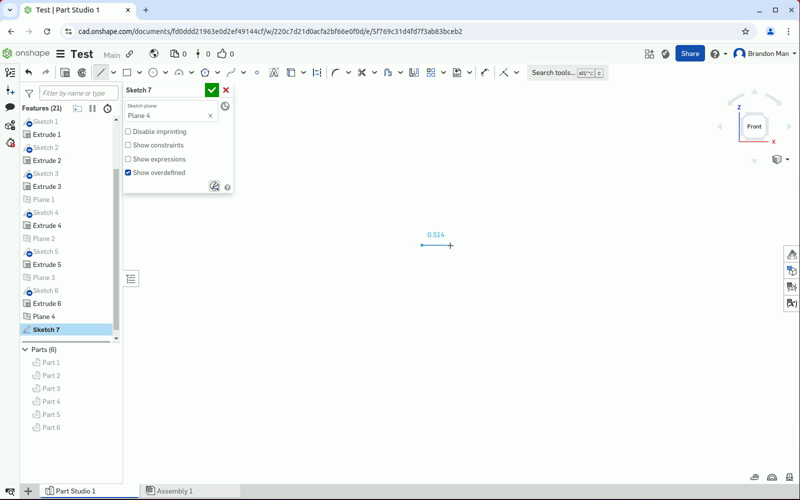
scroll(-6)
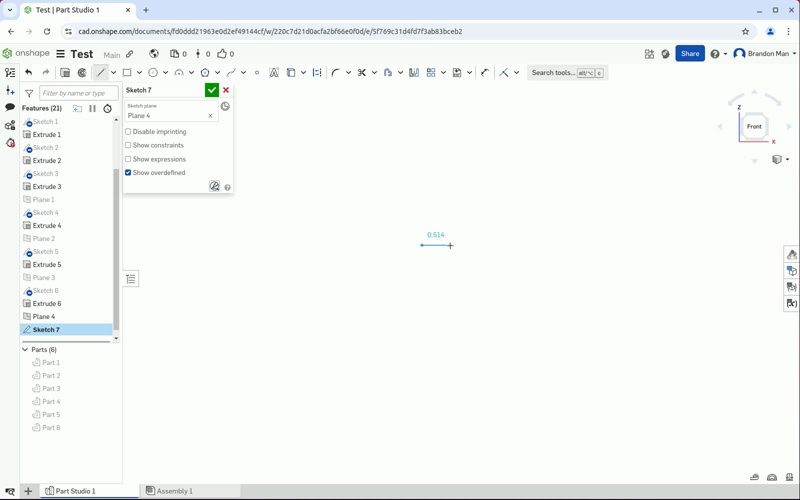
scroll(-6)
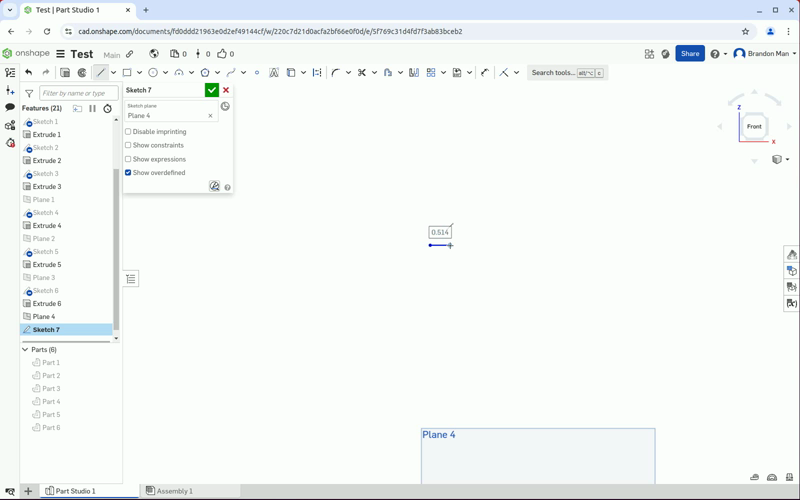
scroll(-6)
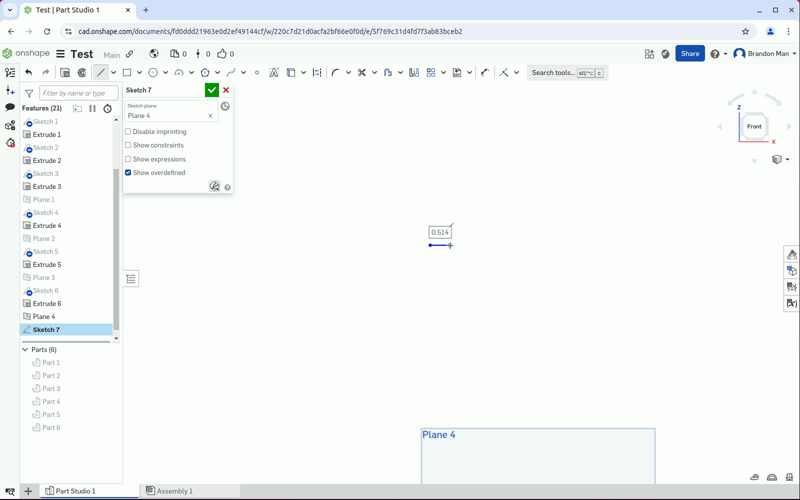
scroll(-6)
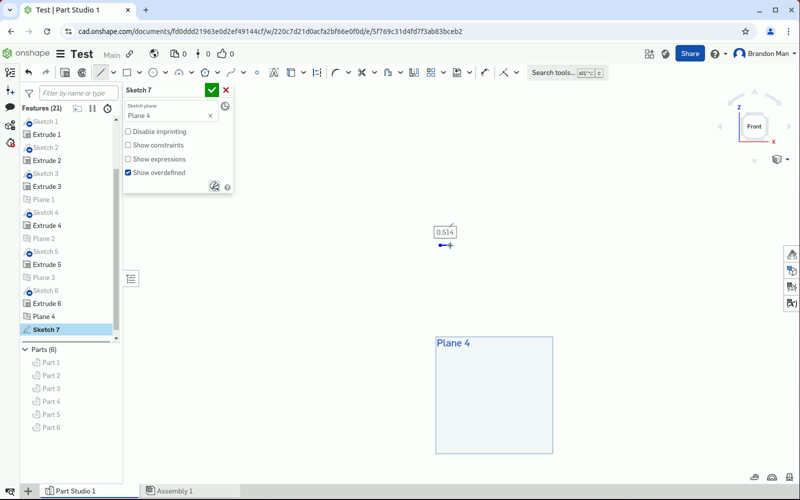
scroll(-6)
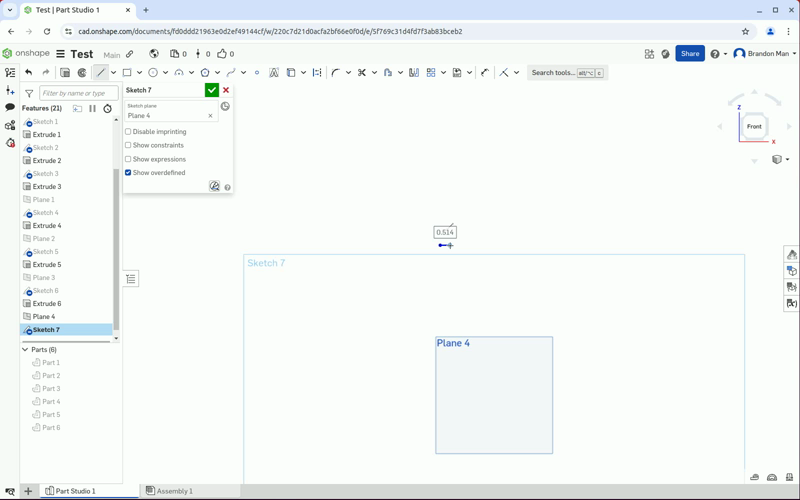
scroll(-6)
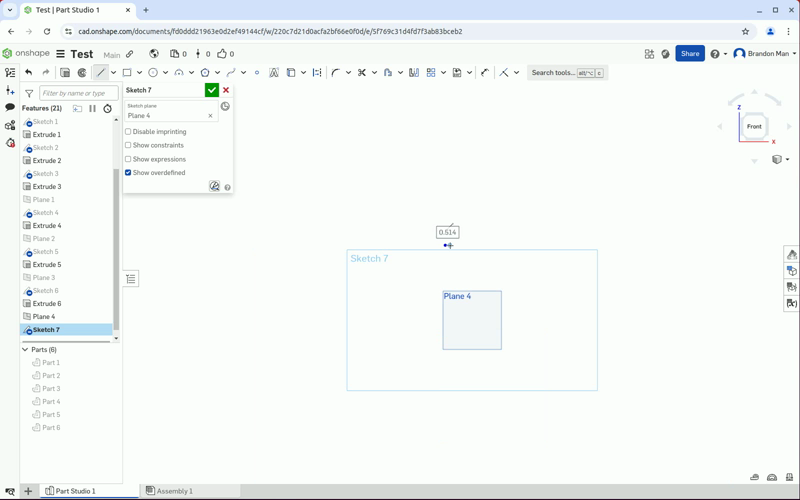
scroll(-6)
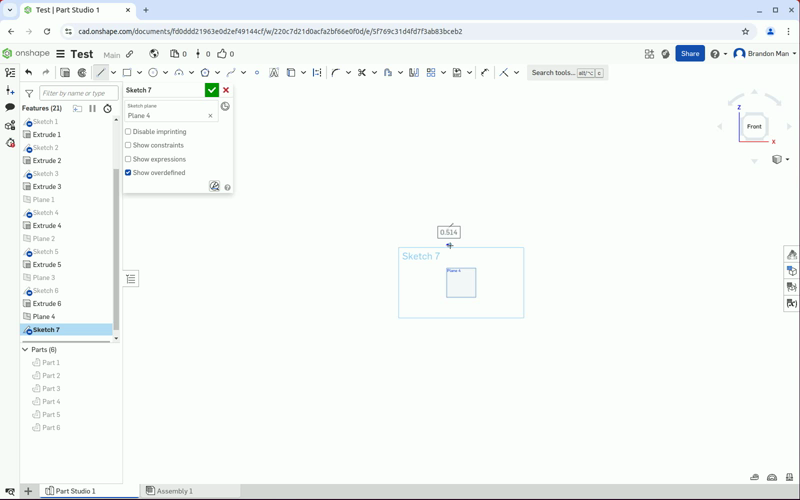
key_up(shift)
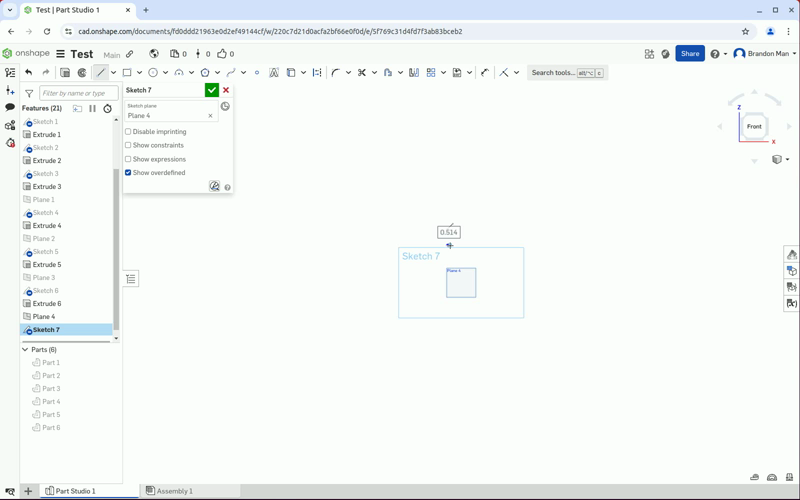
key_down(shift)
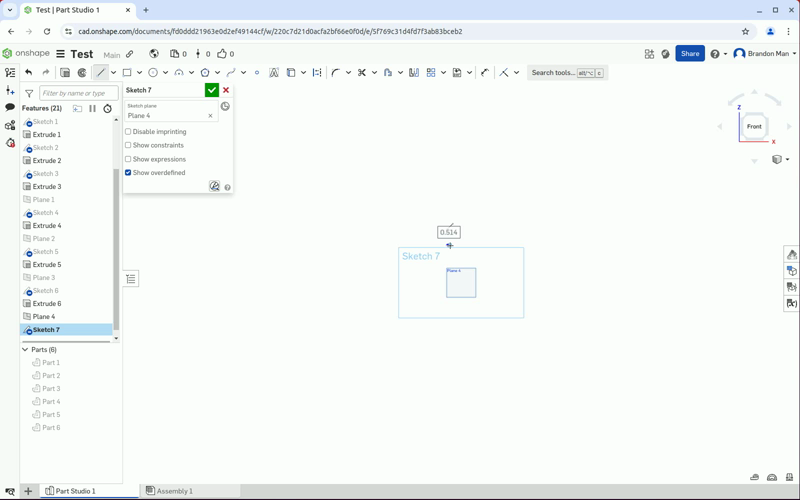
mouse_move(480, 245)
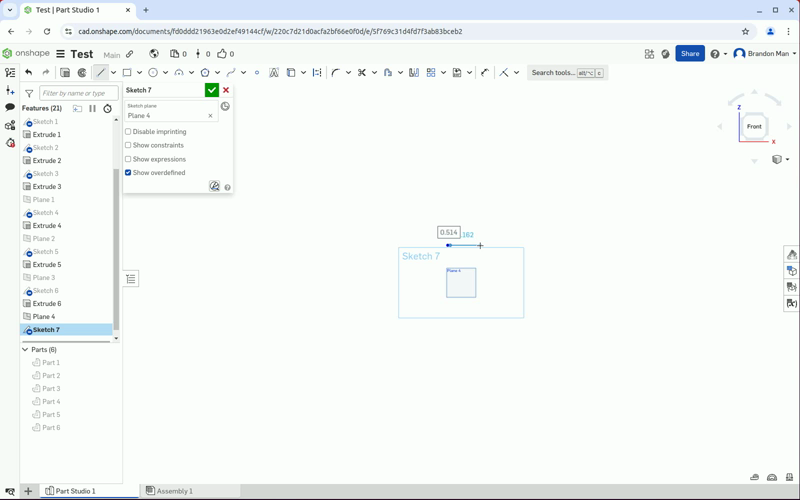
mouse_move(450, 238)
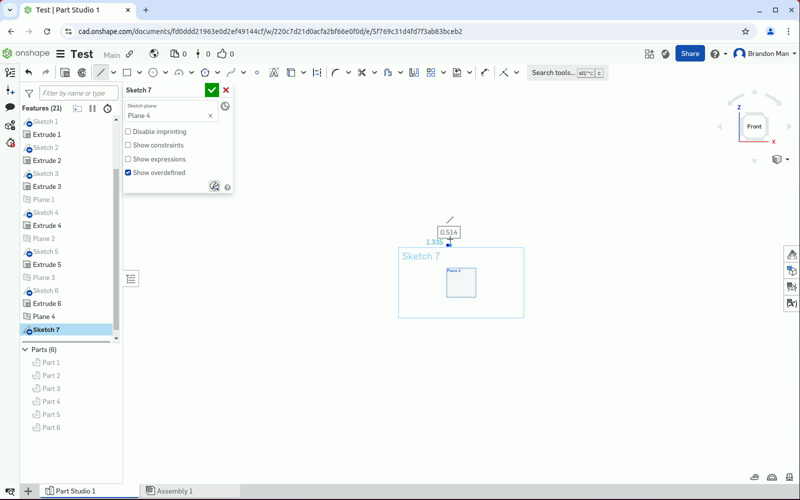
scroll(6)
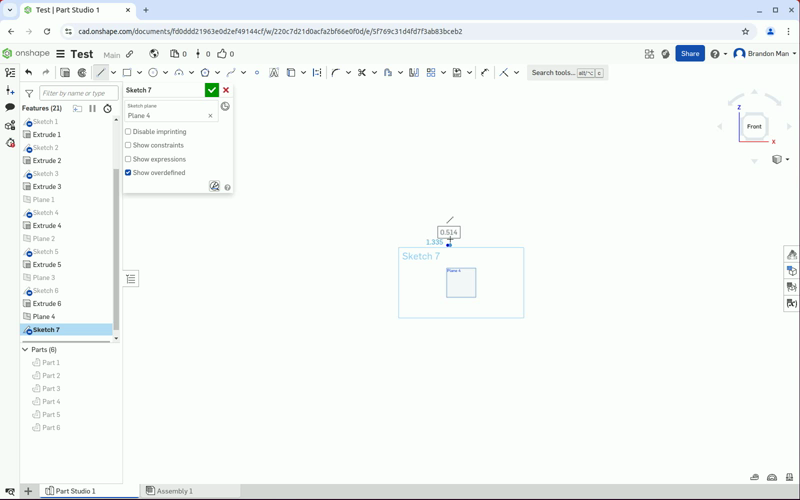
scroll(6)
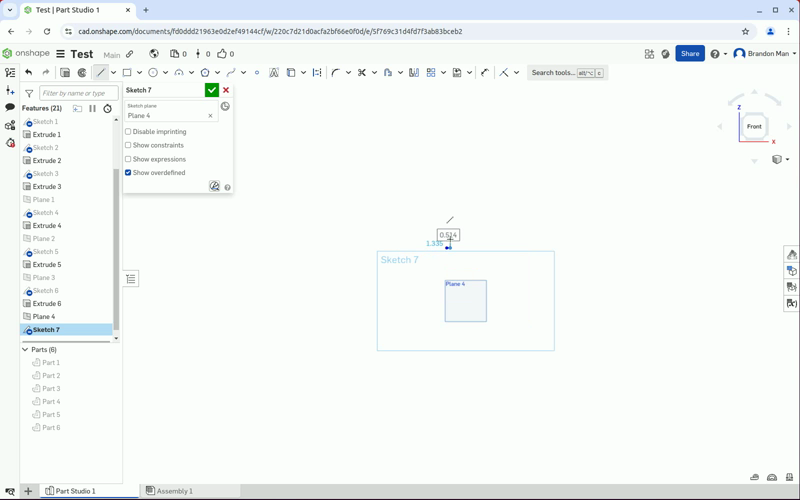
scroll(6)
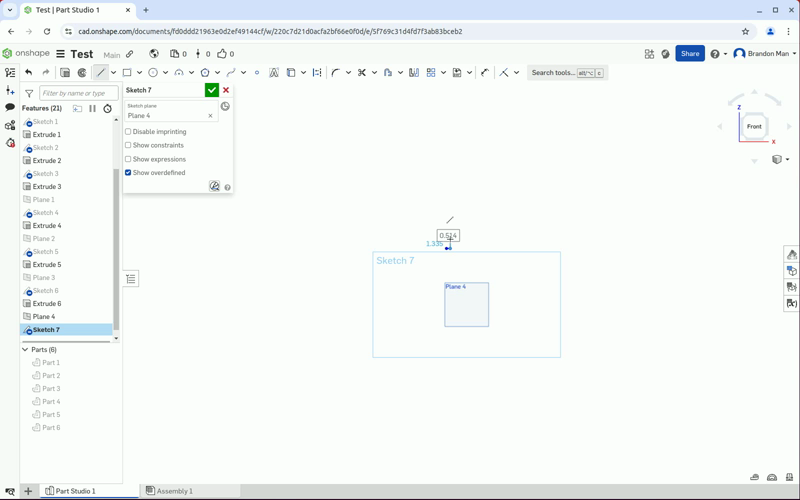
scroll(6)
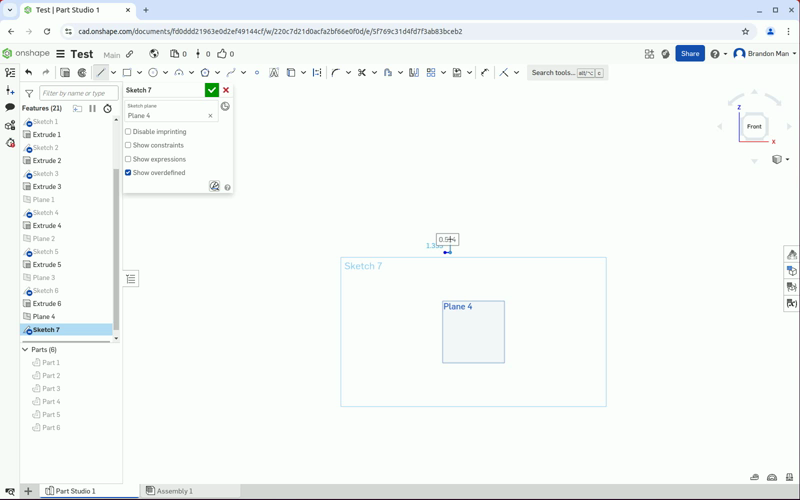
scroll(6)
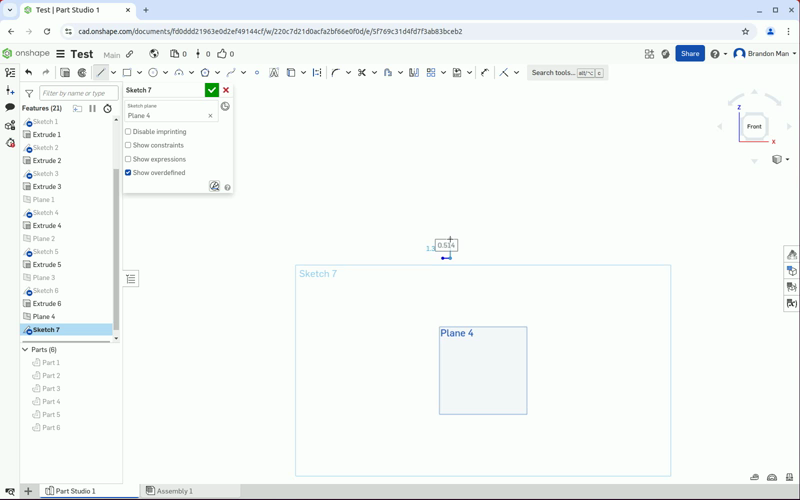
scroll(6)
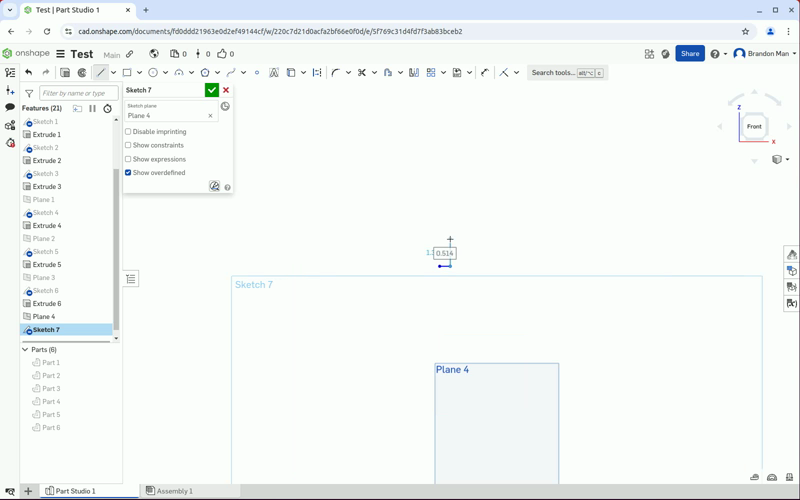
scroll(6)
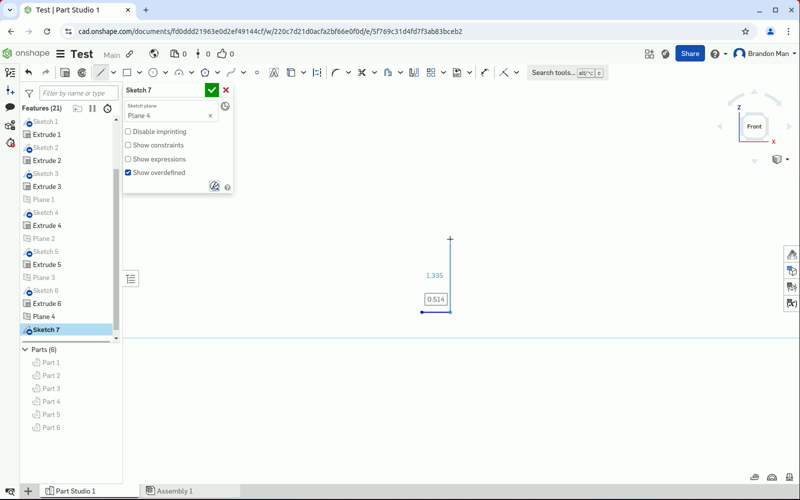
click(450, 238)
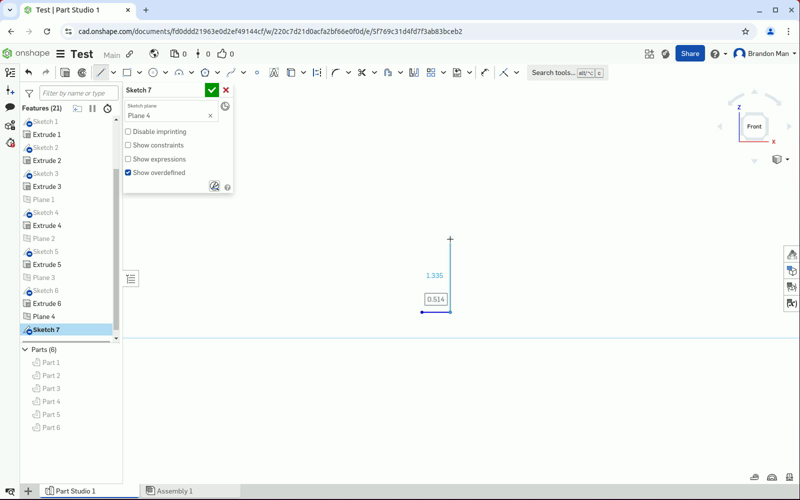
scroll(-6)
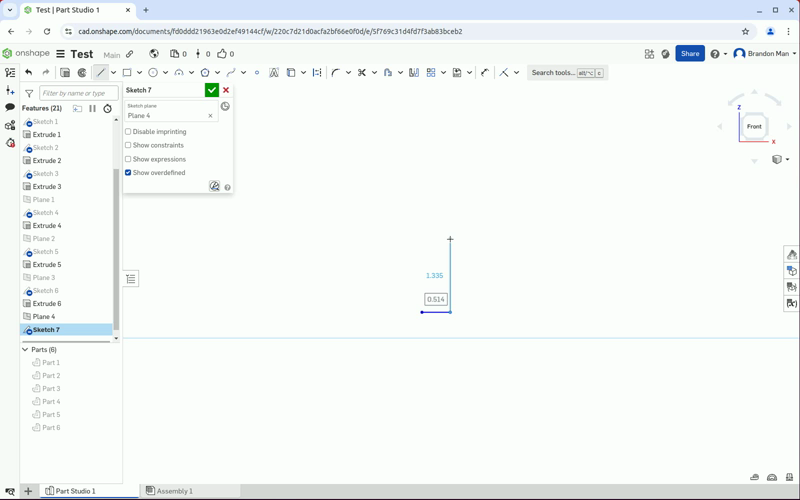
scroll(-6)
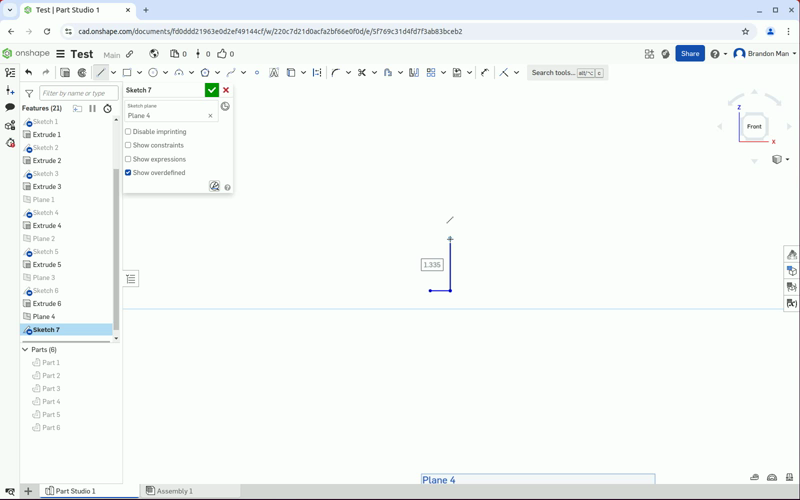
scroll(-6)
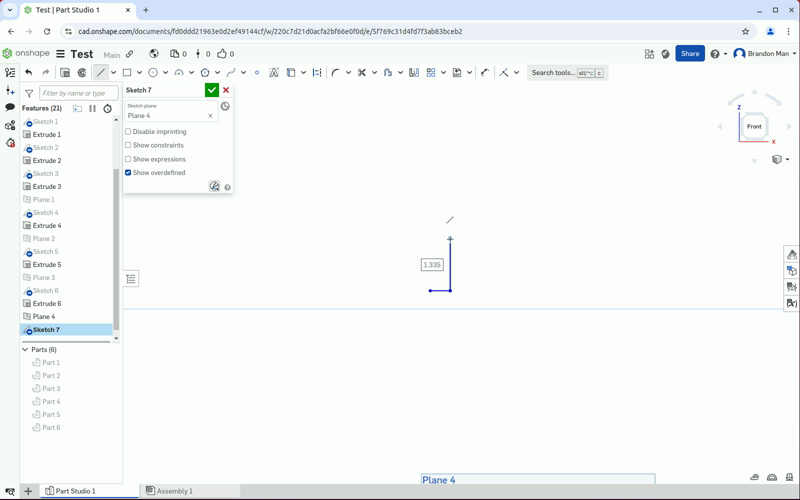
scroll(-6)
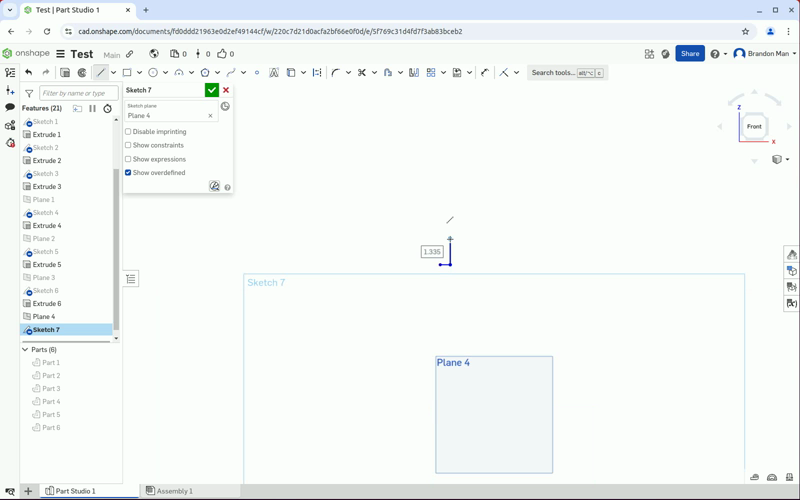
scroll(-6)
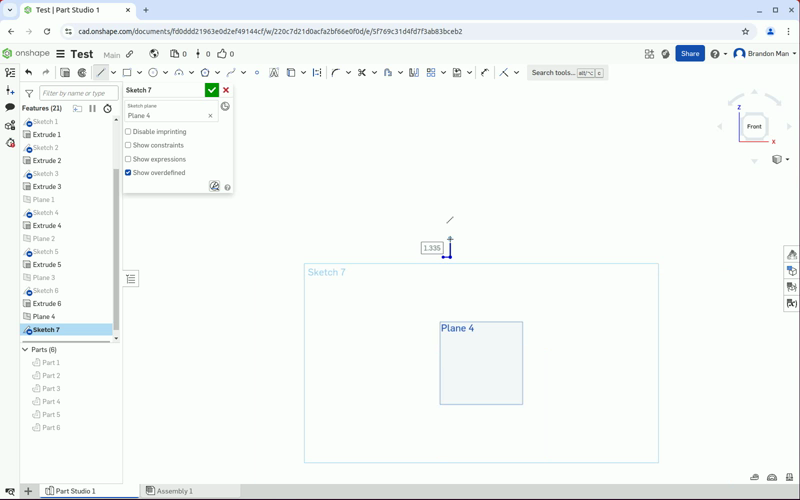
scroll(-6)
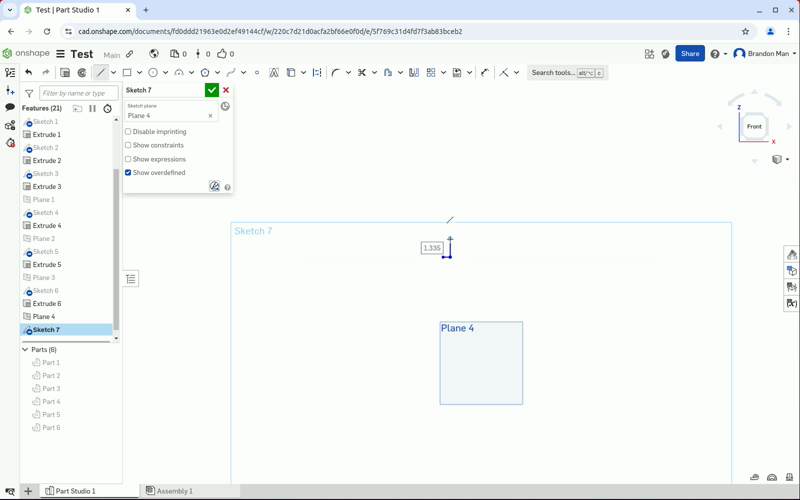
scroll(-6)
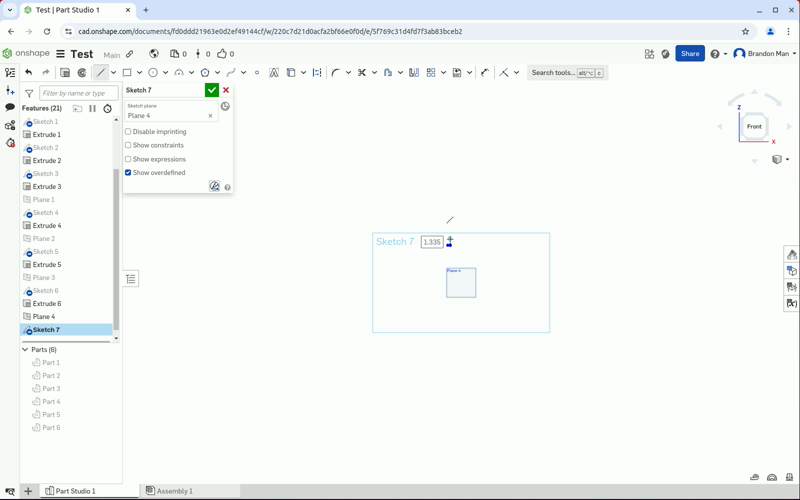
key_up(shift)
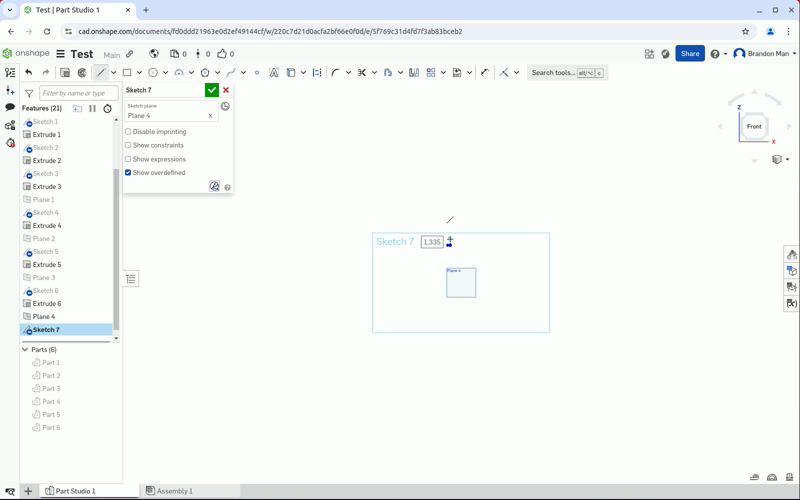
key_down(shift)
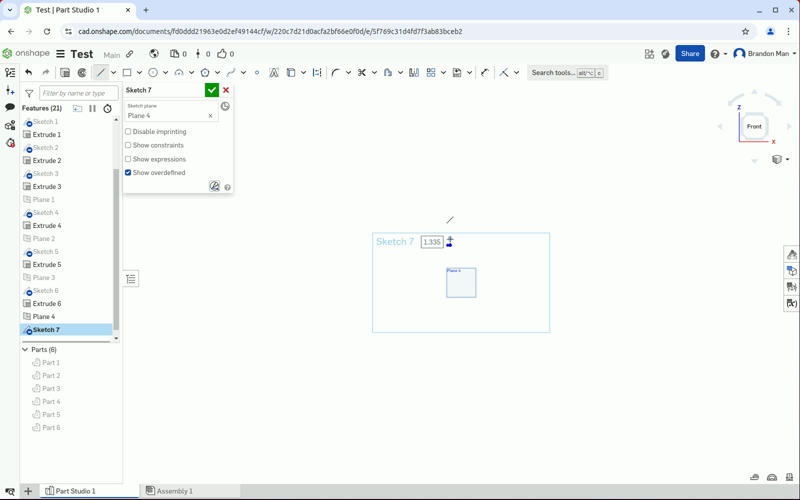
mouse_move(480, 238)
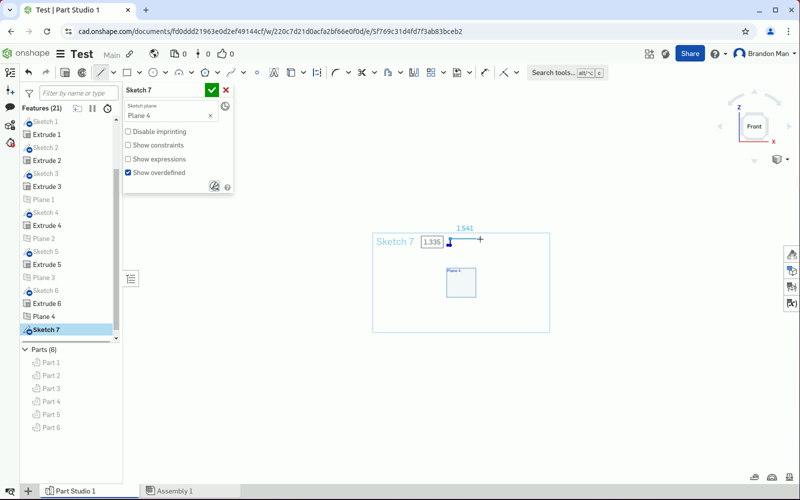
mouse_move(447, 238)
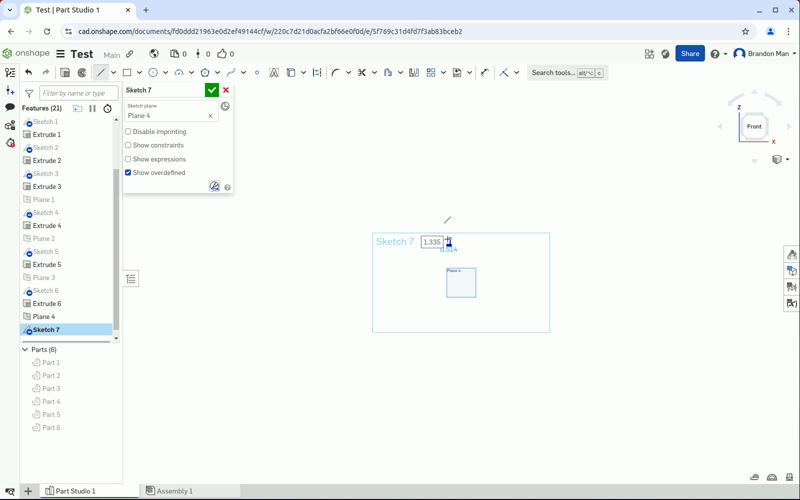
scroll(6)
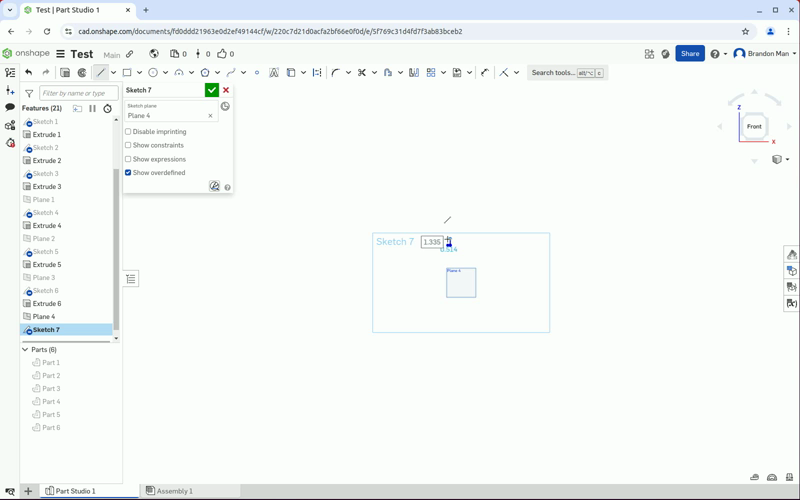
scroll(6)
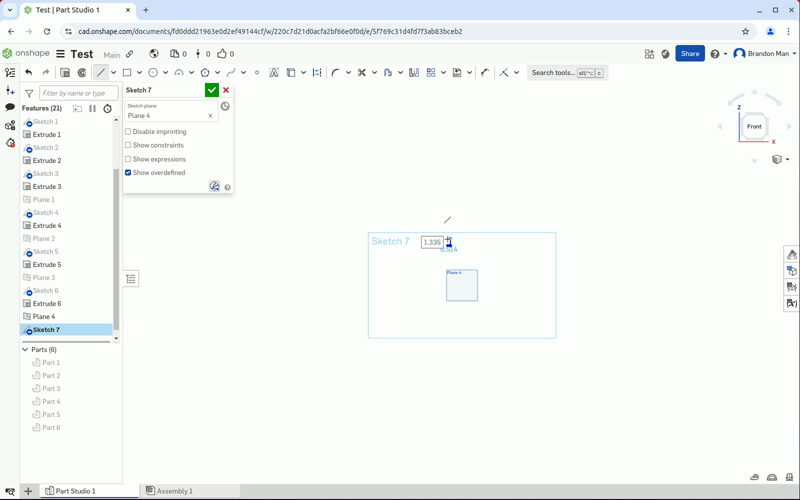
scroll(6)
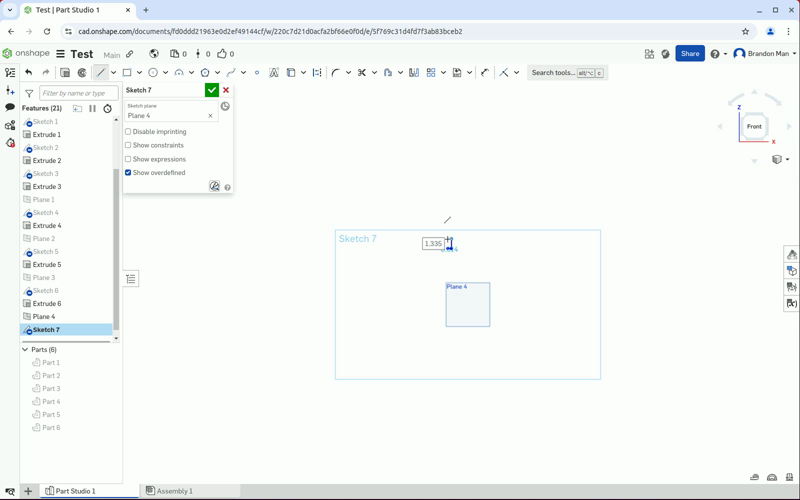
scroll(6)
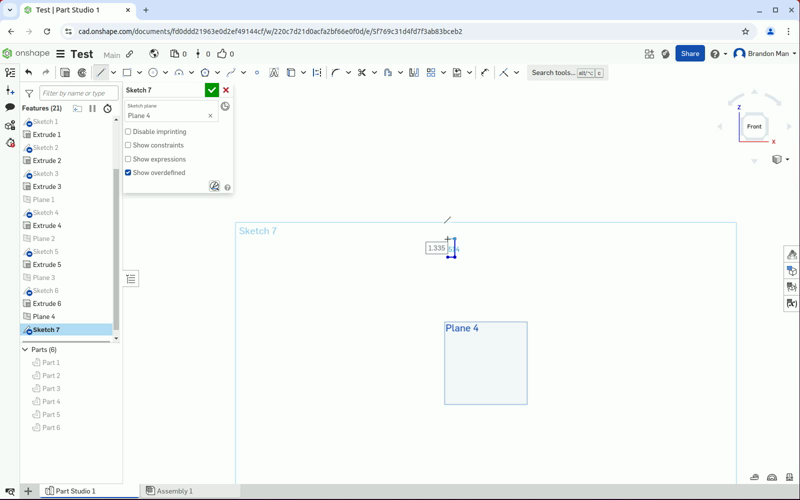
scroll(6)
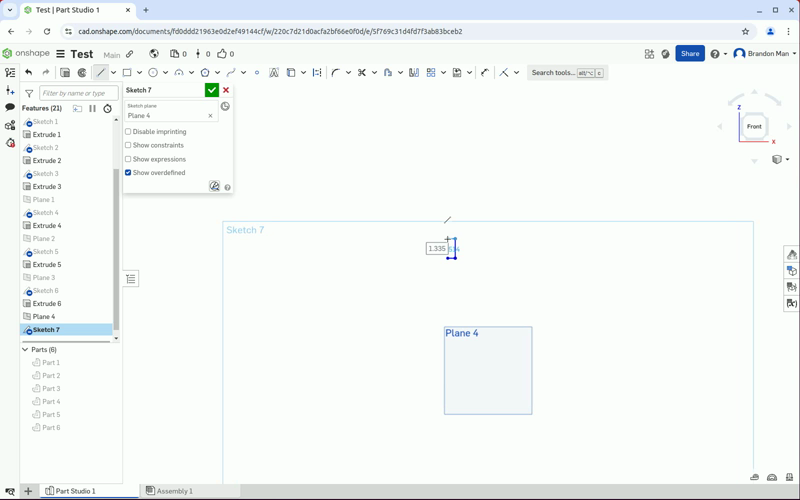
scroll(6)
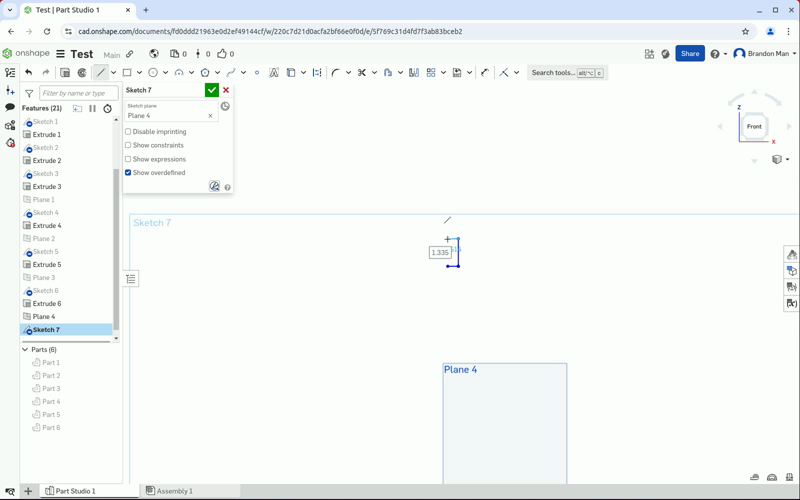
scroll(6)
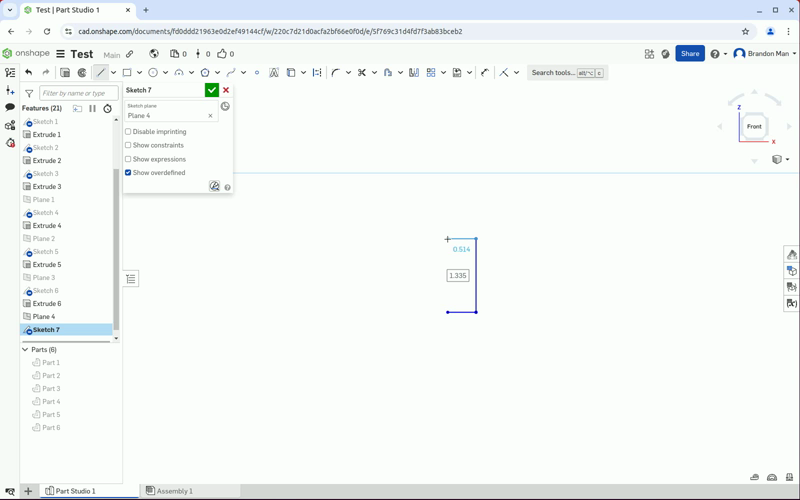
click(447, 238)
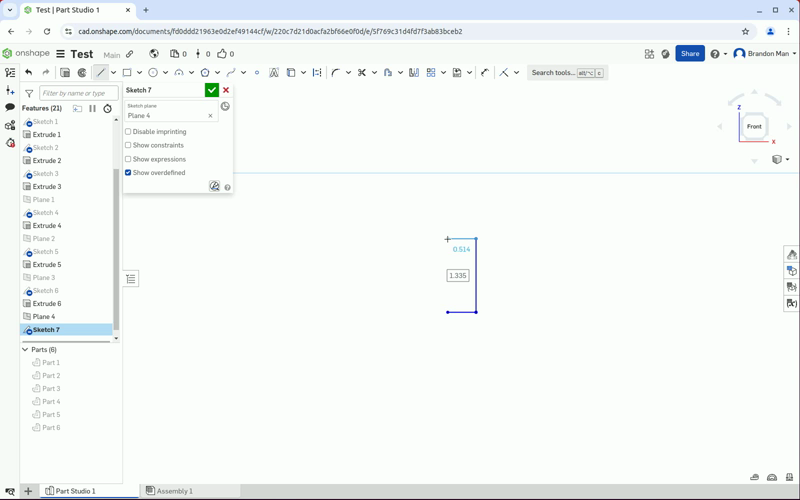
scroll(-6)
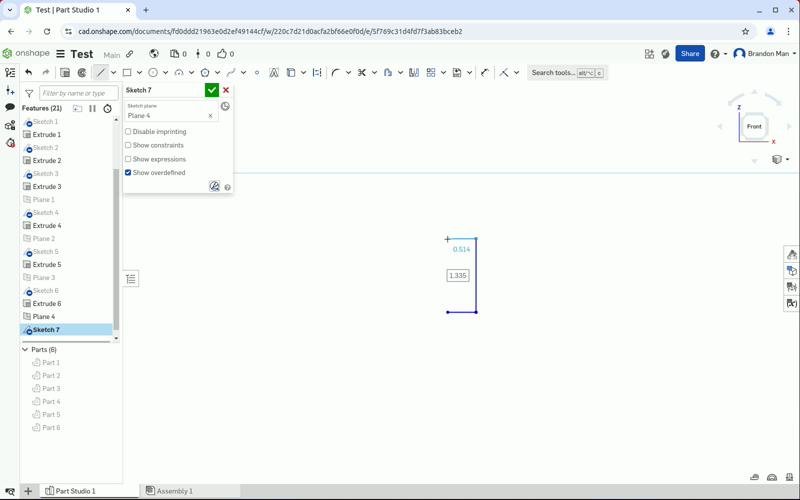
scroll(-6)
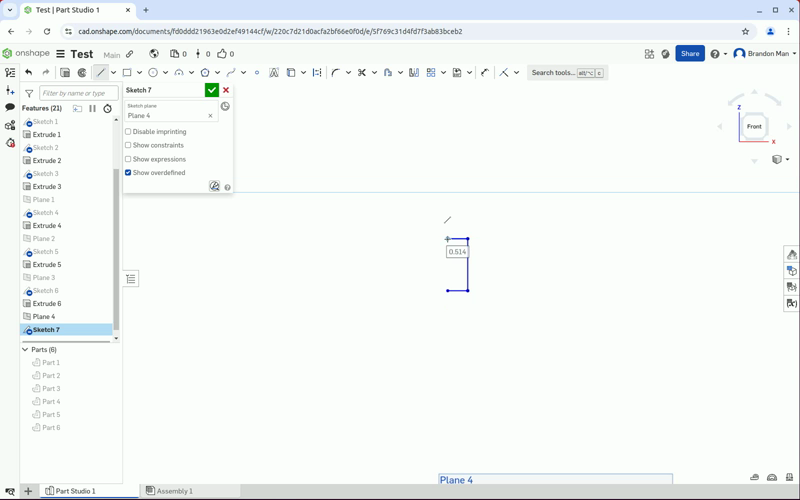
scroll(-6)
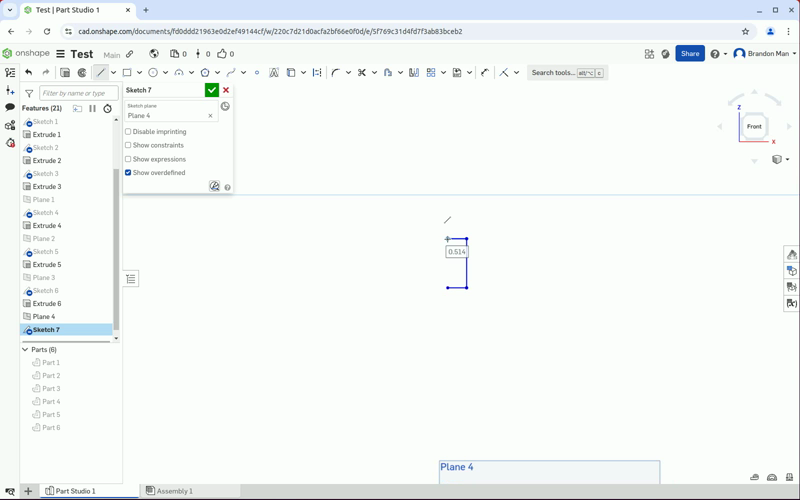
scroll(-6)
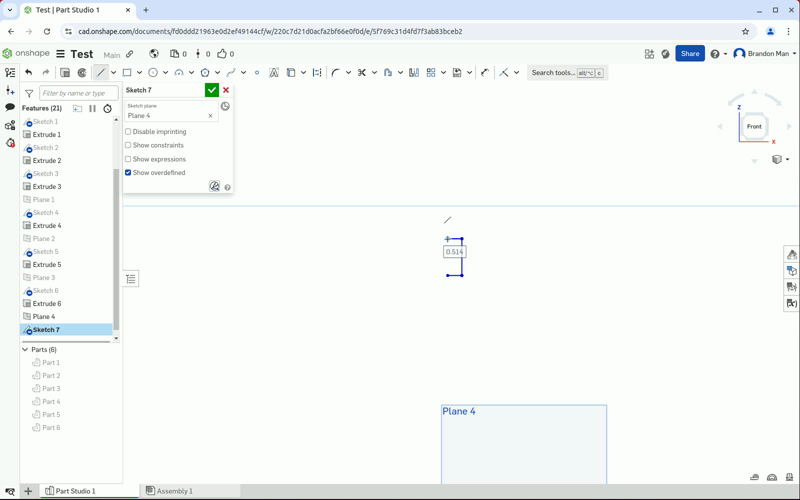
scroll(-6)
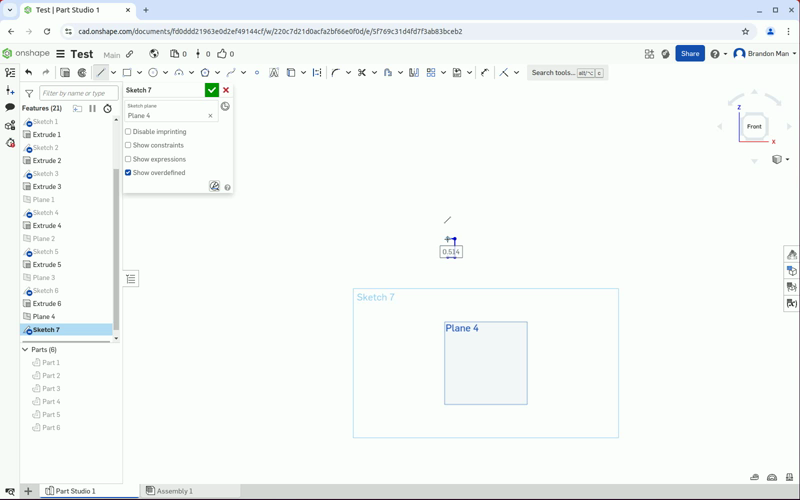
scroll(-6)
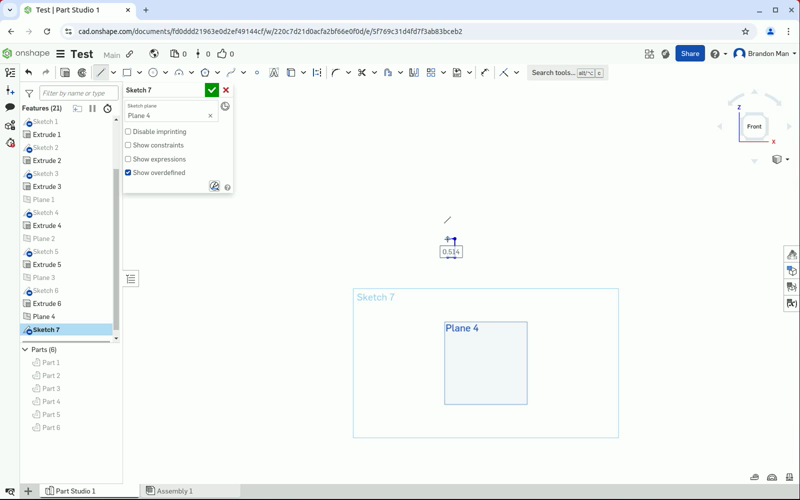
scroll(-6)
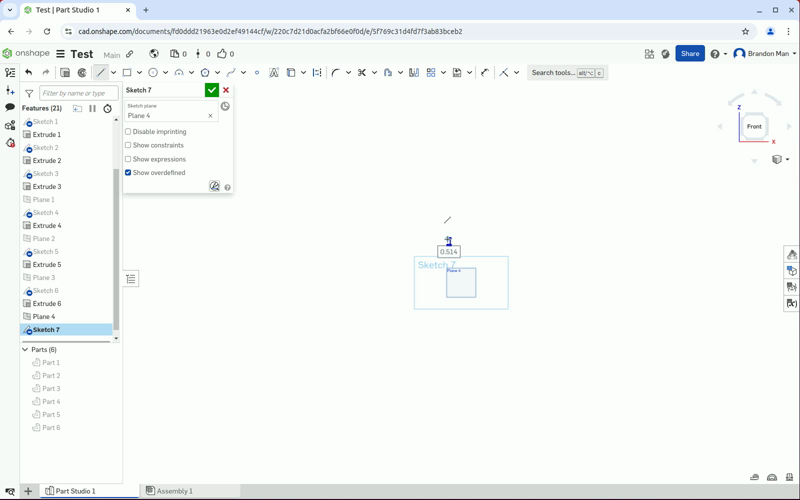
key_up(shift)
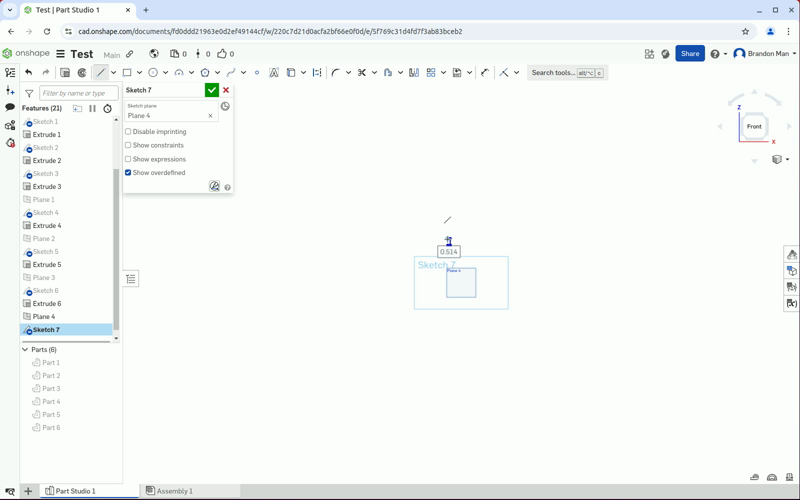
mouse_move(477, 238)
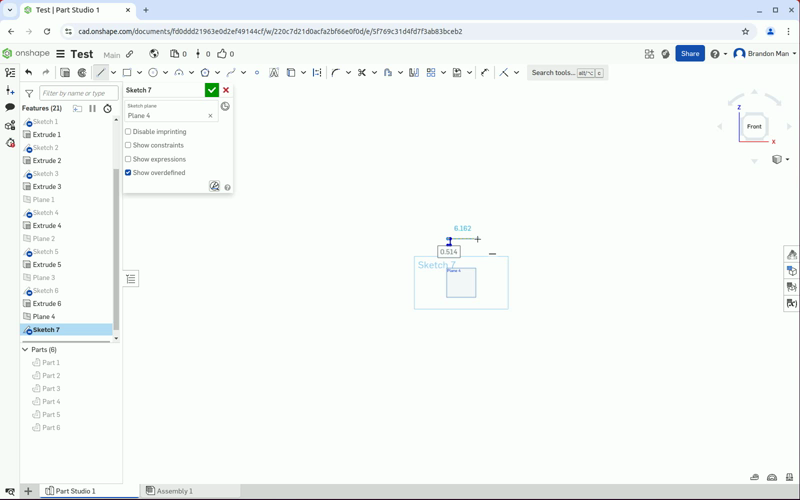
key_down(shift)
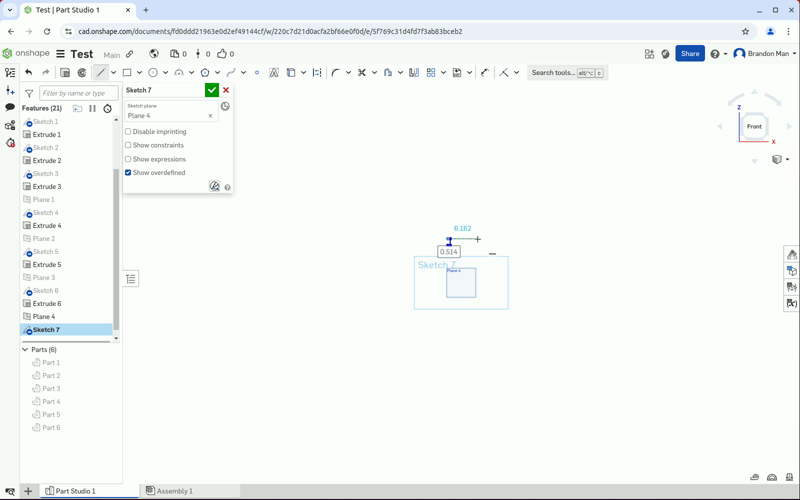
mouse_move(447, 245)
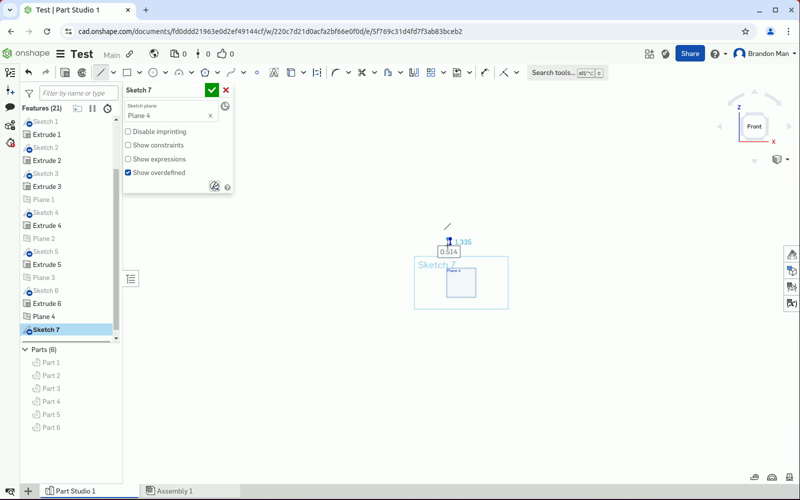
scroll(6)
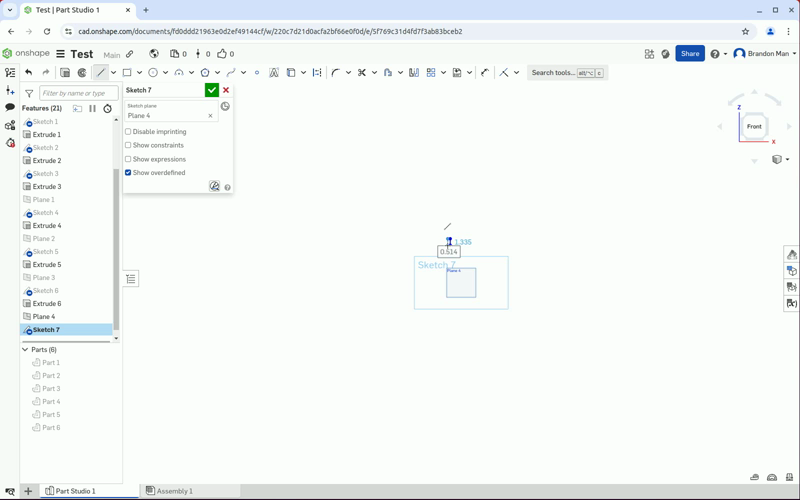
scroll(6)
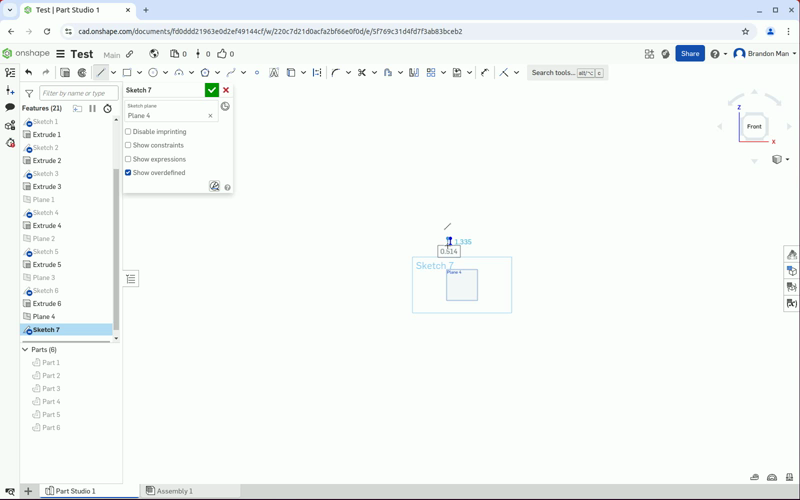
scroll(6)
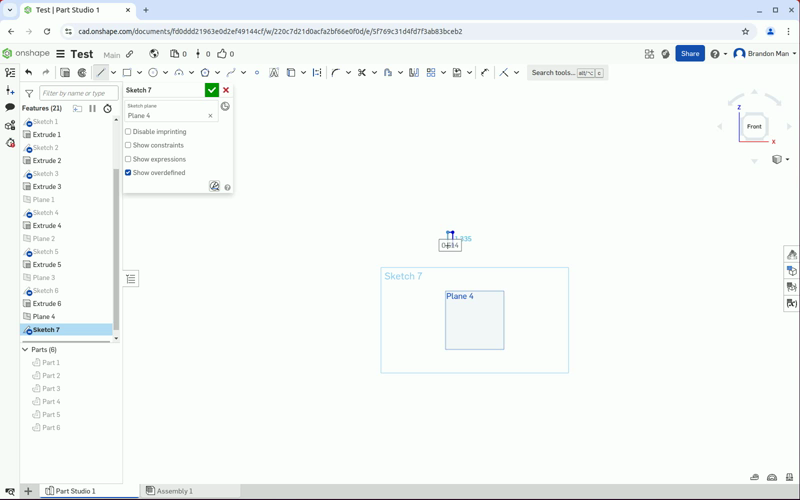
scroll(6)
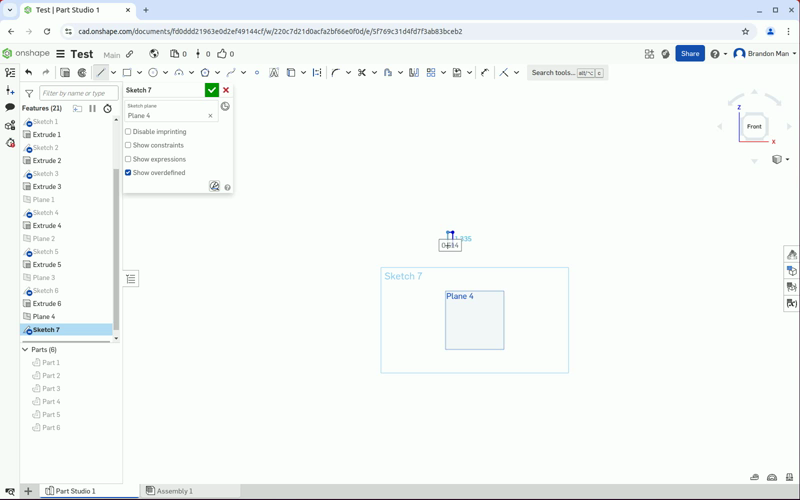
scroll(6)
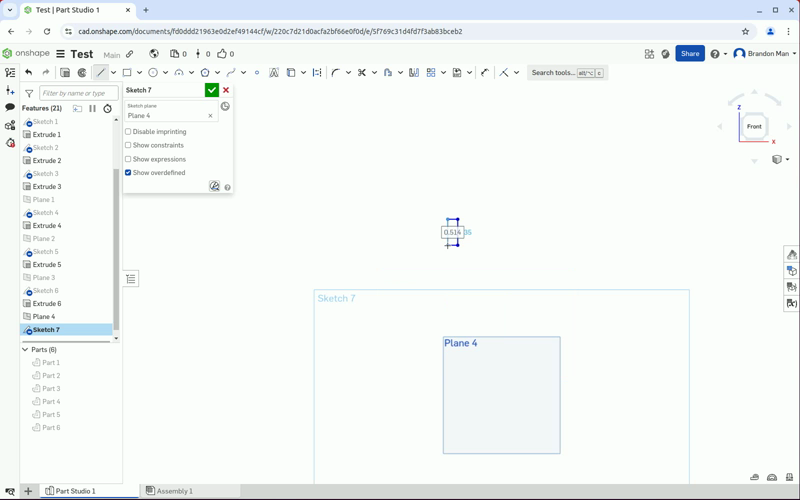
scroll(6)
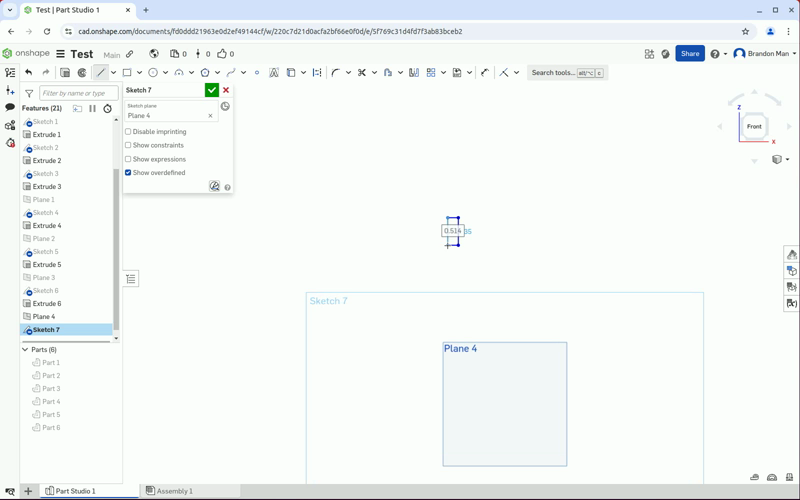
scroll(6)
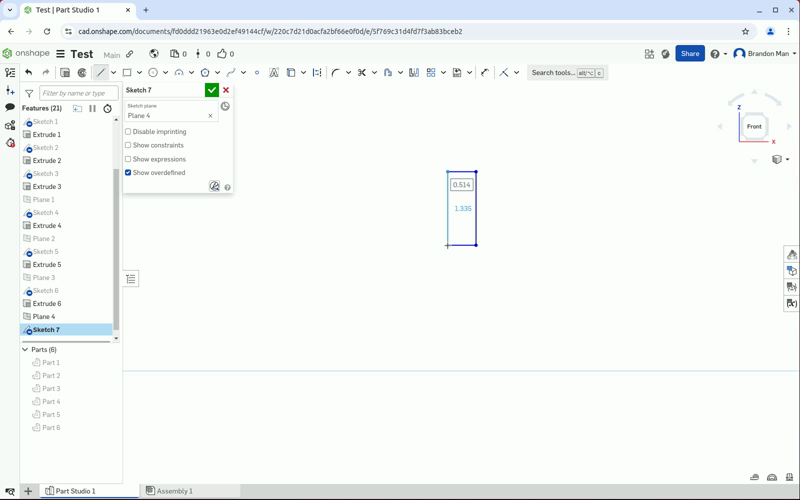
key_up(shift)
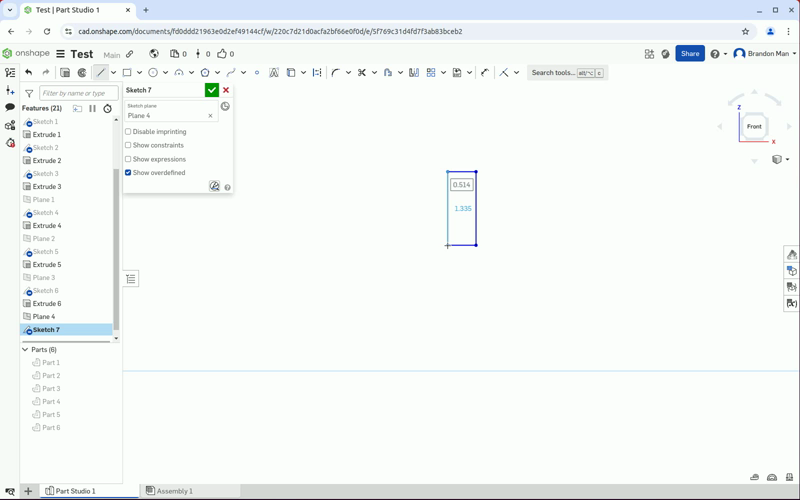
click(447, 245)
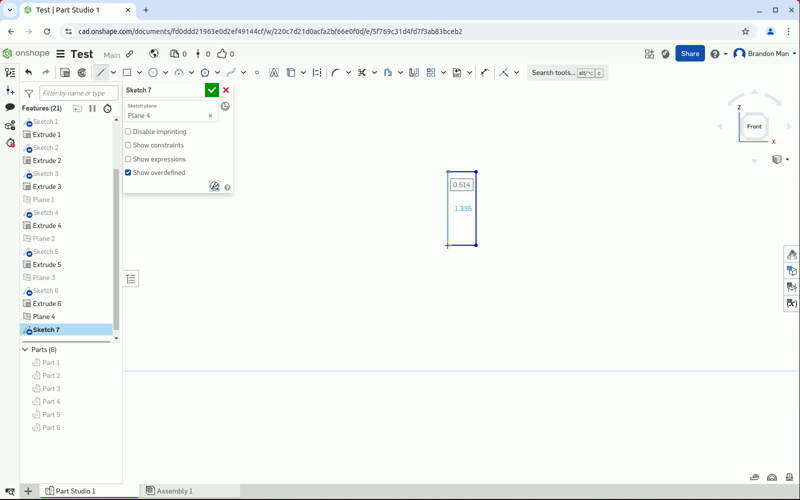
scroll(-6)
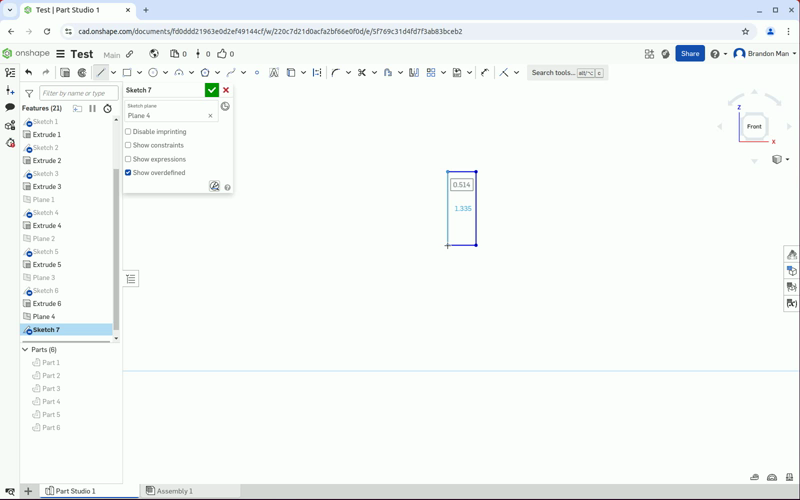
scroll(-6)
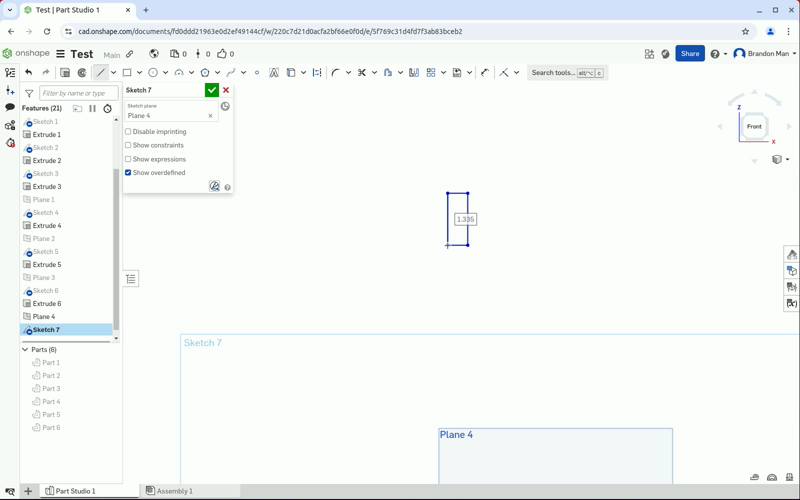
scroll(-6)
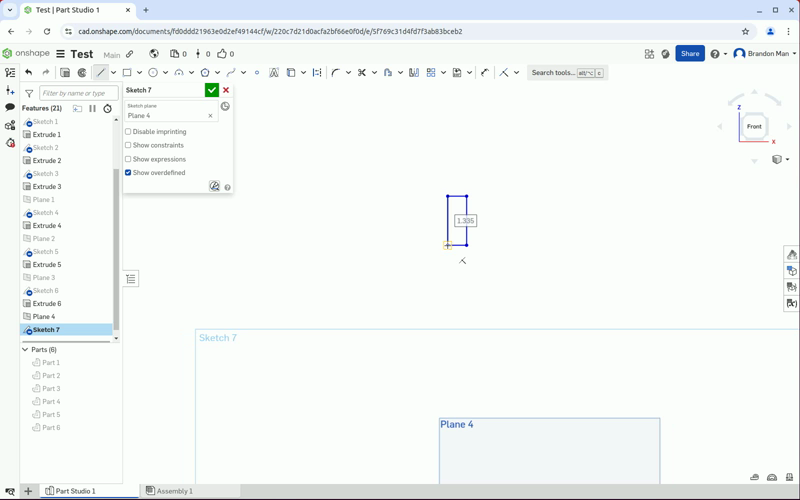
scroll(-6)
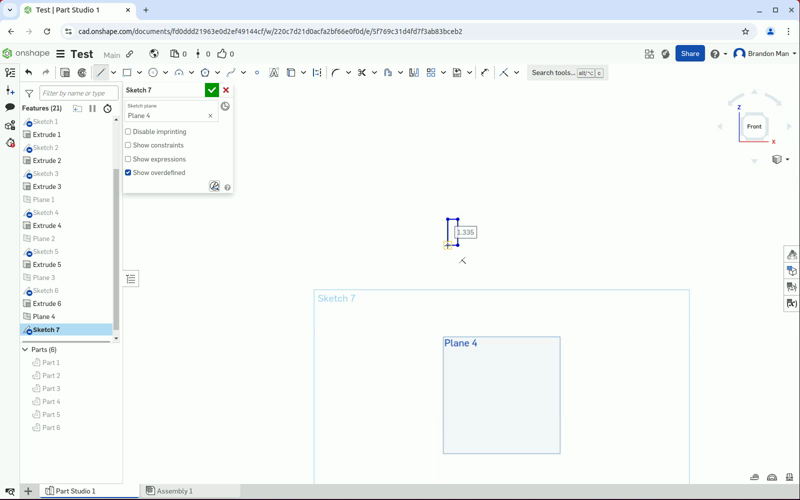
scroll(-6)
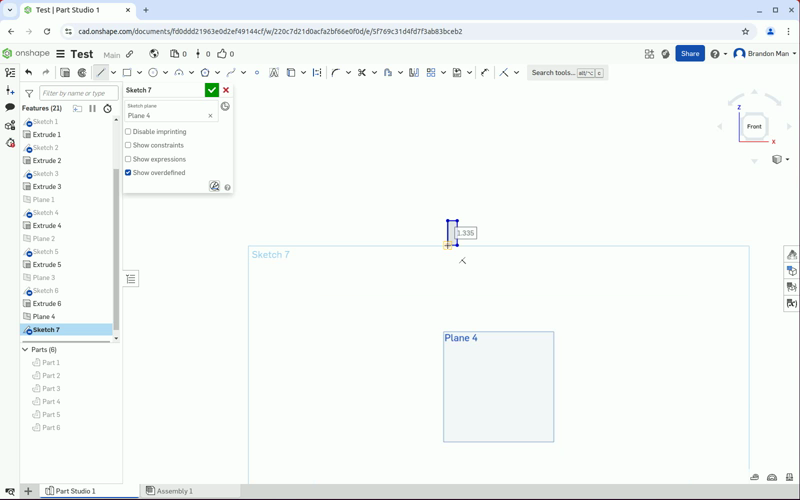
scroll(-6)
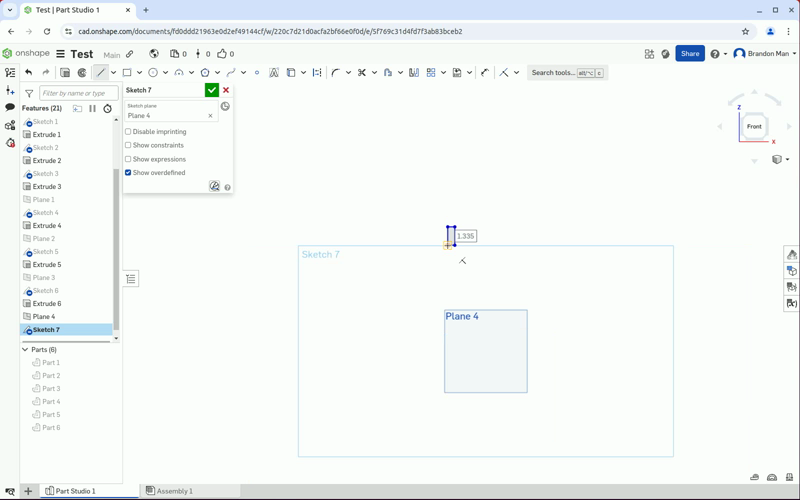
scroll(-6)
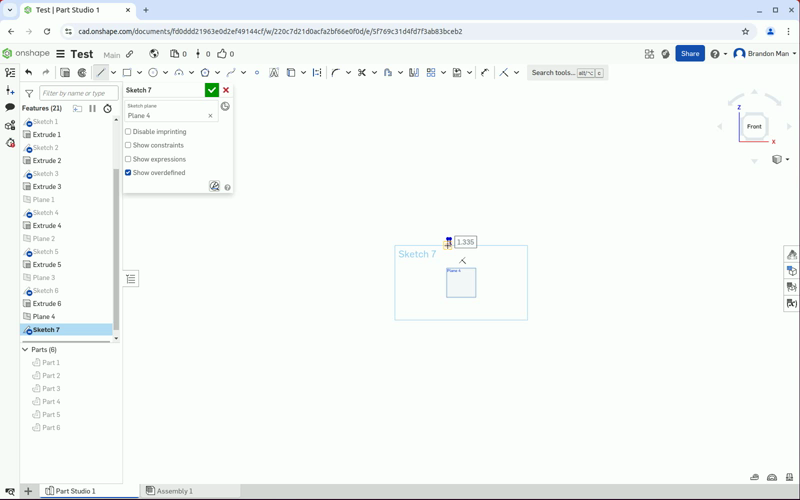
key(esc)
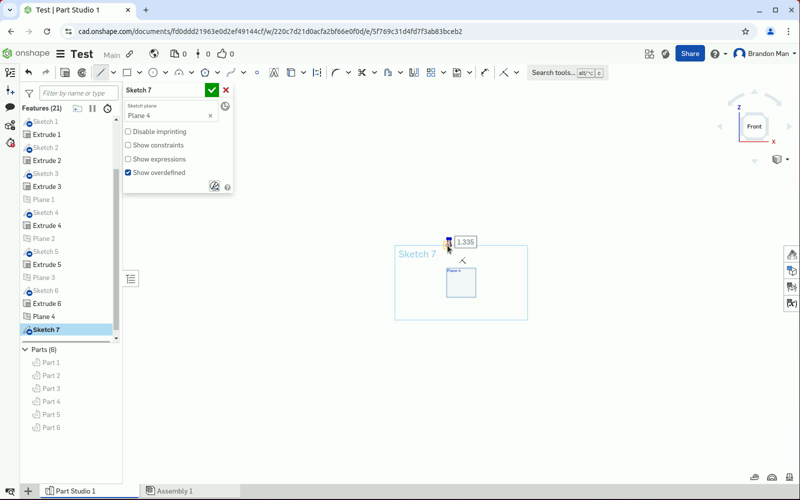
mouse_move(449, 244)
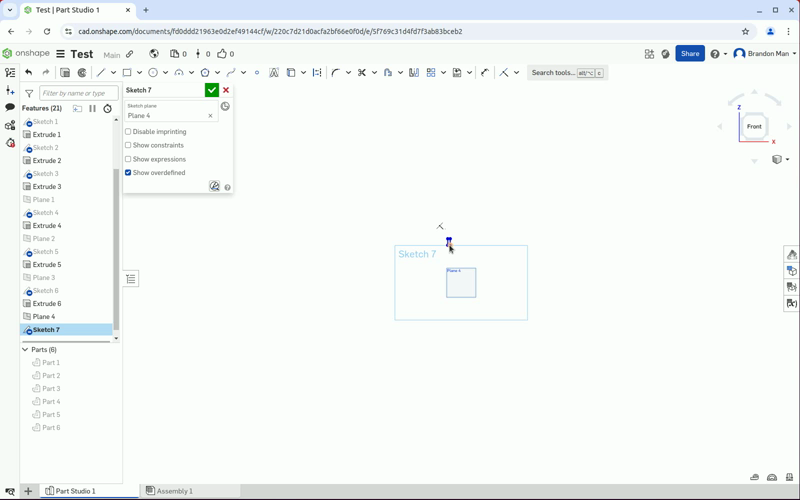
scroll(6)
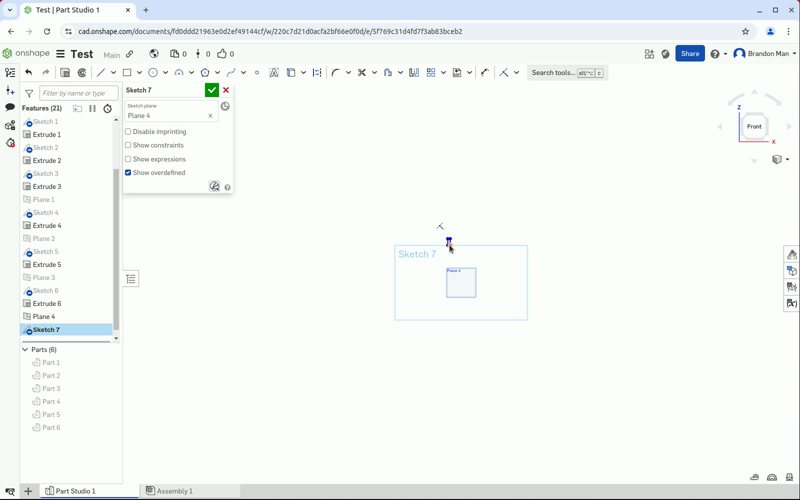
scroll(6)
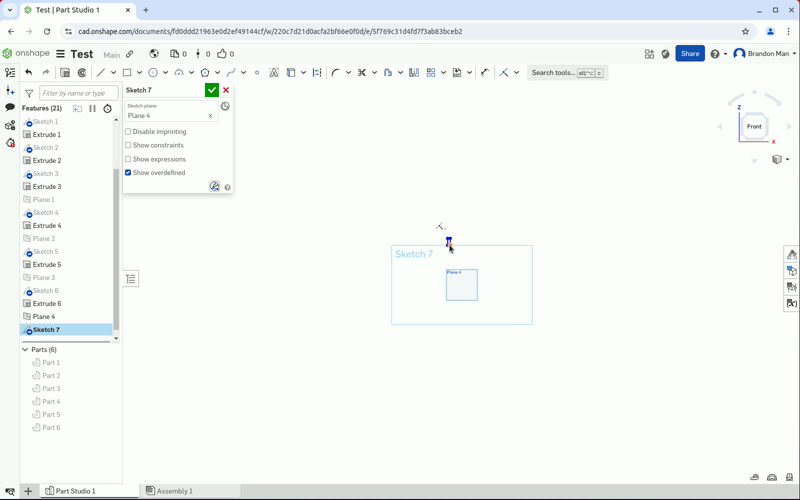
scroll(6)
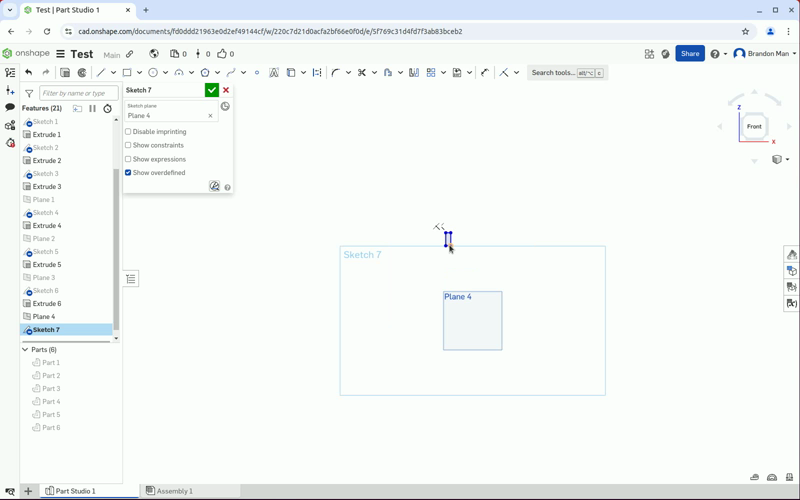
scroll(6)
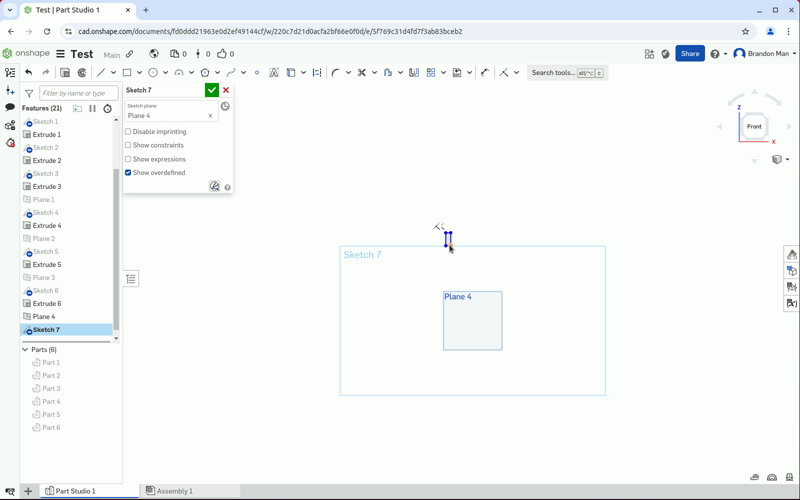
scroll(6)
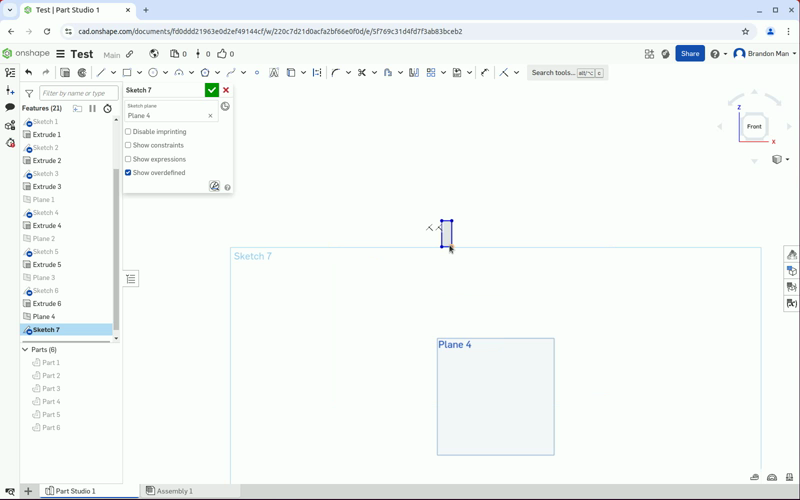
scroll(6)
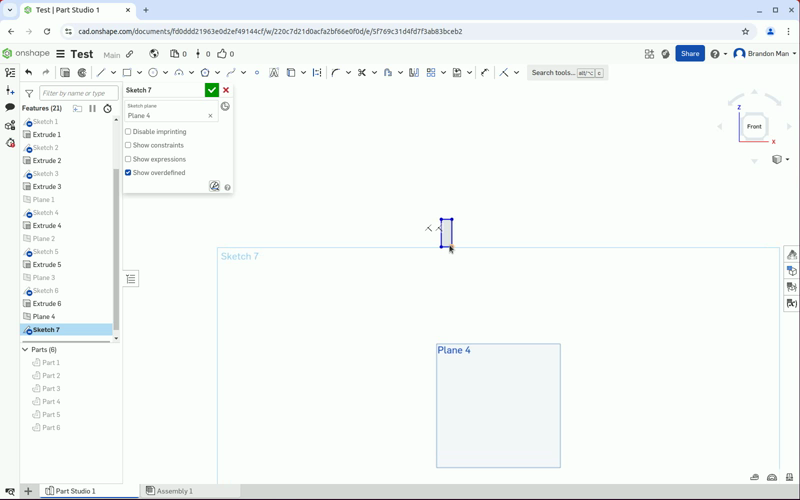
scroll(6)
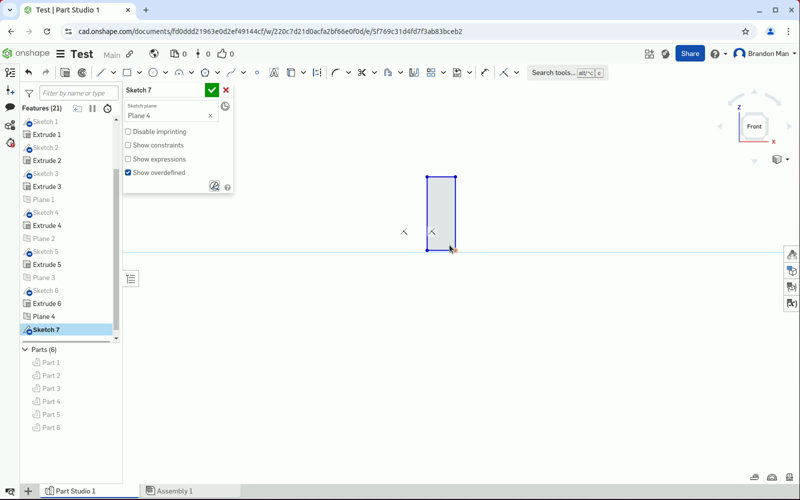
click(449, 244)
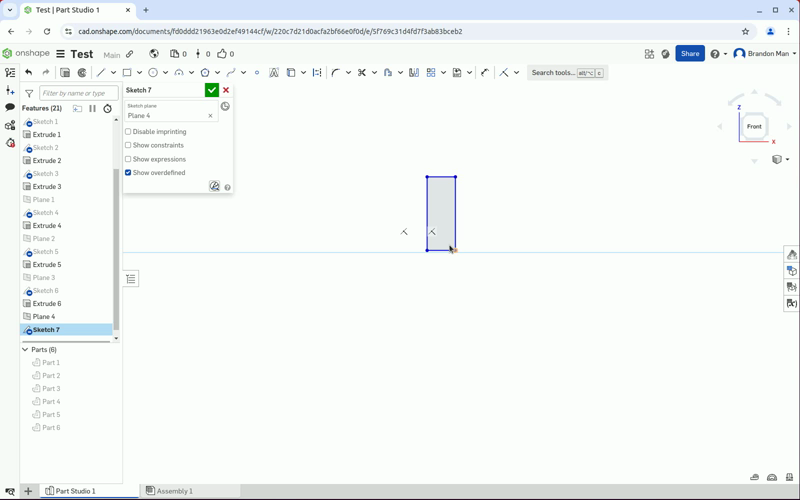
scroll(-6)
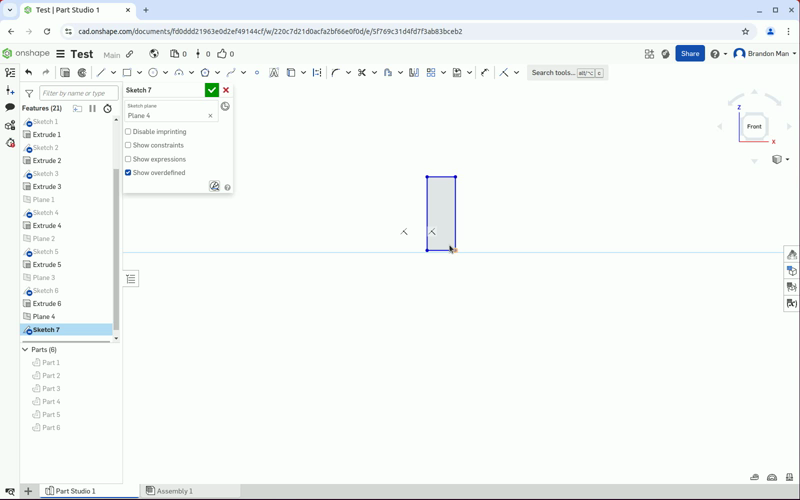
scroll(-6)
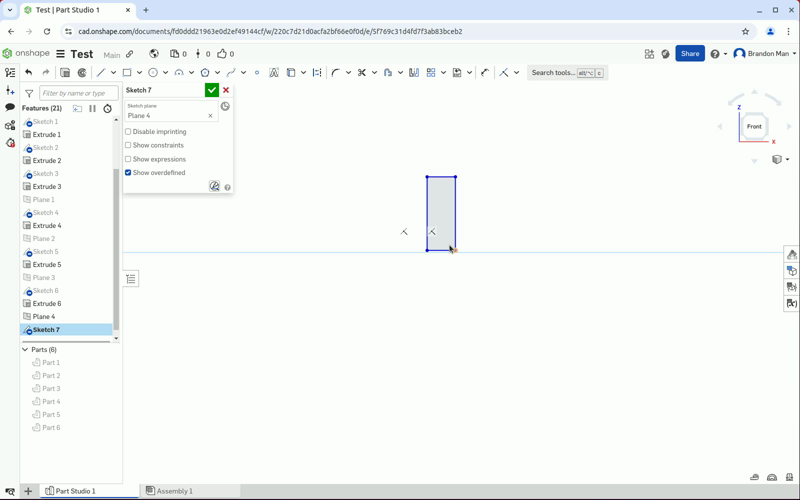
scroll(-6)
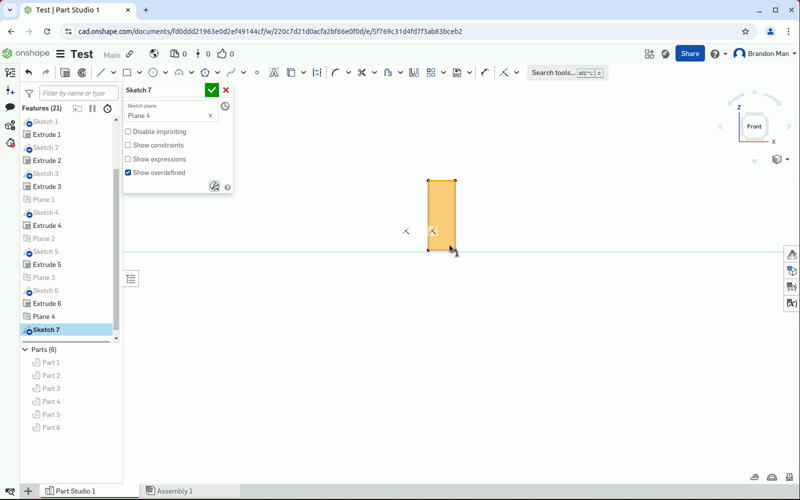
scroll(-6)
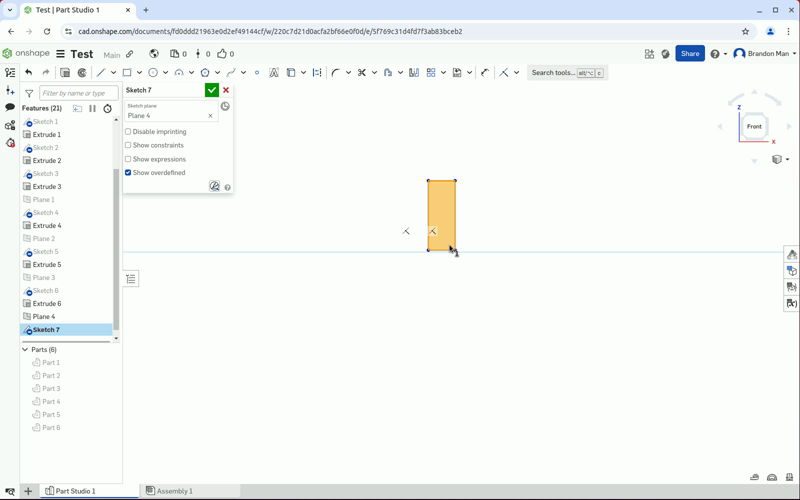
scroll(-6)
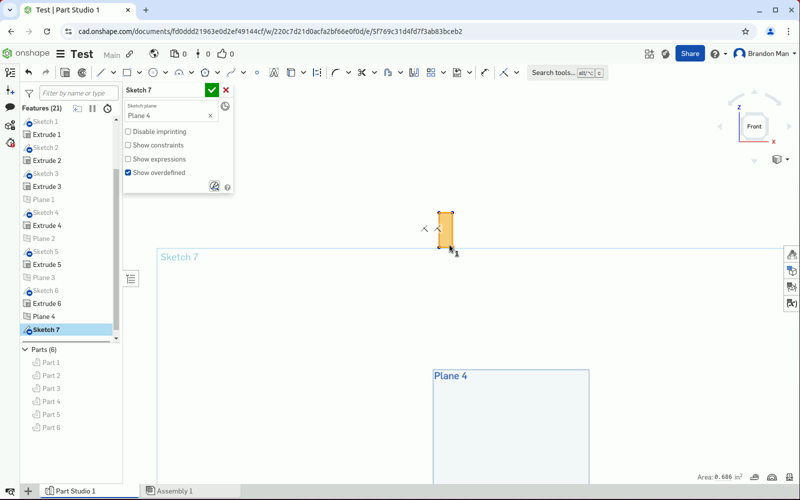
scroll(-6)
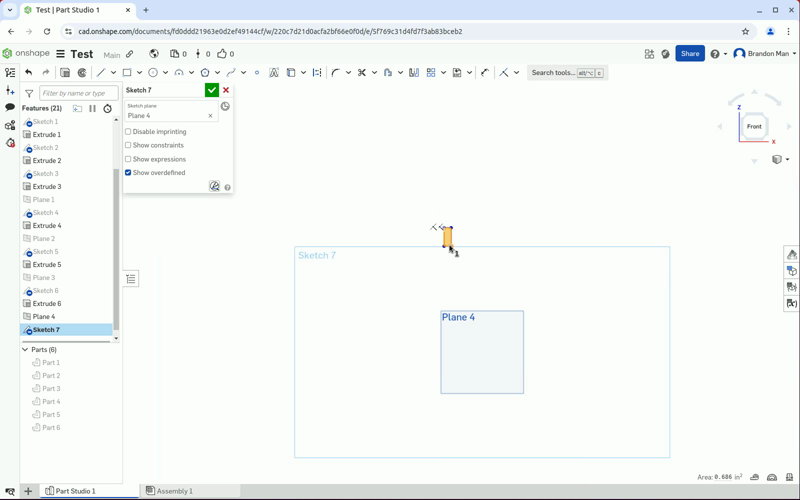
scroll(-6)
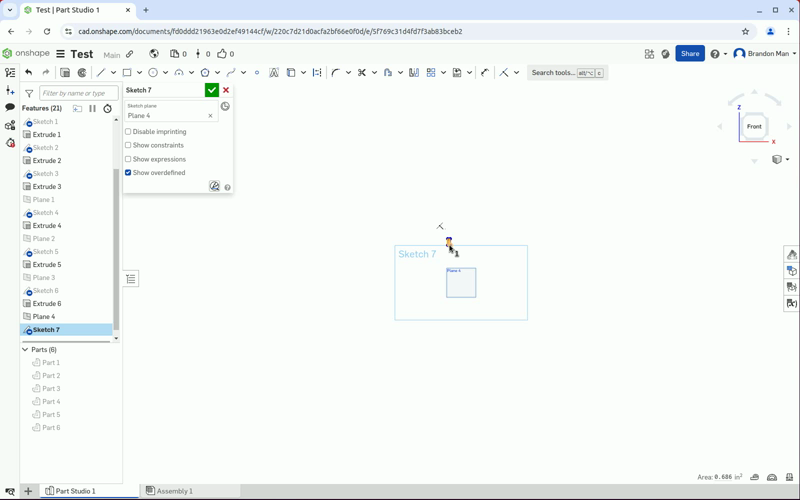
mouse_move(73, 352)
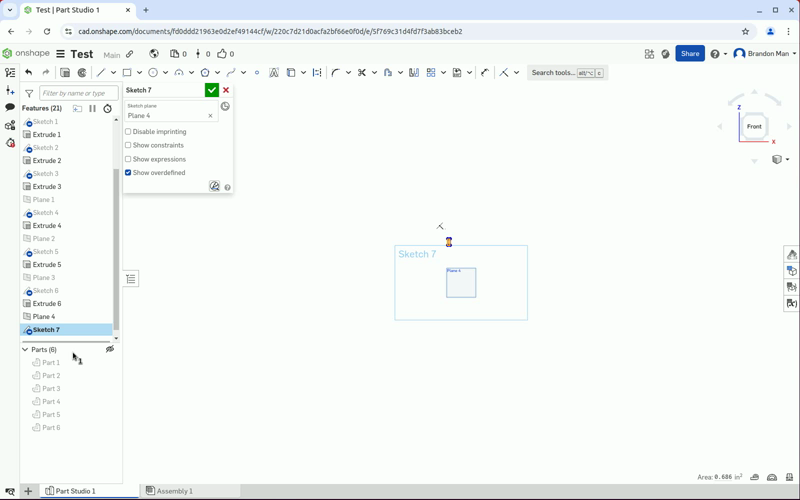
key(shift+y)
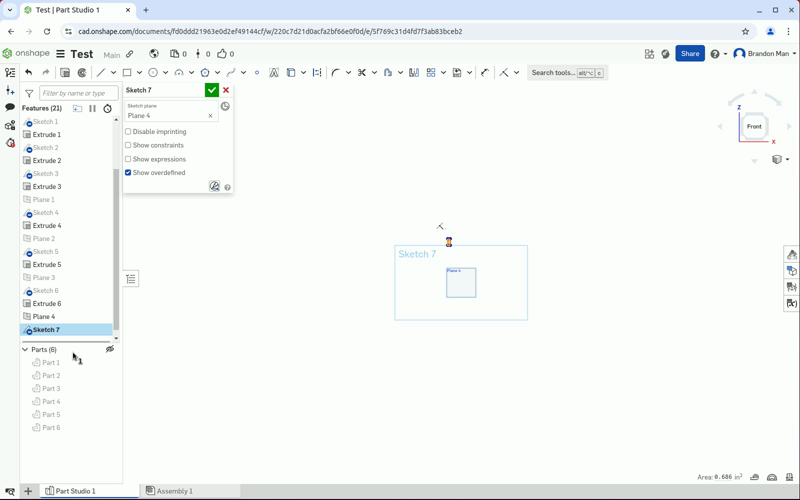
key(shift+e)
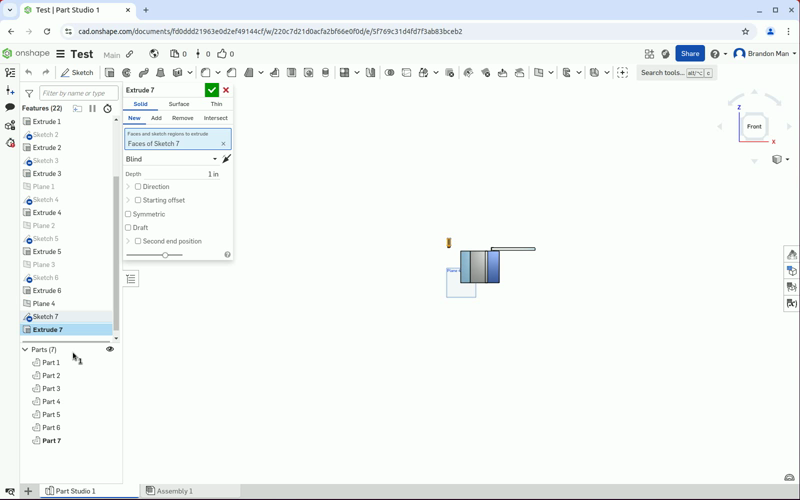
mouse_move(143, 106)
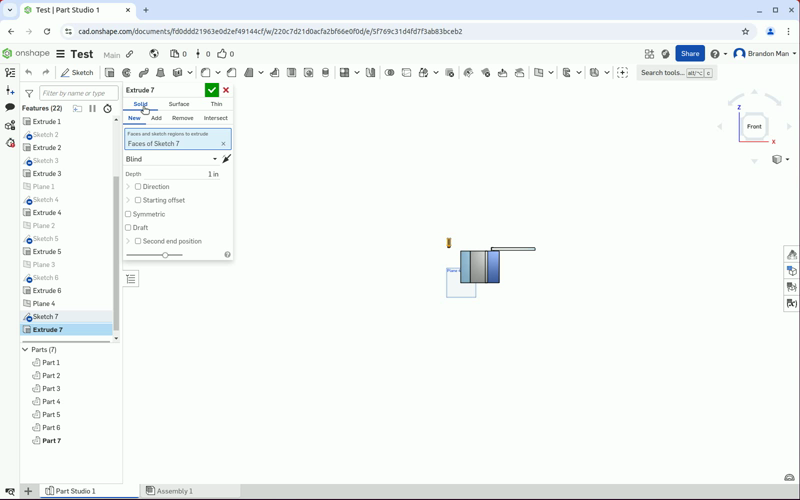
click(143, 106)
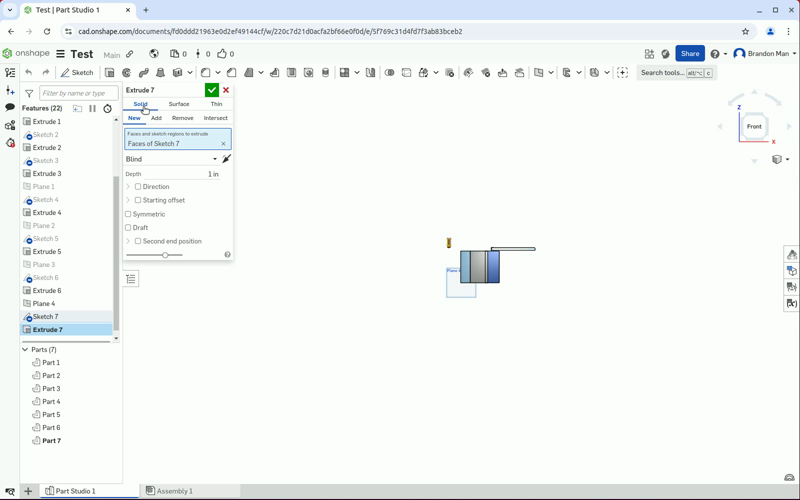
mouse_move(137, 120)
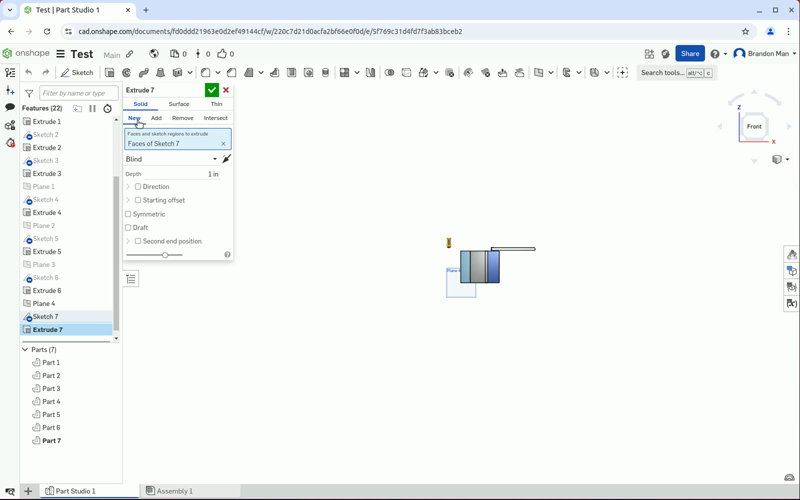
click(137, 120)
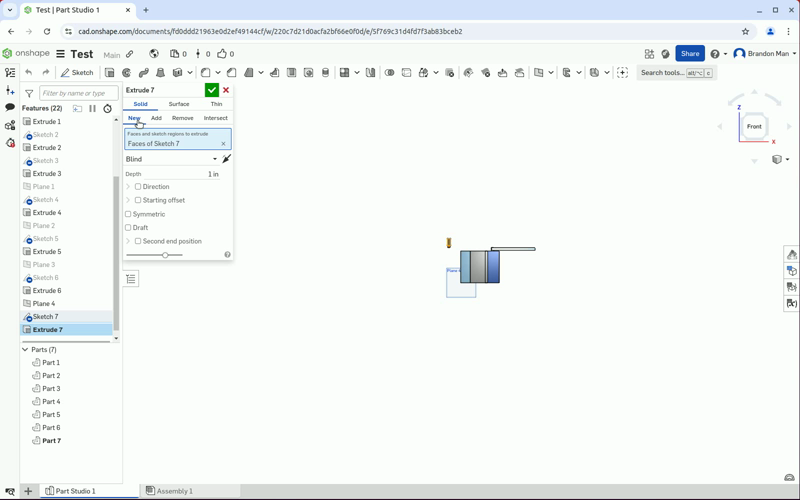
key(tab, 4)
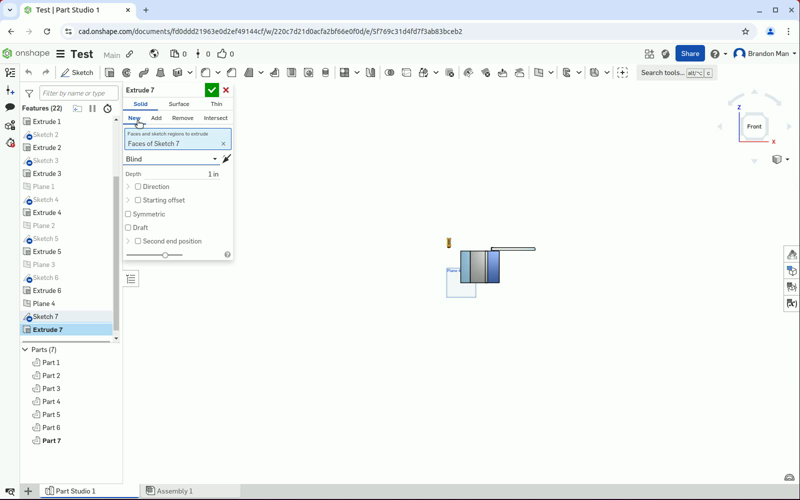
text(5.055)
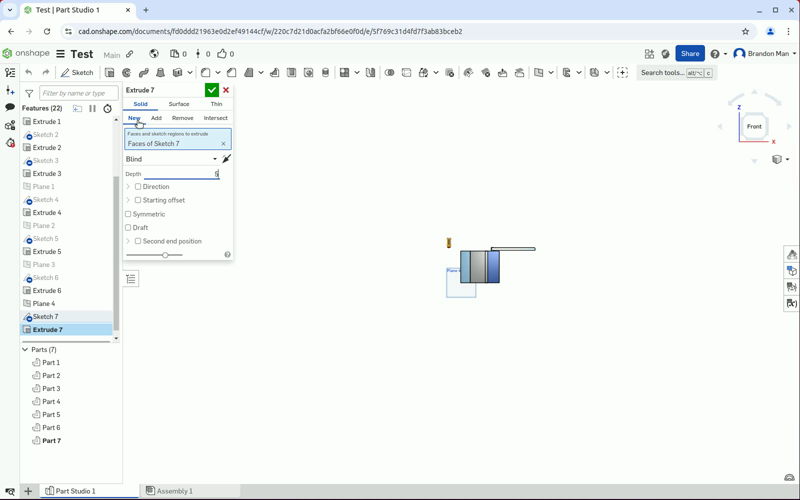
key(enter)
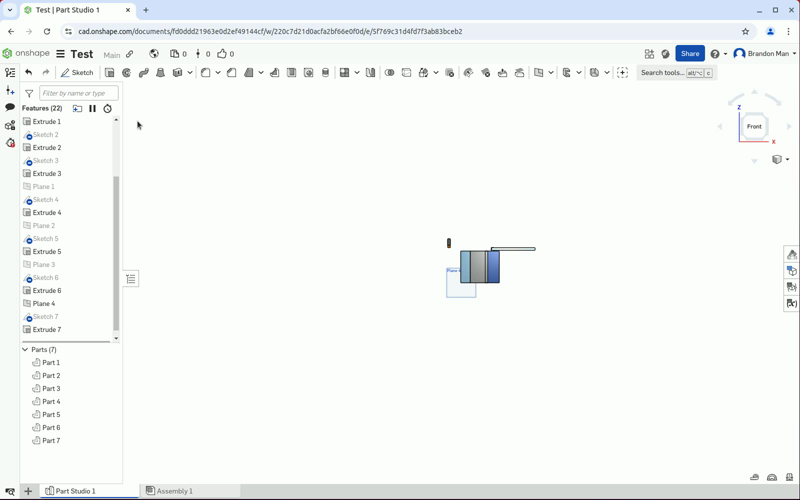
key(shift+h)
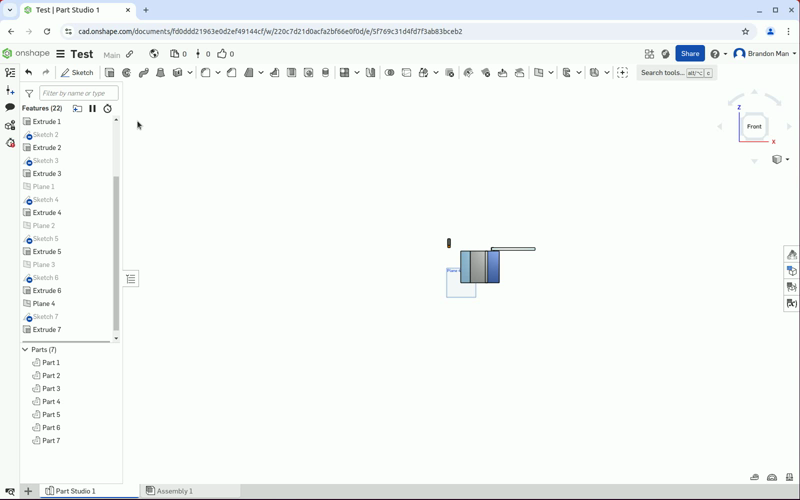
key(shift+h)
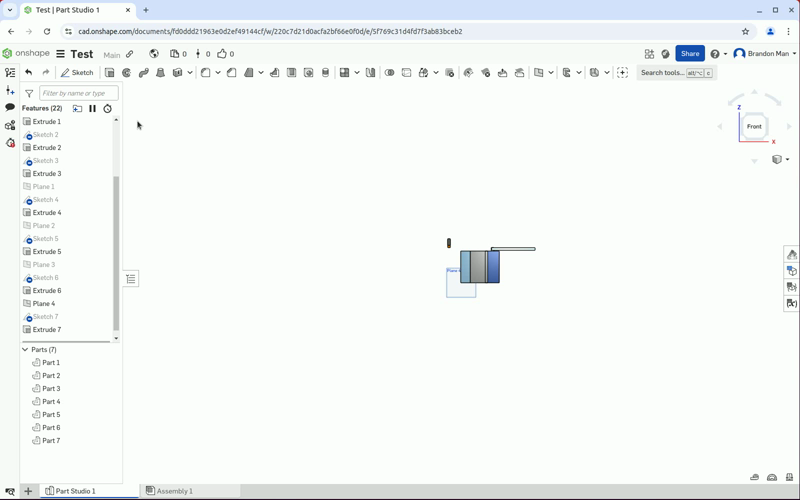
mouse_move(69, 111)
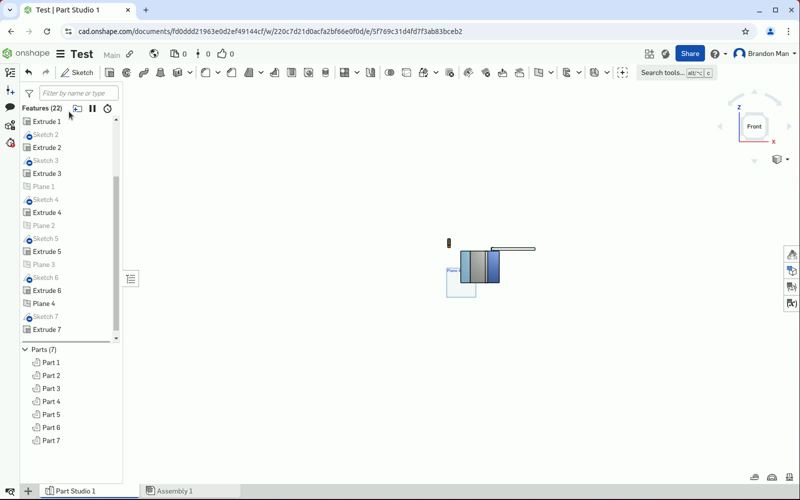
click(69, 111)
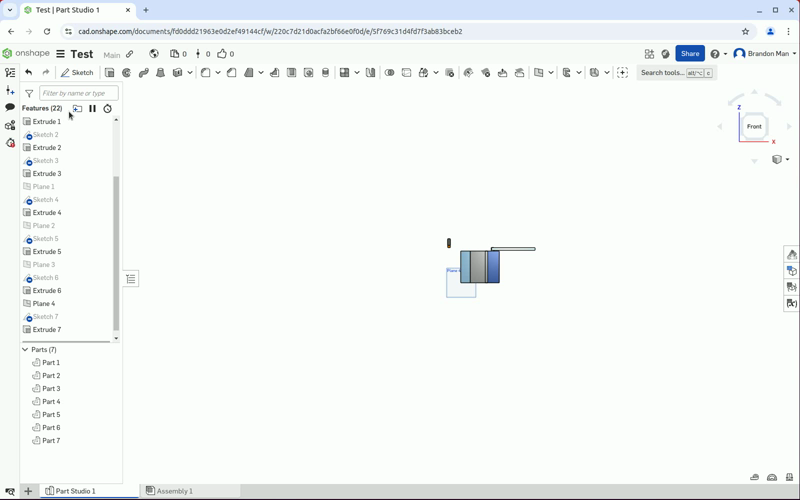
mouse_move(73, 352)
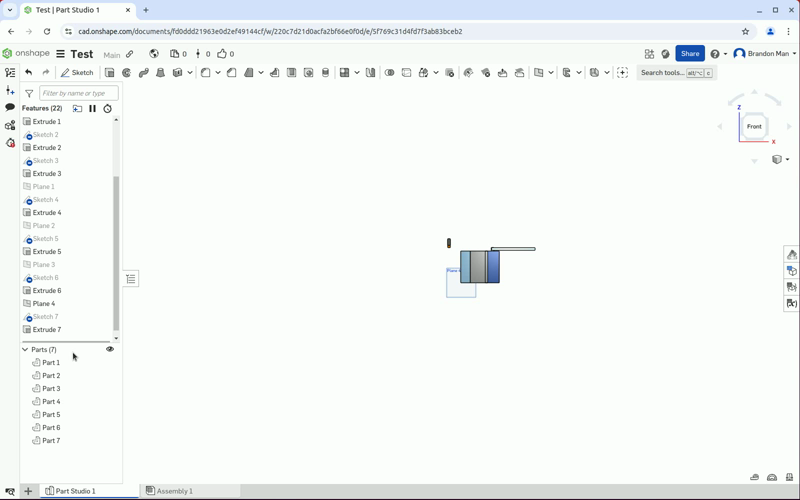
key(y)
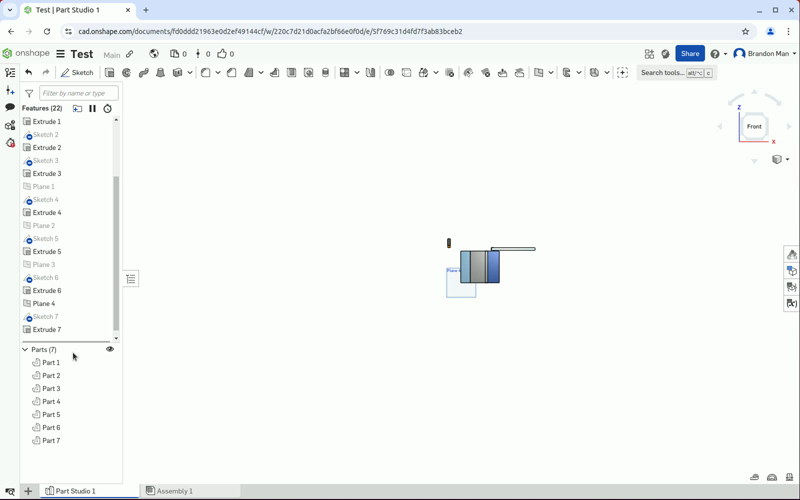
key(shift+p)
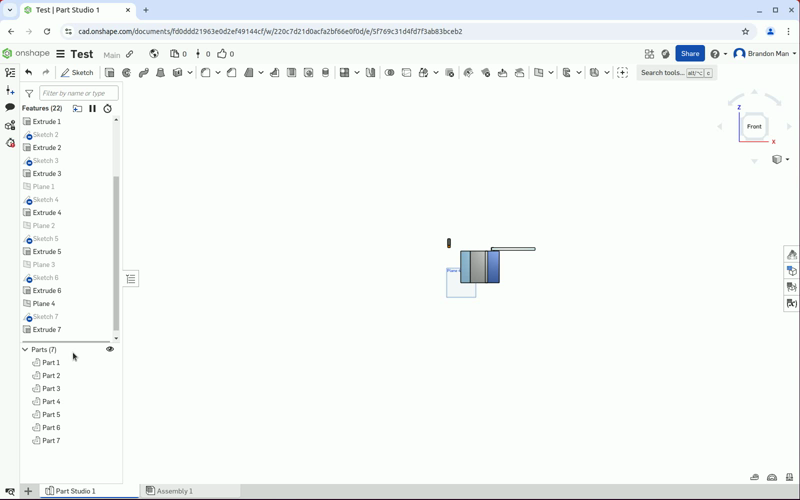
key(space)
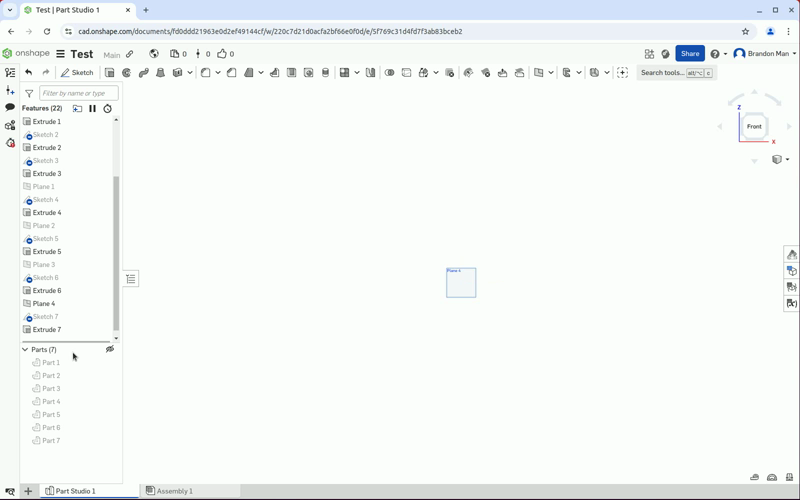
key_down(shift)
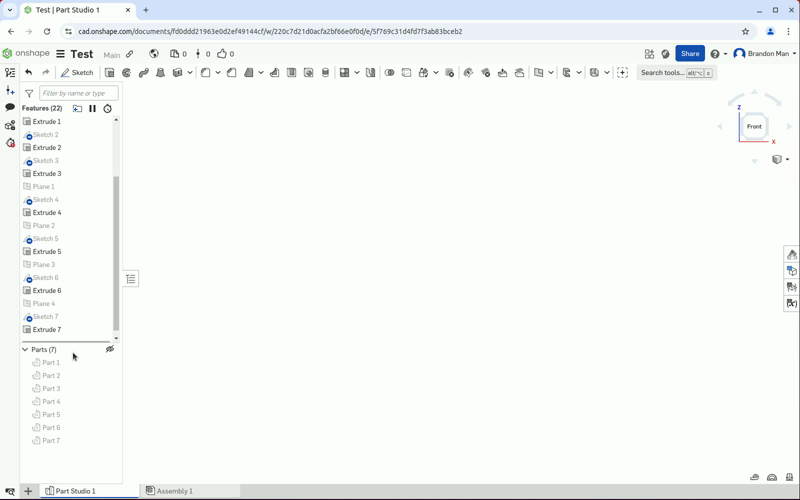
key(down)
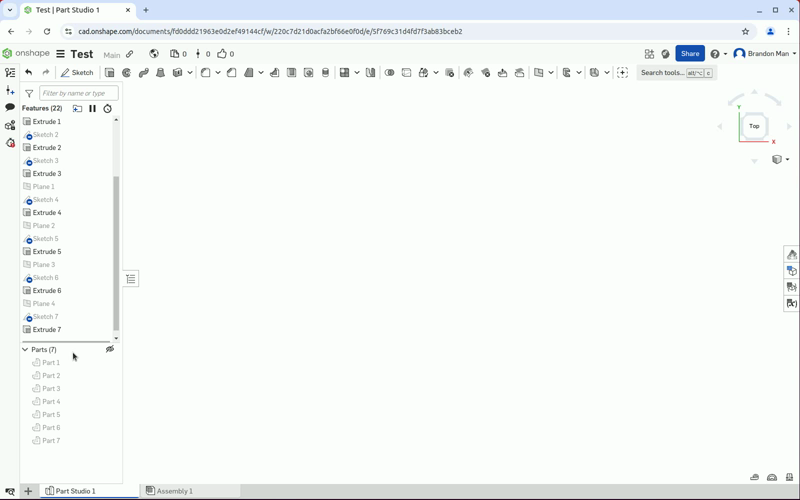
key_up(shift)
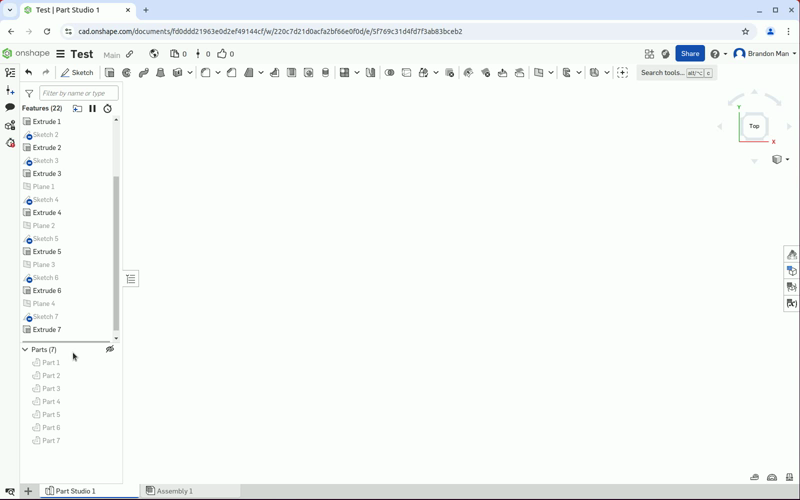
mouse_move(73, 352)
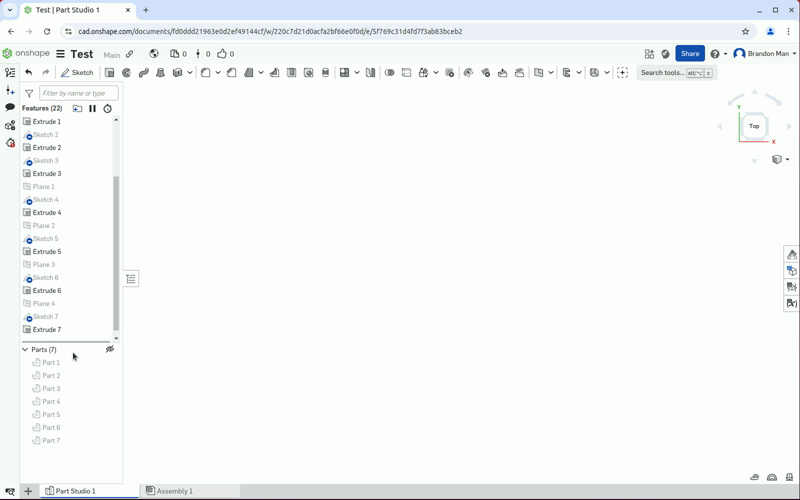
key(shift+y)
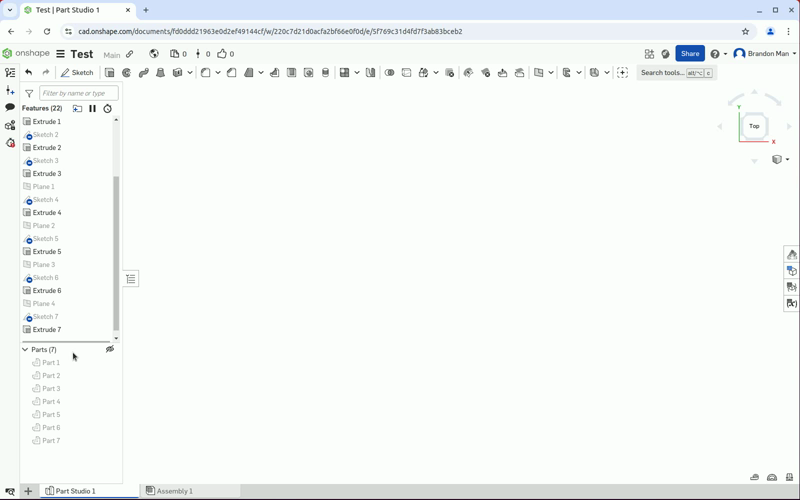
mouse_move(541, 75)
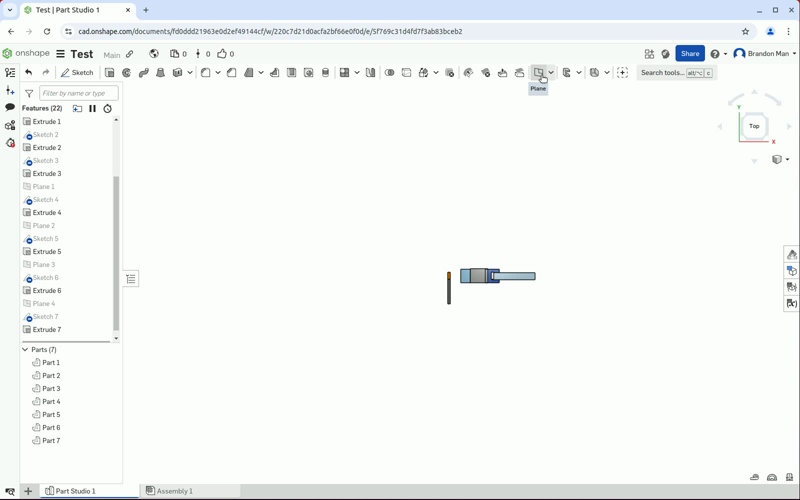
click(541, 75)
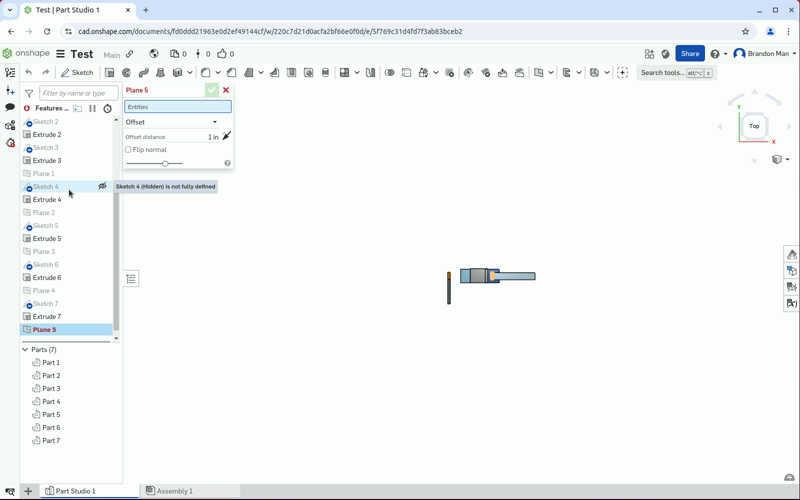
scroll(3)
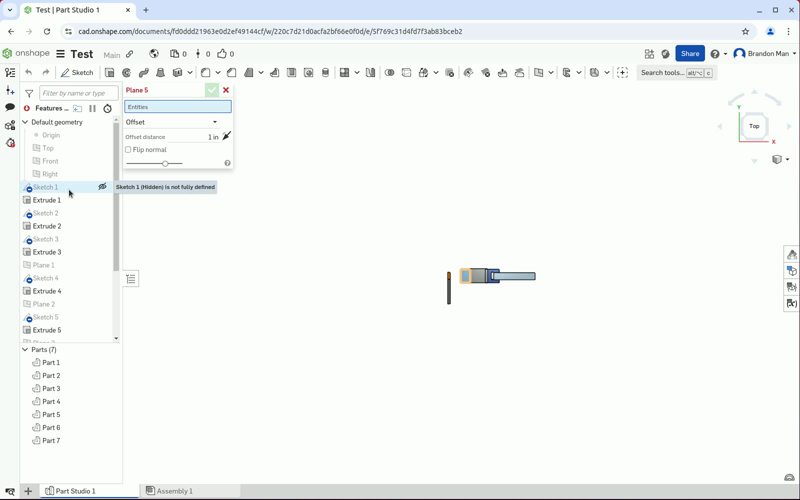
mouse_move(69, 150)
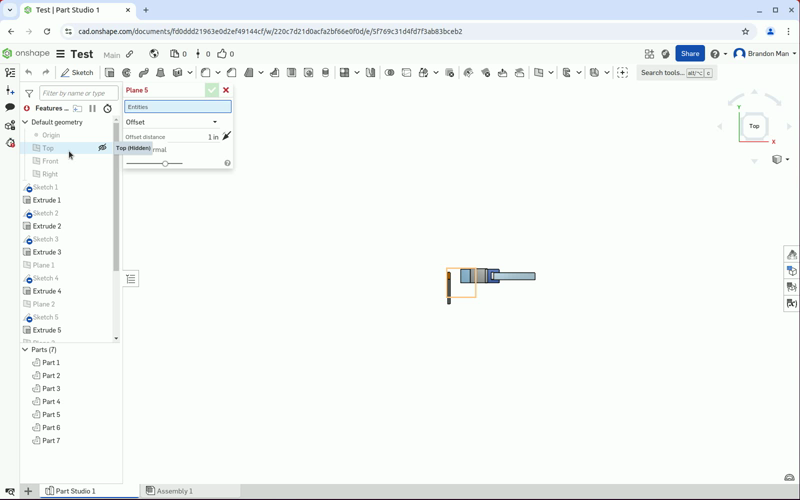
click(69, 150)
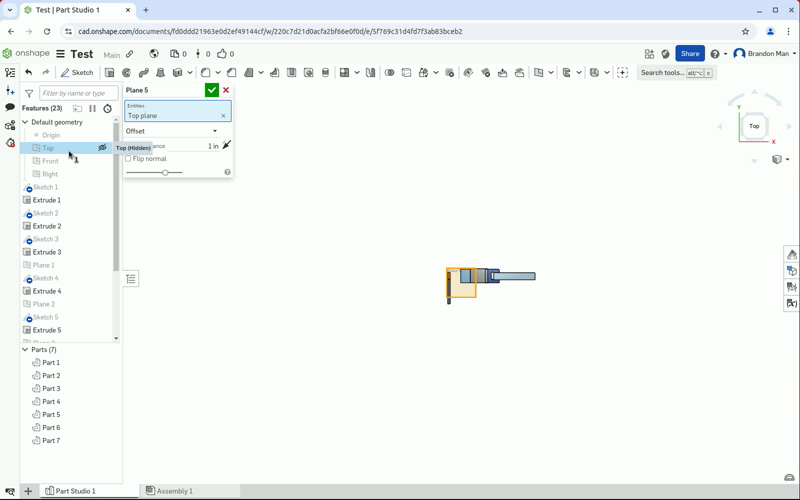
key(tab, 2)
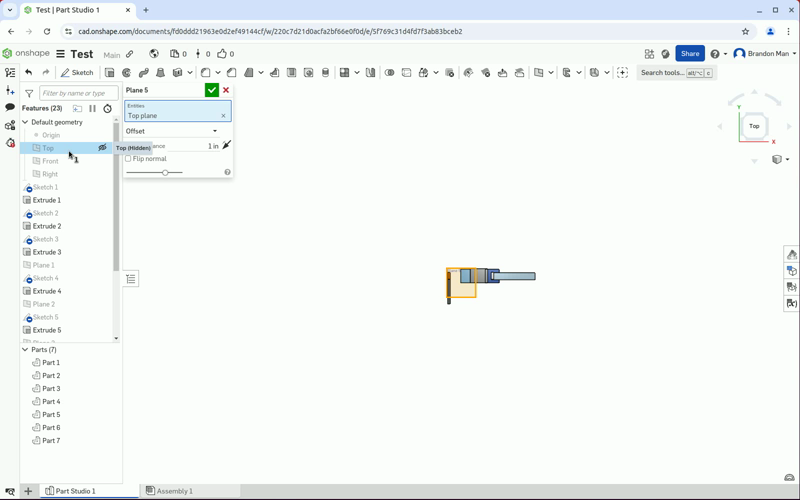
text(8.904)
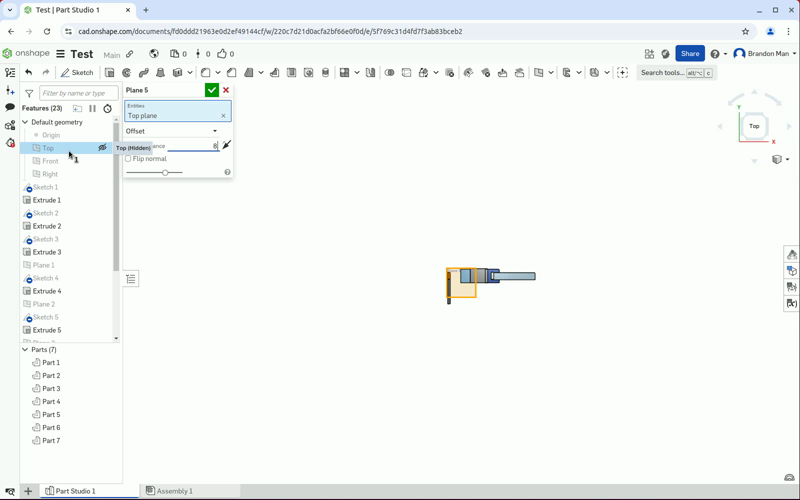
key(enter, 2)
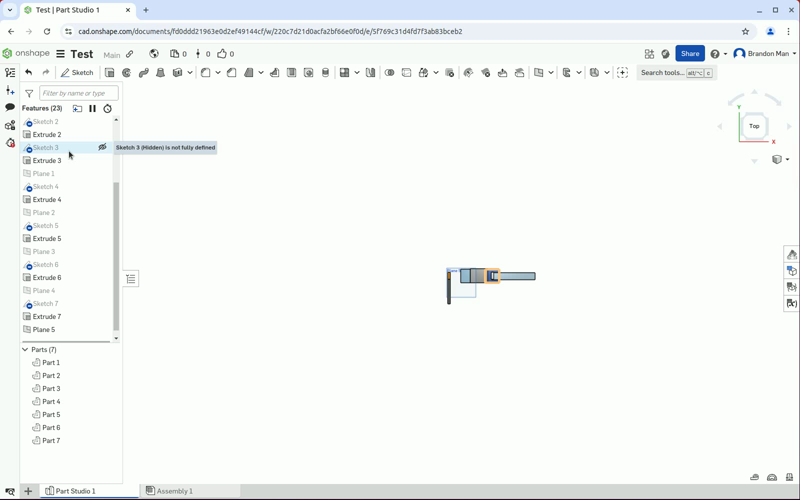
key(shift+s)
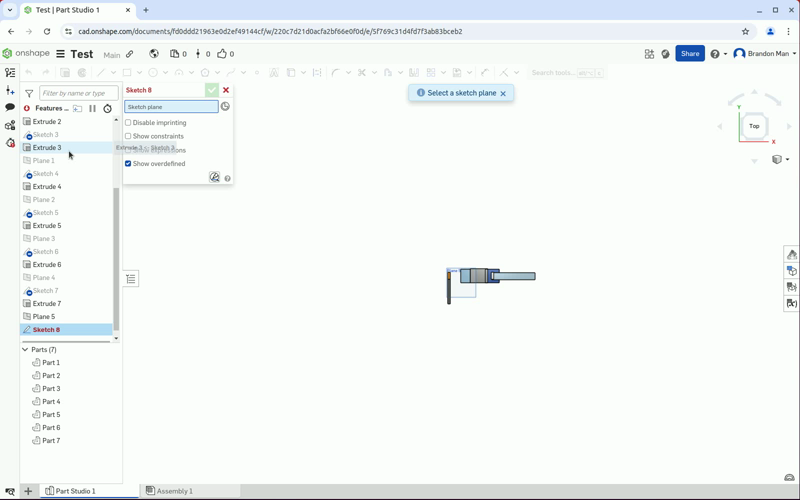
mouse_move(69, 319)
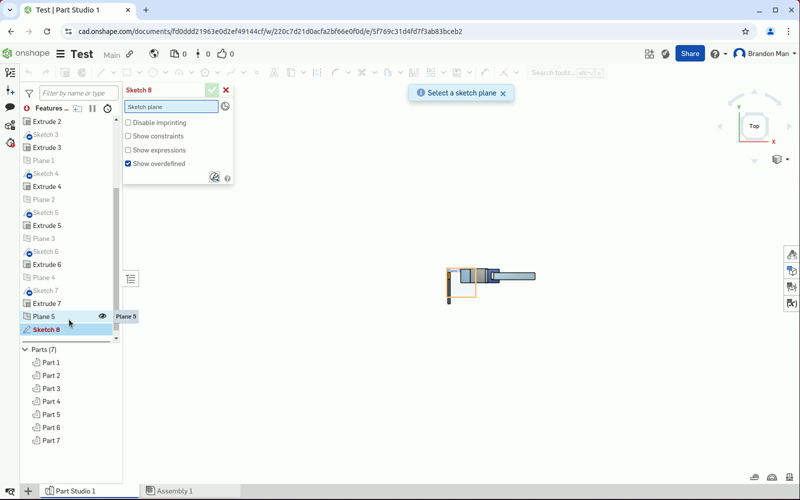
click(69, 319)
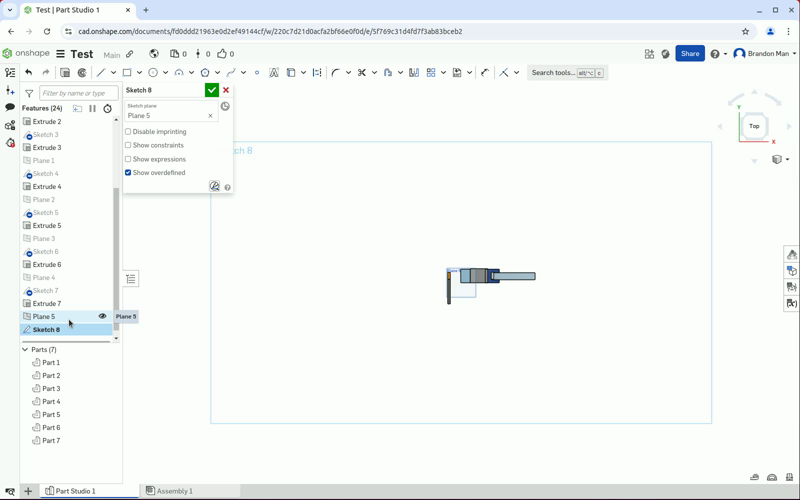
mouse_move(73, 352)
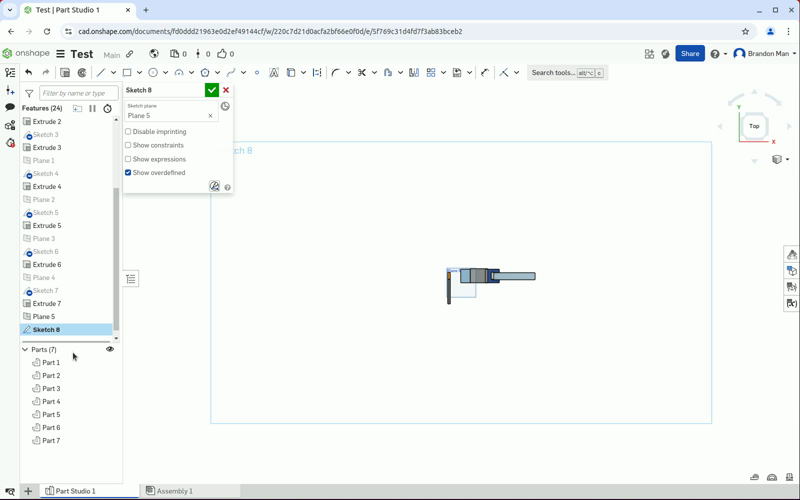
key(y)
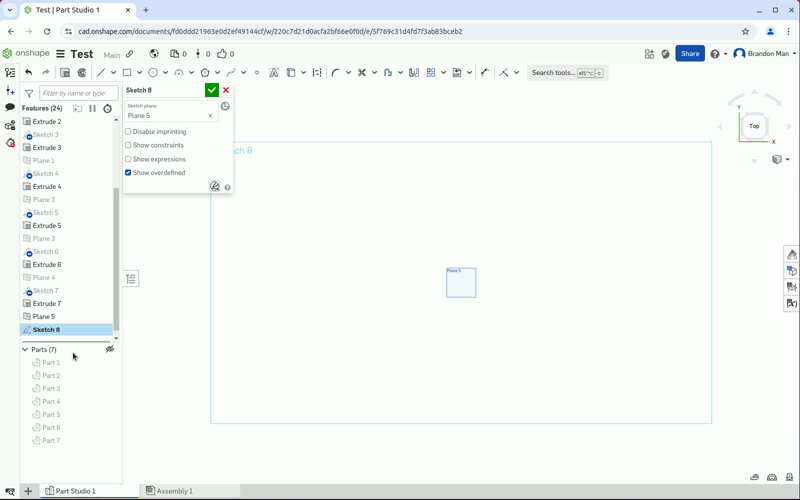
key(l)
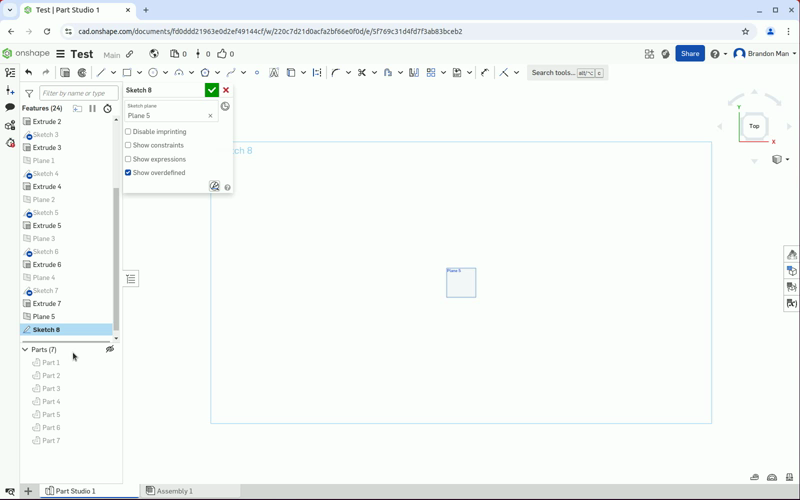
key_down(shift)
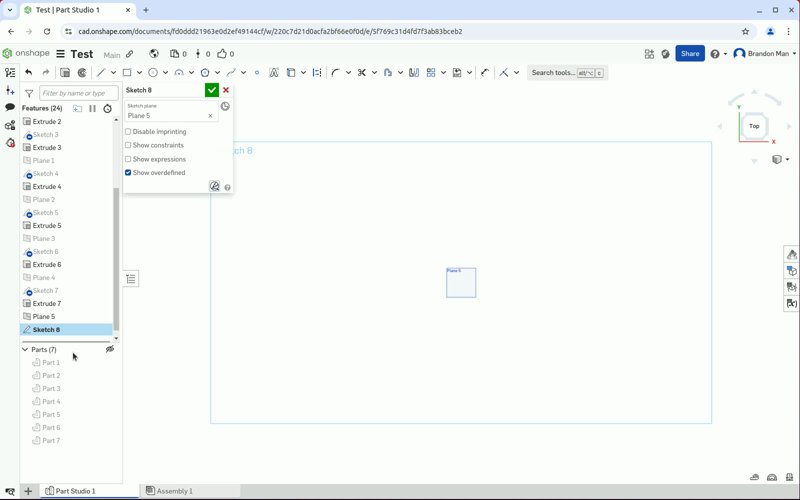
mouse_move(447, 304)
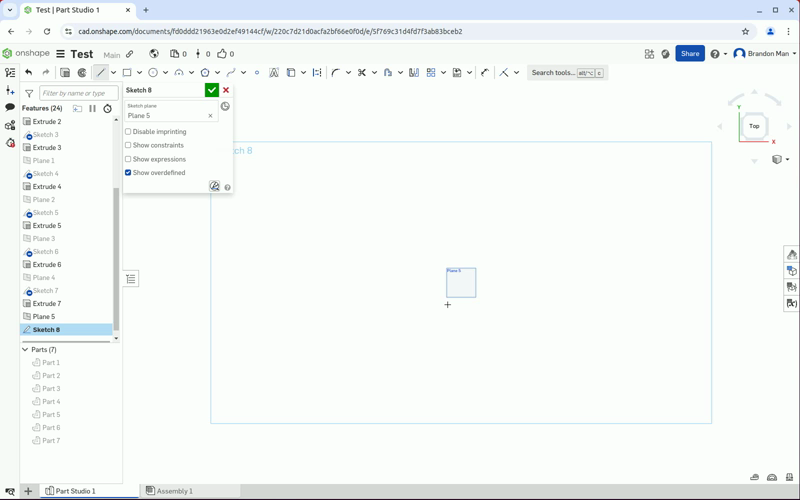
click(447, 304)
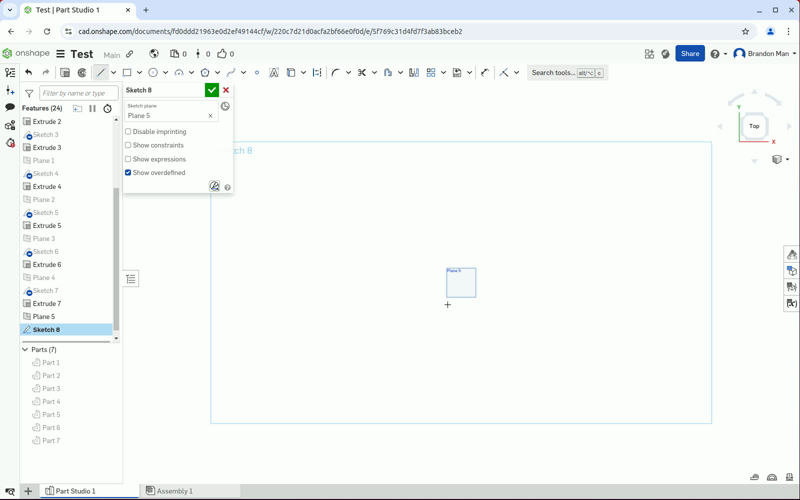
key_up(shift)
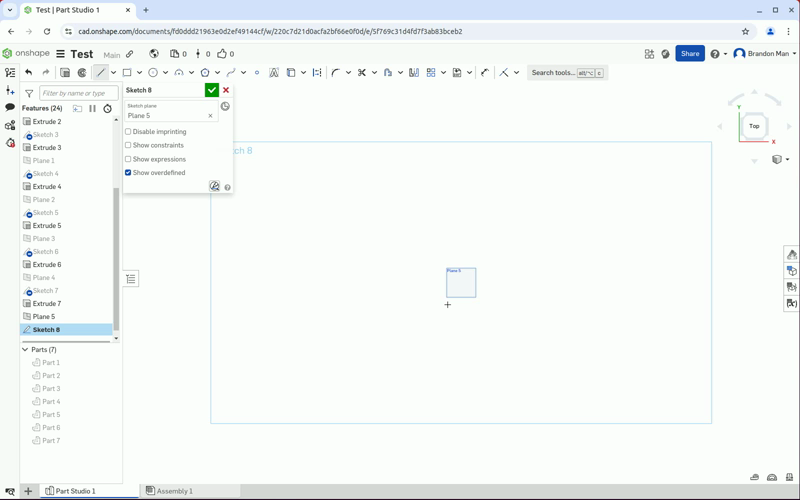
key_down(shift)
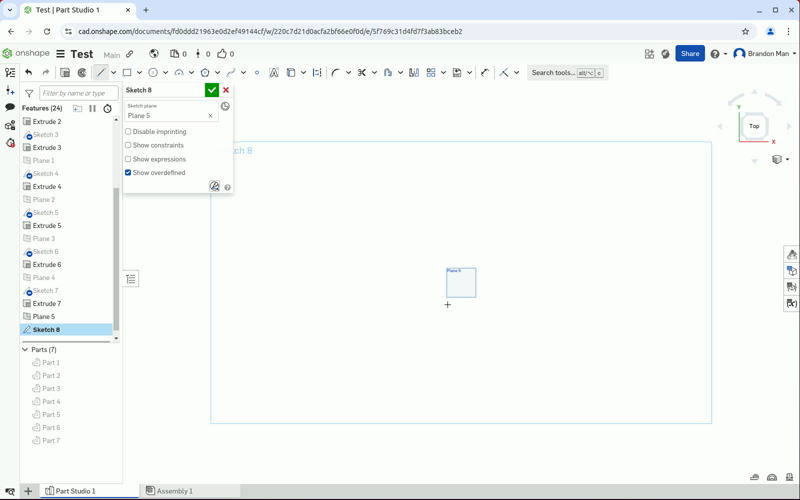
mouse_move(477, 304)
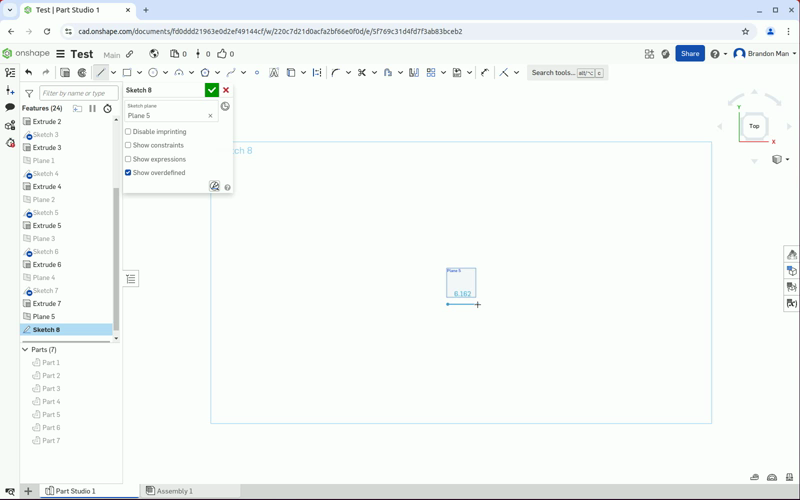
mouse_move(450, 304)
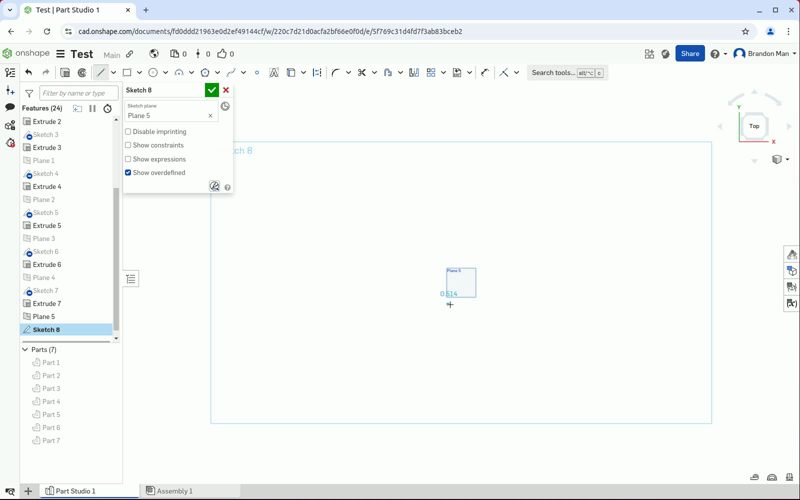
scroll(6)
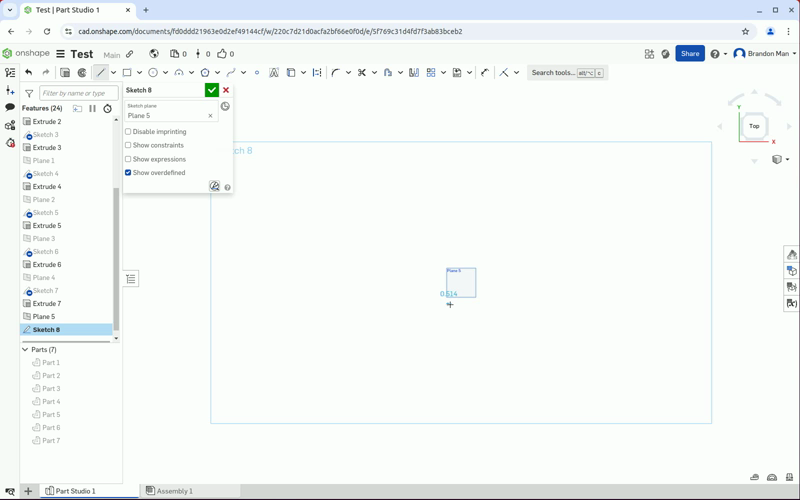
scroll(6)
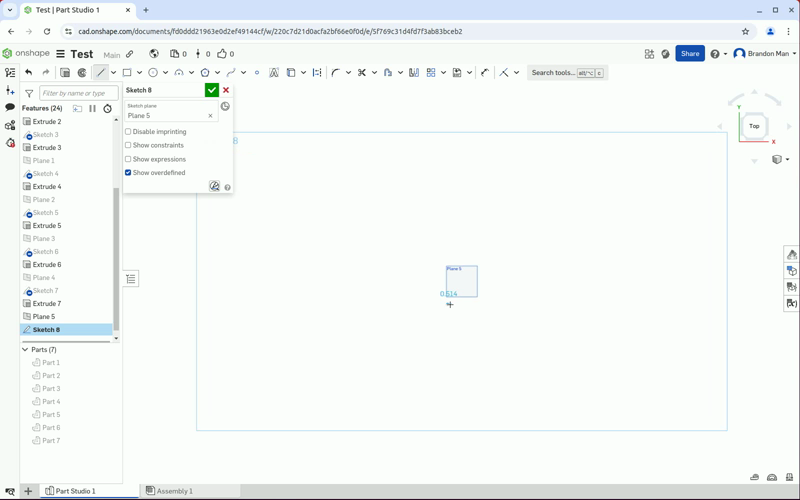
scroll(6)
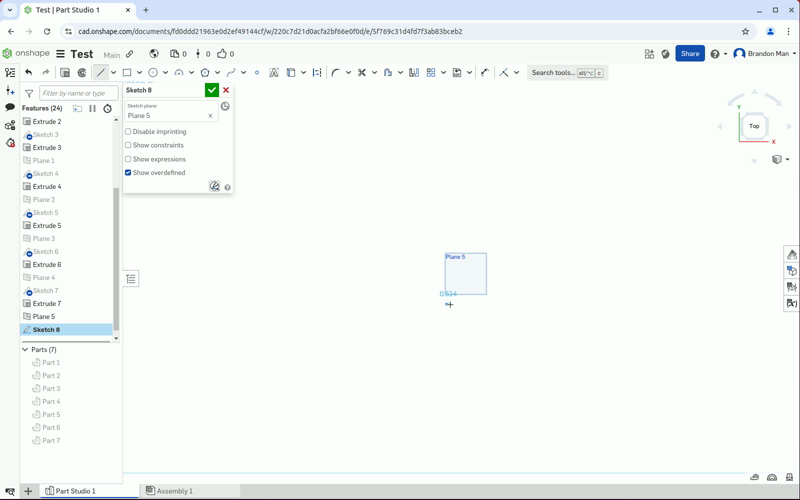
scroll(6)
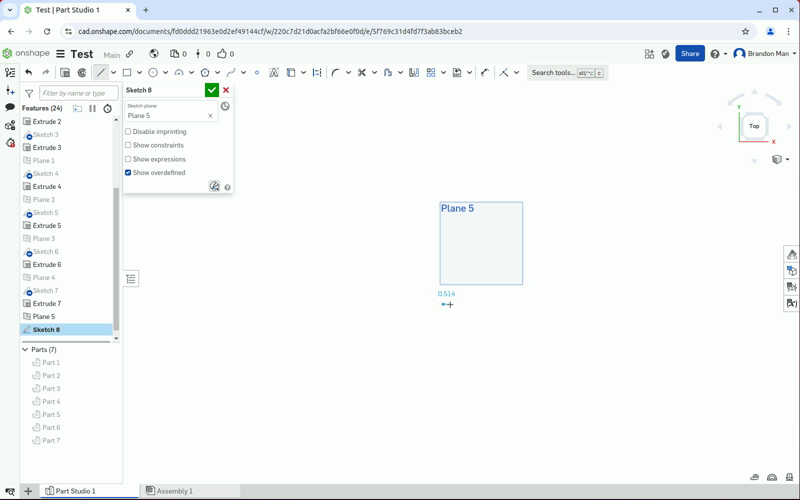
scroll(6)
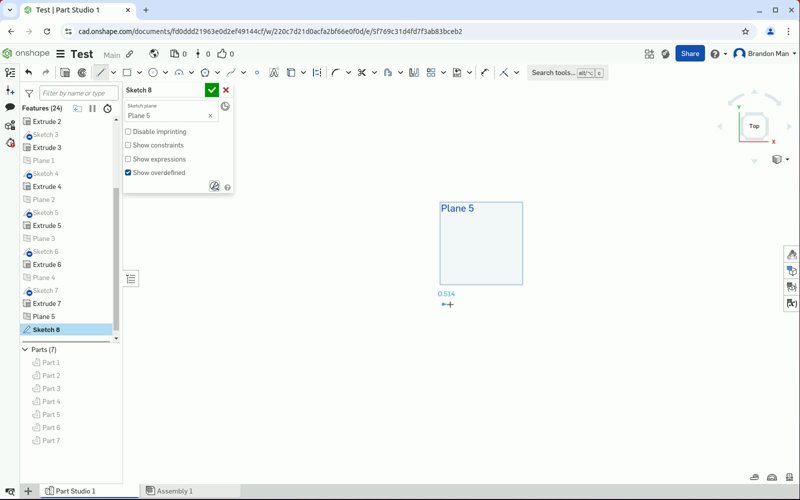
scroll(6)
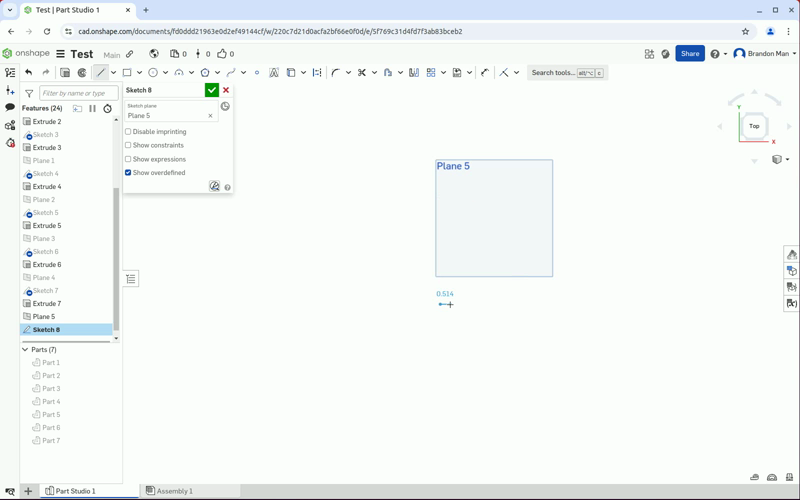
scroll(6)
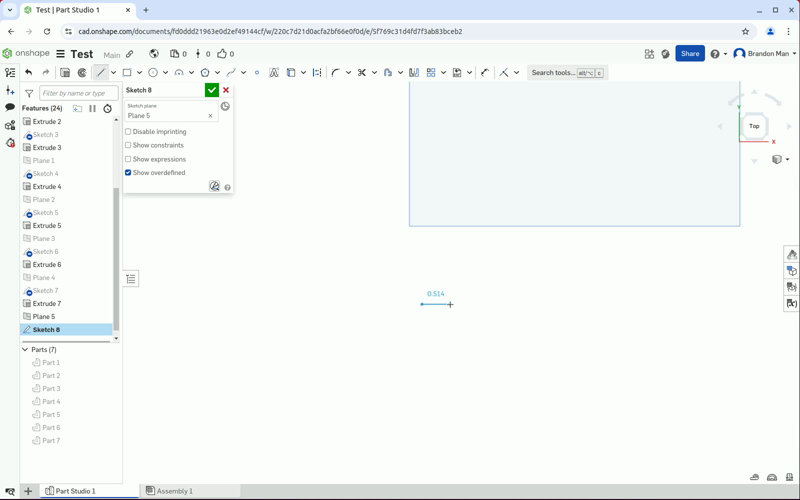
click(450, 304)
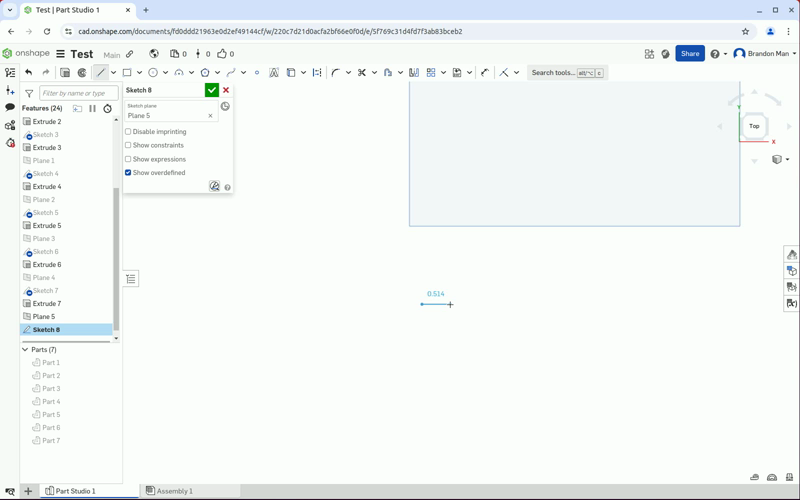
scroll(-6)
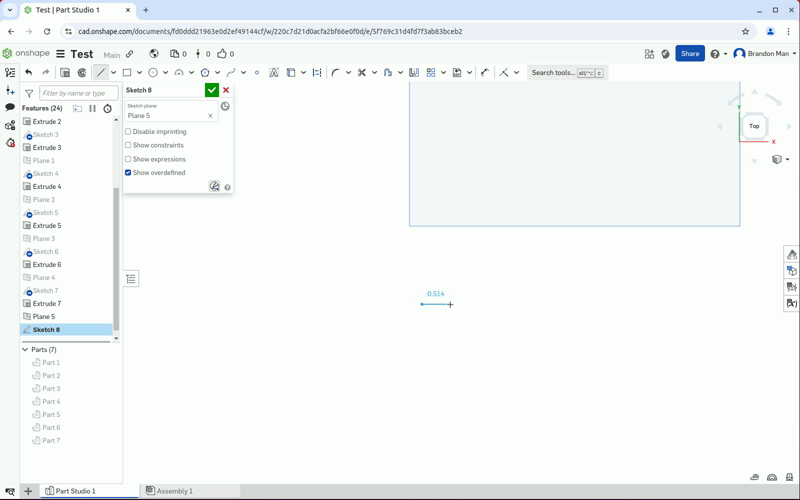
scroll(-6)
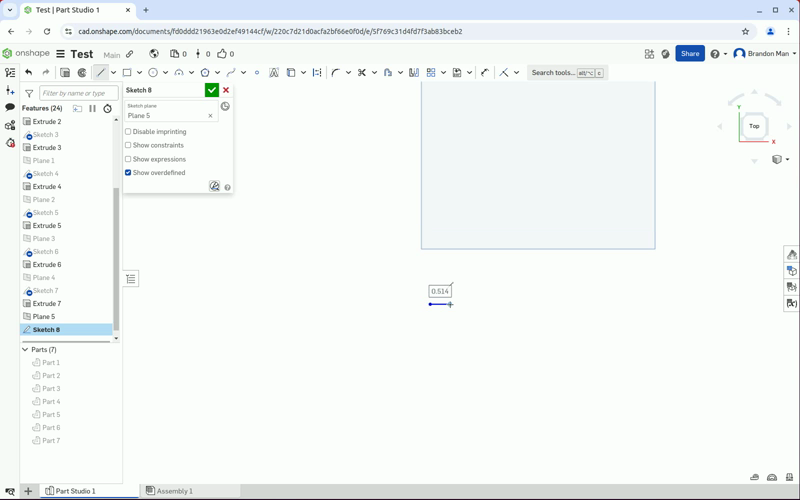
scroll(-6)
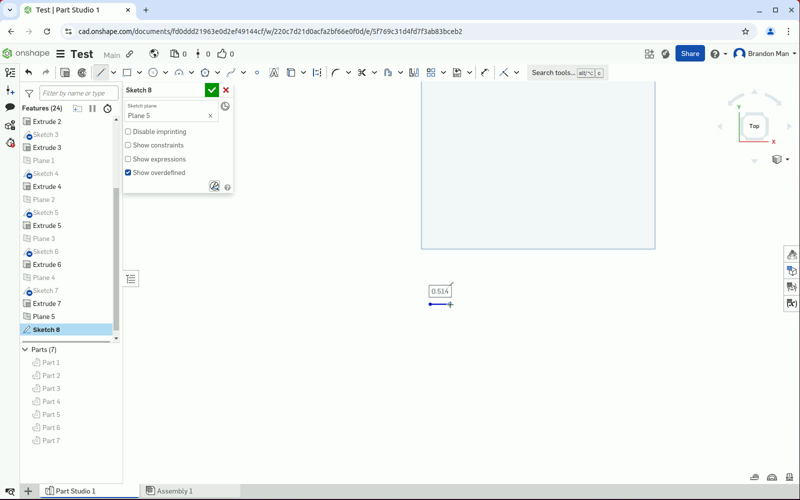
scroll(-6)
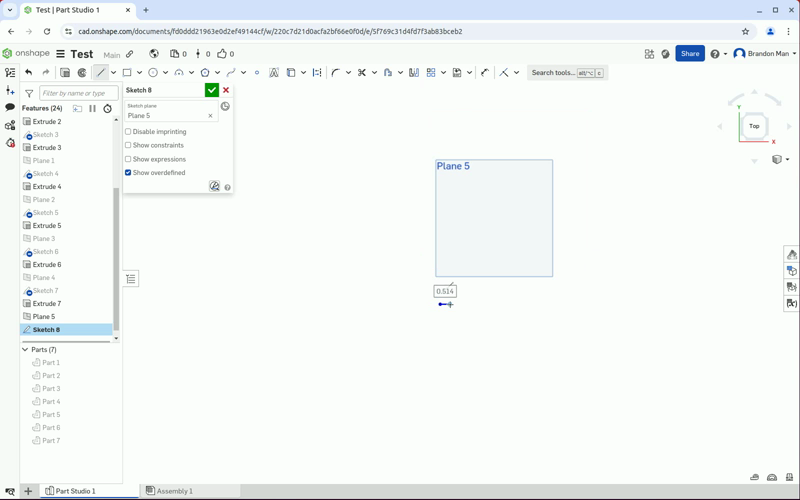
scroll(-6)
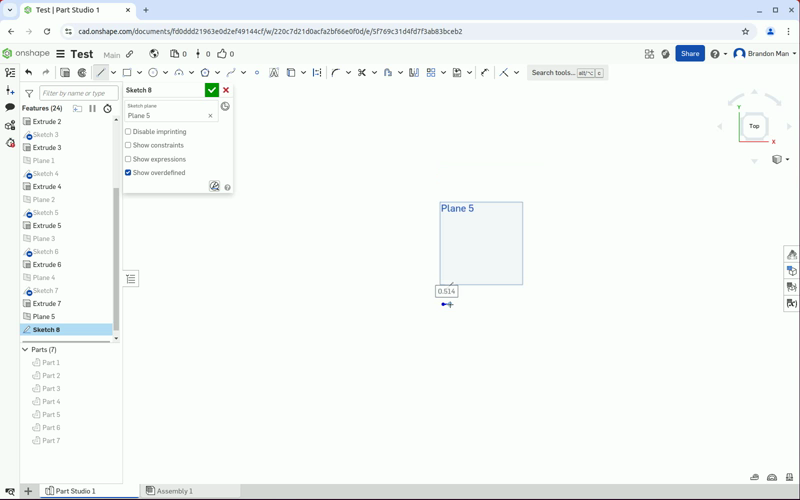
scroll(-6)
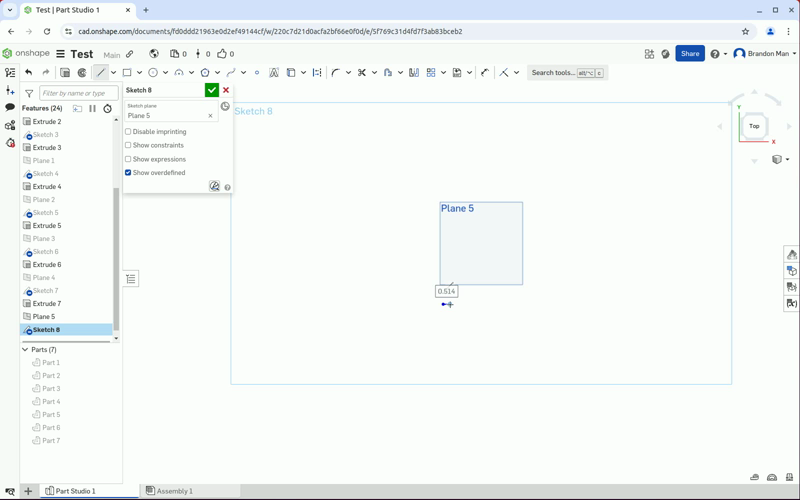
scroll(-6)
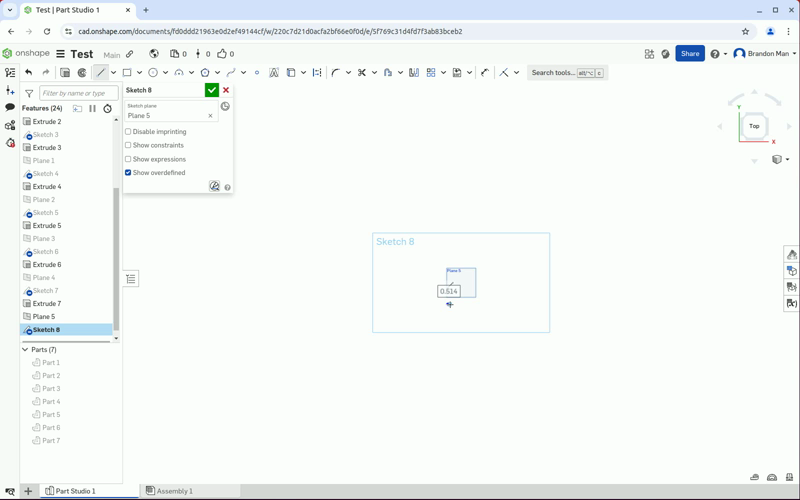
key_up(shift)
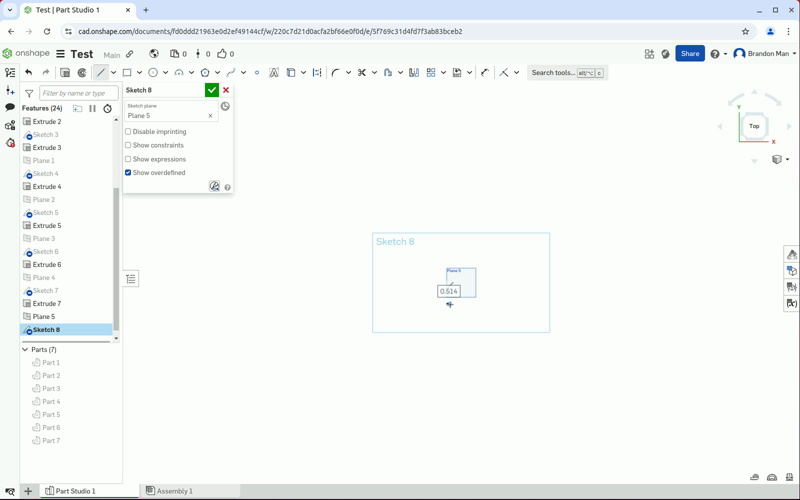
key_down(shift)
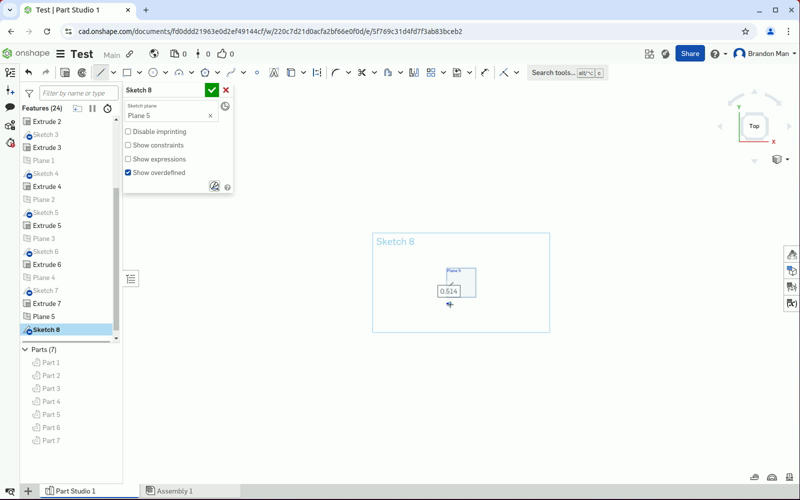
mouse_move(480, 304)
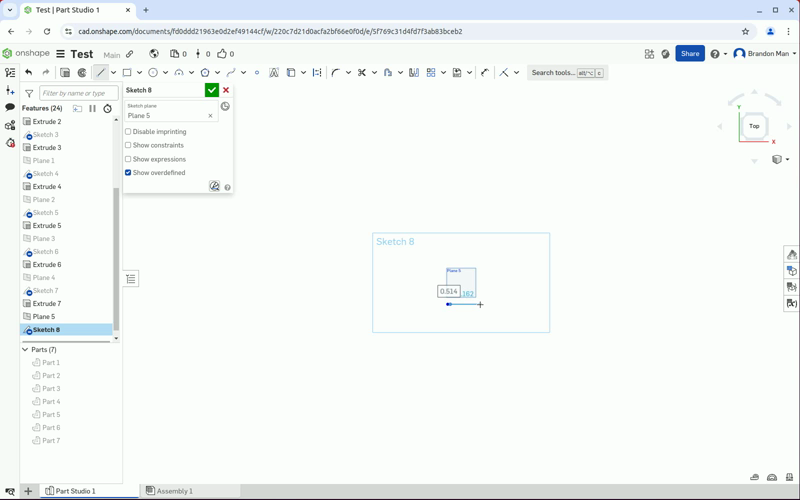
mouse_move(450, 297)
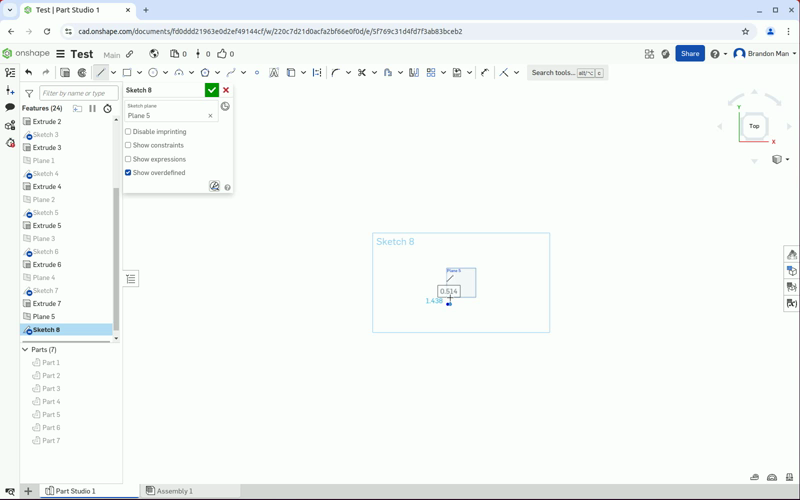
scroll(6)
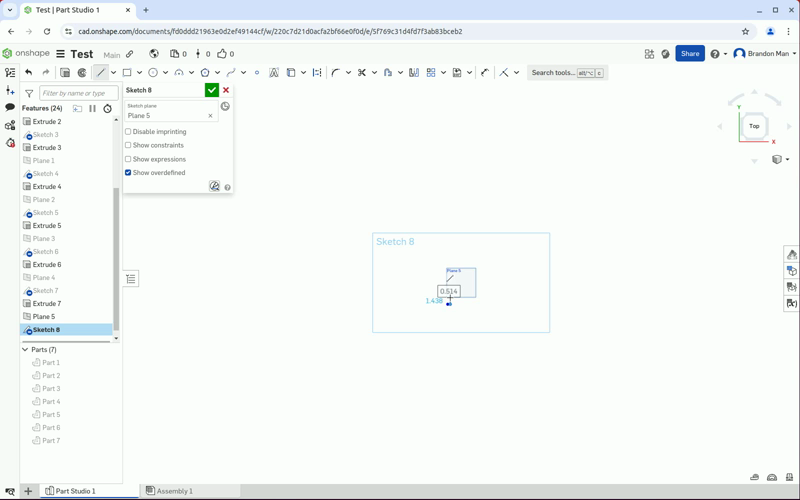
scroll(6)
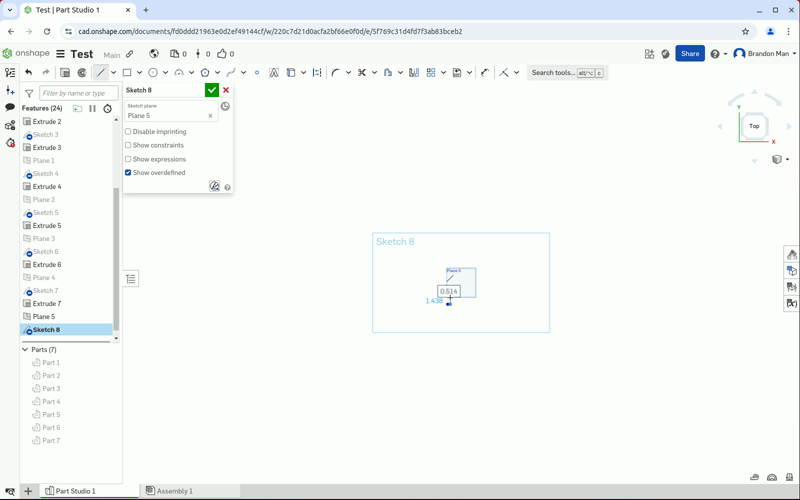
scroll(6)
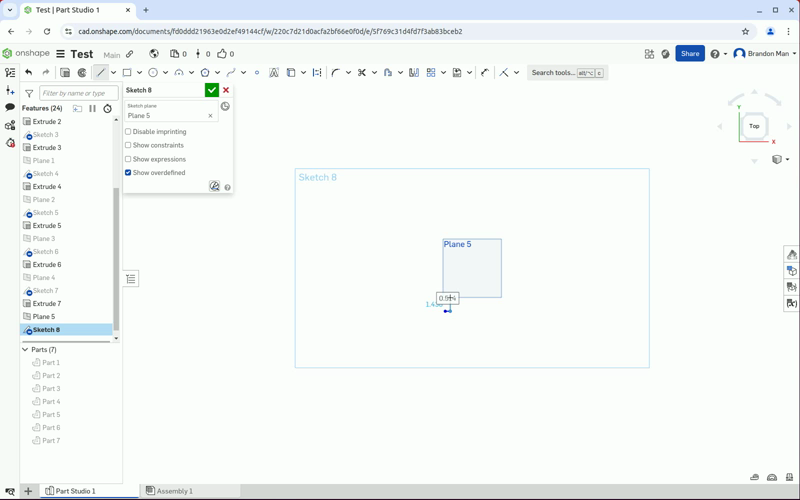
scroll(6)
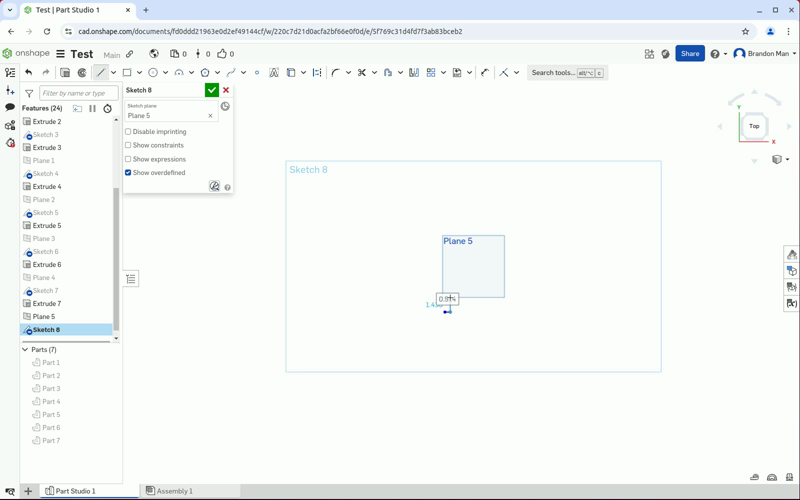
scroll(6)
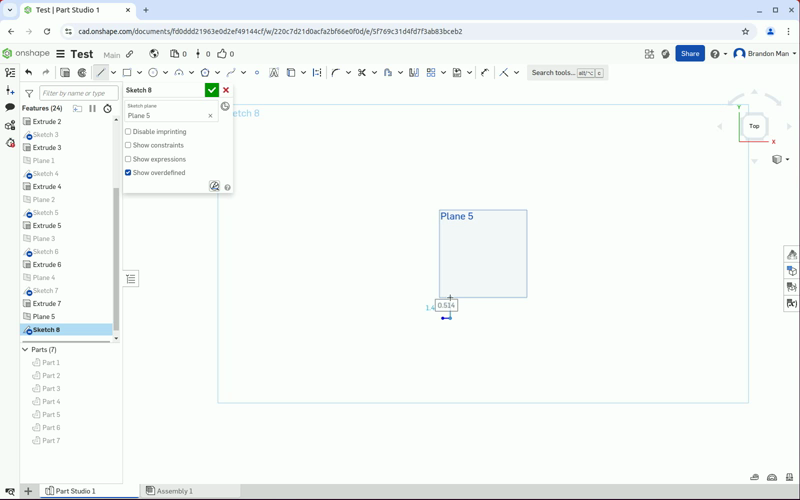
scroll(6)
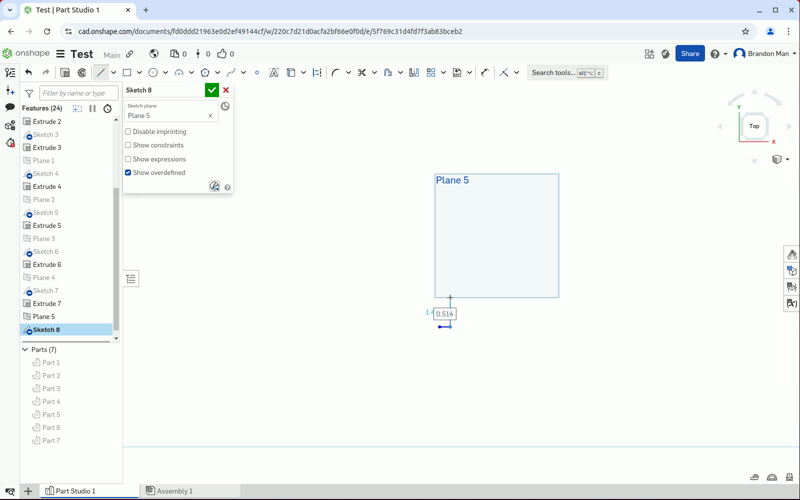
scroll(6)
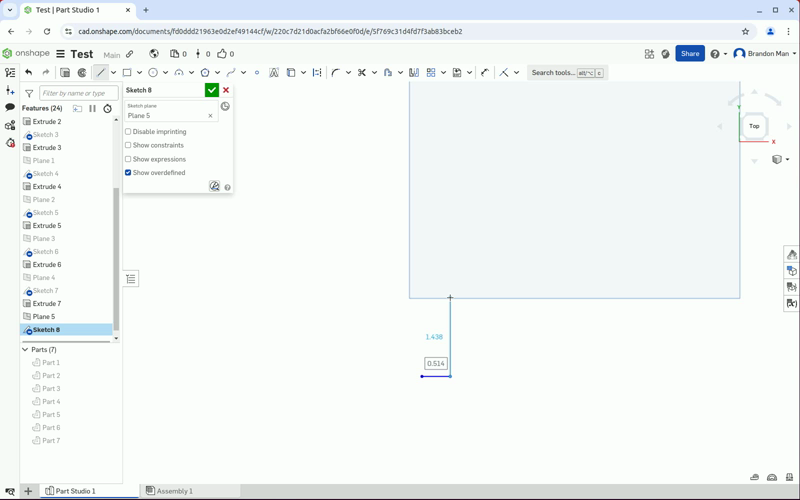
click(450, 297)
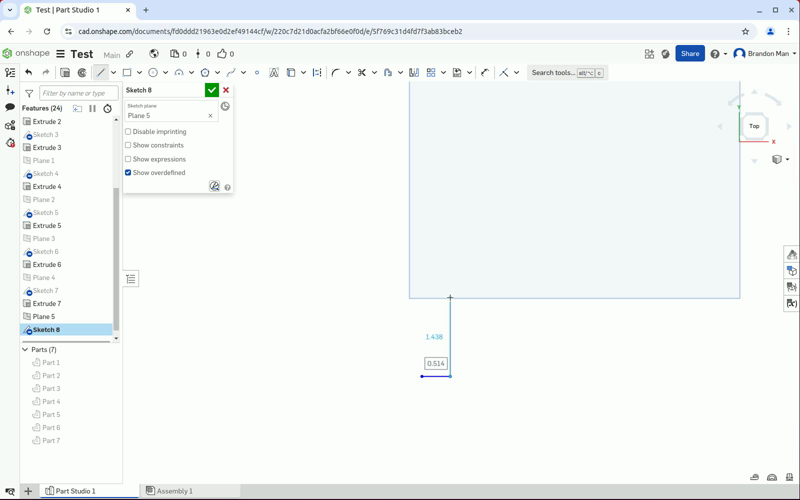
scroll(-6)
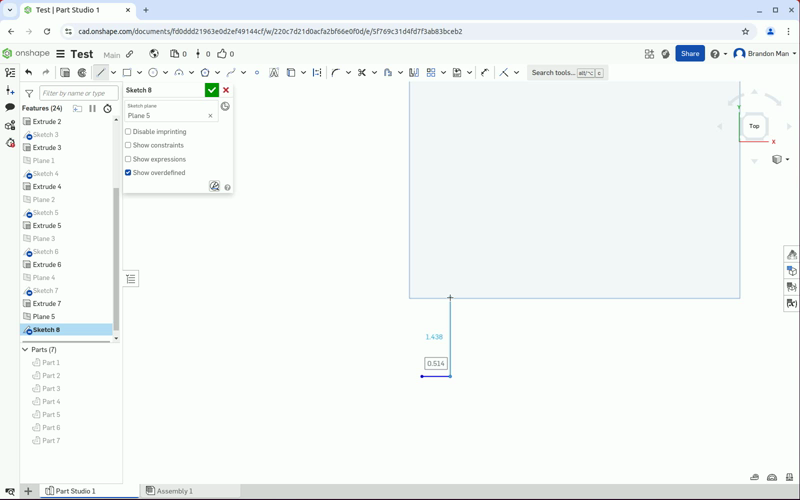
scroll(-6)
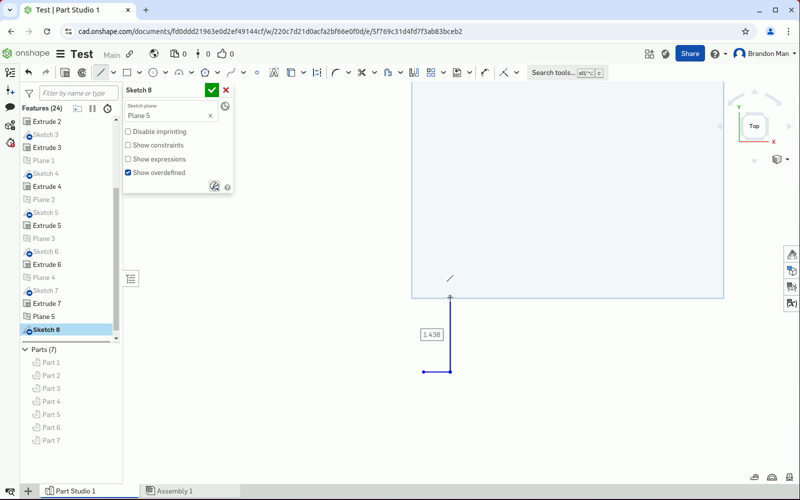
scroll(-6)
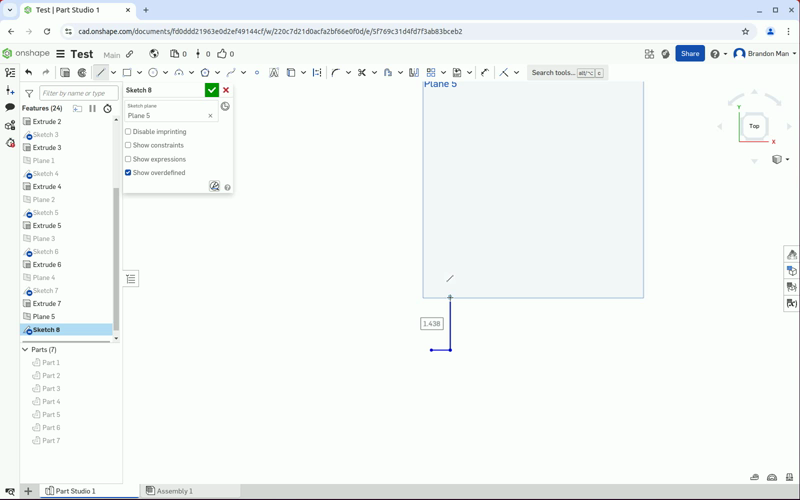
scroll(-6)
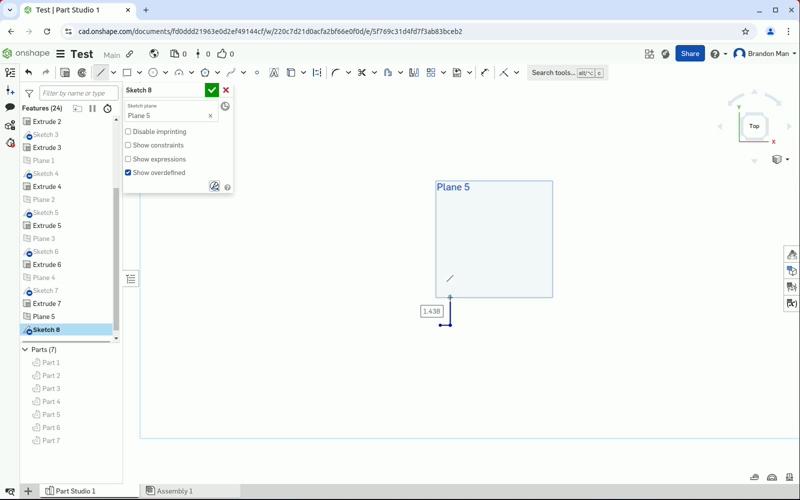
scroll(-6)
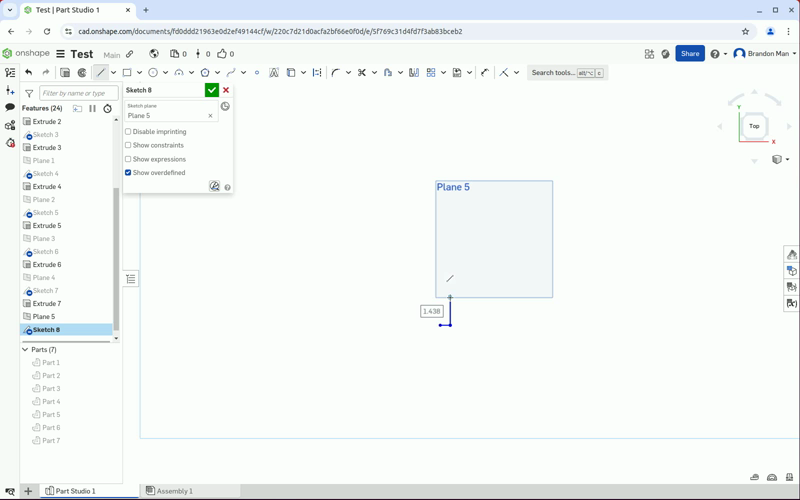
scroll(-6)
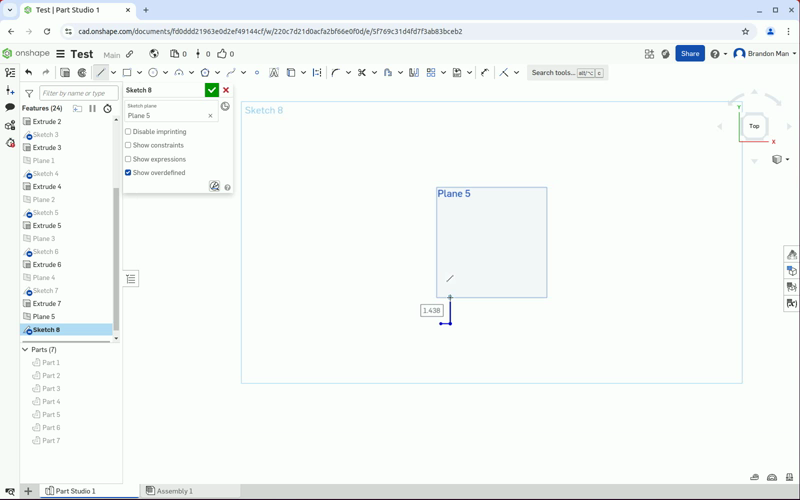
scroll(-6)
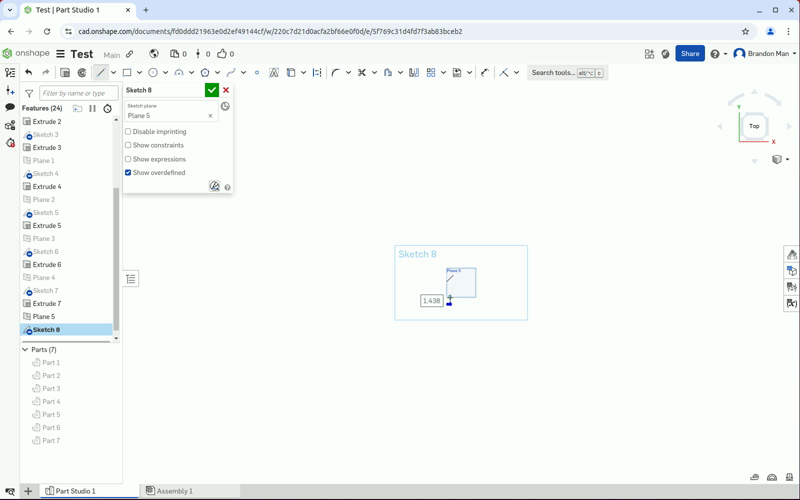
key_up(shift)
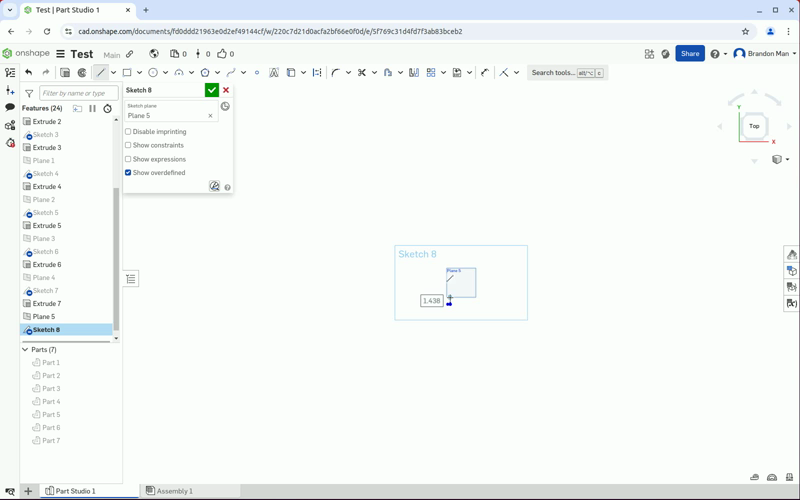
key_down(shift)
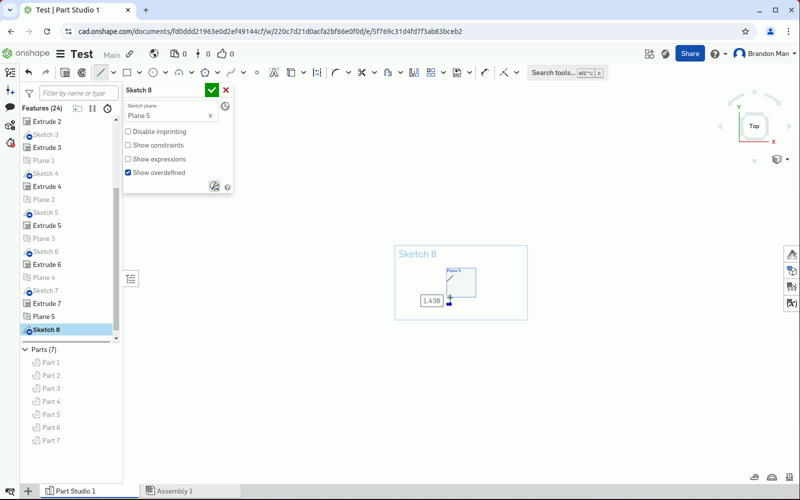
mouse_move(480, 297)
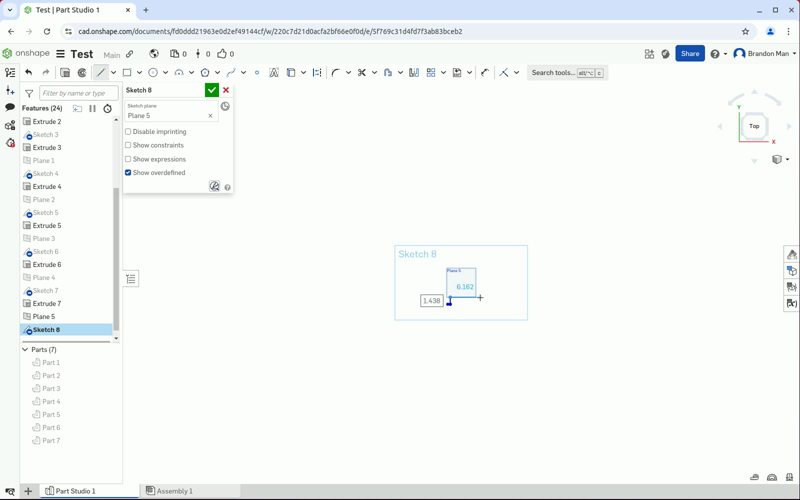
mouse_move(447, 297)
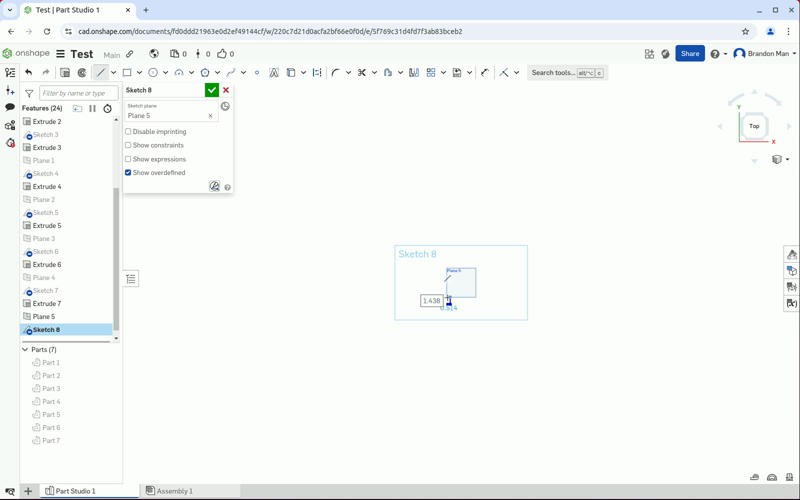
scroll(6)
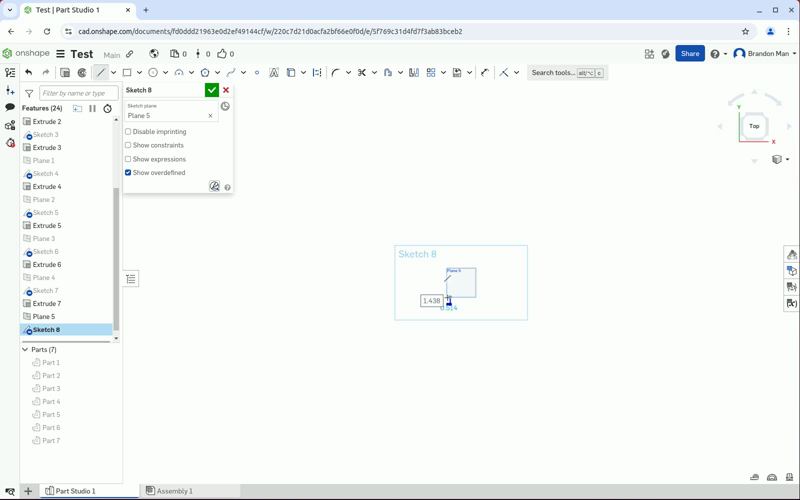
scroll(6)
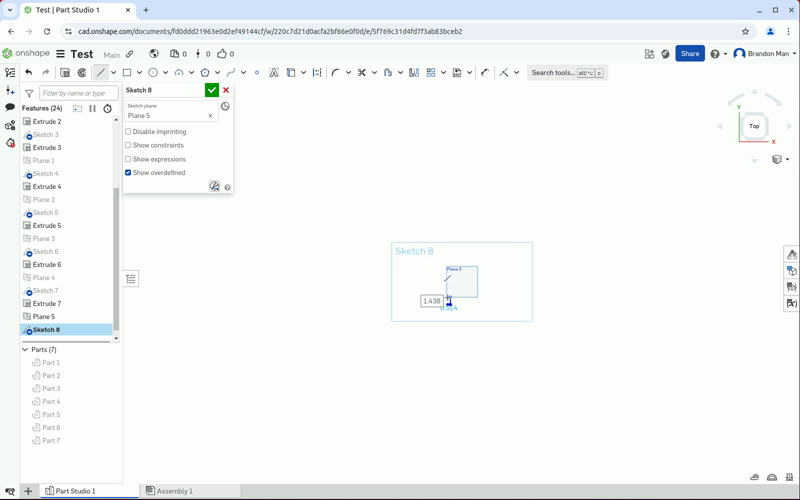
scroll(6)
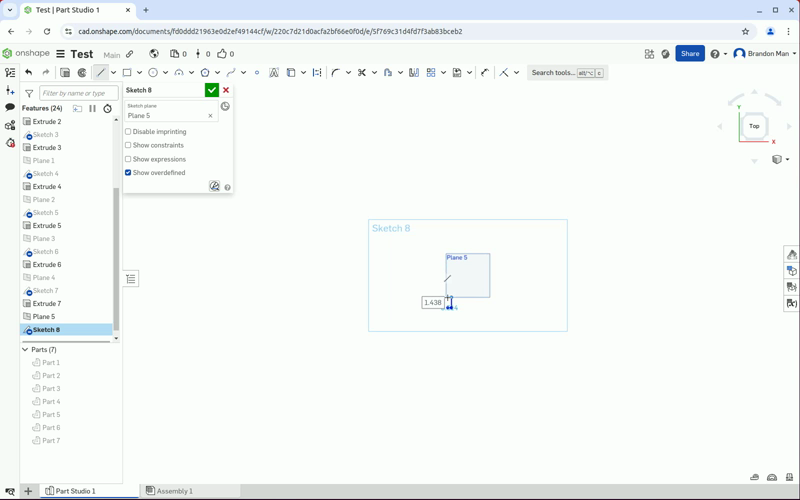
scroll(6)
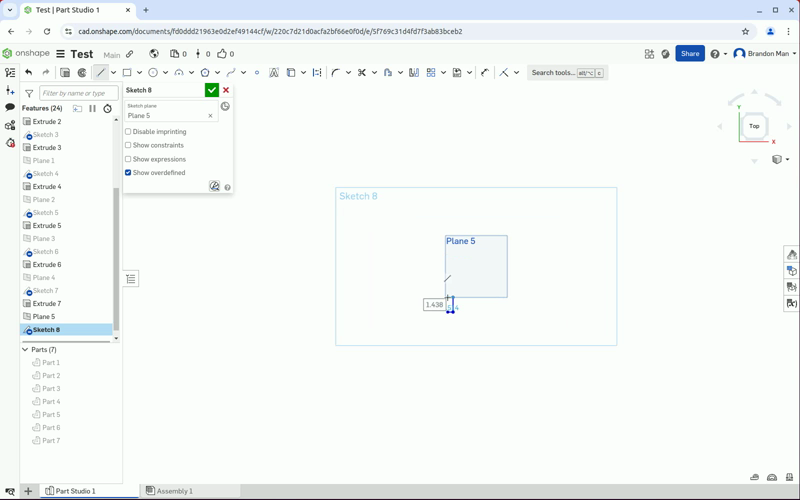
scroll(6)
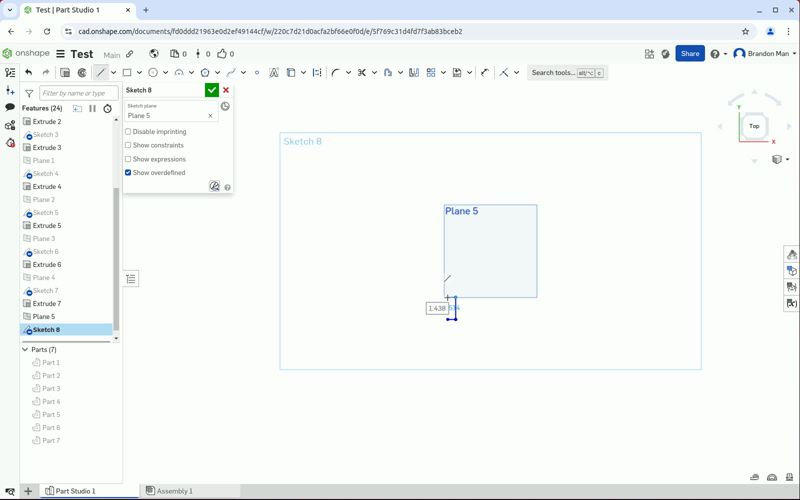
scroll(6)
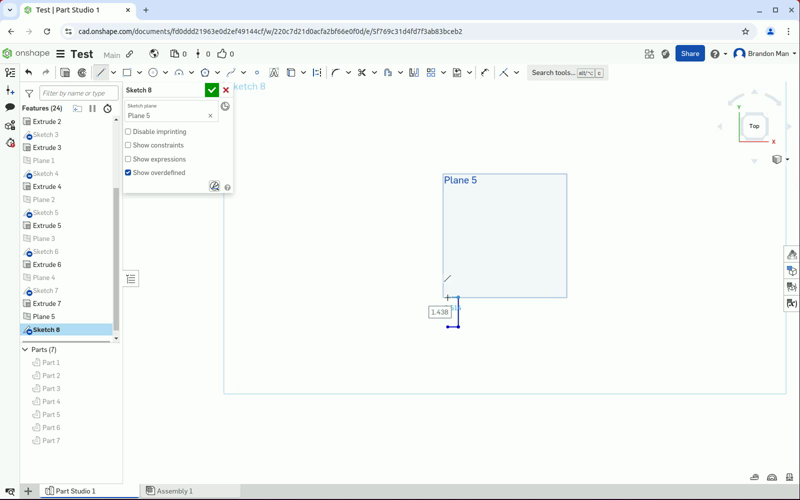
scroll(6)
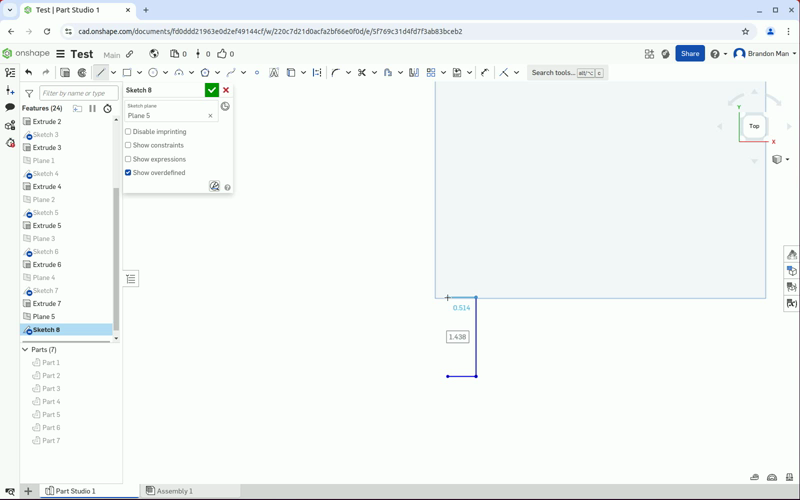
click(447, 297)
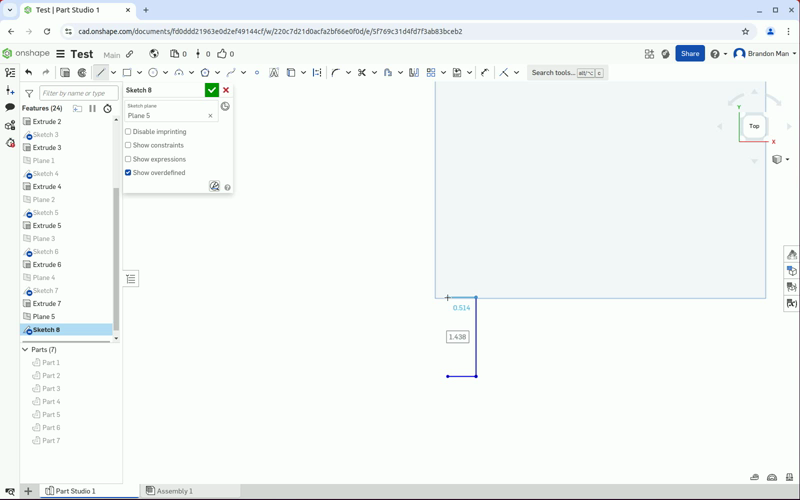
scroll(-6)
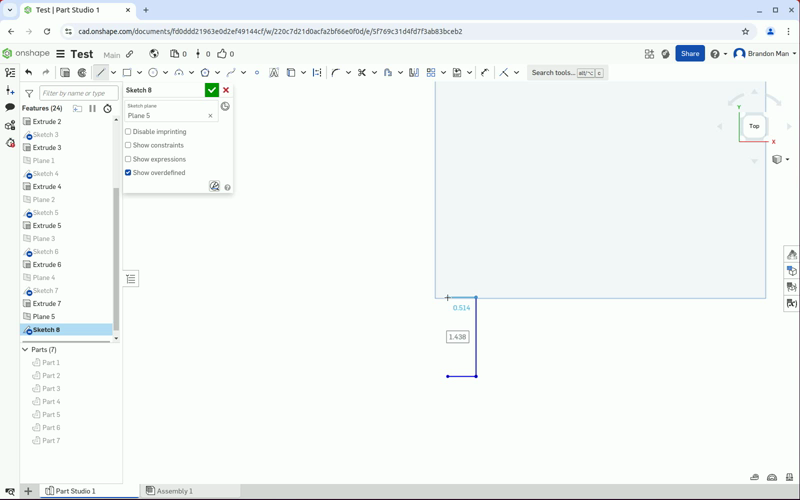
scroll(-6)
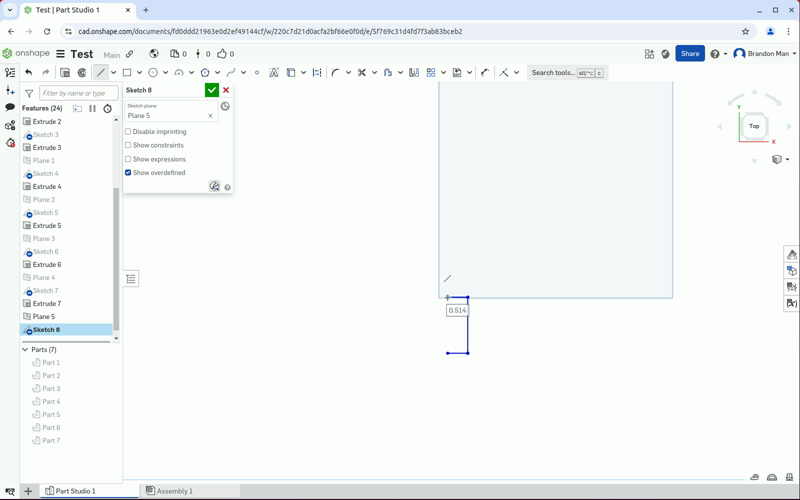
scroll(-6)
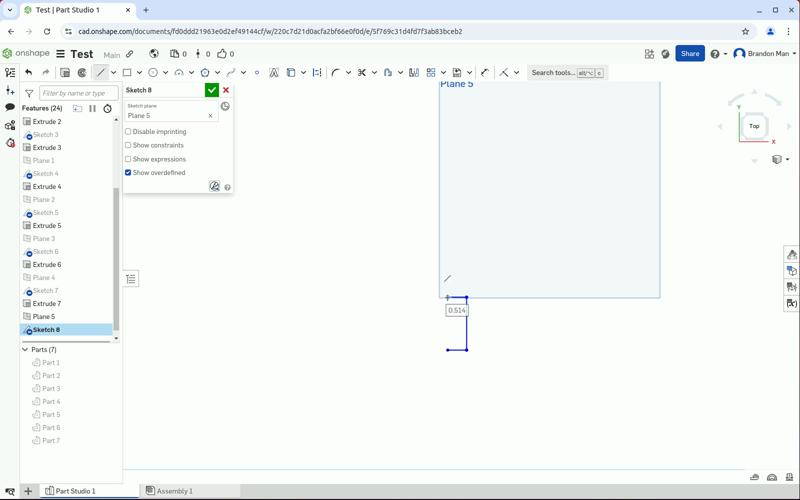
scroll(-6)
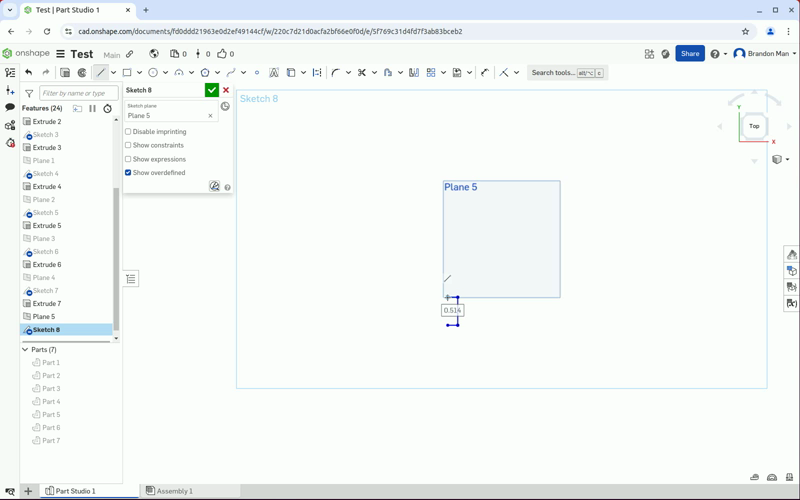
scroll(-6)
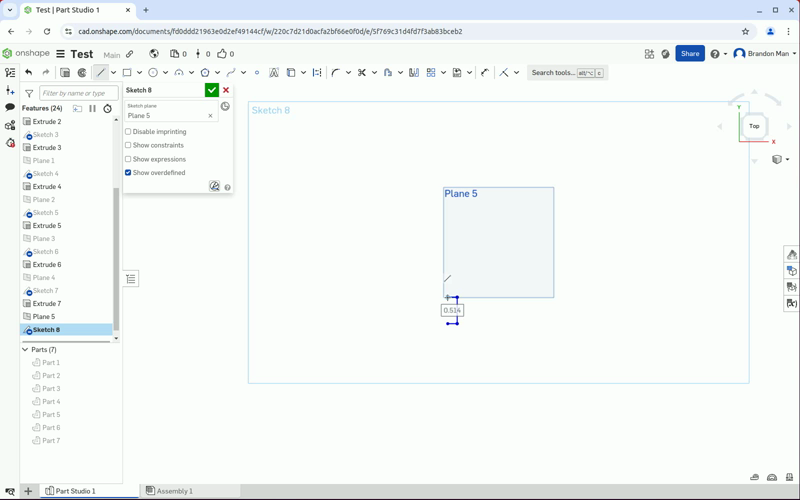
scroll(-6)
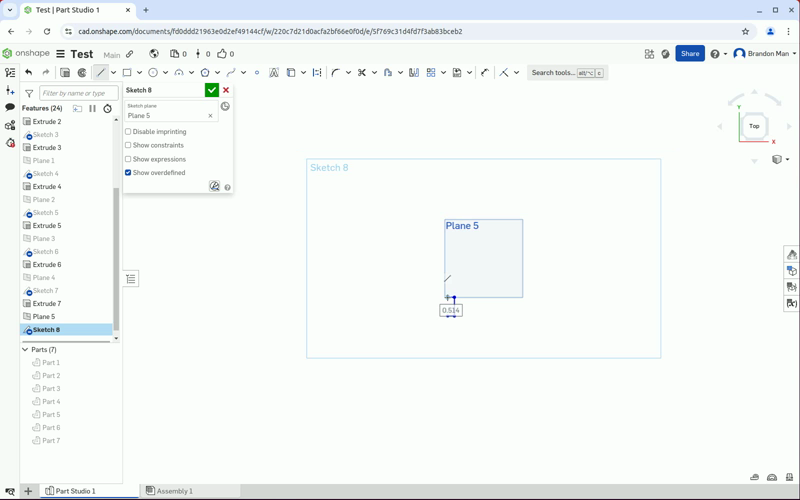
scroll(-6)
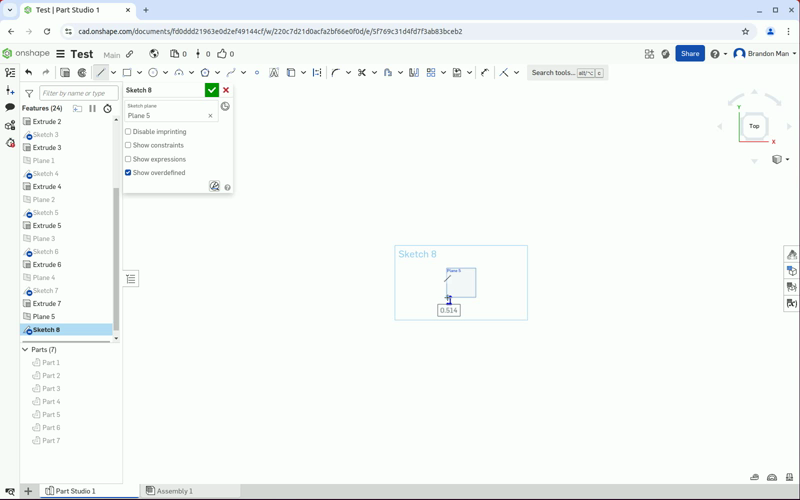
key_up(shift)
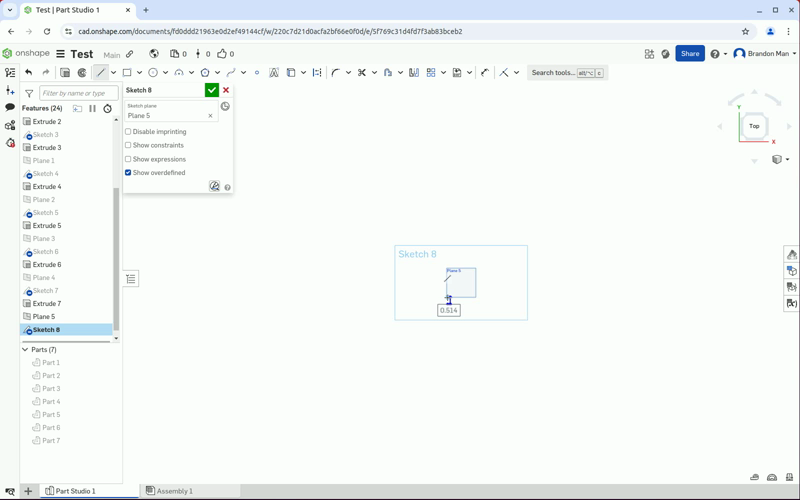
mouse_move(477, 297)
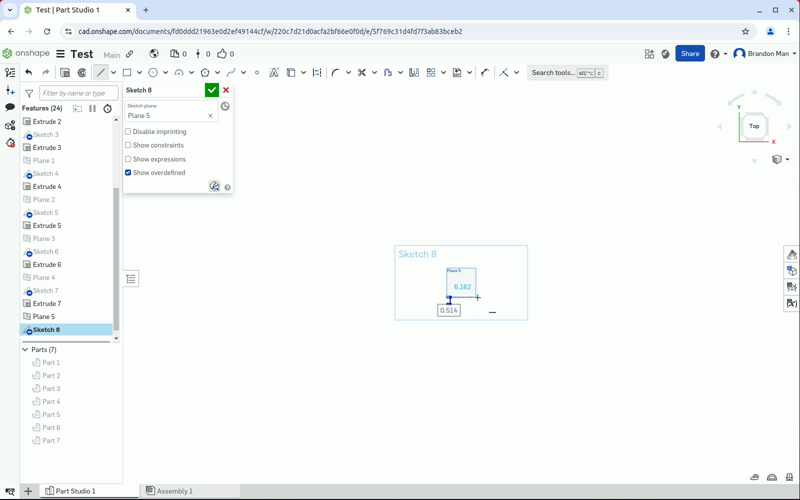
key_down(shift)
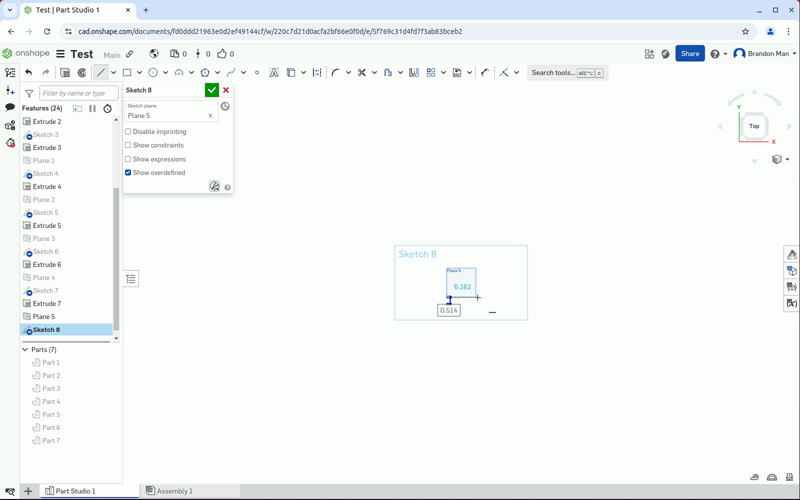
mouse_move(447, 304)
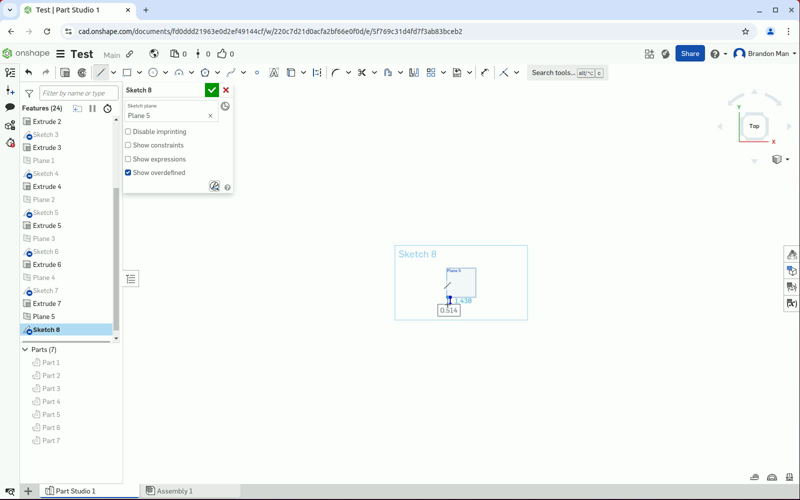
scroll(6)
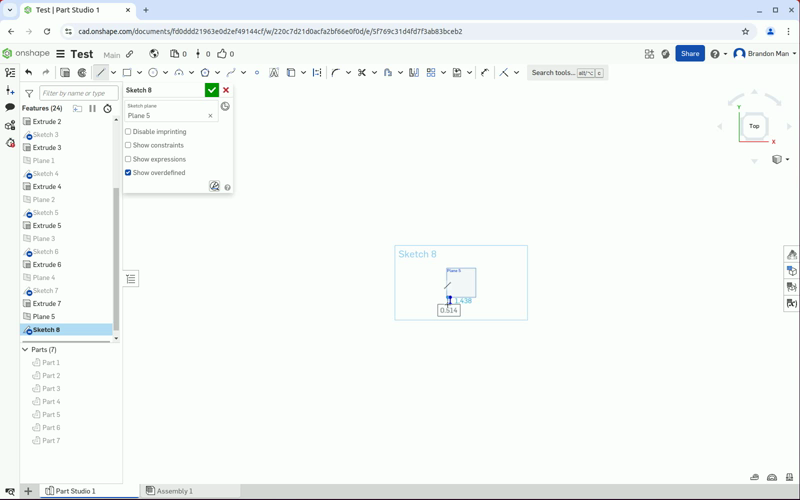
scroll(6)
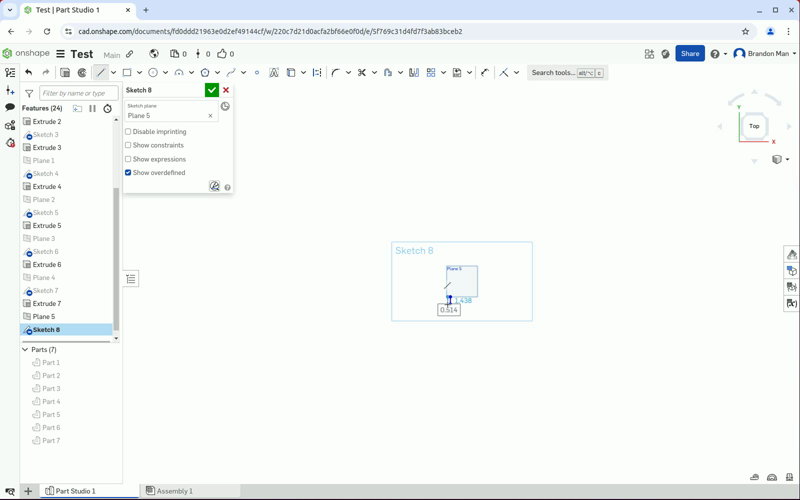
scroll(6)
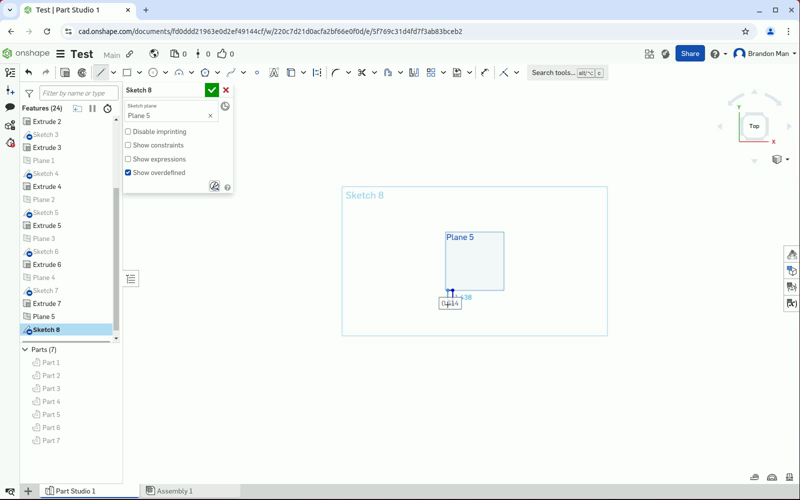
scroll(6)
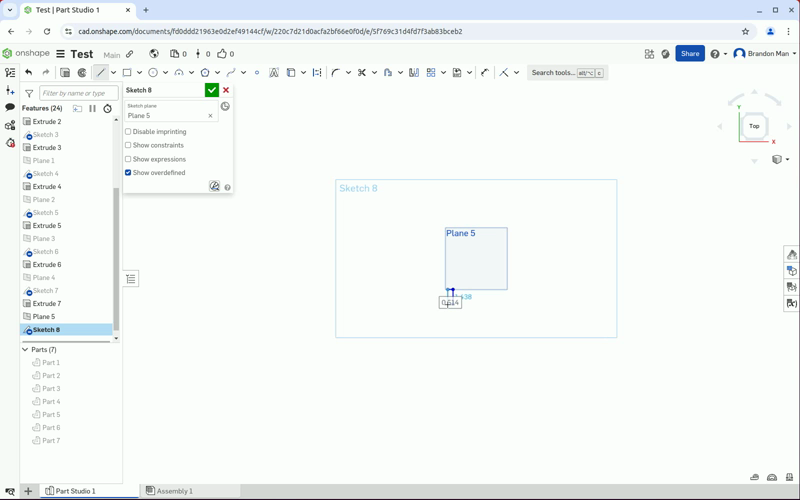
scroll(6)
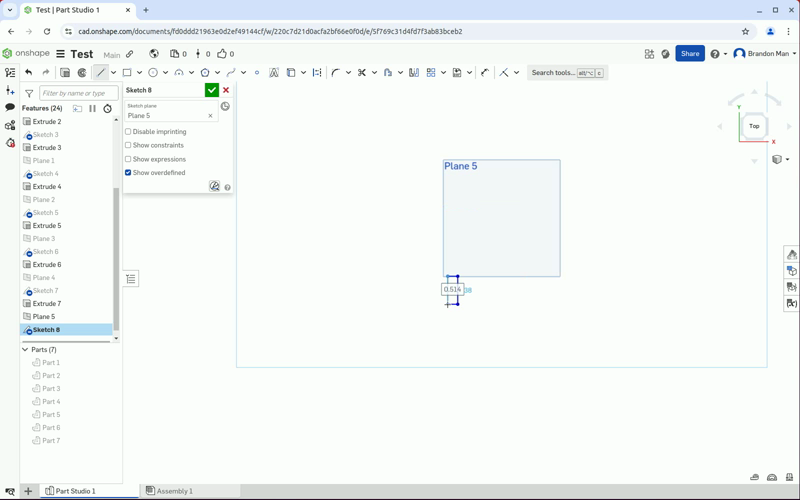
scroll(6)
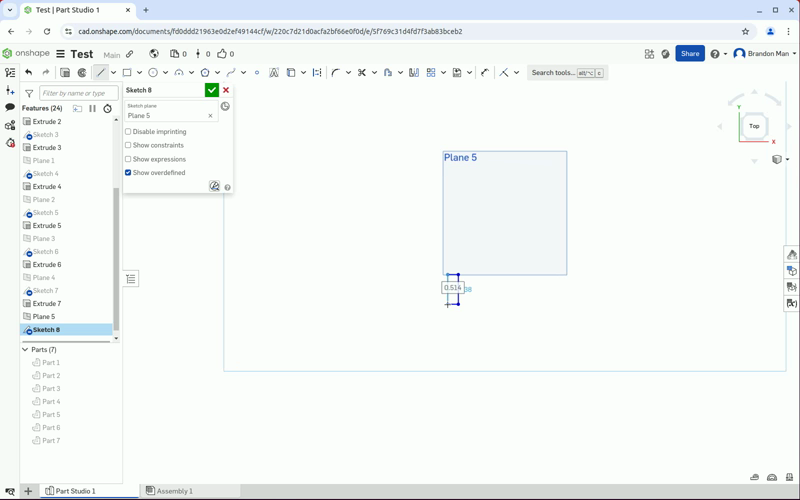
scroll(6)
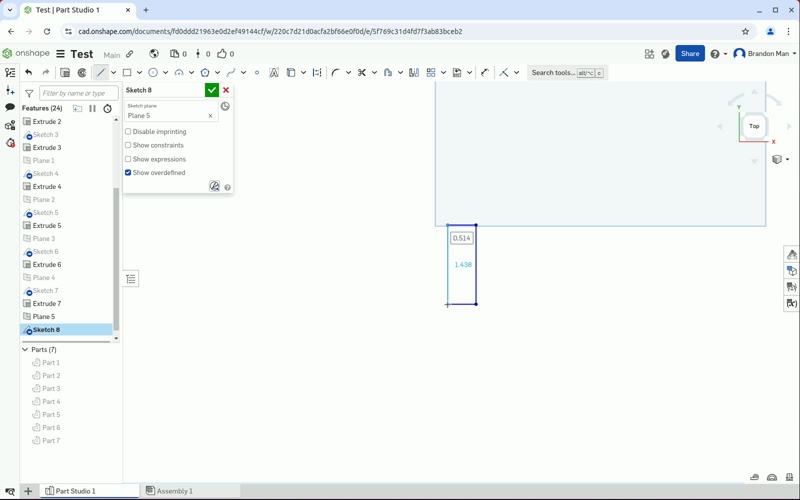
key_up(shift)
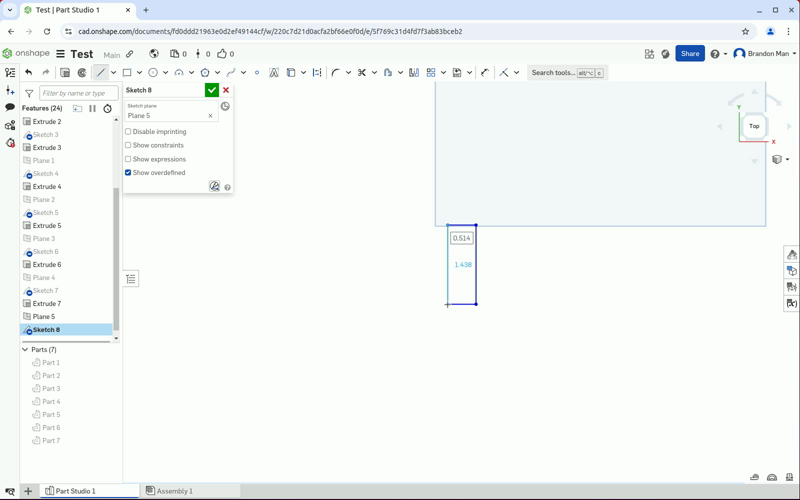
click(447, 304)
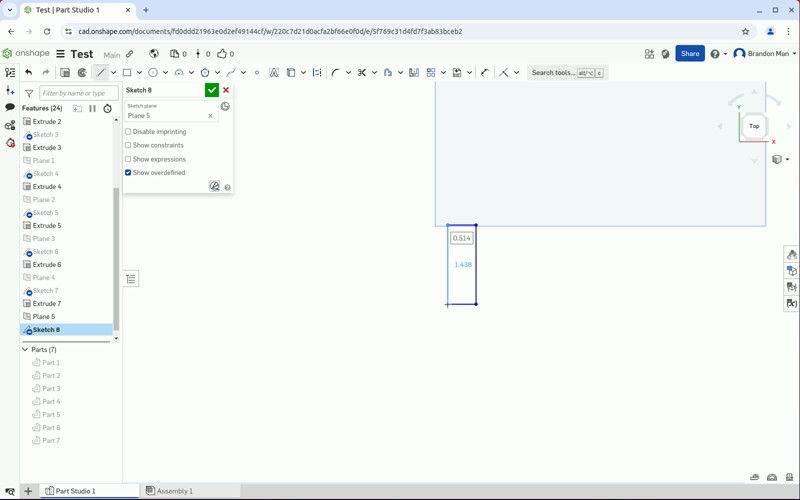
scroll(-6)
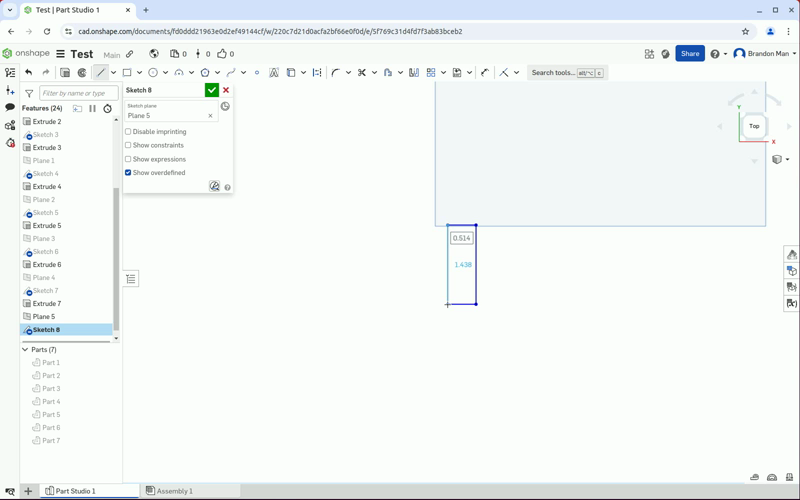
scroll(-6)
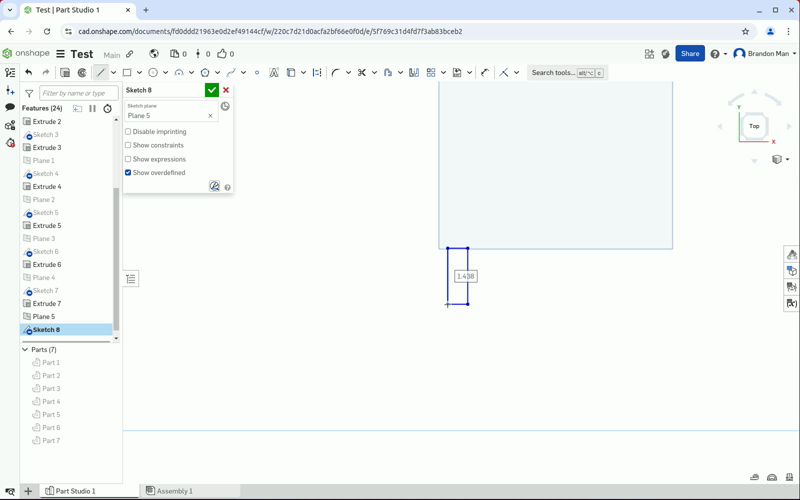
scroll(-6)
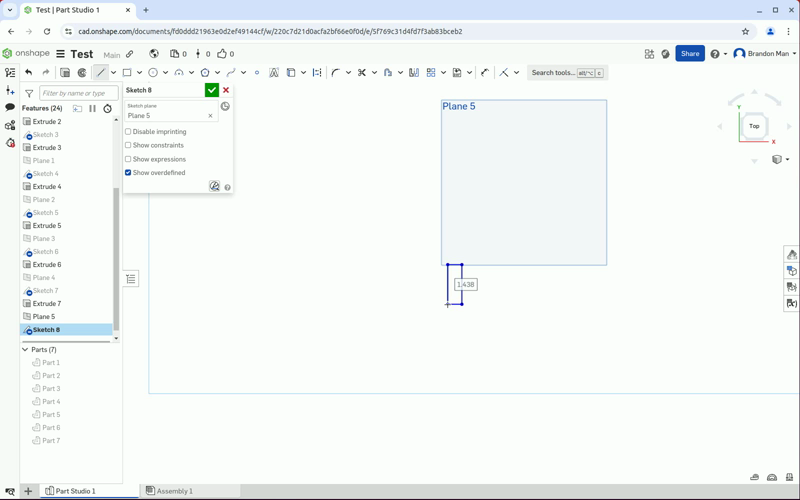
scroll(-6)
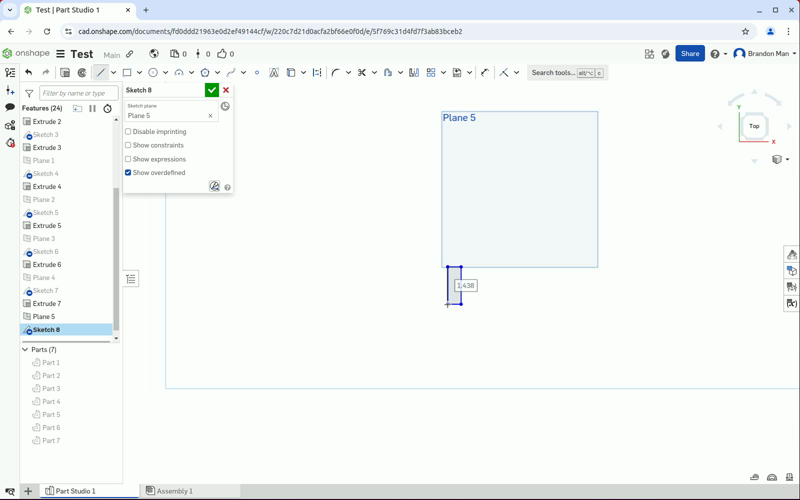
scroll(-6)
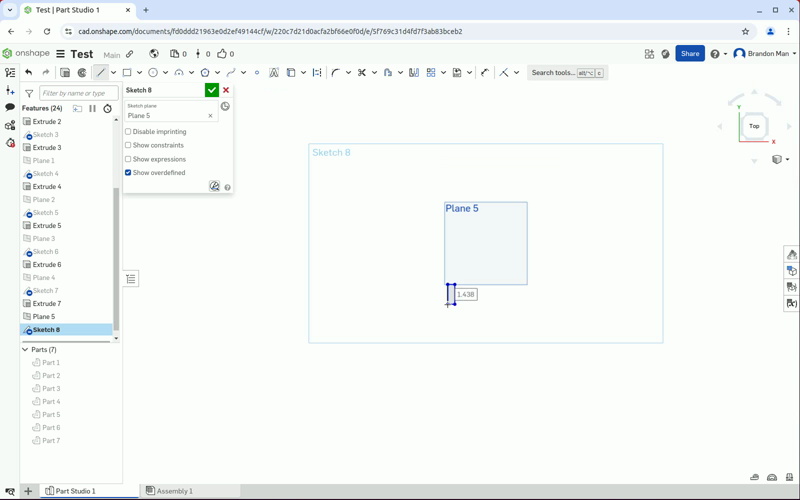
scroll(-6)
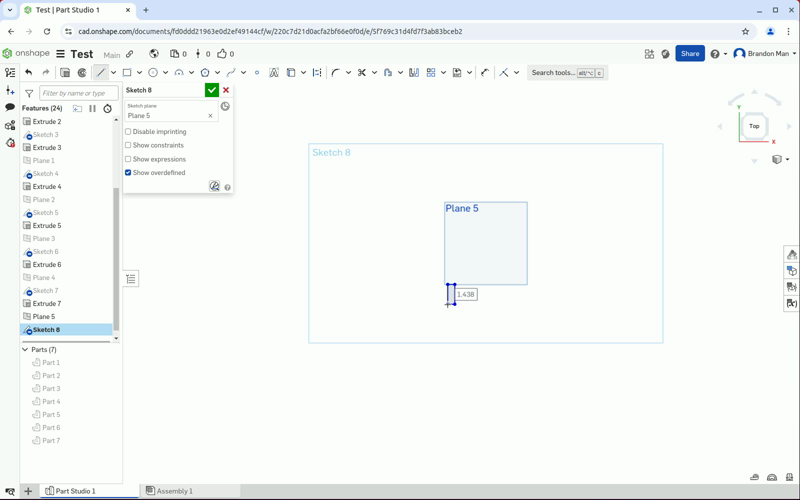
scroll(-6)
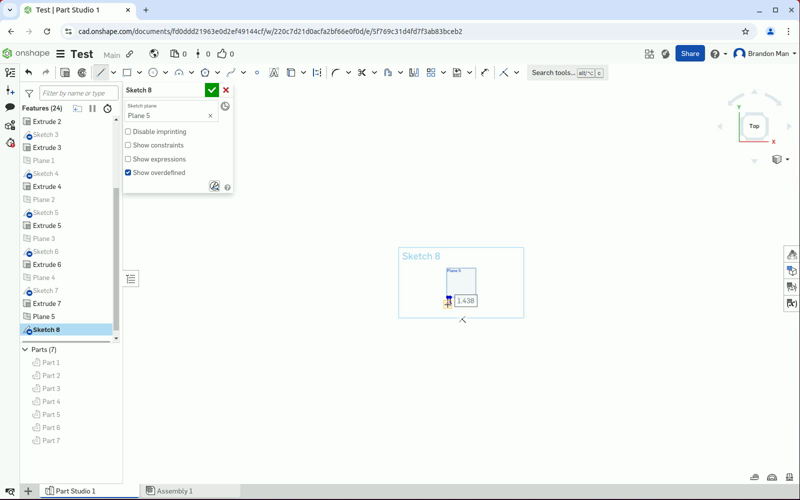
key(esc)
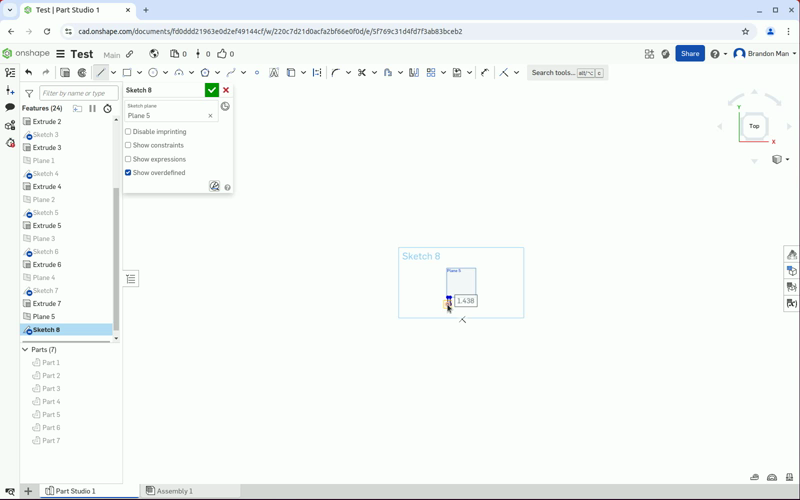
mouse_move(449, 297)
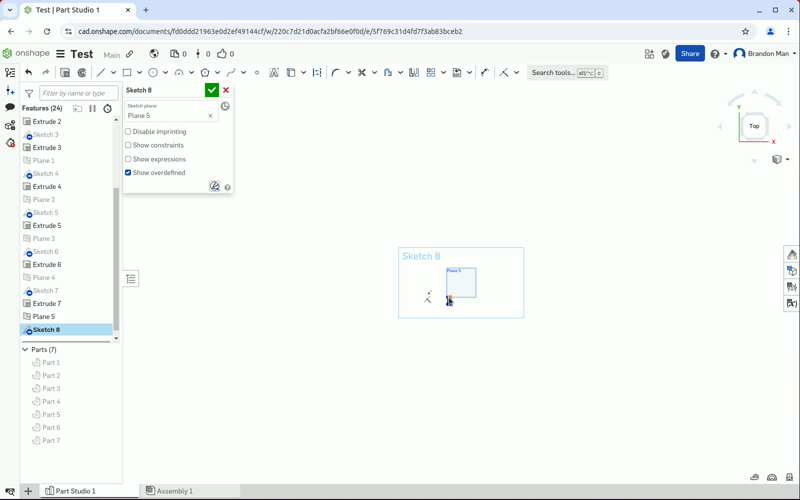
scroll(6)
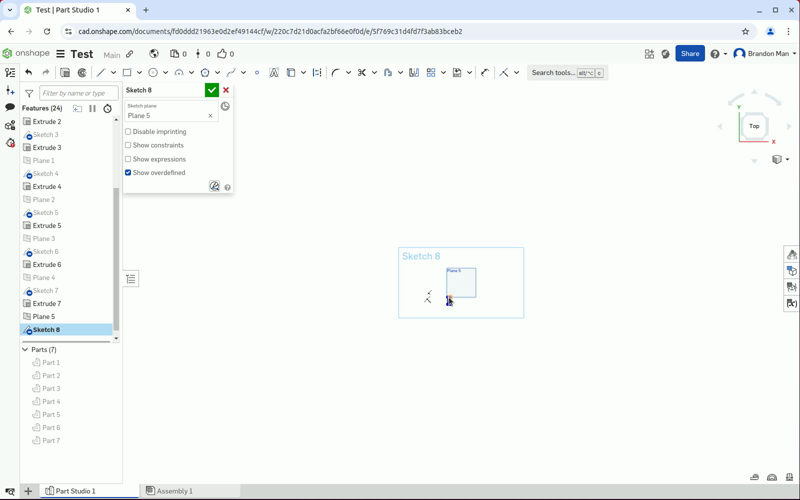
scroll(6)
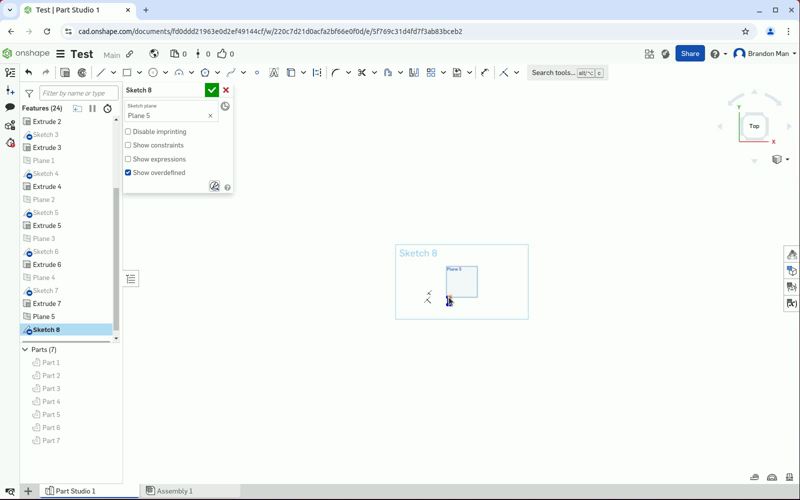
scroll(6)
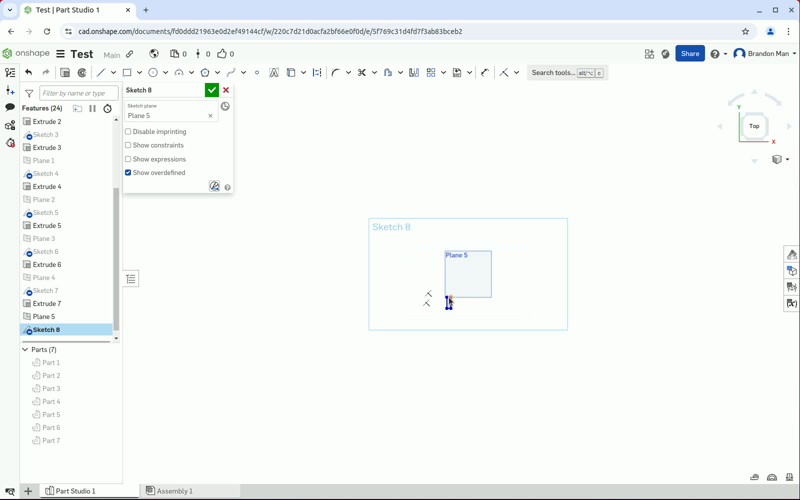
scroll(6)
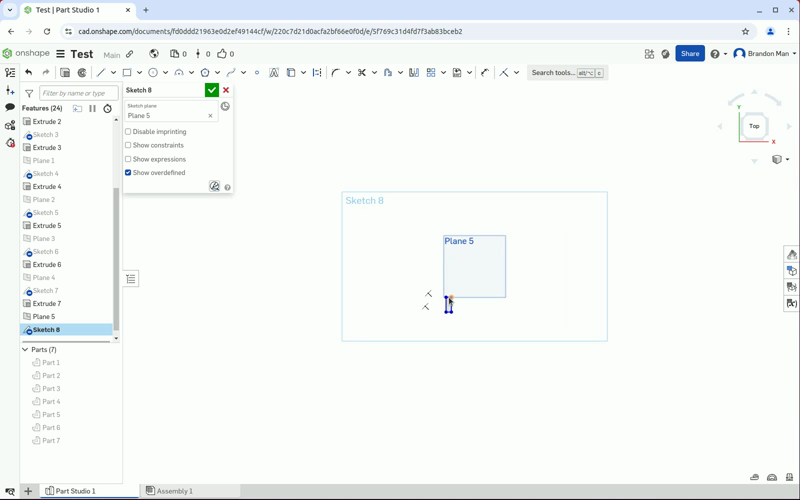
scroll(6)
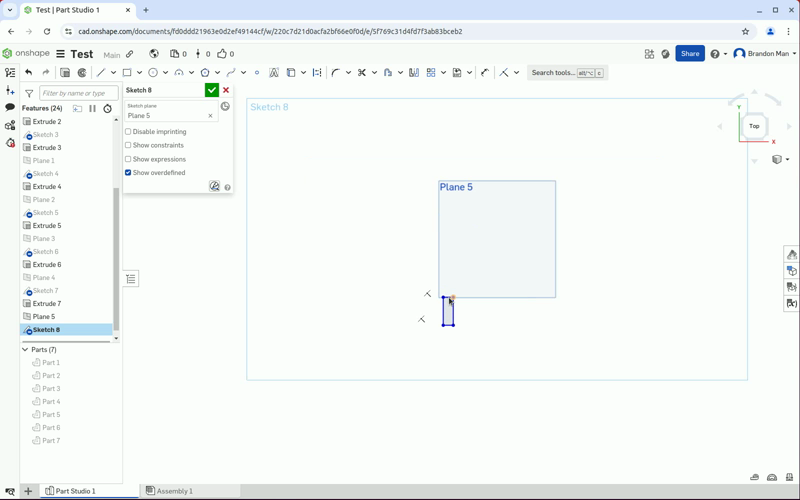
scroll(6)
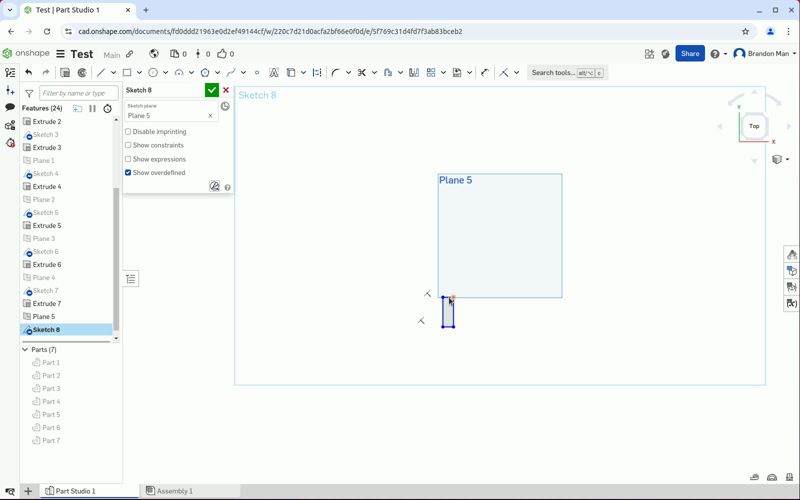
scroll(6)
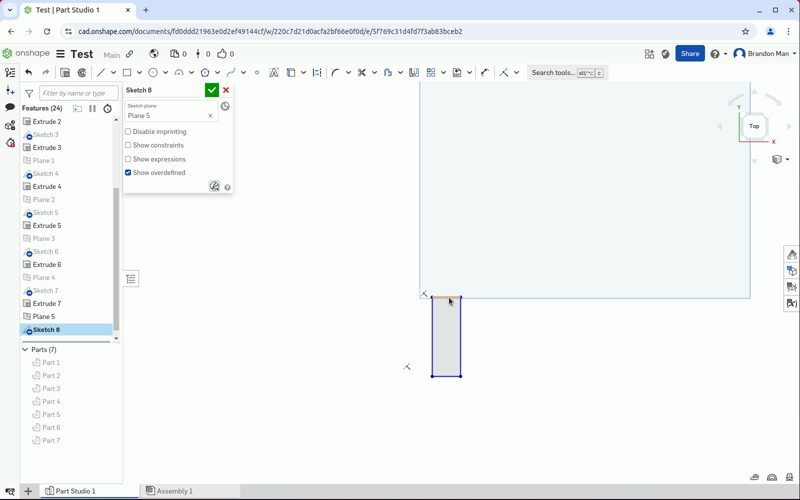
click(449, 297)
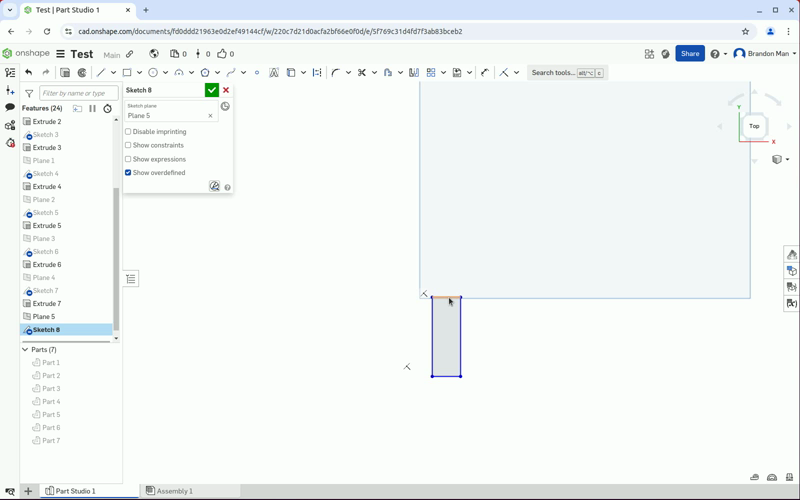
scroll(-6)
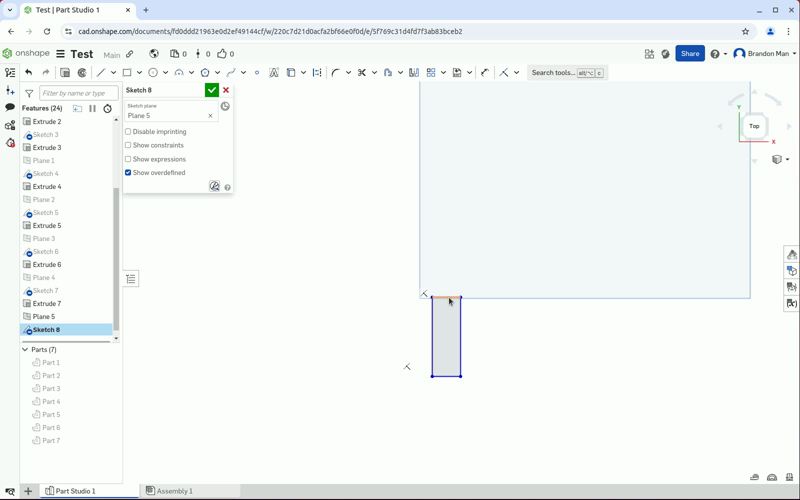
scroll(-6)
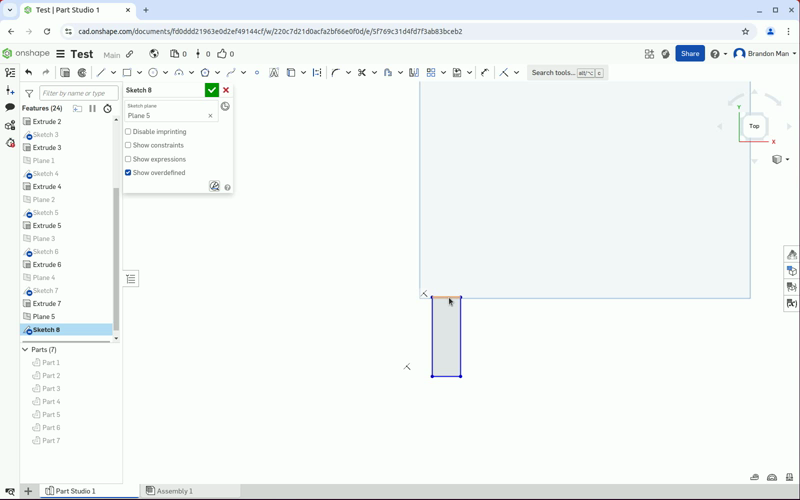
scroll(-6)
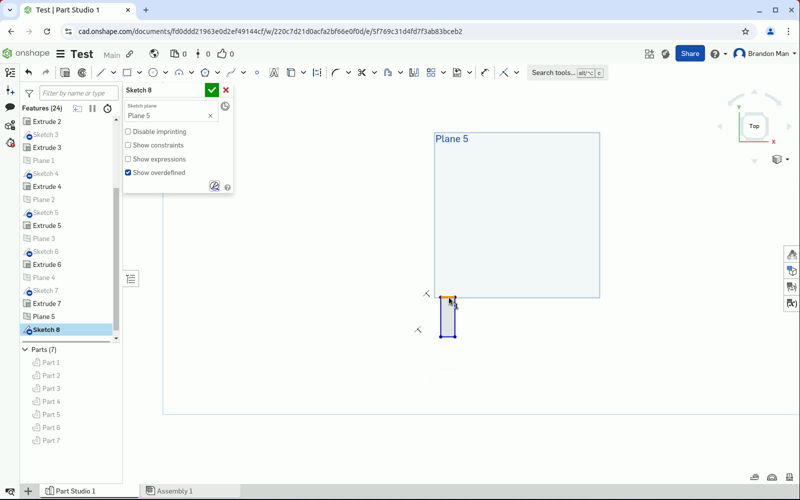
scroll(-6)
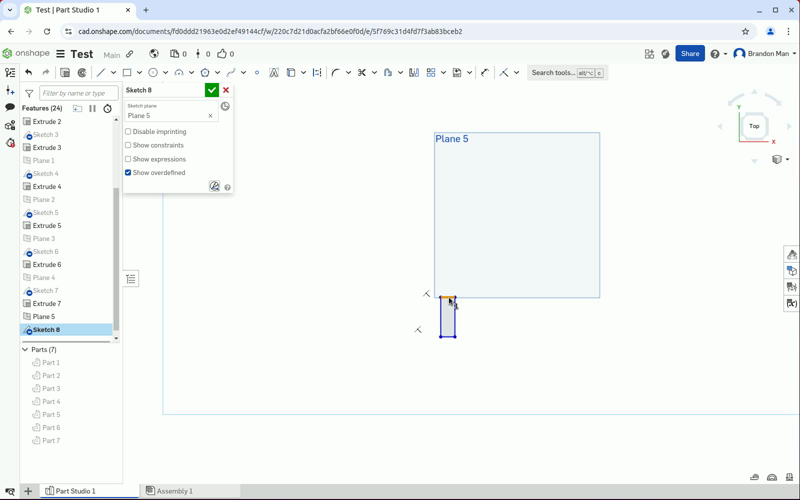
scroll(-6)
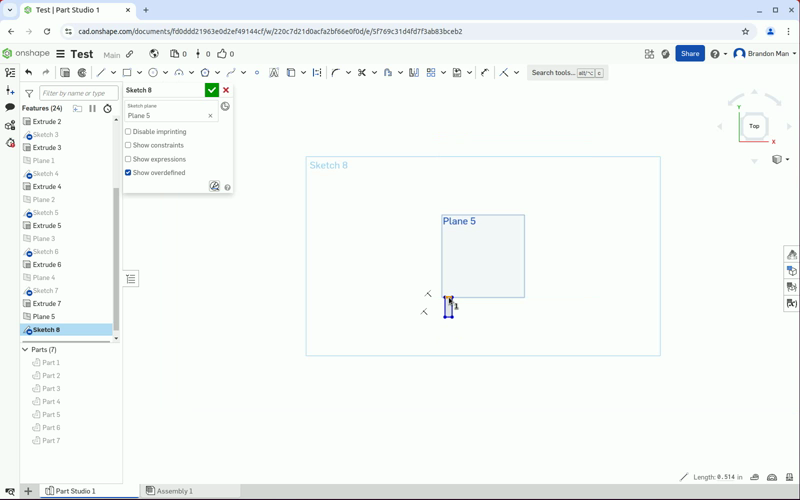
scroll(-6)
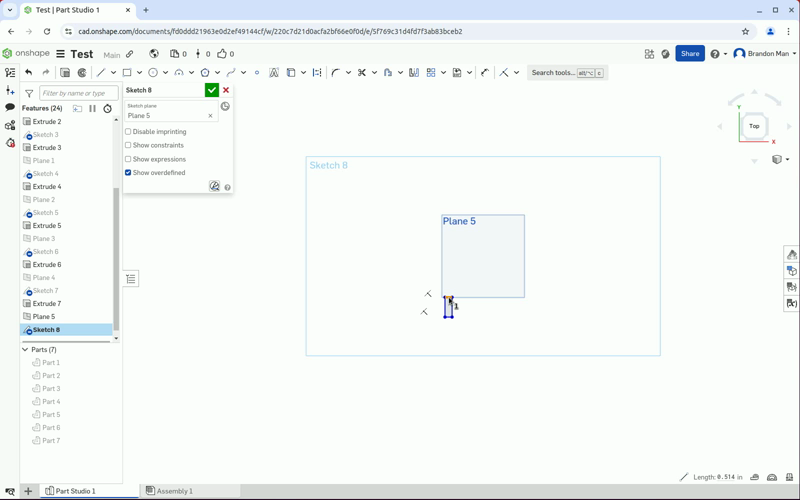
scroll(-6)
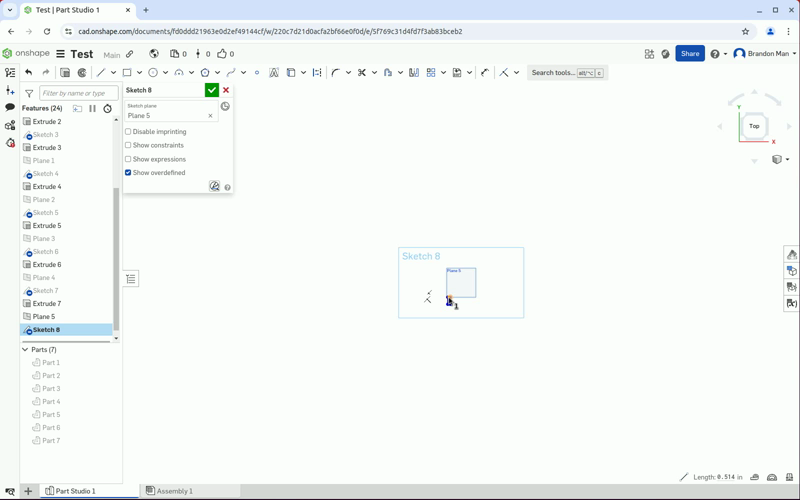
mouse_move(73, 352)
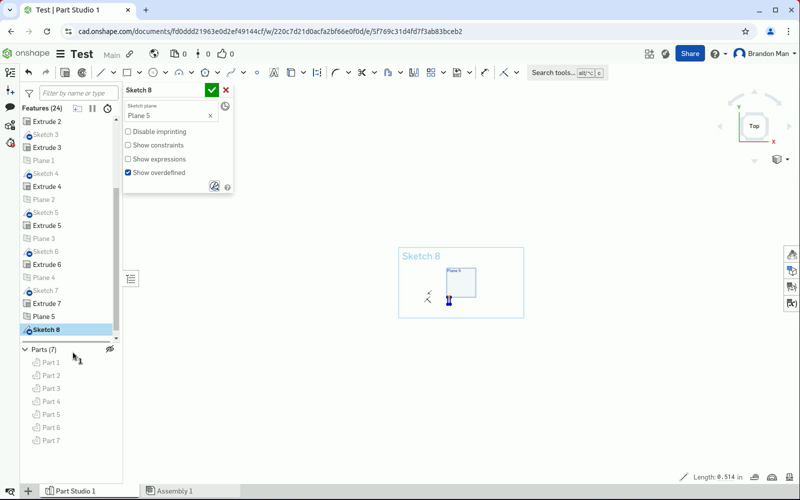
key(shift+y)
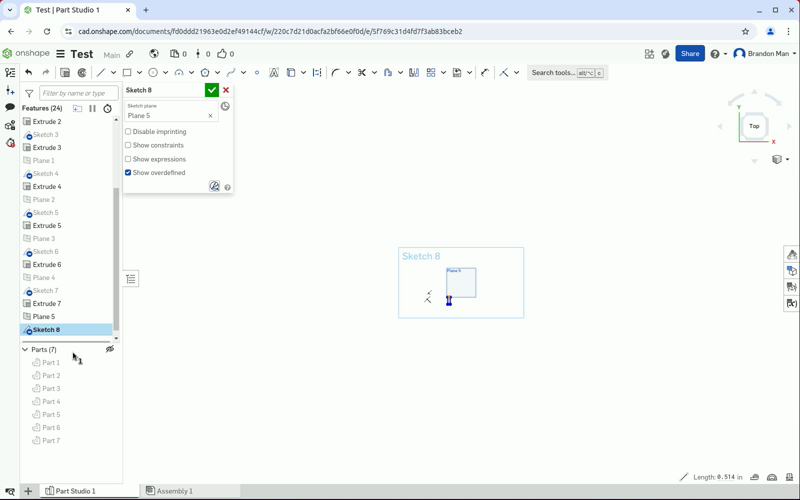
key(shift+e)
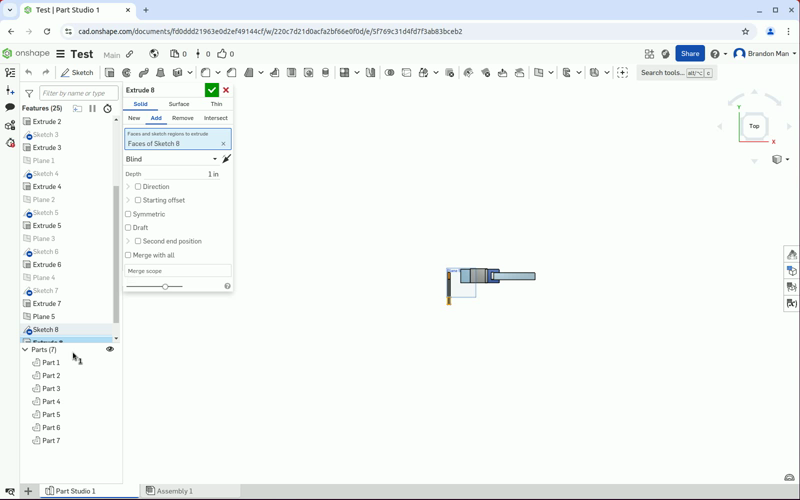
mouse_move(143, 106)
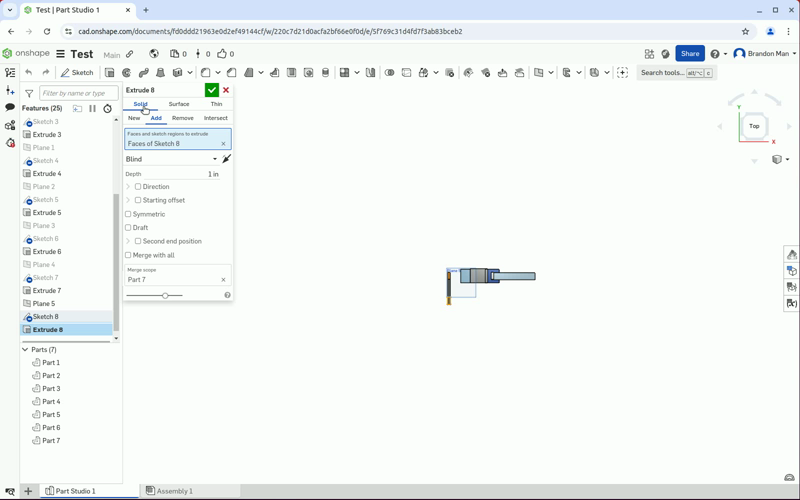
click(143, 106)
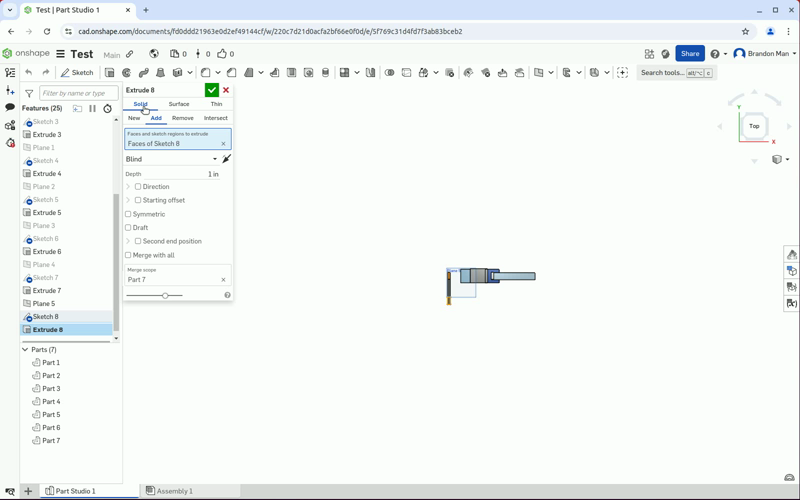
mouse_move(137, 120)
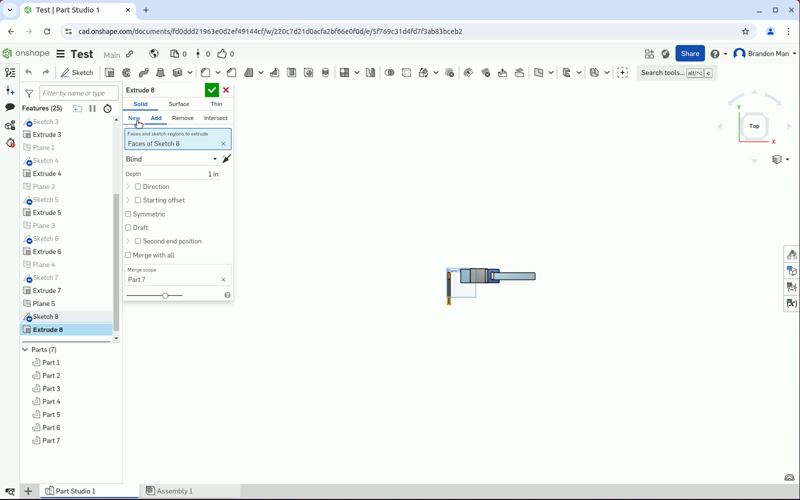
click(137, 120)
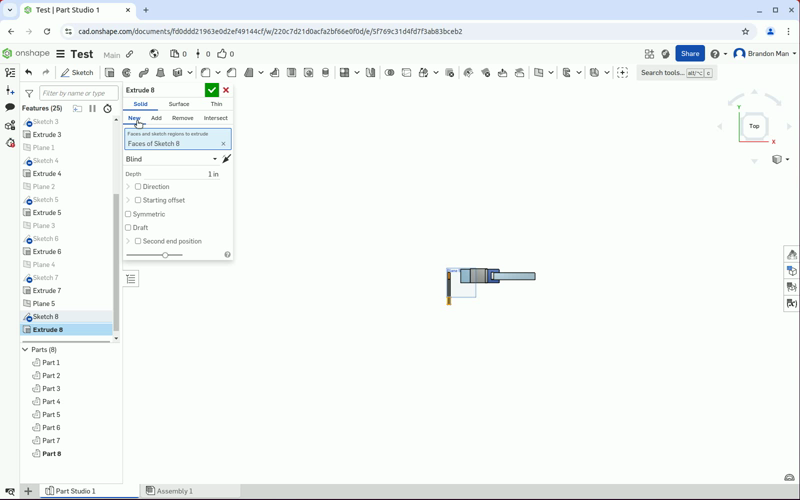
key(tab, 4)
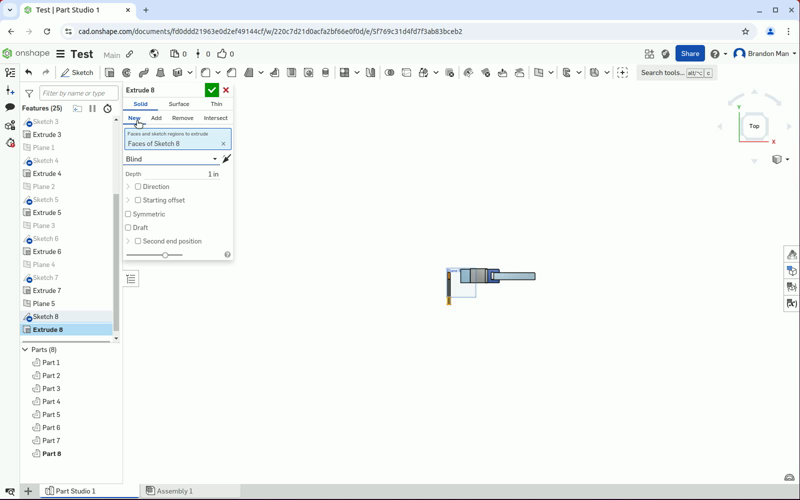
text(14.202)
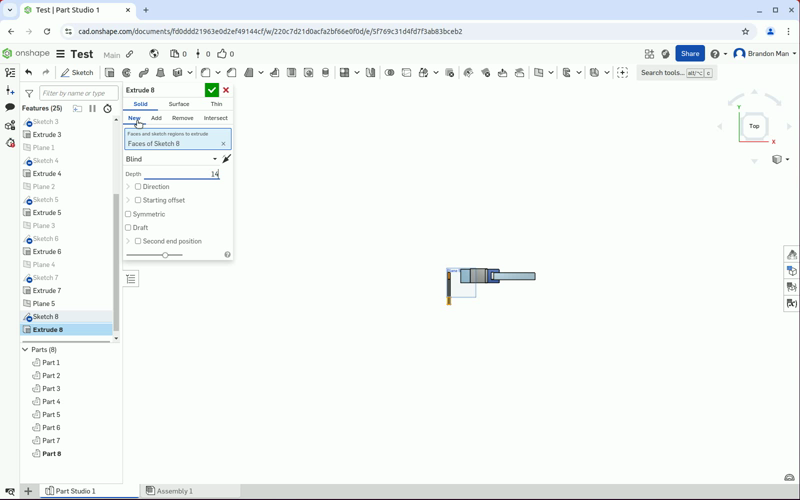
key(enter)
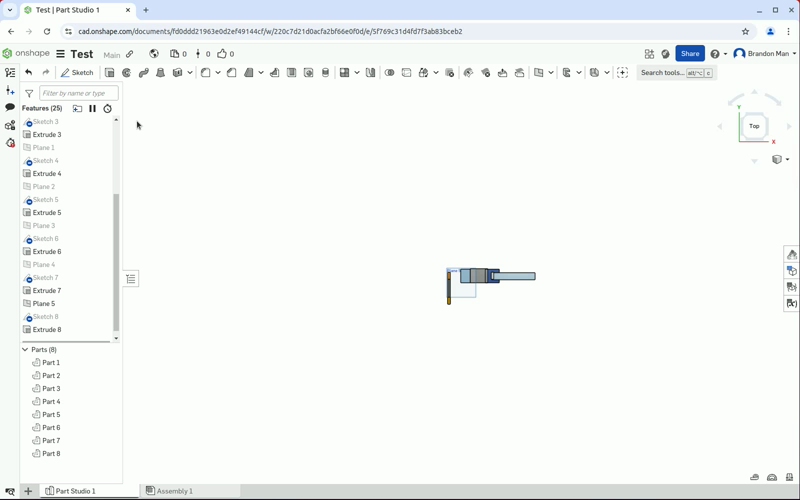
key(shift+h)
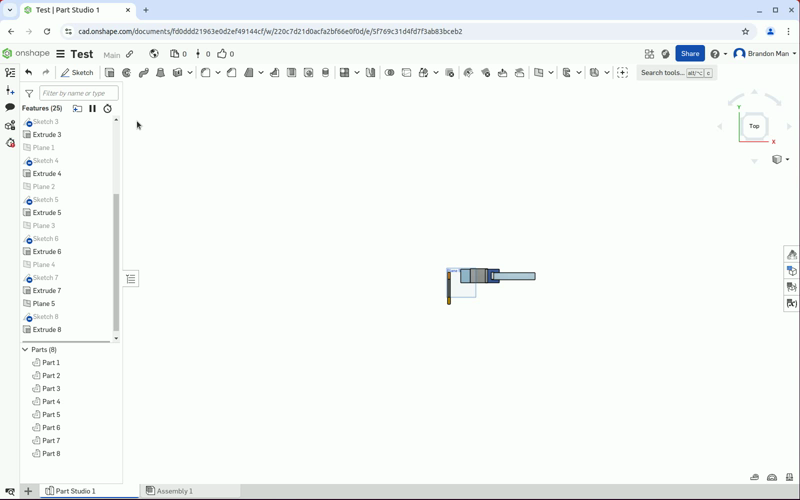
key(shift+h)
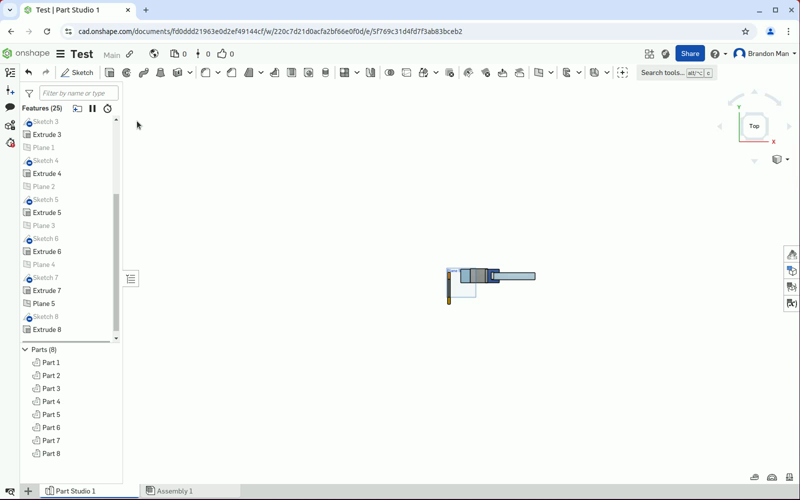
key(shift+7)
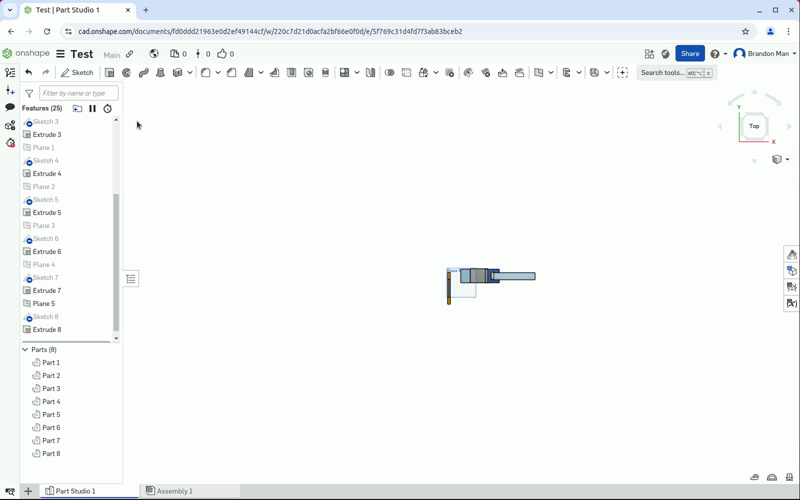
key(up, 3)
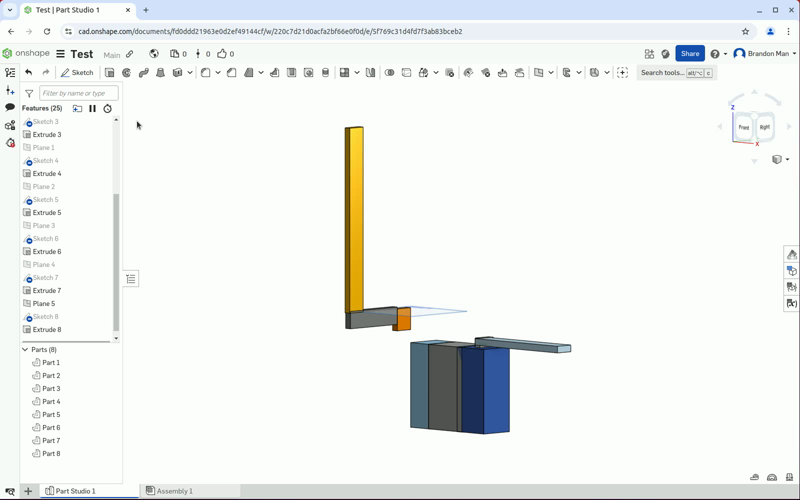
key(left, 3)
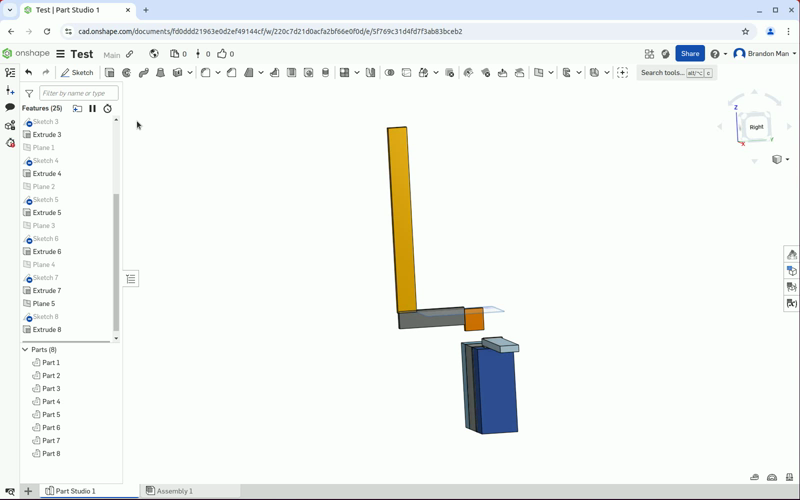
key(right, 3)
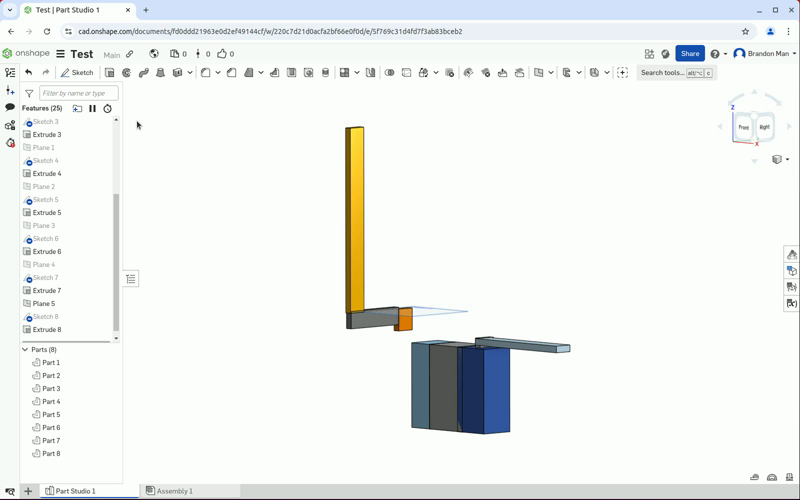
key(down, 3)
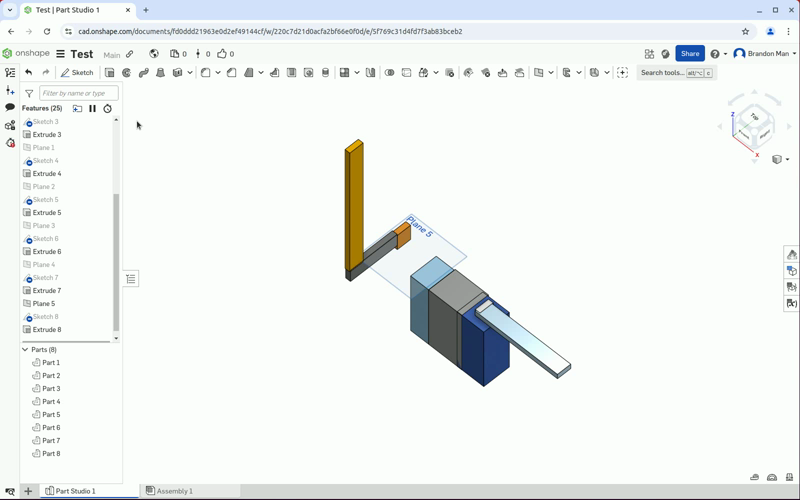
mouse_move(69, 72)
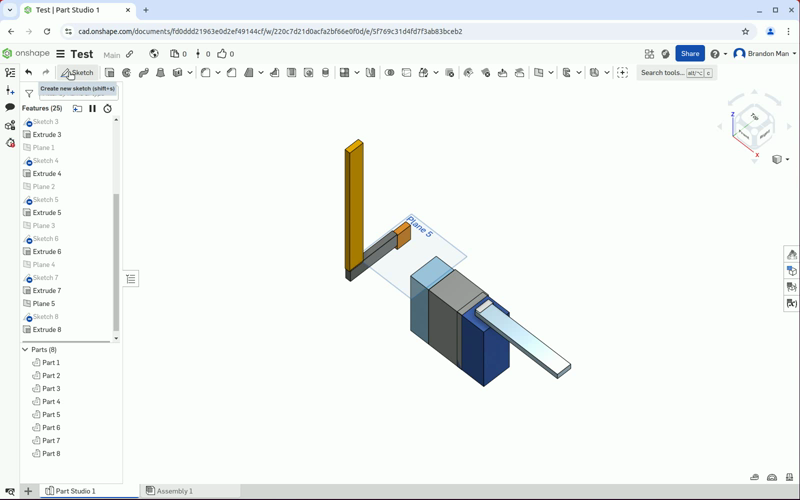
click(69, 72)